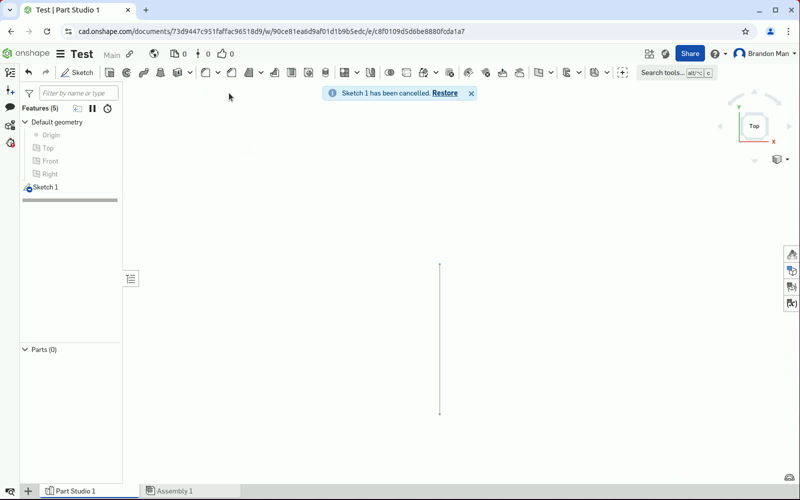
key(shift+h)
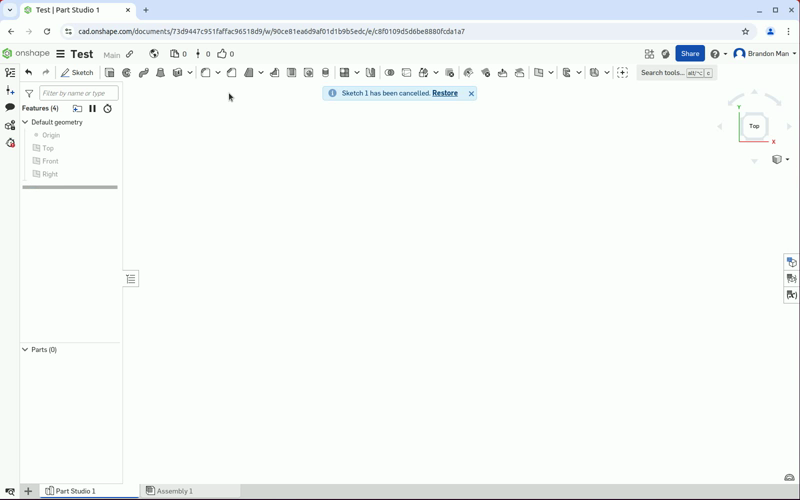
mouse_move(73, 352)
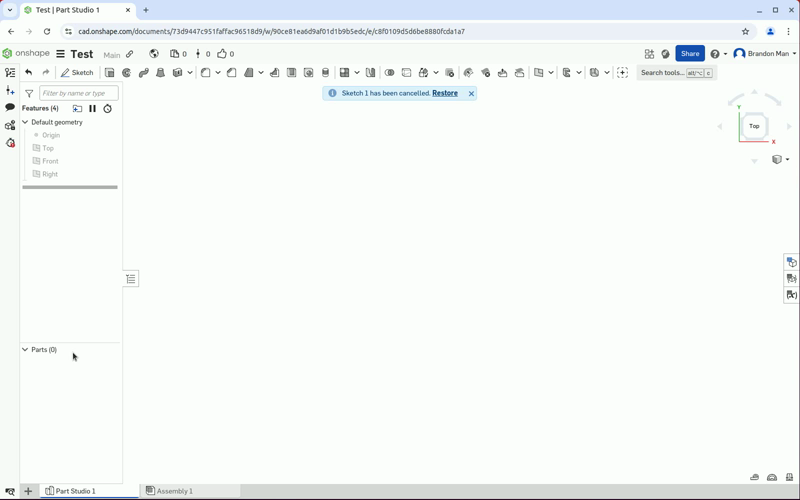
key(y)
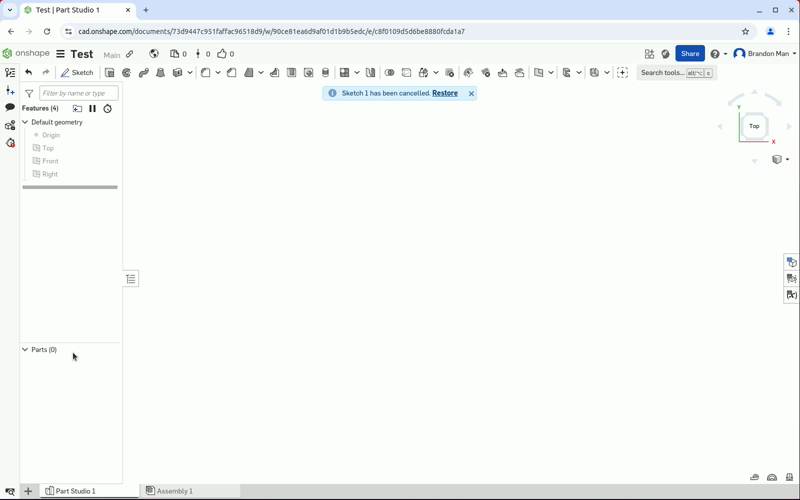
key(shift+p)
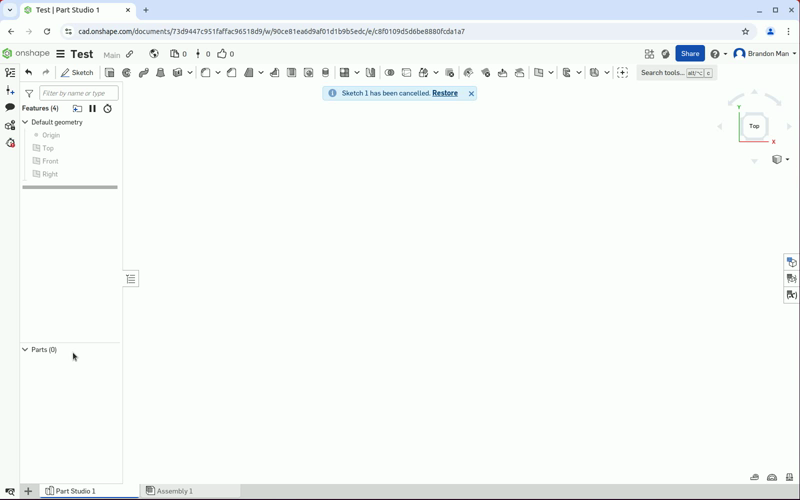
key(space)
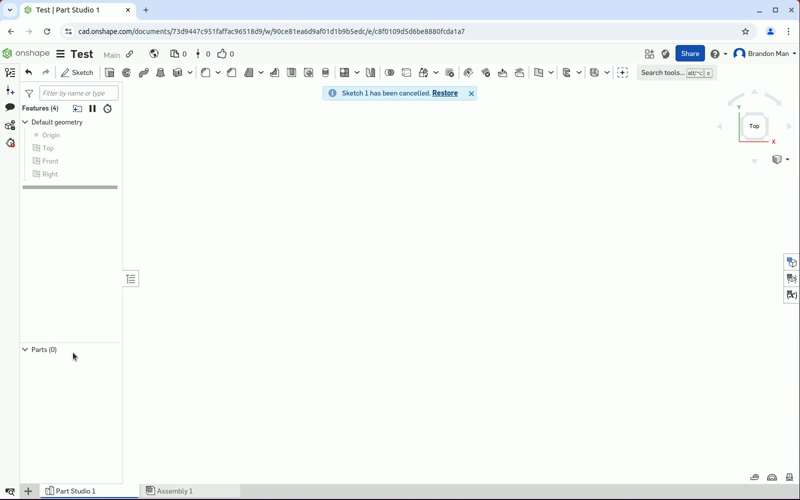
key_down(shift)
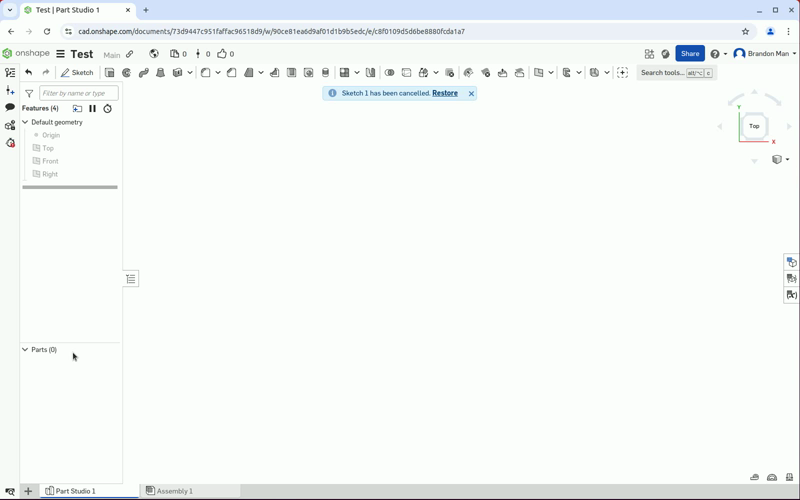
key(up)
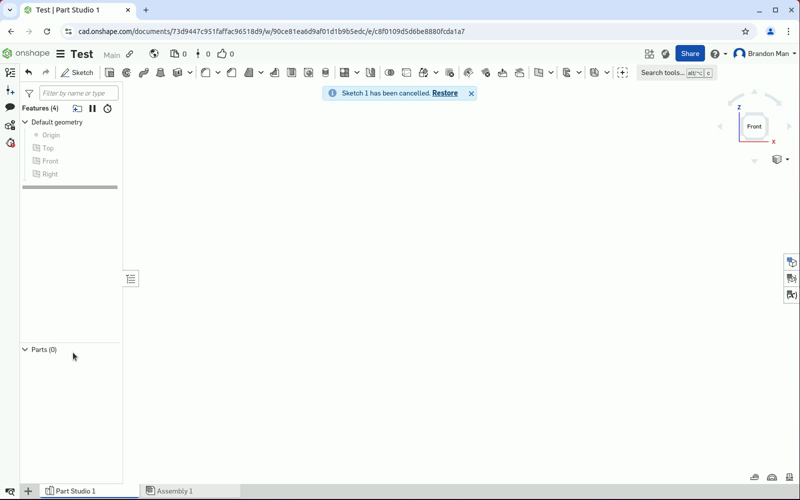
key_up(shift)
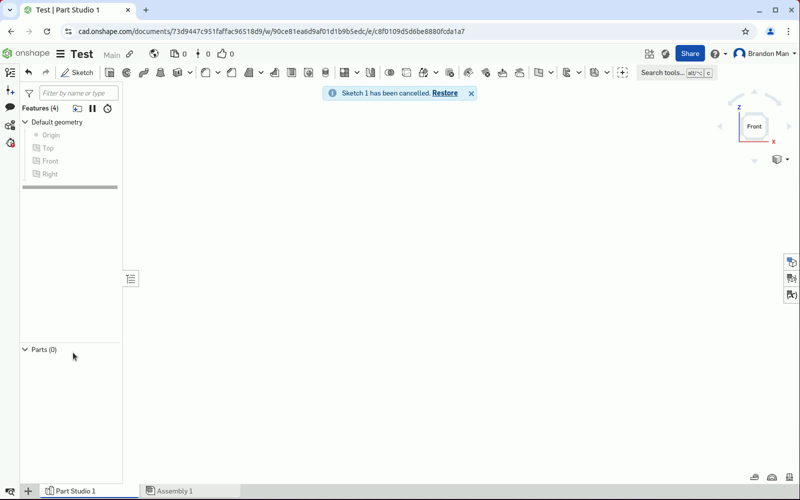
mouse_move(73, 352)
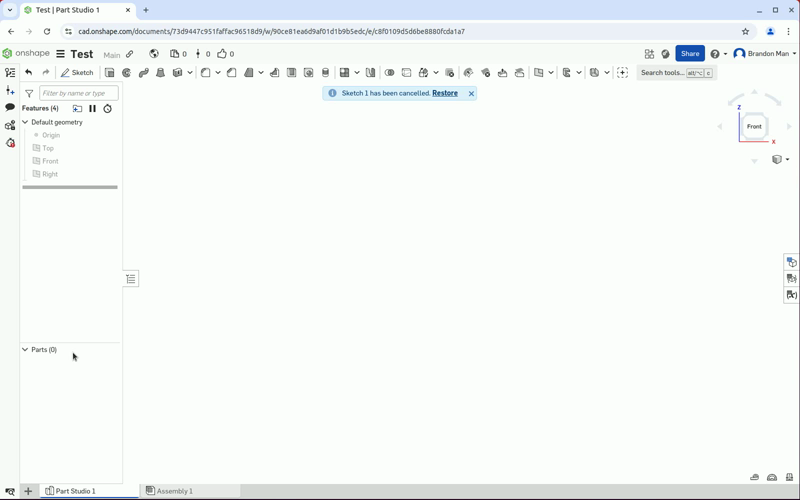
key(shift+y)
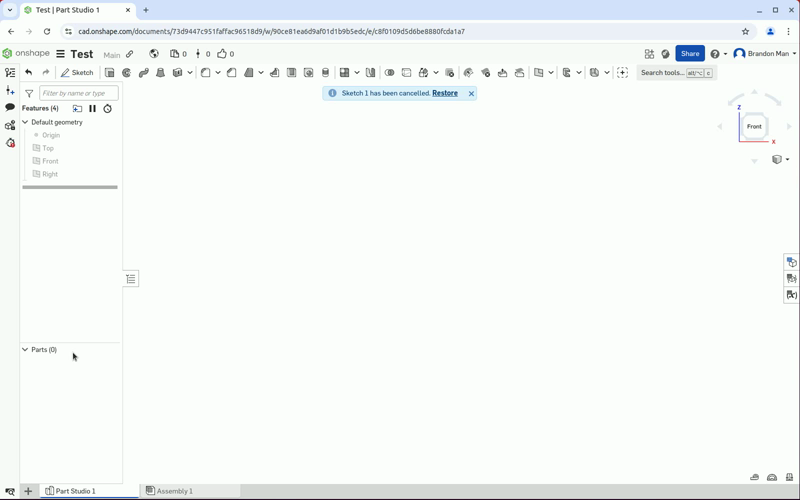
key(shift+s)
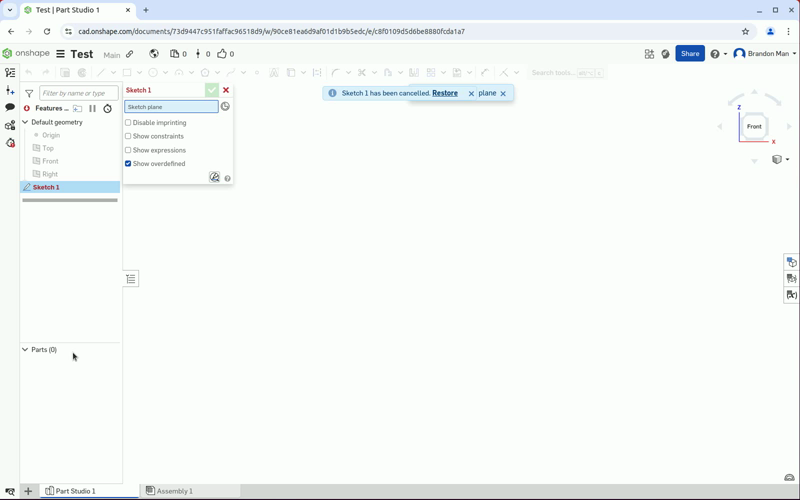
mouse_move(73, 163)
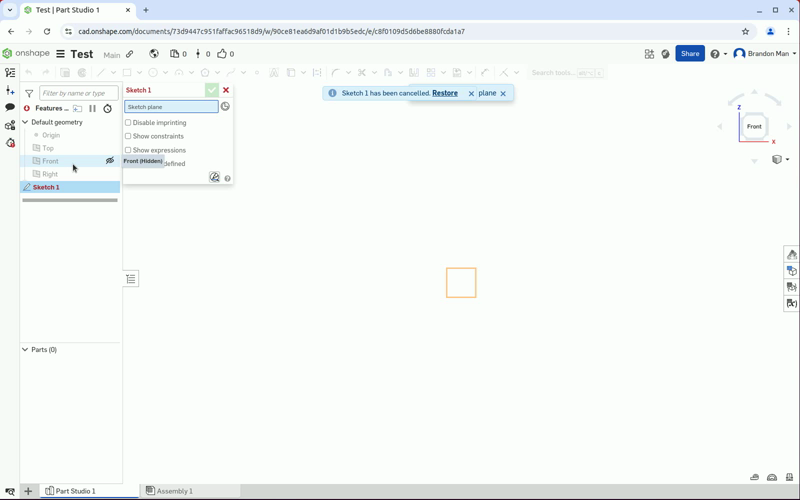
click(73, 163)
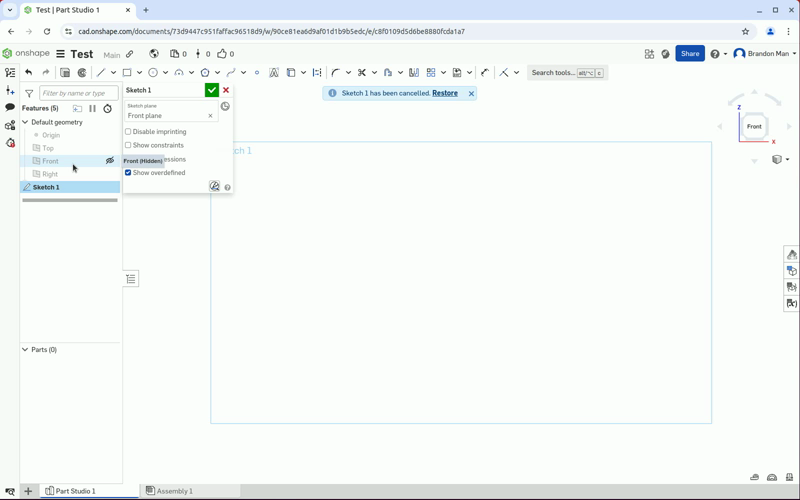
mouse_move(73, 352)
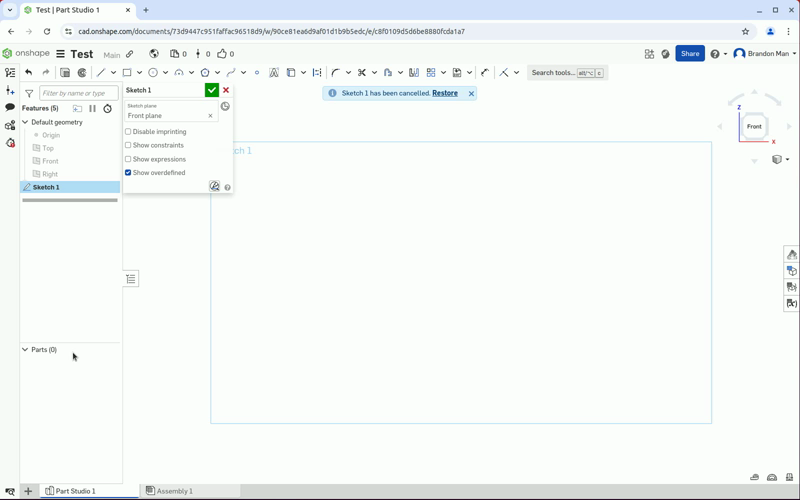
key(y)
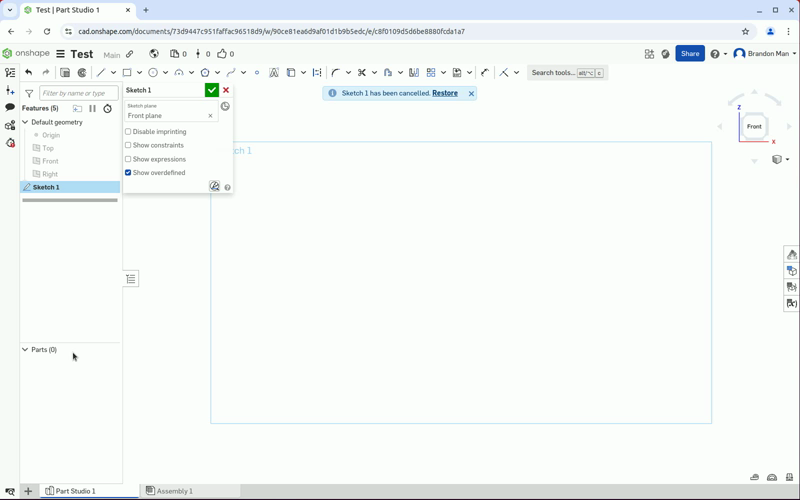
key(a)
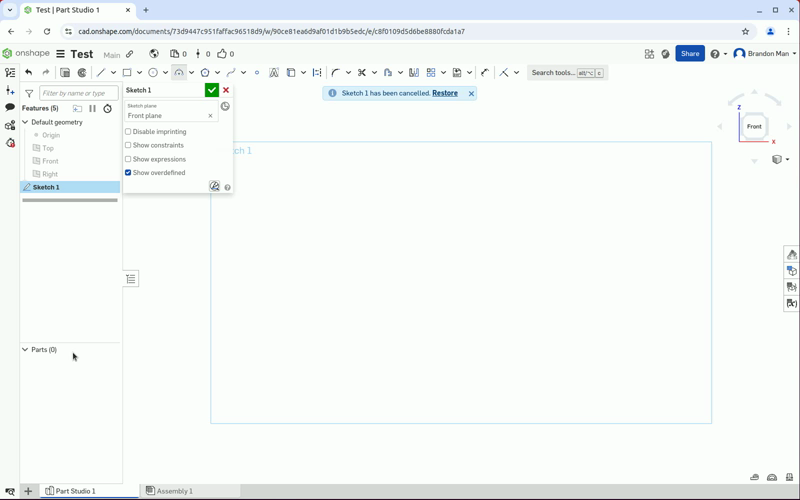
key_down(shift)
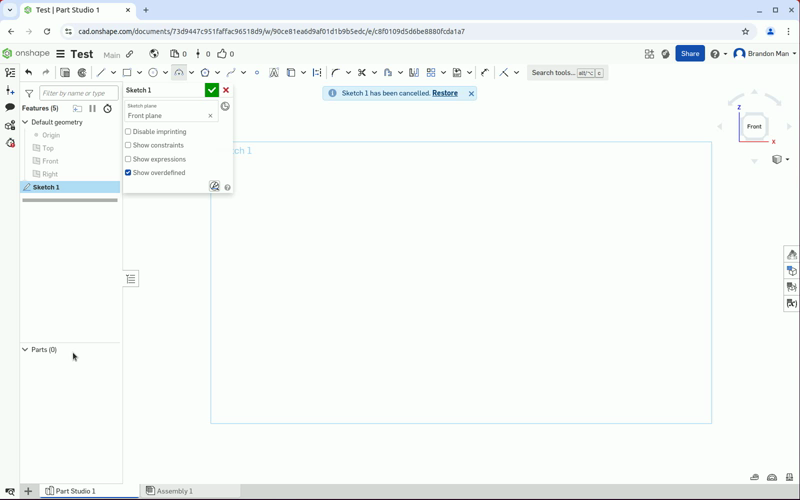
mouse_move(396, 305)
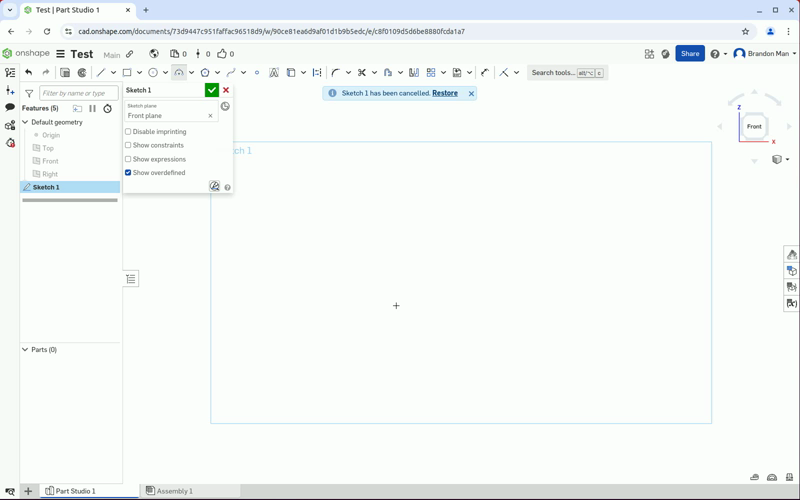
click(396, 305)
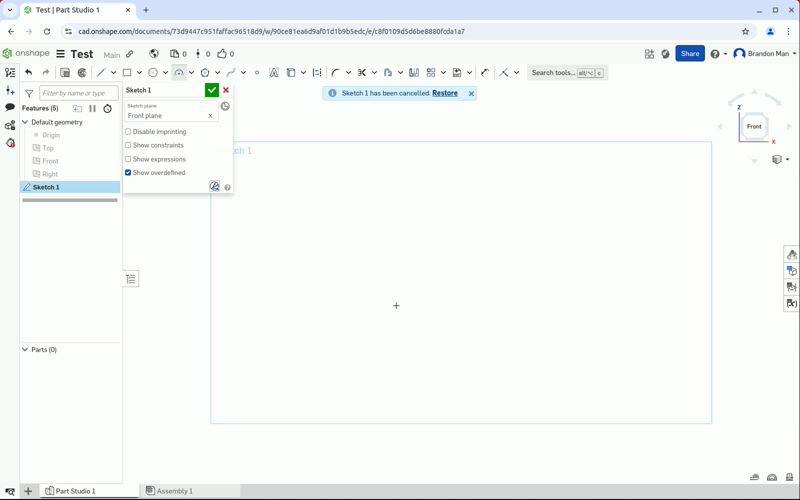
key_up(shift)
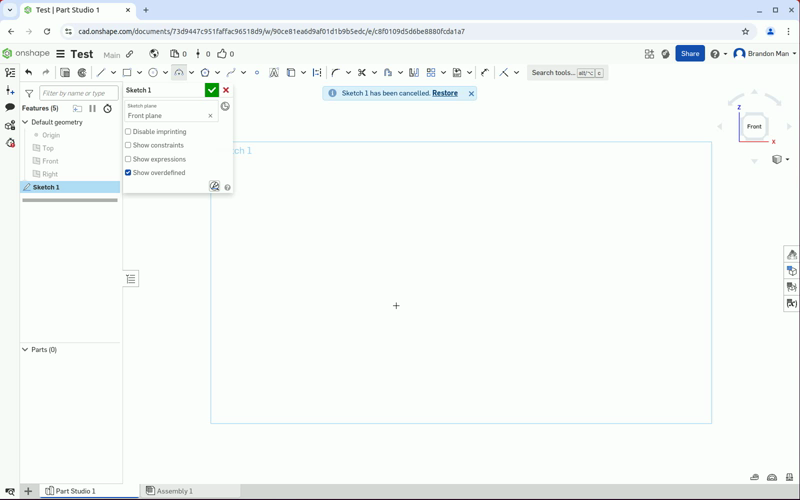
key_down(shift)
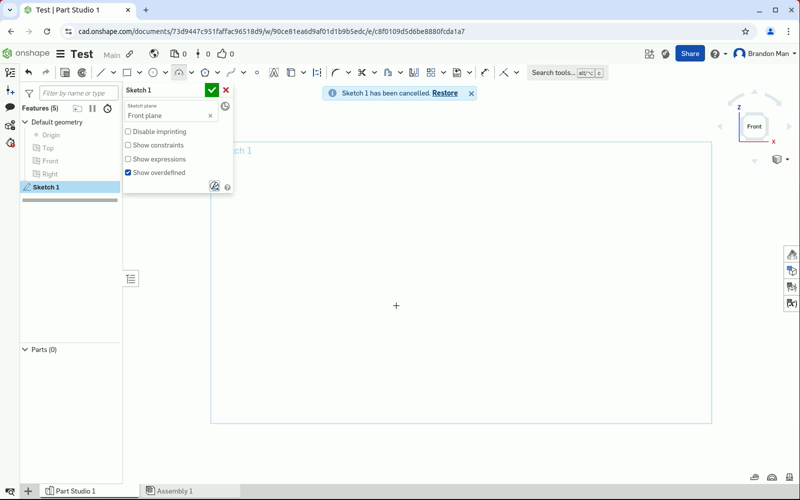
mouse_move(401, 310)
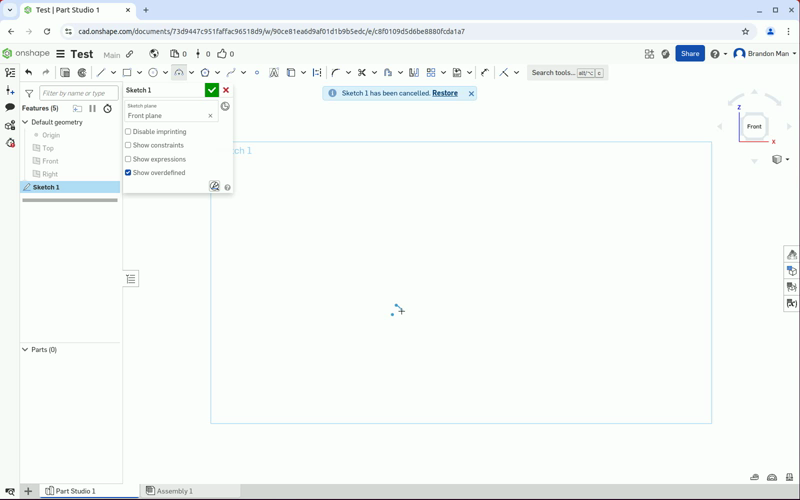
click(401, 310)
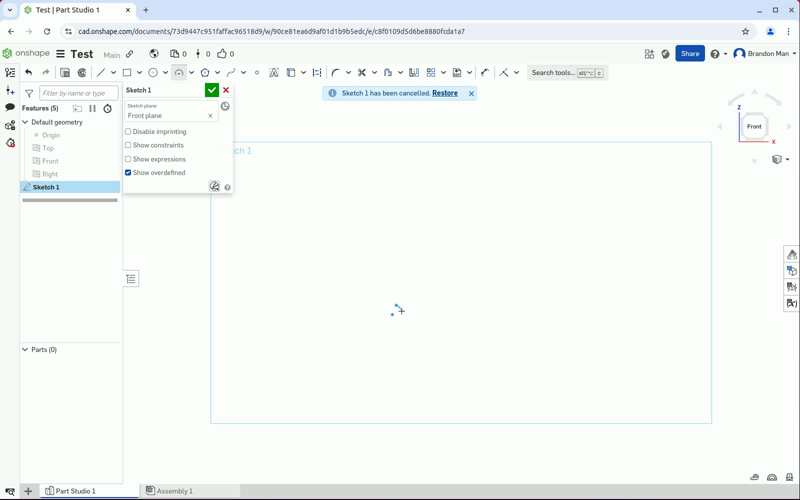
mouse_move(397, 309)
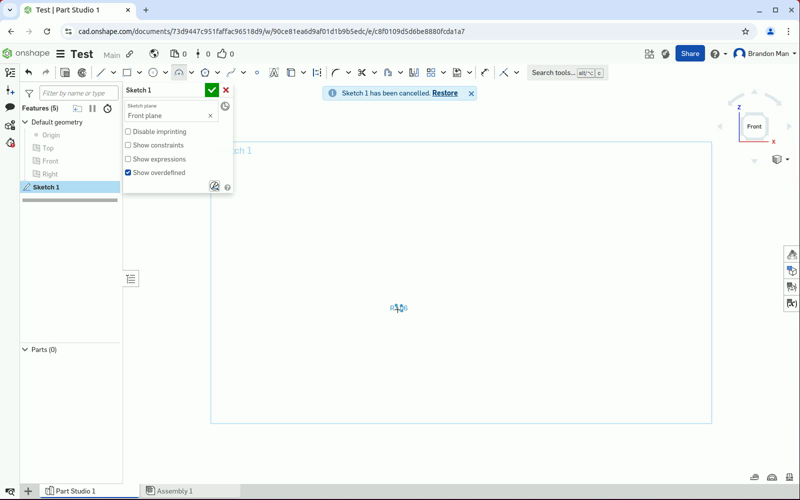
click(397, 309)
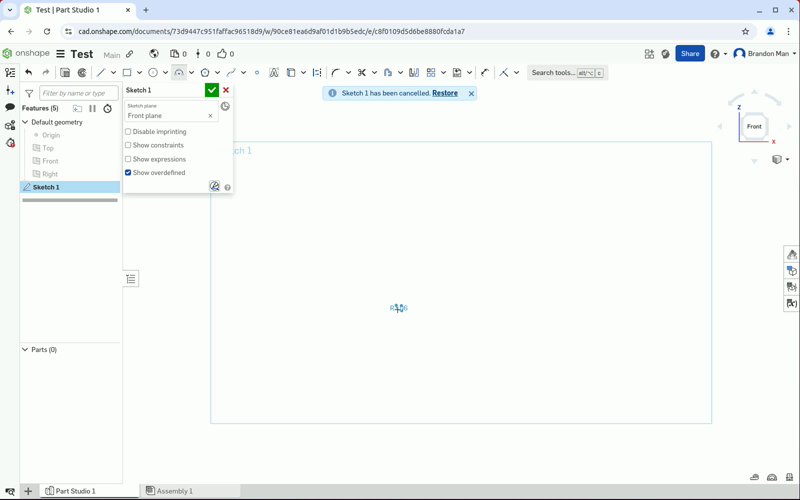
key_up(shift)
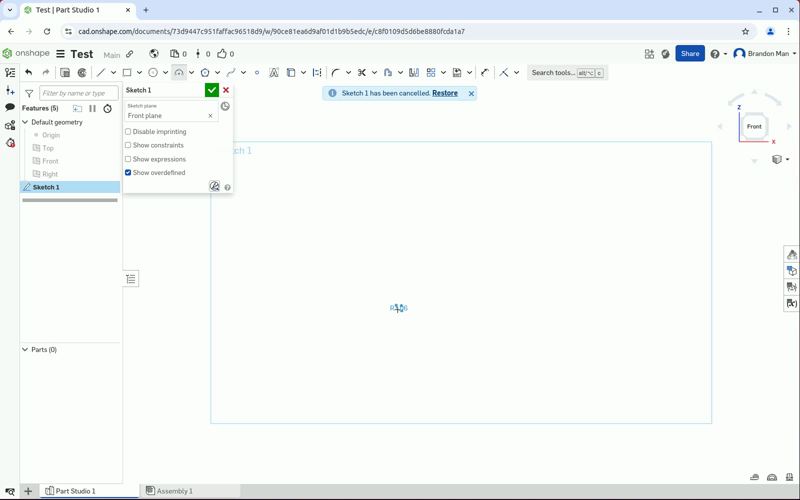
key(esc)
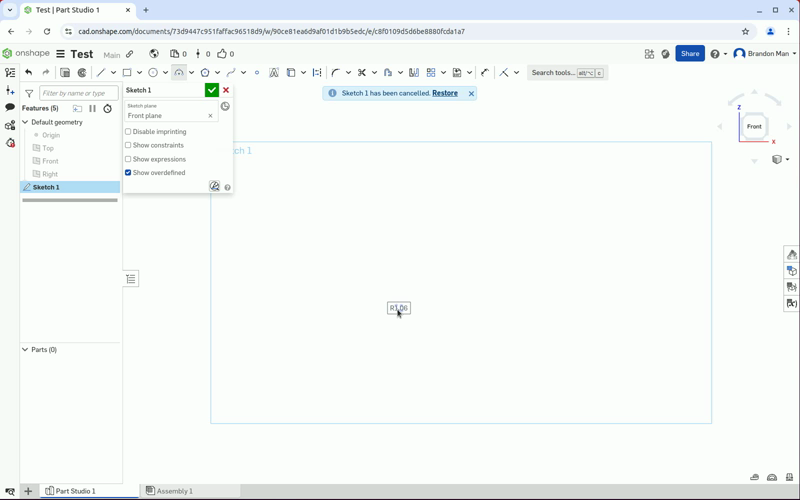
key(l)
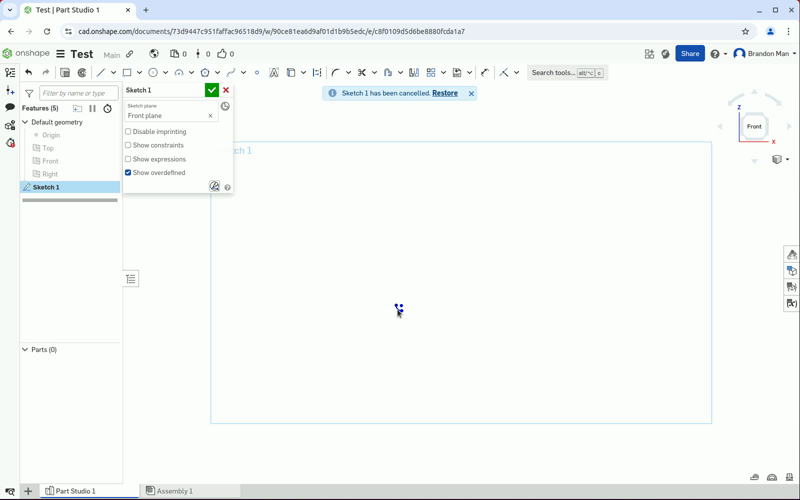
mouse_move(401, 310)
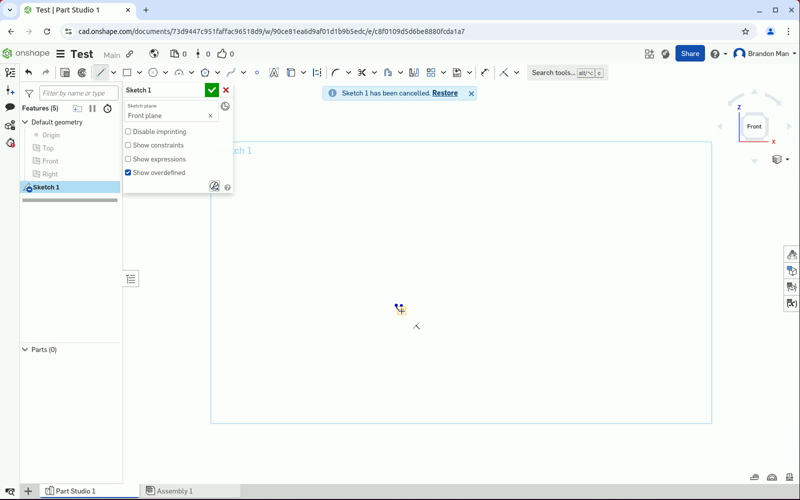
scroll(6)
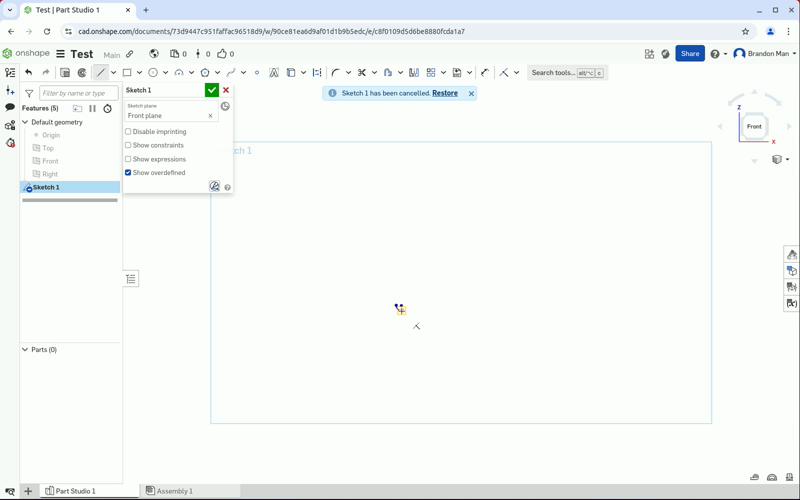
scroll(6)
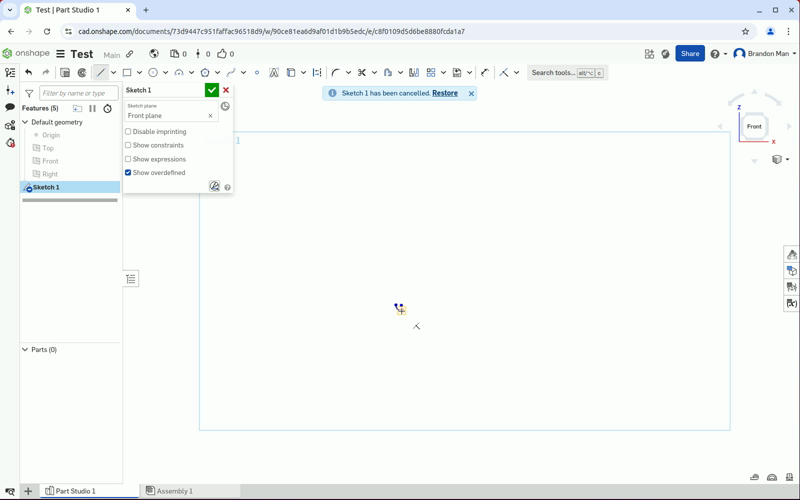
scroll(6)
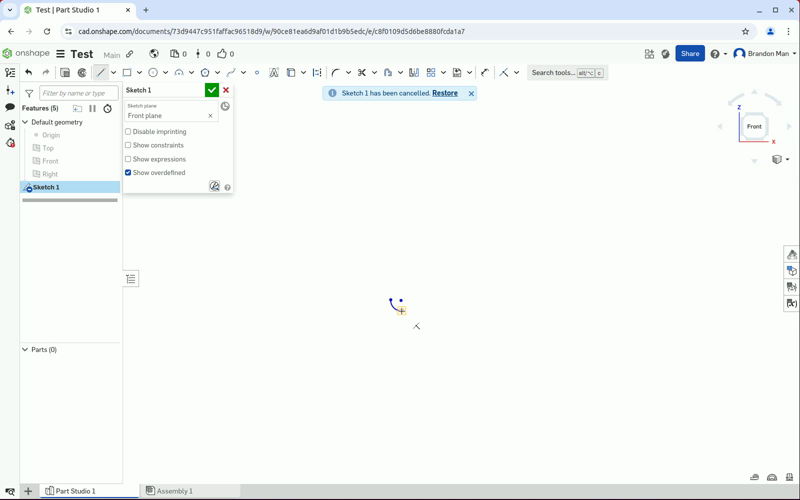
scroll(6)
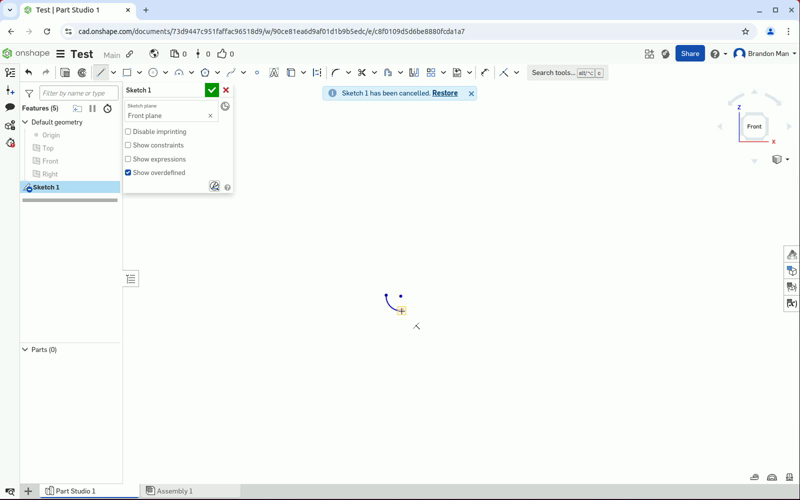
scroll(6)
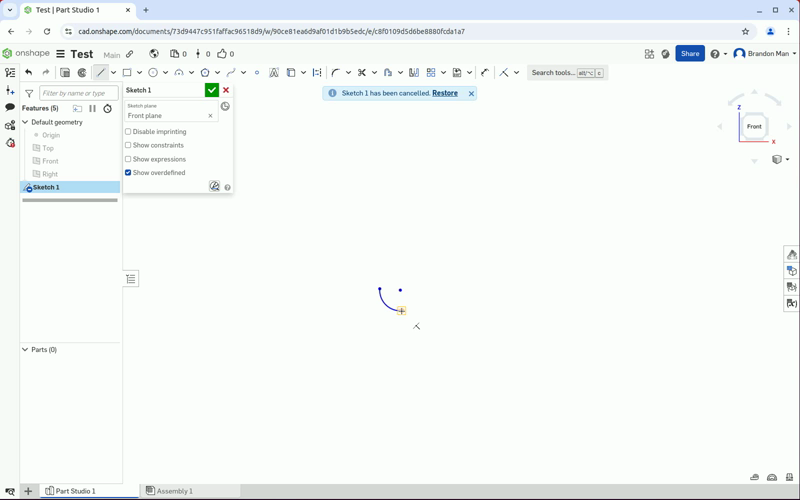
scroll(6)
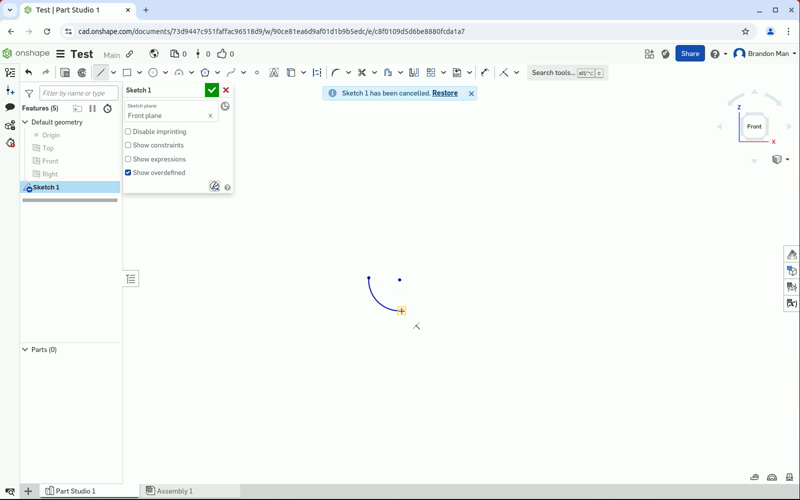
scroll(6)
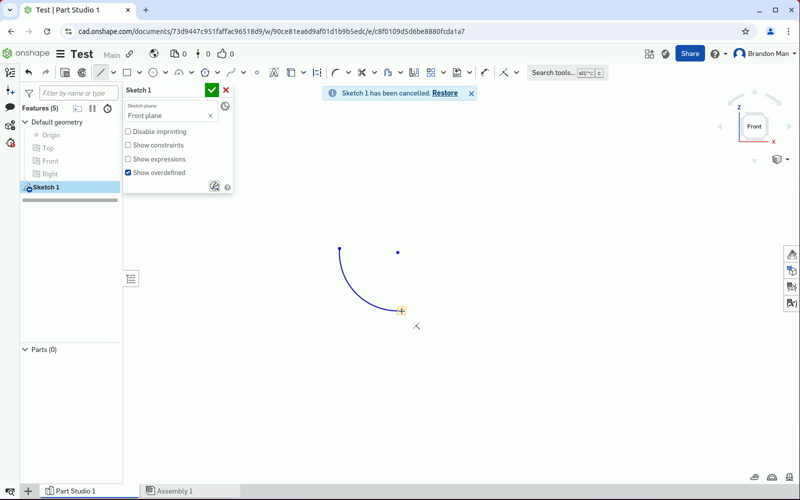
click(401, 310)
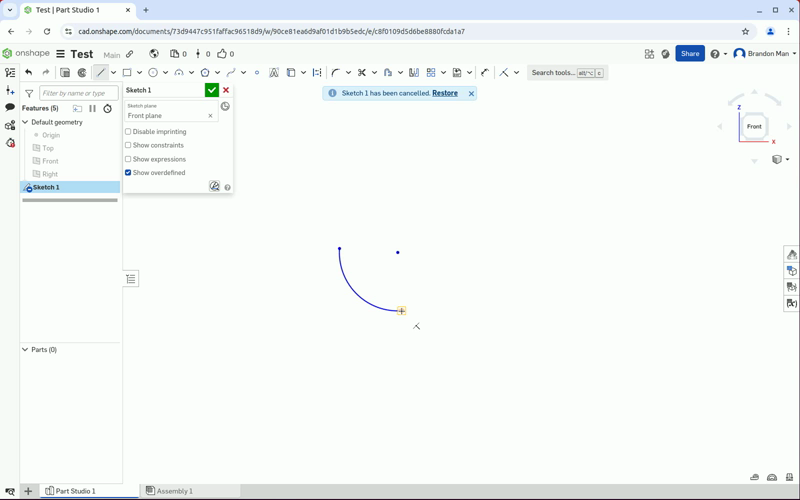
scroll(-6)
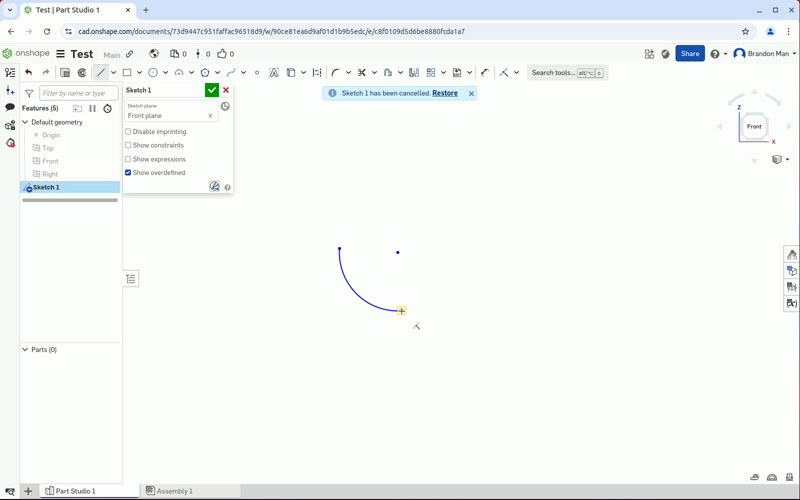
scroll(-6)
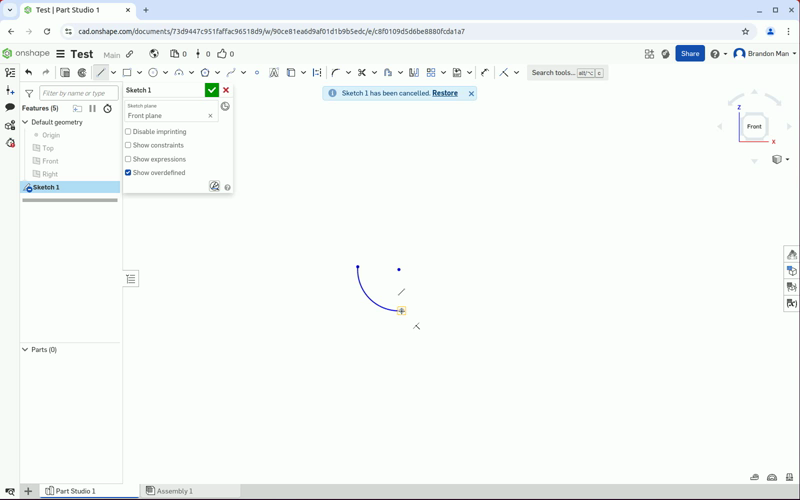
scroll(-6)
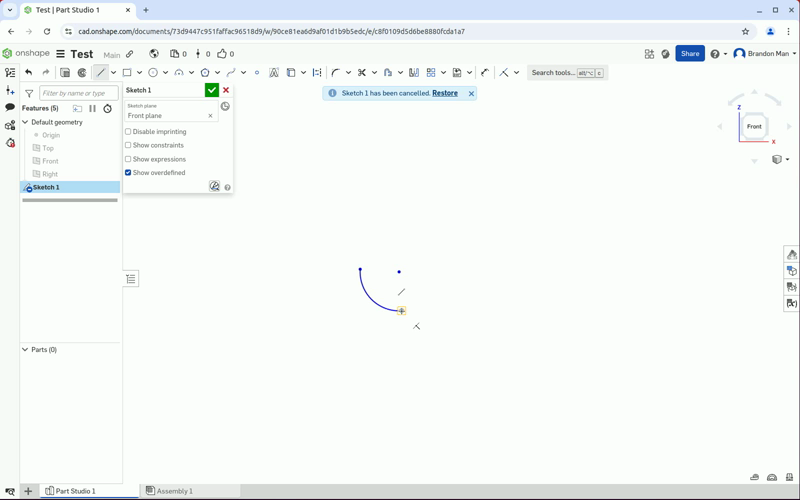
scroll(-6)
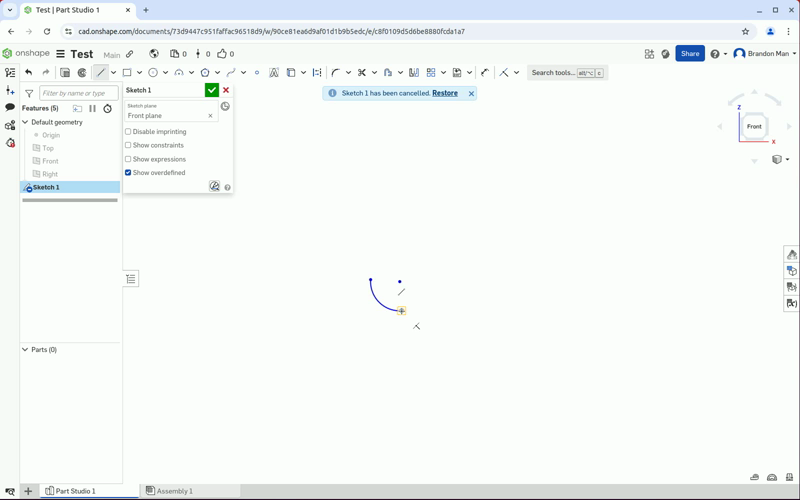
scroll(-6)
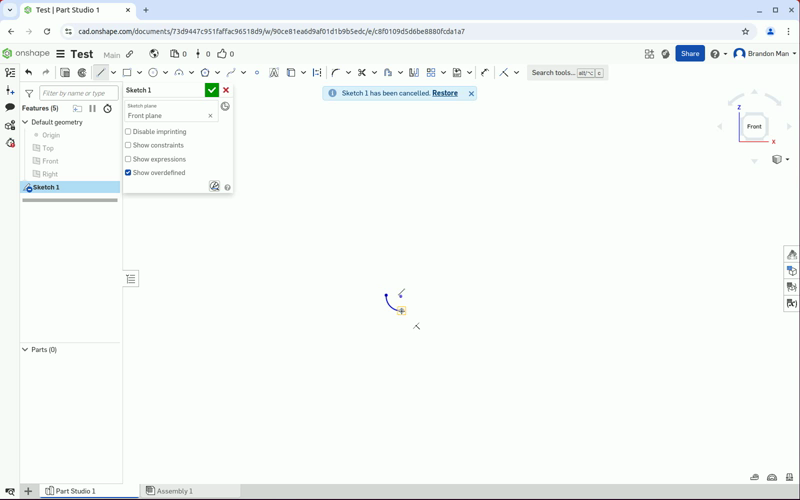
scroll(-6)
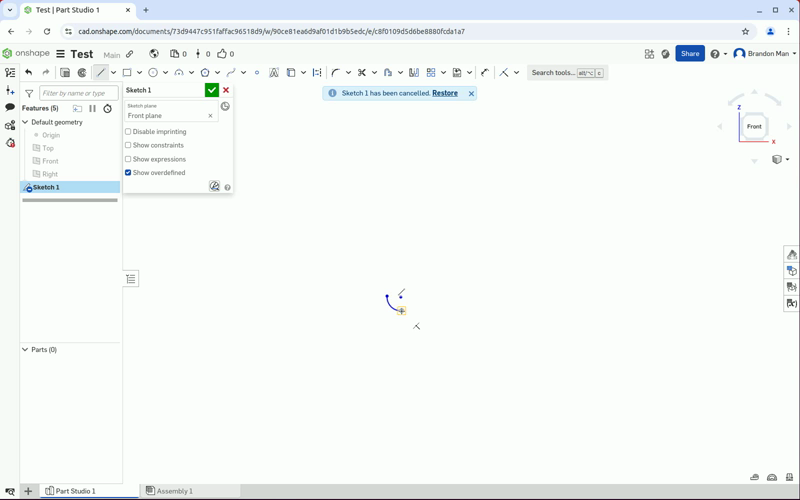
scroll(-6)
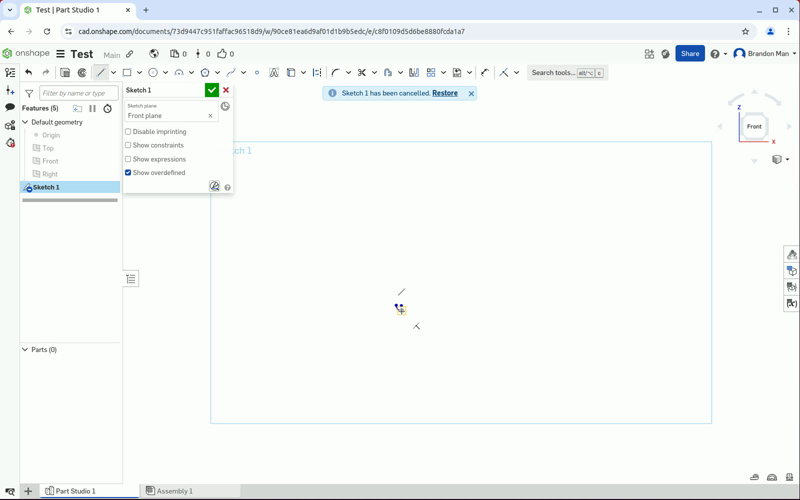
key_down(shift)
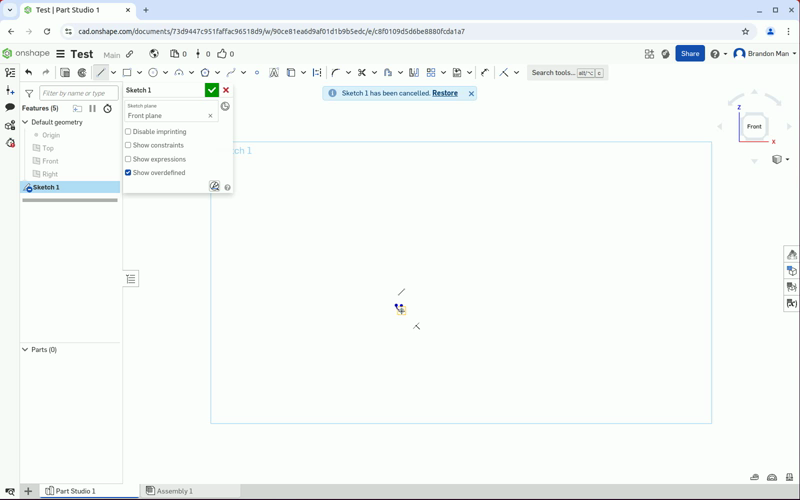
mouse_move(519, 310)
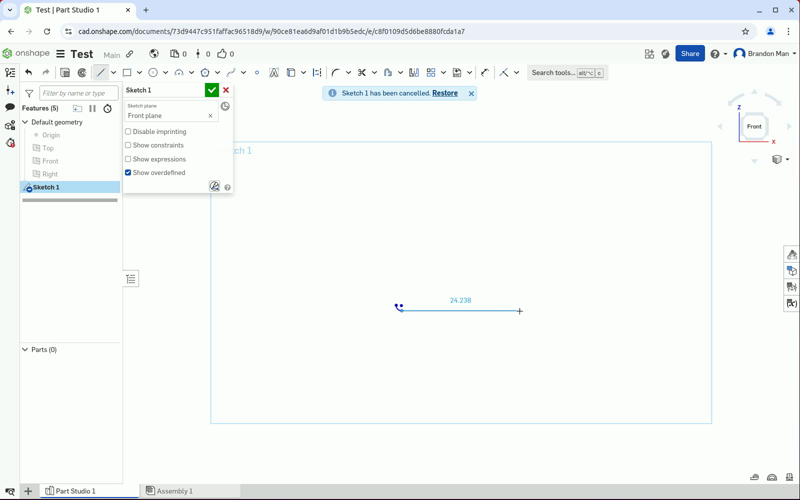
click(519, 310)
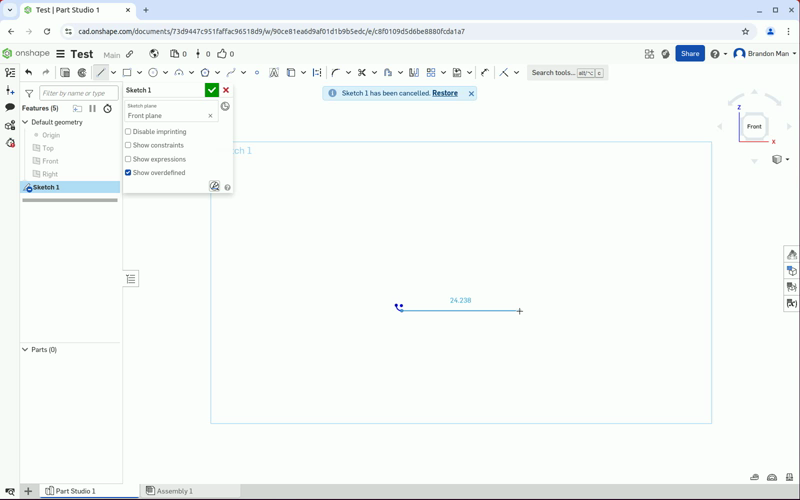
key_up(shift)
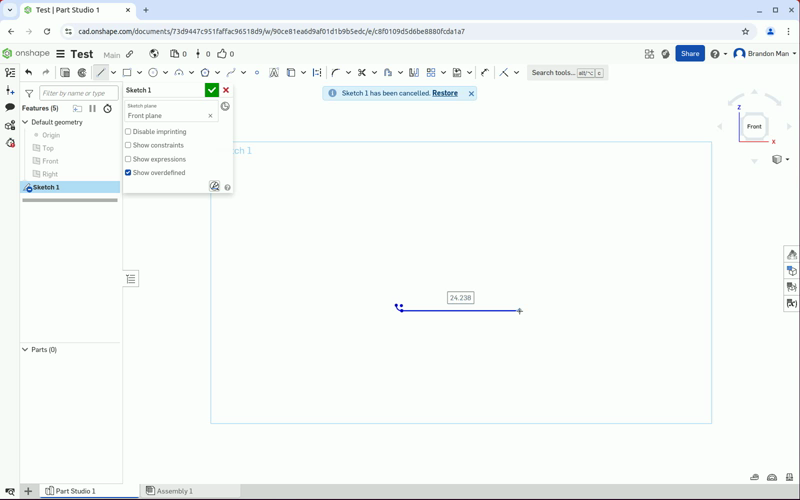
key(esc)
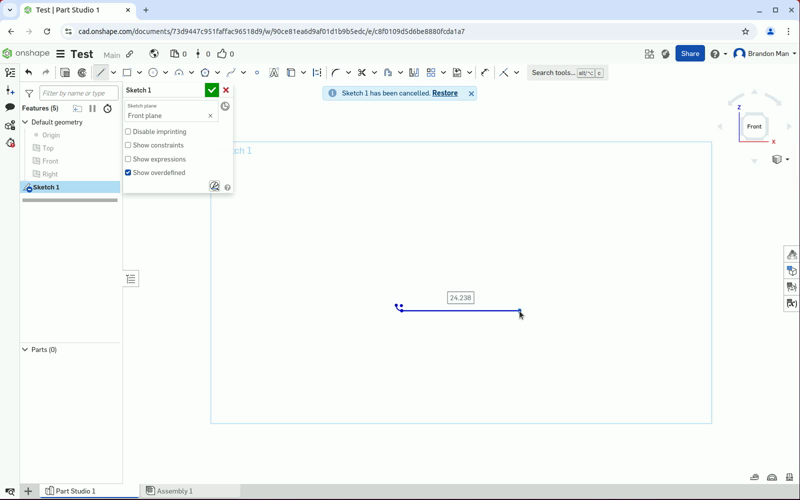
key(a)
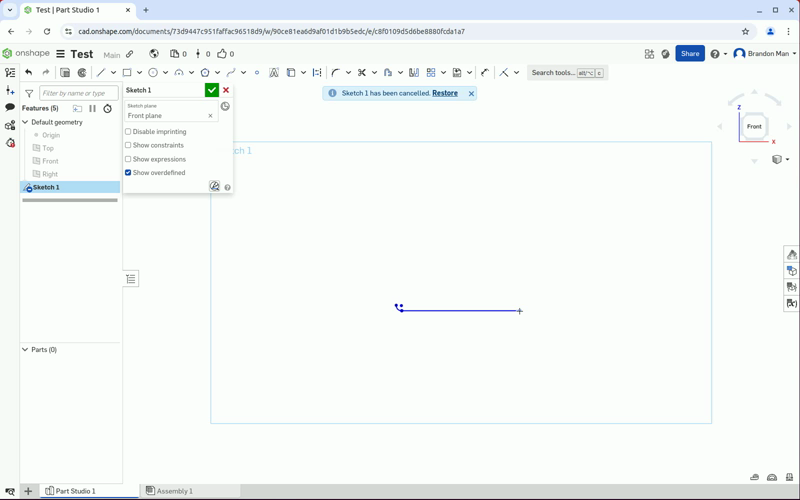
mouse_move(519, 310)
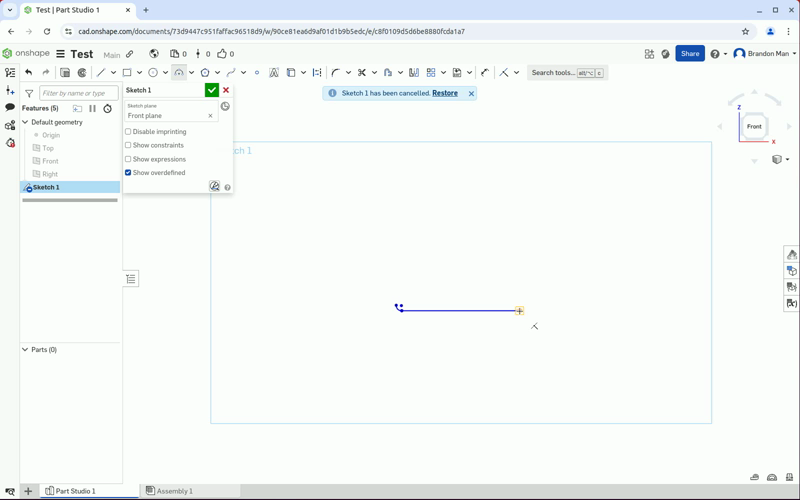
click(519, 310)
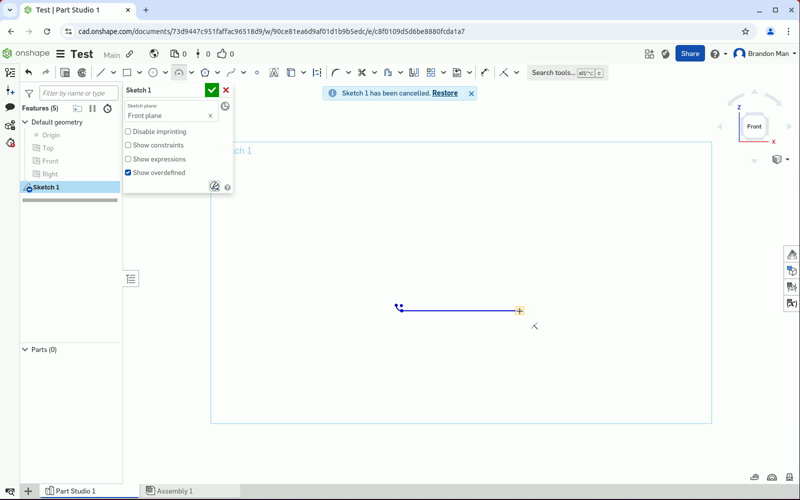
key_down(shift)
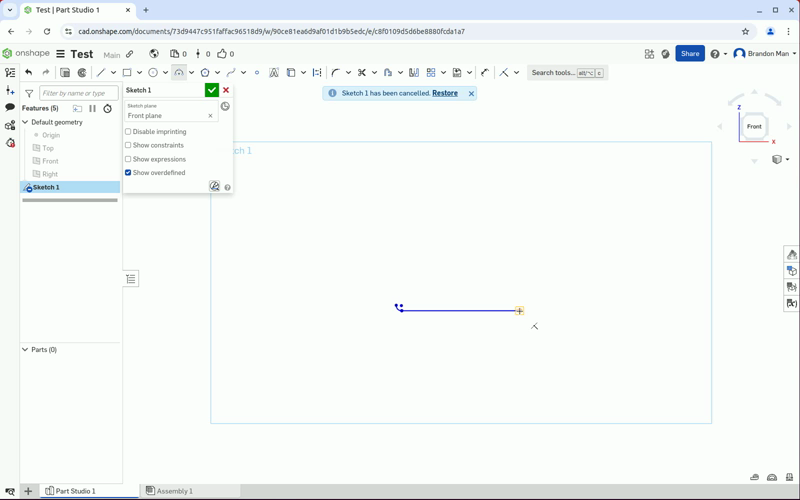
mouse_move(525, 305)
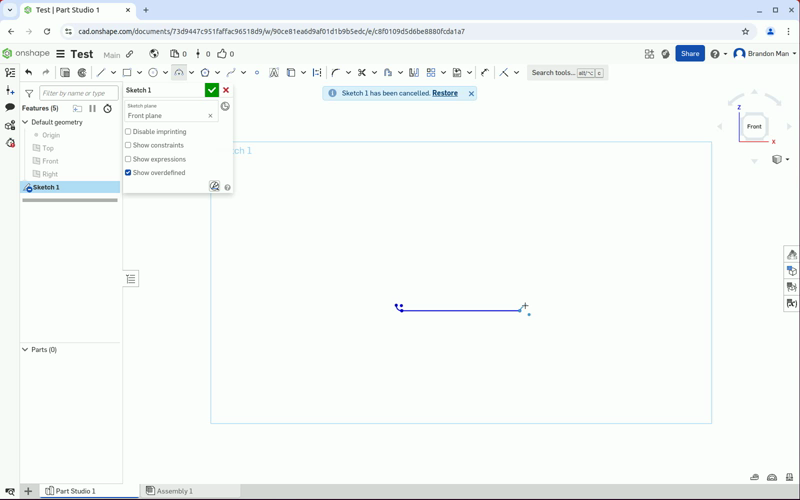
click(525, 305)
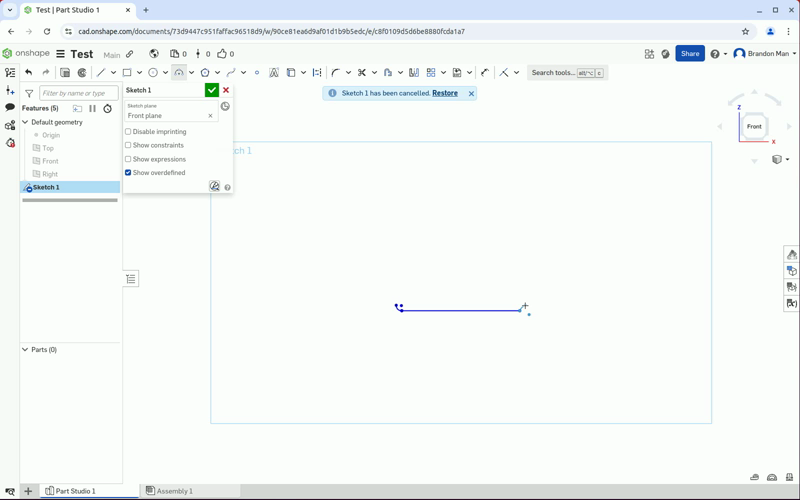
mouse_move(523, 309)
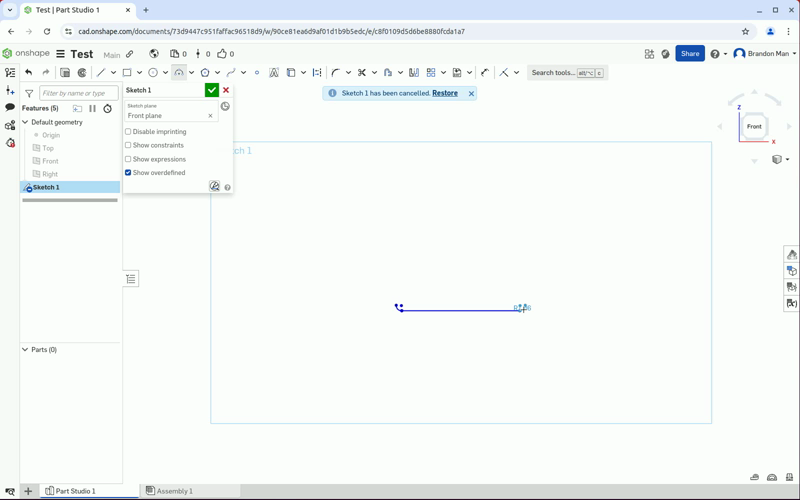
scroll(6)
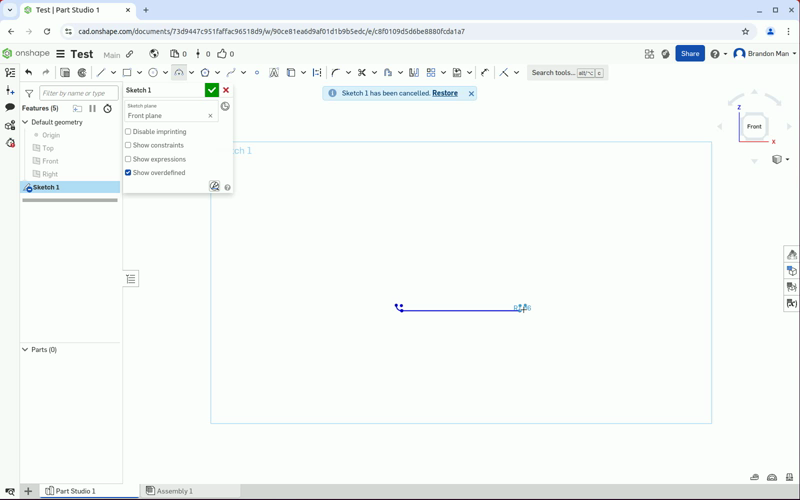
scroll(6)
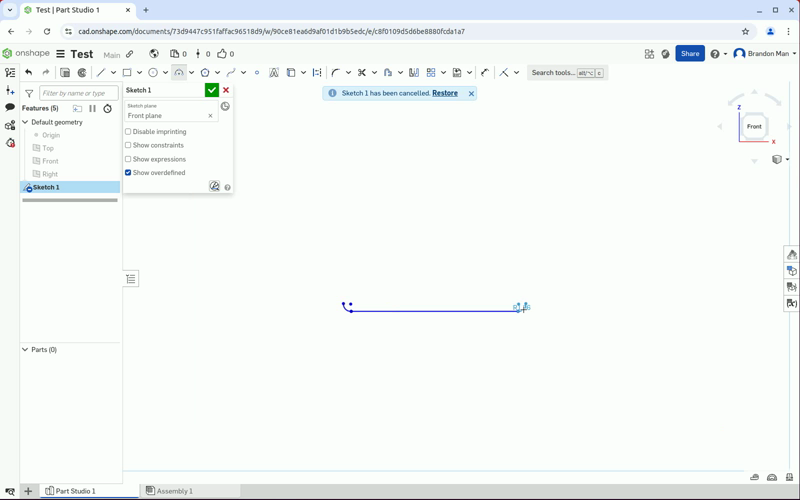
scroll(6)
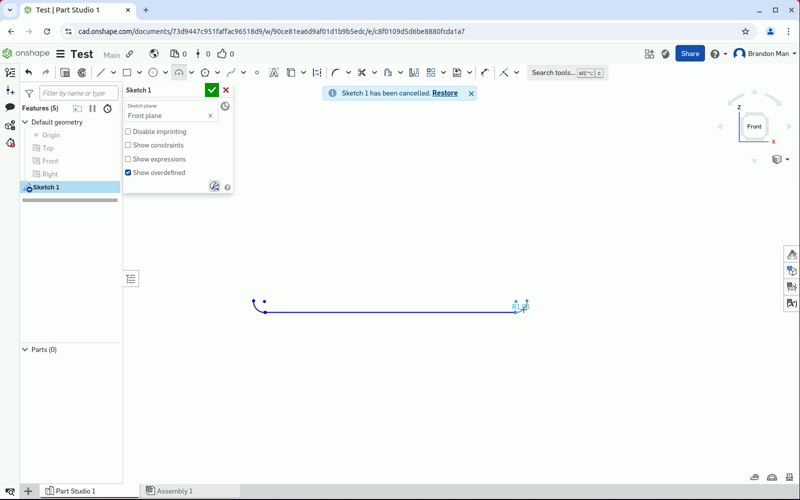
scroll(6)
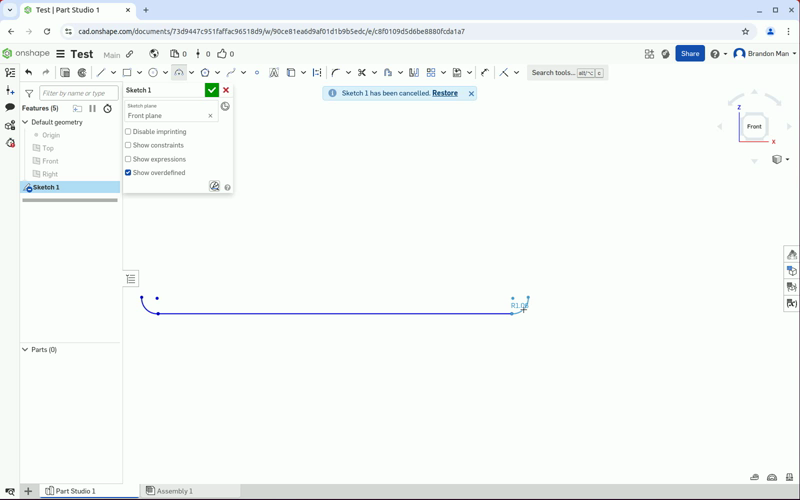
scroll(6)
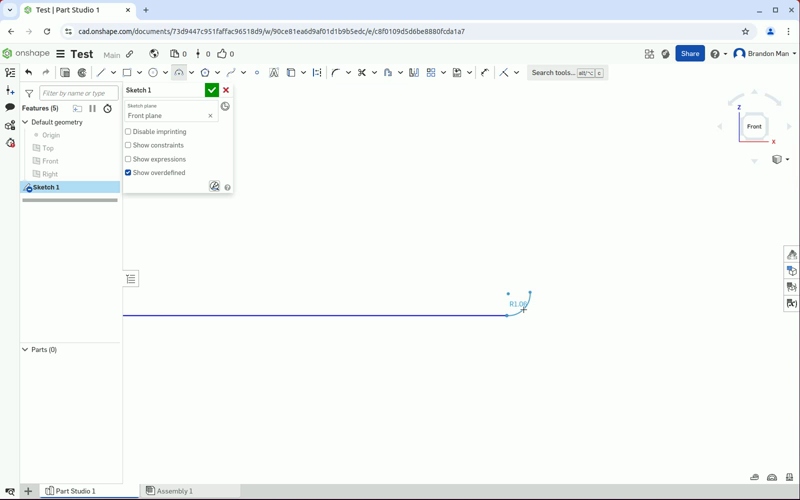
scroll(6)
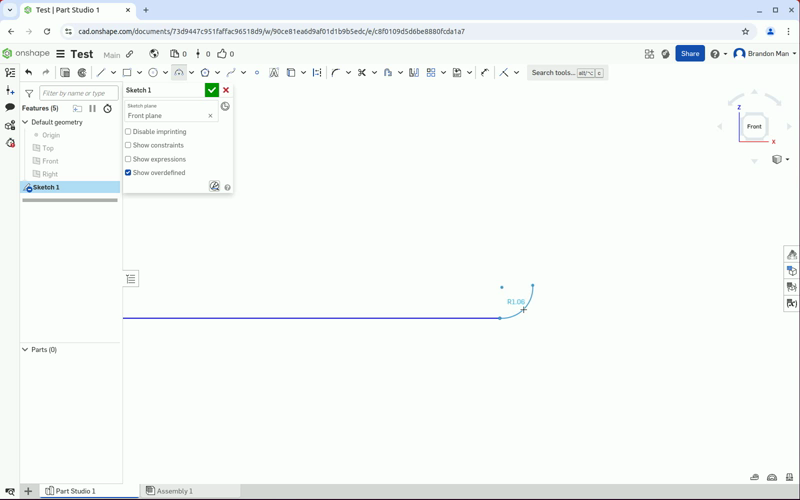
scroll(6)
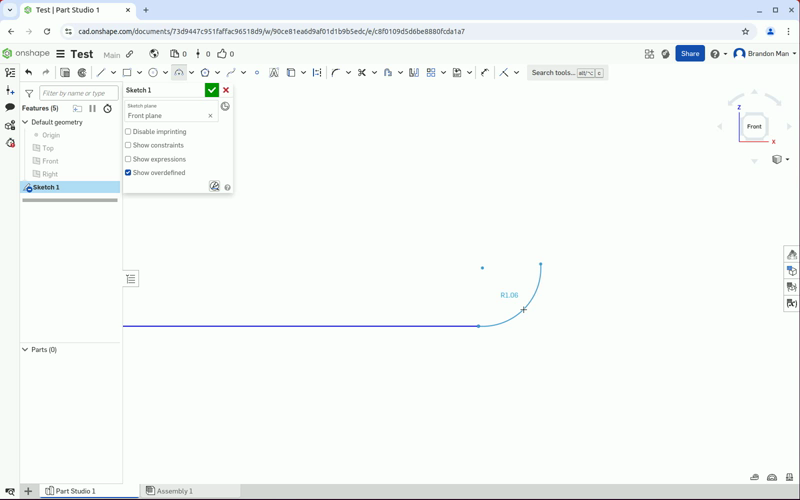
click(523, 309)
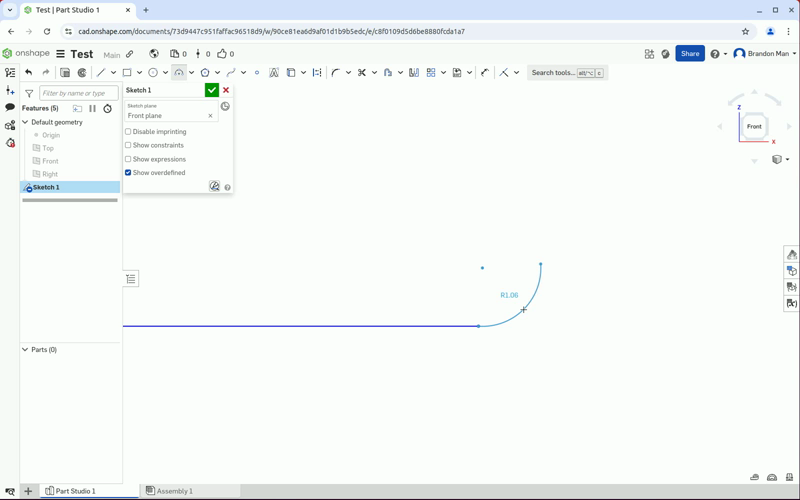
scroll(-6)
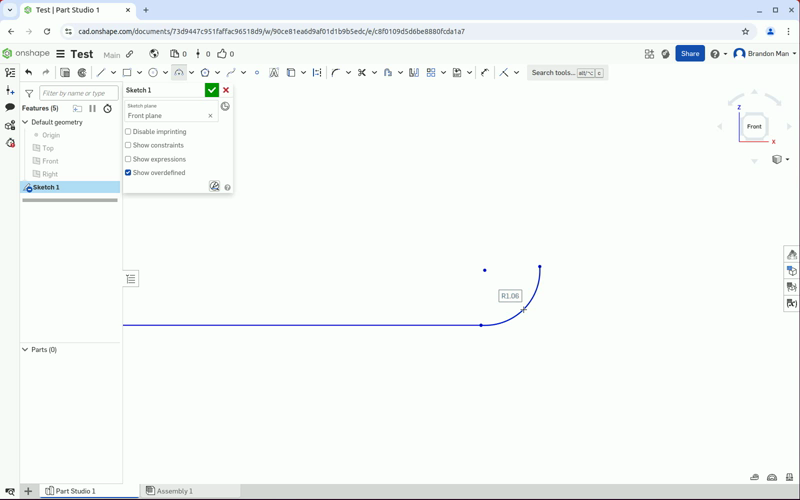
scroll(-6)
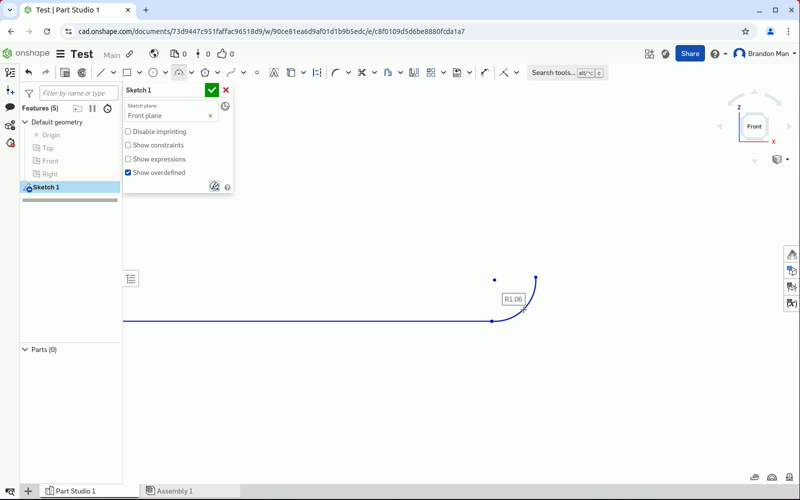
scroll(-6)
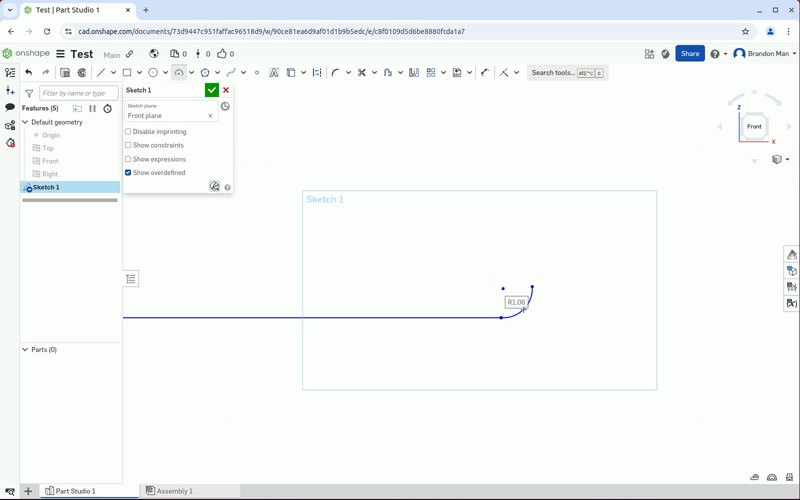
scroll(-6)
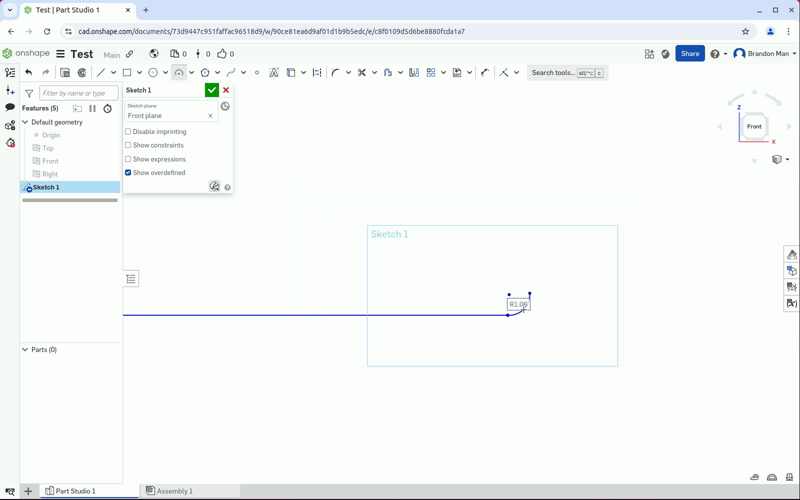
scroll(-6)
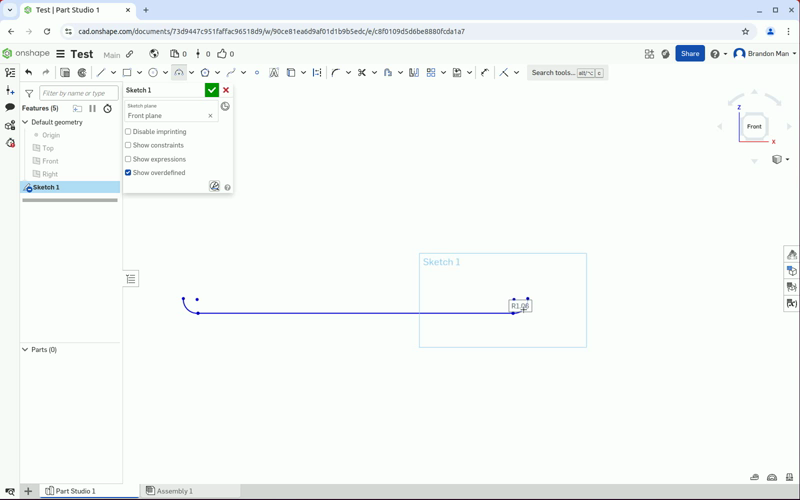
scroll(-6)
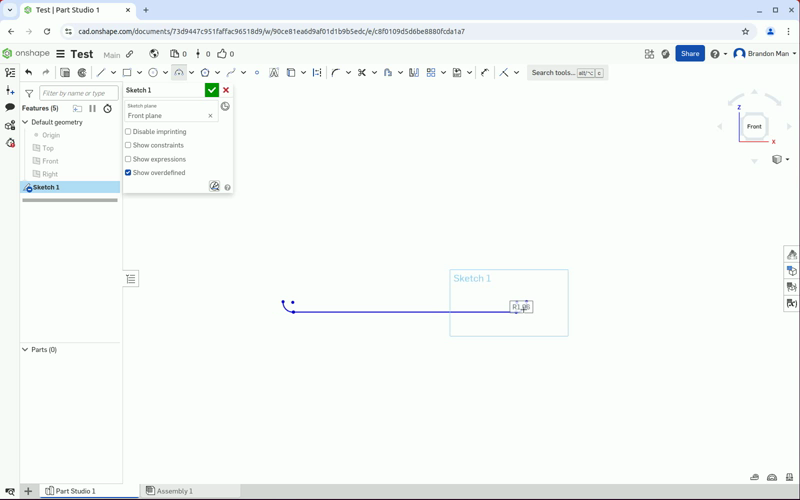
scroll(-6)
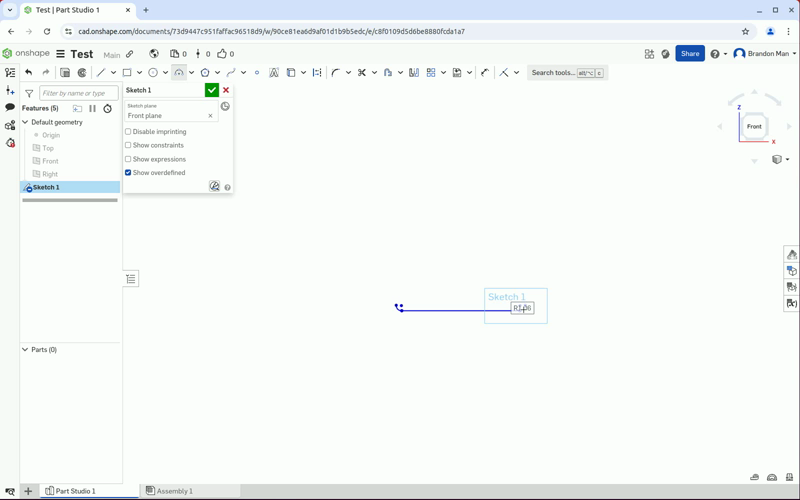
key_up(shift)
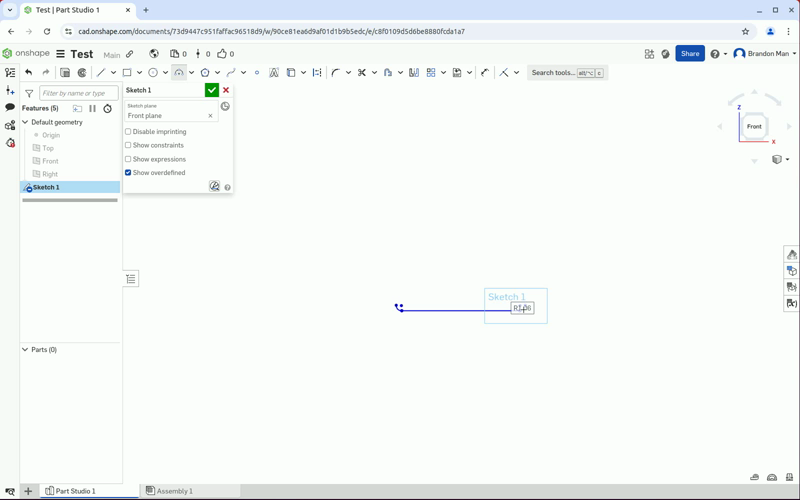
key(esc)
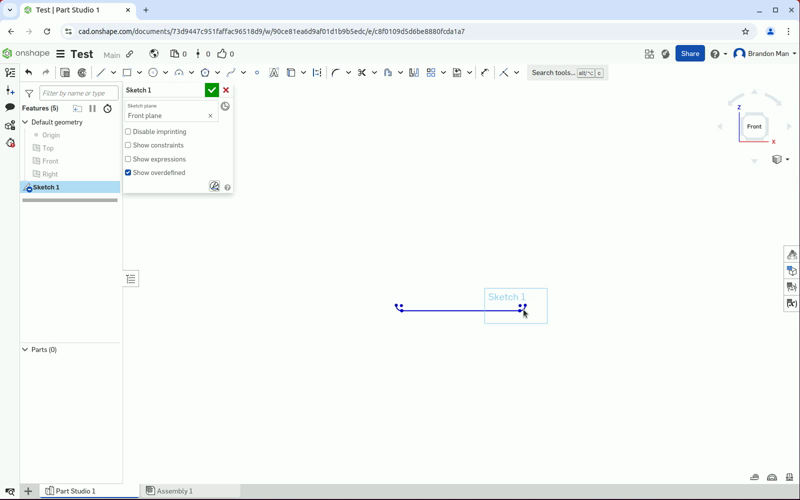
key(l)
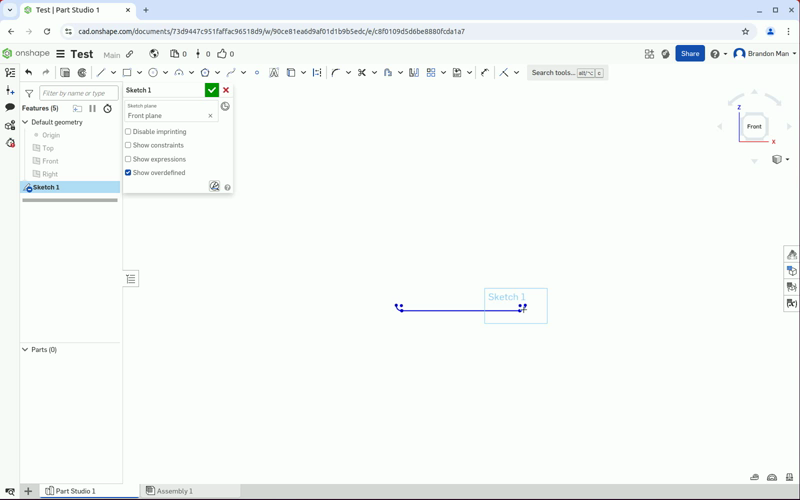
mouse_move(525, 305)
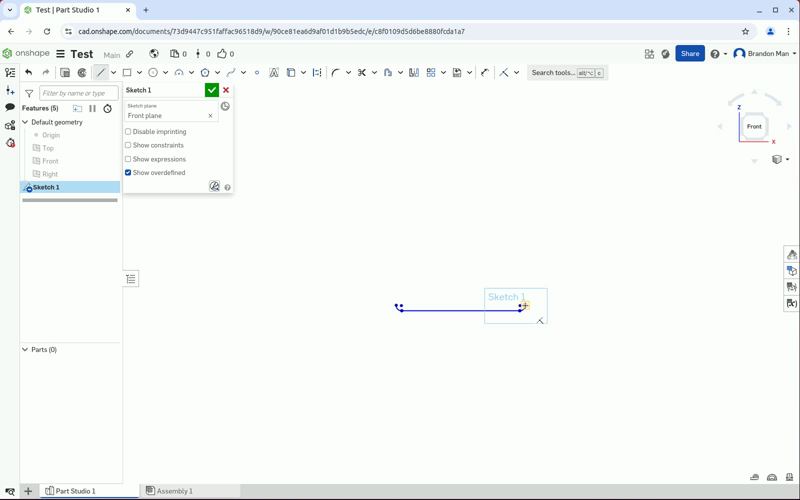
scroll(6)
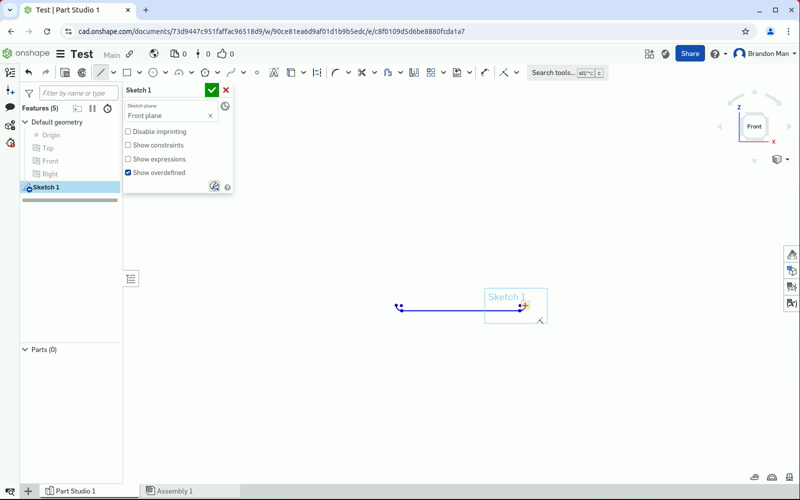
scroll(6)
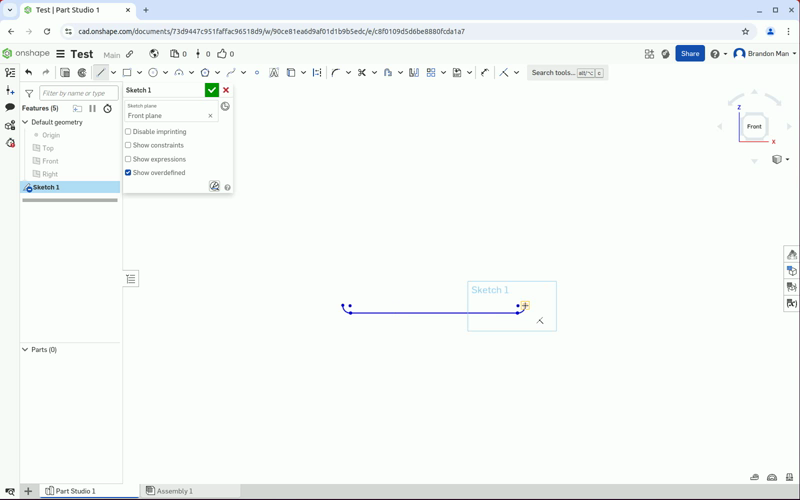
scroll(6)
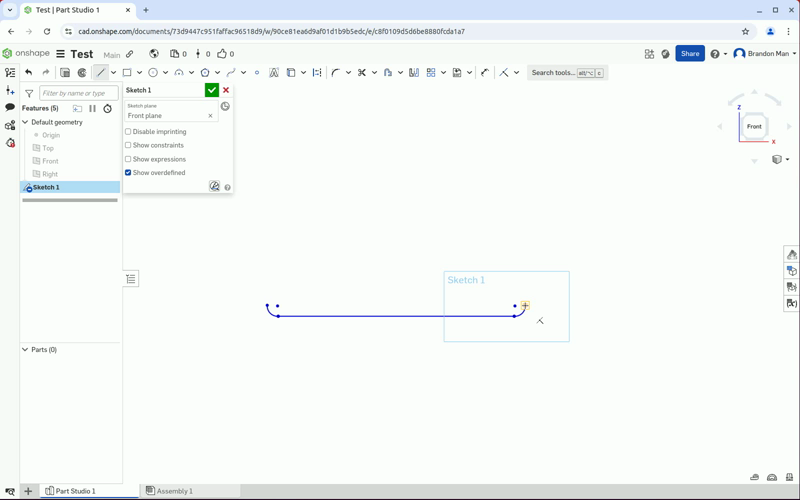
scroll(6)
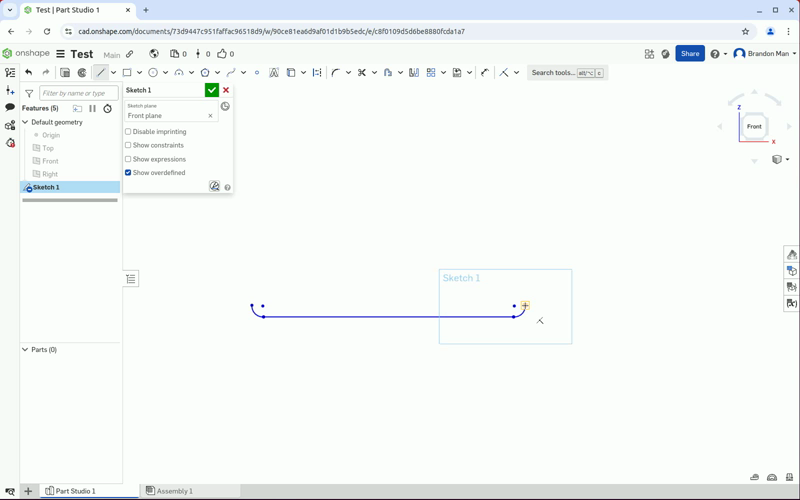
scroll(6)
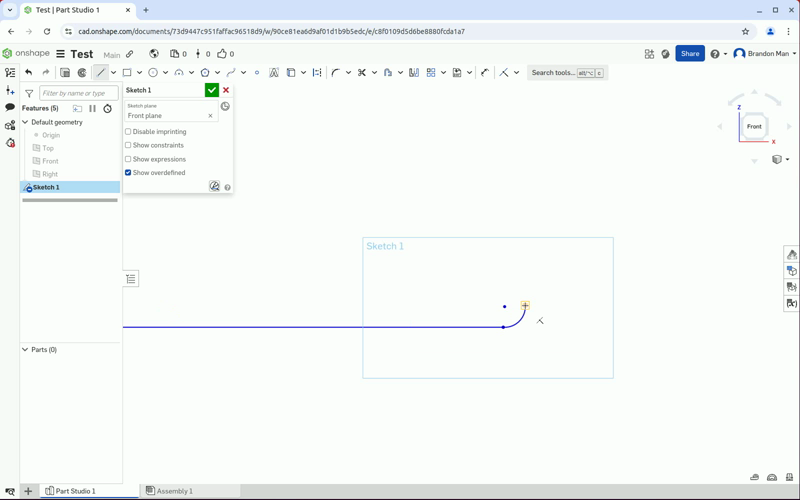
scroll(6)
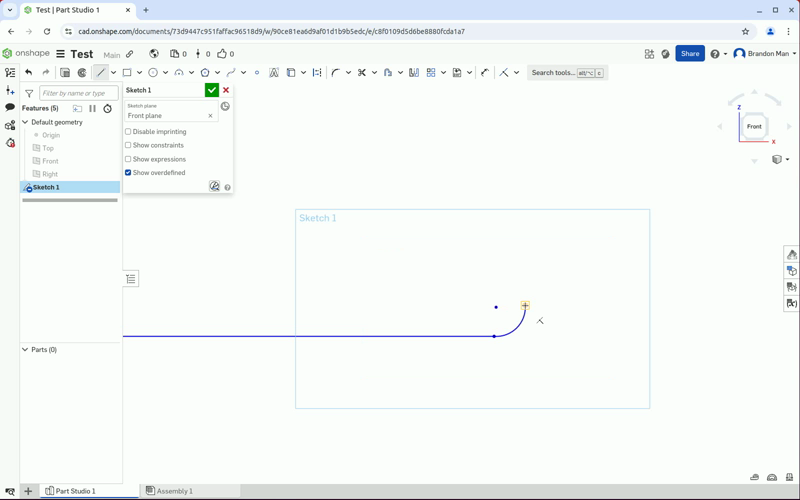
scroll(6)
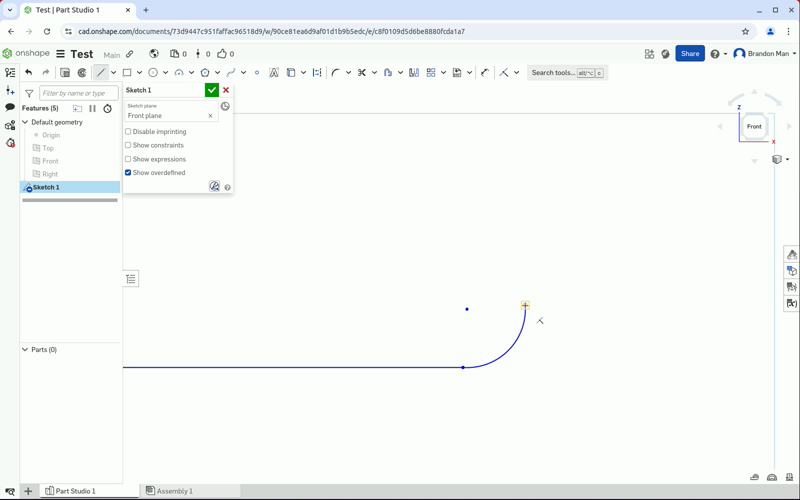
click(525, 305)
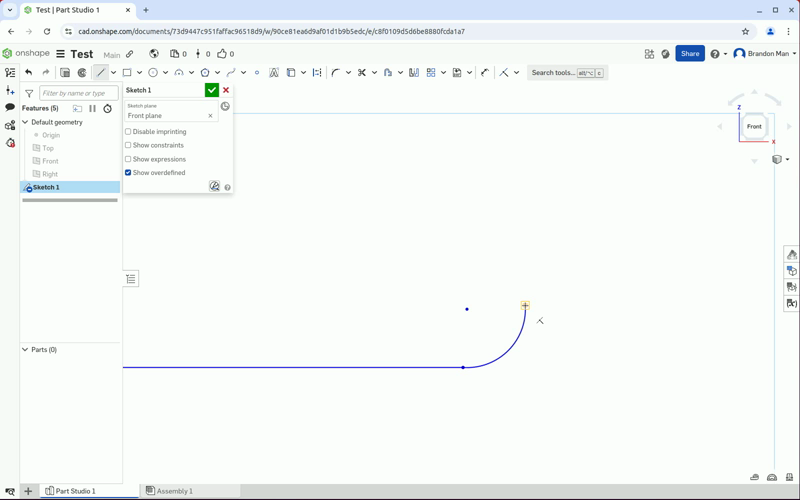
scroll(-6)
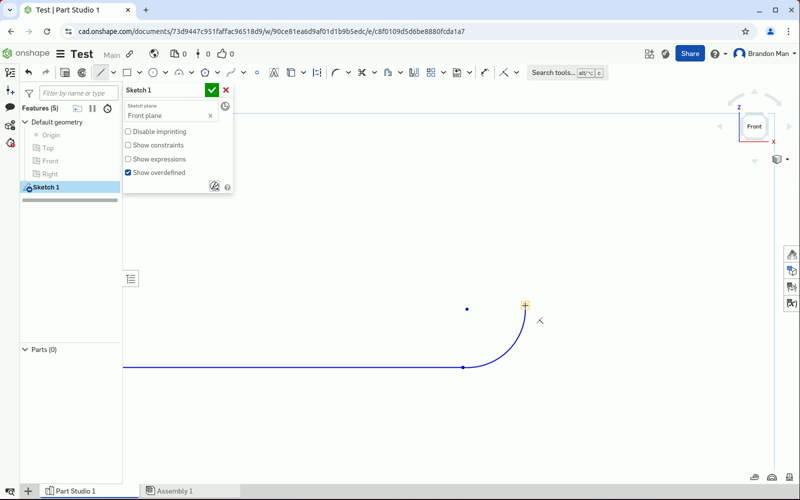
scroll(-6)
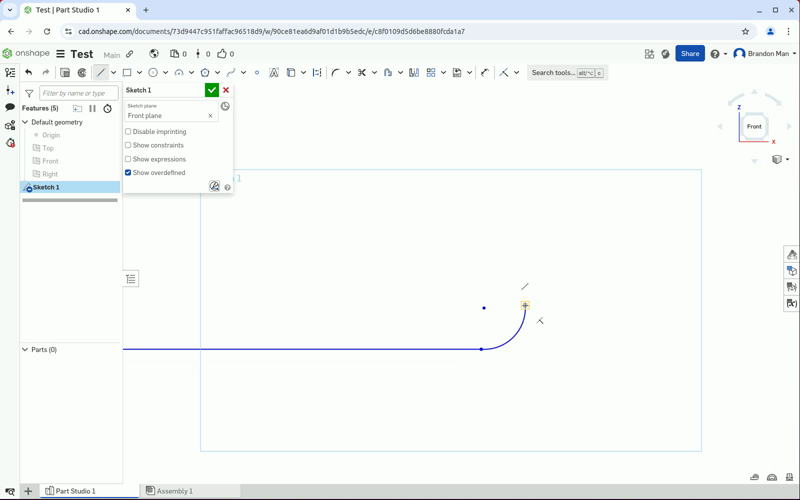
scroll(-6)
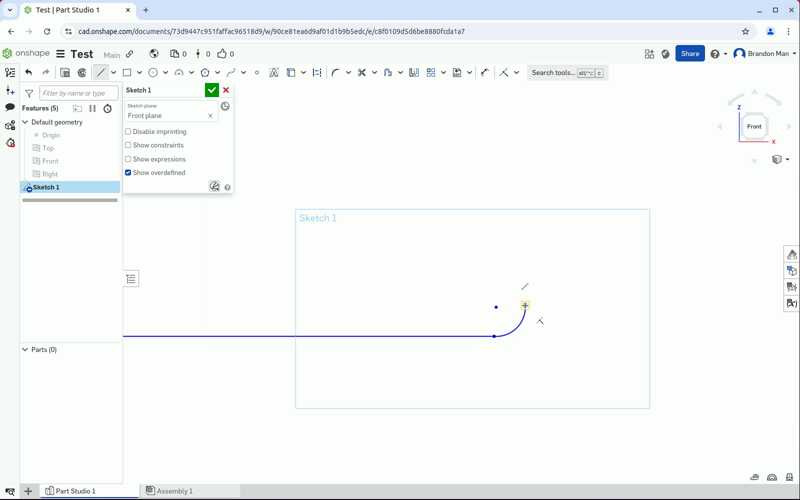
scroll(-6)
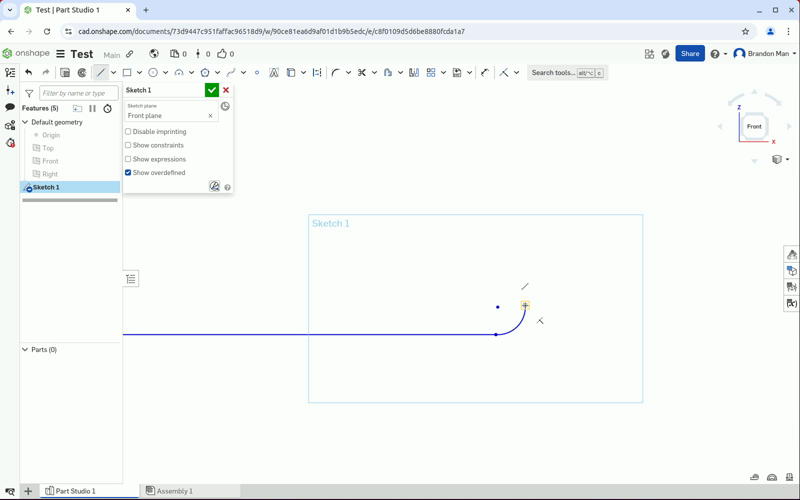
scroll(-6)
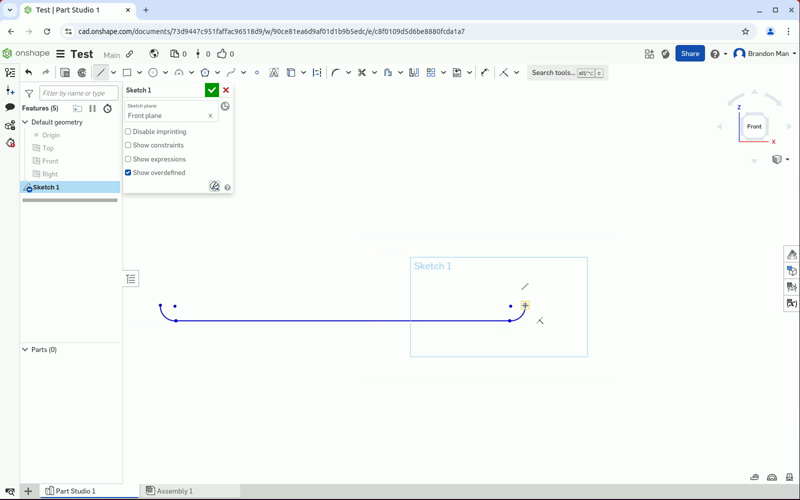
scroll(-6)
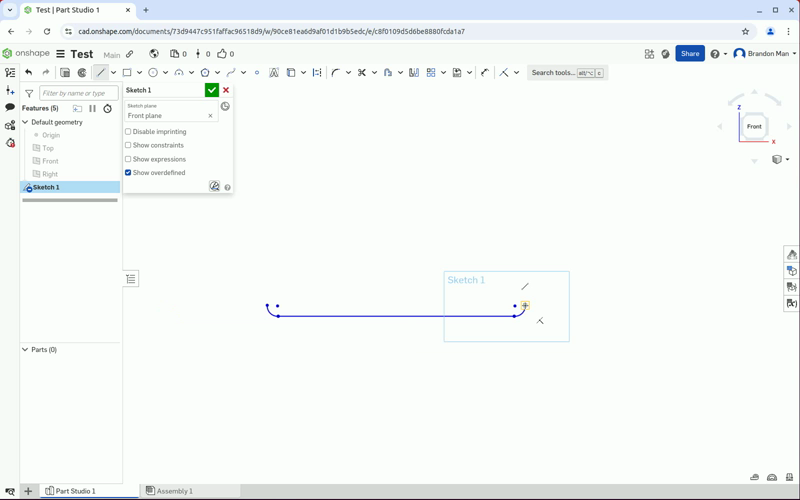
scroll(-6)
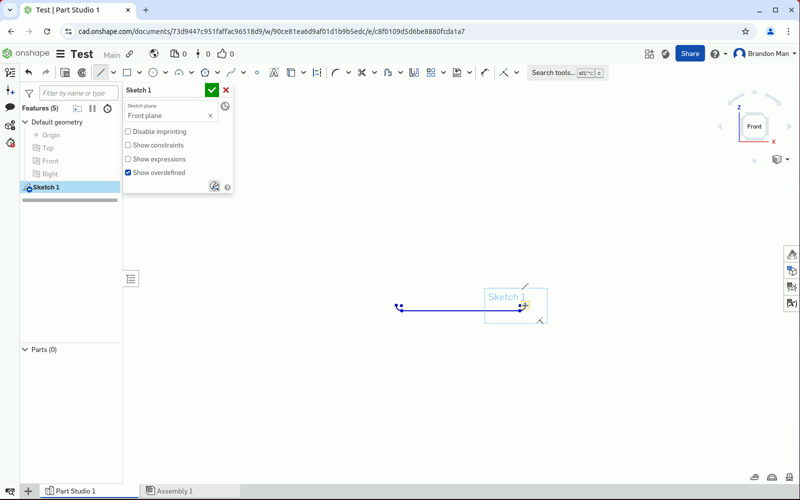
key_down(shift)
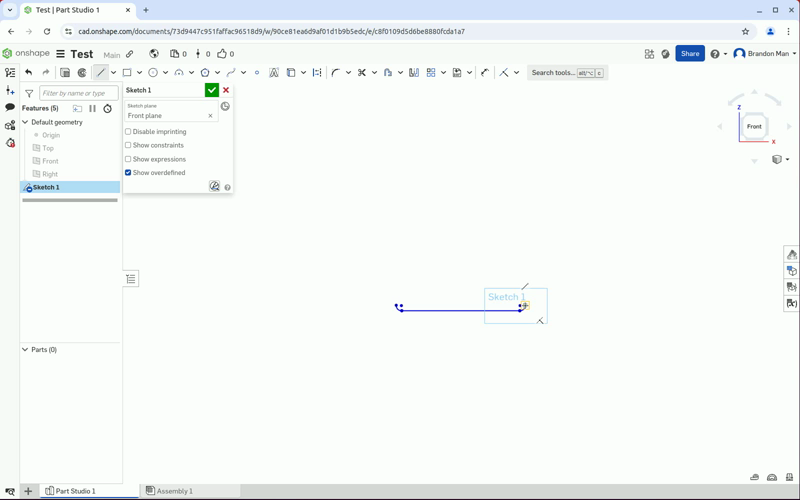
mouse_move(555, 305)
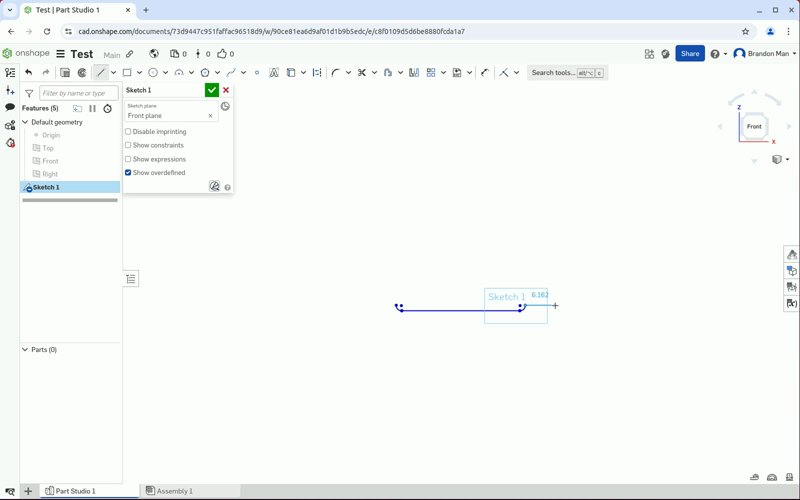
mouse_move(525, 288)
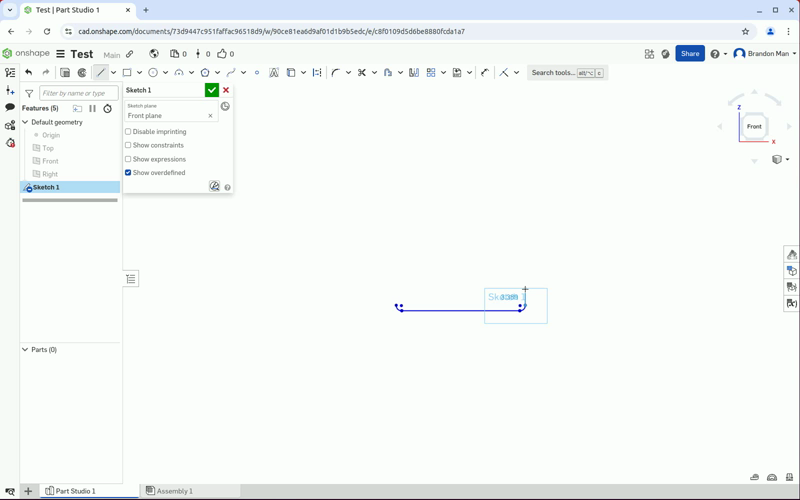
click(525, 288)
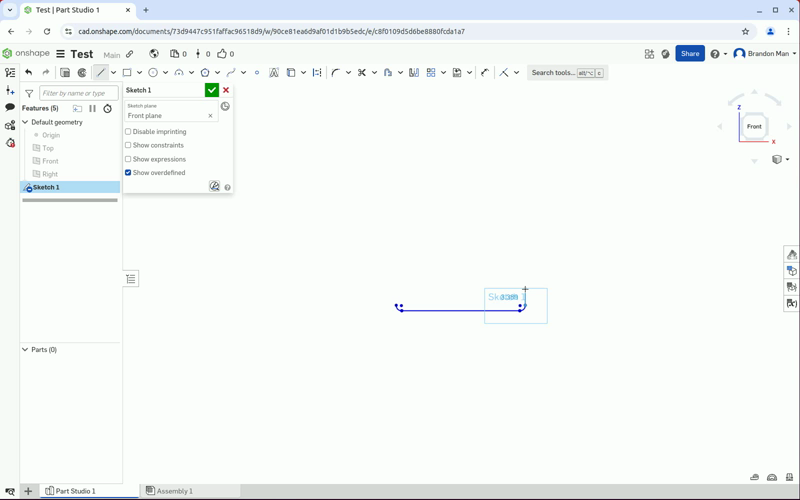
key_up(shift)
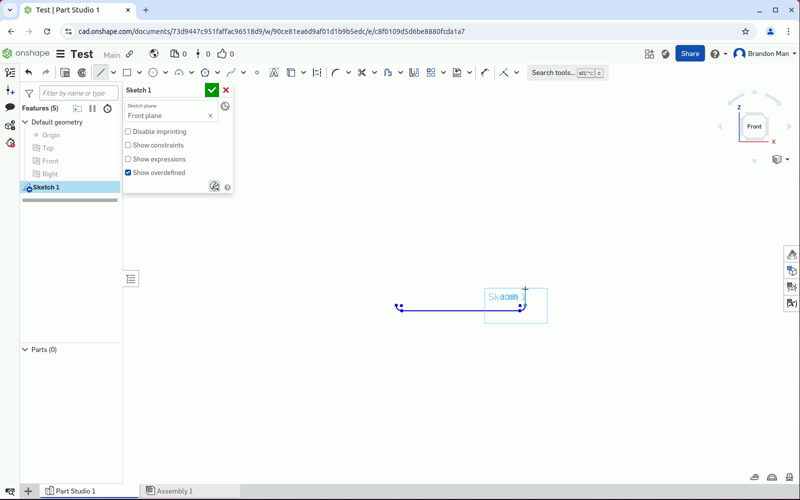
key(esc)
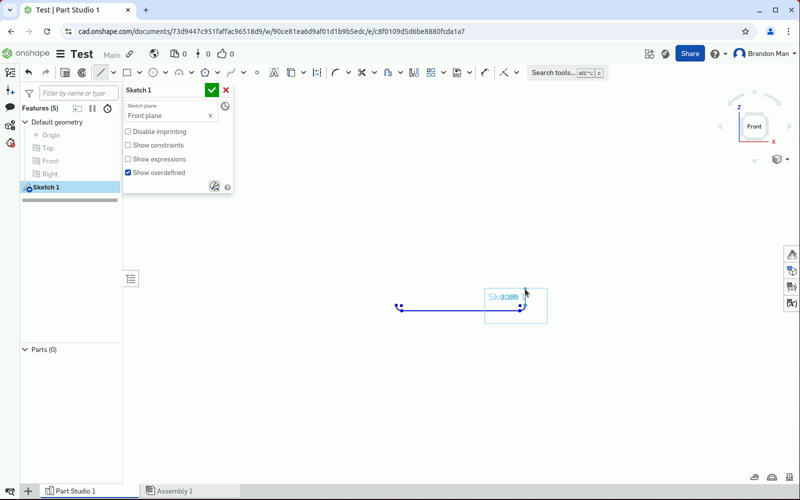
key(a)
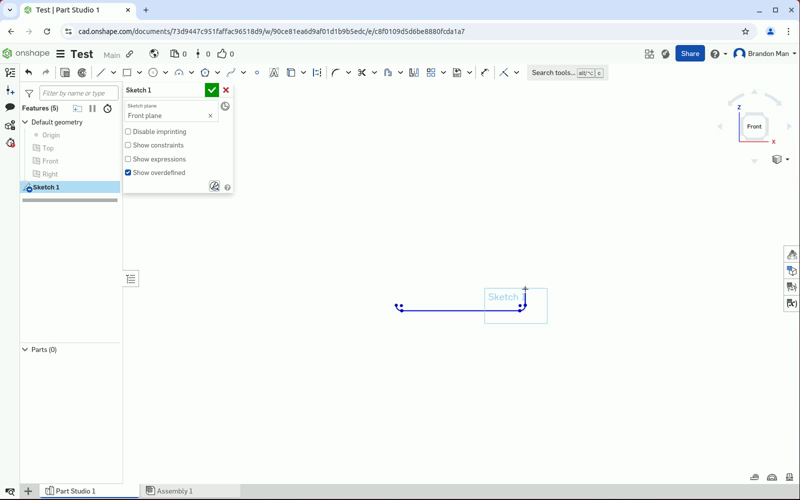
mouse_move(525, 288)
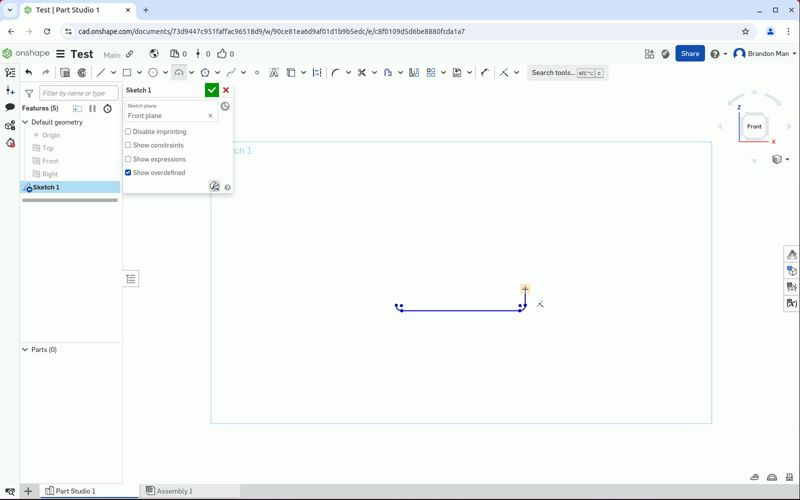
click(525, 288)
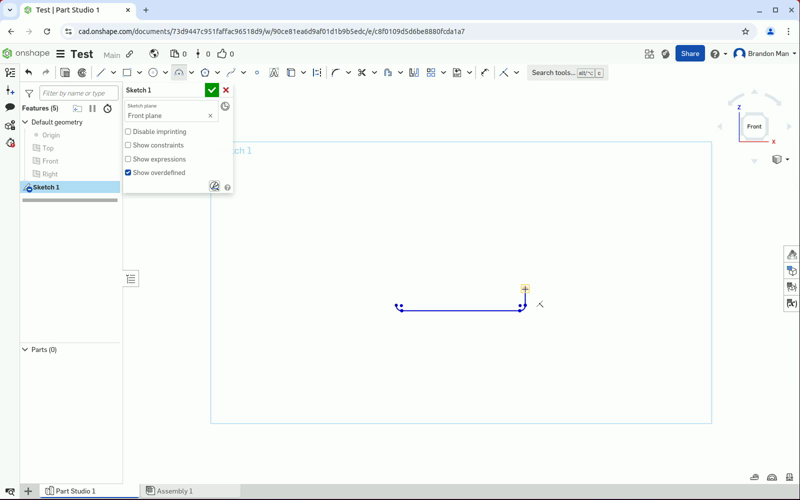
key_down(shift)
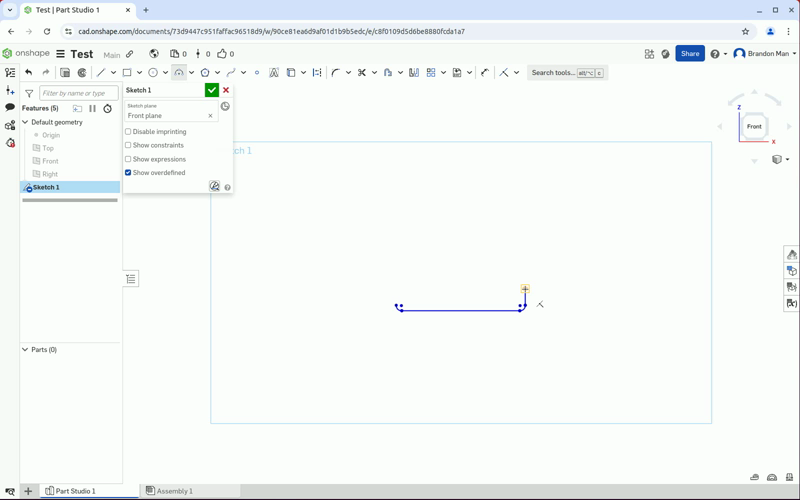
mouse_move(519, 282)
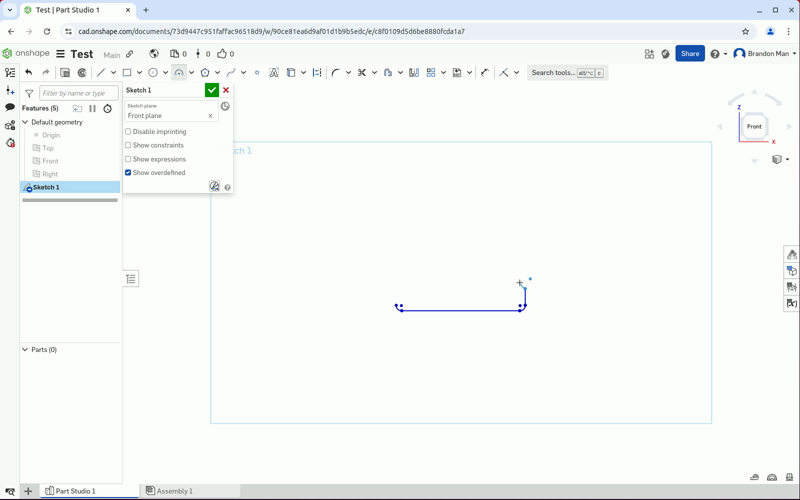
click(519, 282)
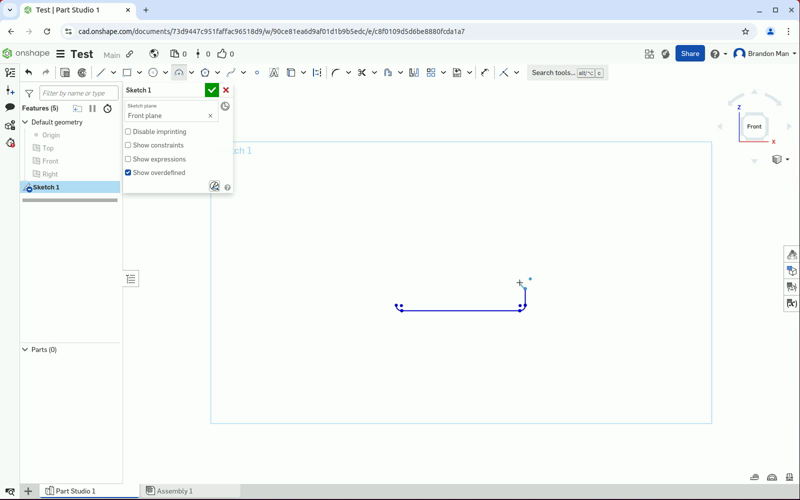
mouse_move(523, 284)
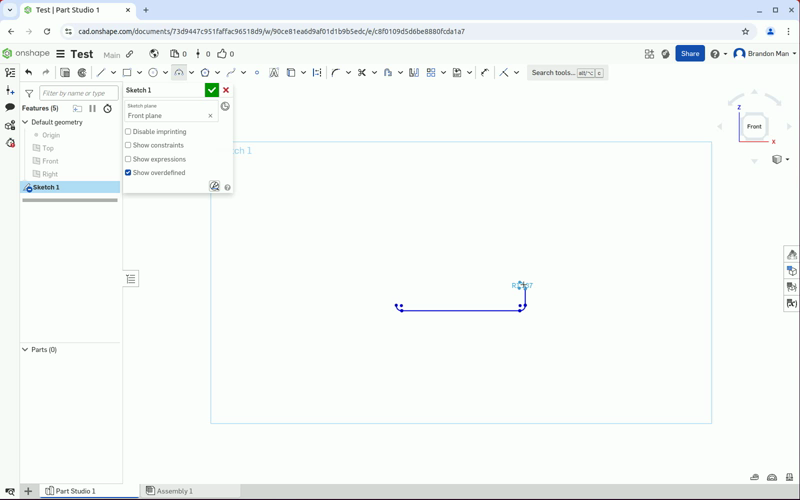
click(523, 284)
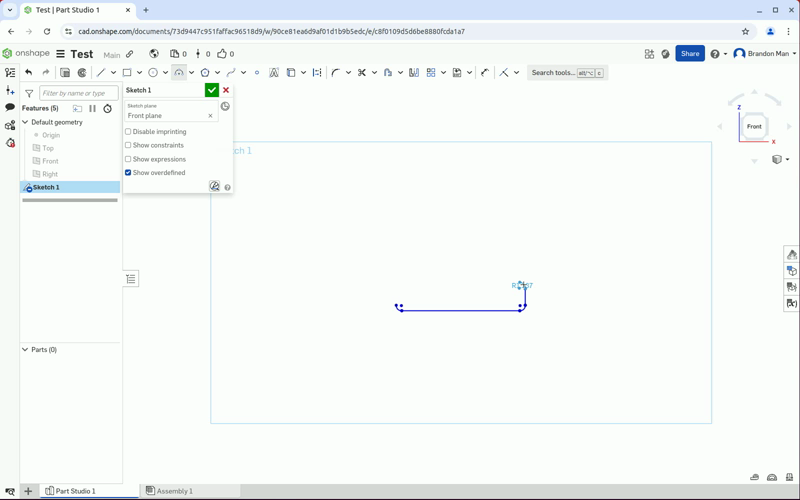
key_up(shift)
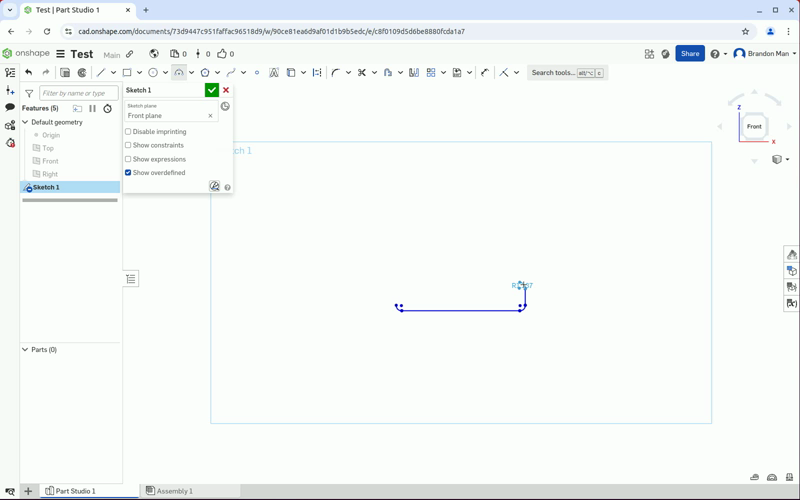
key(esc)
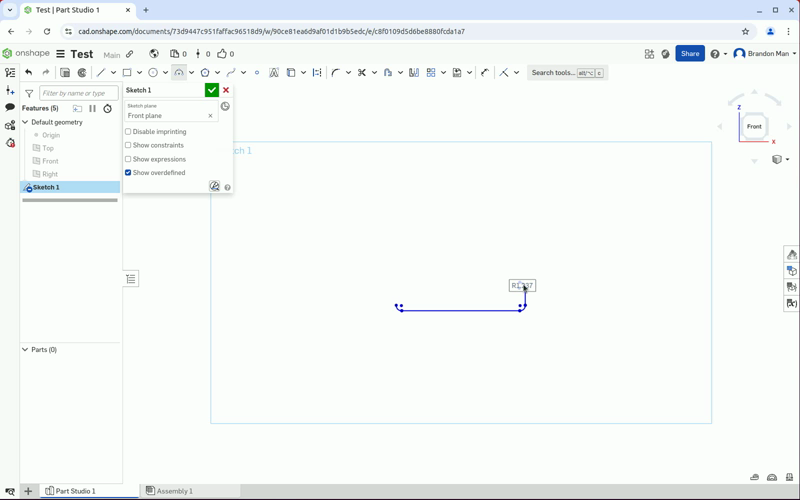
key(l)
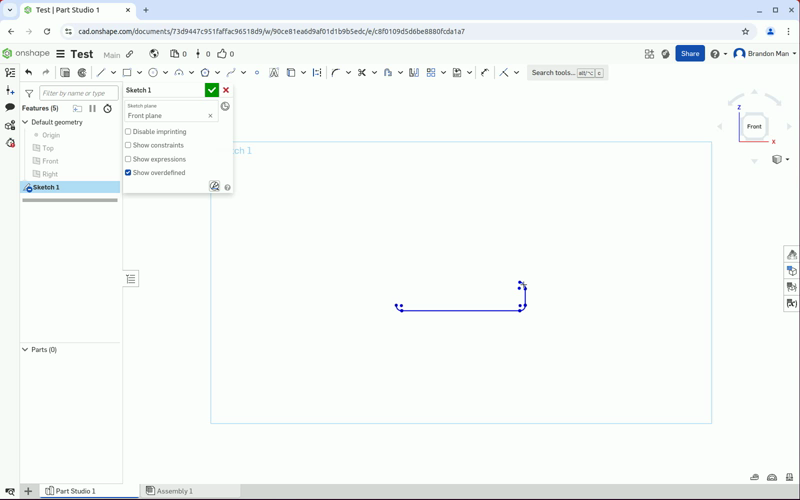
mouse_move(519, 282)
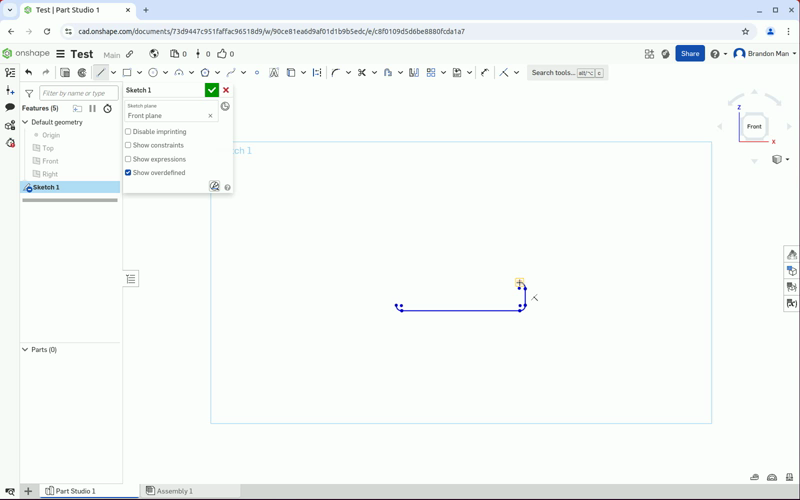
click(519, 282)
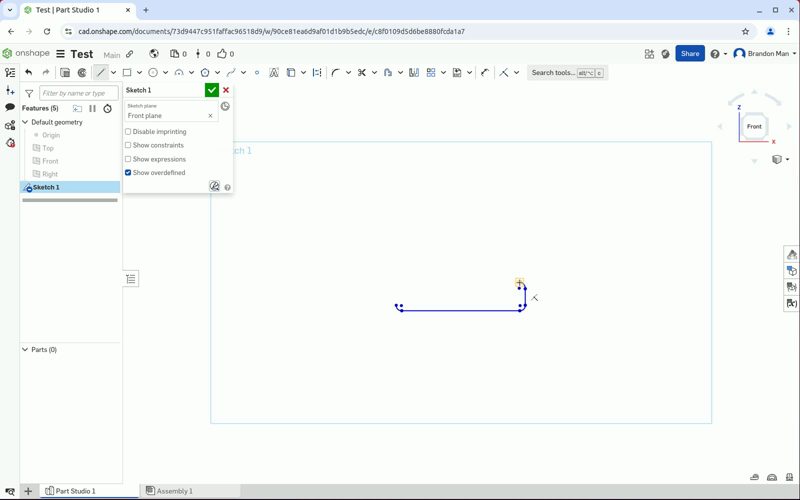
key_down(shift)
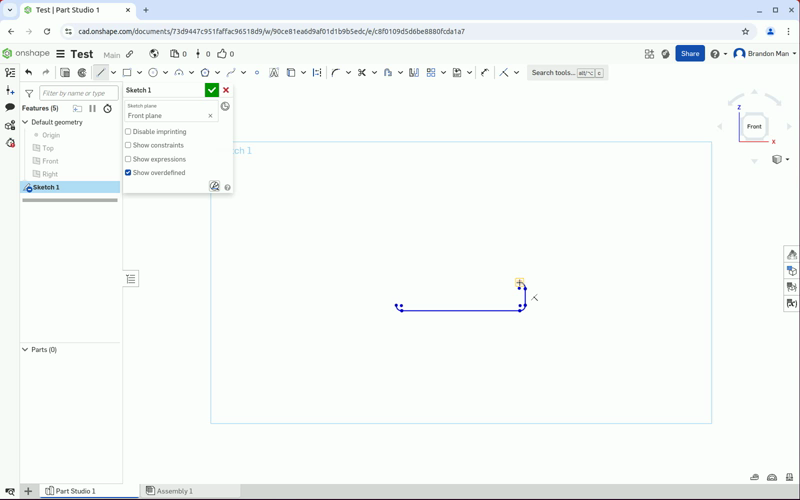
mouse_move(401, 282)
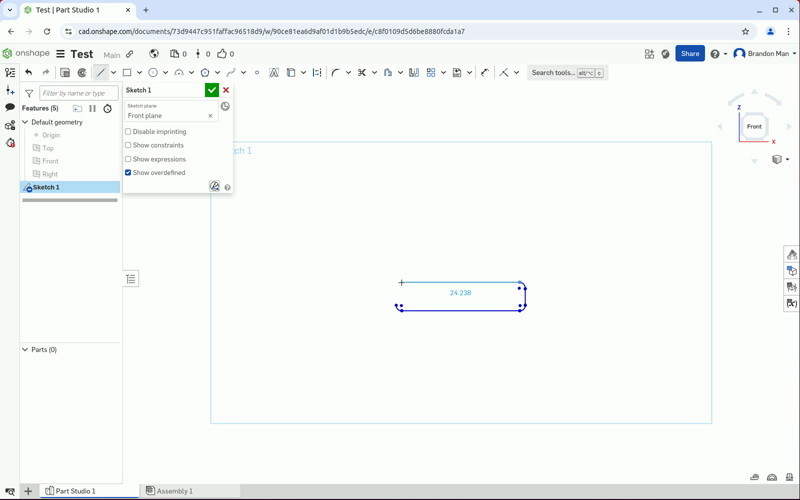
click(401, 282)
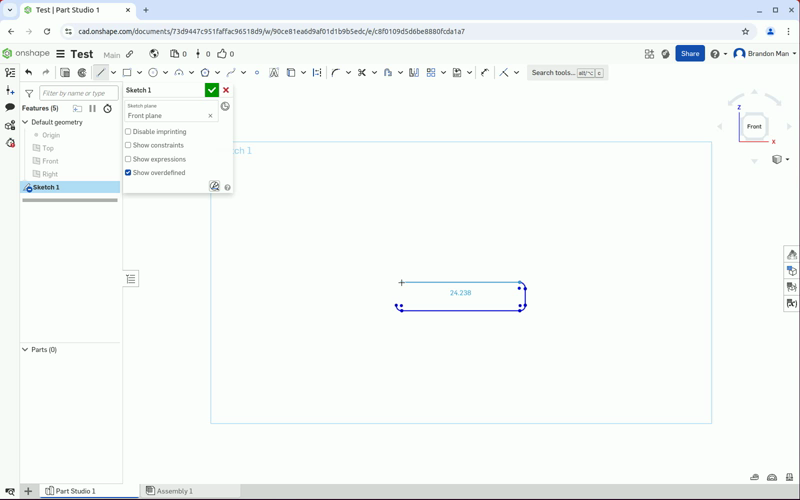
key_up(shift)
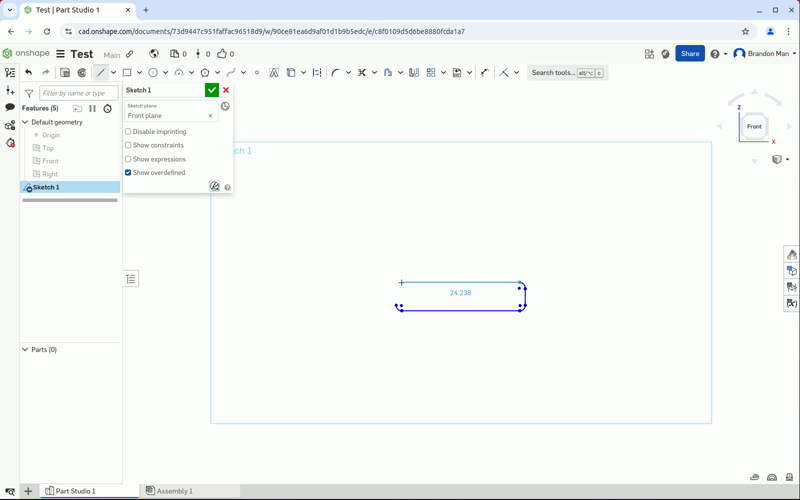
key(esc)
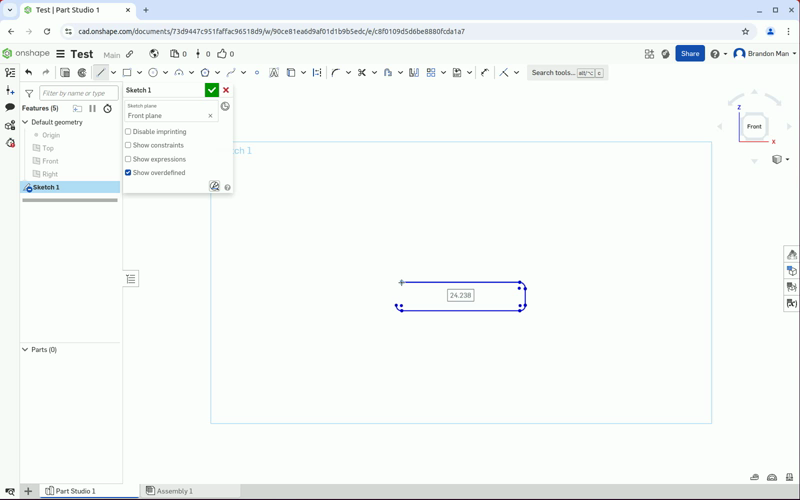
key(a)
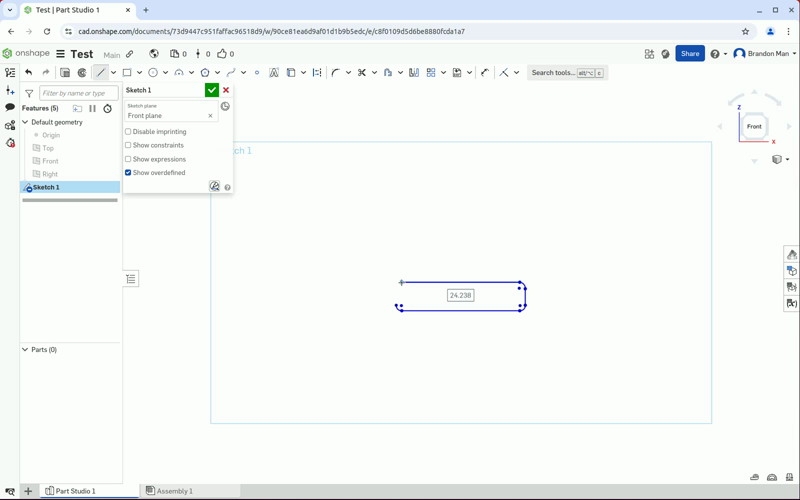
mouse_move(401, 282)
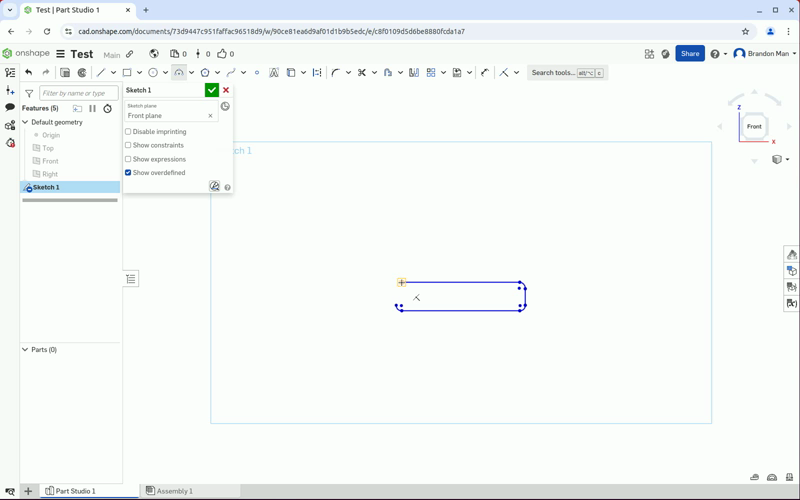
click(401, 282)
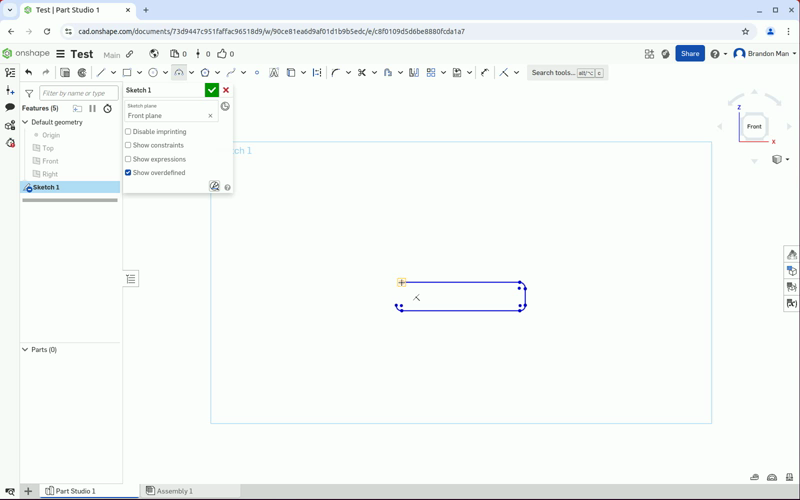
key_down(shift)
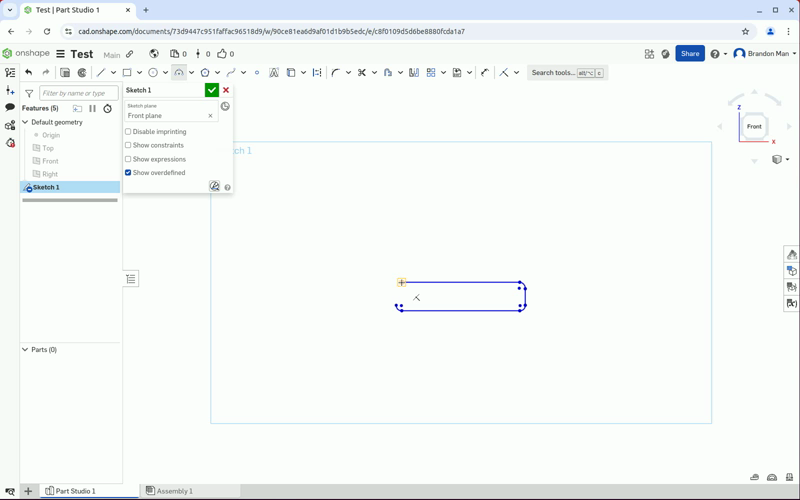
mouse_move(396, 288)
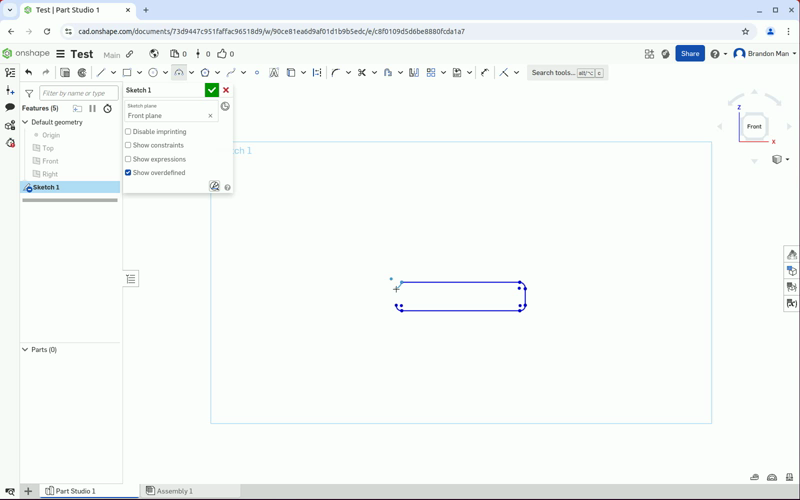
click(396, 288)
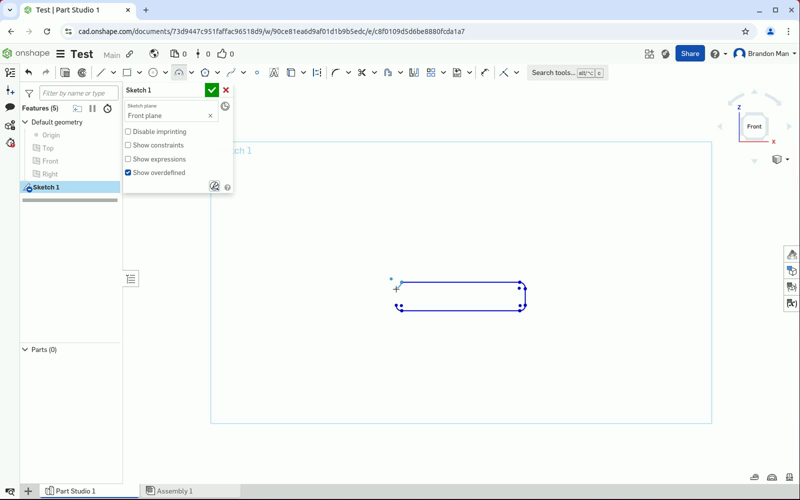
mouse_move(397, 284)
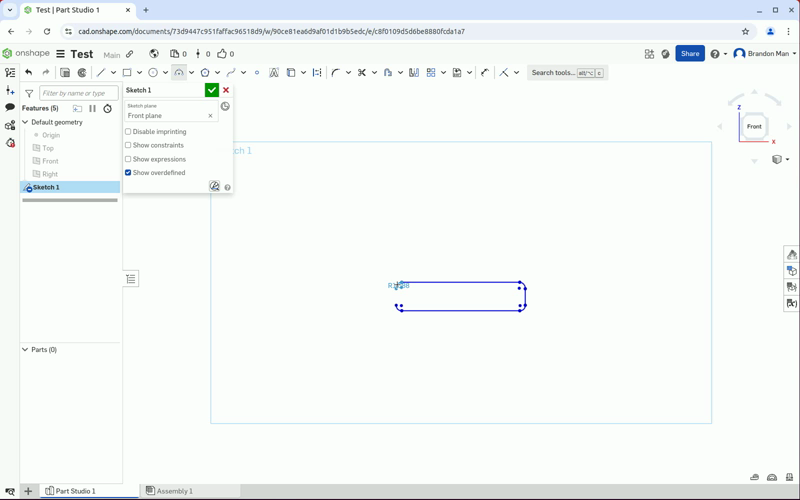
click(397, 284)
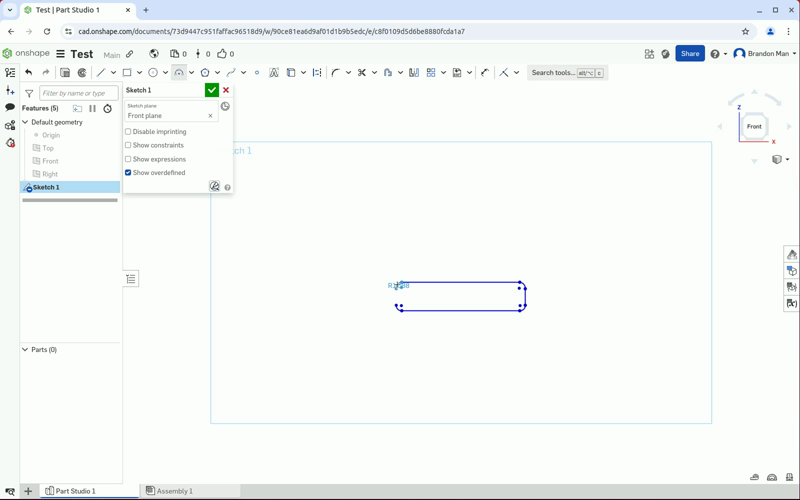
key_up(shift)
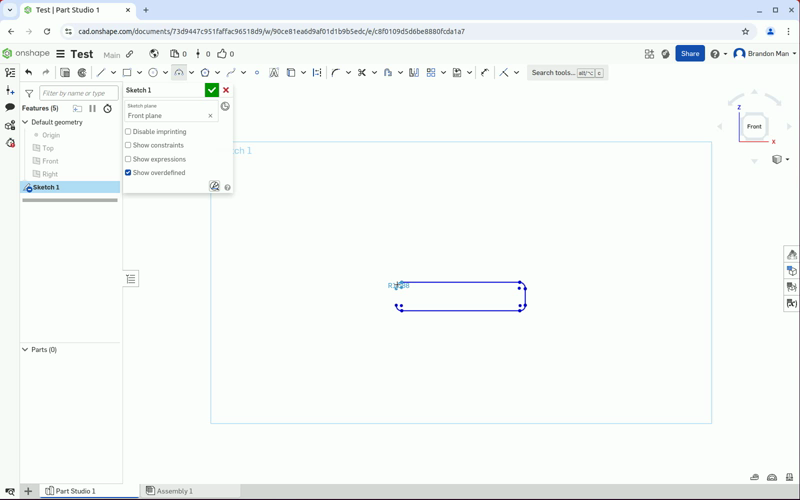
key(esc)
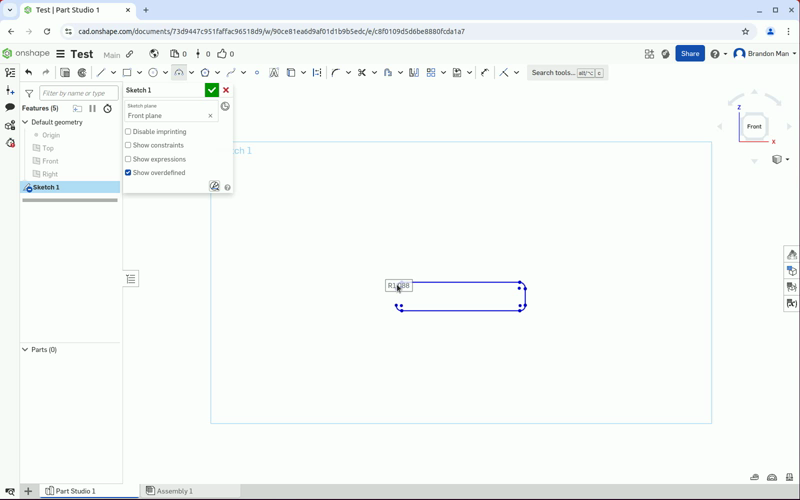
key(l)
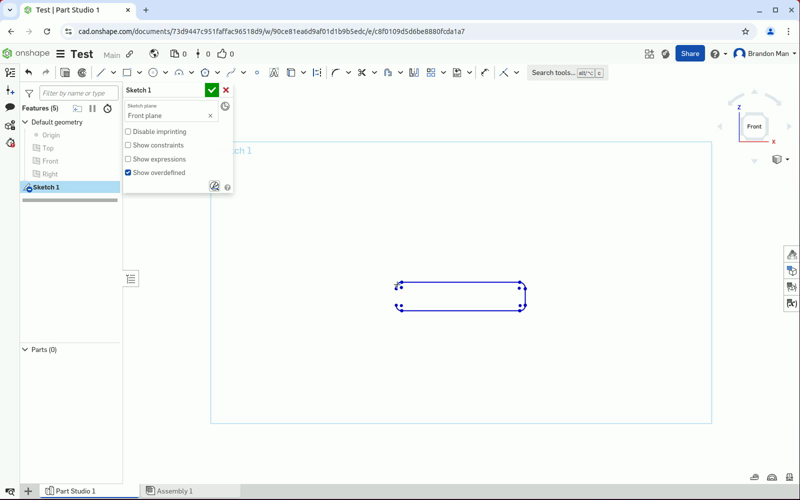
mouse_move(396, 288)
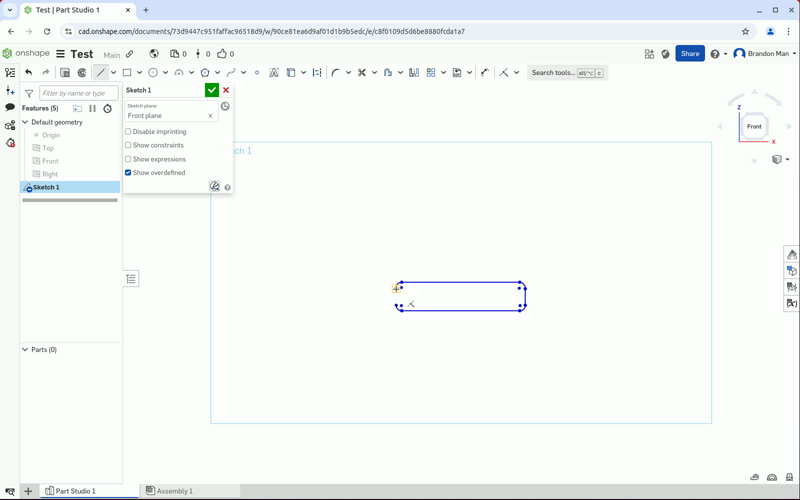
click(396, 288)
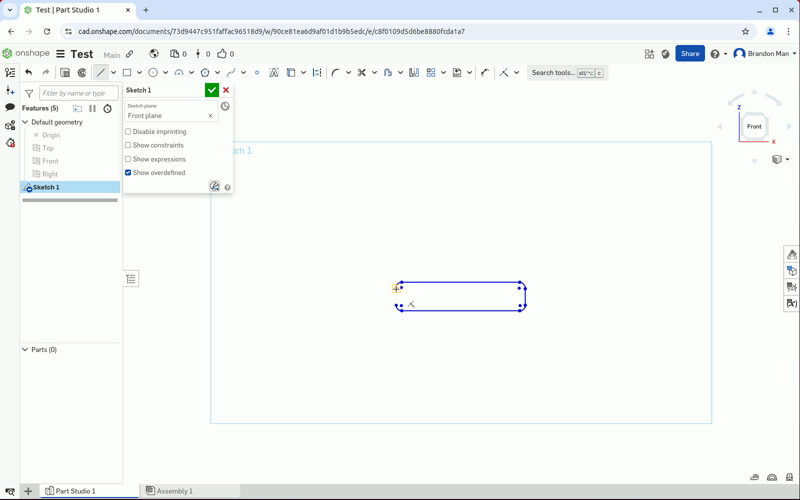
mouse_move(426, 288)
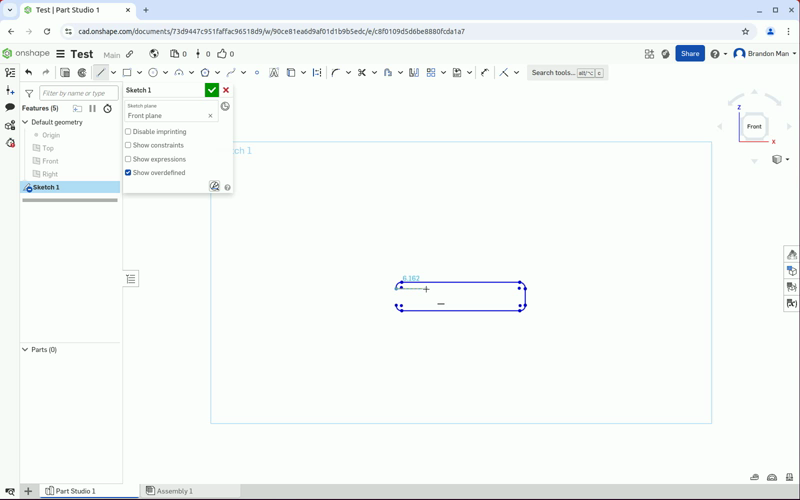
key_down(shift)
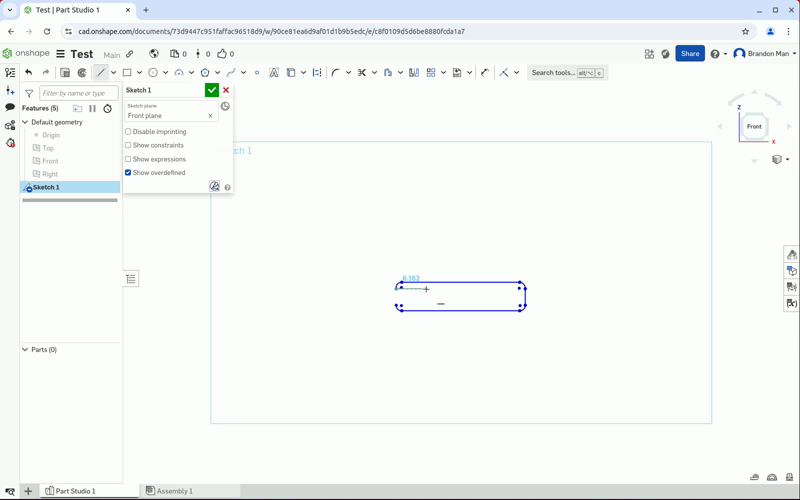
mouse_move(396, 305)
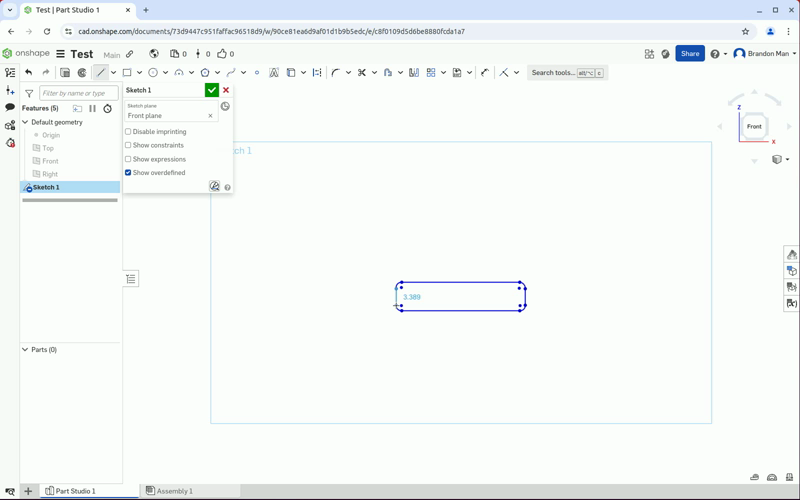
scroll(6)
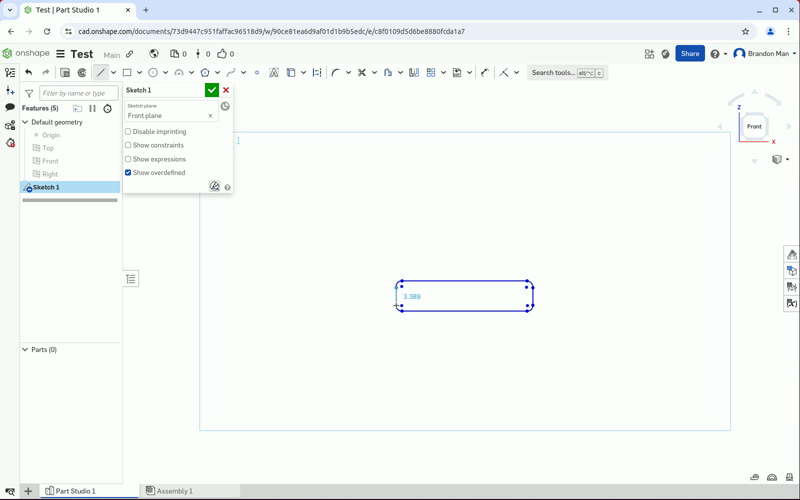
scroll(6)
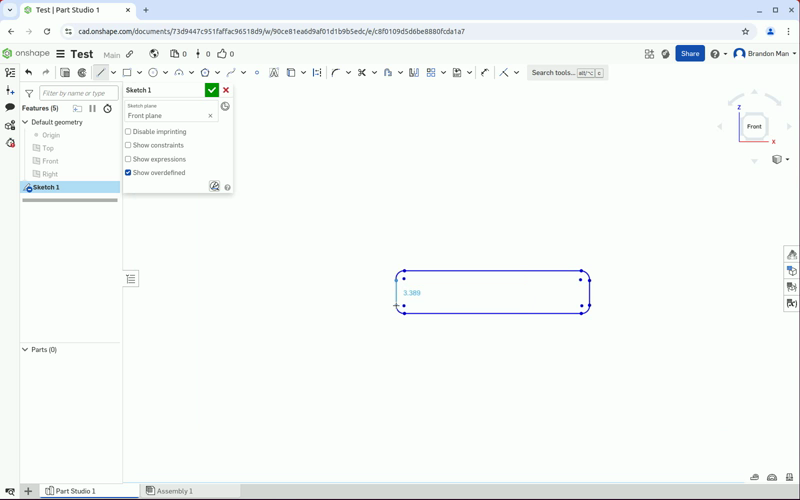
scroll(6)
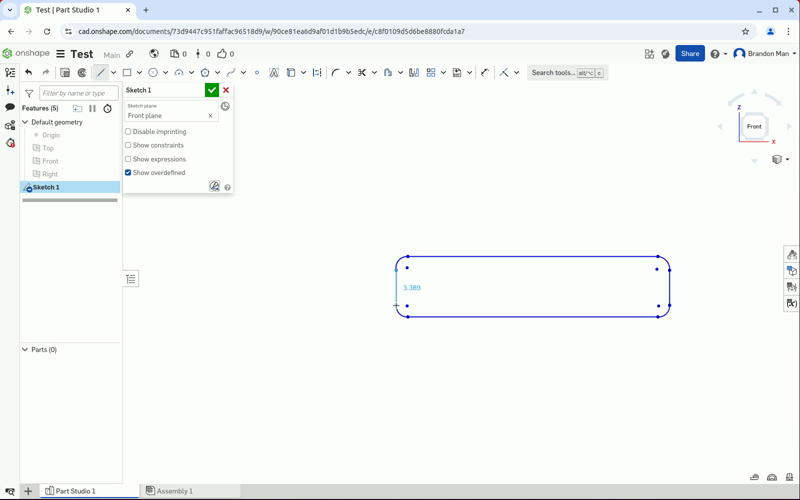
scroll(6)
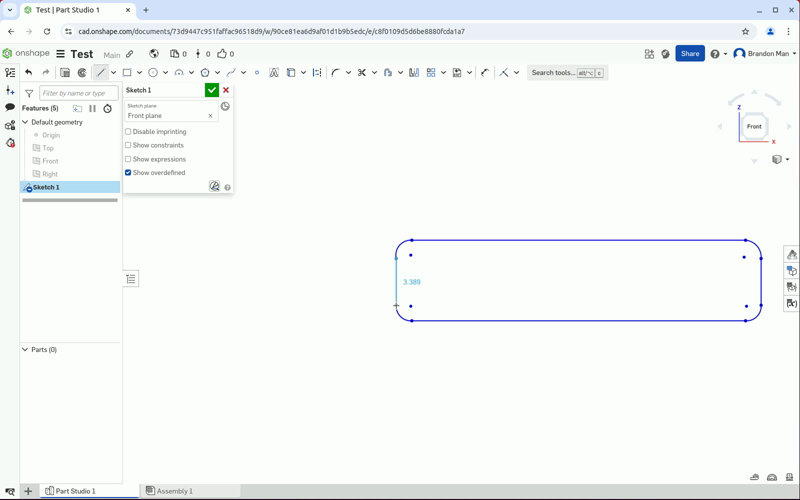
scroll(6)
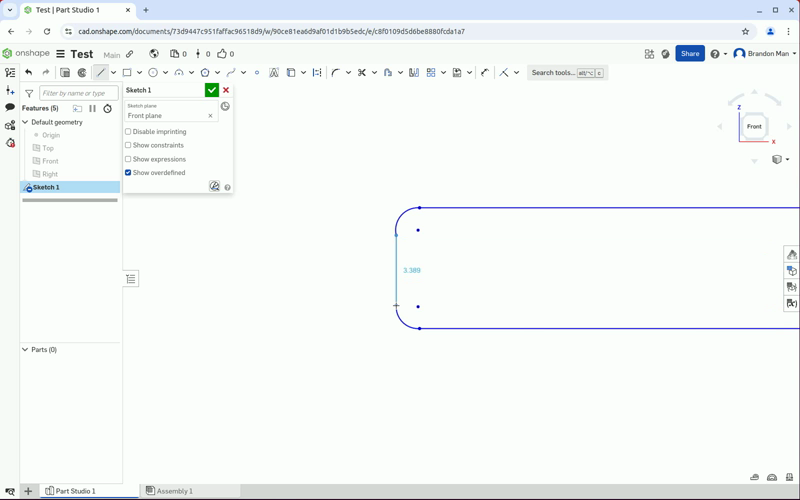
scroll(6)
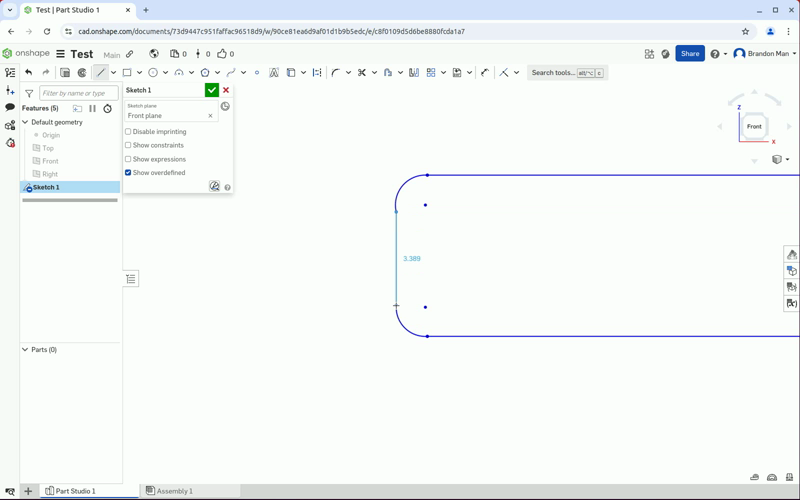
scroll(6)
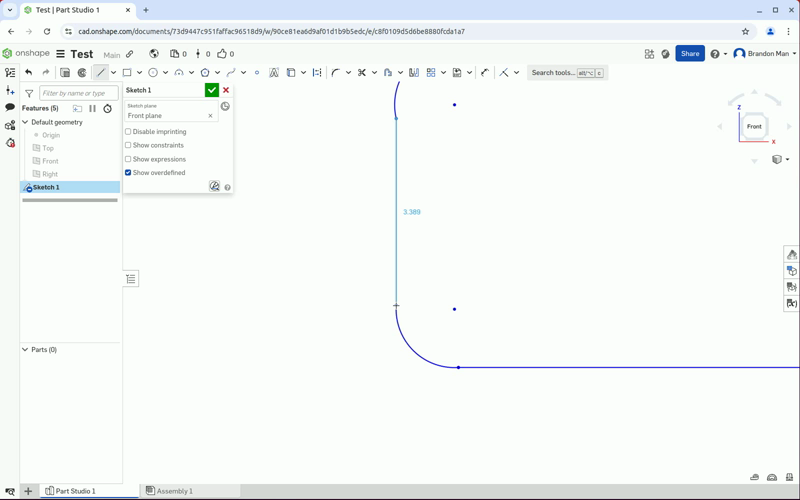
key_up(shift)
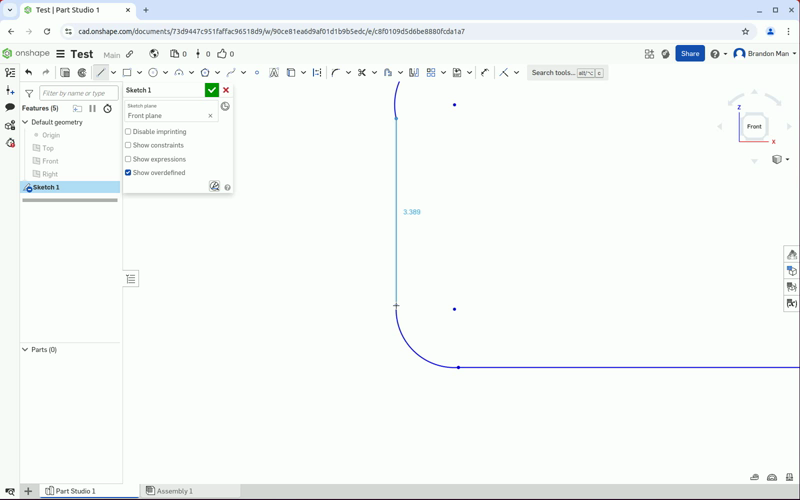
click(396, 305)
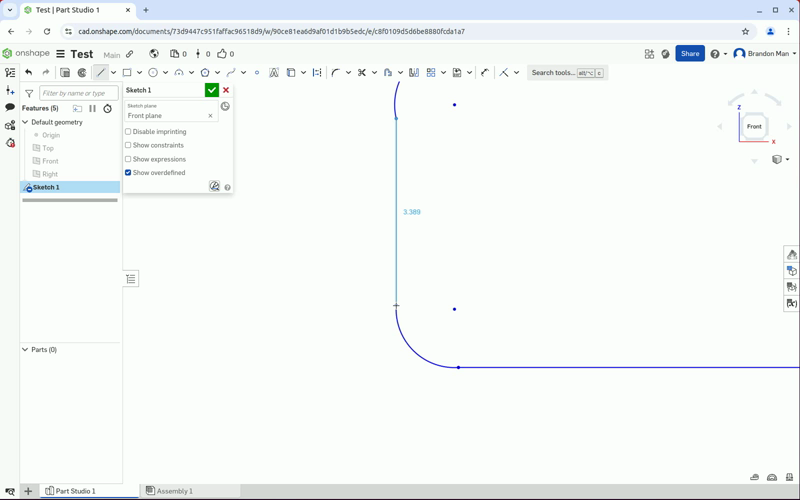
scroll(-6)
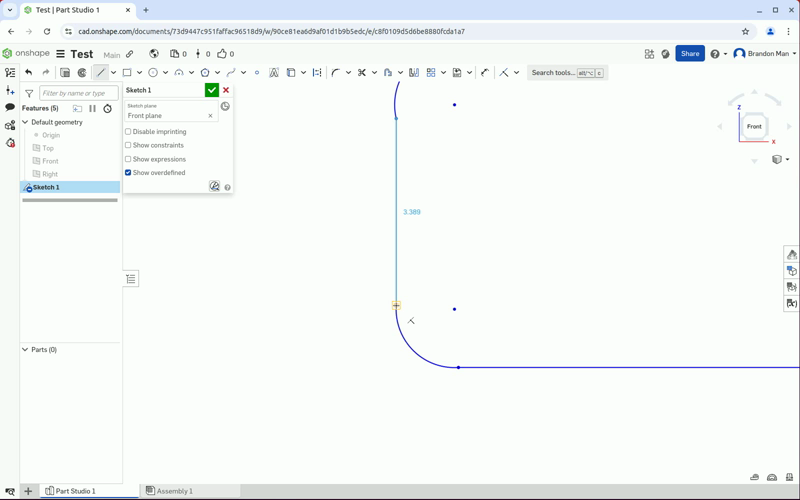
scroll(-6)
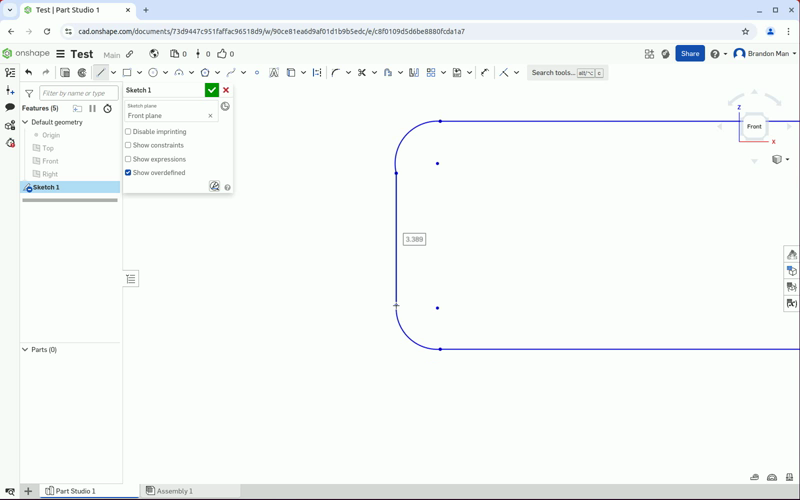
scroll(-6)
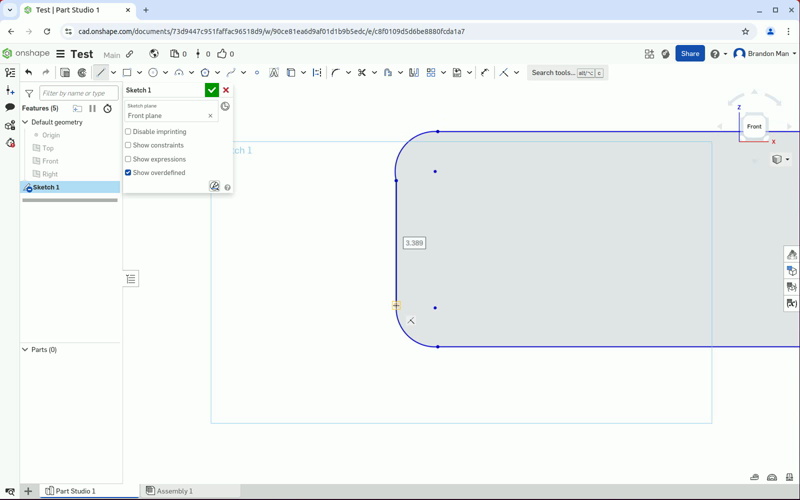
scroll(-6)
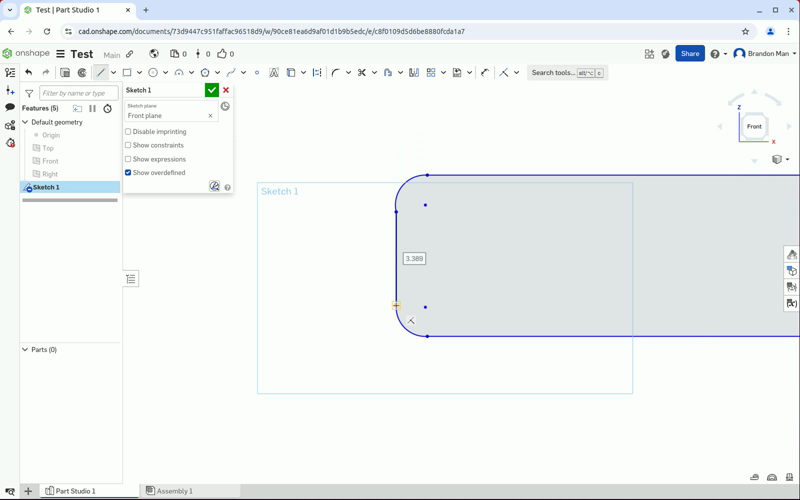
scroll(-6)
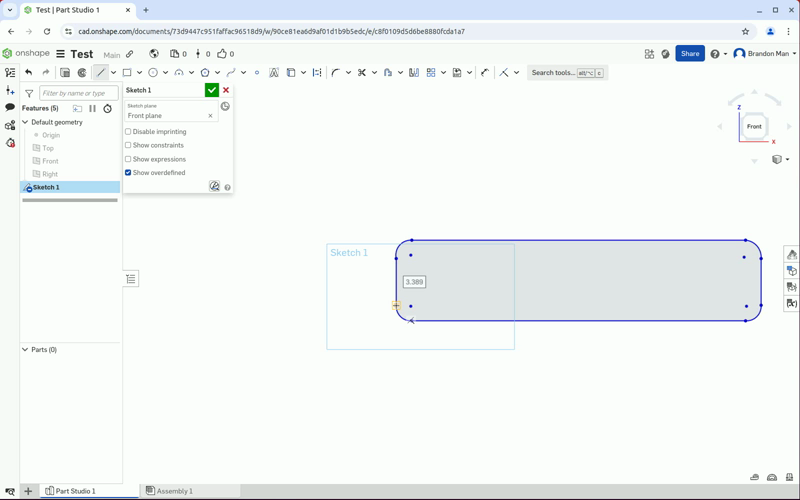
scroll(-6)
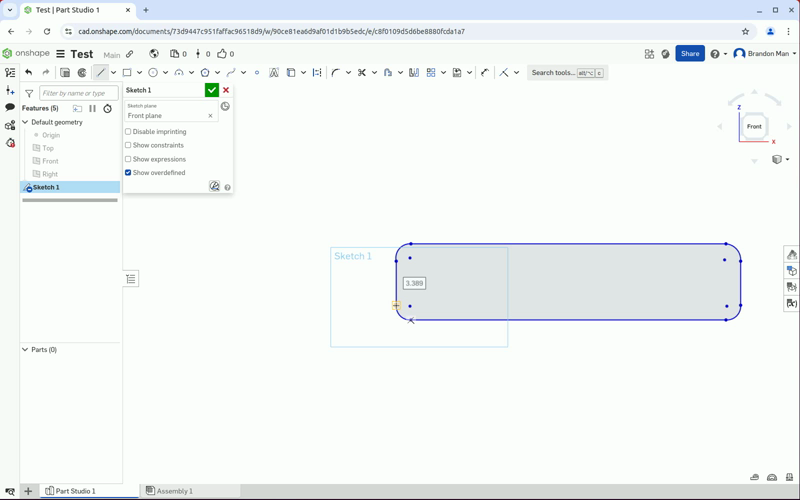
scroll(-6)
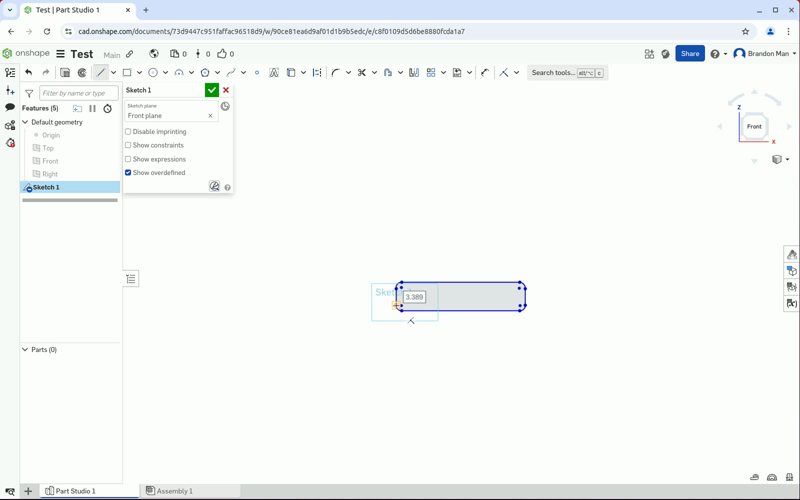
key(esc)
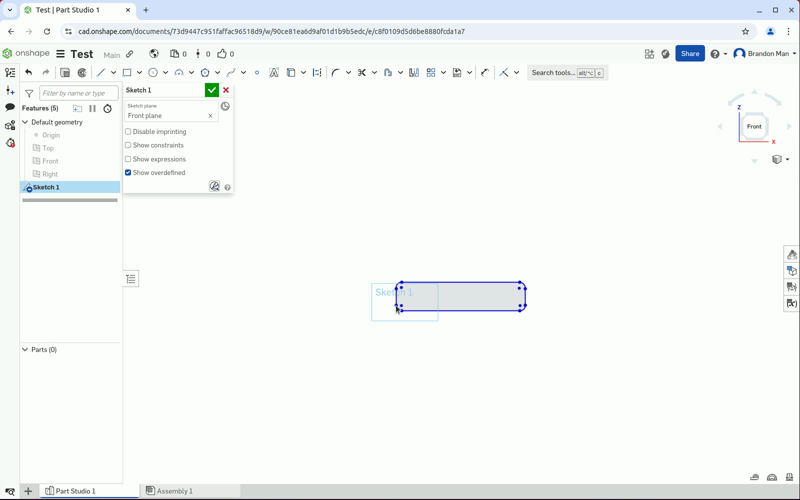
mouse_move(470, 306)
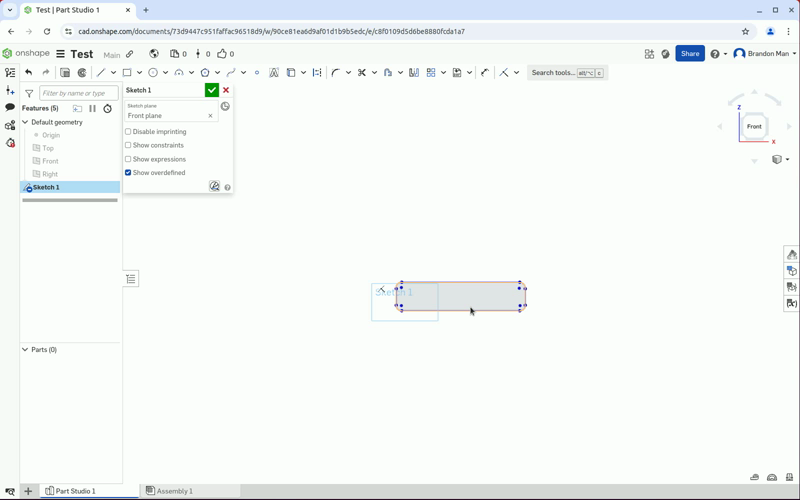
click(470, 306)
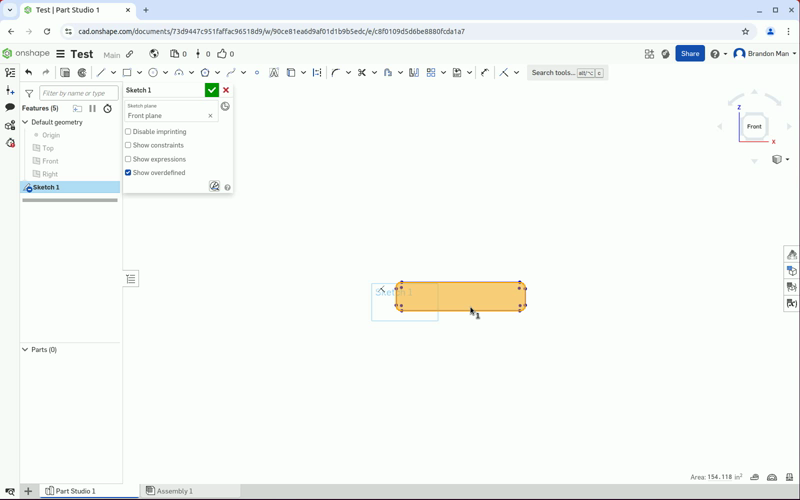
mouse_move(73, 352)
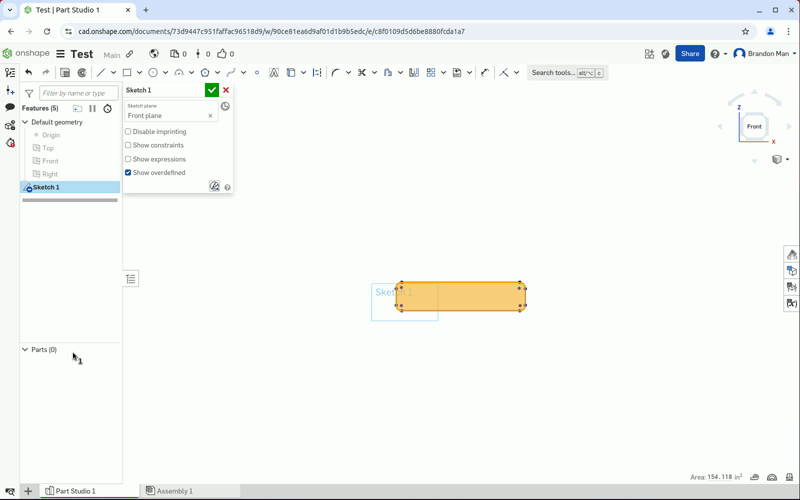
key(shift+y)
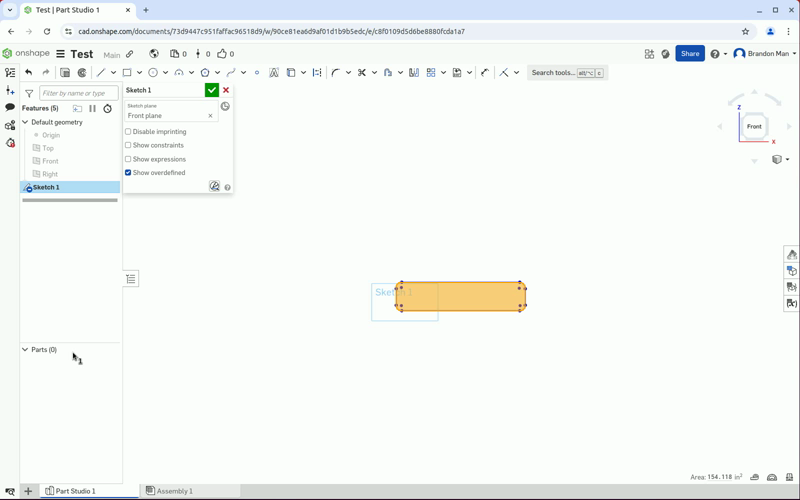
key(shift+e)
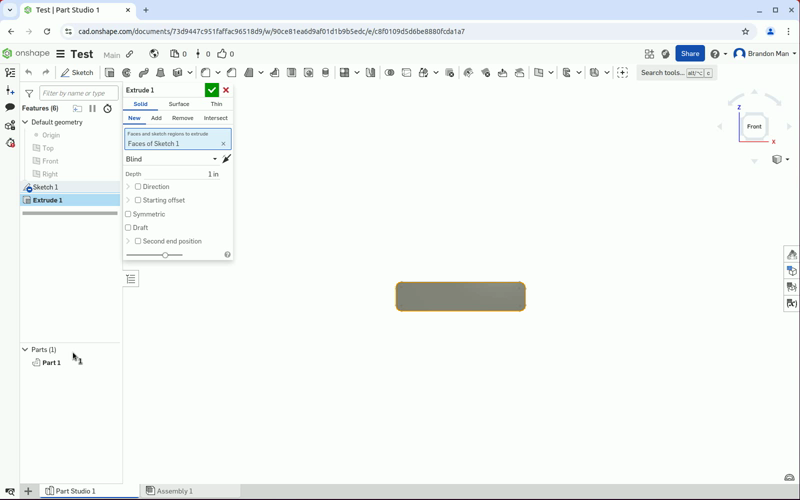
mouse_move(143, 106)
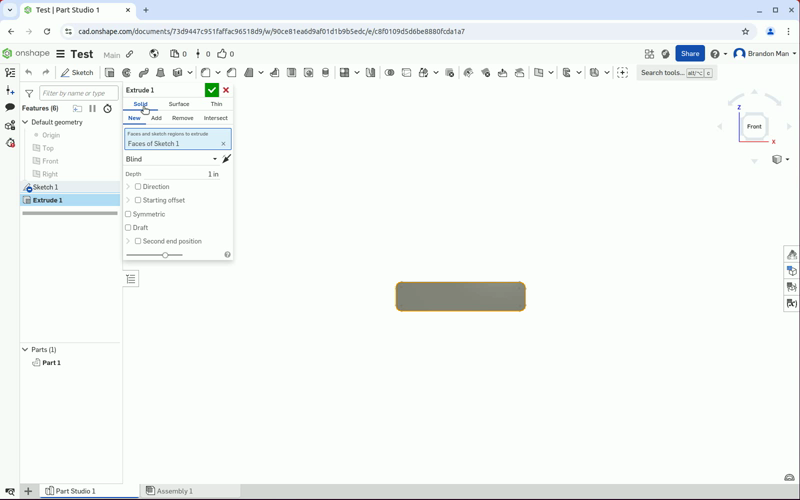
click(143, 106)
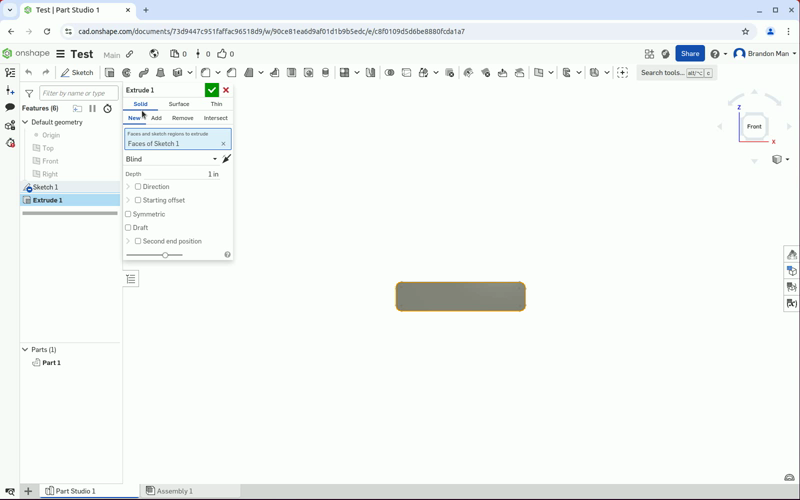
mouse_move(137, 120)
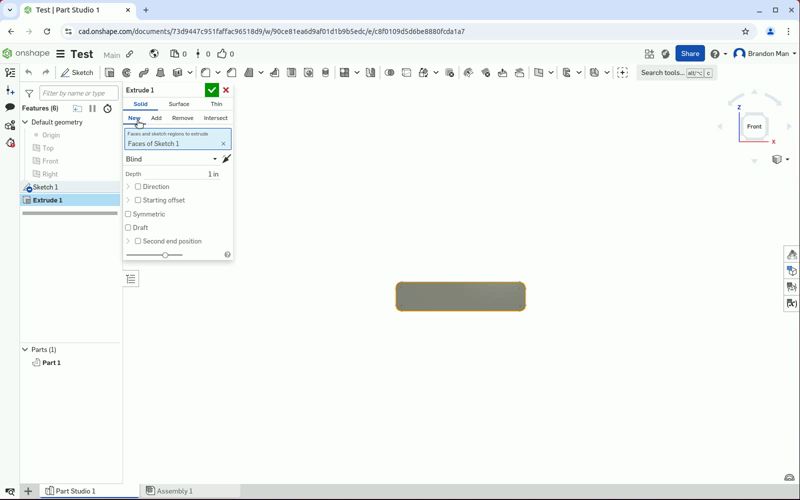
click(137, 120)
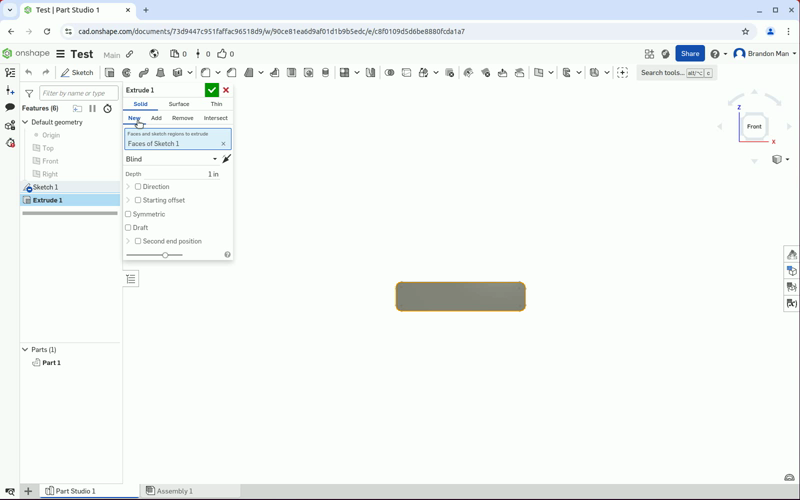
key(tab, 4)
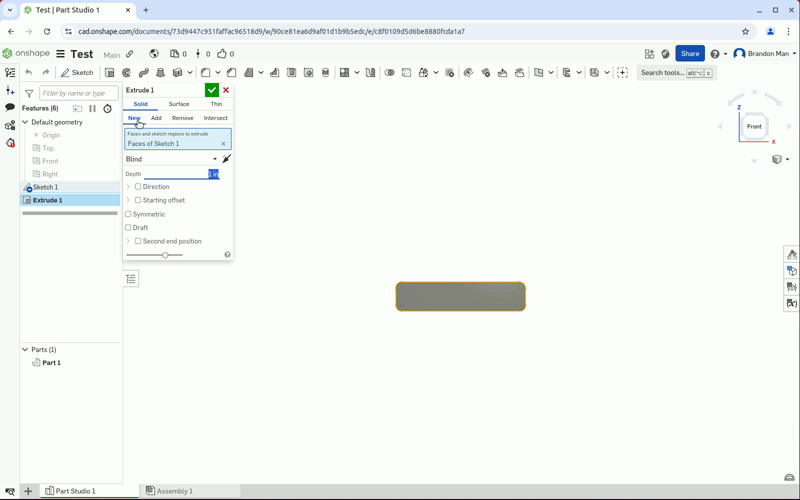
text(1.685)
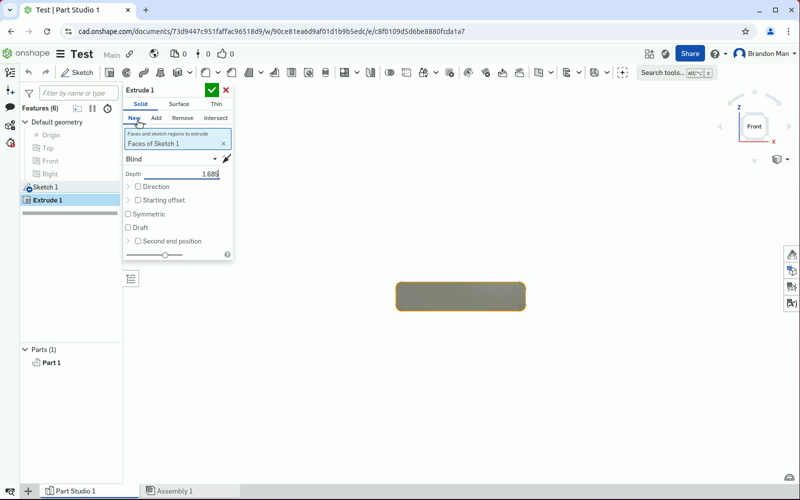
key(enter)
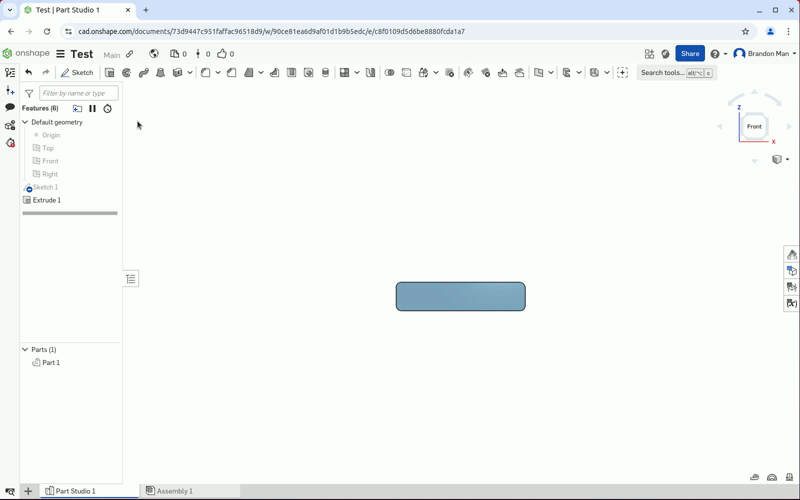
key(shift+h)
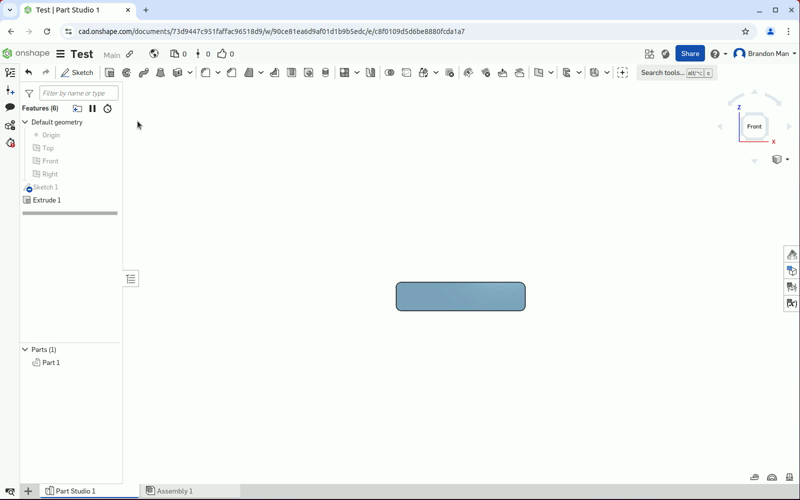
key(shift+h)
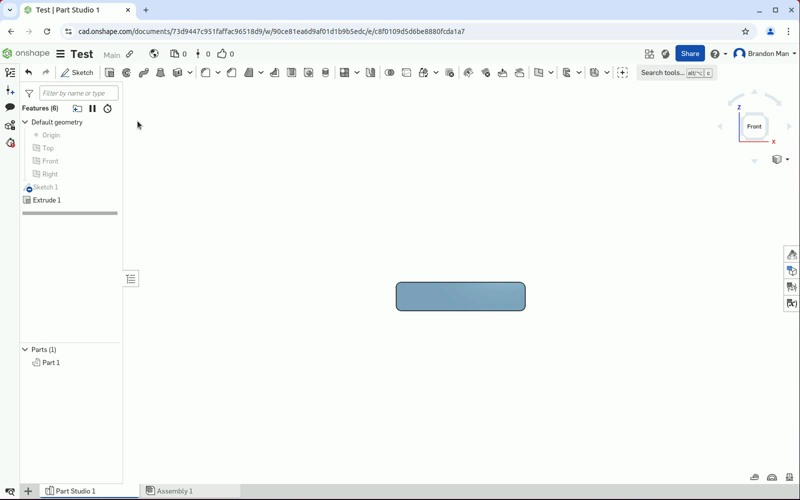
mouse_move(73, 189)
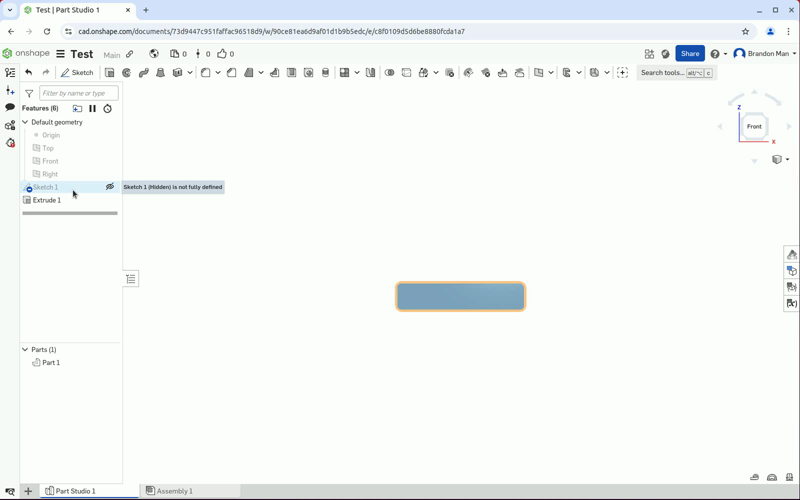
click(73, 189)
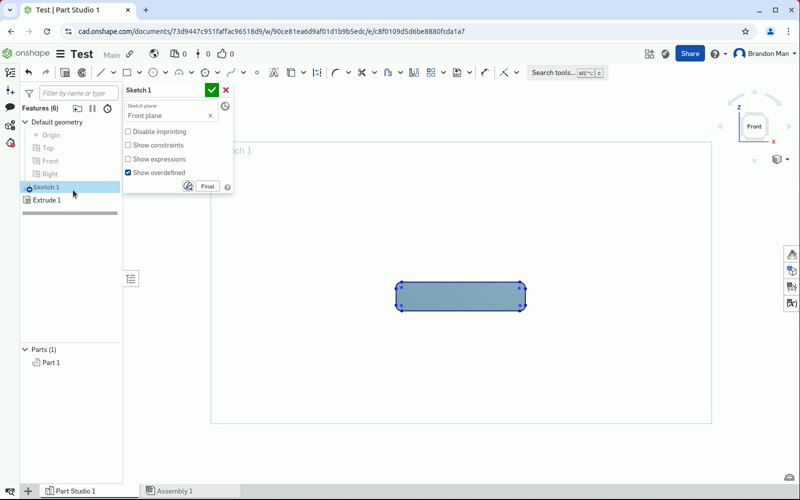
mouse_move(229, 92)
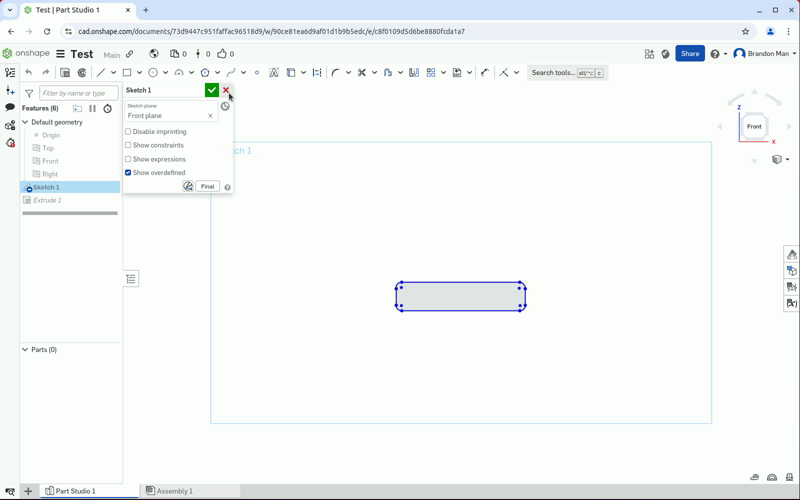
click(229, 92)
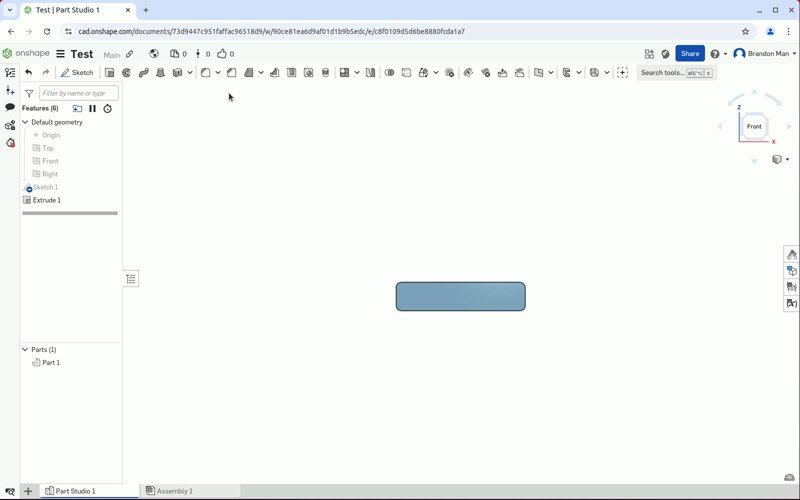
mouse_move(541, 75)
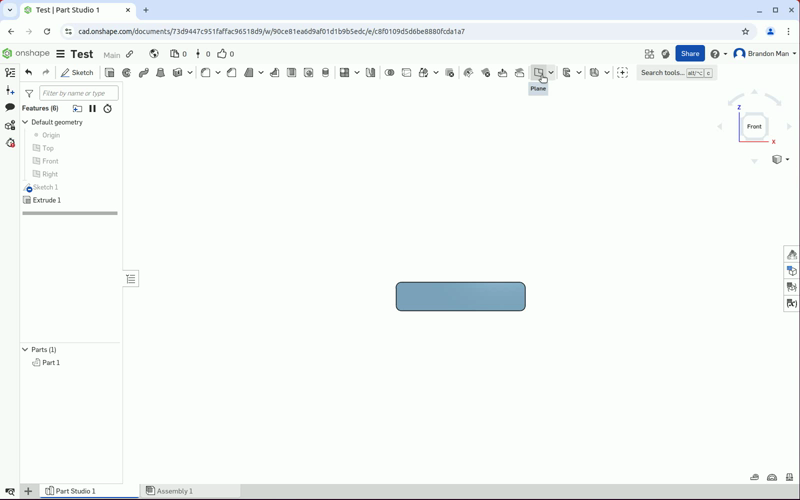
click(541, 75)
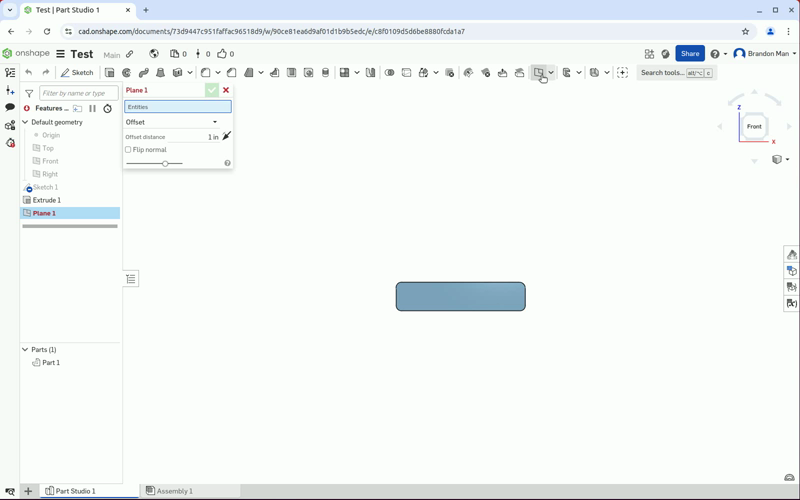
mouse_move(73, 163)
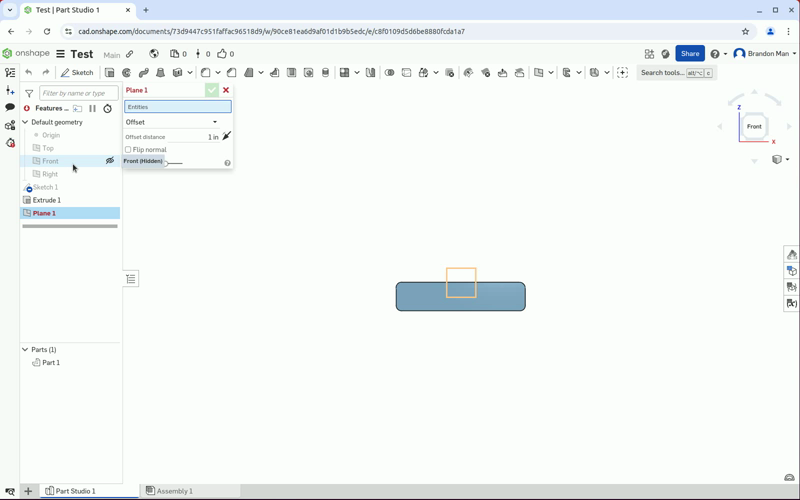
click(73, 163)
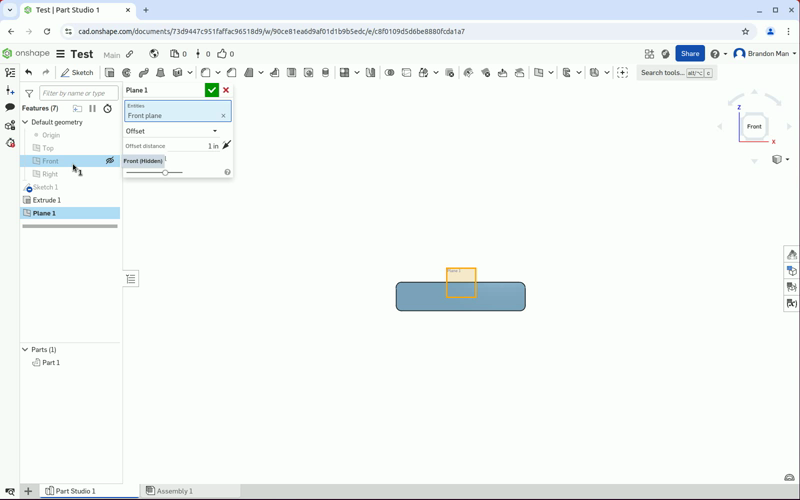
key(tab, 2)
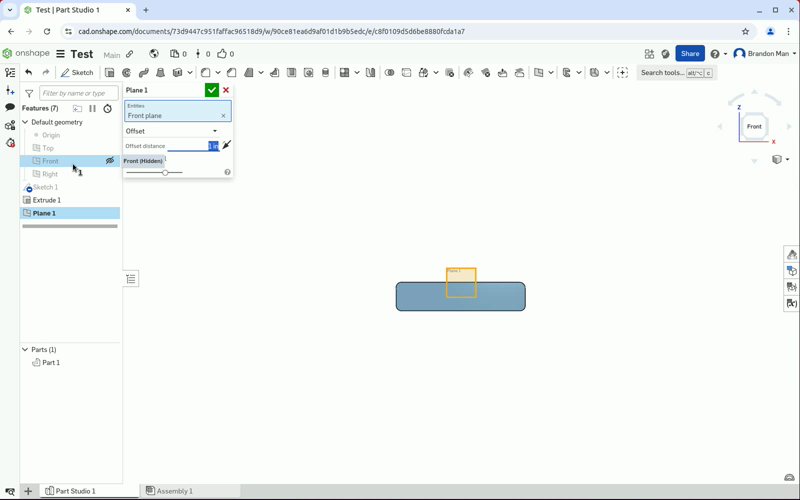
text(1.695)
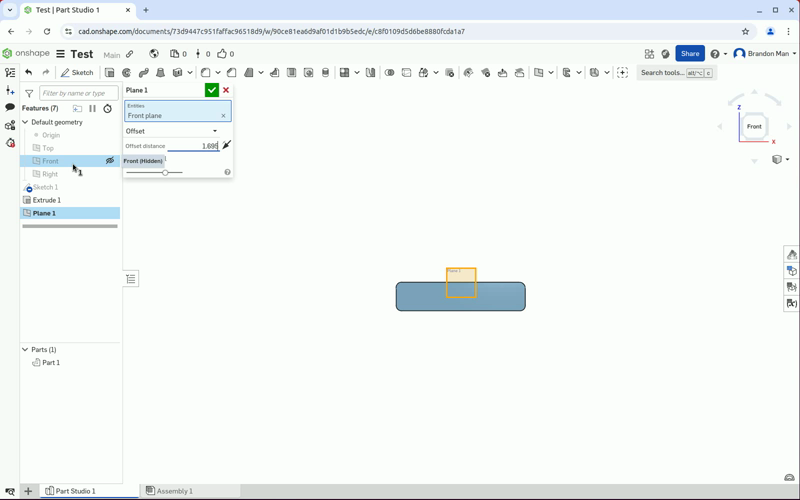
key(enter, 2)
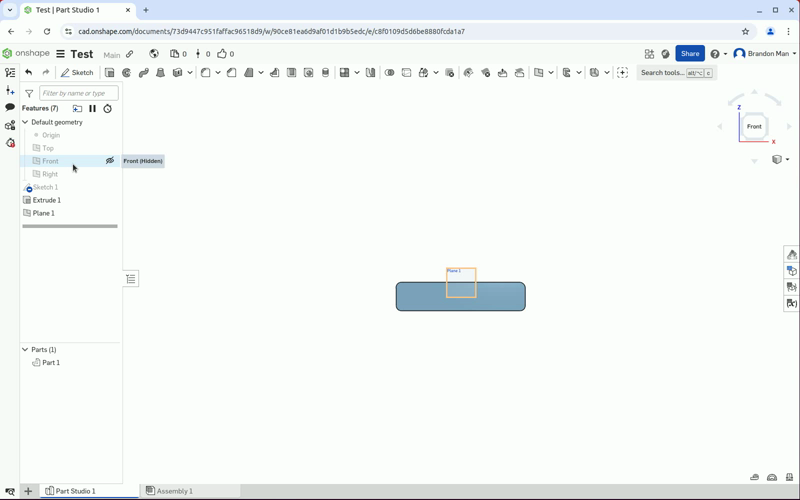
key(shift+s)
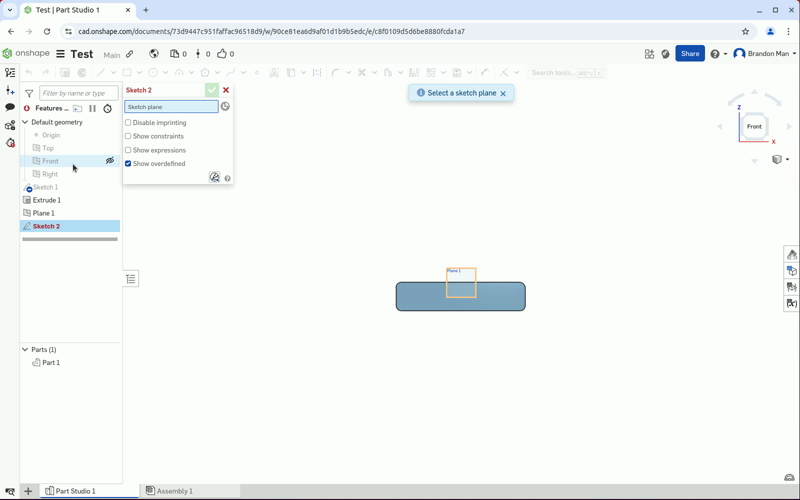
mouse_move(73, 215)
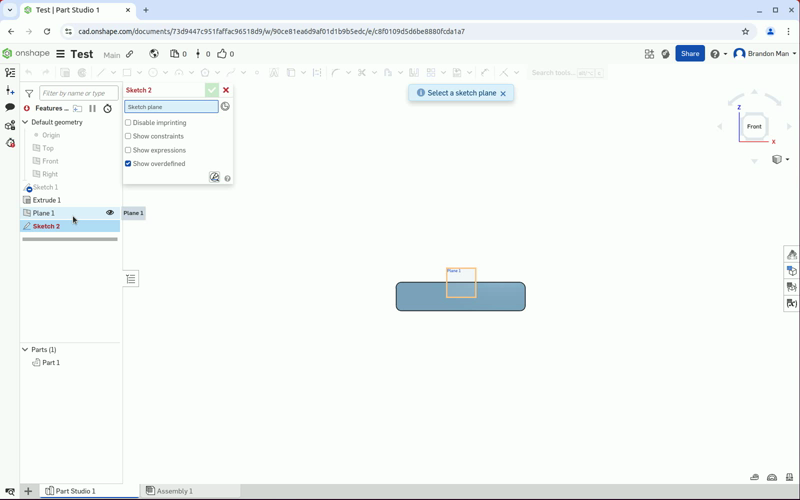
click(73, 215)
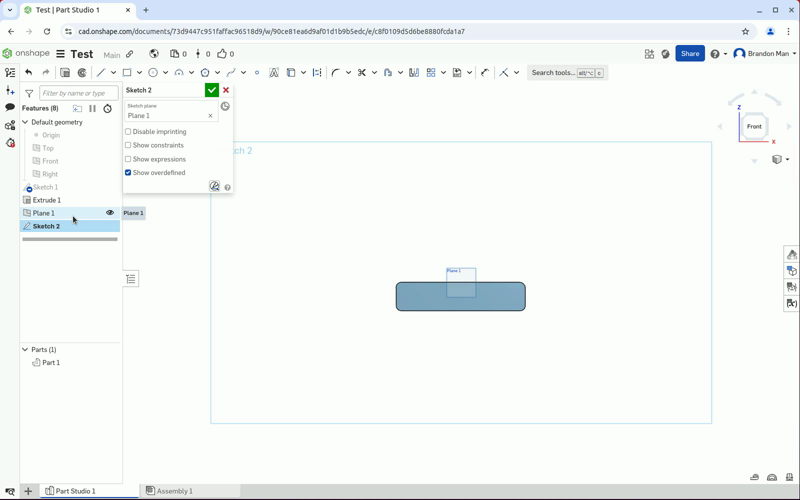
mouse_move(73, 352)
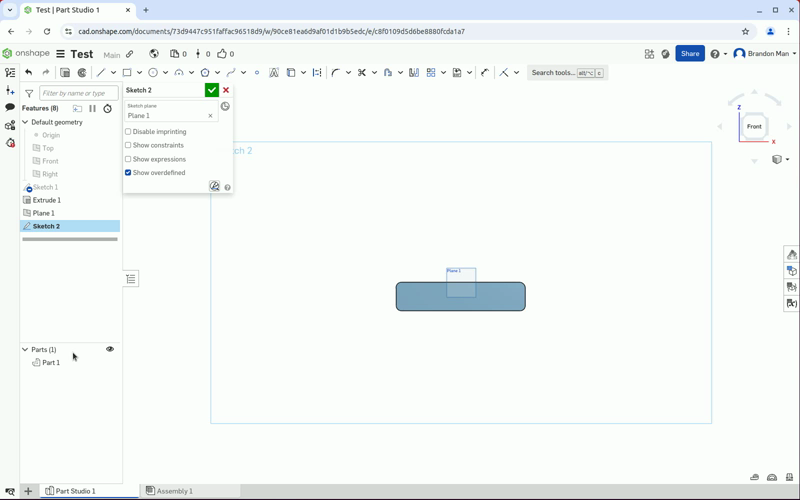
key(y)
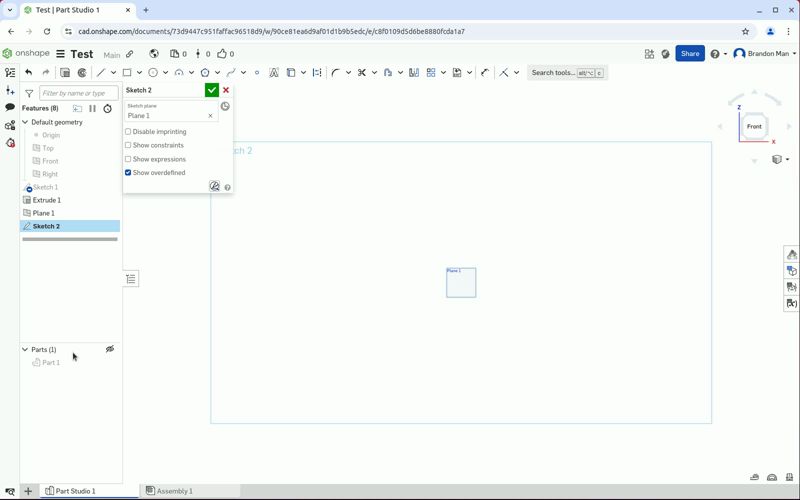
key(c)
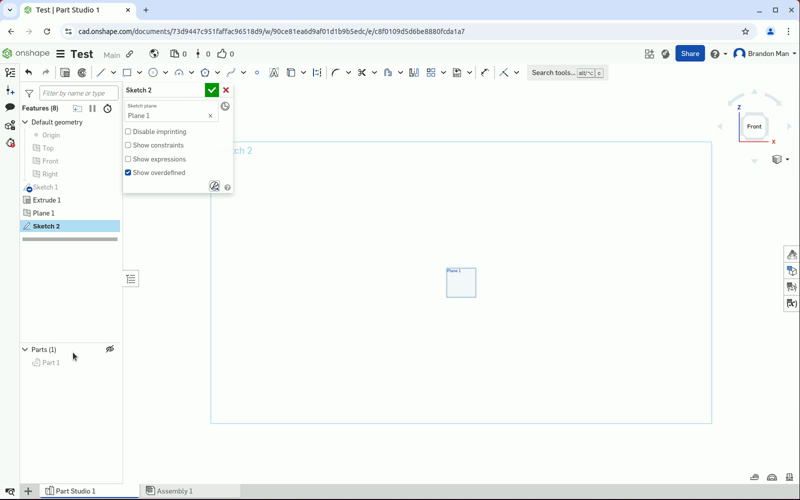
key_down(shift)
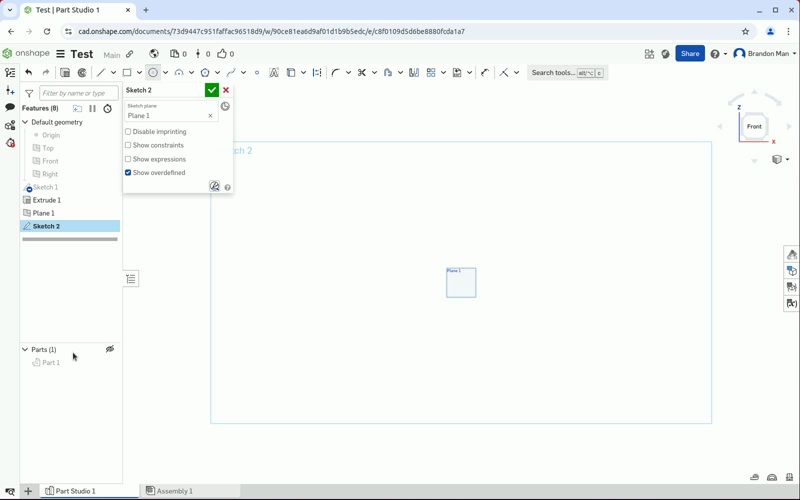
mouse_move(410, 297)
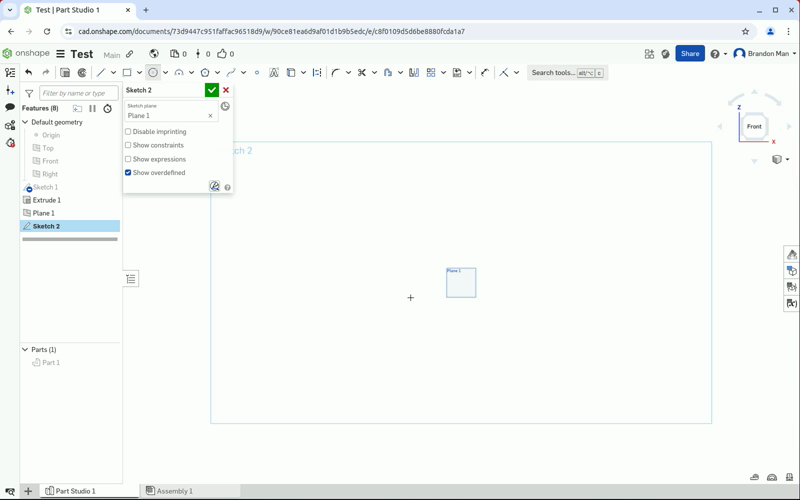
click(410, 297)
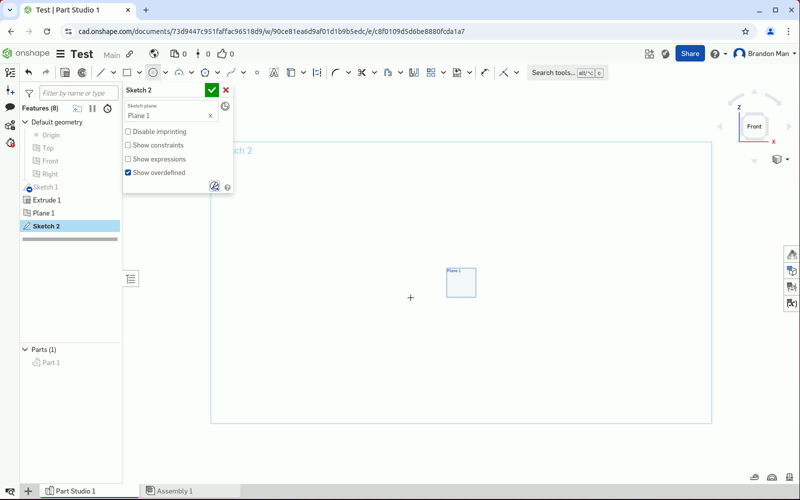
key_up(shift)
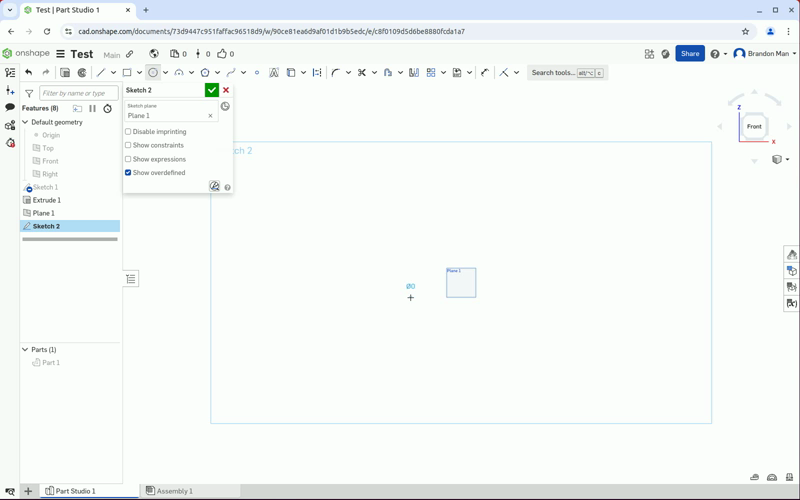
mouse_move(419, 297)
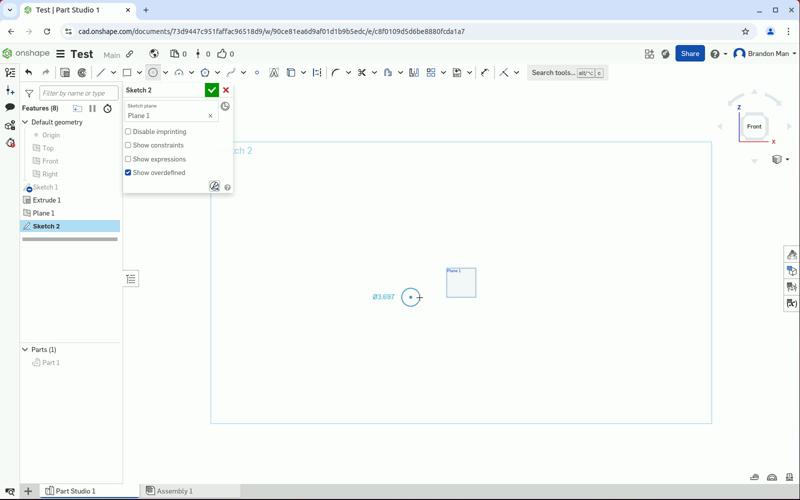
click(419, 297)
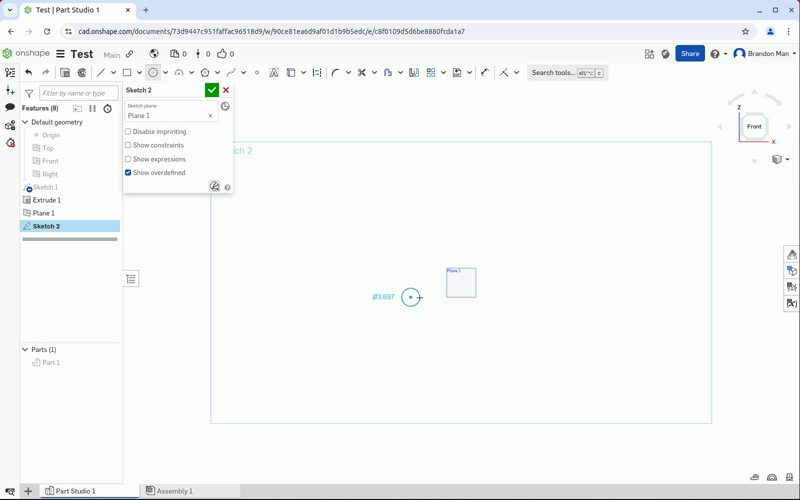
key(esc)
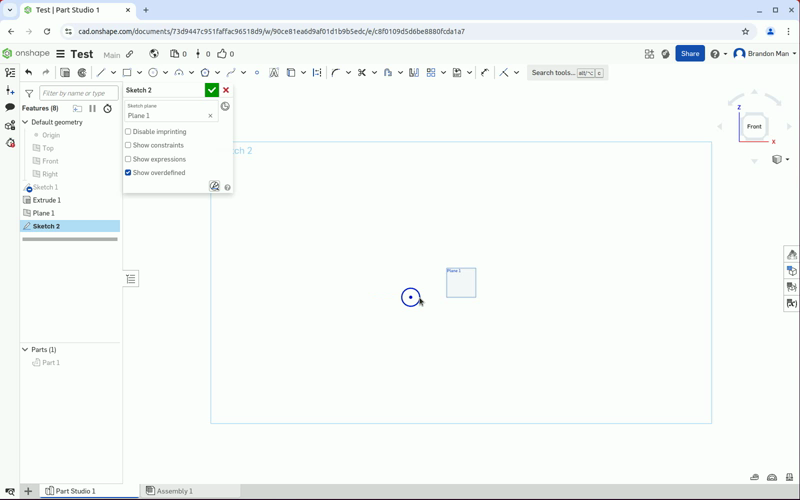
mouse_move(416, 292)
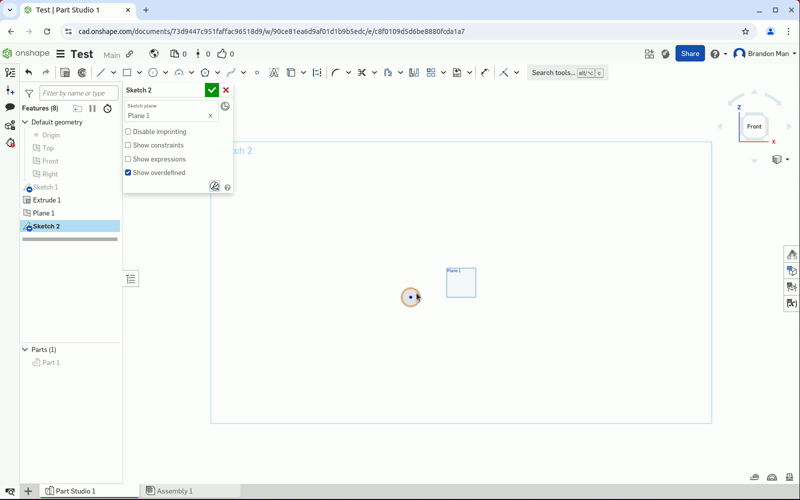
scroll(6)
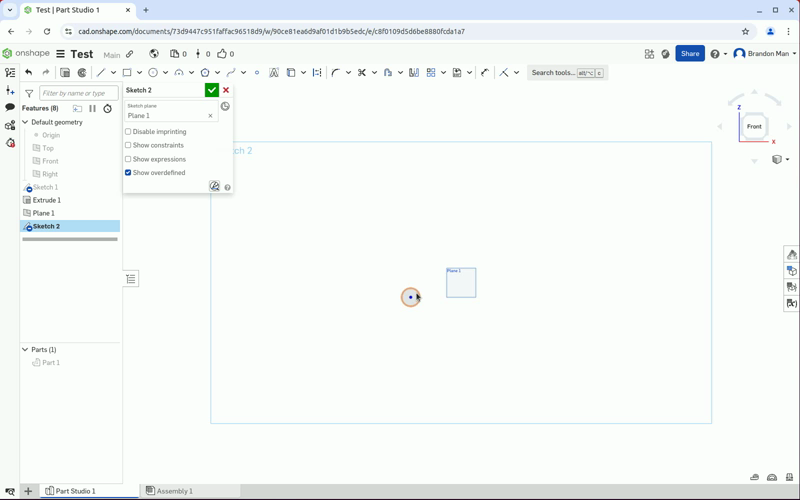
scroll(6)
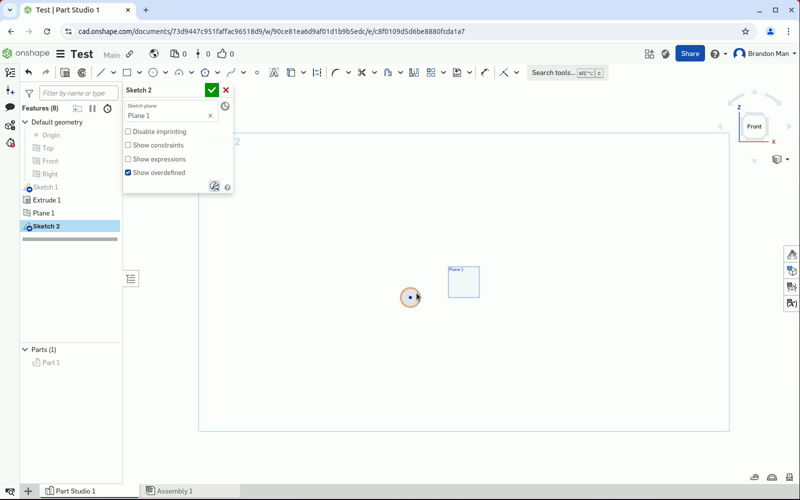
scroll(6)
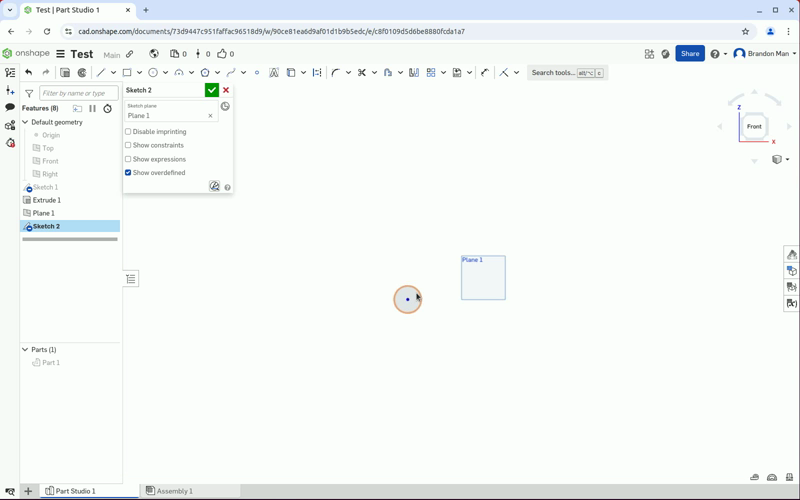
scroll(6)
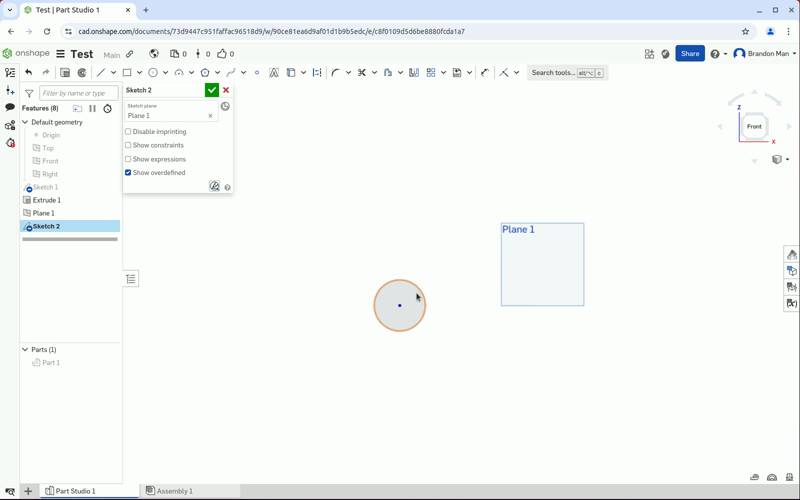
scroll(6)
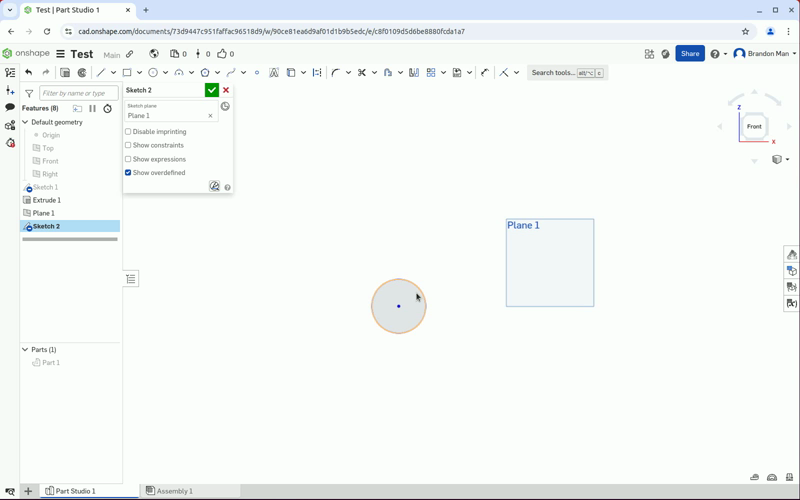
scroll(6)
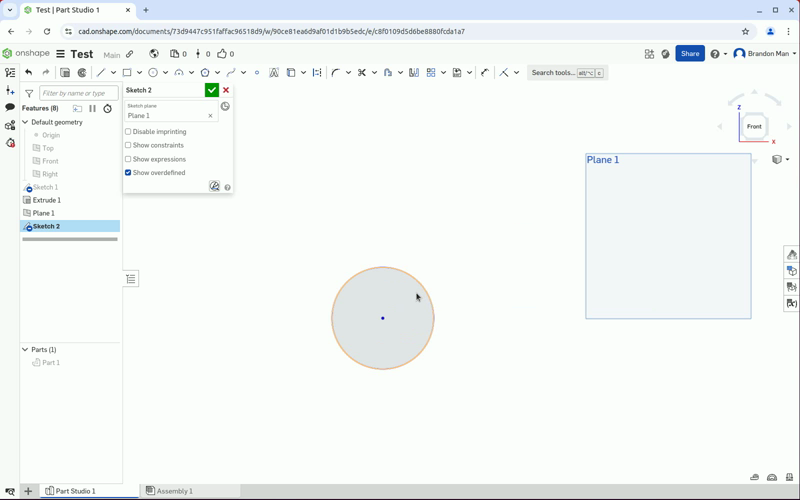
scroll(6)
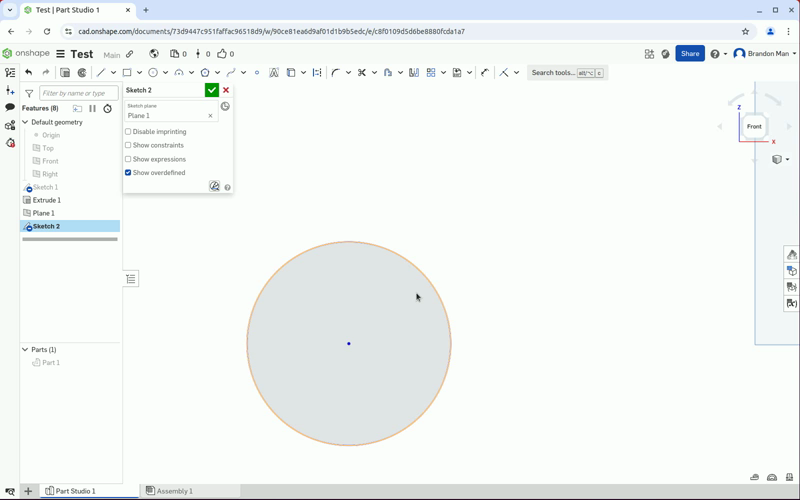
click(416, 292)
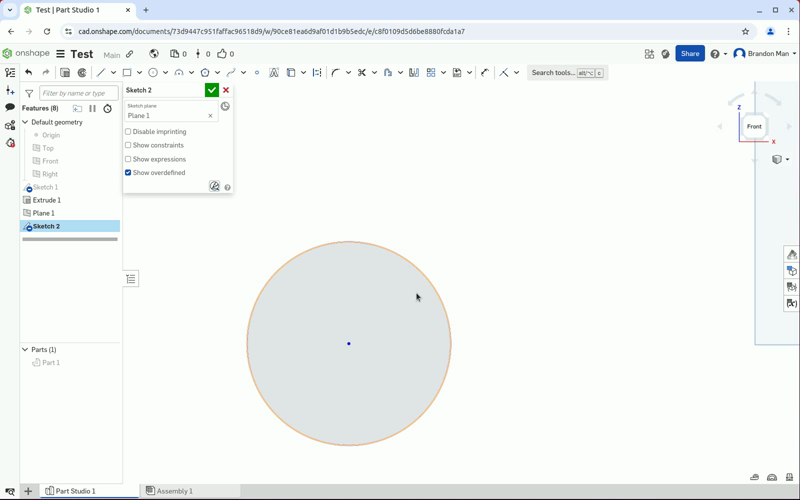
scroll(-6)
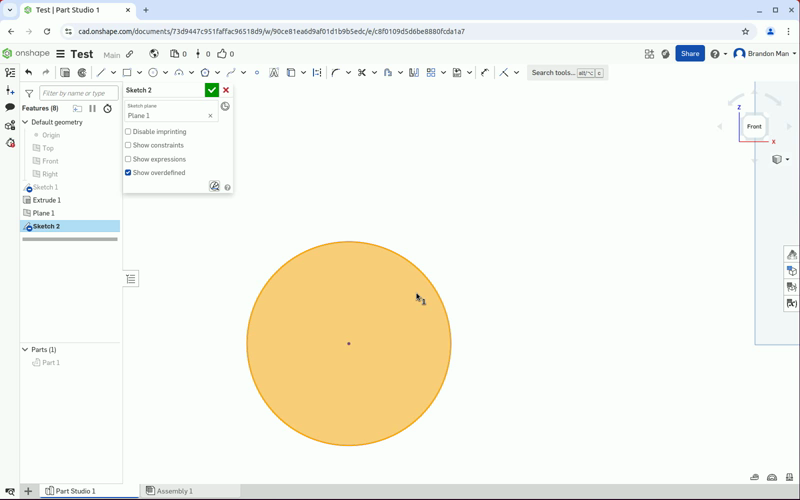
scroll(-6)
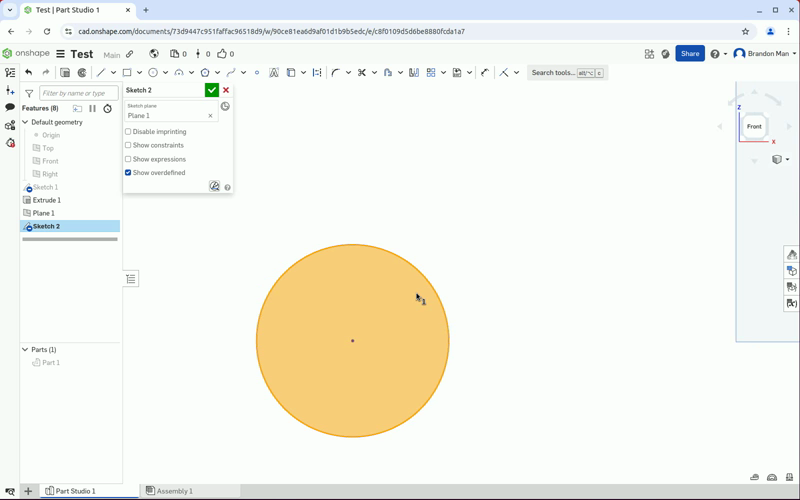
scroll(-6)
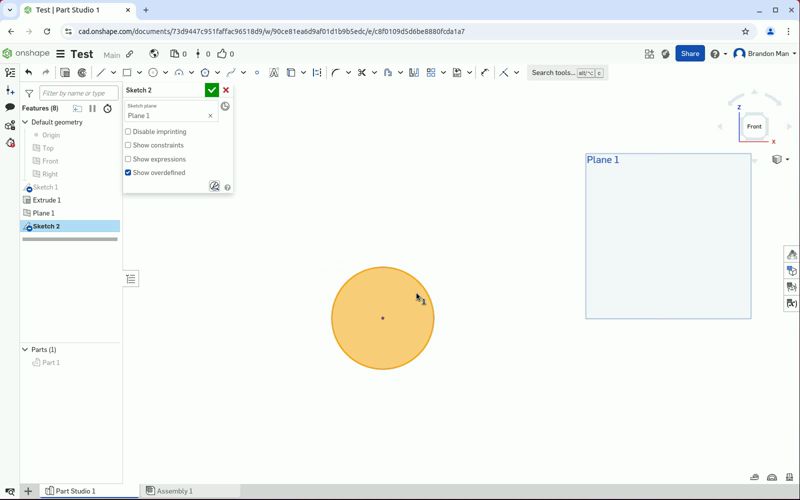
scroll(-6)
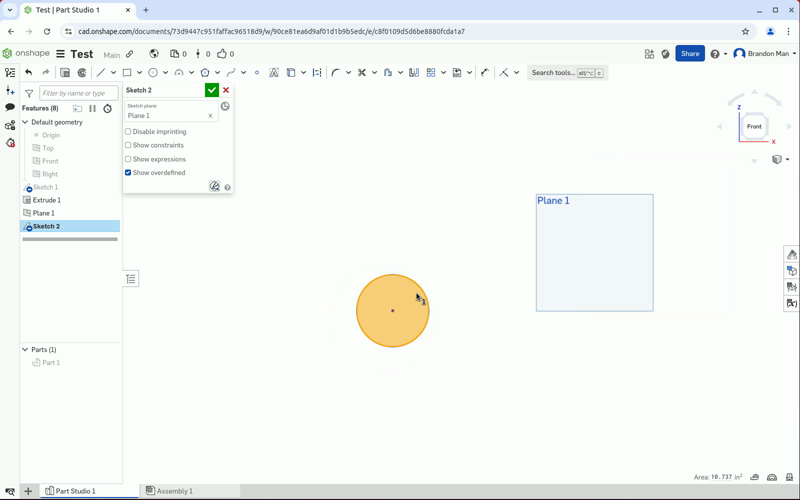
scroll(-6)
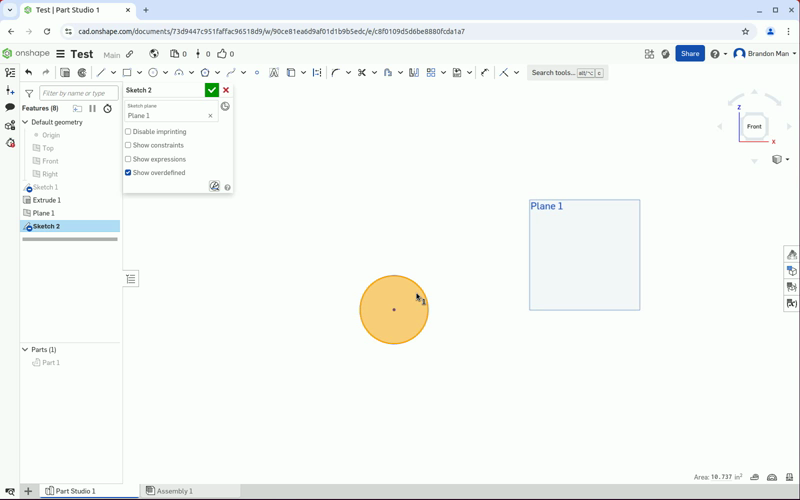
scroll(-6)
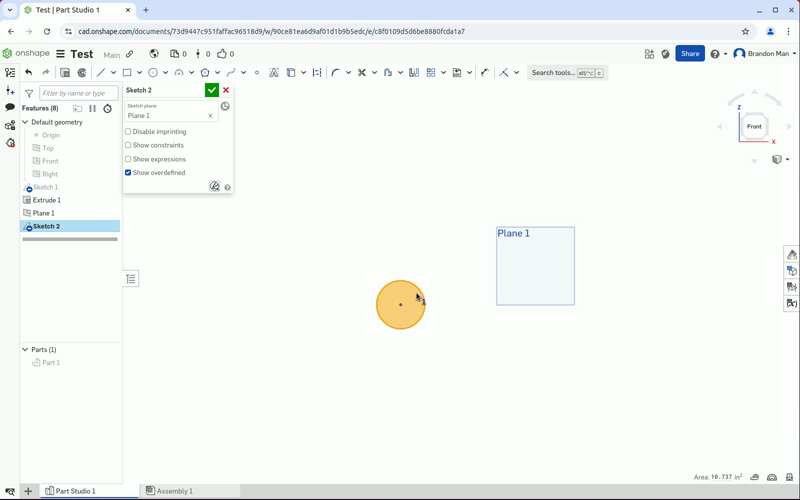
scroll(-6)
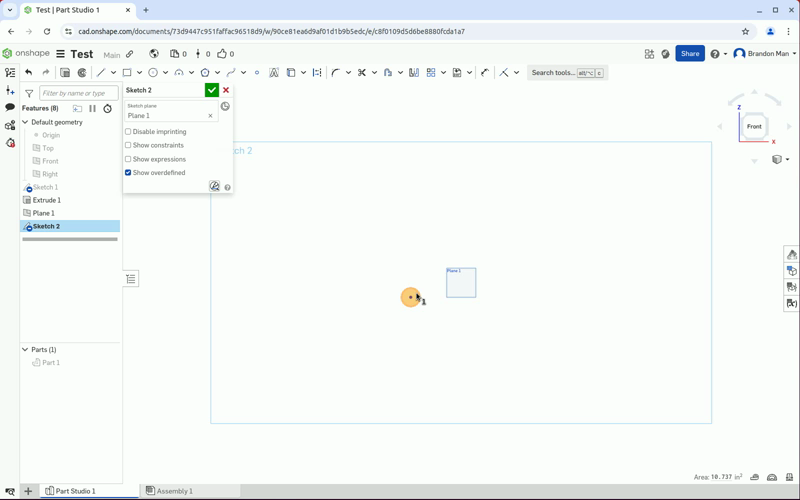
mouse_move(73, 352)
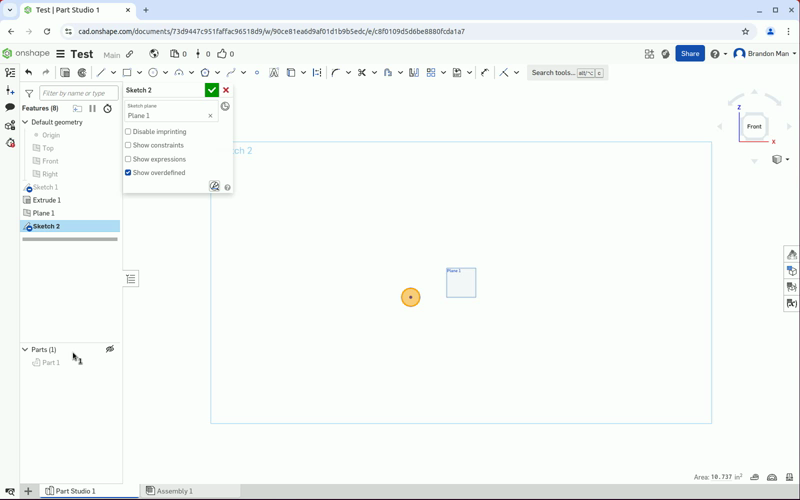
key(shift+y)
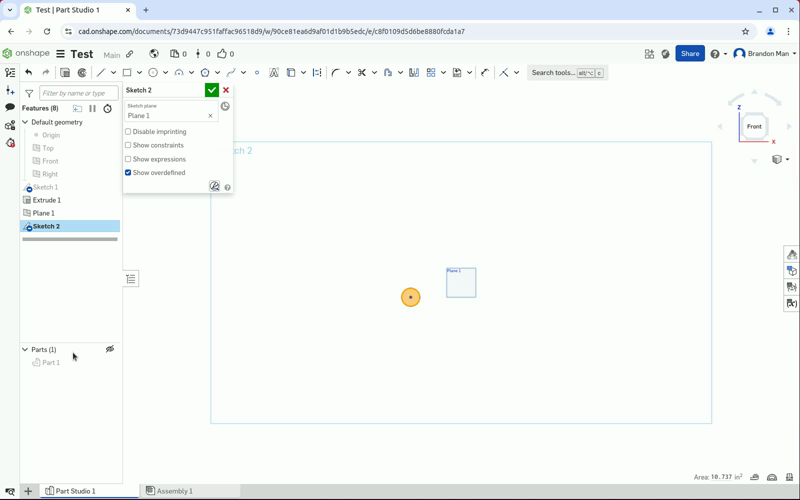
key(shift+e)
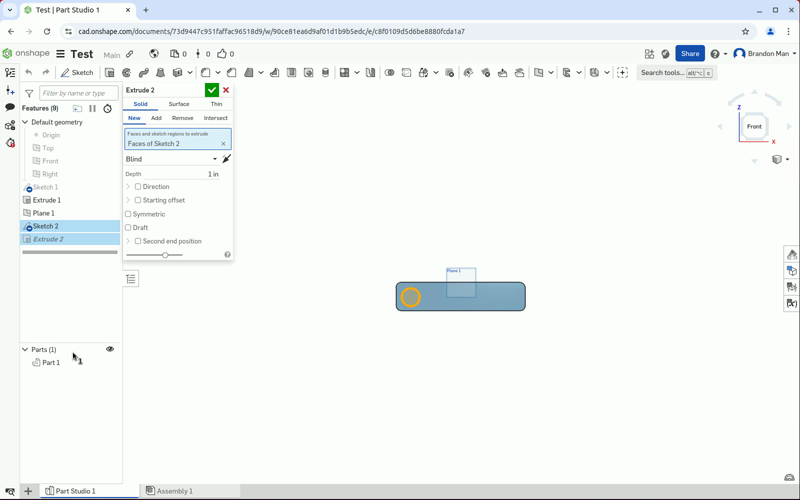
mouse_move(143, 106)
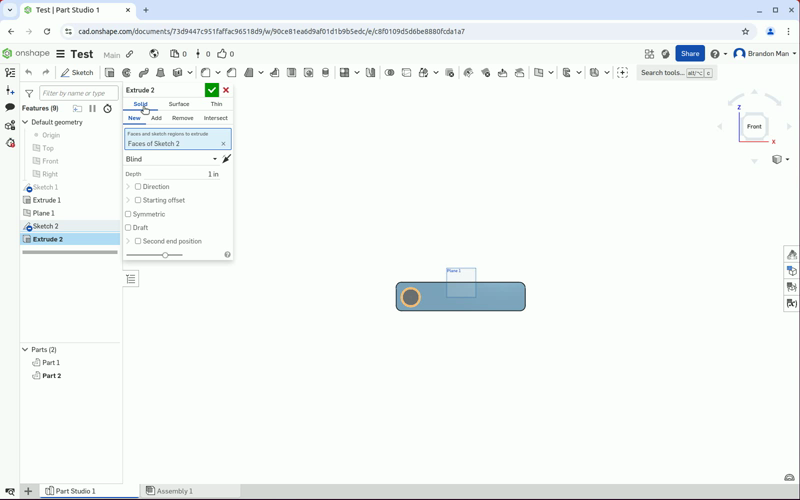
click(143, 106)
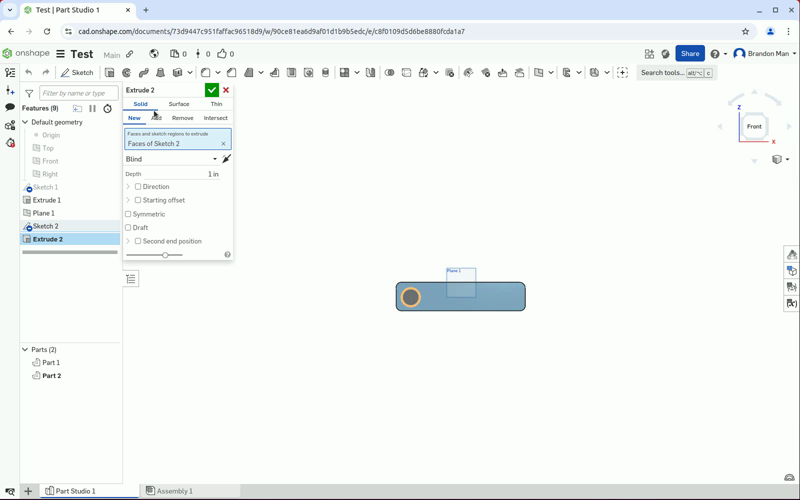
mouse_move(186, 120)
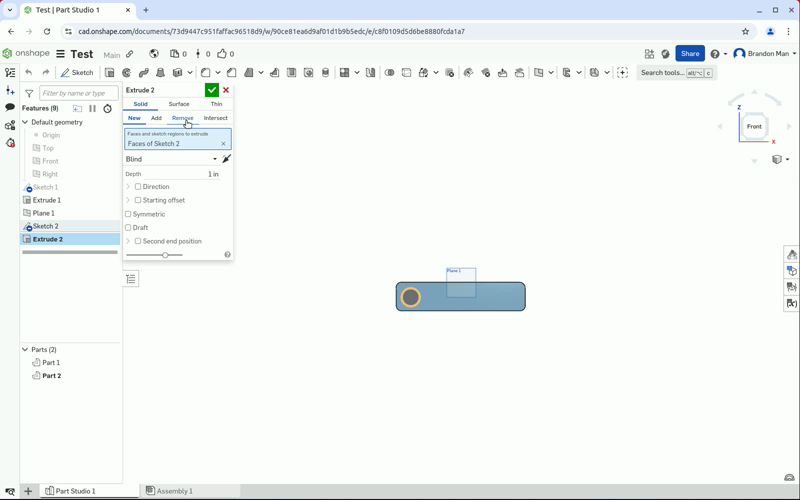
click(186, 120)
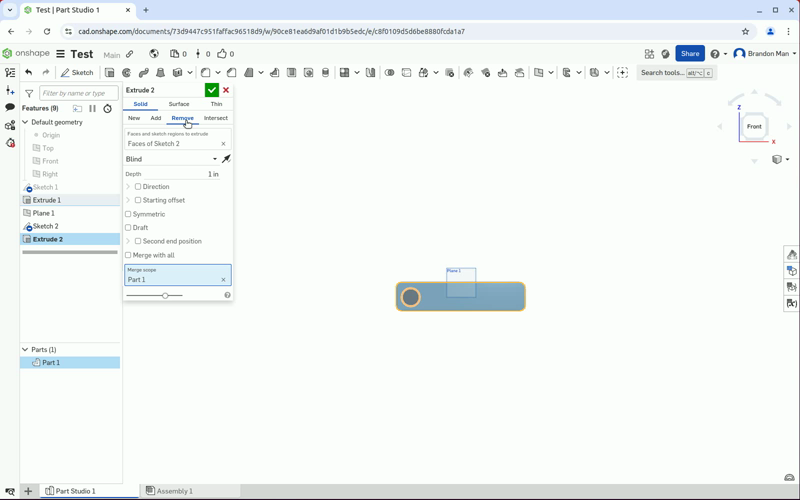
key(tab, 4)
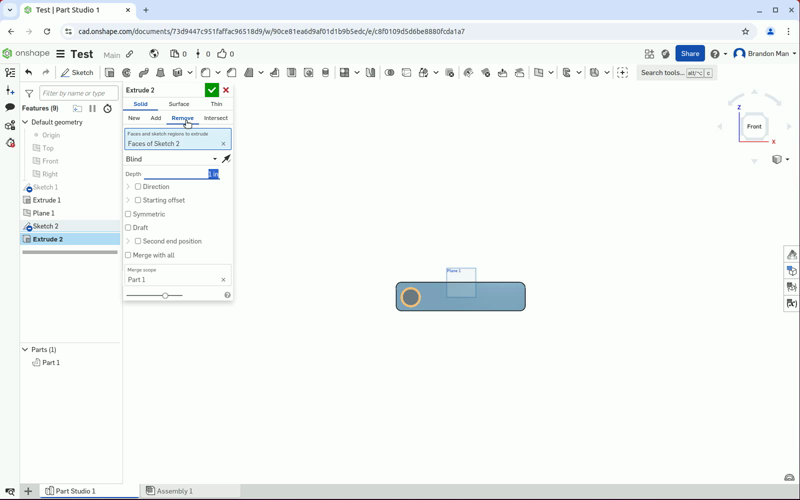
text(14.443)
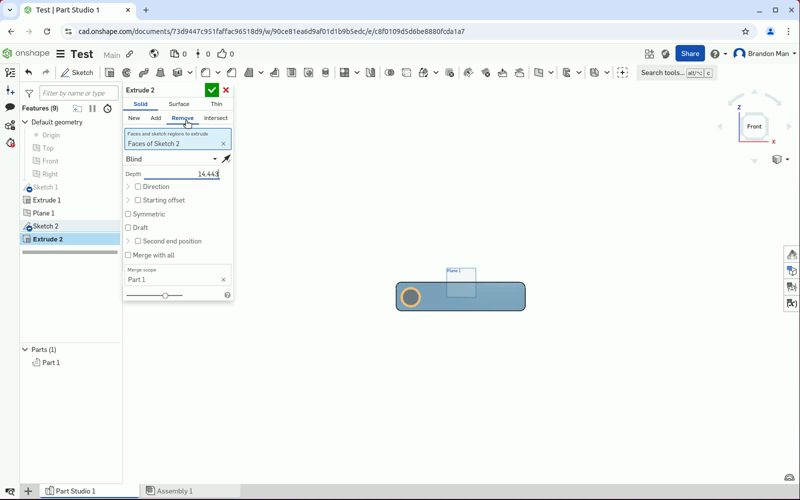
key(tab, 6)
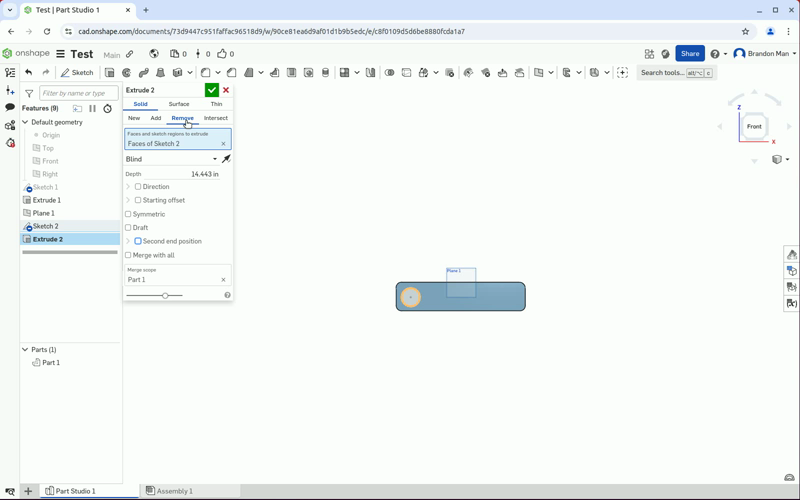
key(space)
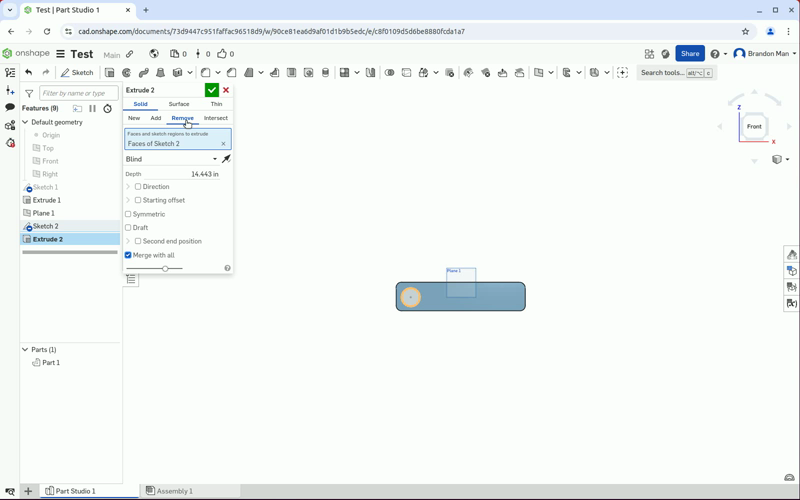
key(enter)
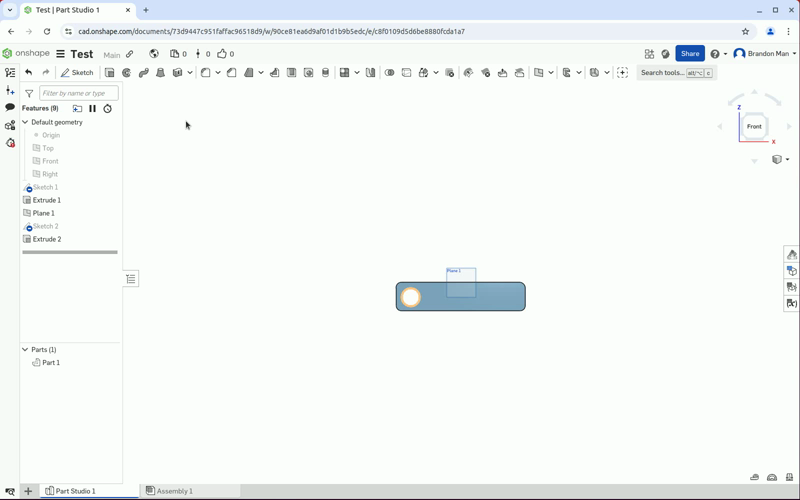
key(shift+h)
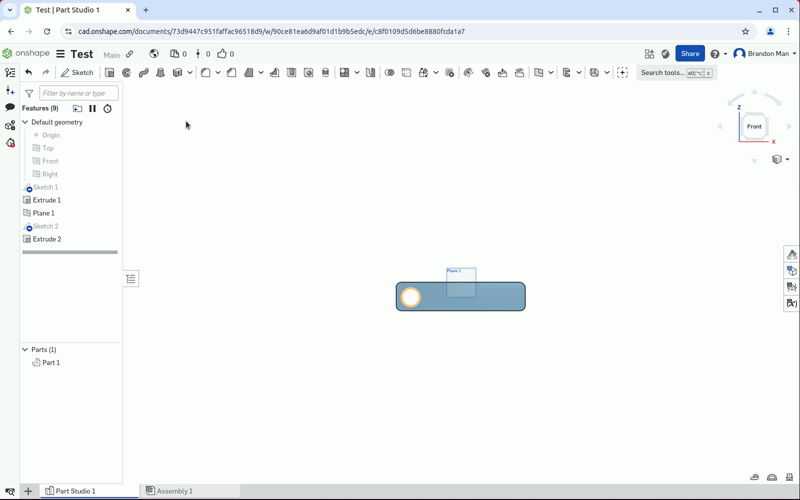
key(shift+h)
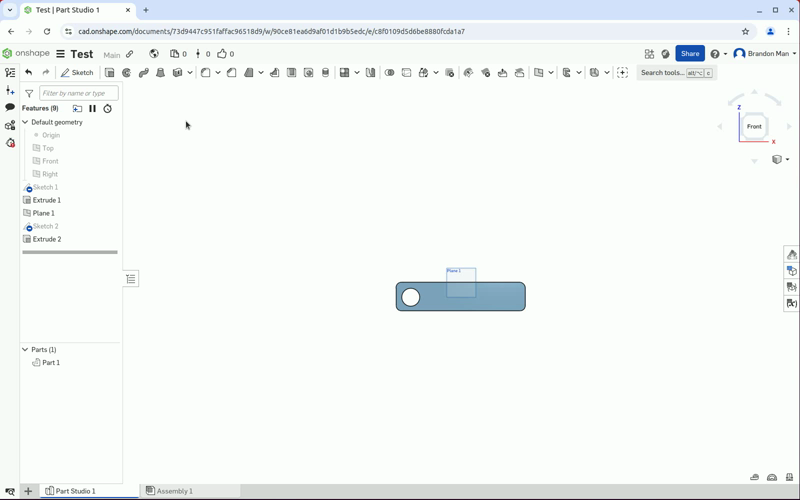
mouse_move(73, 189)
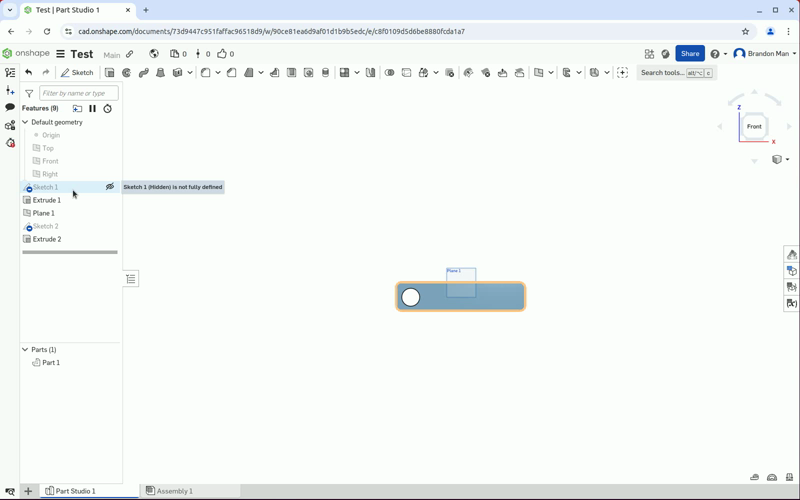
click(73, 189)
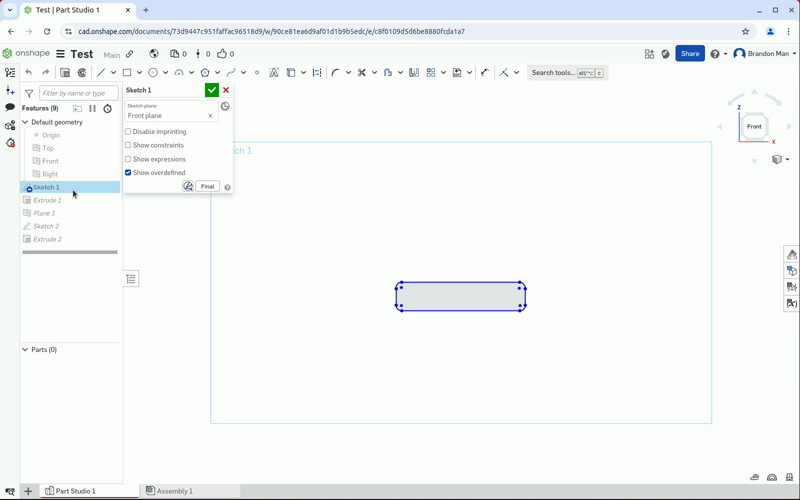
mouse_move(229, 92)
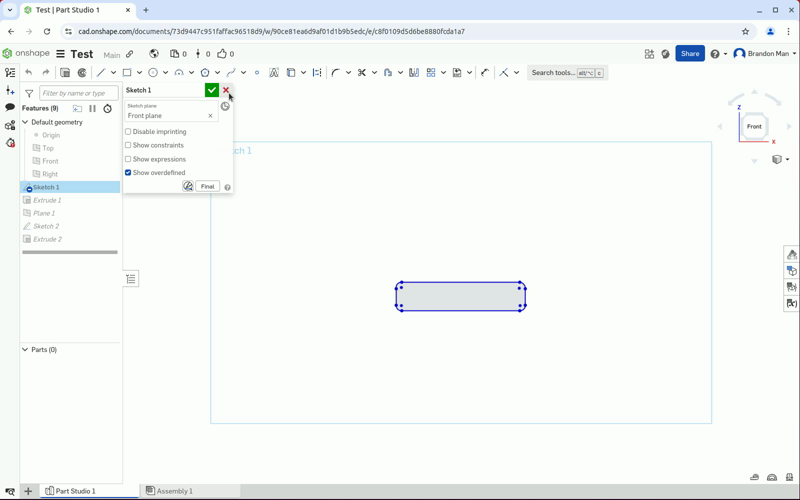
click(229, 92)
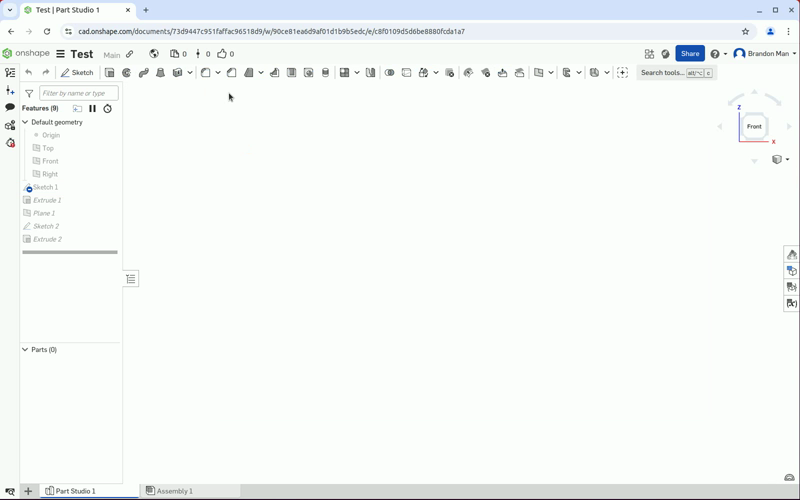
key(shift+s)
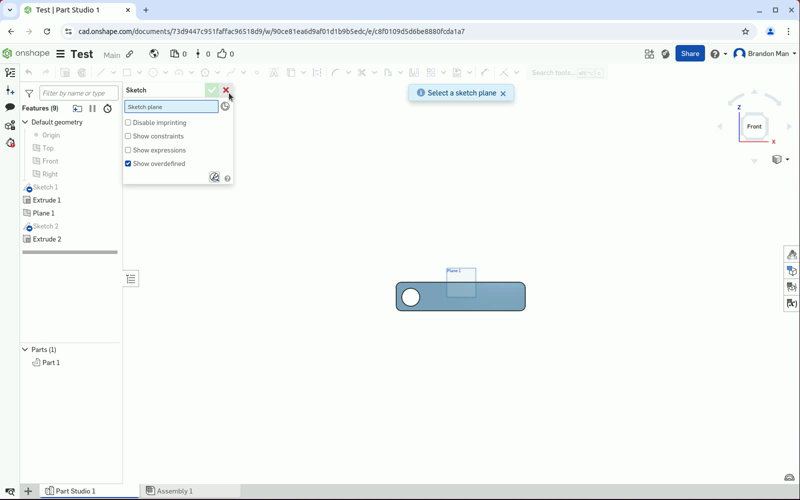
mouse_move(73, 215)
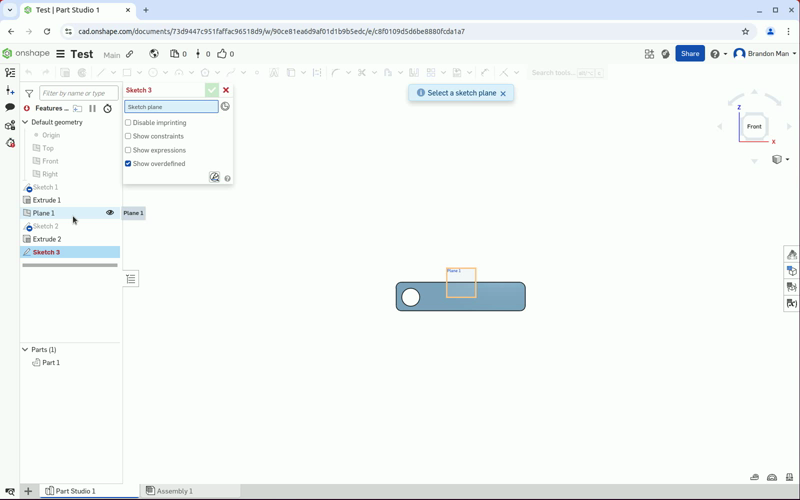
click(73, 215)
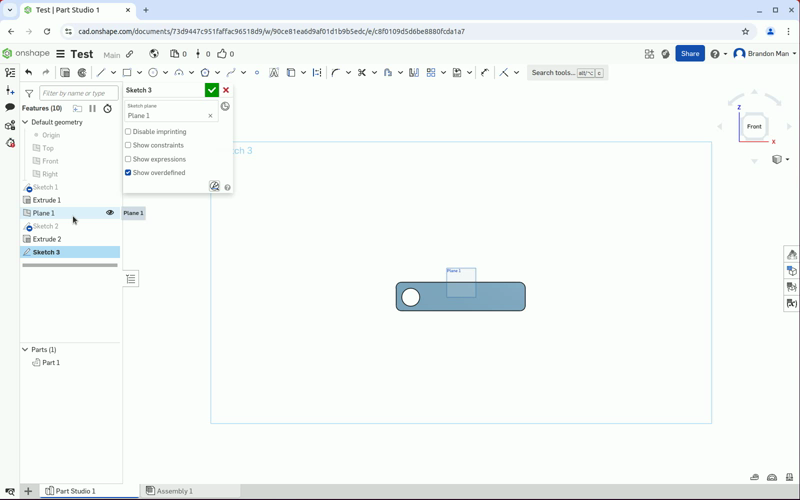
mouse_move(73, 352)
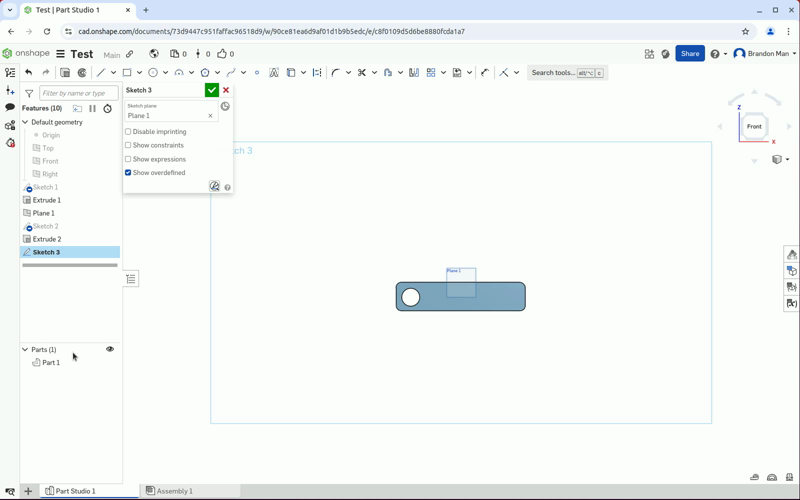
key(y)
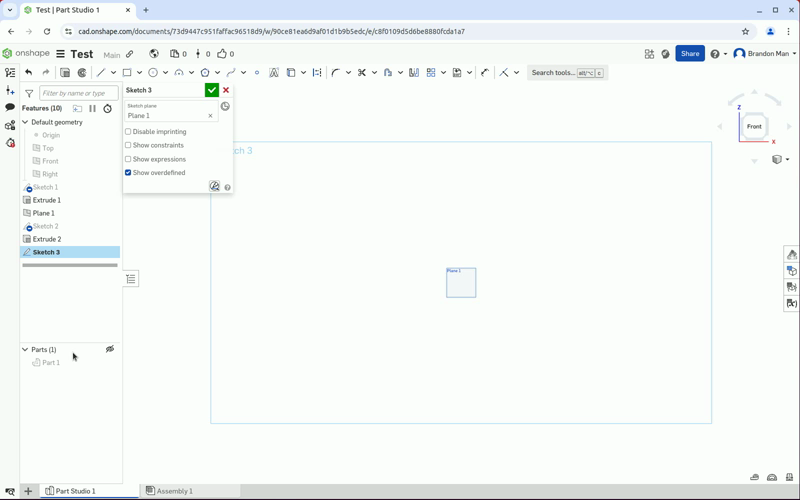
key(c)
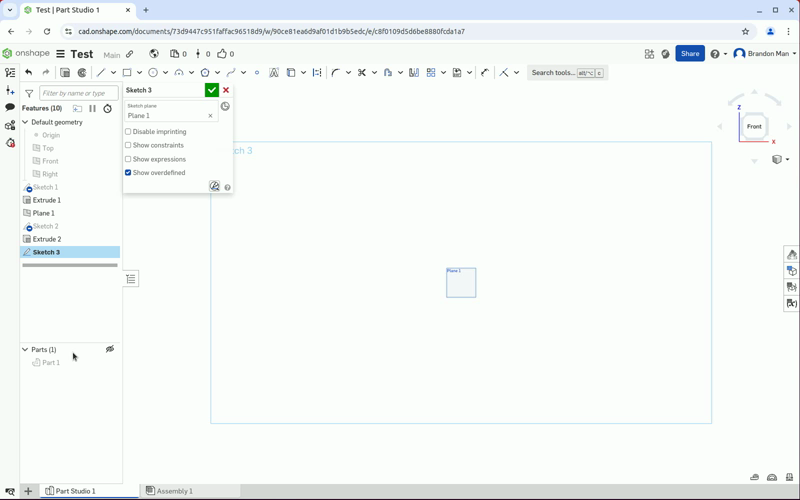
key_down(shift)
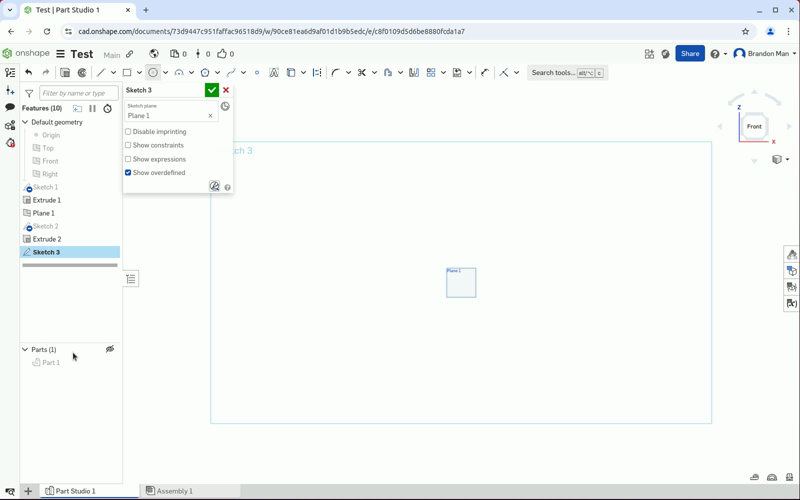
mouse_move(511, 297)
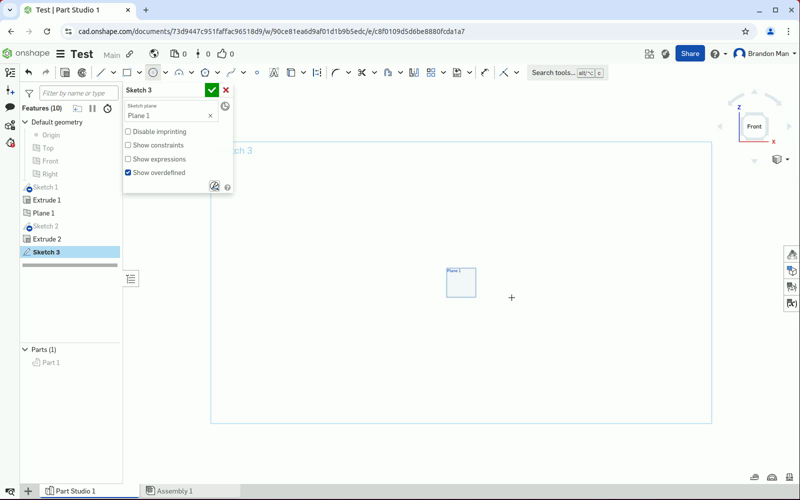
click(511, 297)
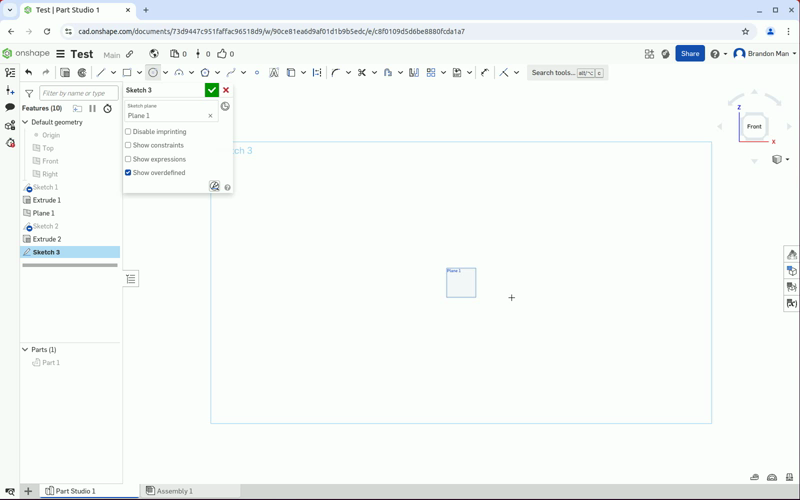
key_up(shift)
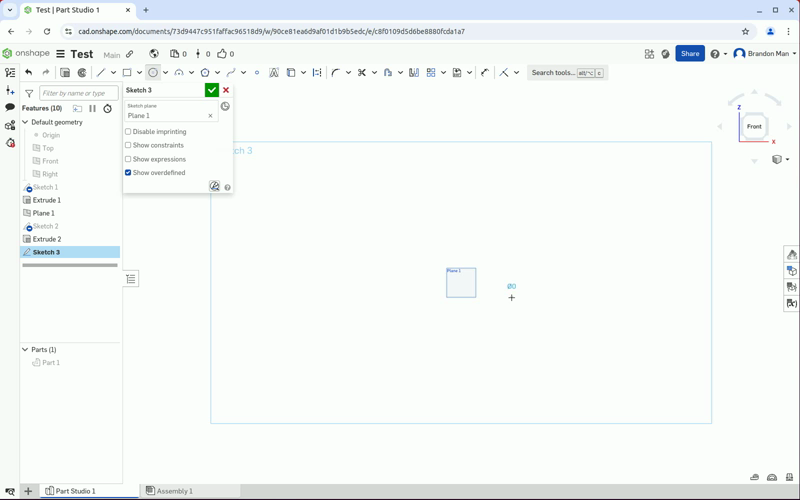
mouse_move(520, 297)
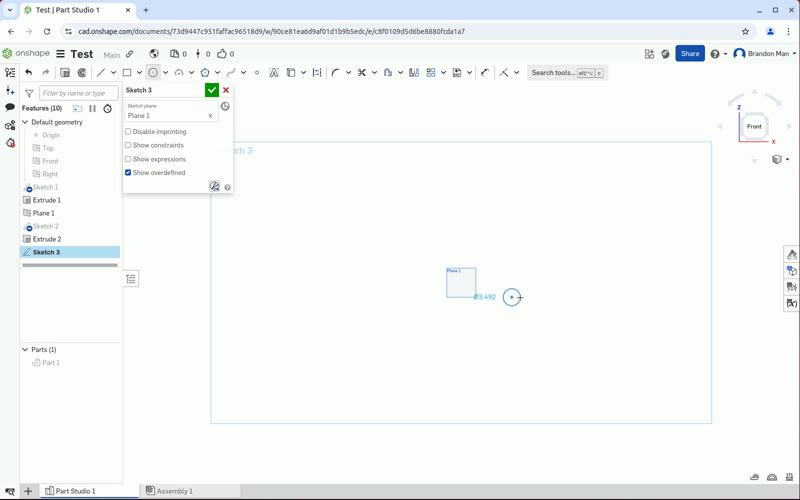
click(520, 297)
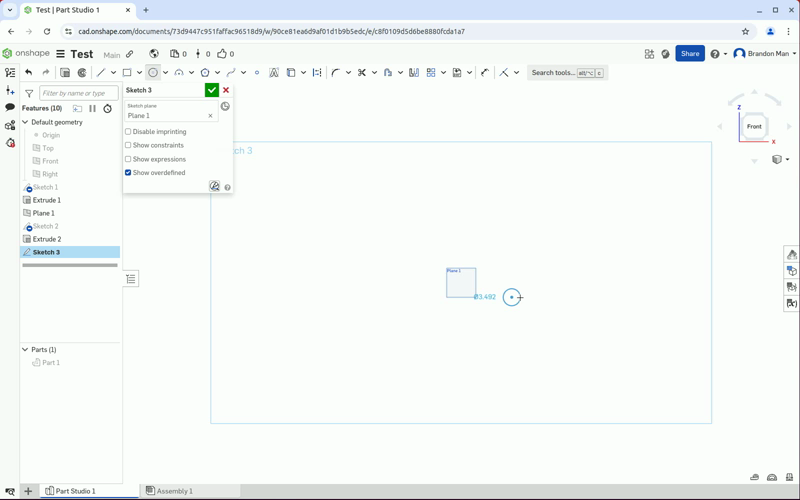
key(esc)
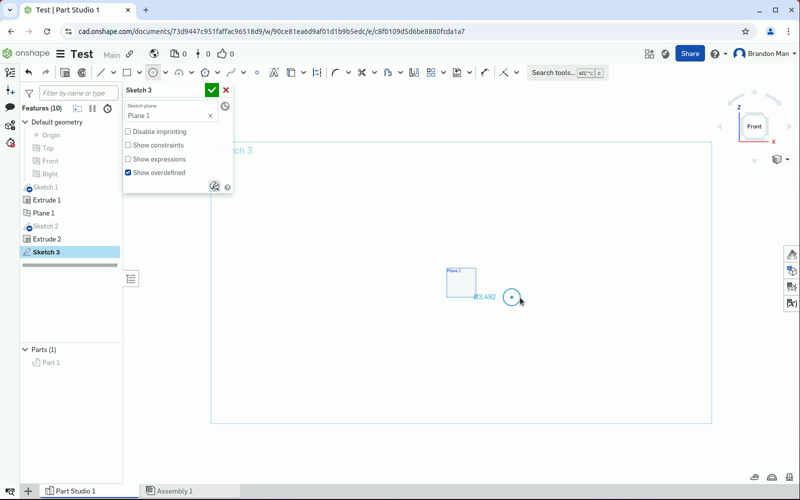
mouse_move(517, 292)
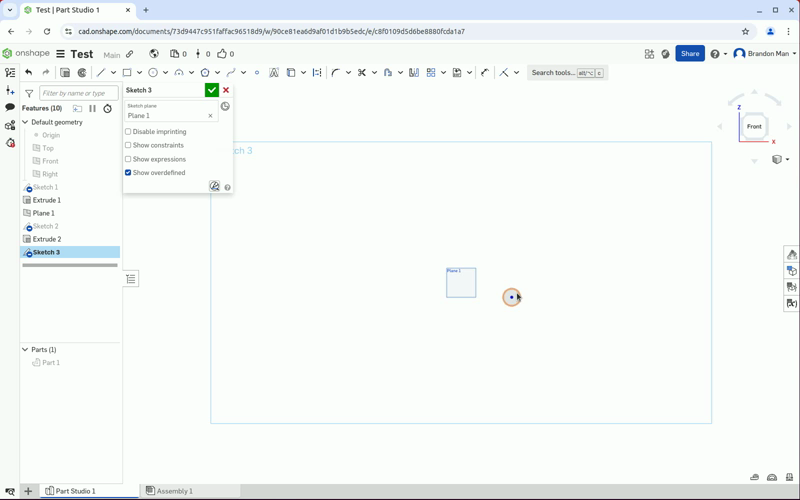
scroll(6)
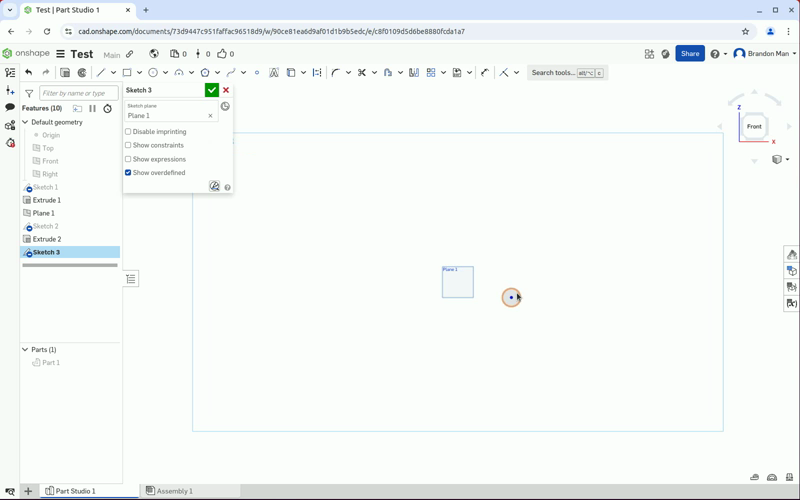
scroll(6)
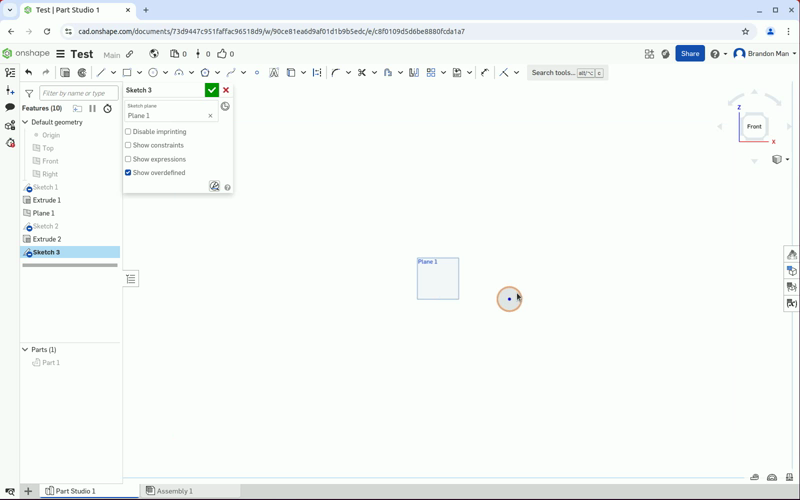
scroll(6)
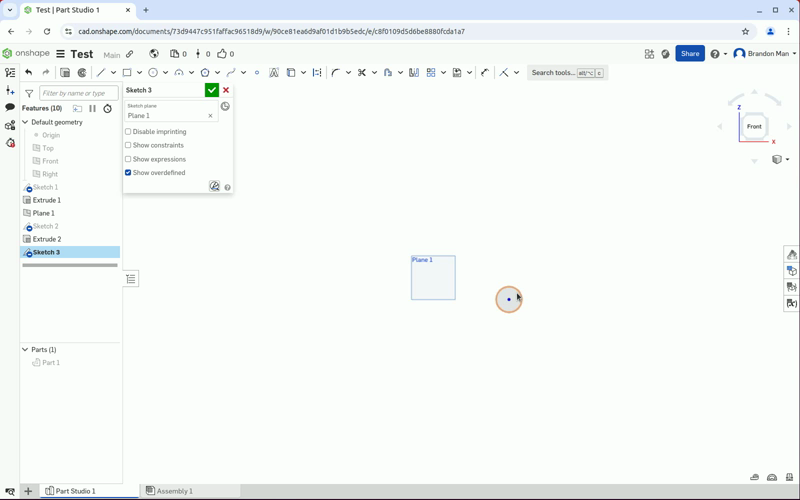
scroll(6)
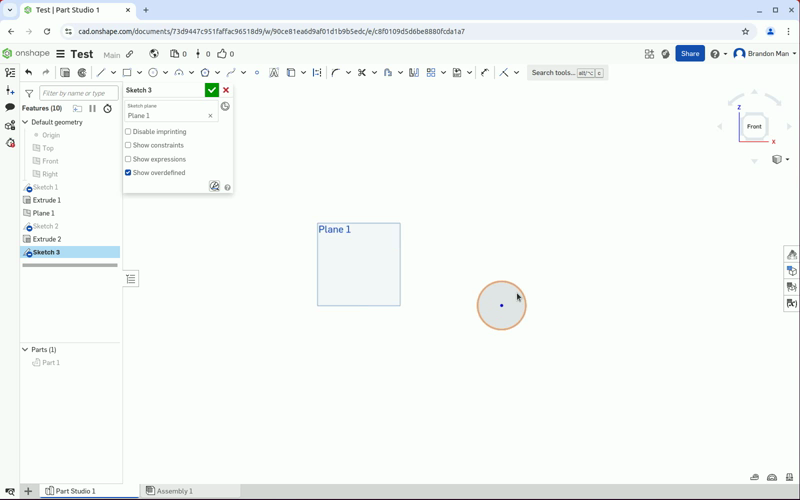
scroll(6)
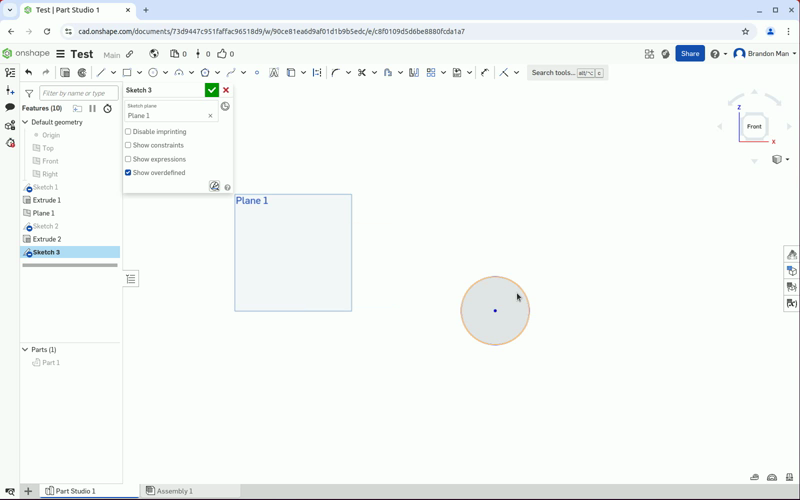
scroll(6)
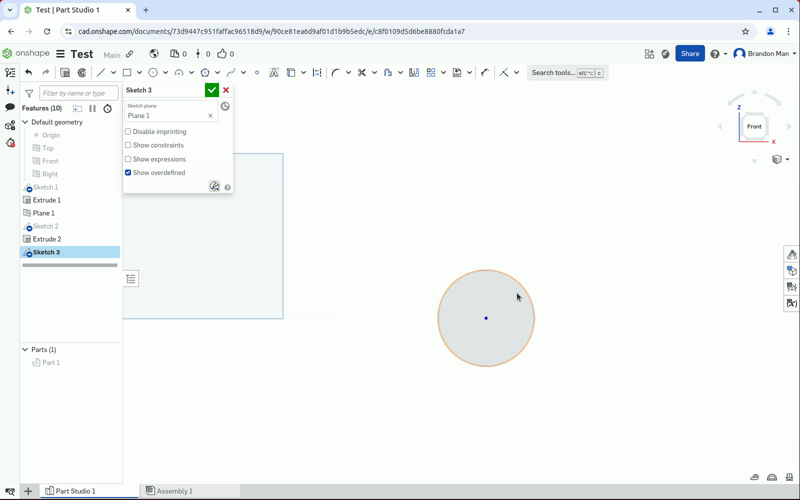
scroll(6)
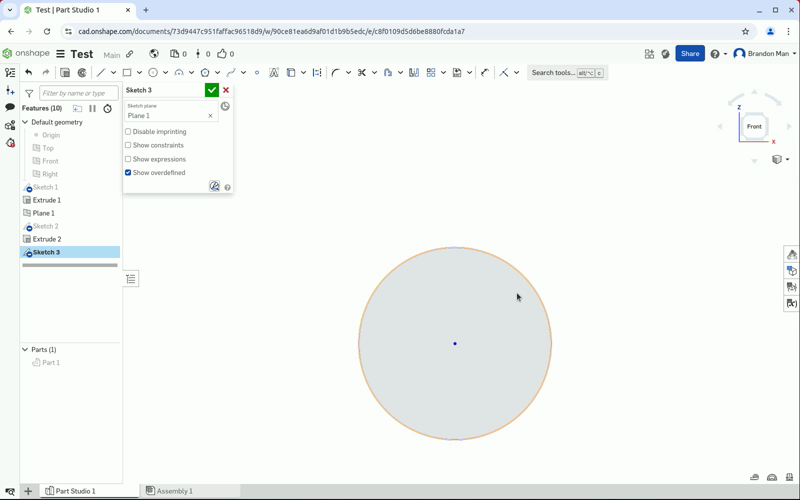
click(517, 292)
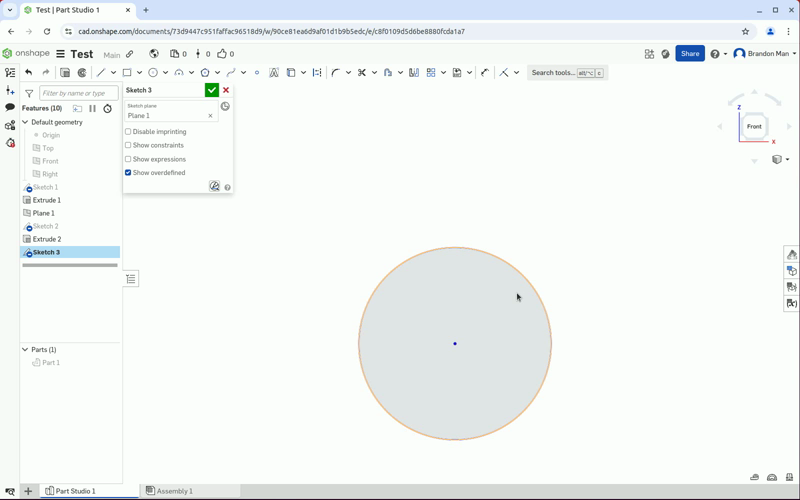
scroll(-6)
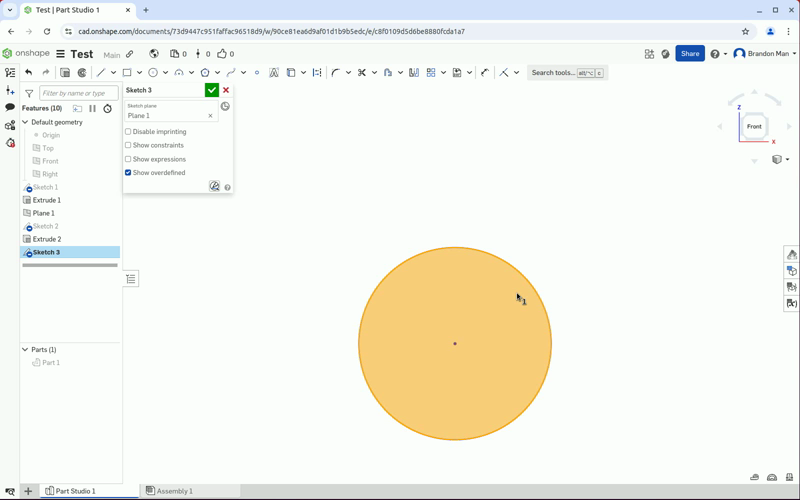
scroll(-6)
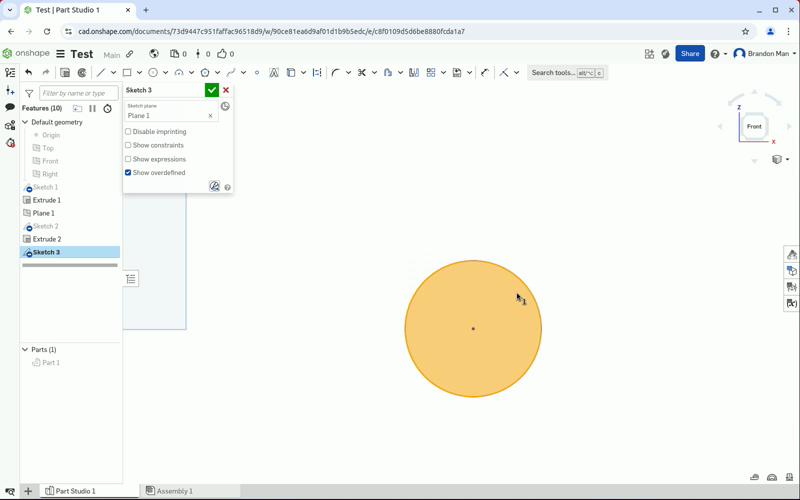
scroll(-6)
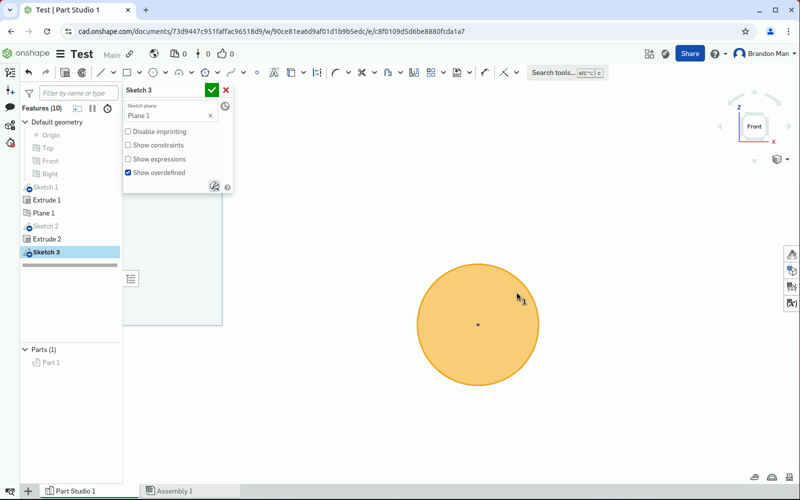
scroll(-6)
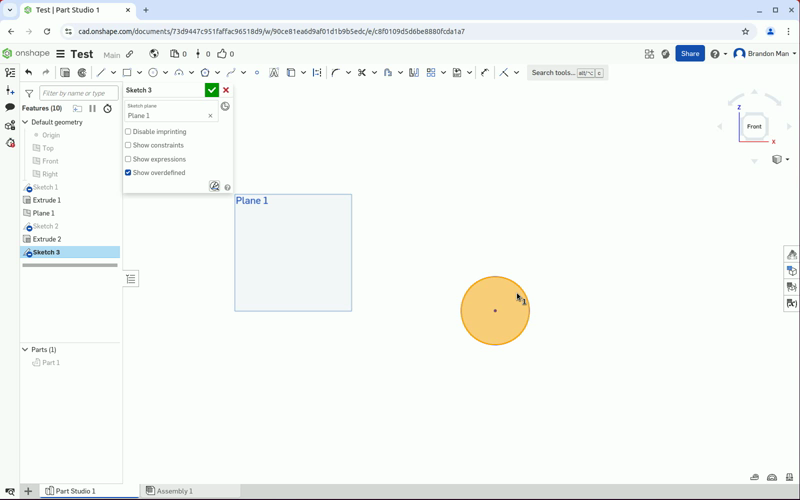
scroll(-6)
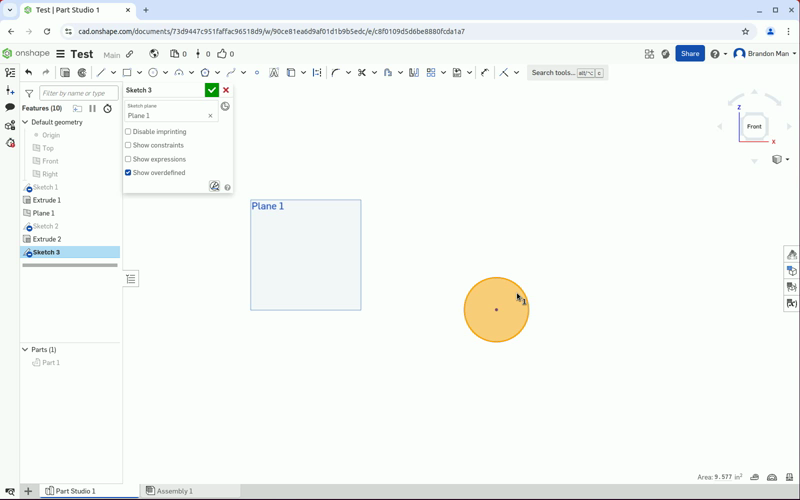
scroll(-6)
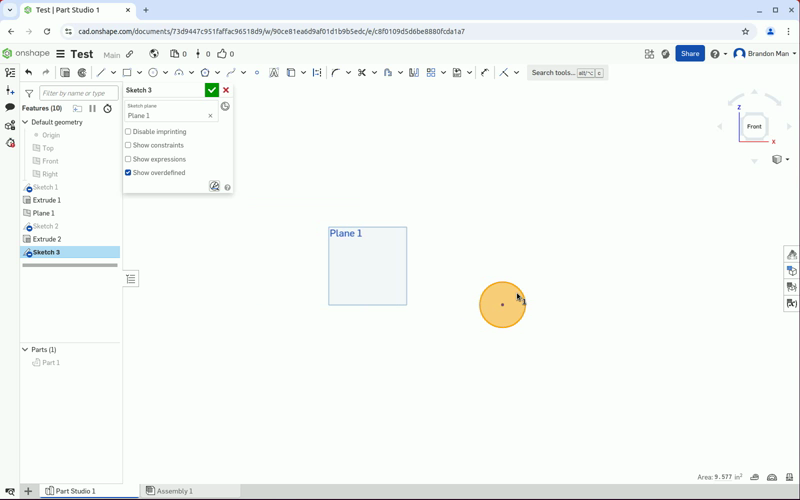
scroll(-6)
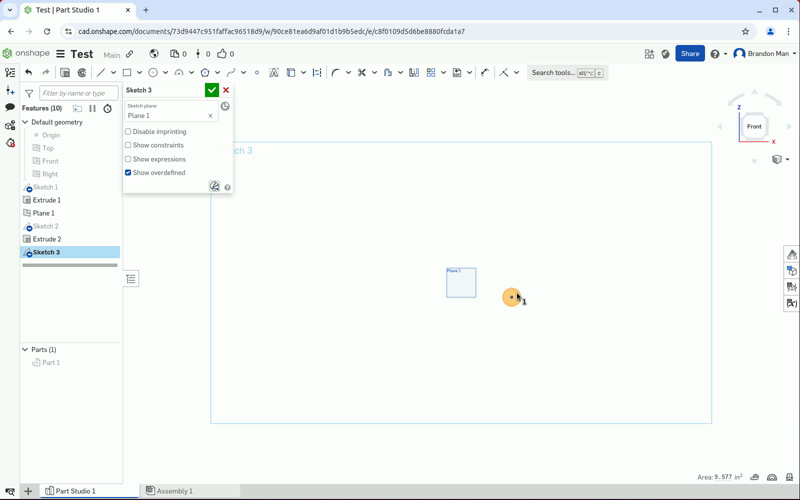
mouse_move(73, 352)
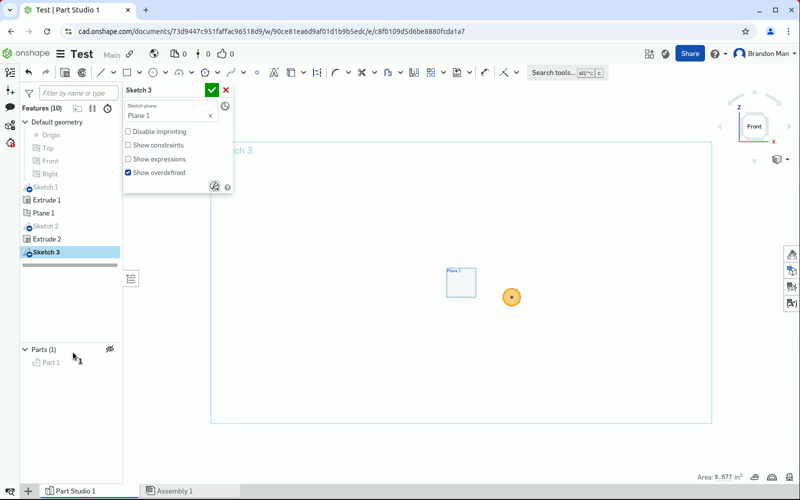
key(shift+y)
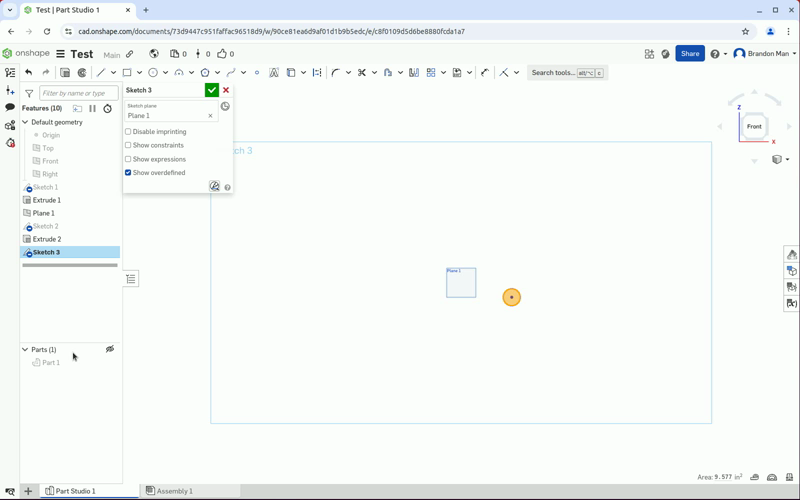
key(shift+e)
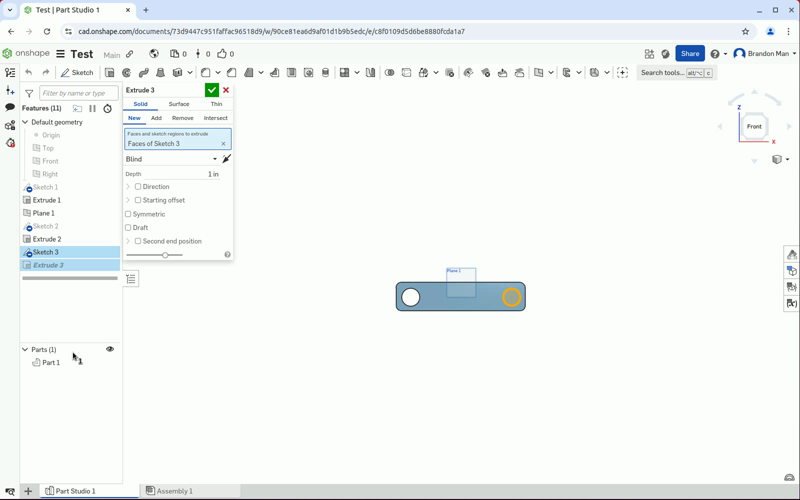
mouse_move(143, 106)
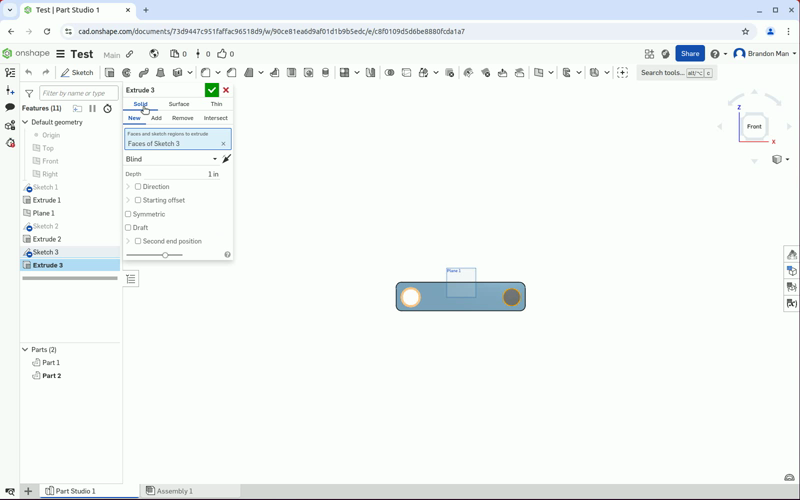
click(143, 106)
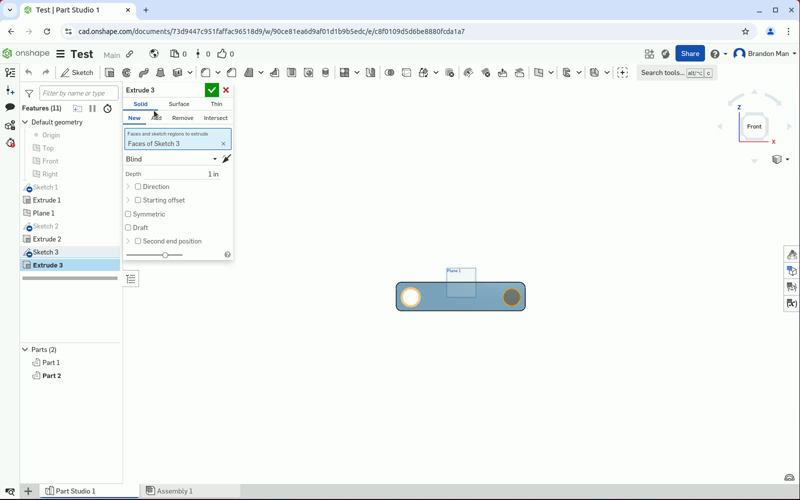
mouse_move(186, 120)
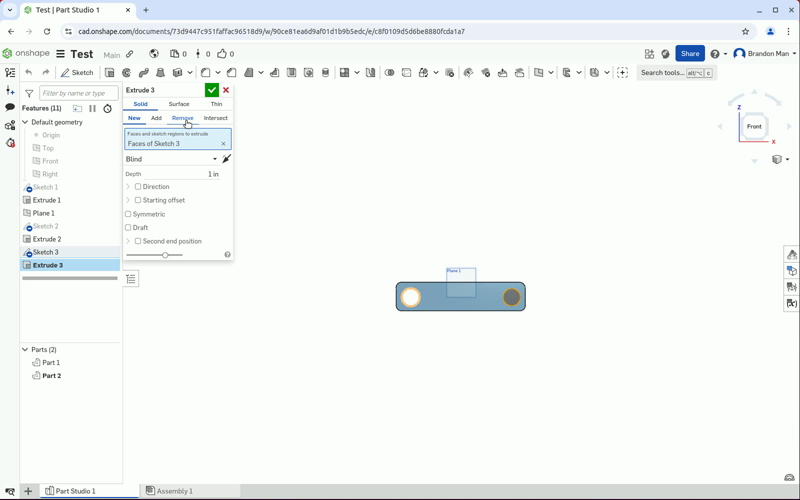
click(186, 120)
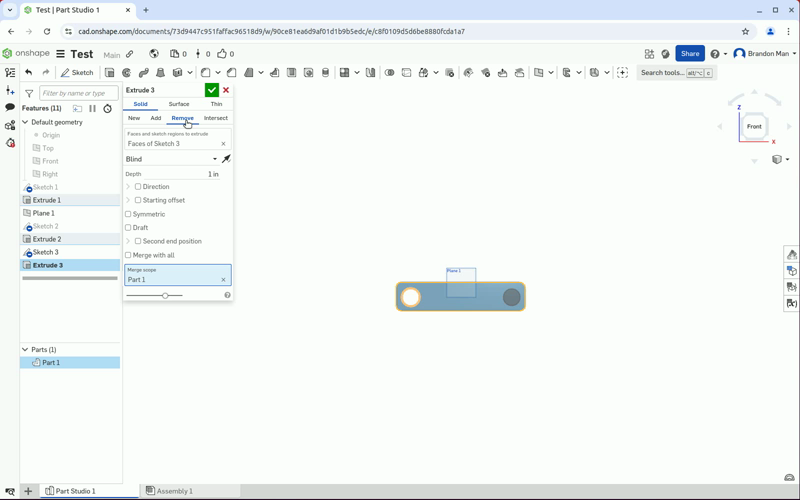
key(tab, 4)
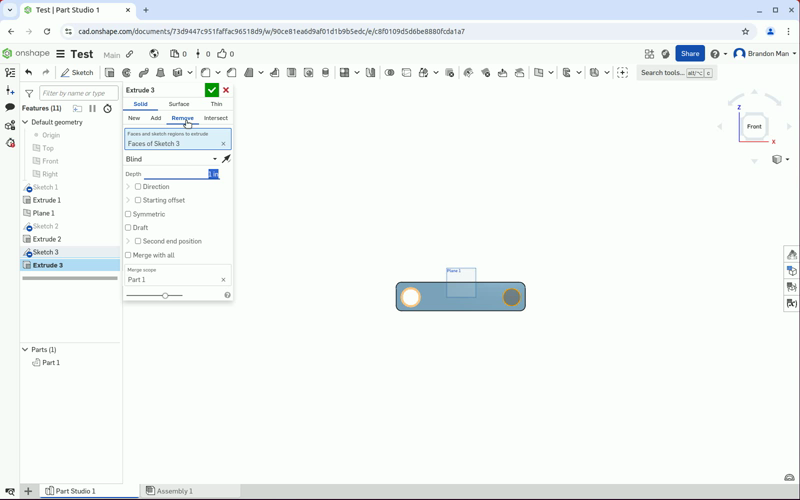
text(14.443)
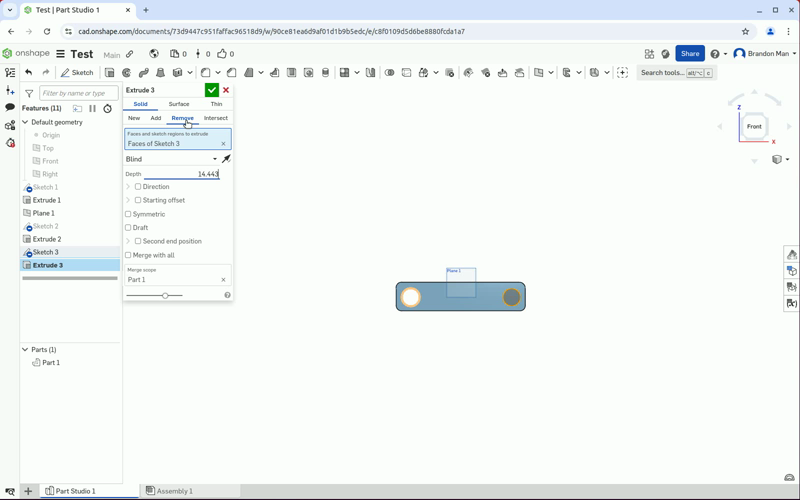
key(tab, 6)
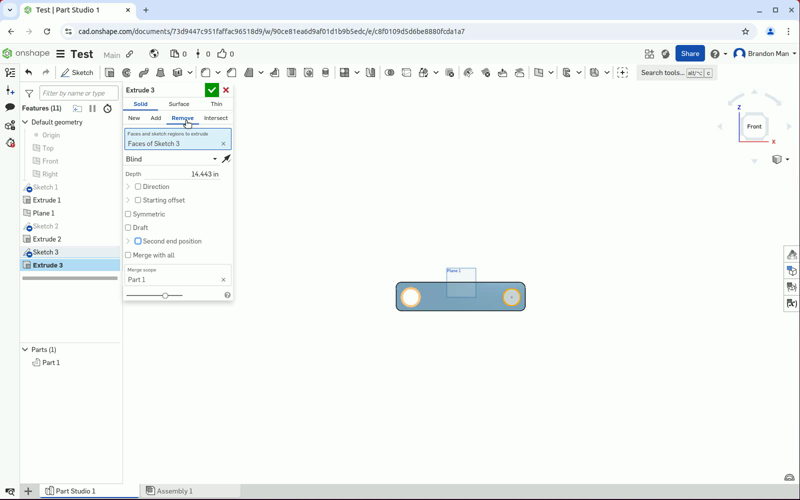
key(space)
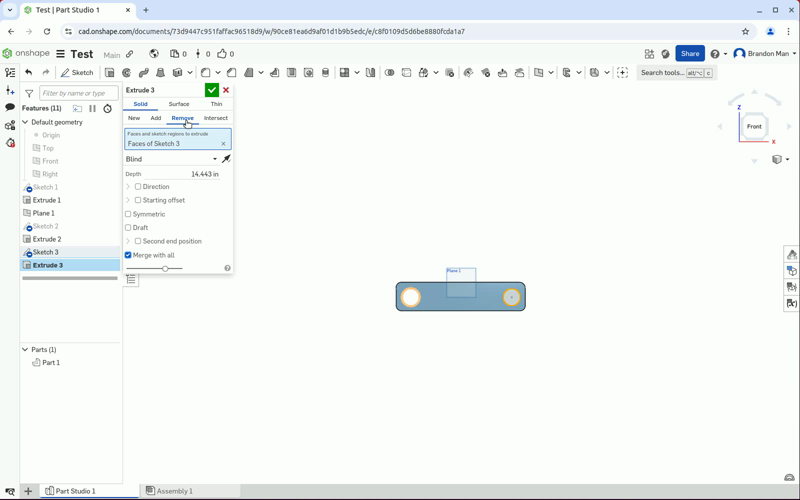
key(enter)
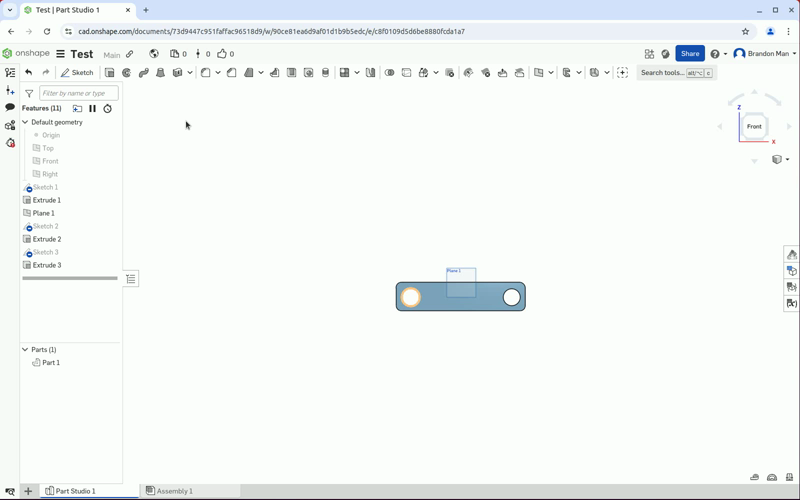
key(shift+h)
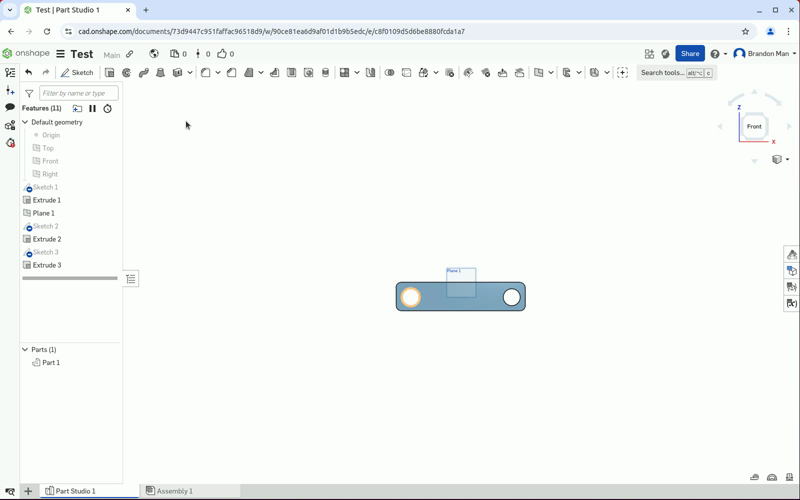
key(shift+h)
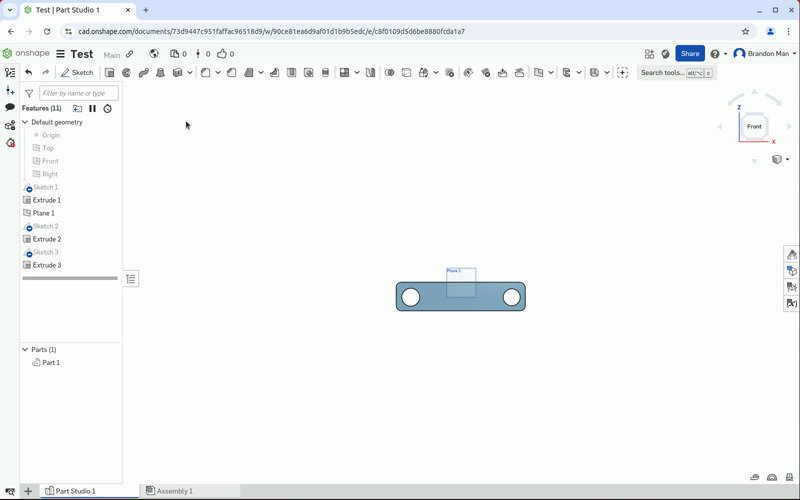
mouse_move(73, 189)
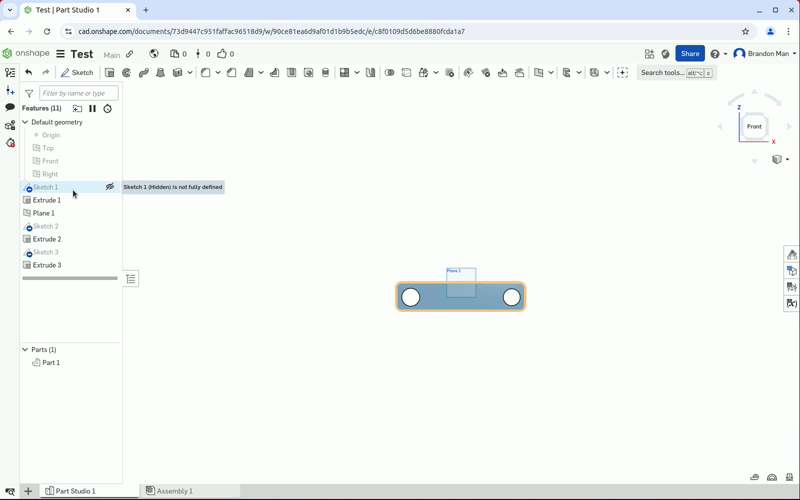
click(73, 189)
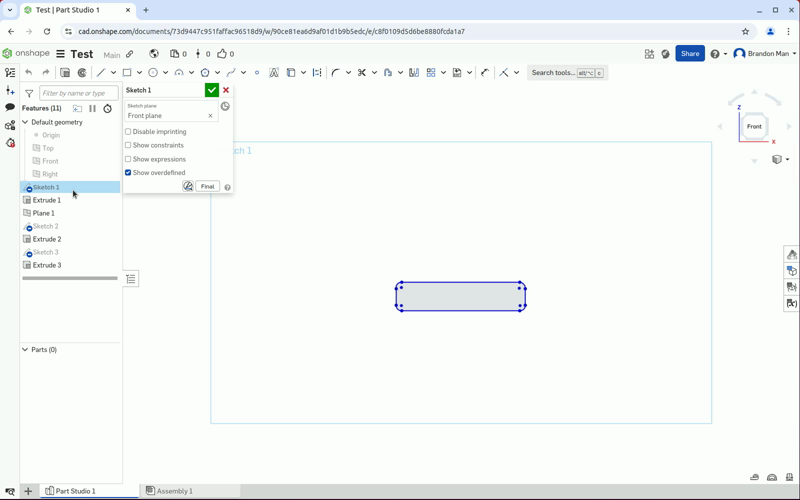
mouse_move(229, 92)
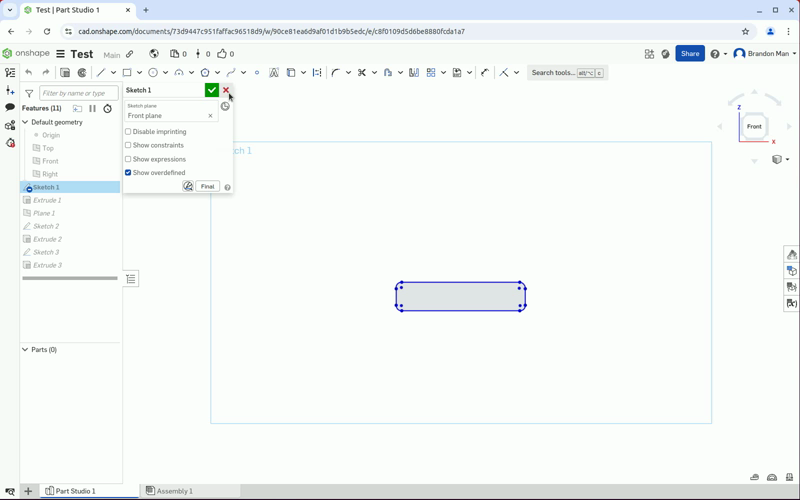
click(229, 92)
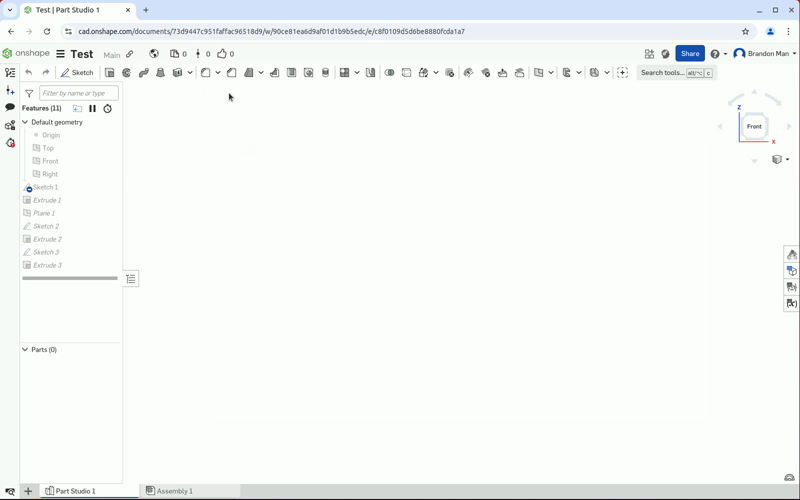
key(shift+s)
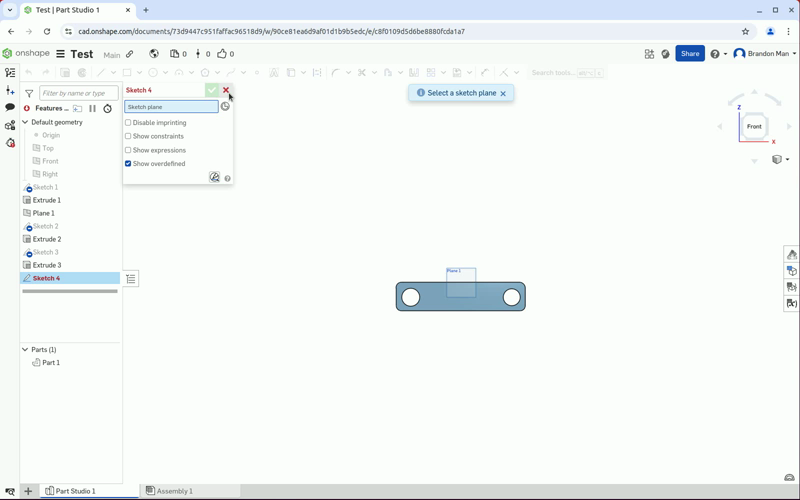
mouse_move(73, 215)
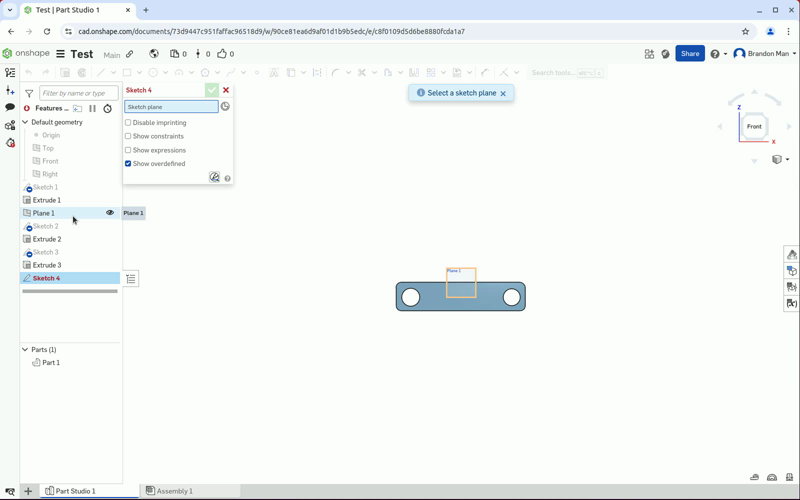
click(73, 215)
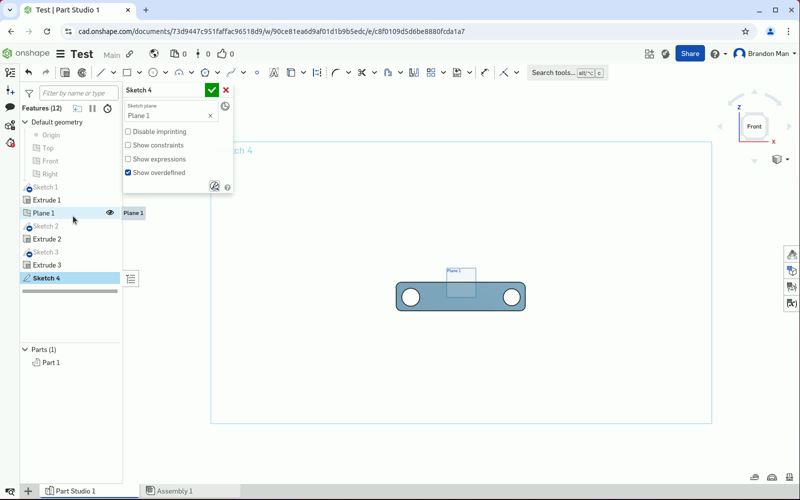
mouse_move(73, 352)
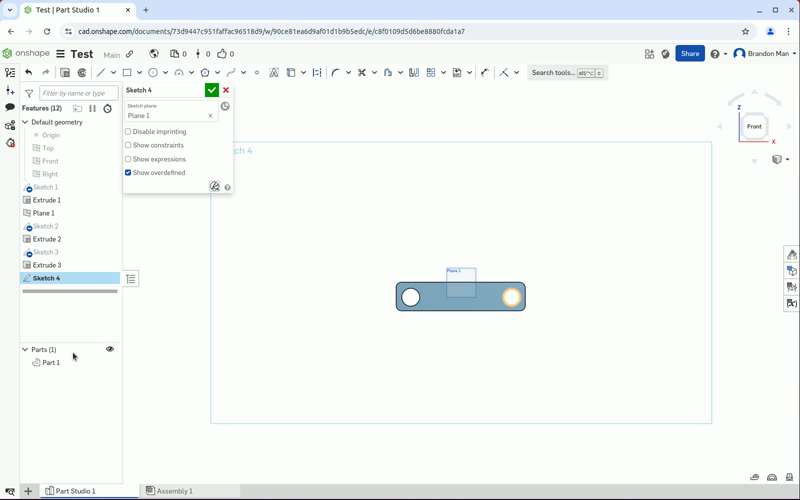
key(y)
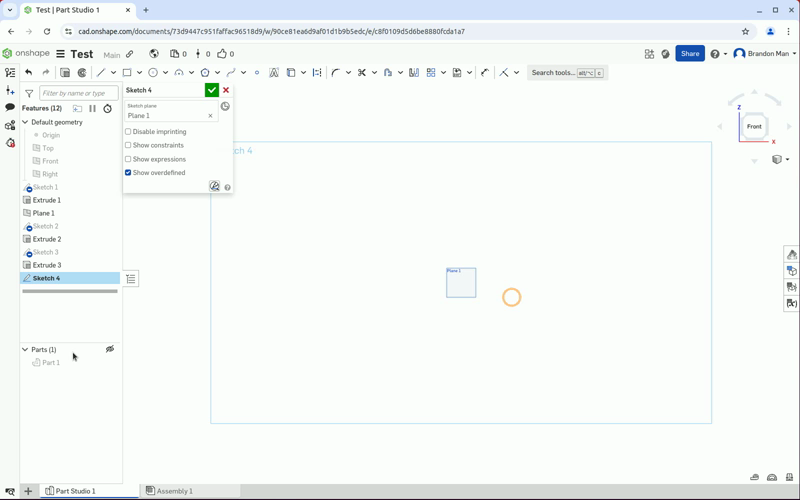
key(l)
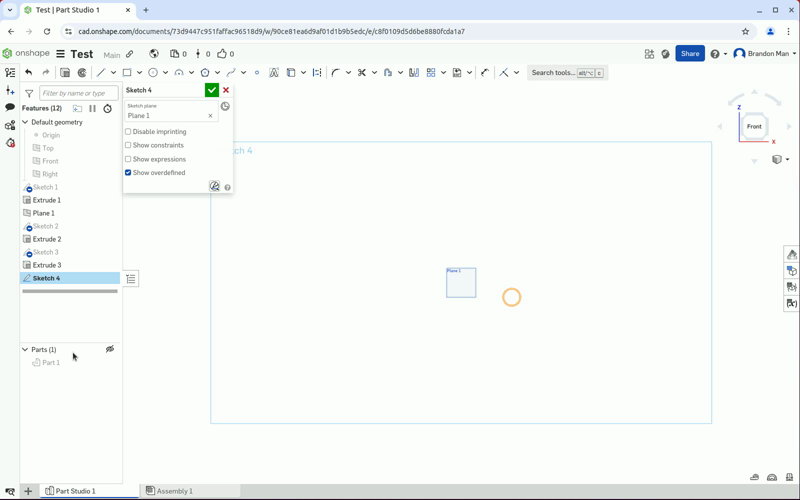
key_down(shift)
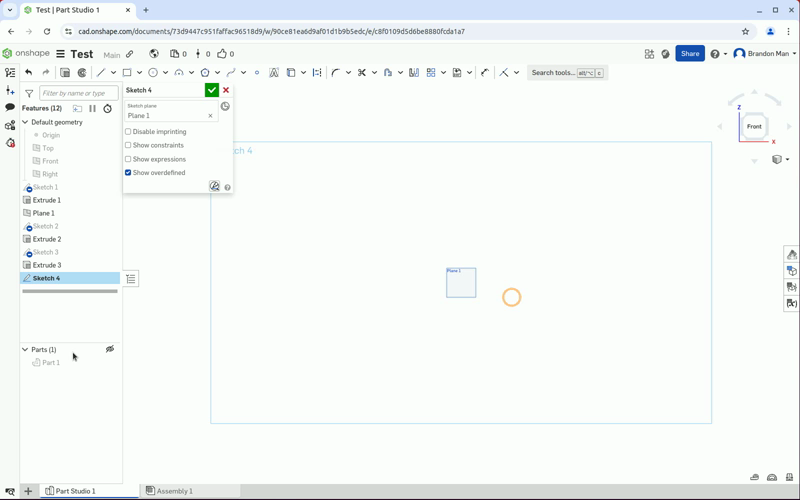
mouse_move(401, 282)
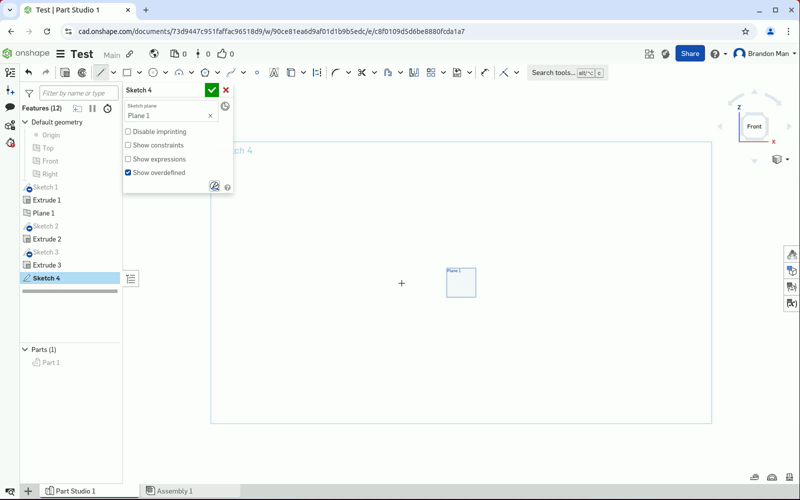
click(401, 282)
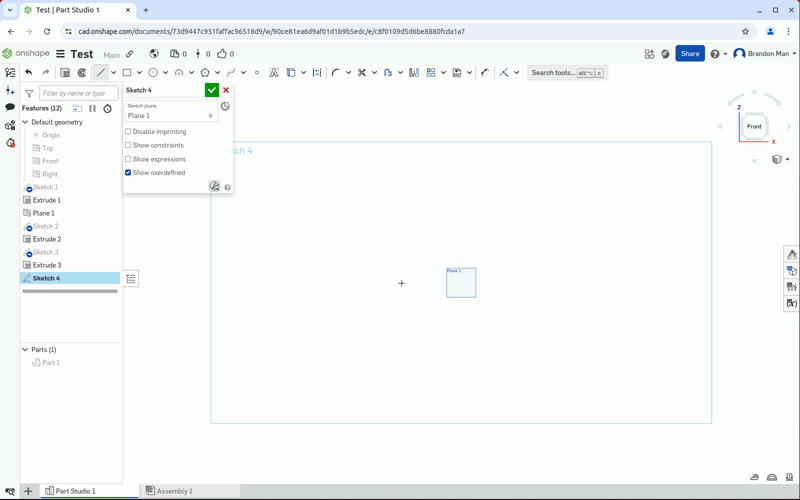
key_up(shift)
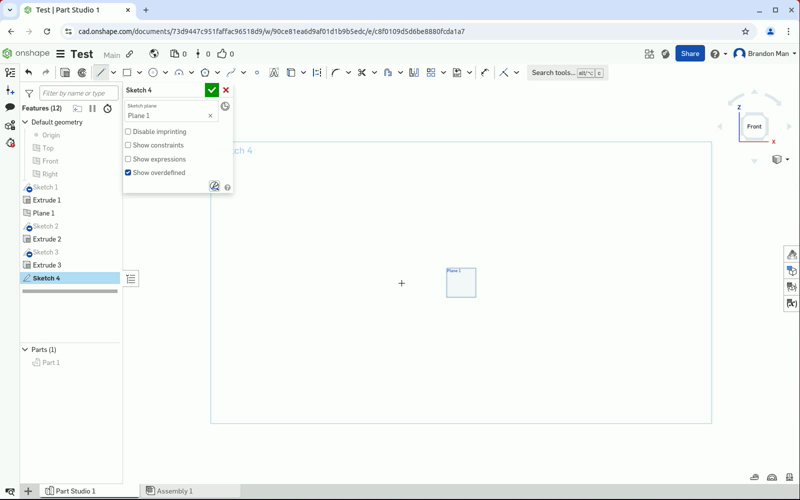
key_down(shift)
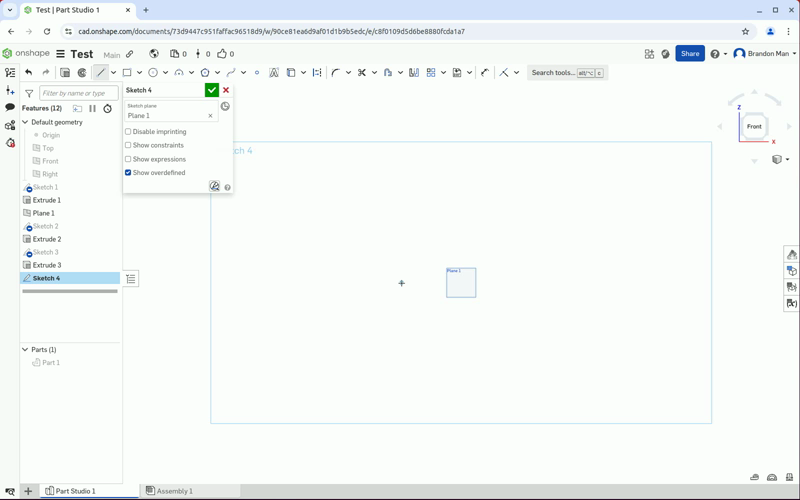
mouse_move(431, 282)
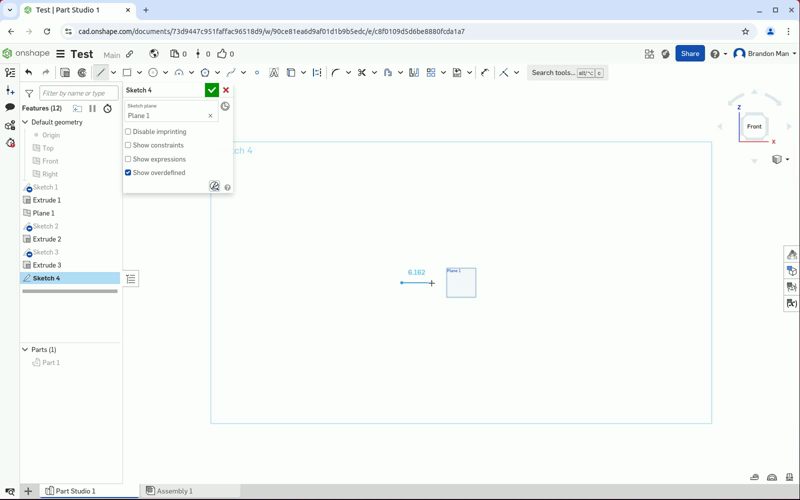
mouse_move(435, 282)
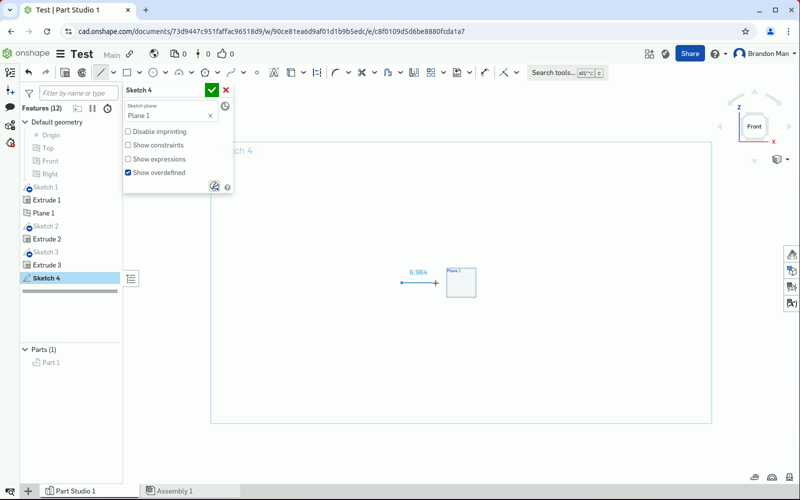
click(435, 282)
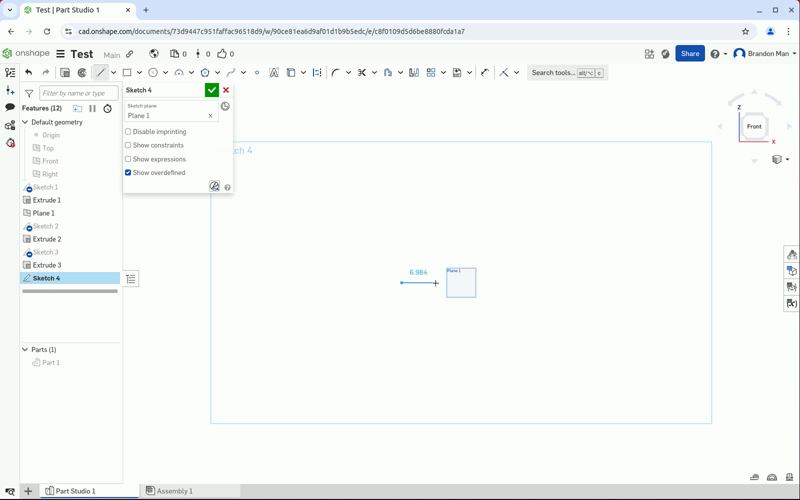
key_up(shift)
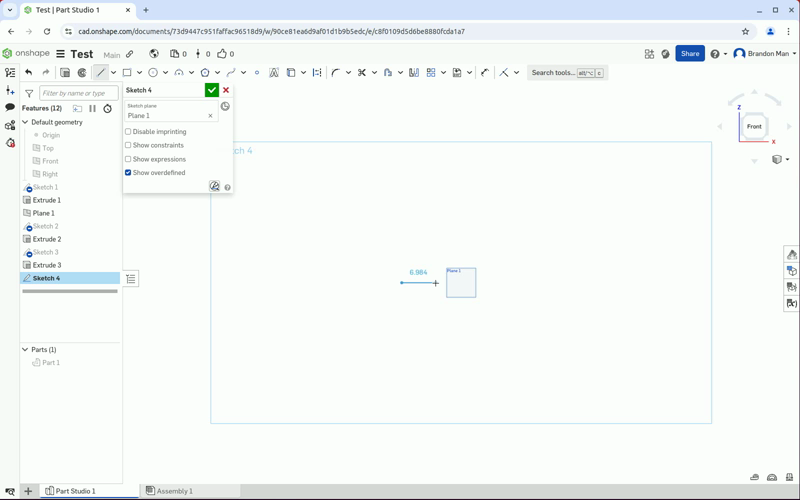
key_down(shift)
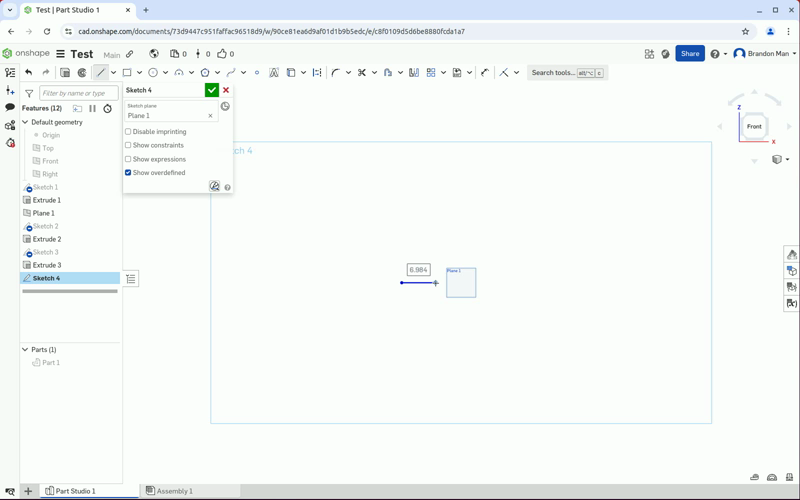
mouse_move(465, 282)
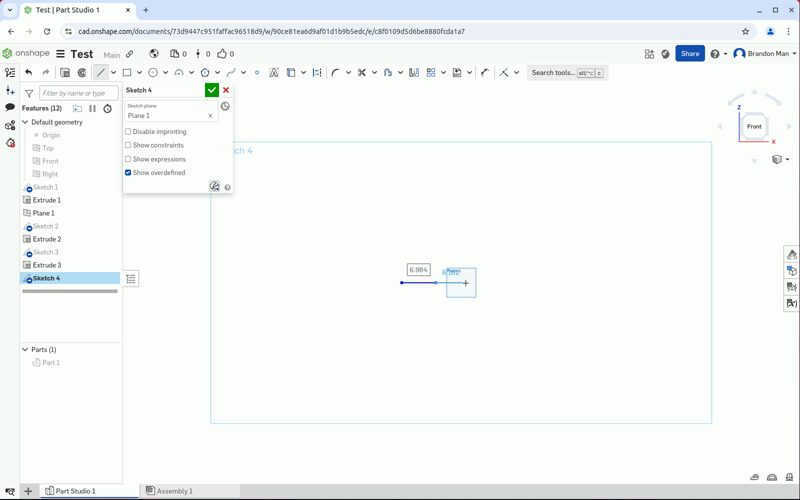
mouse_move(464, 282)
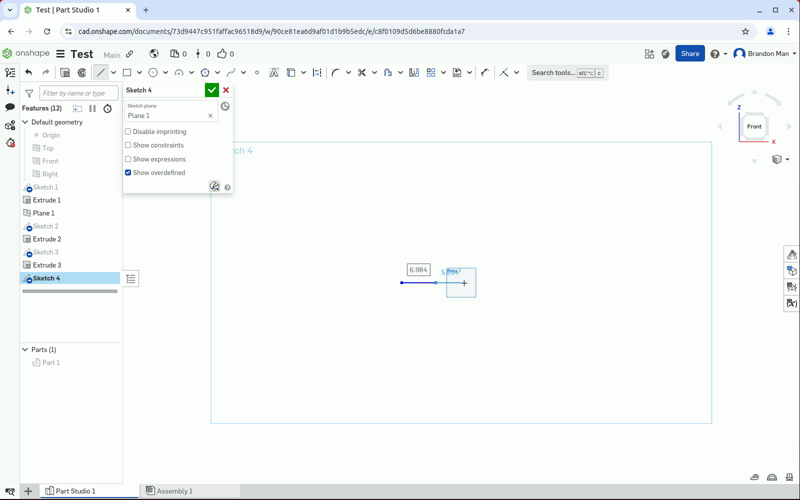
click(464, 282)
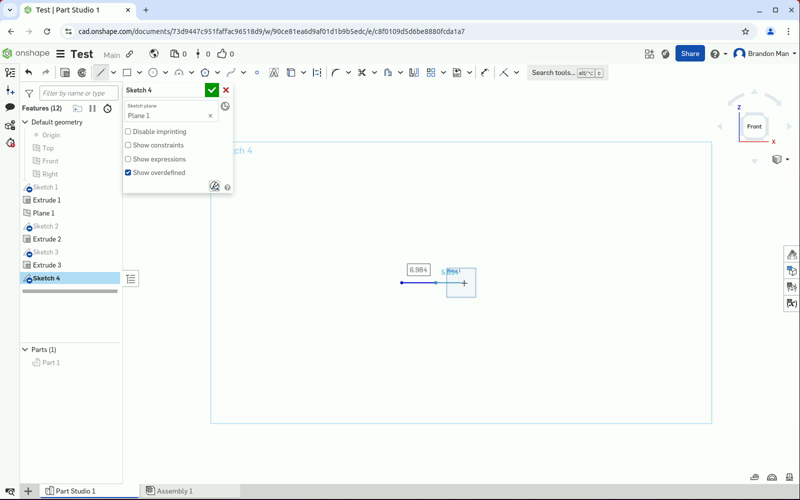
key_up(shift)
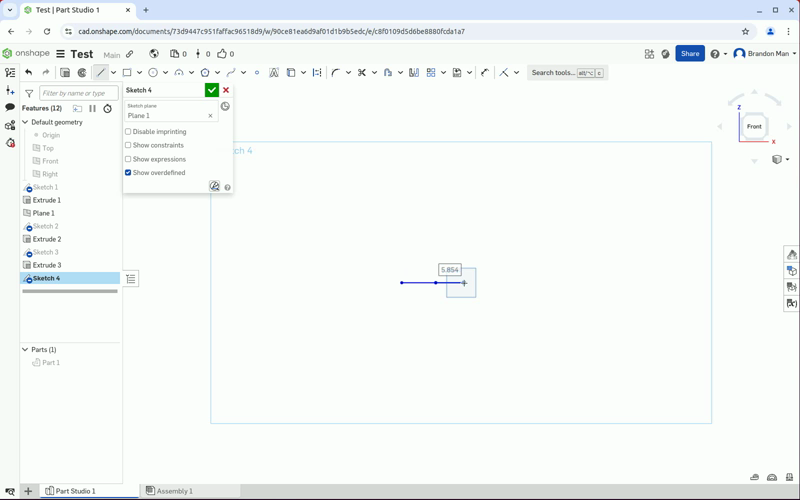
key_down(shift)
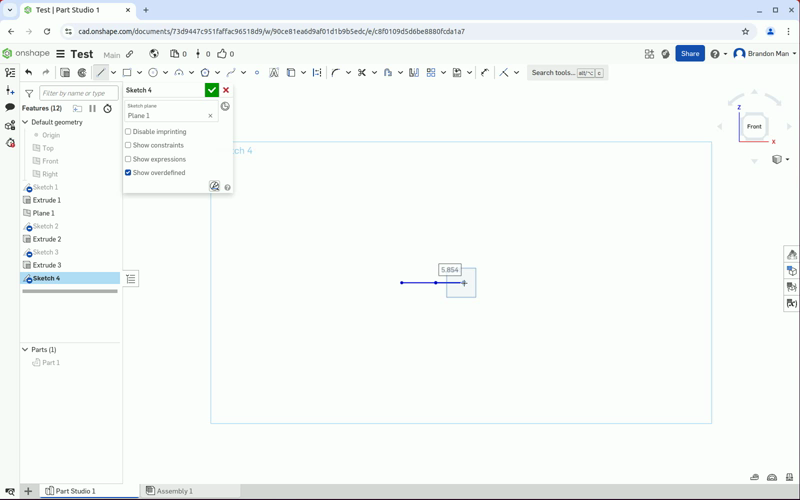
mouse_move(494, 282)
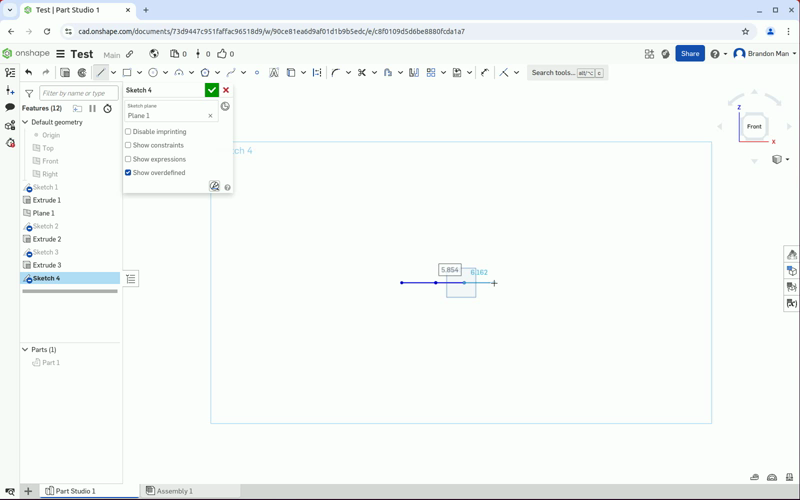
mouse_move(520, 282)
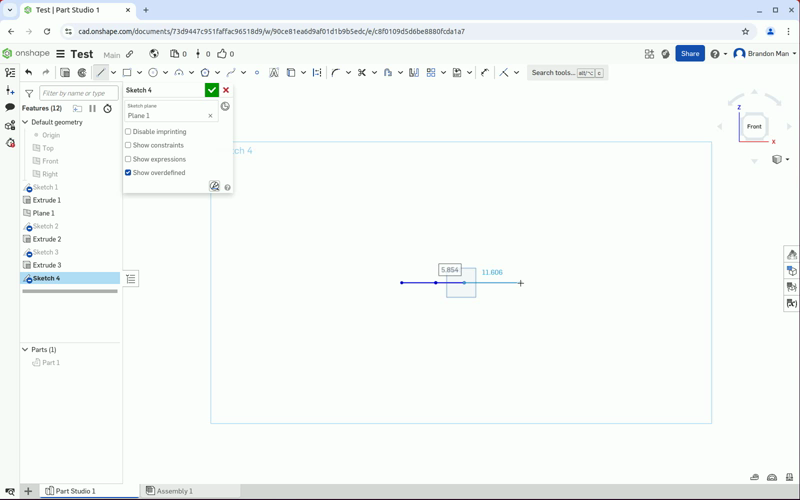
click(520, 282)
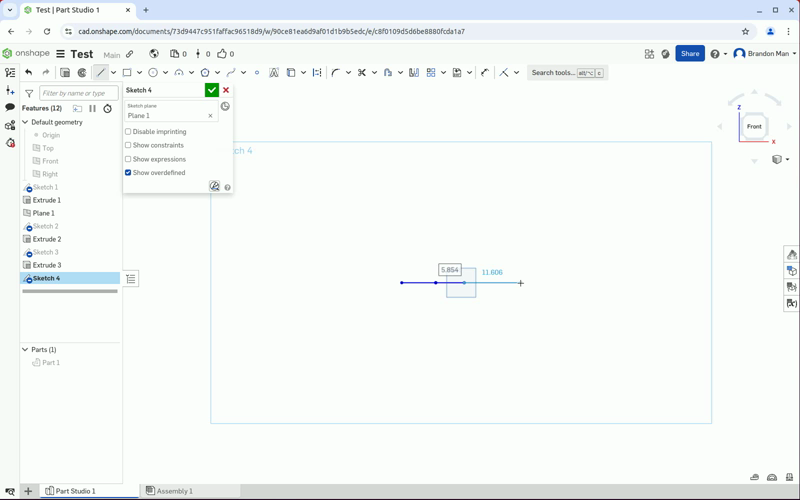
key_up(shift)
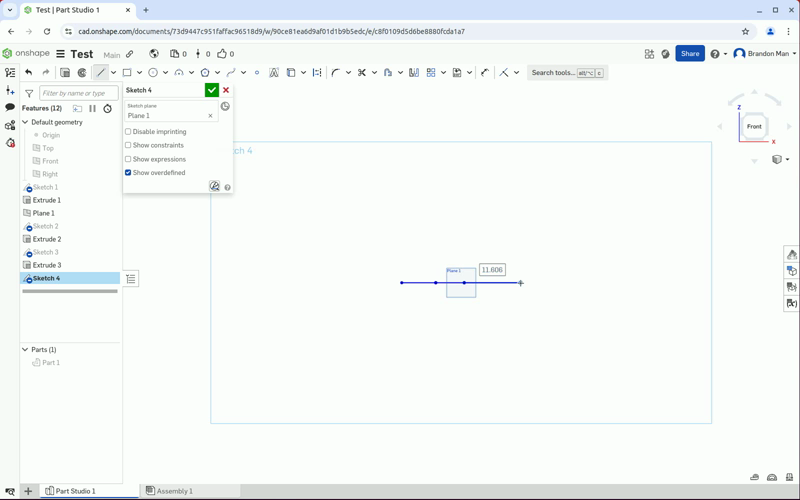
key_down(shift)
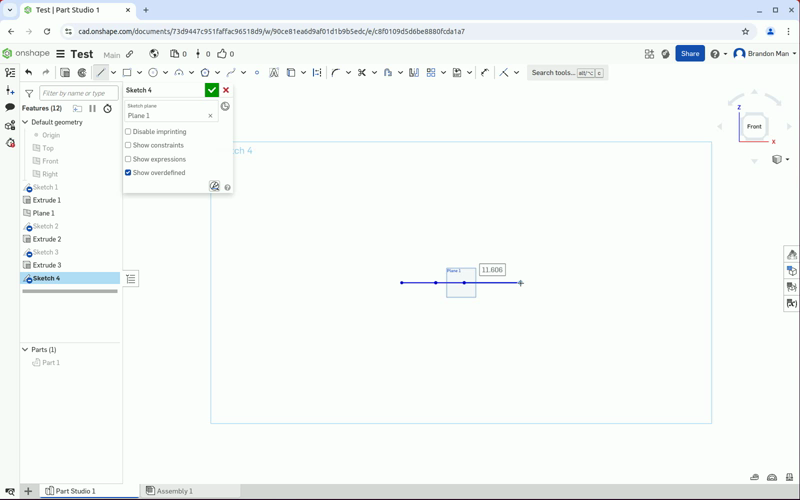
mouse_move(550, 282)
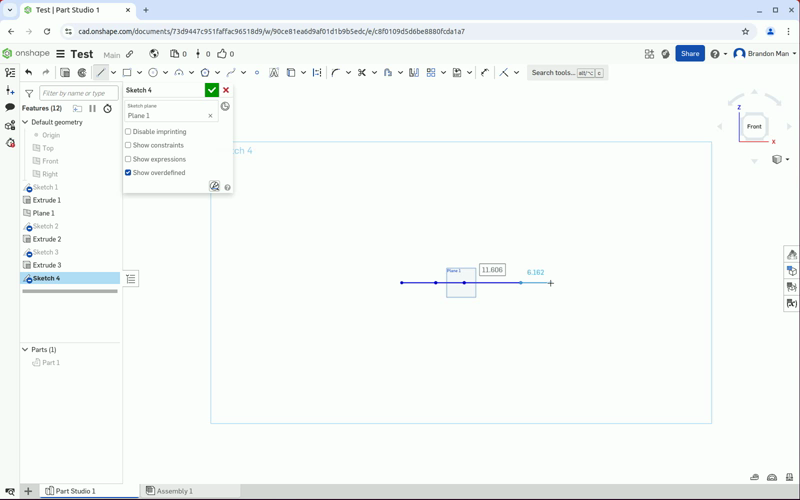
mouse_move(520, 280)
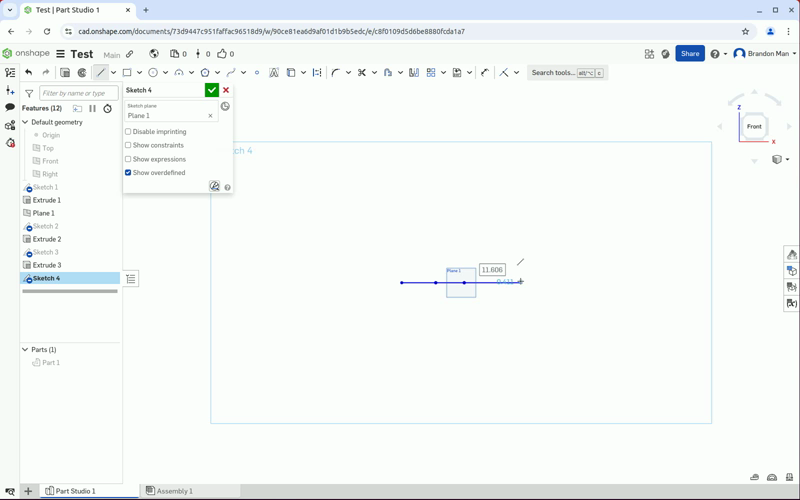
scroll(6)
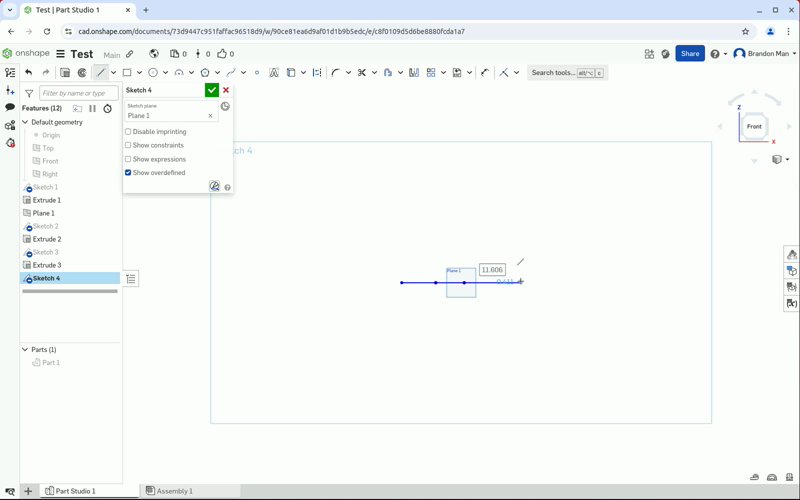
scroll(6)
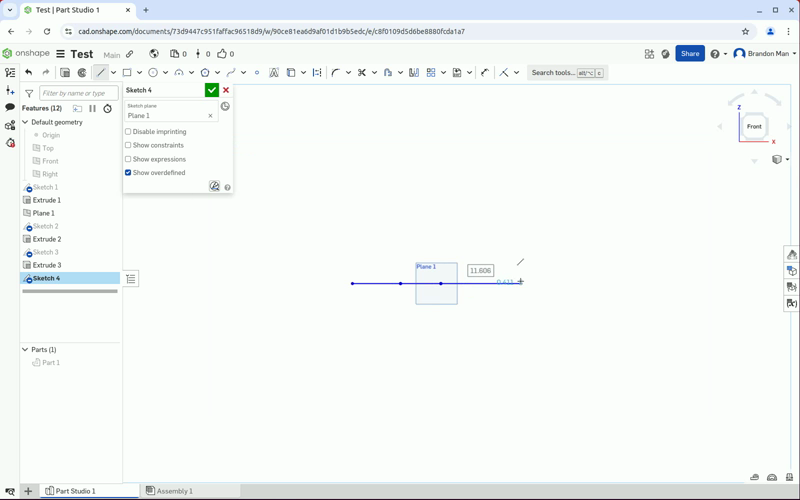
scroll(6)
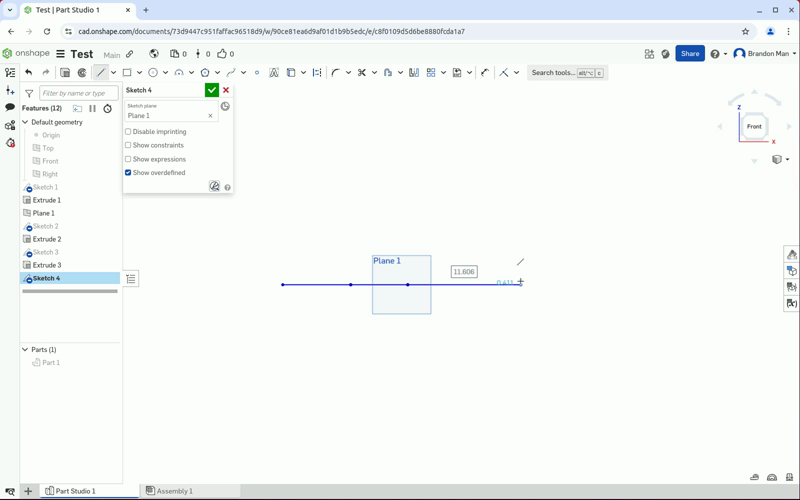
scroll(6)
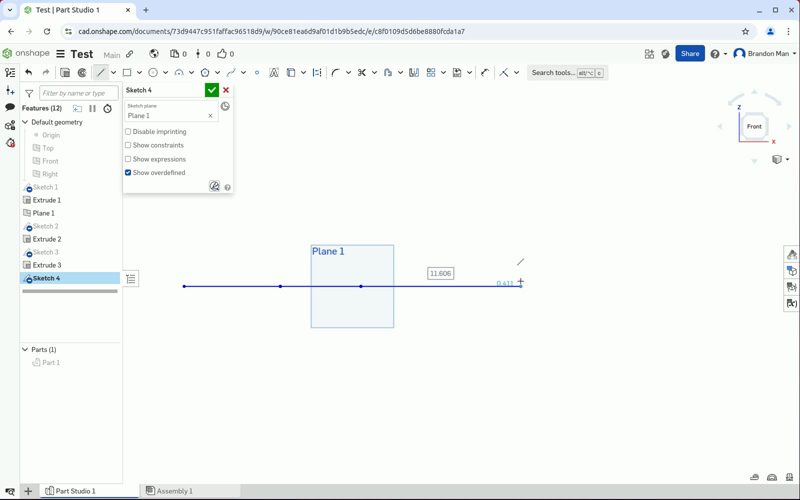
scroll(6)
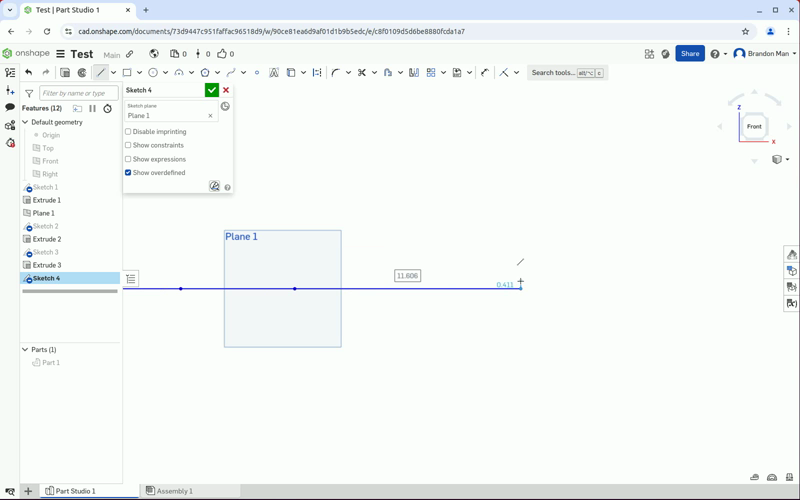
scroll(6)
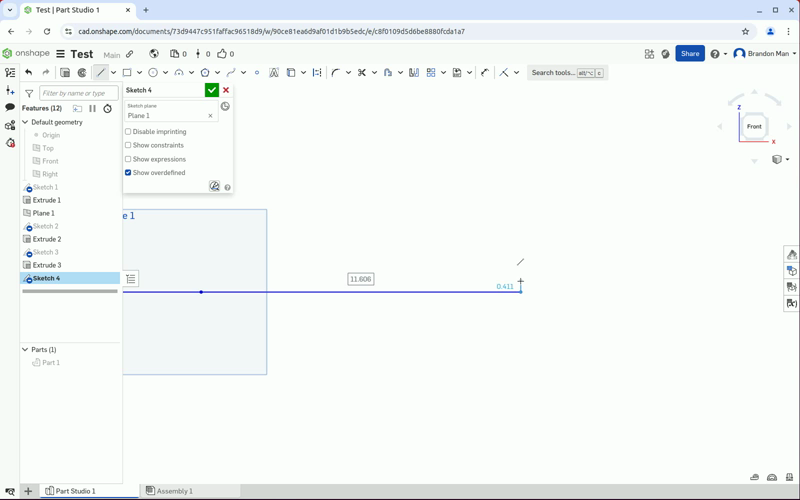
scroll(6)
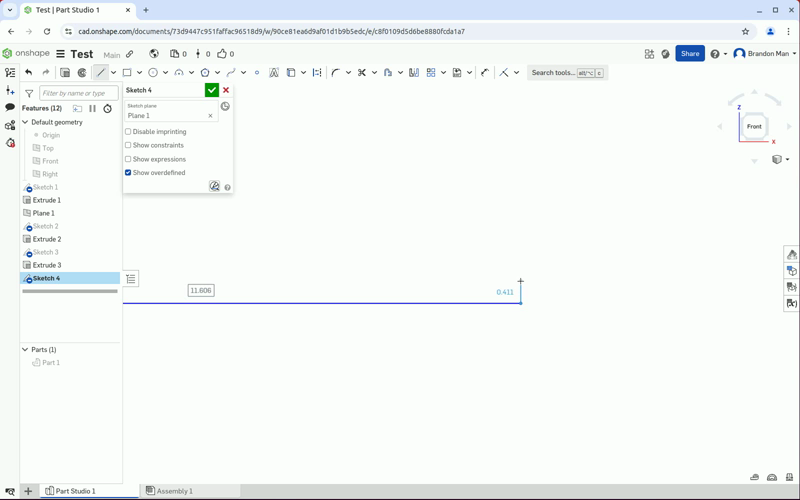
click(520, 280)
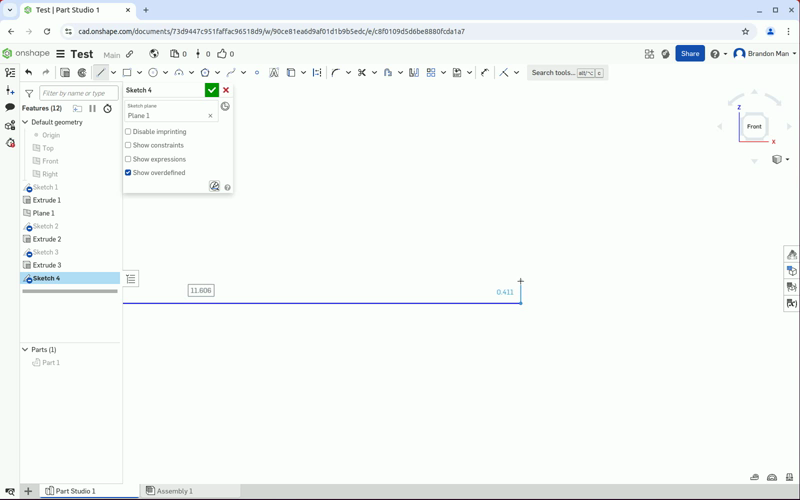
scroll(-6)
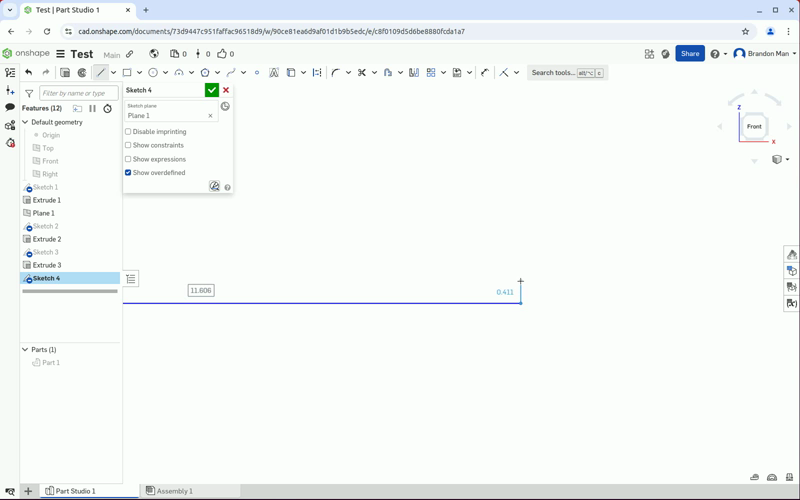
scroll(-6)
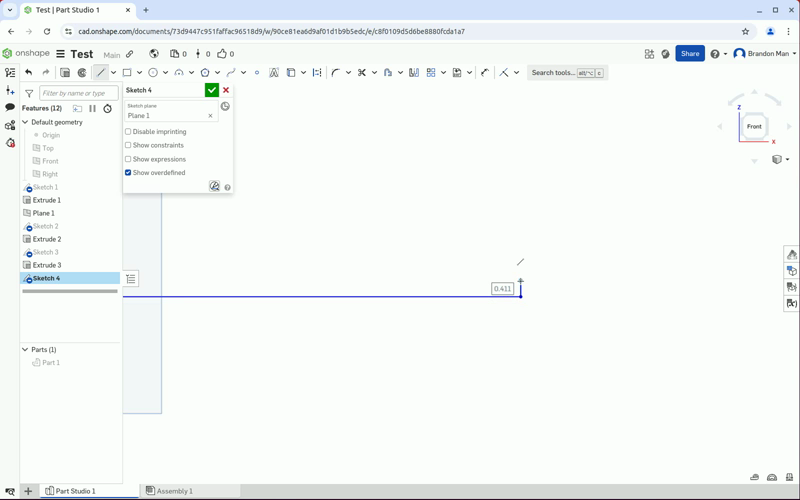
scroll(-6)
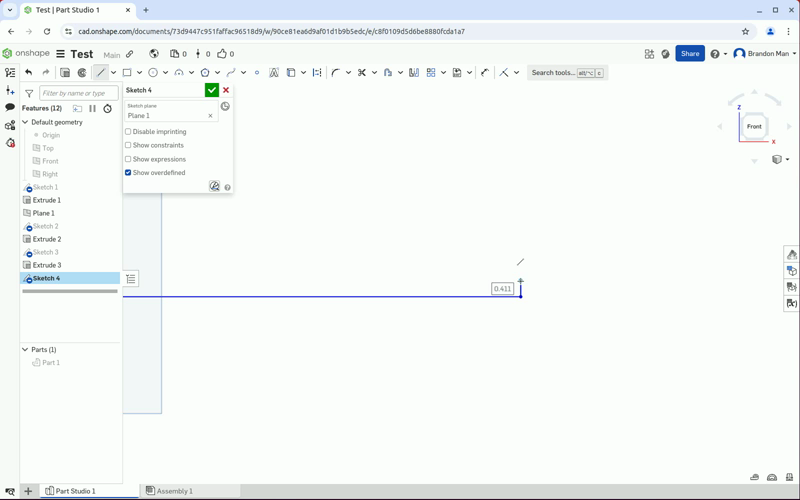
scroll(-6)
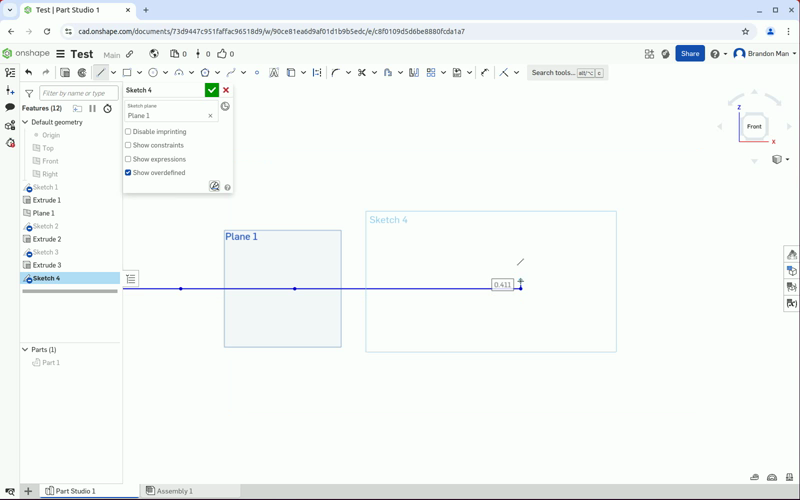
scroll(-6)
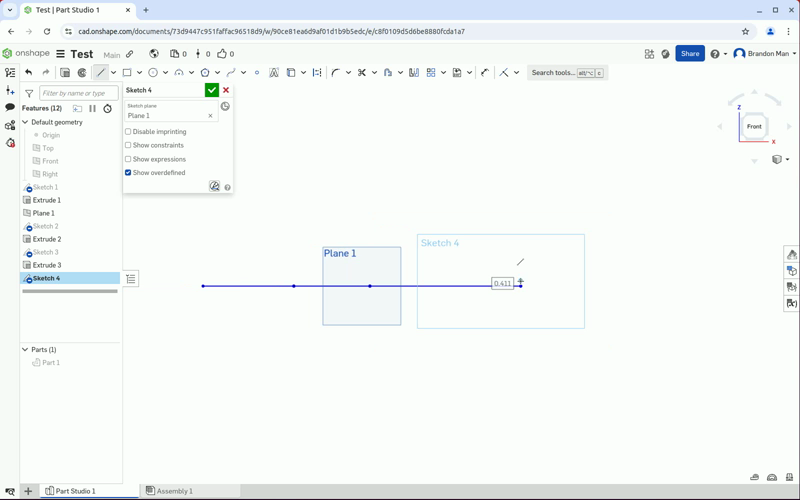
scroll(-6)
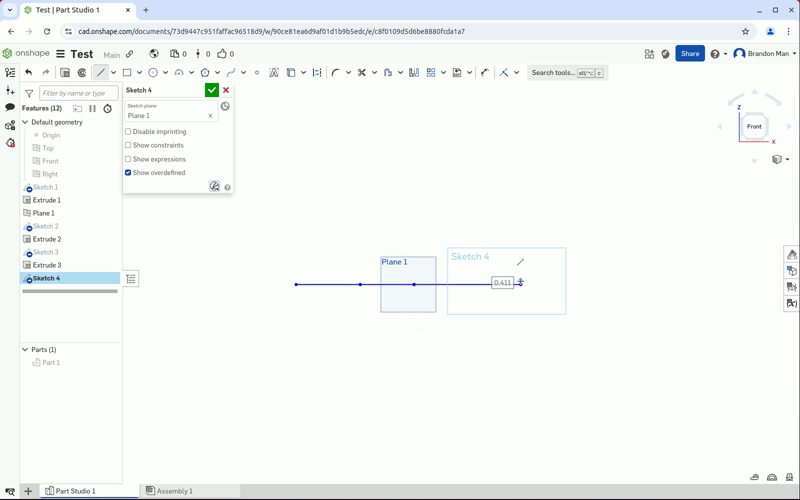
scroll(-6)
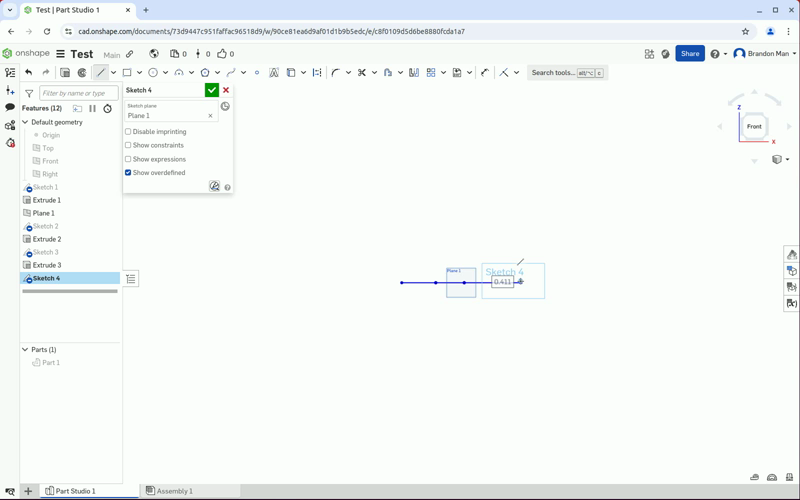
key_up(shift)
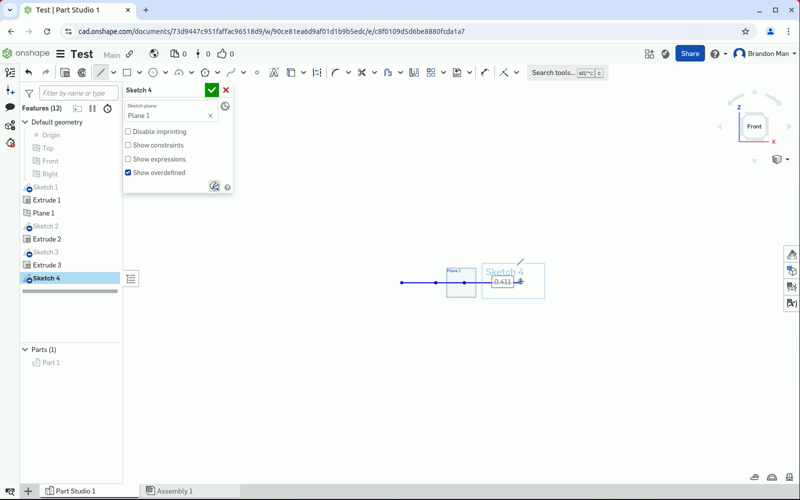
key(esc)
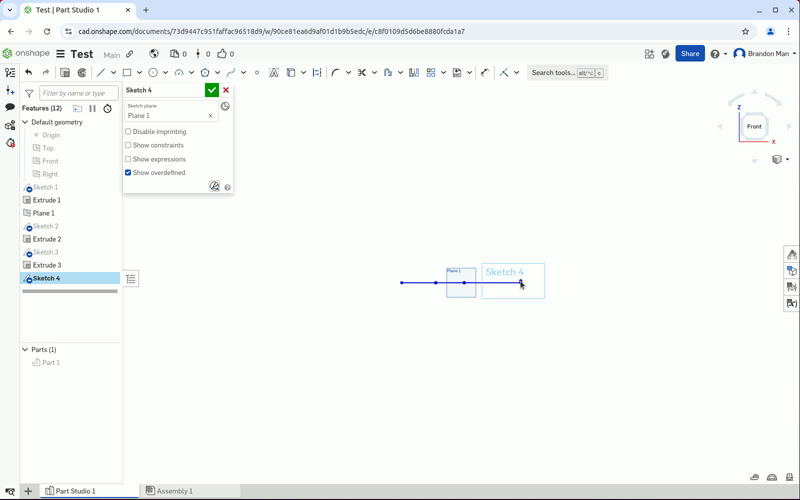
key(a)
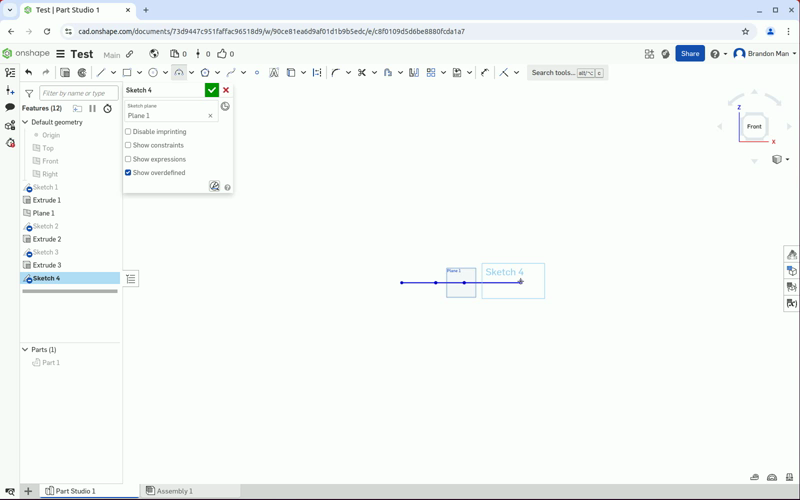
mouse_move(520, 280)
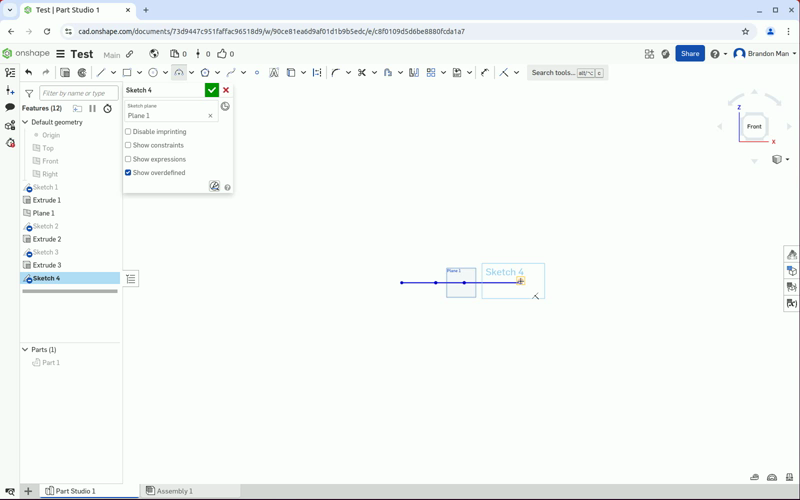
scroll(6)
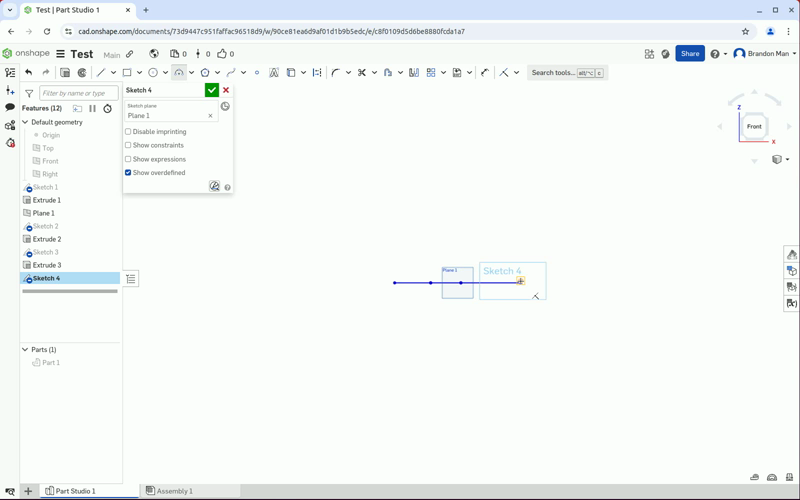
scroll(6)
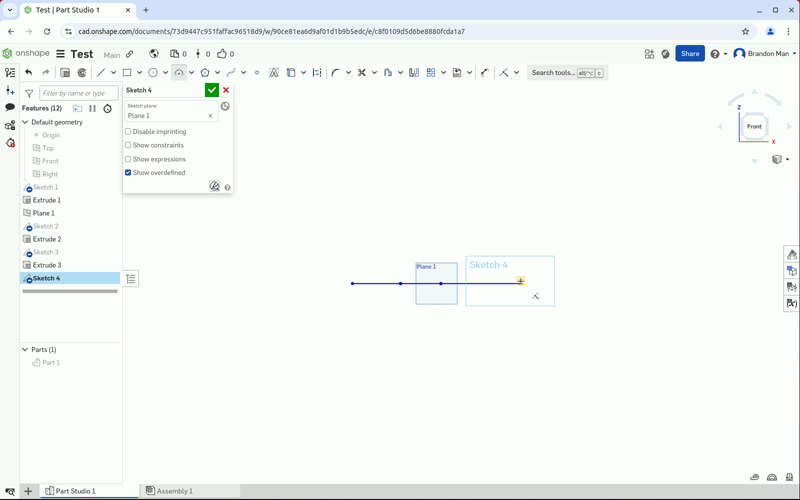
scroll(6)
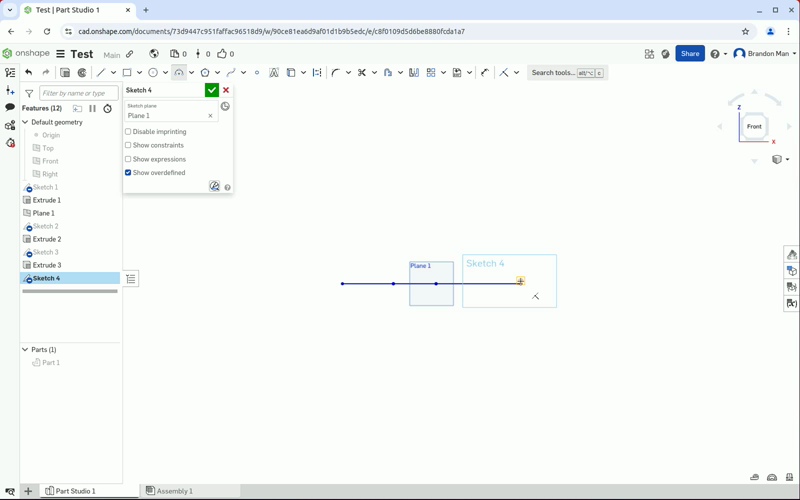
scroll(6)
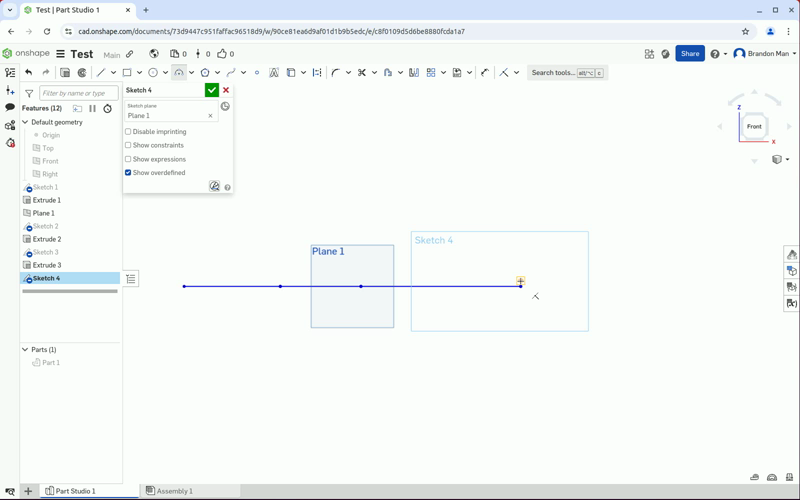
scroll(6)
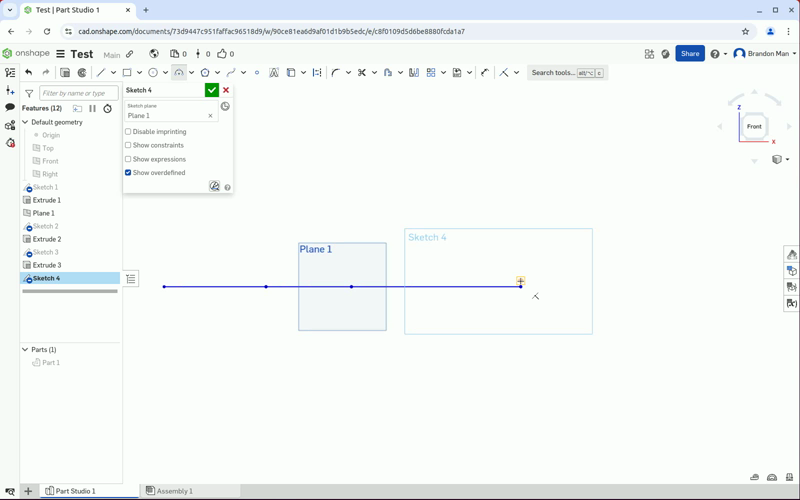
scroll(6)
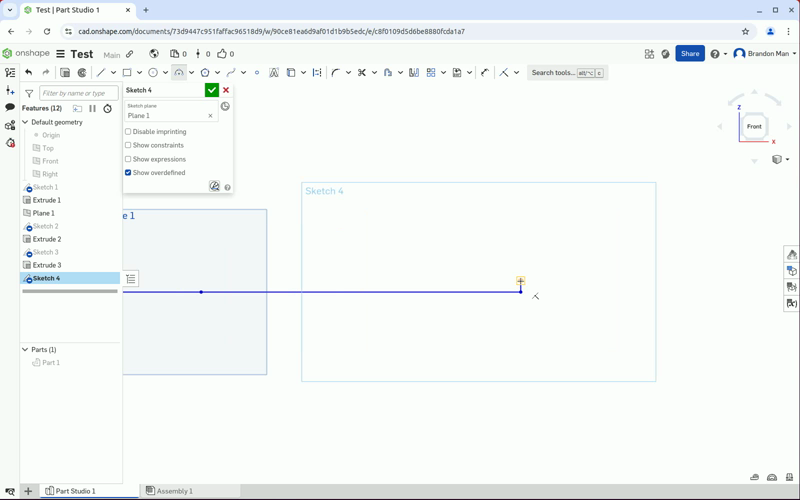
scroll(6)
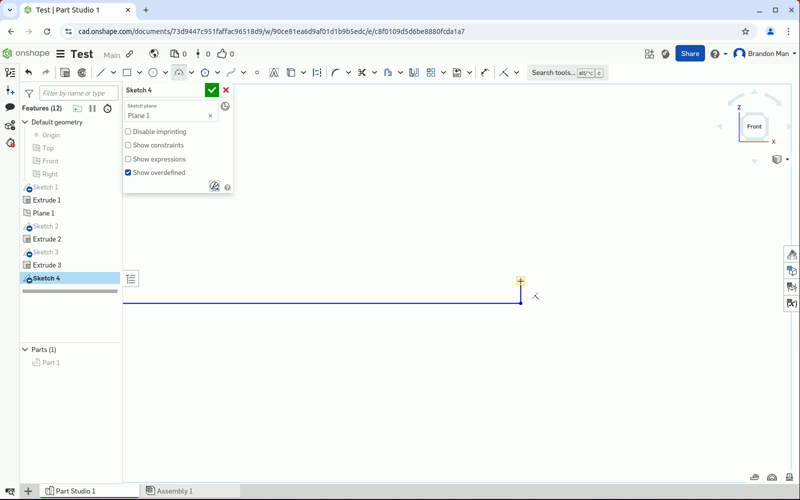
click(520, 280)
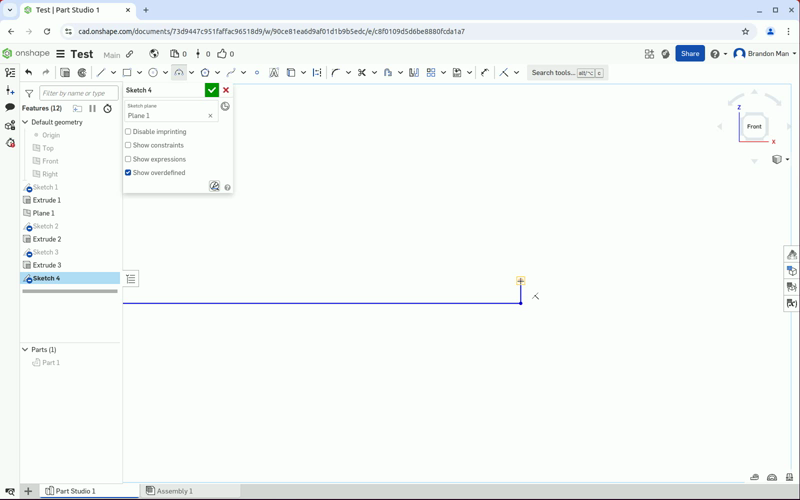
scroll(-6)
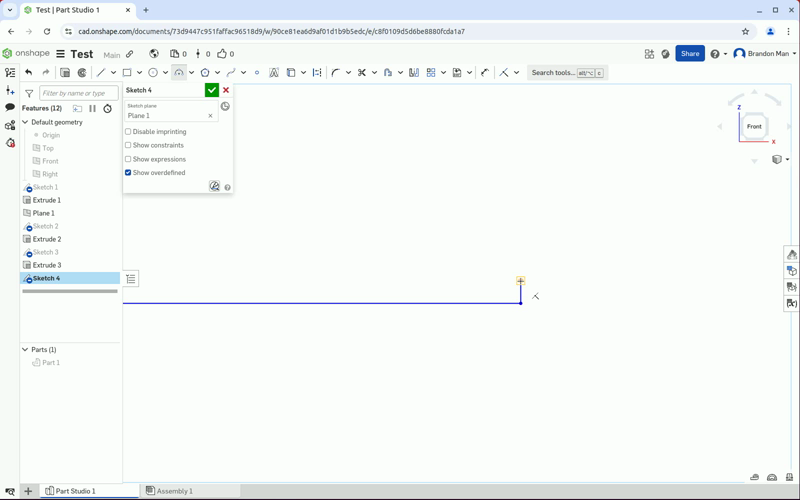
scroll(-6)
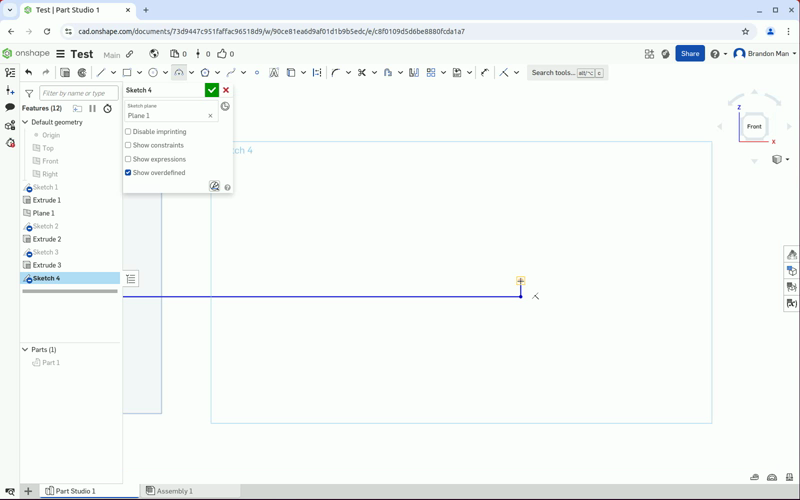
scroll(-6)
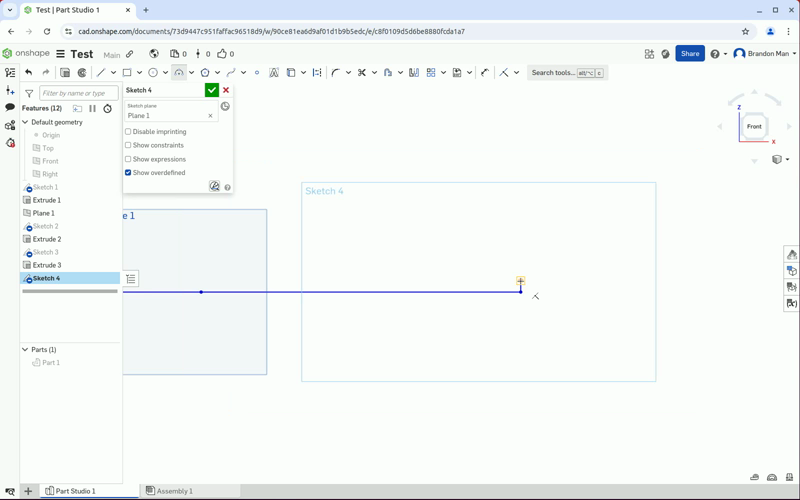
scroll(-6)
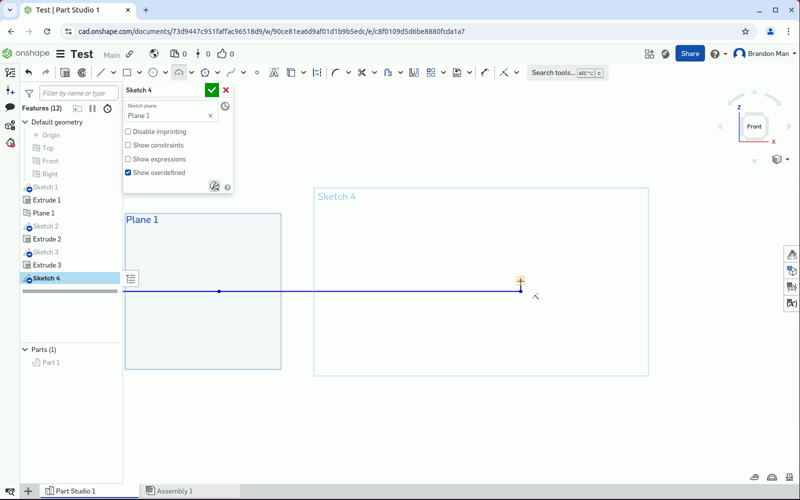
scroll(-6)
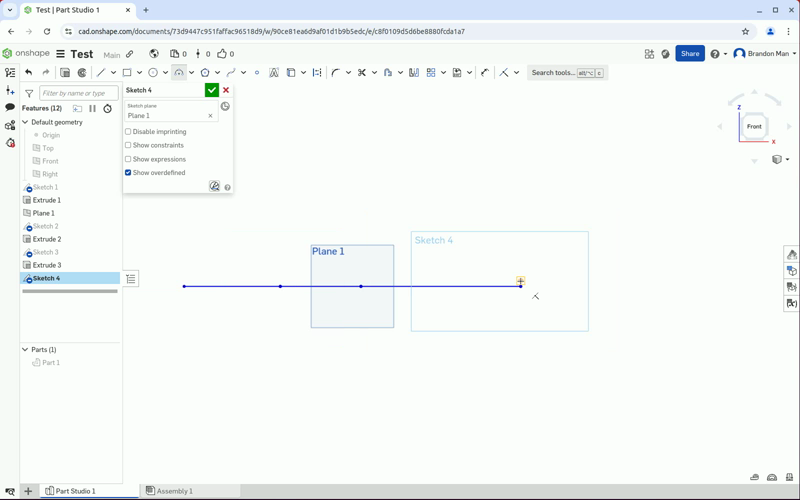
scroll(-6)
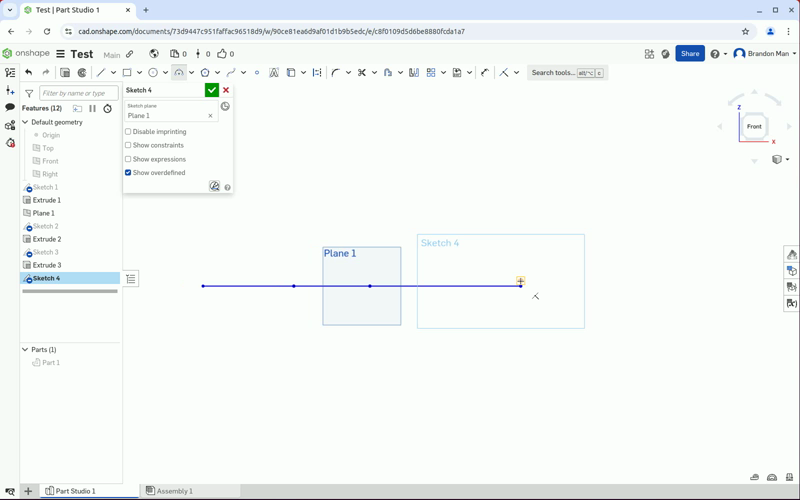
scroll(-6)
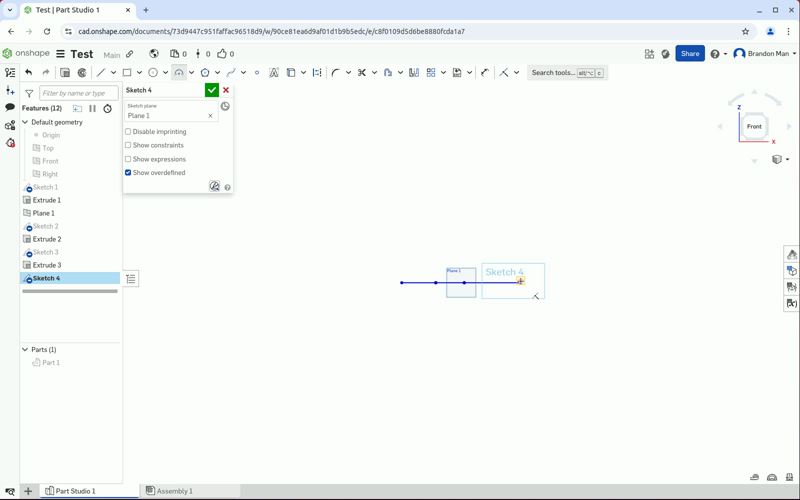
key_down(shift)
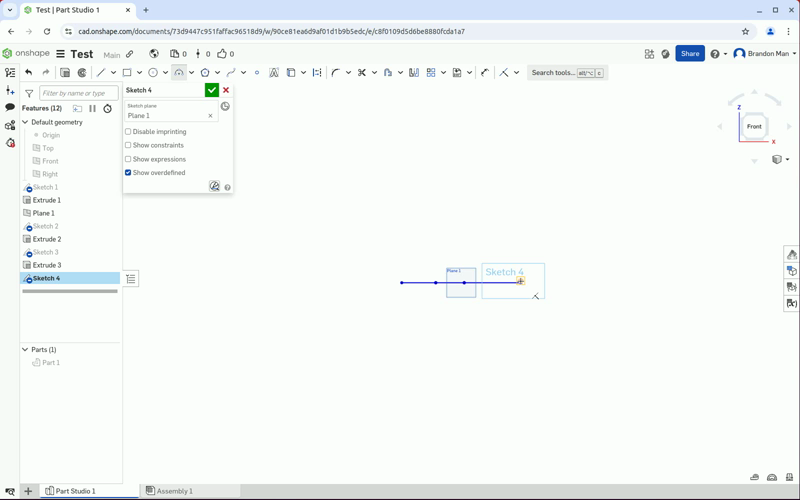
mouse_move(514, 275)
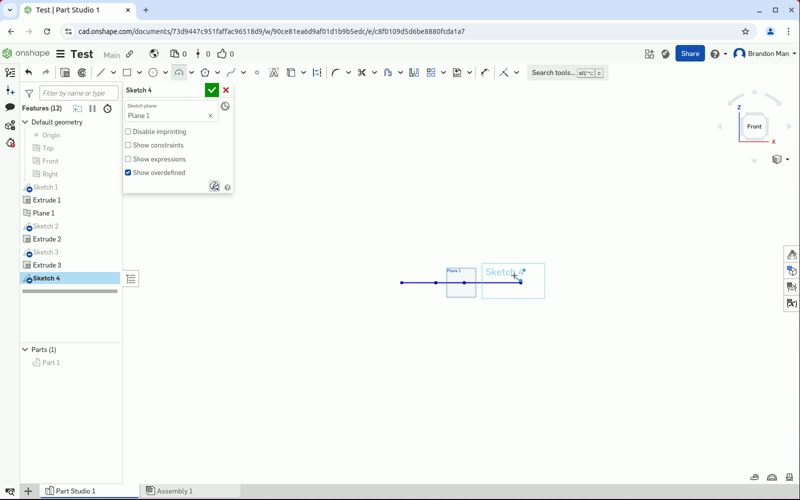
click(514, 275)
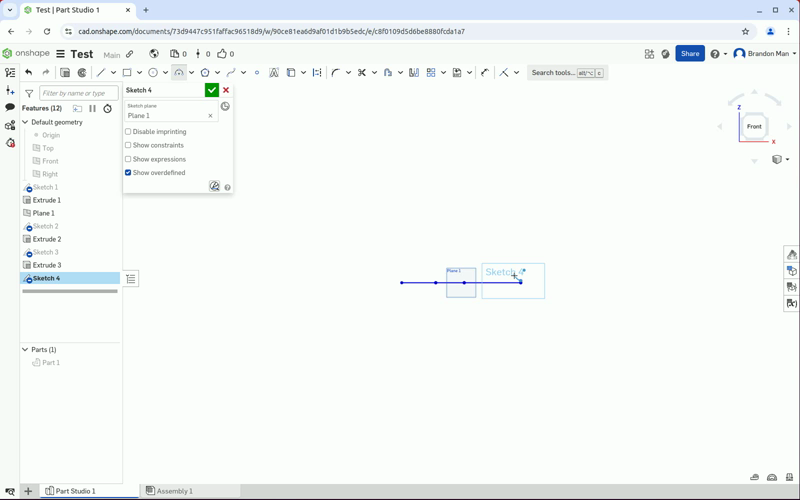
mouse_move(518, 276)
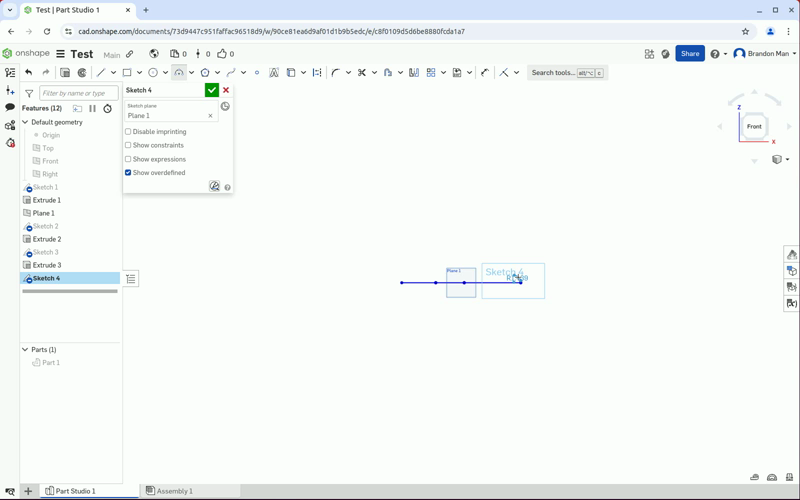
scroll(6)
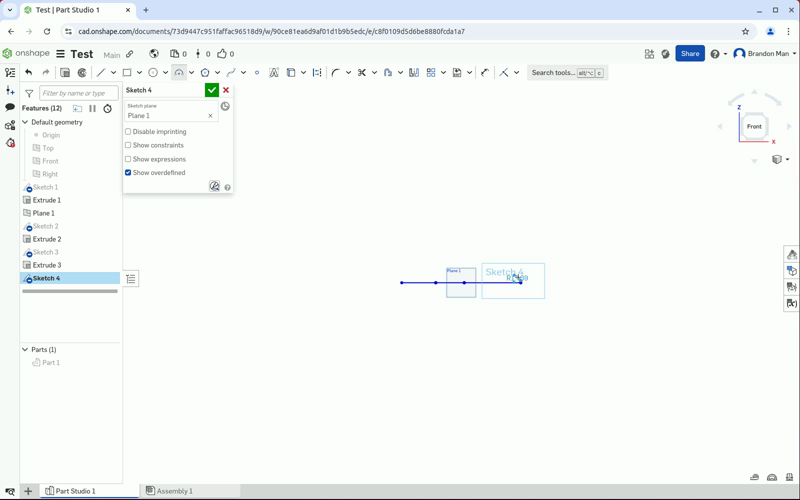
scroll(6)
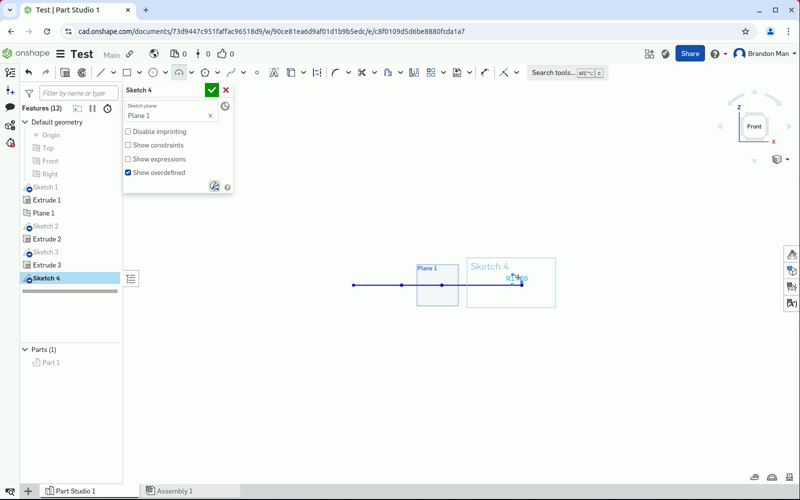
scroll(6)
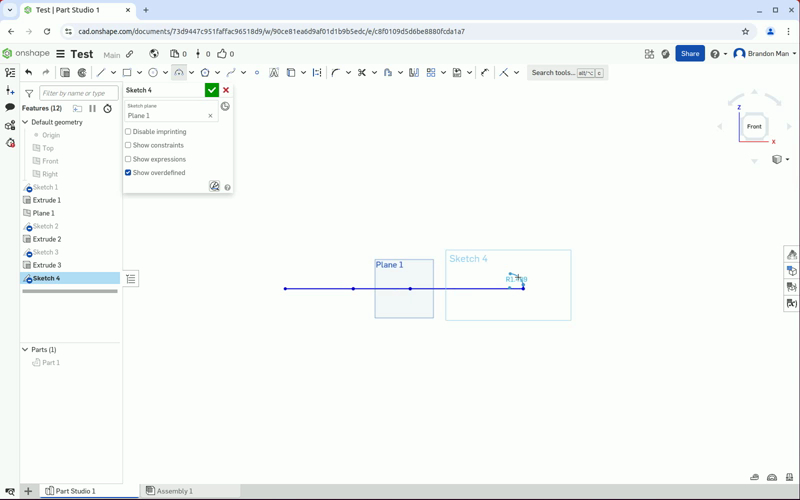
scroll(6)
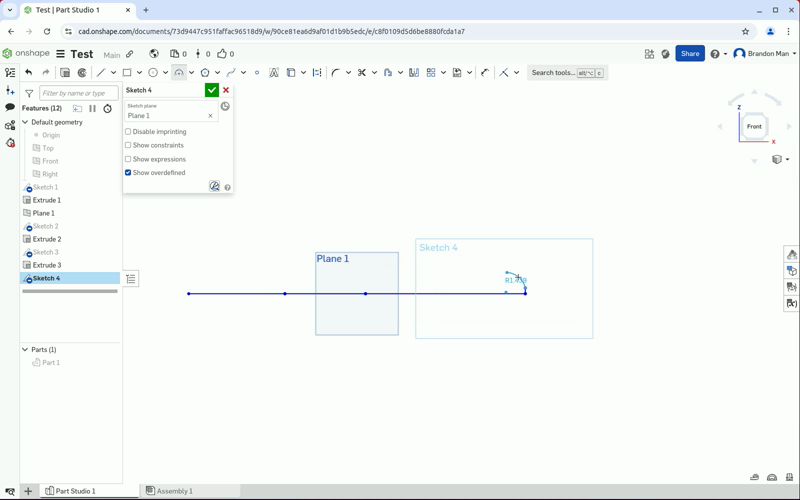
scroll(6)
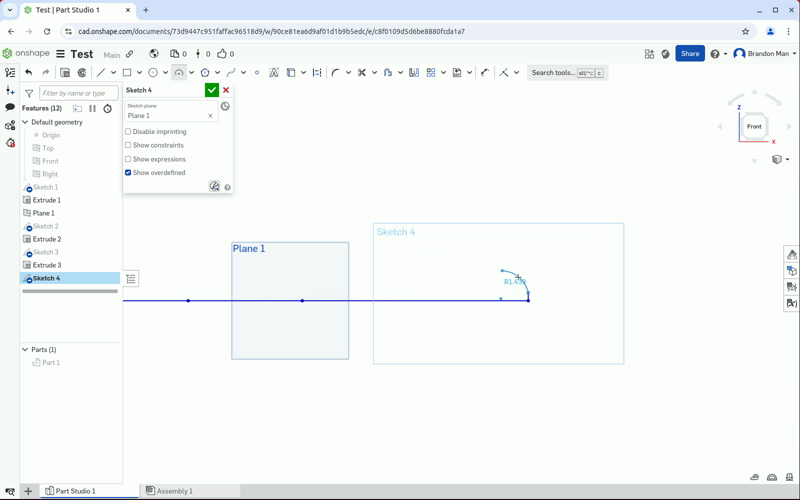
scroll(6)
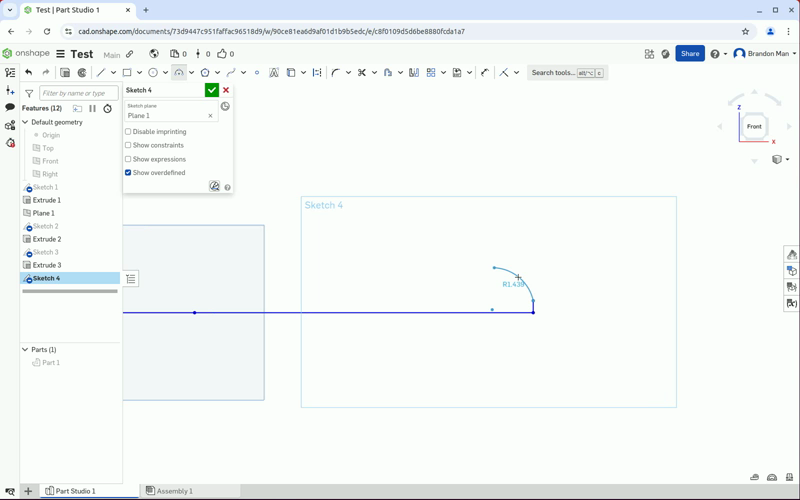
scroll(6)
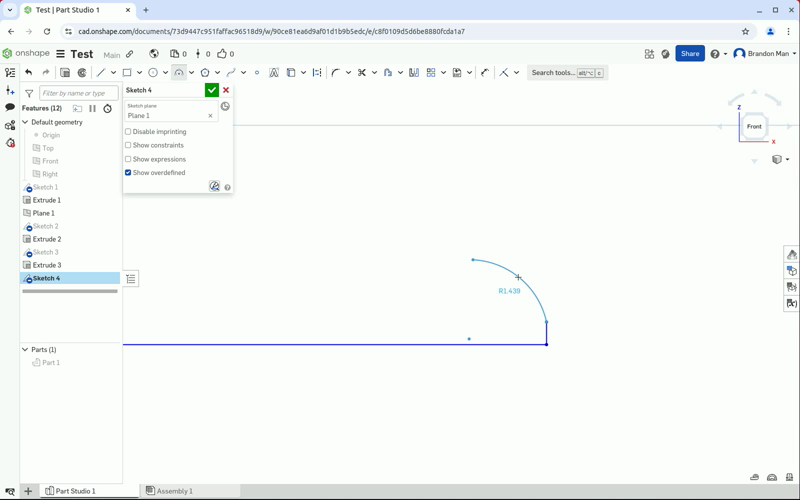
click(518, 276)
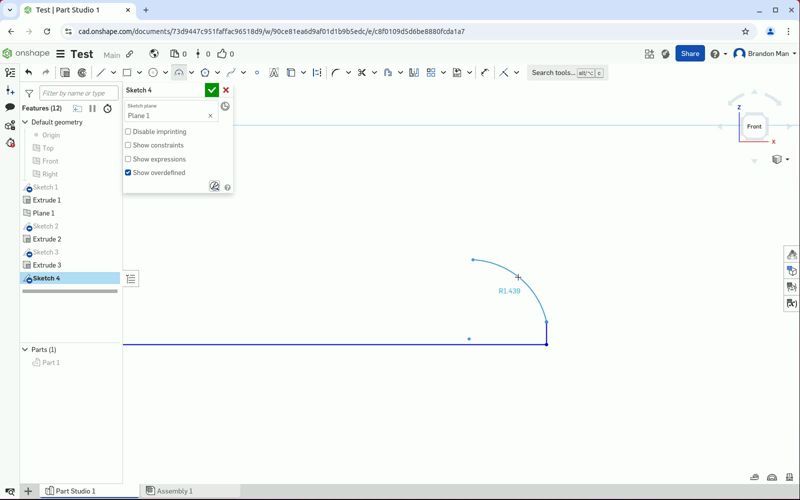
scroll(-6)
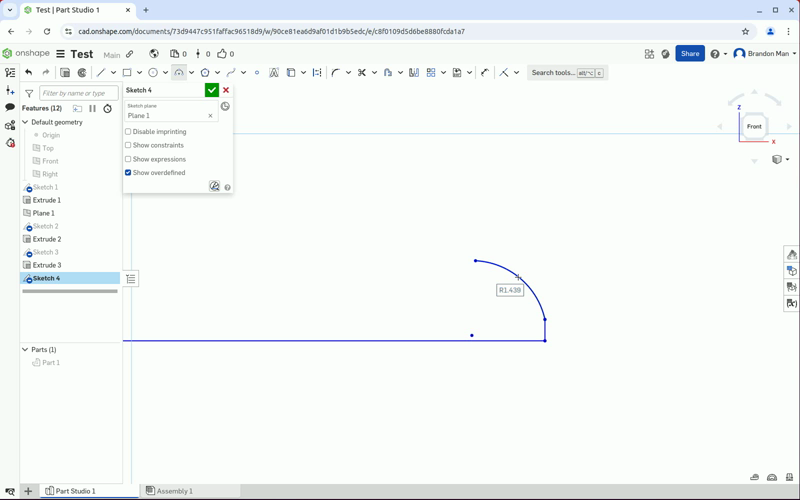
scroll(-6)
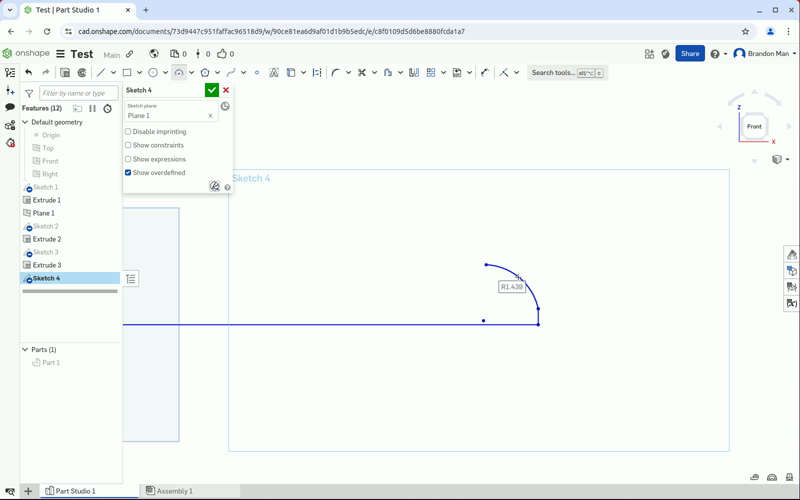
scroll(-6)
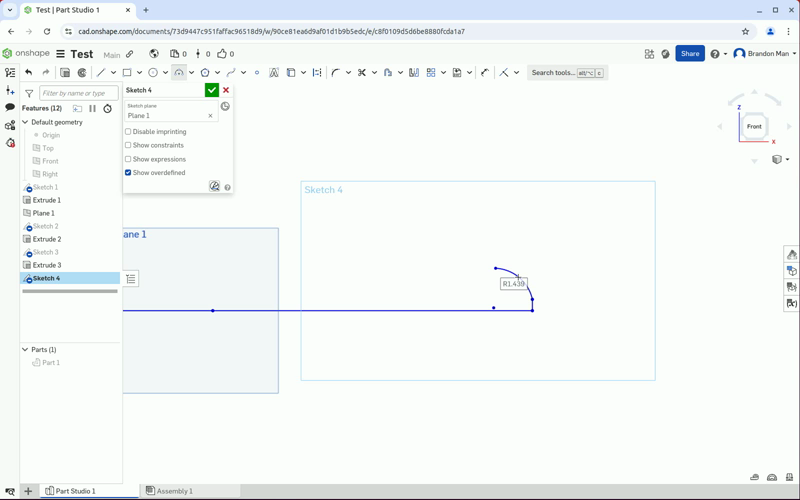
scroll(-6)
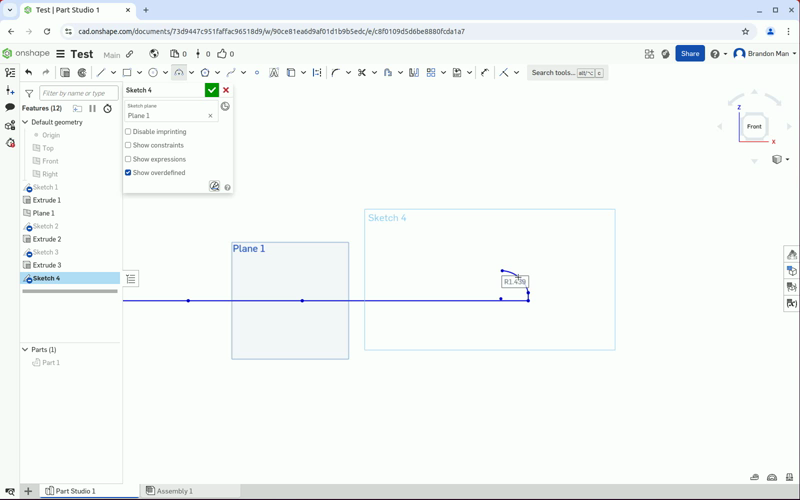
scroll(-6)
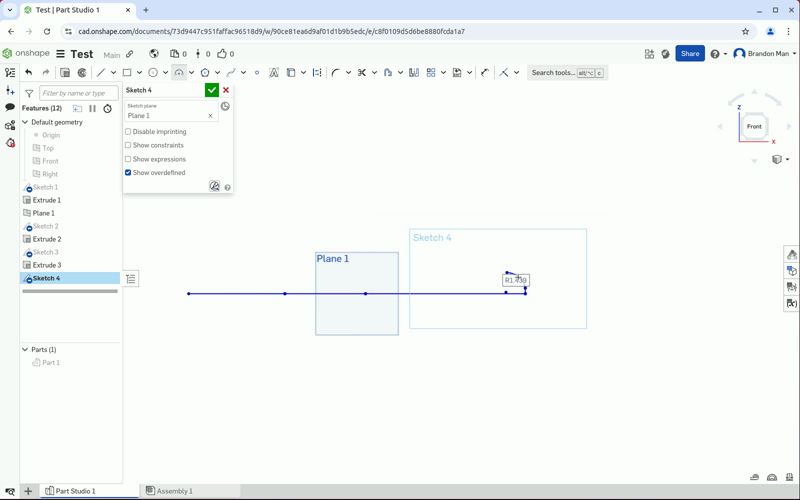
scroll(-6)
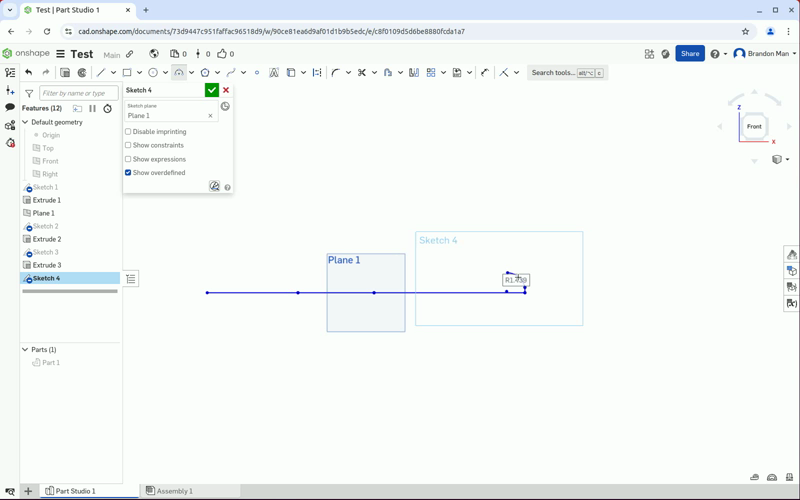
scroll(-6)
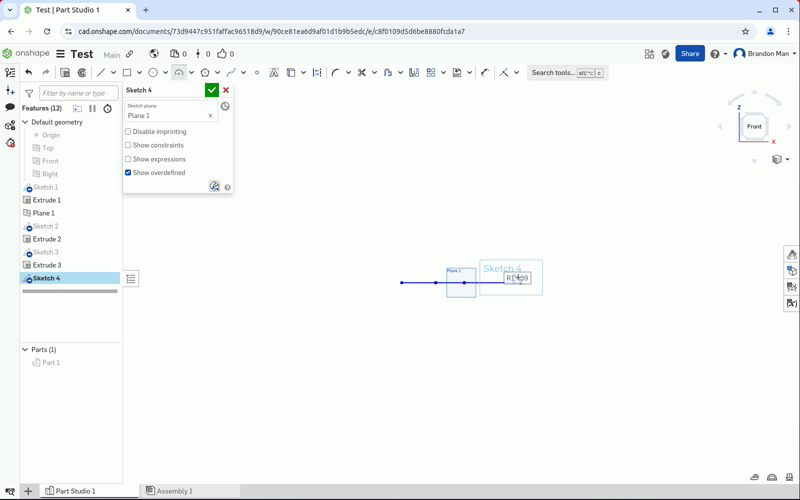
key_up(shift)
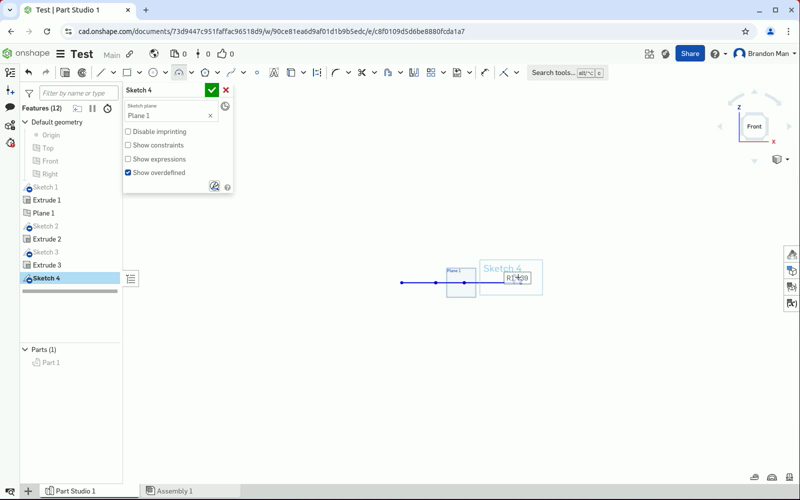
key(esc)
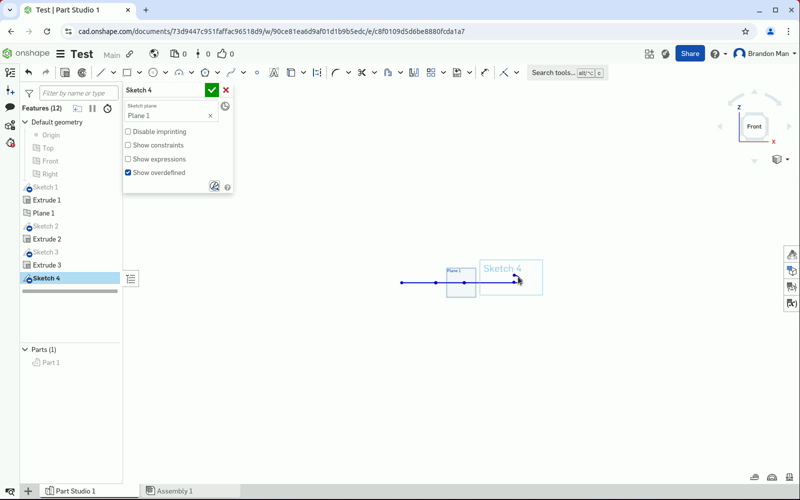
key(l)
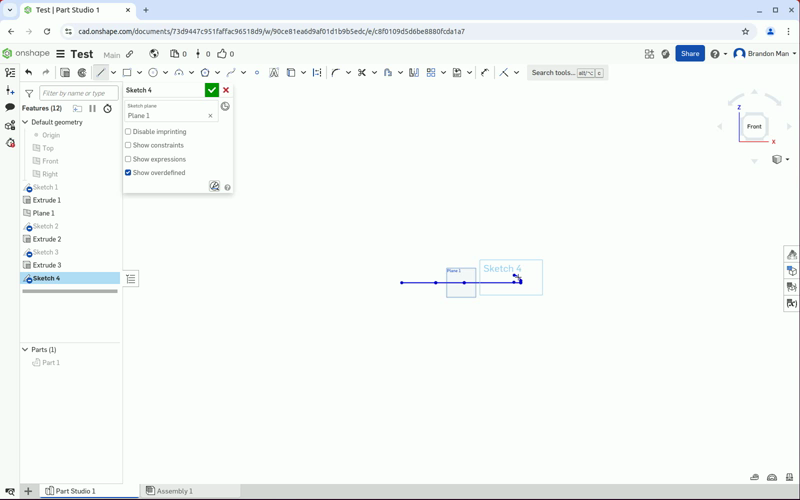
mouse_move(514, 275)
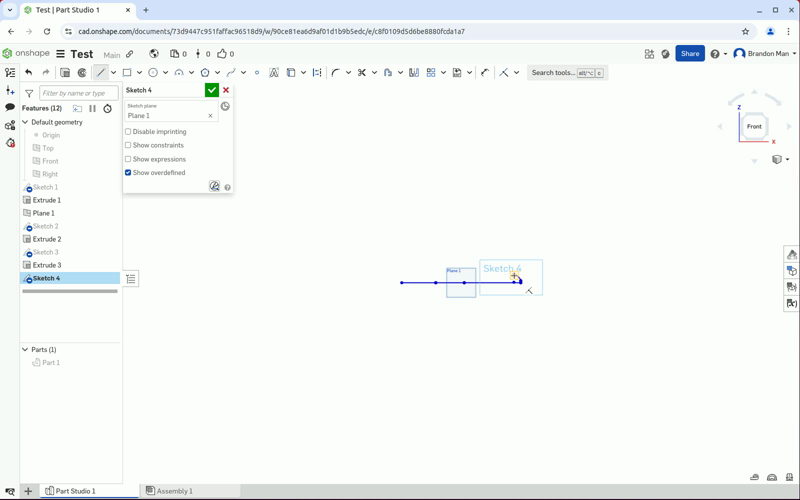
scroll(6)
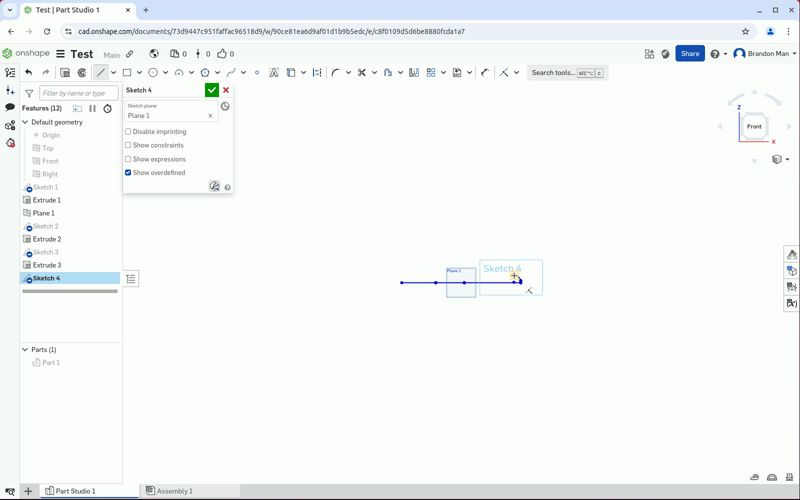
scroll(6)
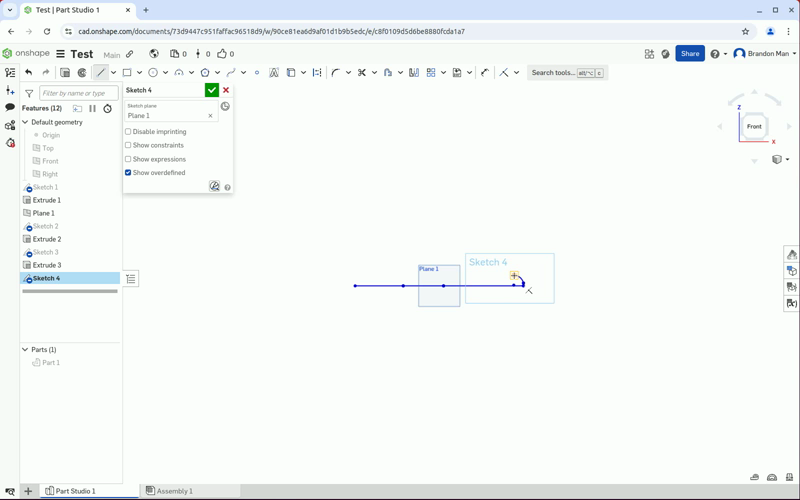
scroll(6)
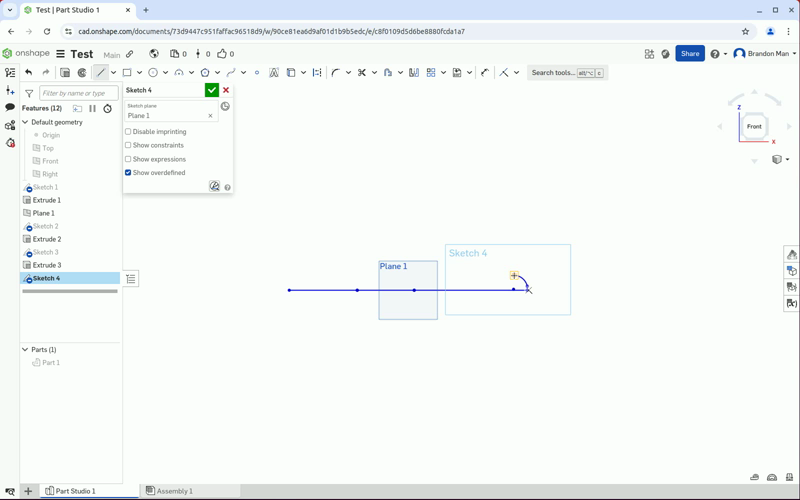
scroll(6)
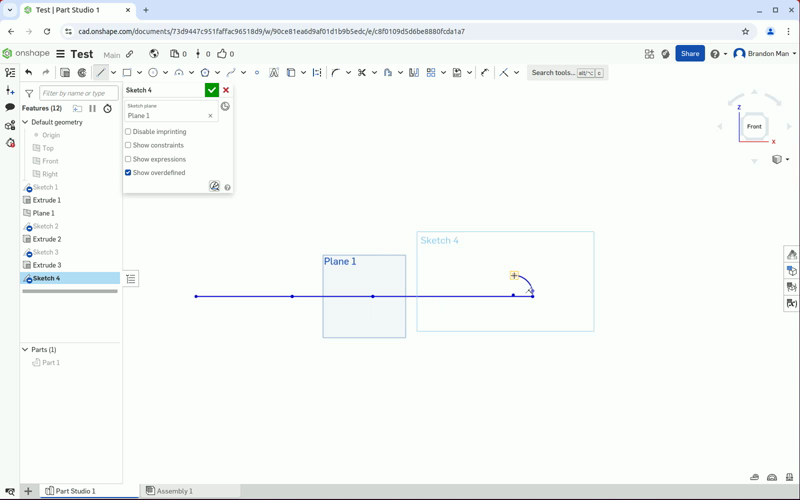
scroll(6)
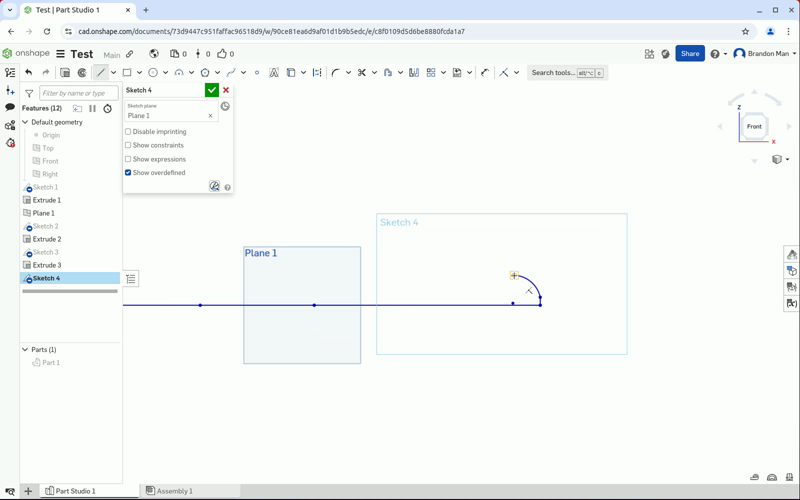
scroll(6)
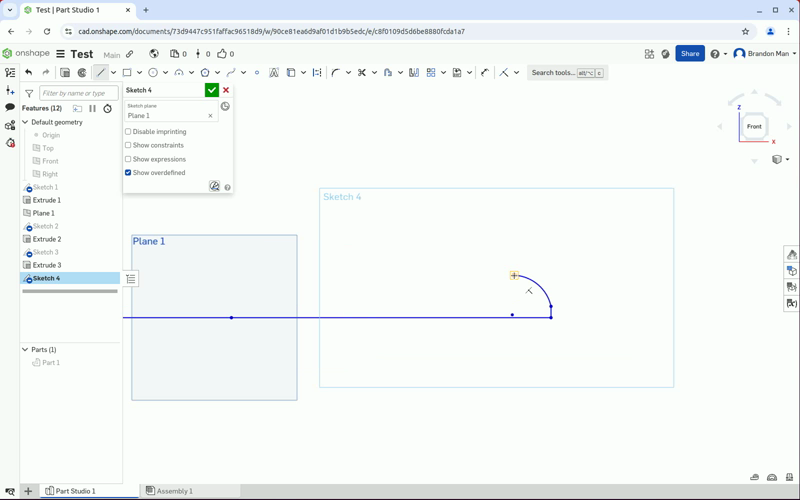
scroll(6)
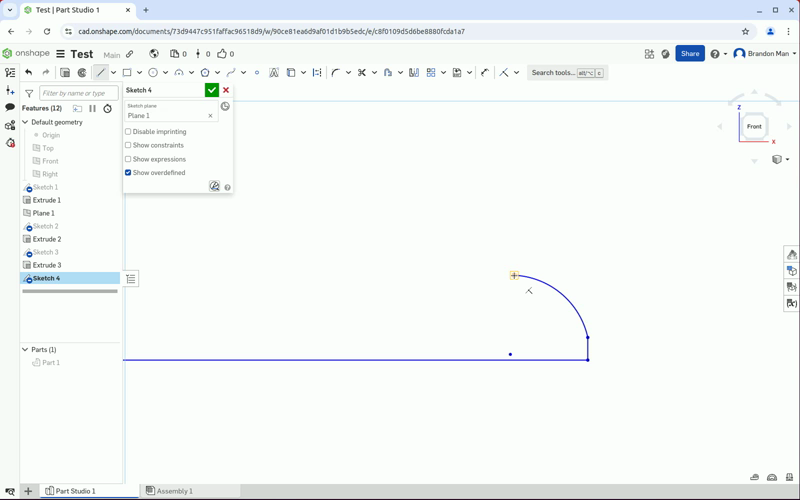
click(514, 275)
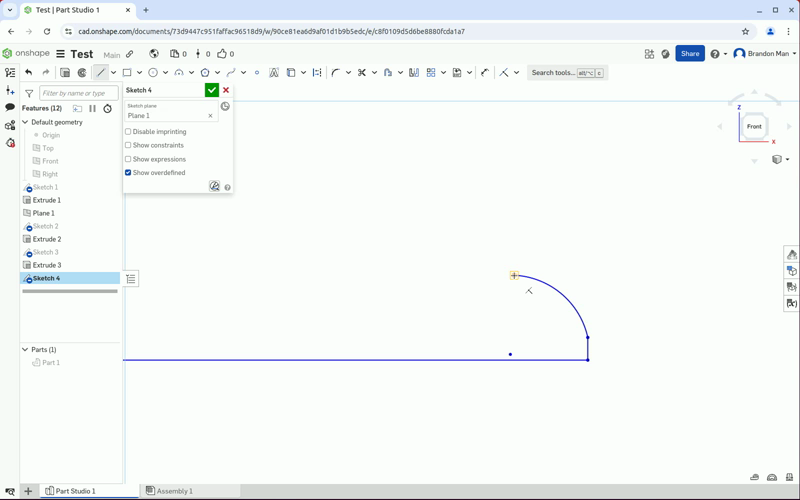
scroll(-6)
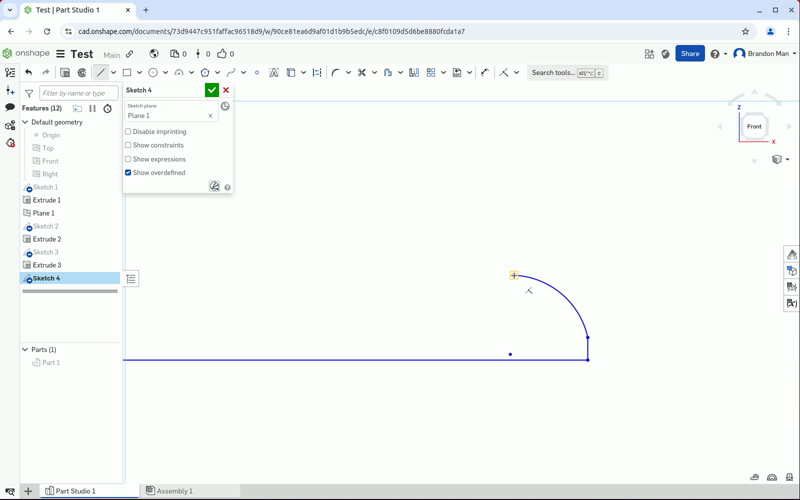
scroll(-6)
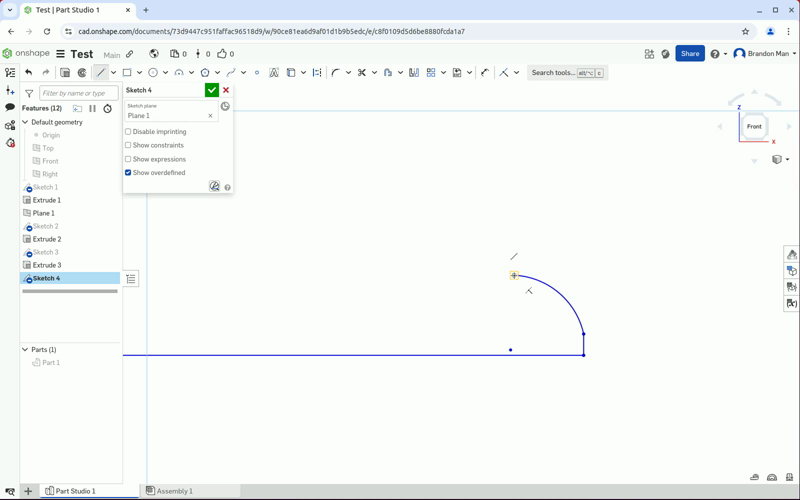
scroll(-6)
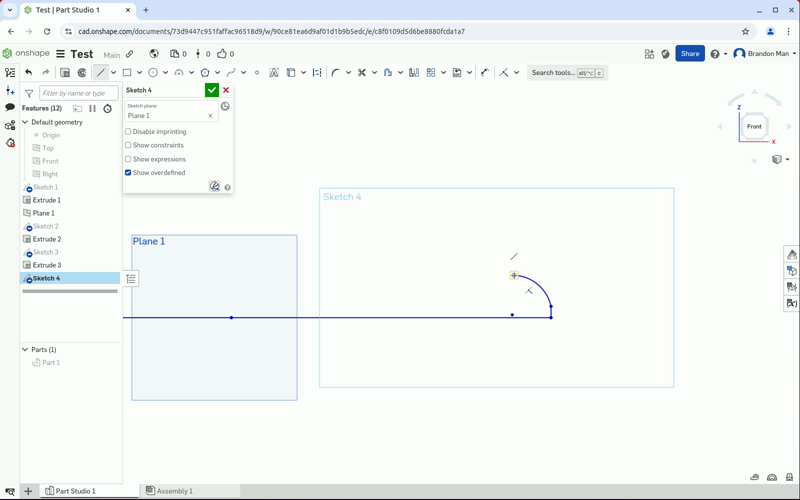
scroll(-6)
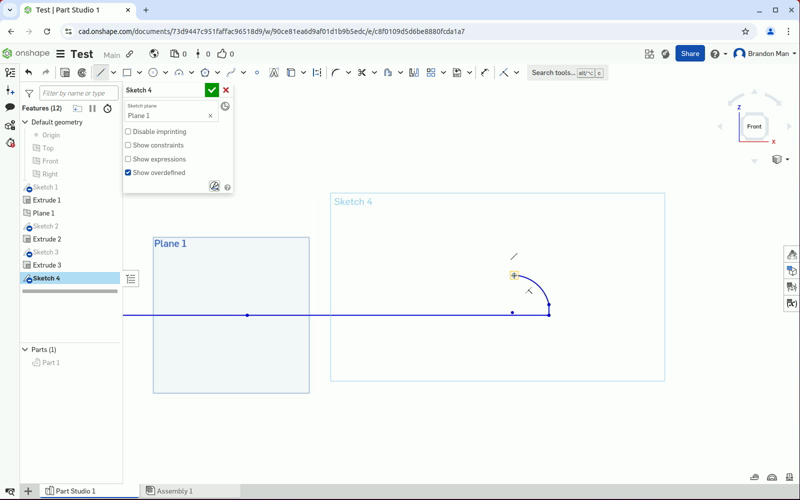
scroll(-6)
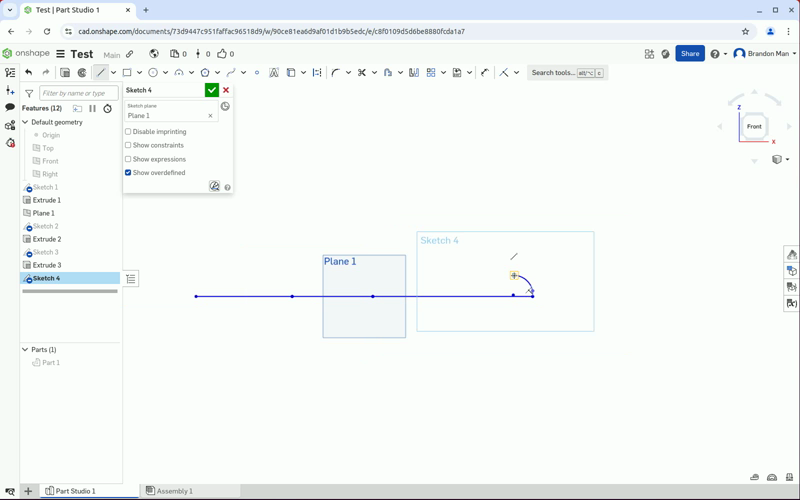
scroll(-6)
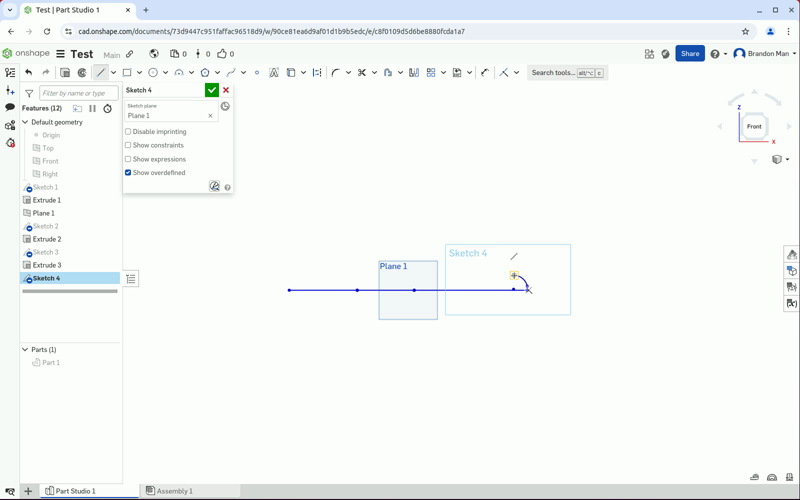
scroll(-6)
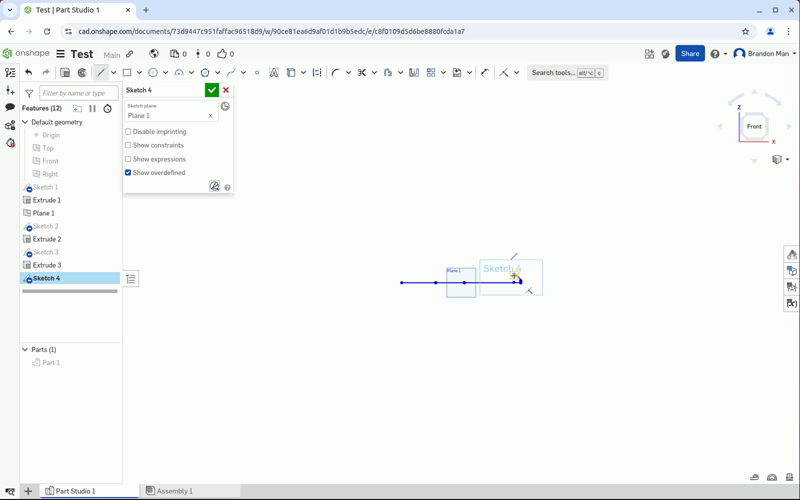
key_down(shift)
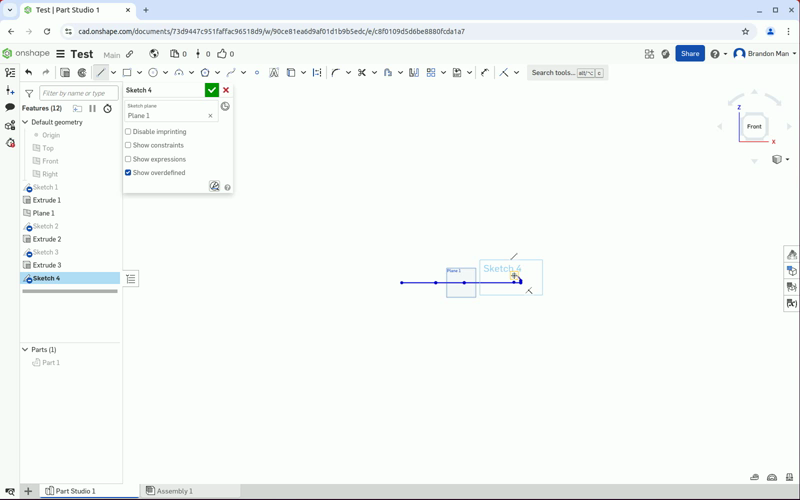
mouse_move(408, 275)
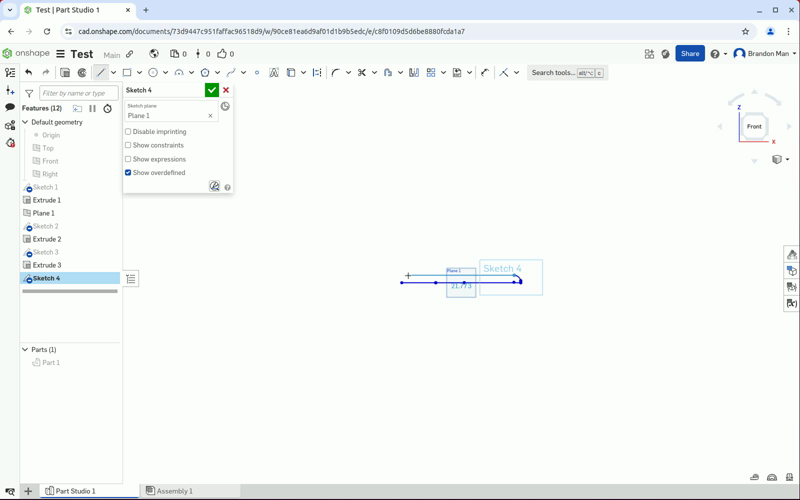
click(408, 275)
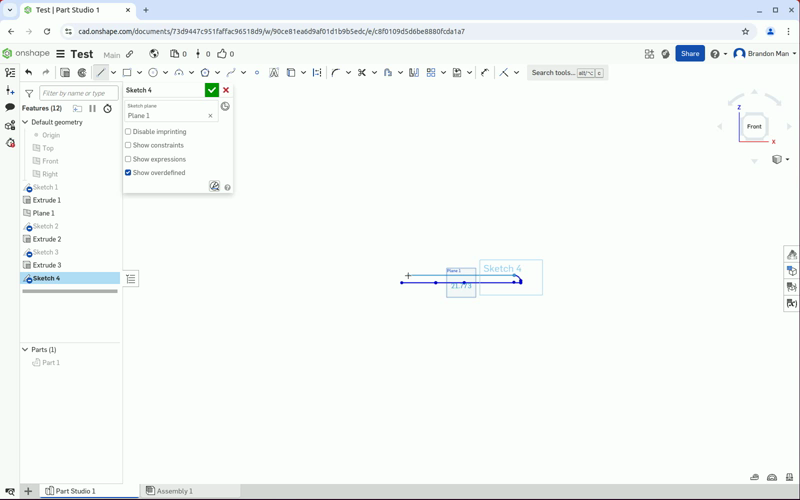
key_up(shift)
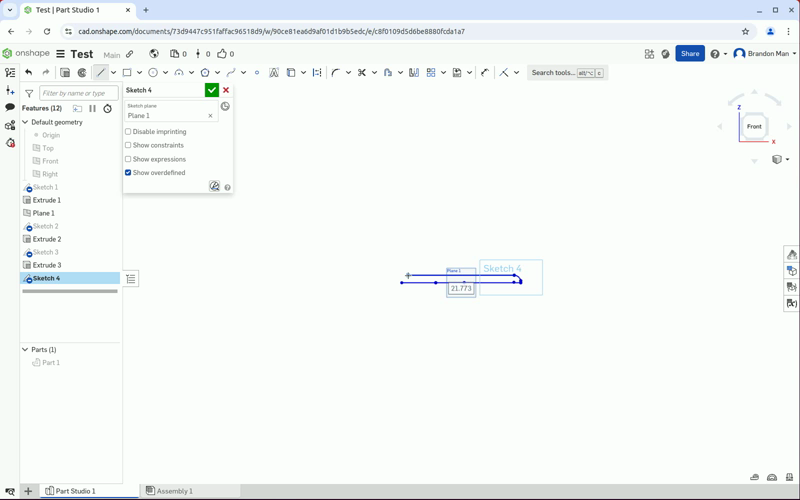
key(esc)
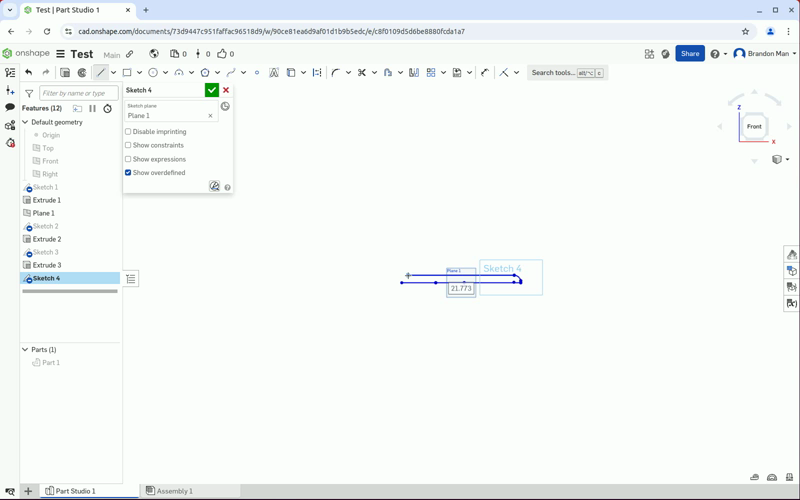
key(a)
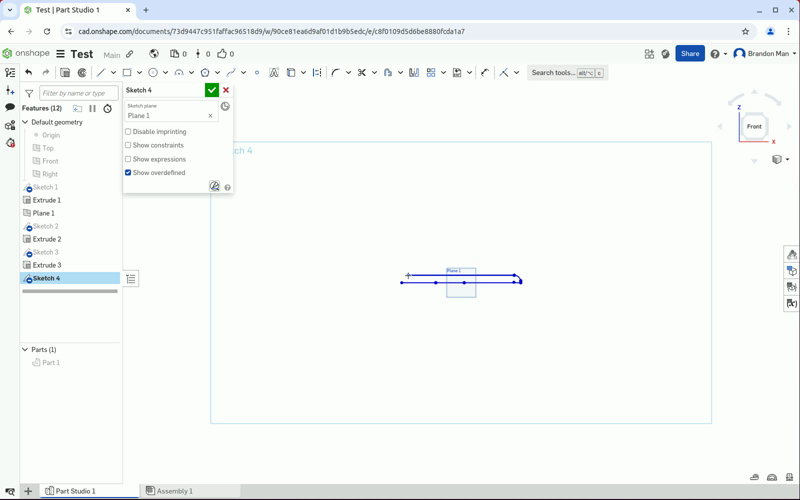
mouse_move(408, 275)
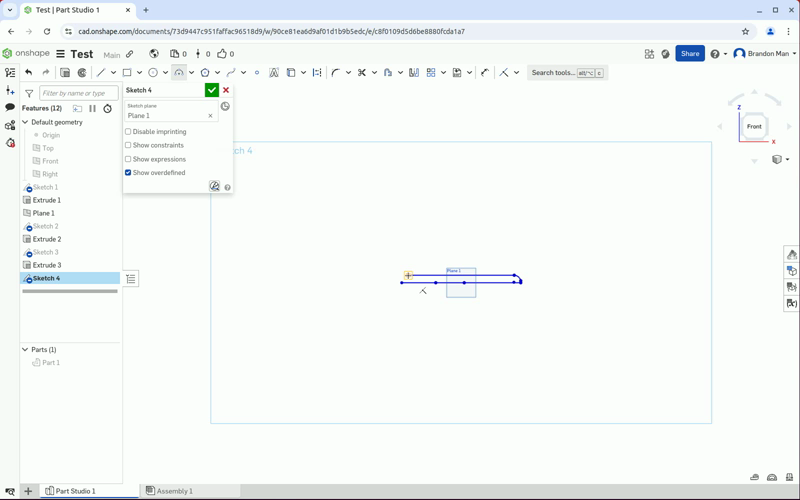
click(408, 275)
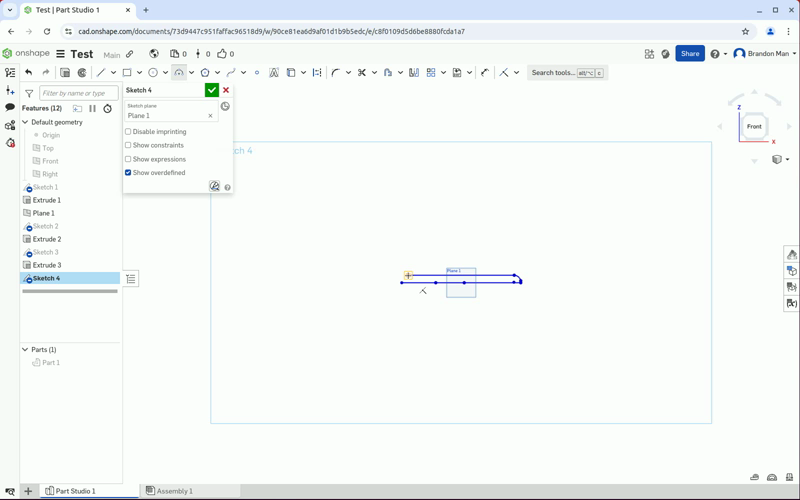
key_down(shift)
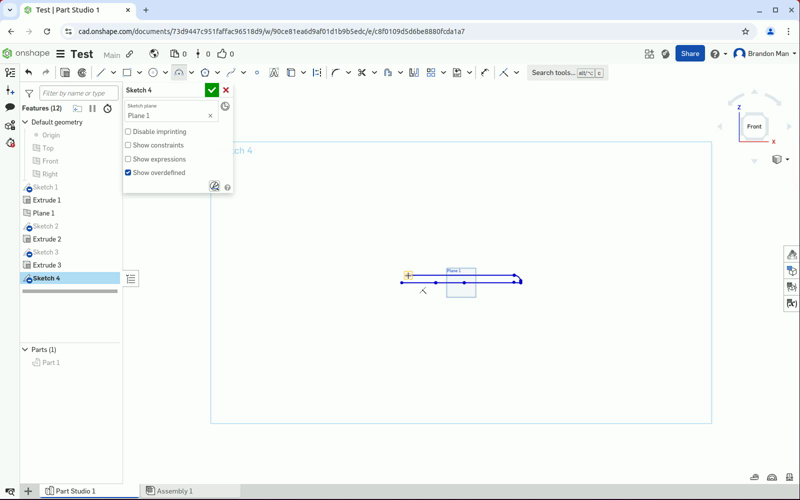
mouse_move(401, 280)
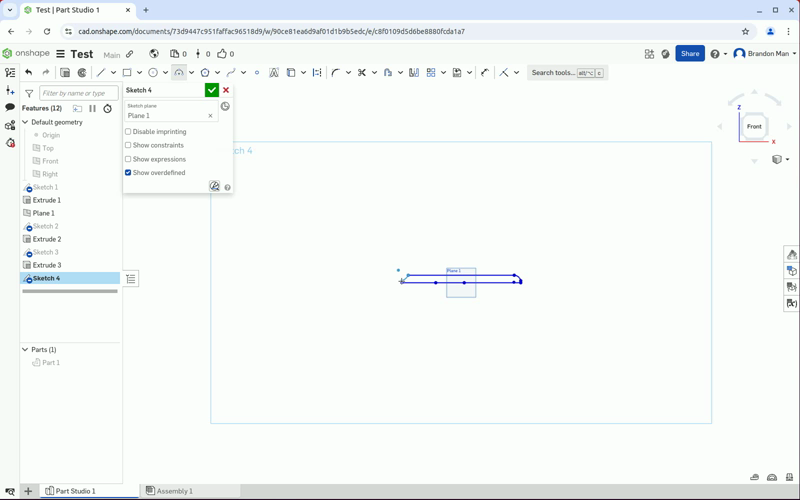
scroll(6)
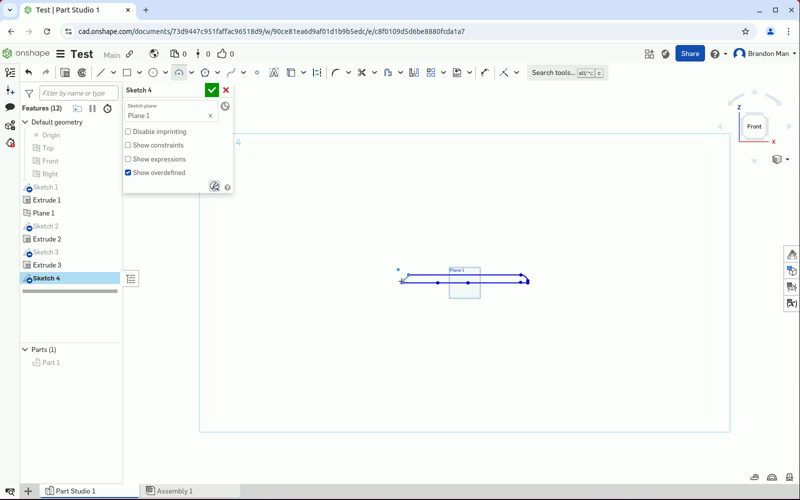
scroll(6)
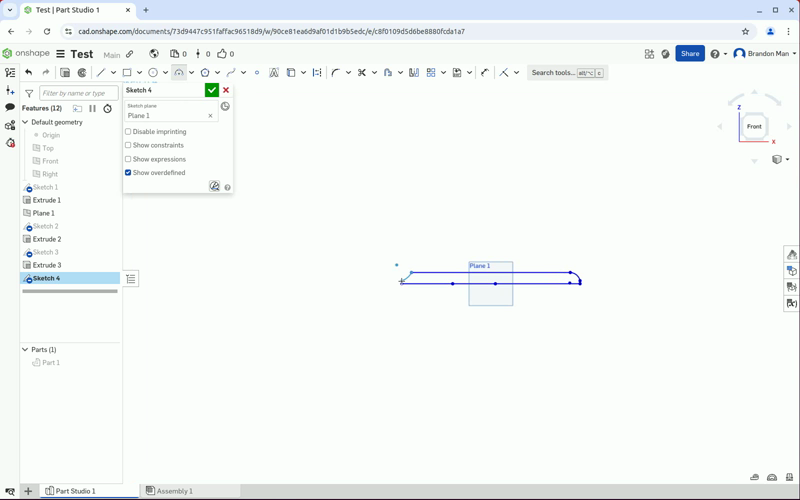
scroll(6)
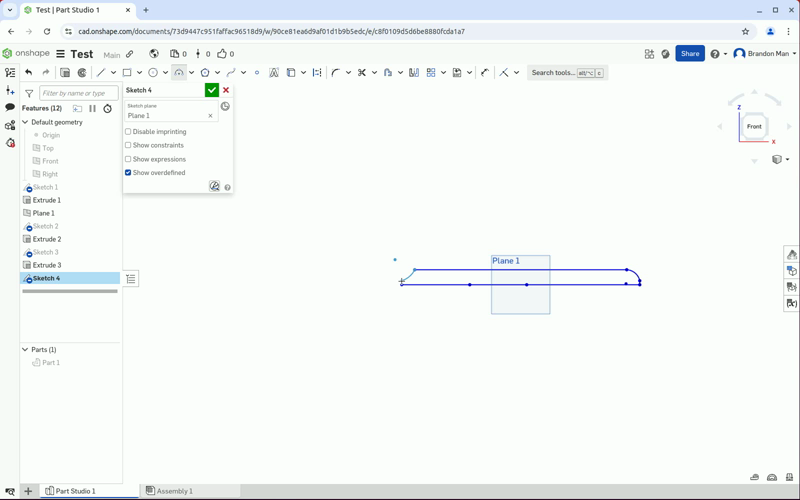
scroll(6)
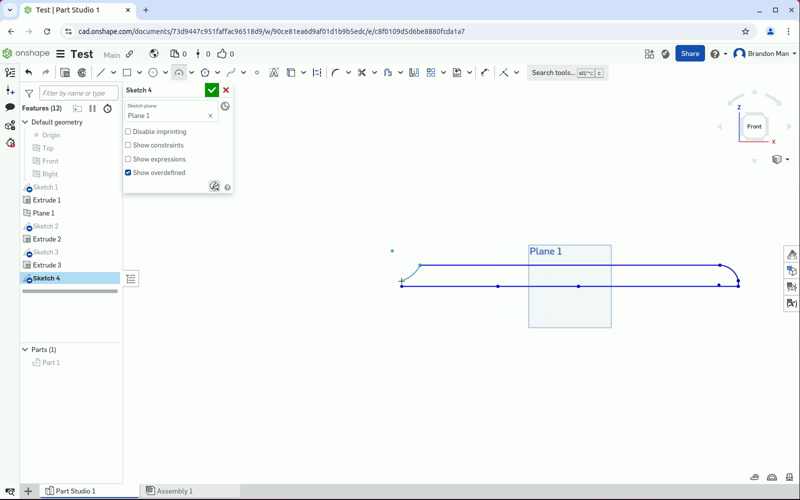
scroll(6)
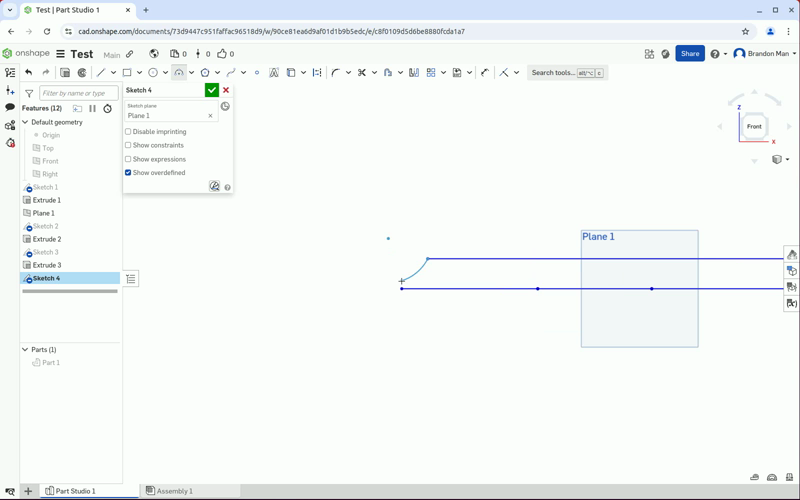
scroll(6)
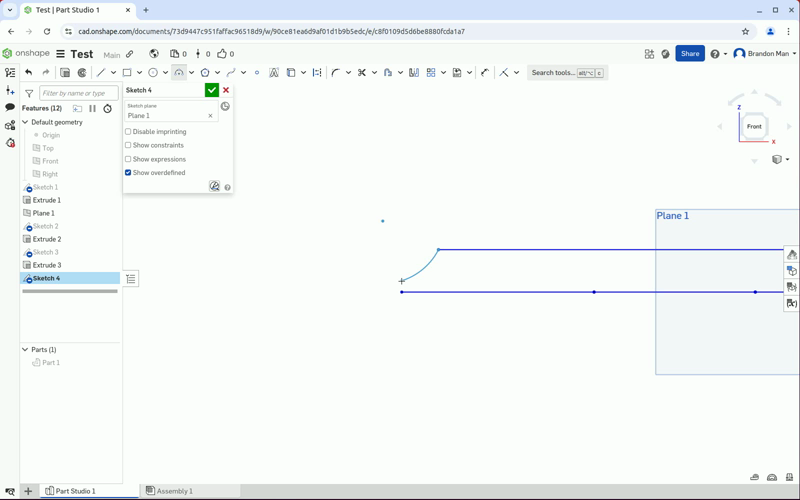
scroll(6)
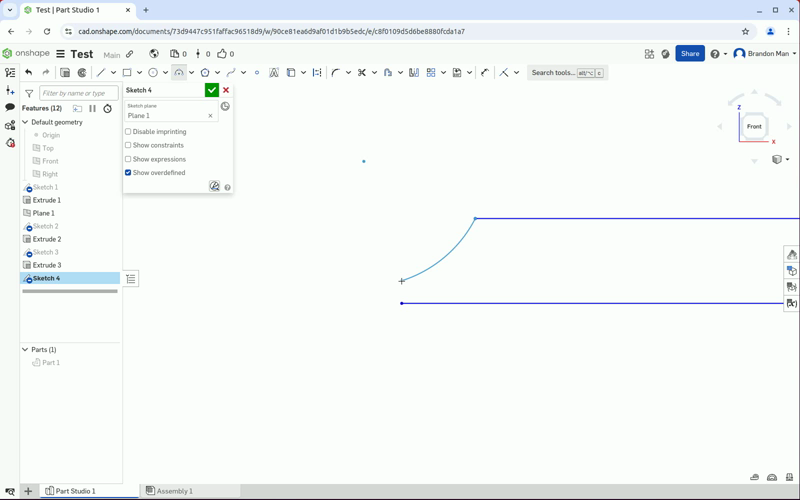
click(401, 280)
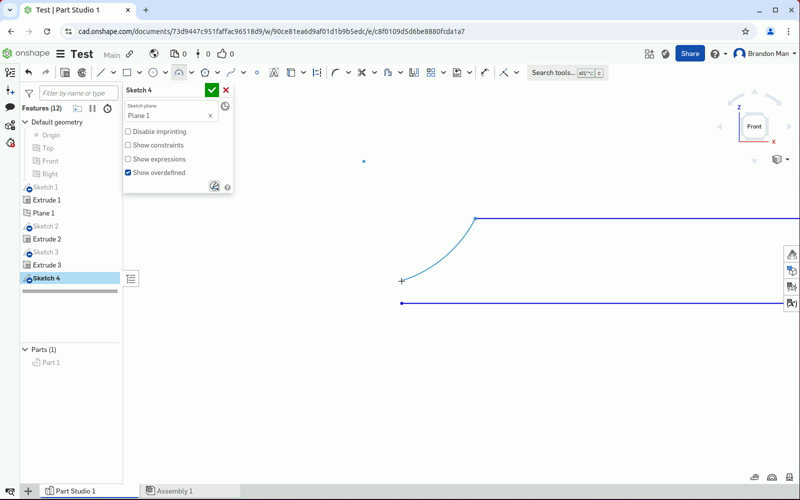
scroll(-6)
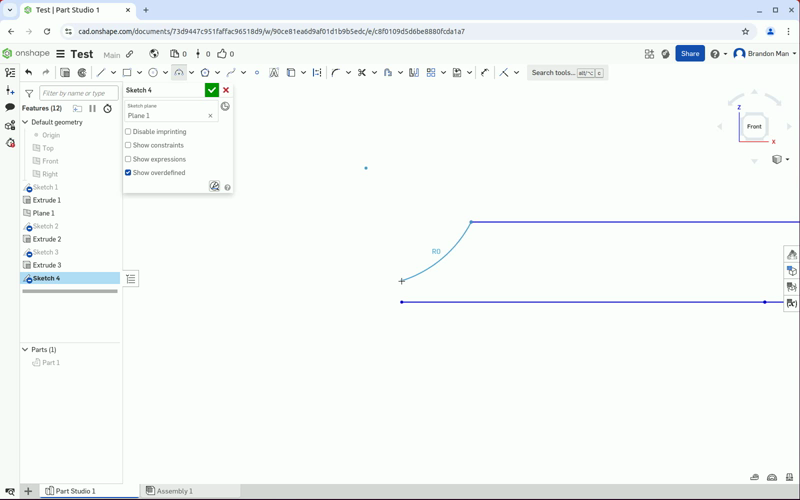
scroll(-6)
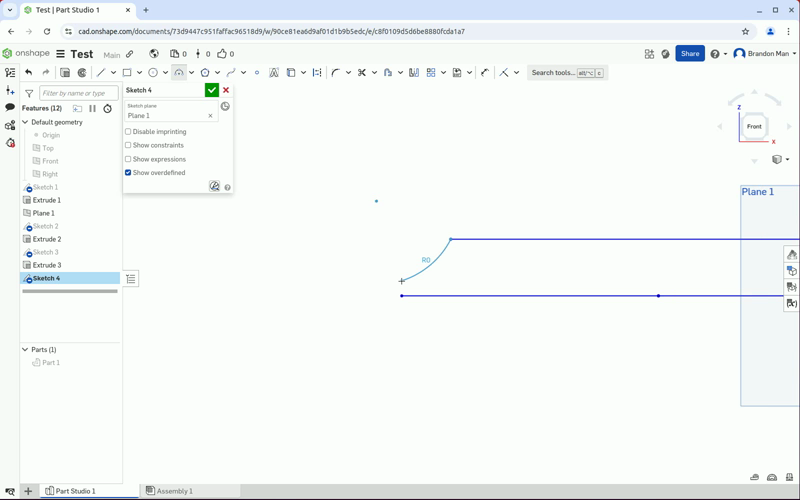
scroll(-6)
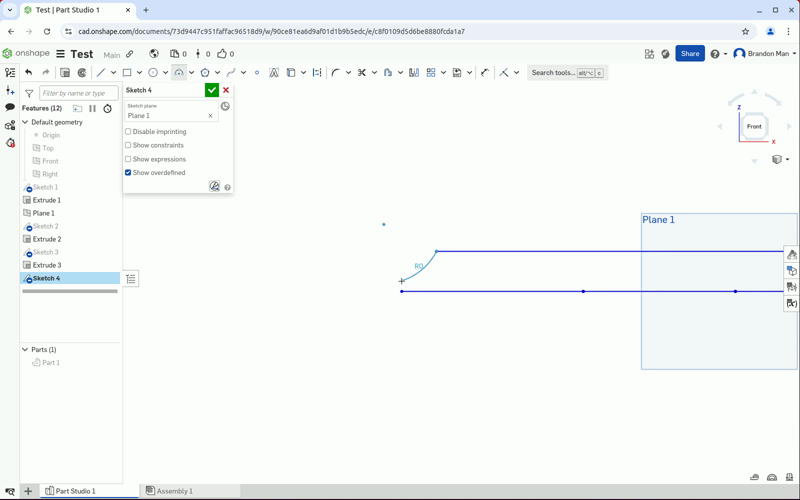
scroll(-6)
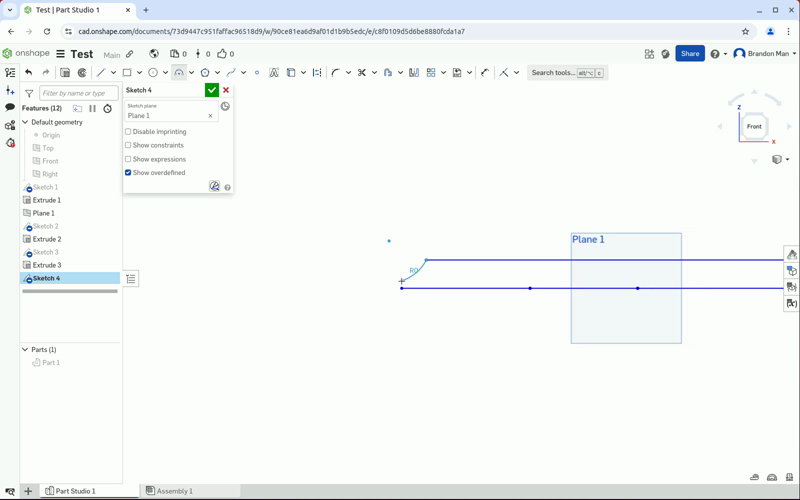
scroll(-6)
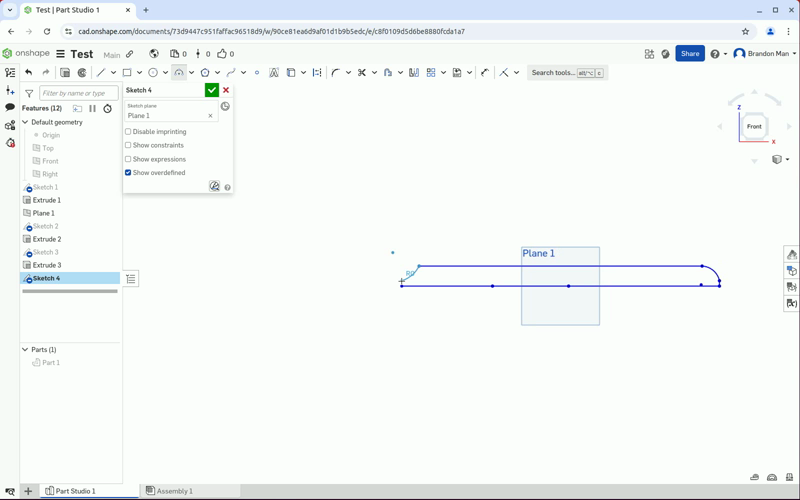
scroll(-6)
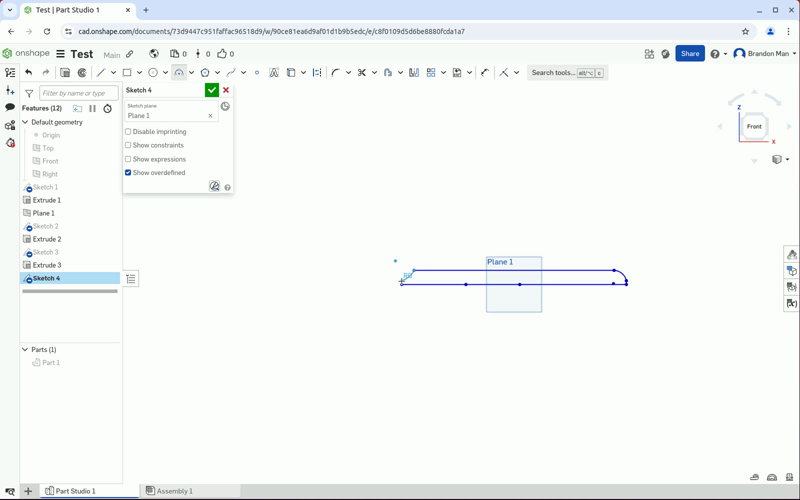
scroll(-6)
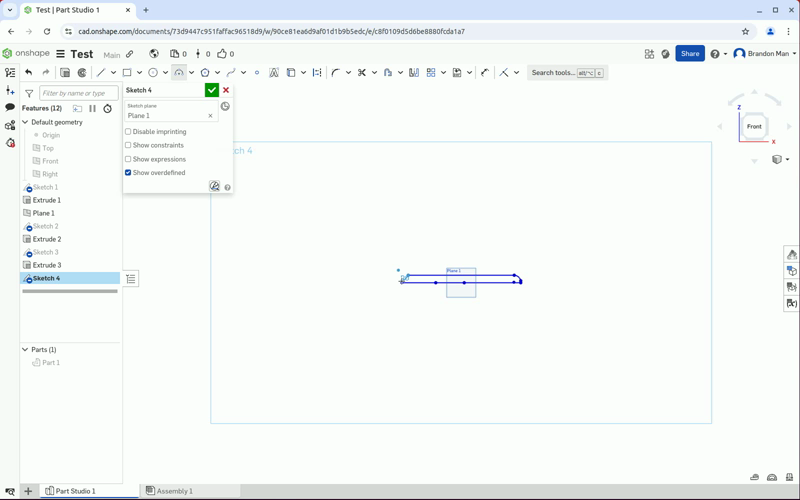
mouse_move(404, 276)
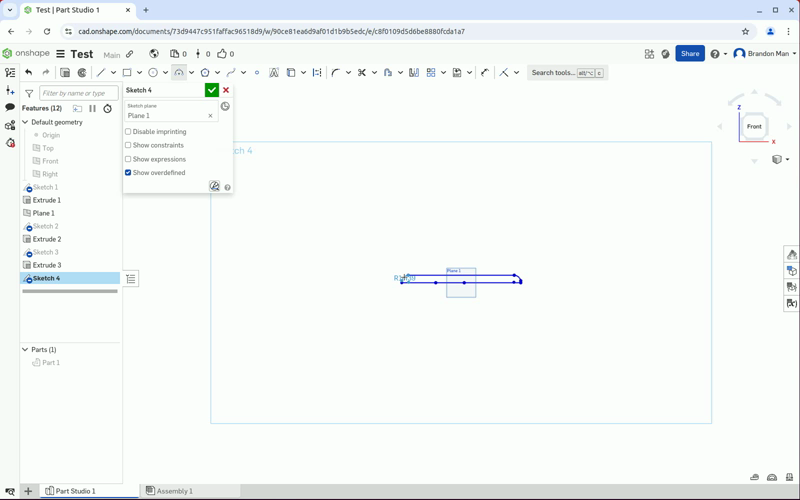
scroll(6)
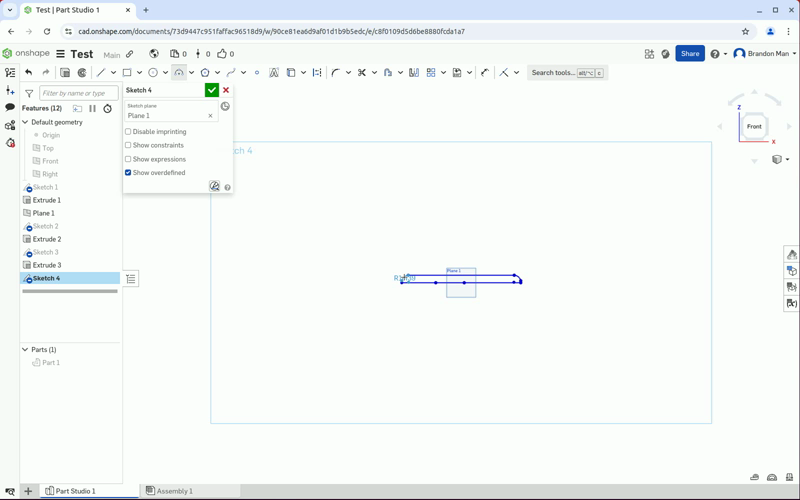
scroll(6)
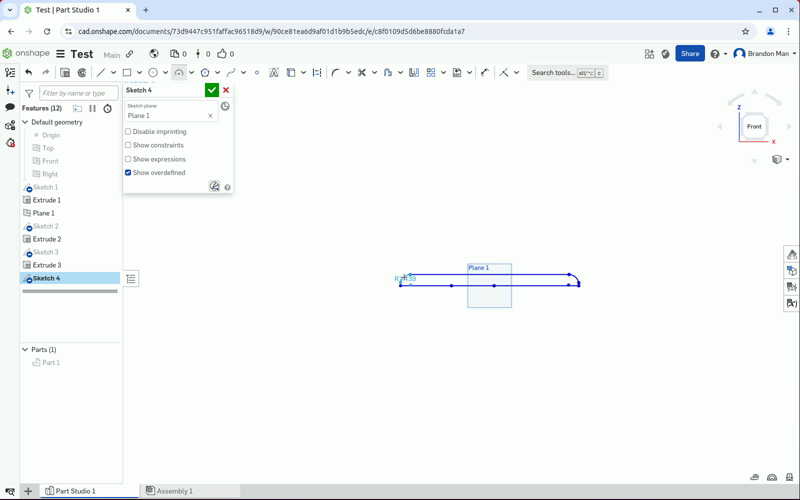
scroll(6)
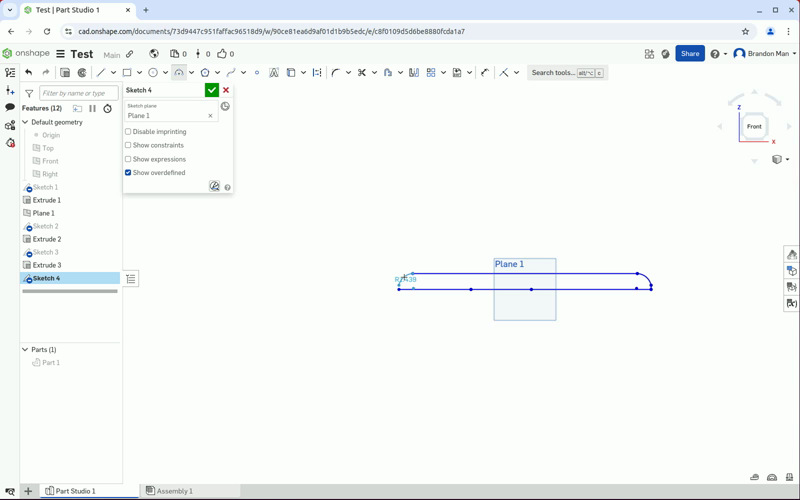
scroll(6)
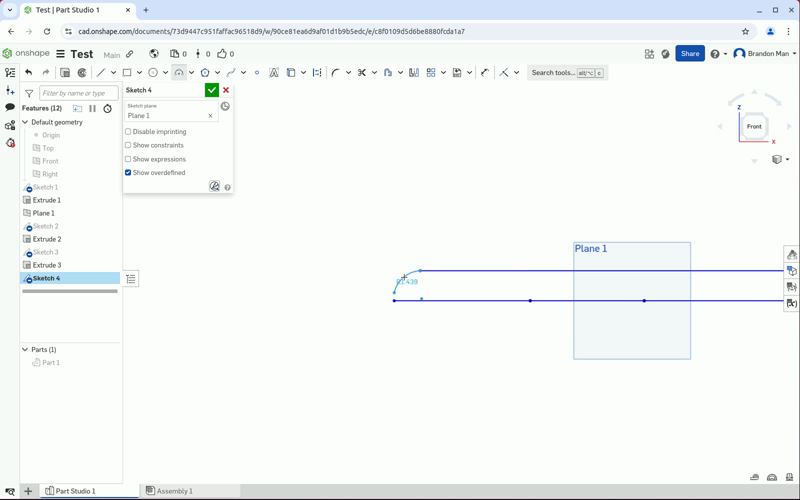
scroll(6)
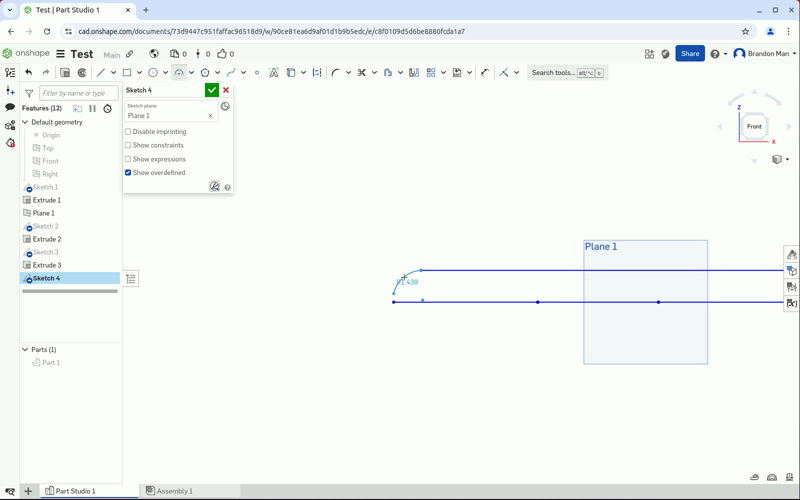
scroll(6)
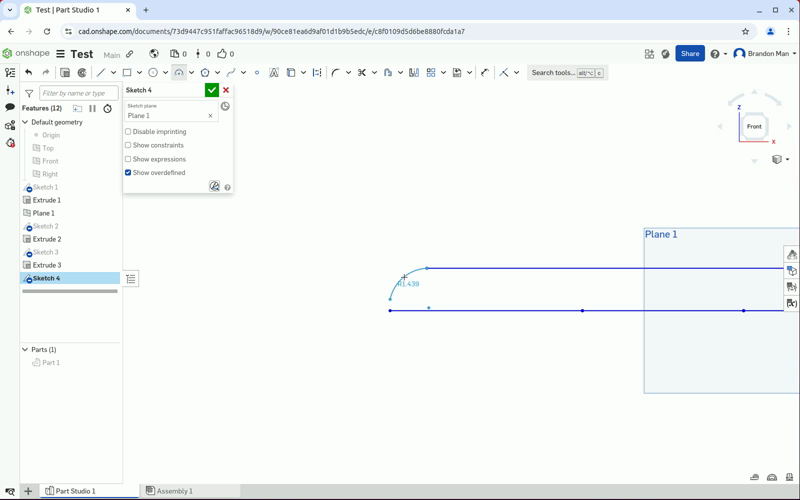
scroll(6)
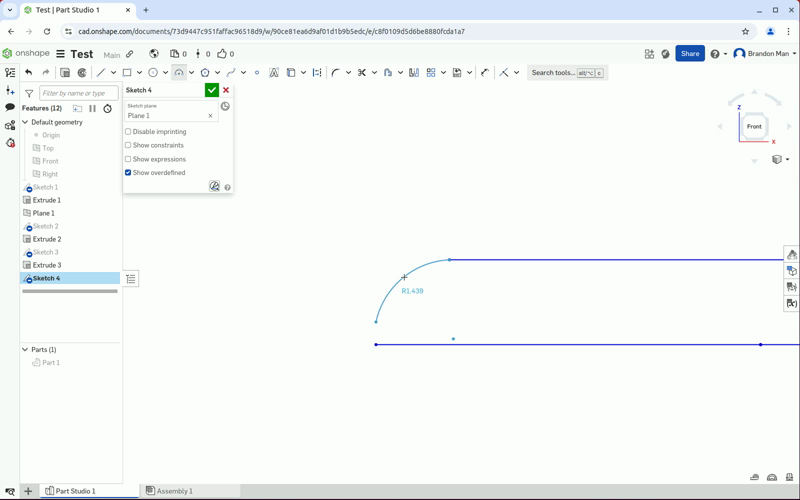
click(404, 276)
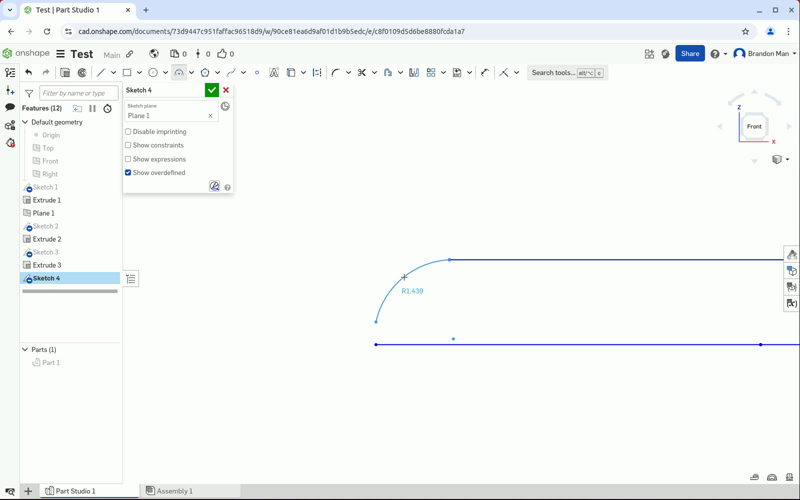
scroll(-6)
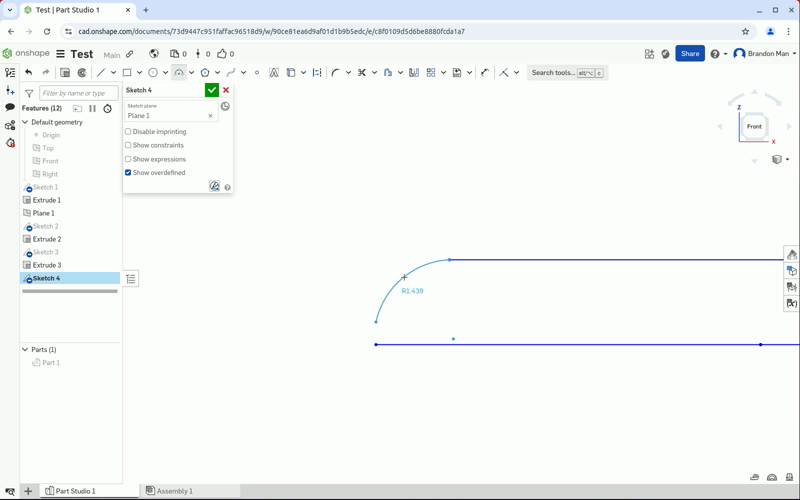
scroll(-6)
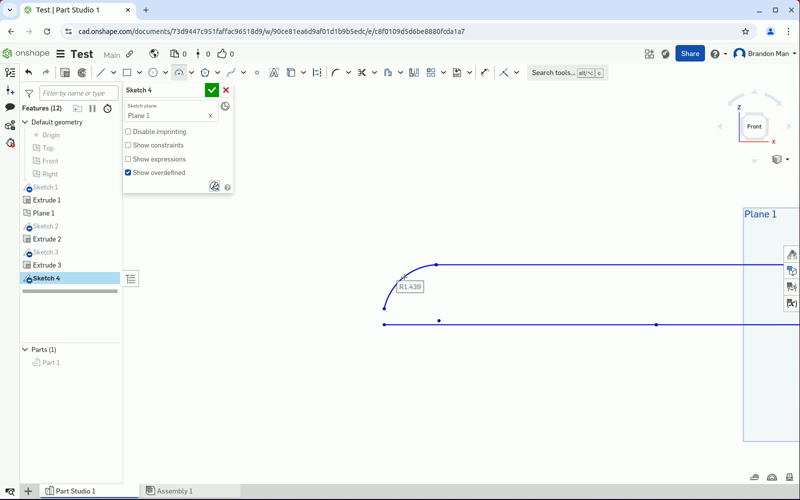
scroll(-6)
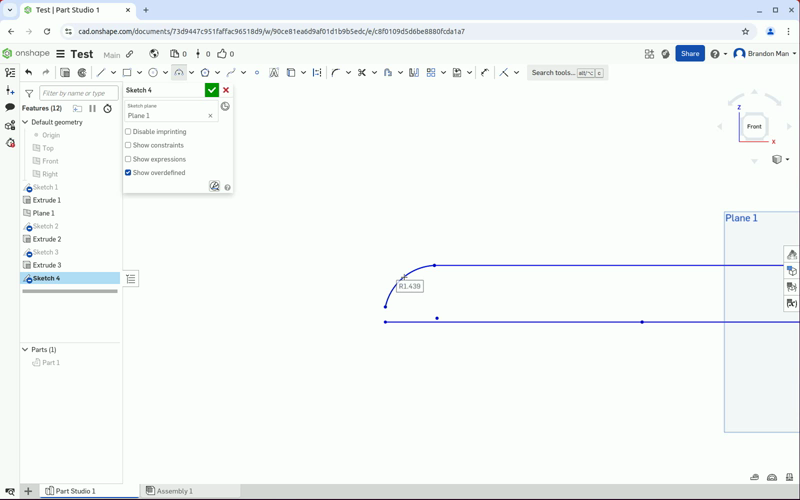
scroll(-6)
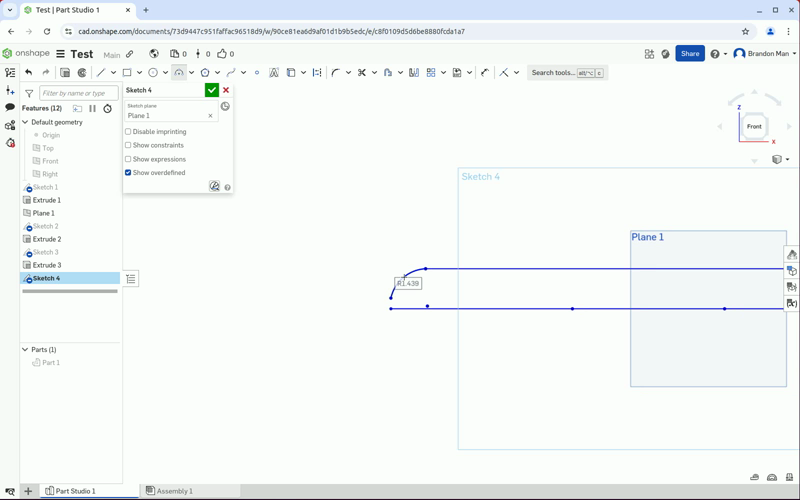
scroll(-6)
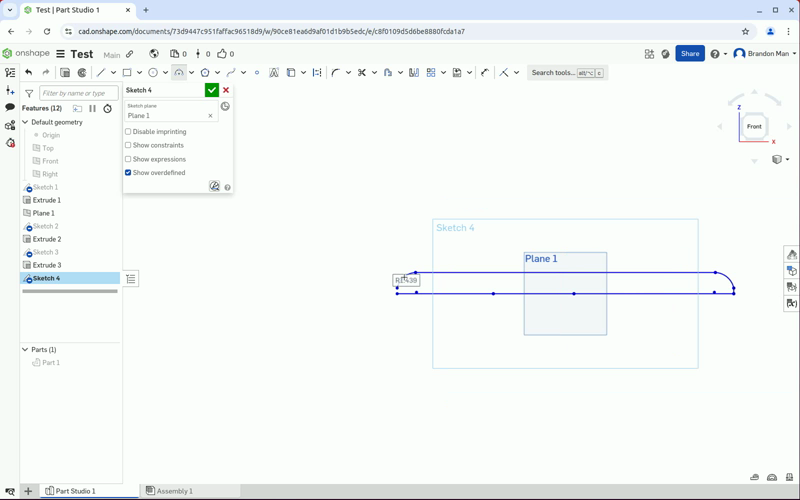
scroll(-6)
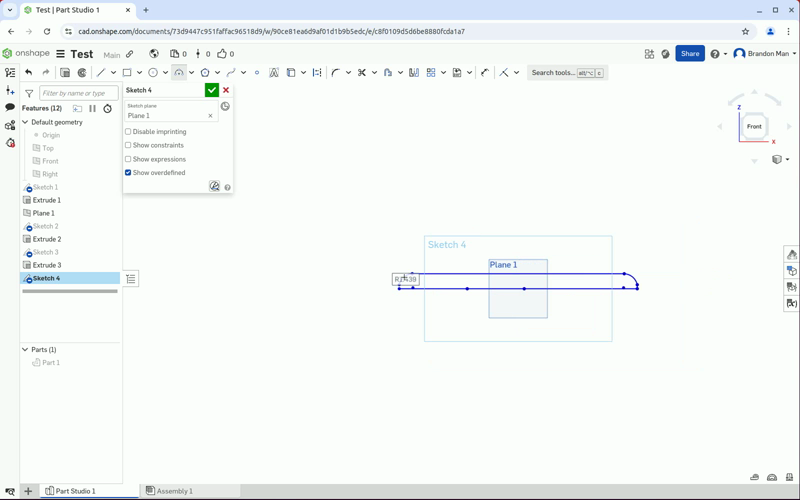
scroll(-6)
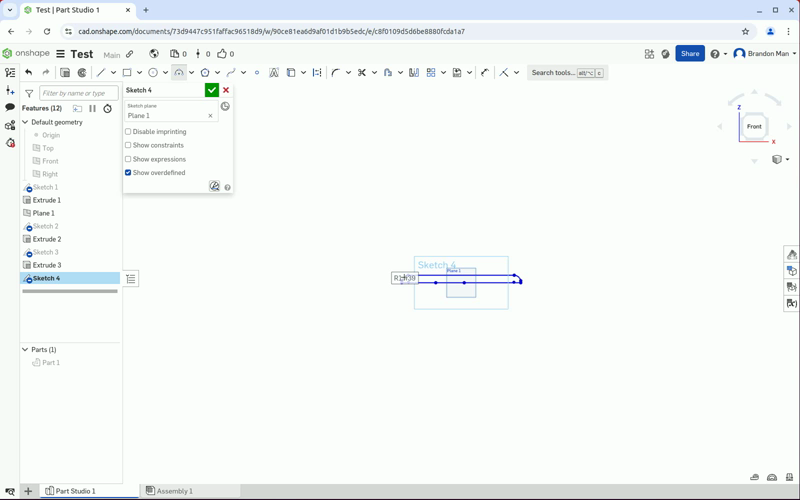
key_up(shift)
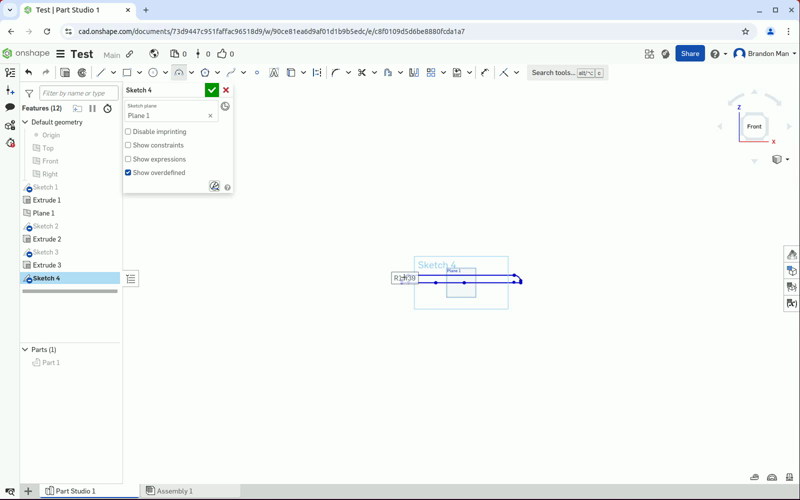
key(esc)
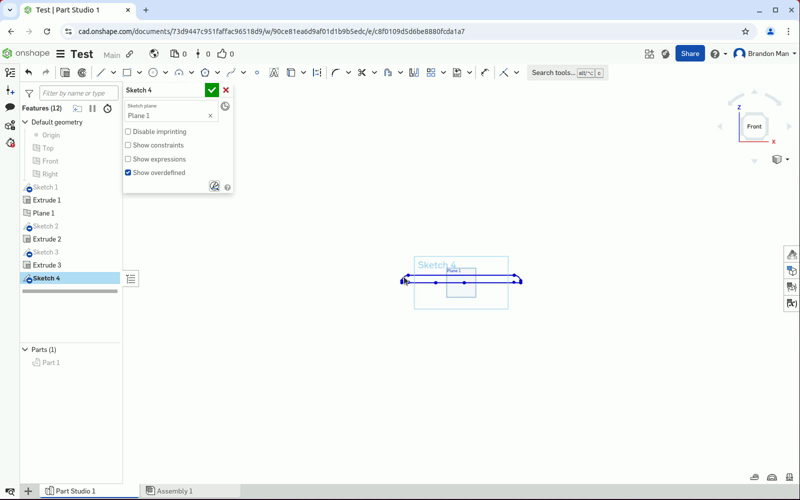
key(l)
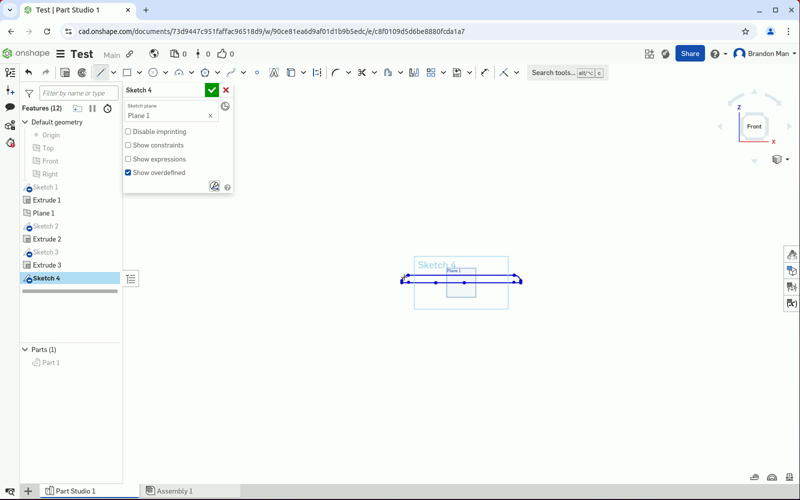
mouse_move(401, 280)
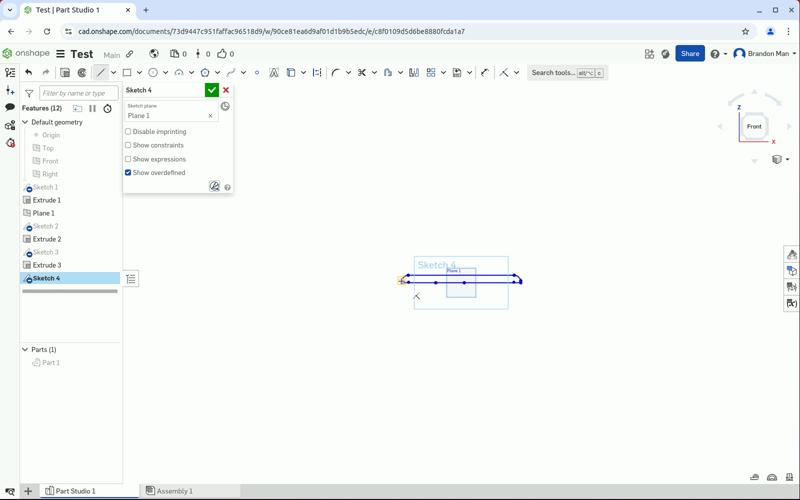
scroll(6)
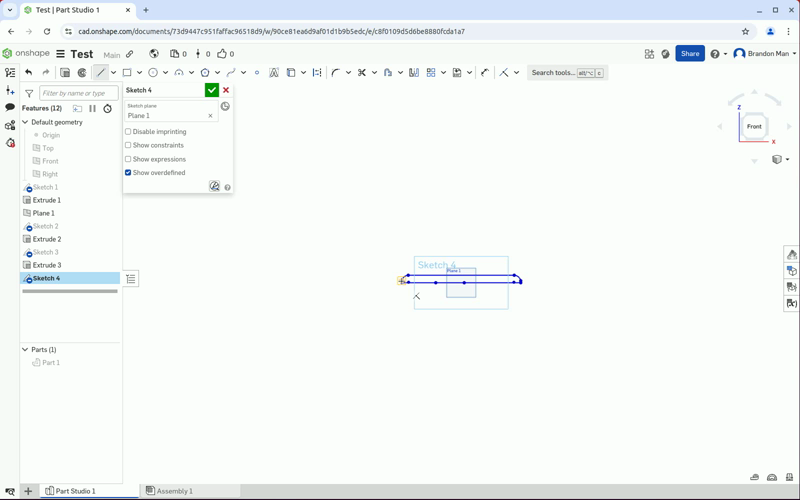
scroll(6)
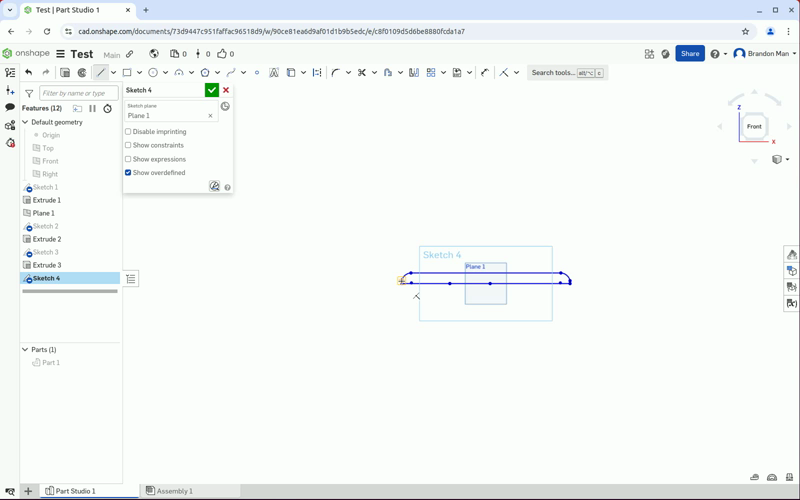
scroll(6)
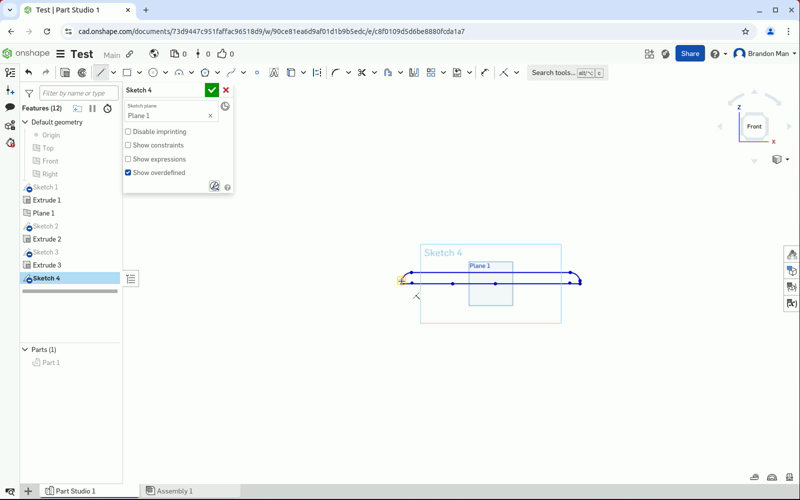
scroll(6)
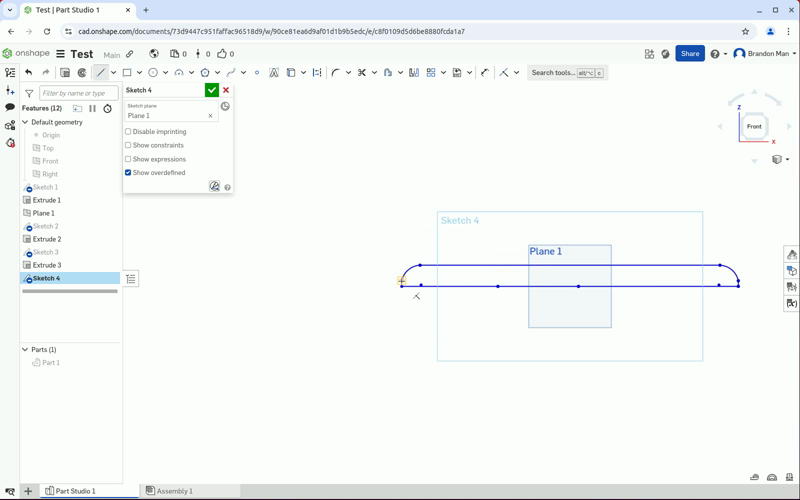
scroll(6)
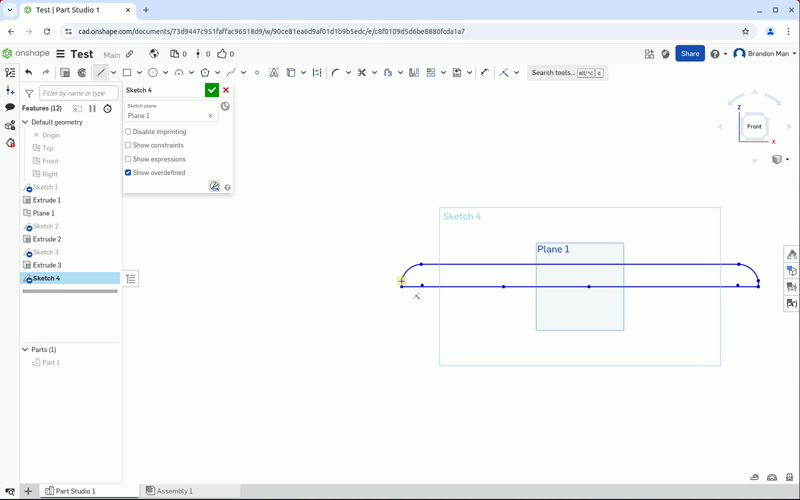
scroll(6)
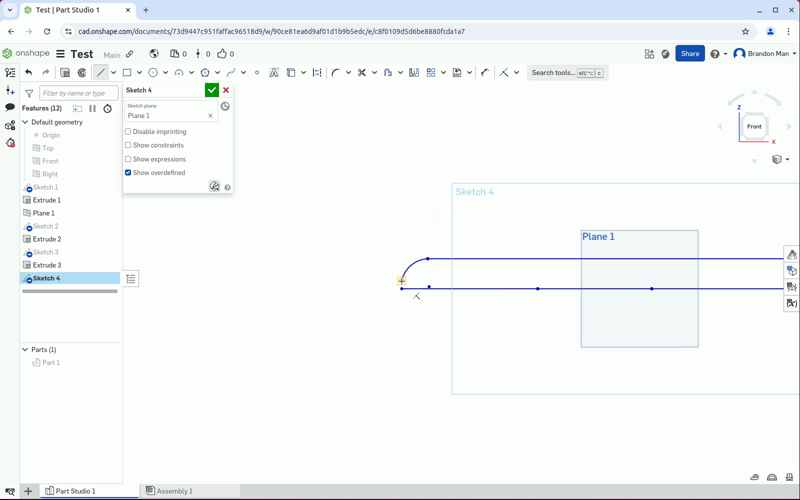
scroll(6)
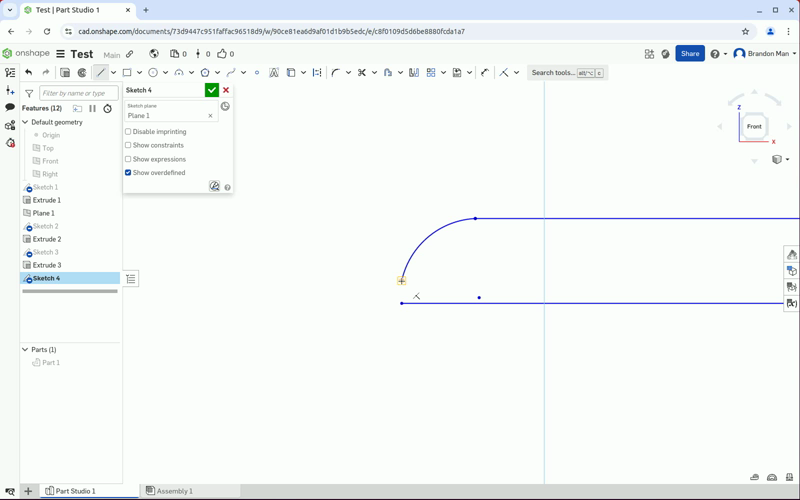
click(401, 280)
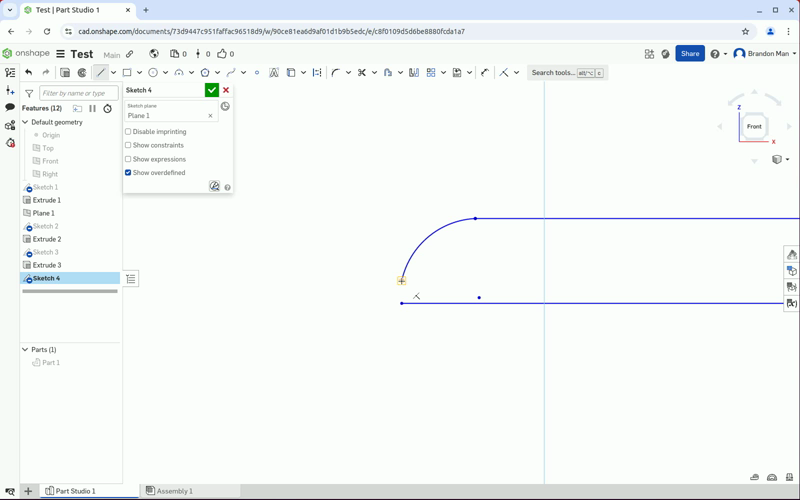
scroll(-6)
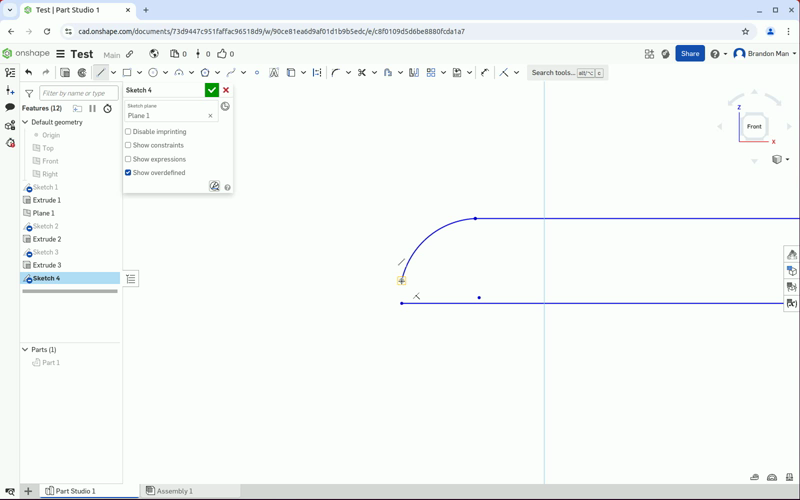
scroll(-6)
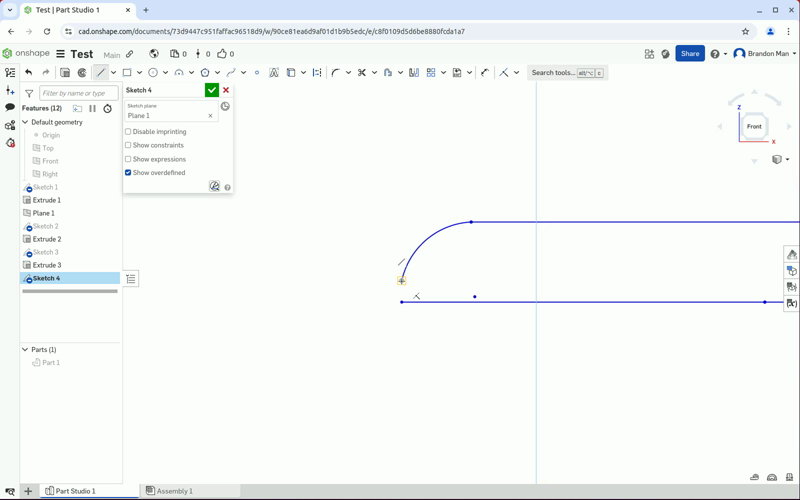
scroll(-6)
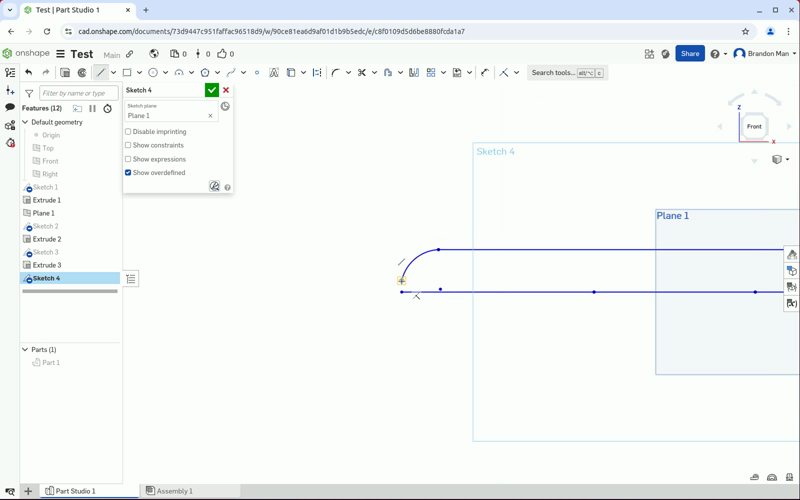
scroll(-6)
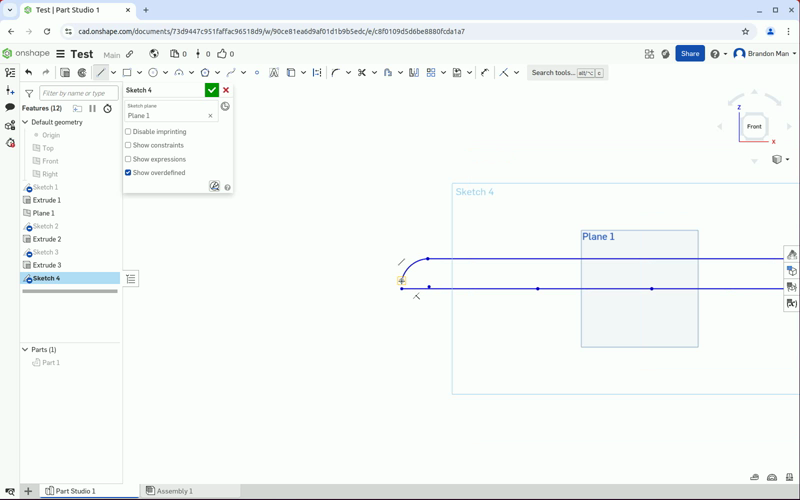
scroll(-6)
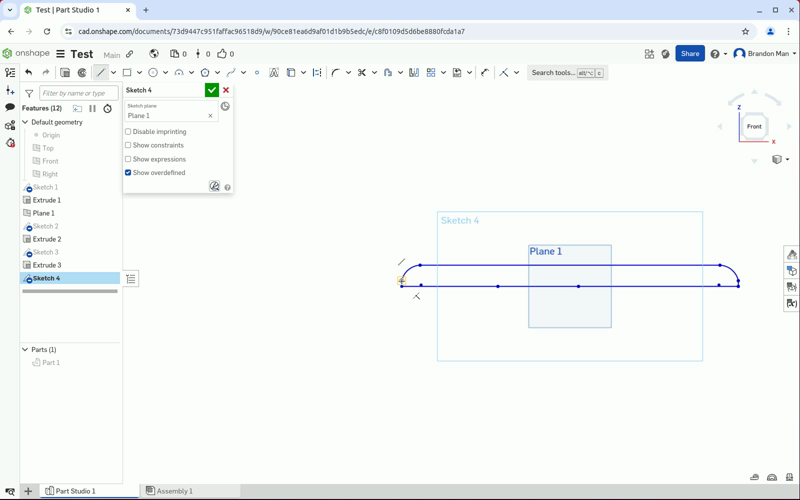
scroll(-6)
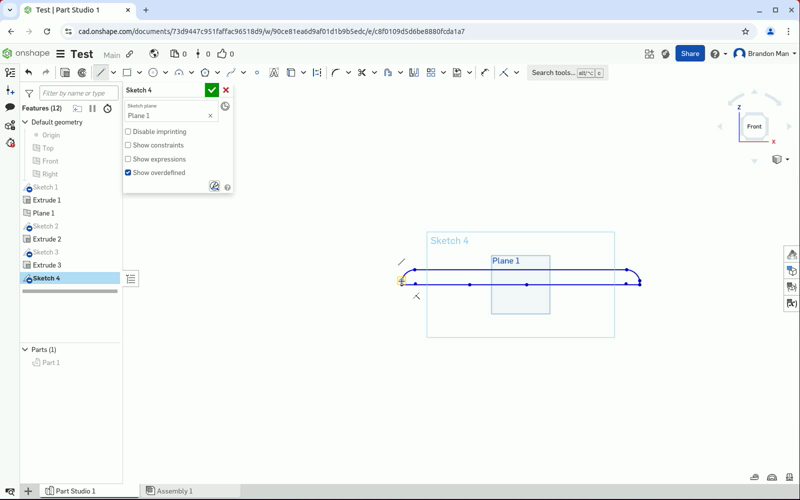
scroll(-6)
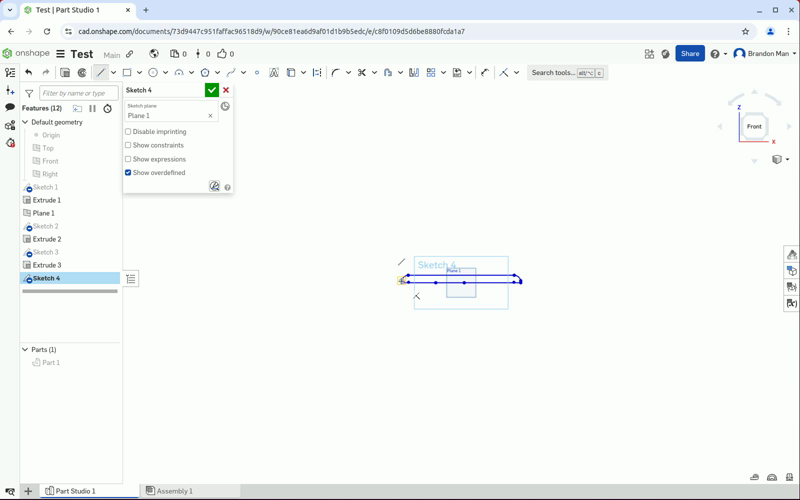
mouse_move(431, 280)
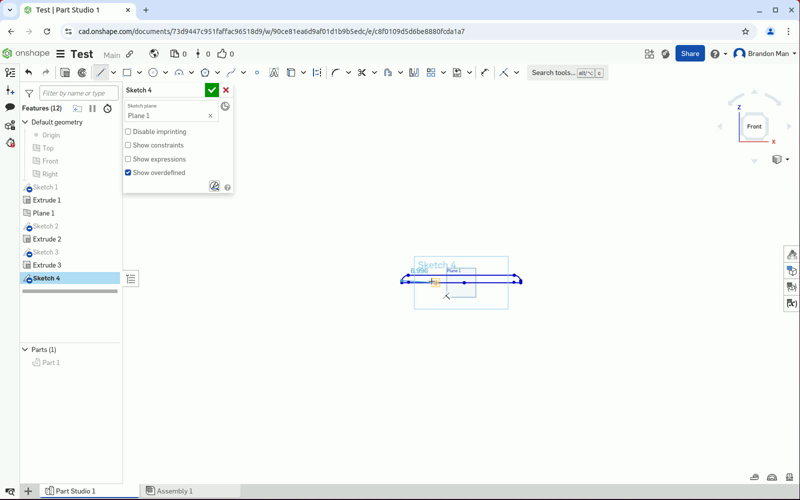
key_down(shift)
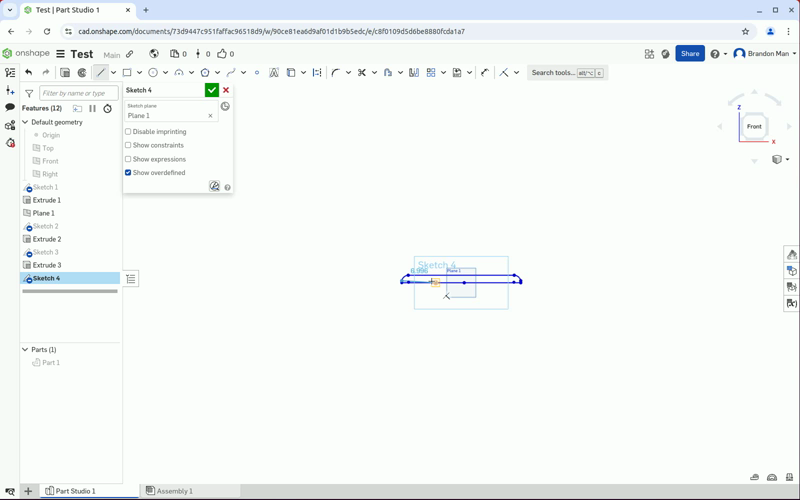
mouse_move(401, 282)
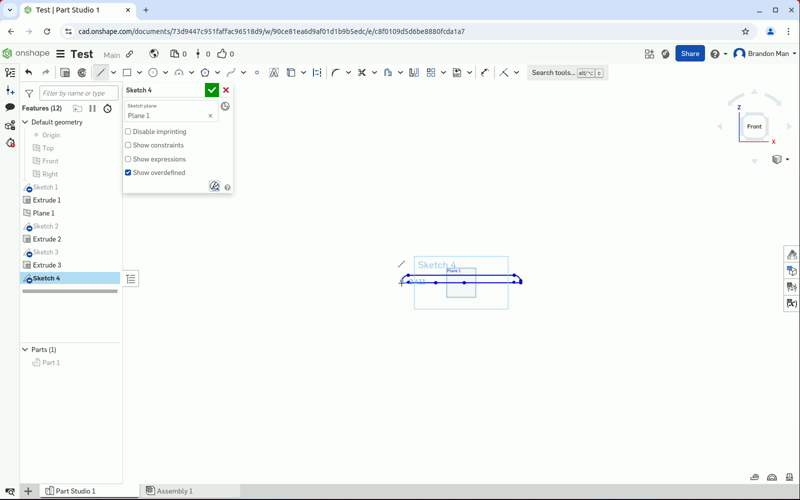
scroll(6)
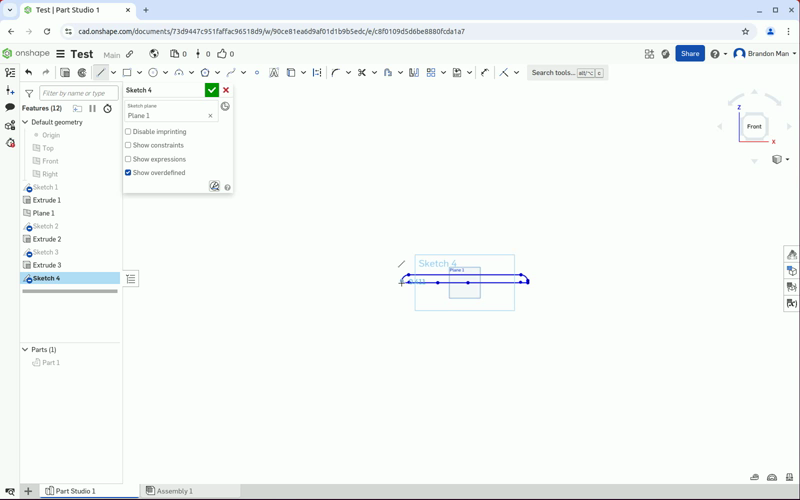
scroll(6)
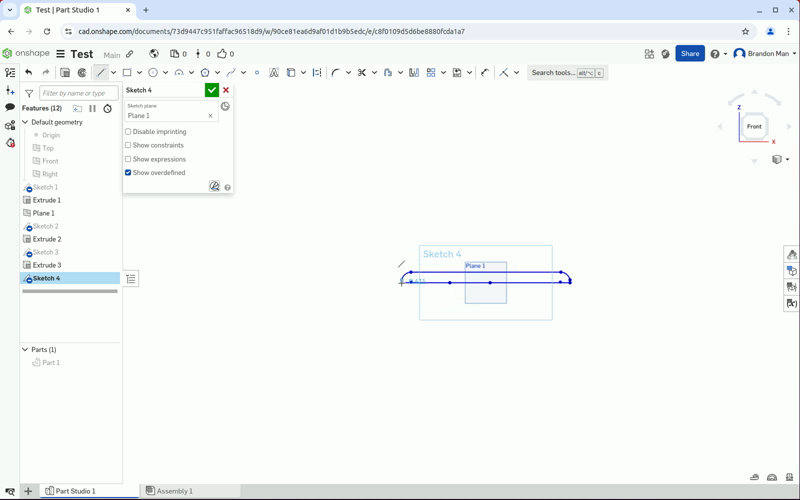
scroll(6)
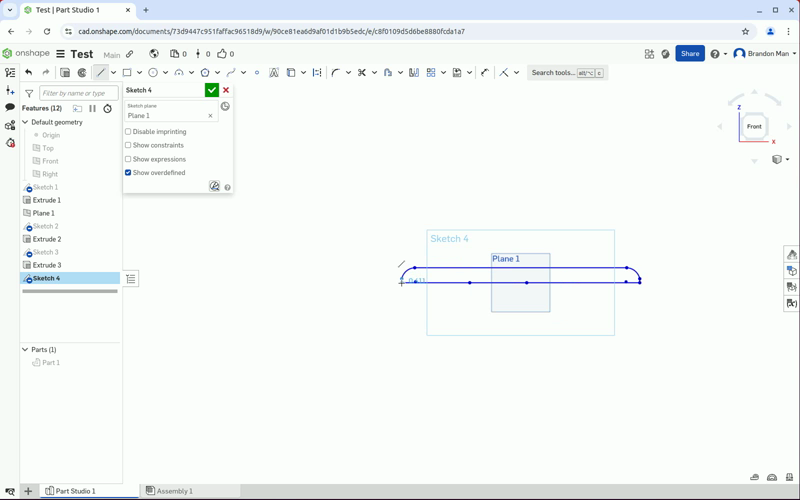
scroll(6)
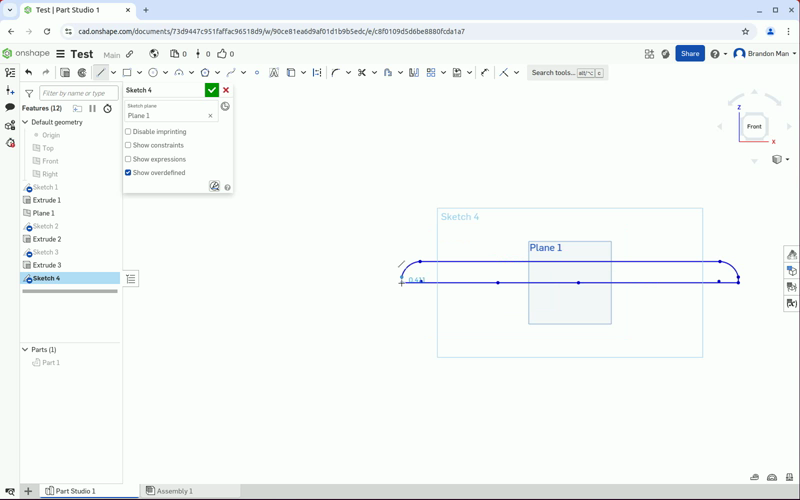
scroll(6)
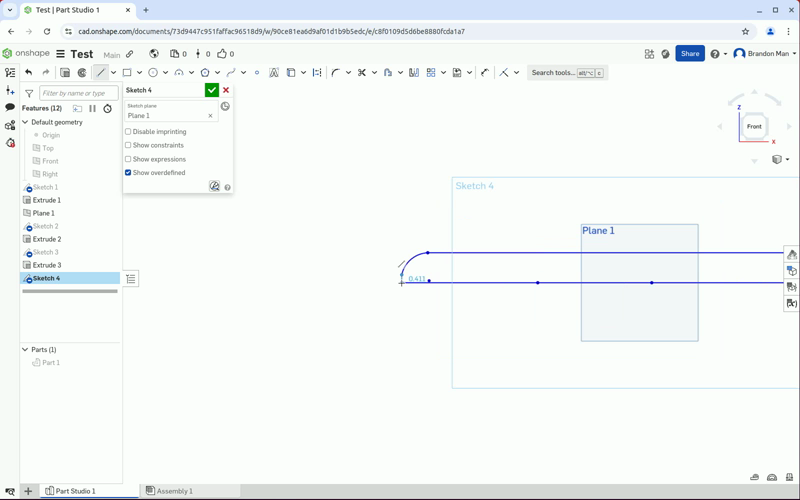
scroll(6)
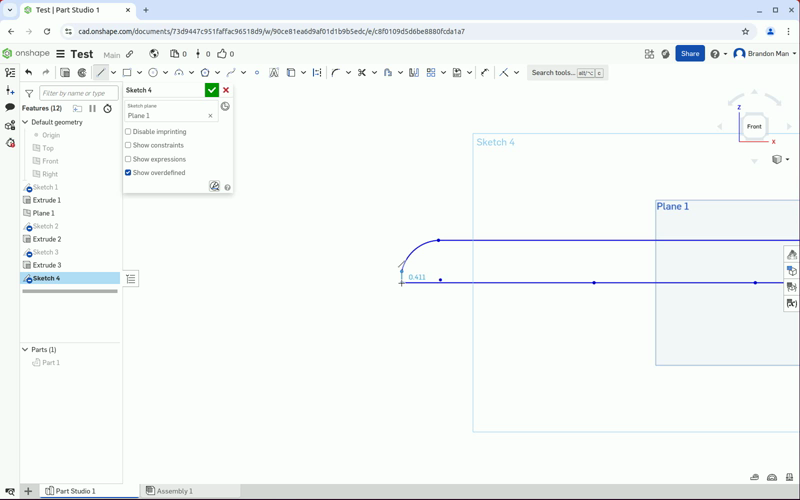
scroll(6)
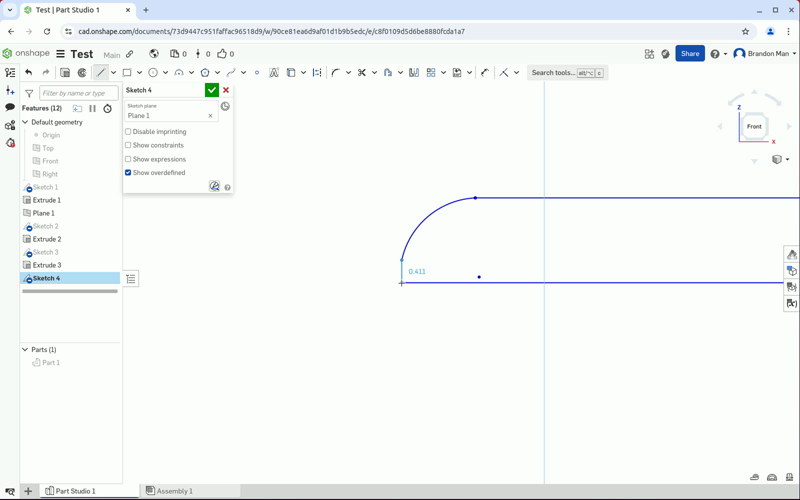
key_up(shift)
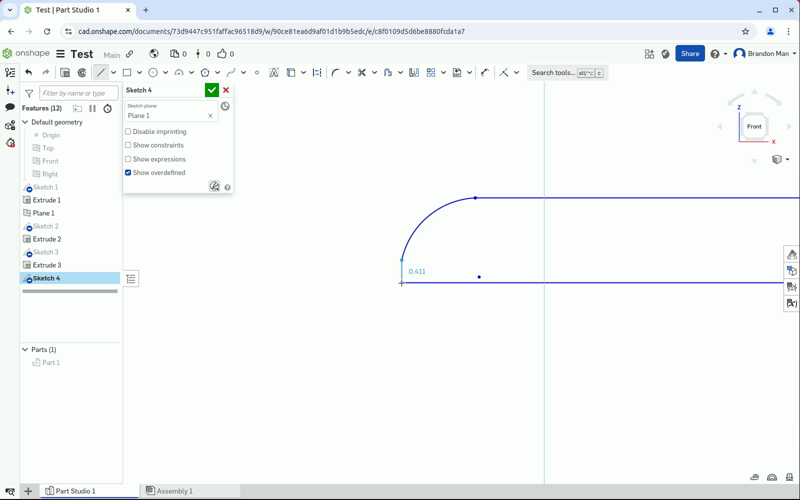
click(401, 282)
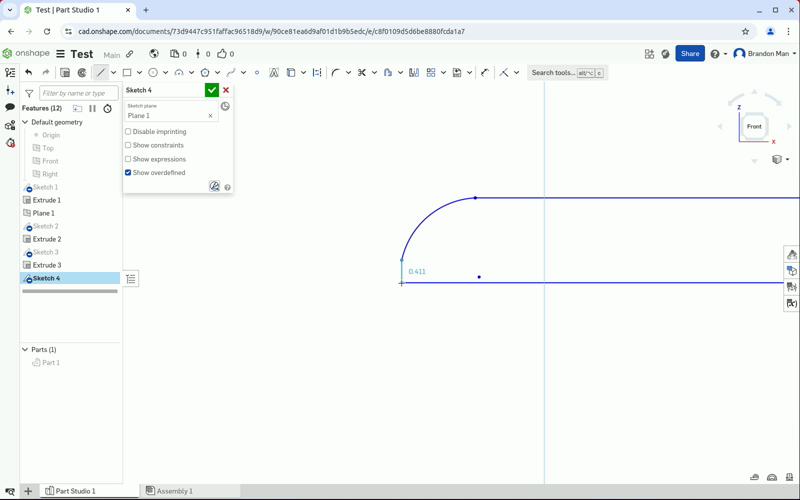
scroll(-6)
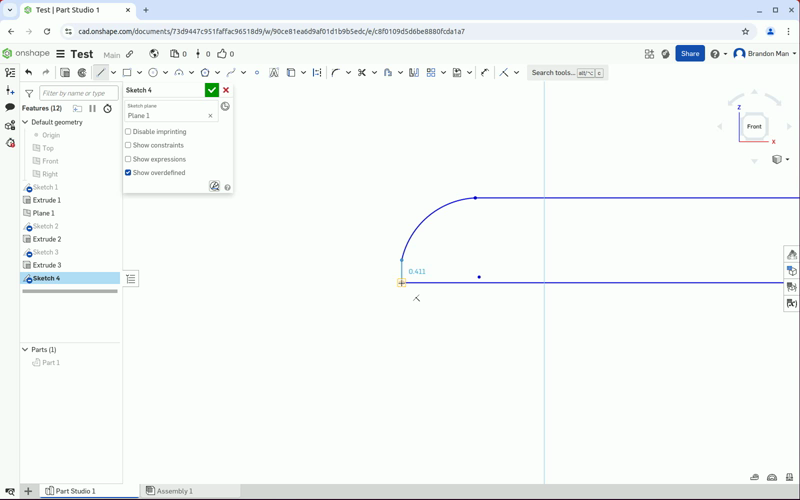
scroll(-6)
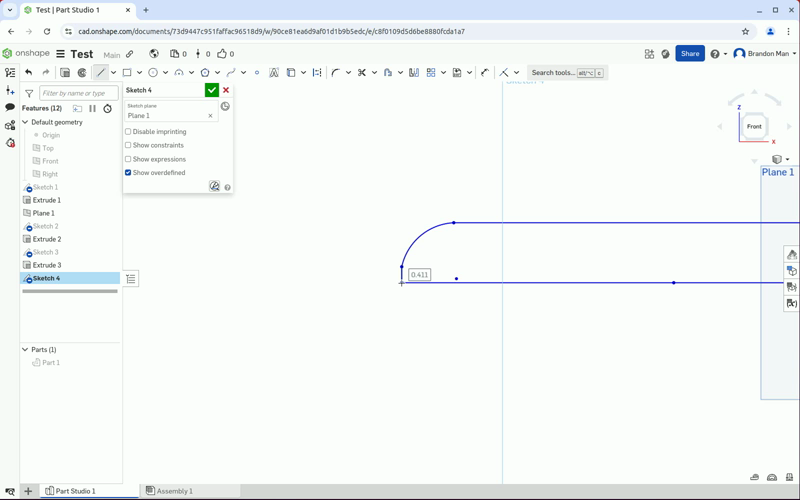
scroll(-6)
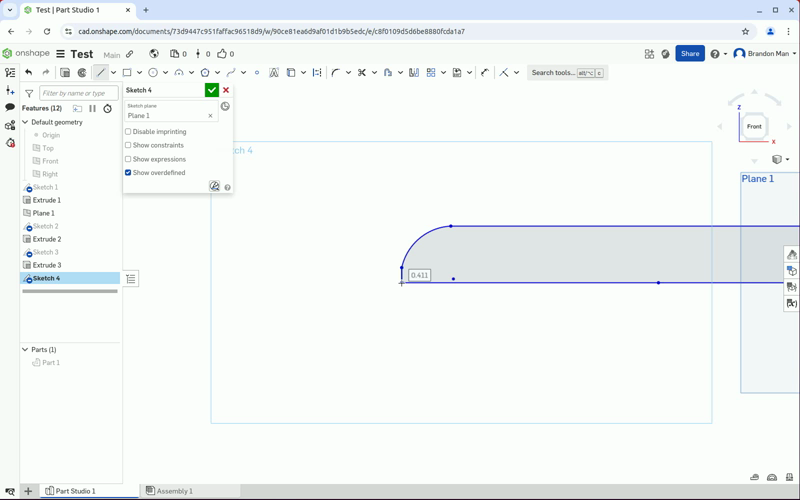
scroll(-6)
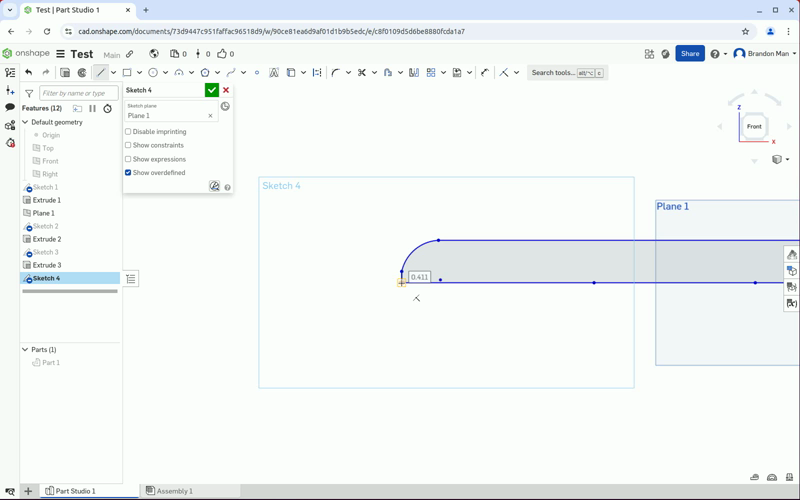
scroll(-6)
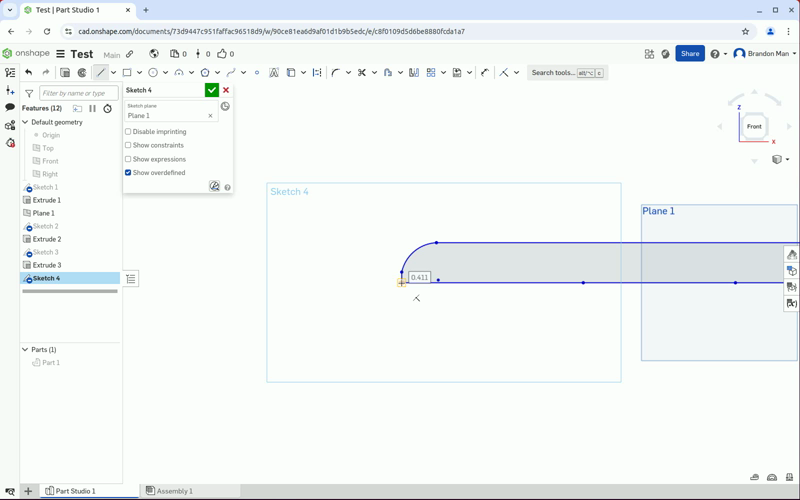
scroll(-6)
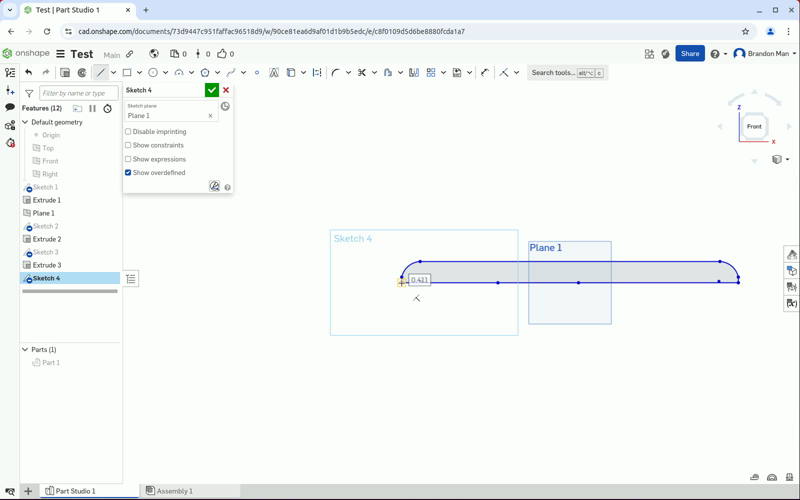
scroll(-6)
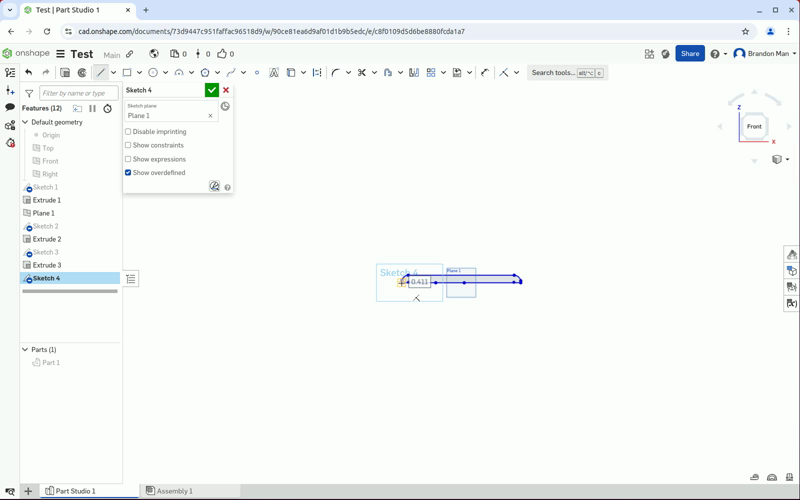
key(esc)
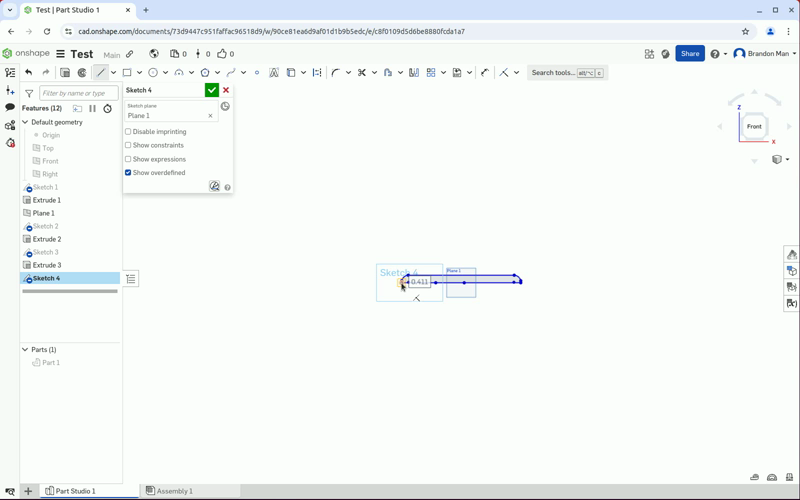
mouse_move(515, 278)
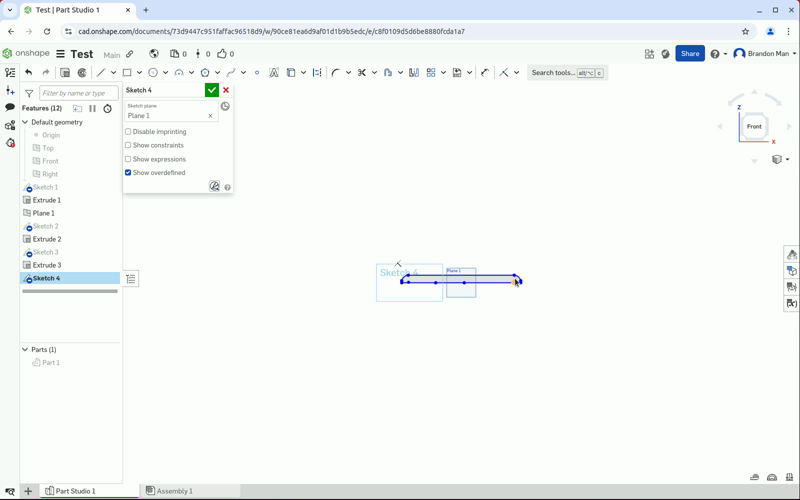
scroll(6)
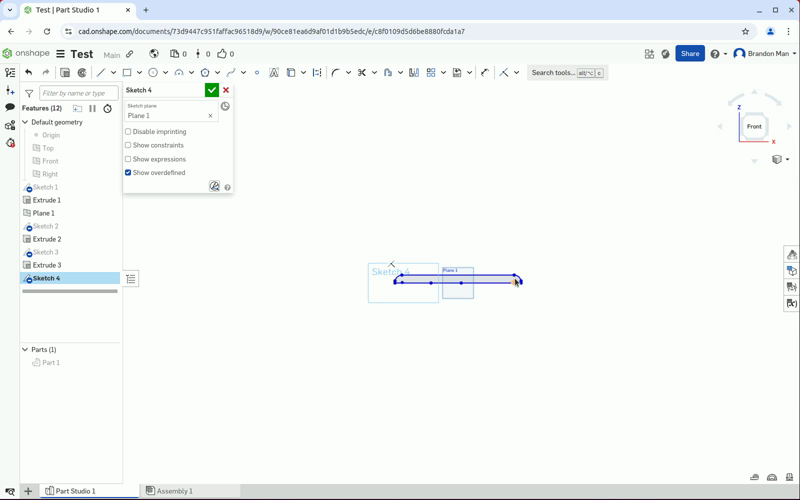
scroll(6)
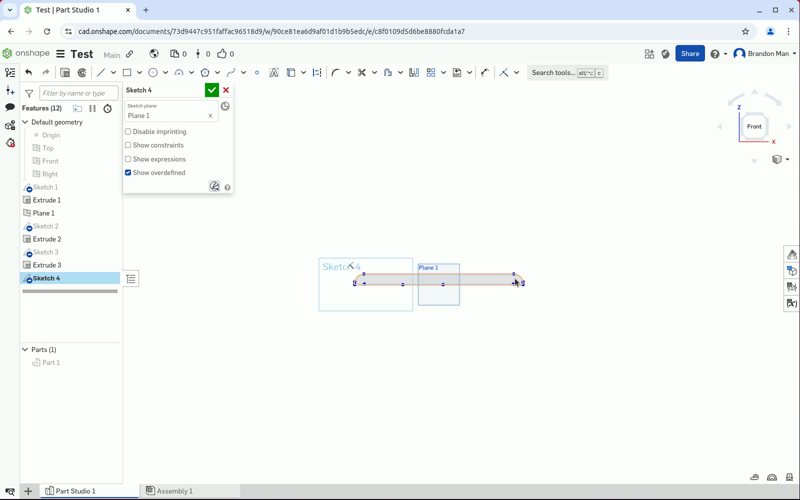
scroll(6)
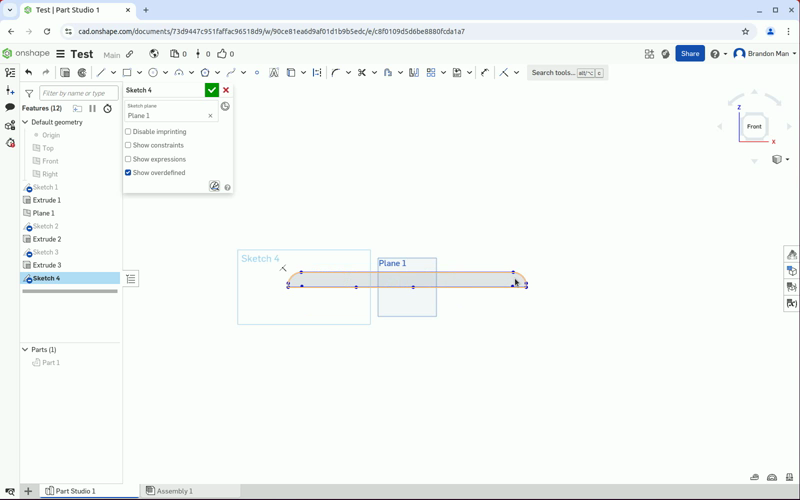
scroll(6)
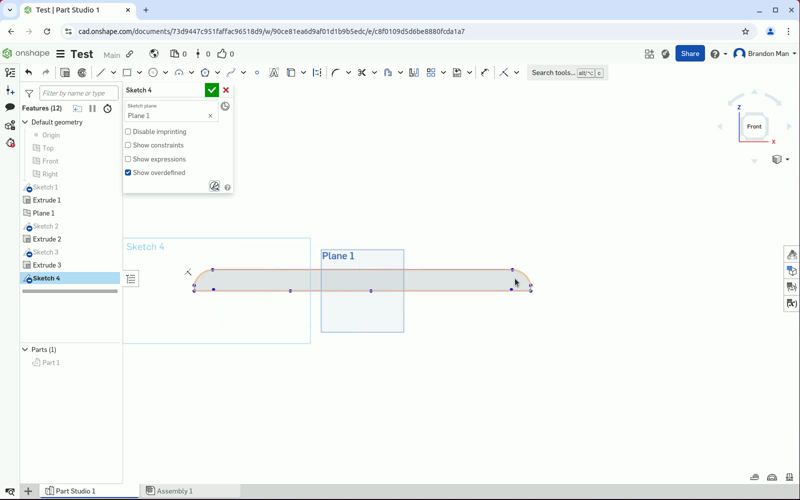
scroll(6)
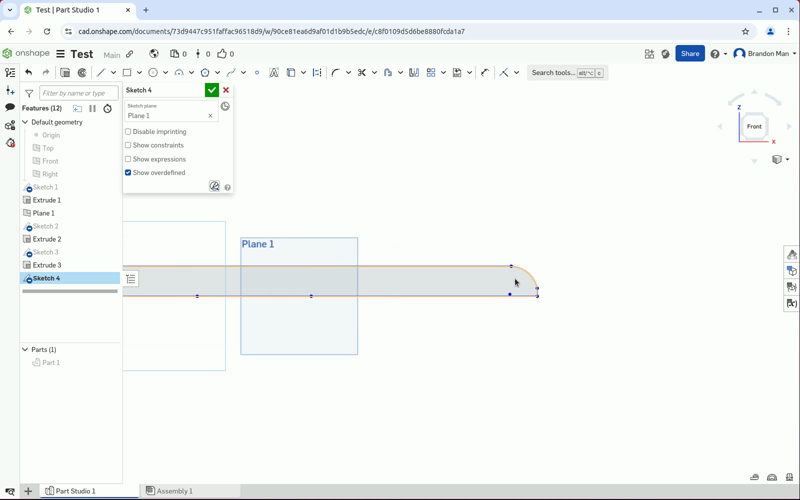
scroll(6)
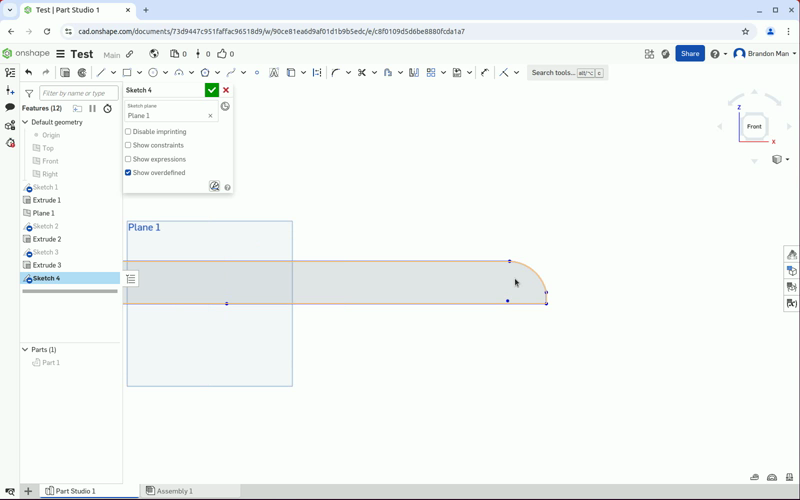
scroll(6)
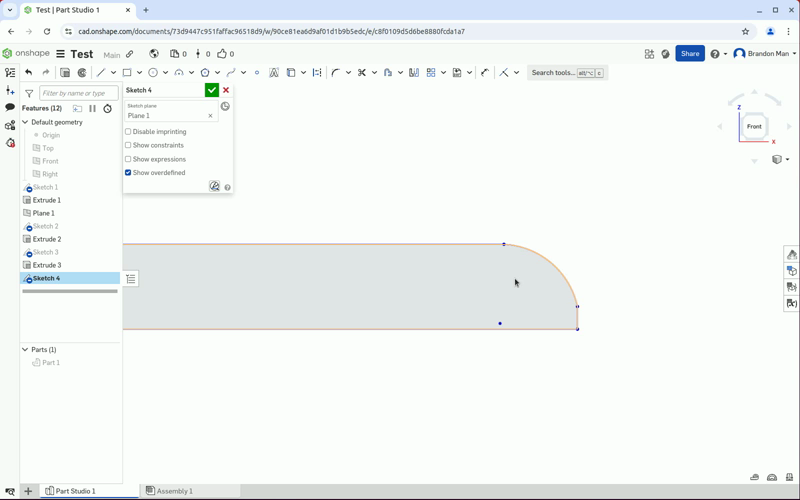
click(515, 278)
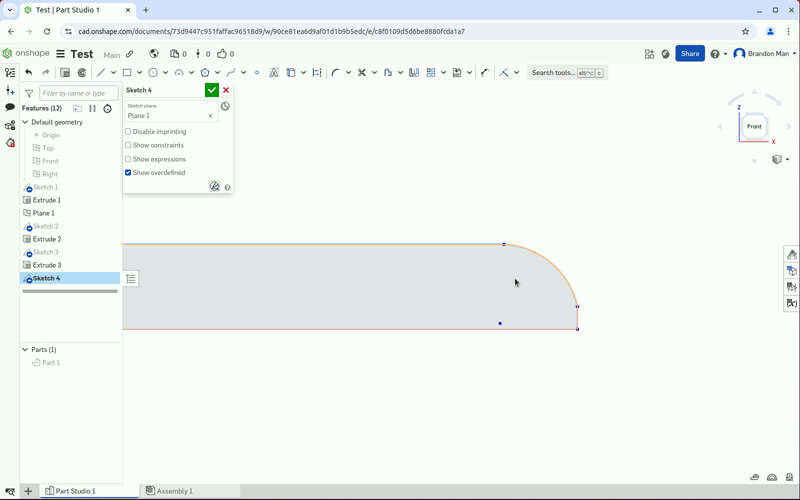
scroll(-6)
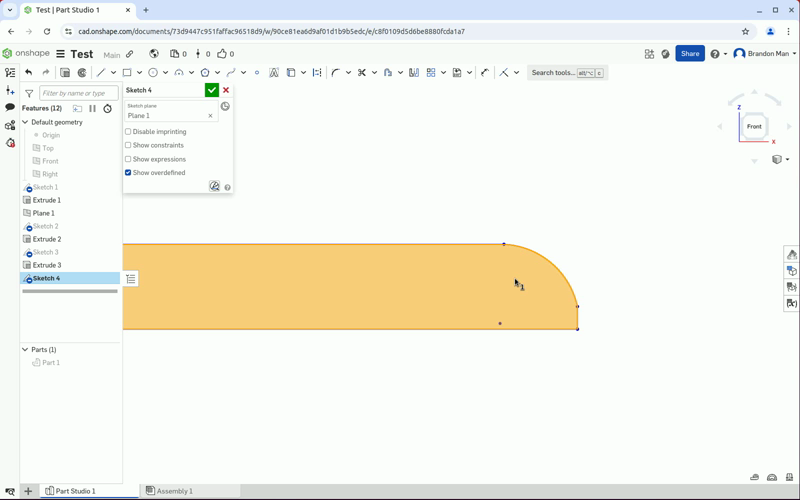
scroll(-6)
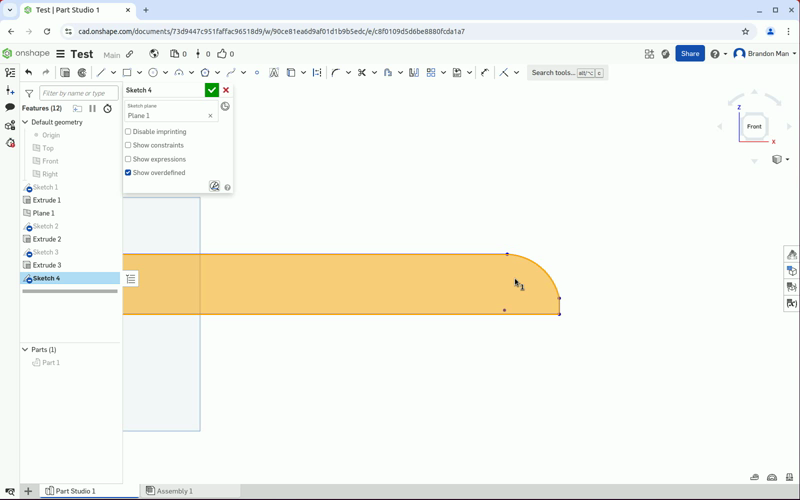
scroll(-6)
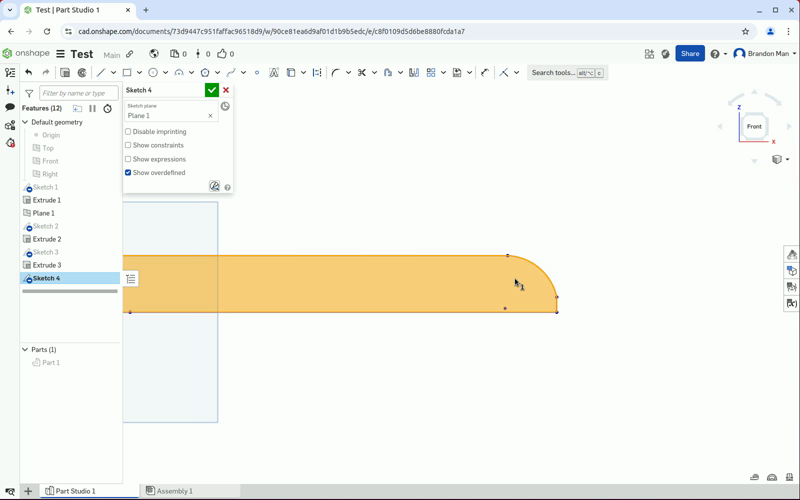
scroll(-6)
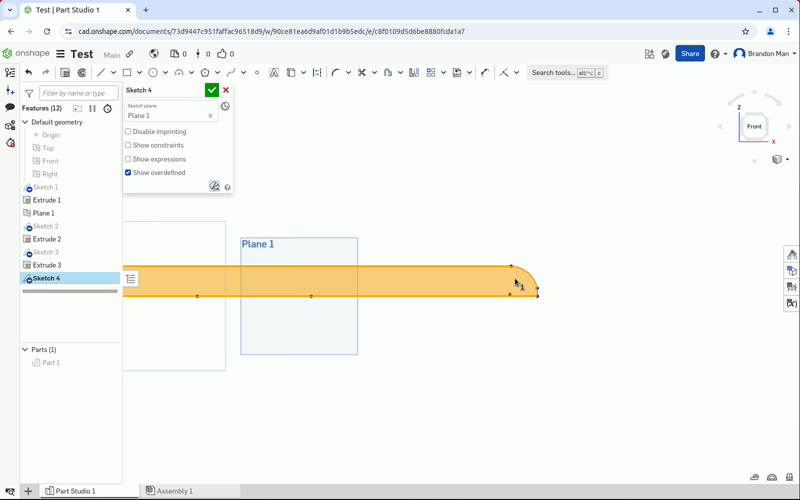
scroll(-6)
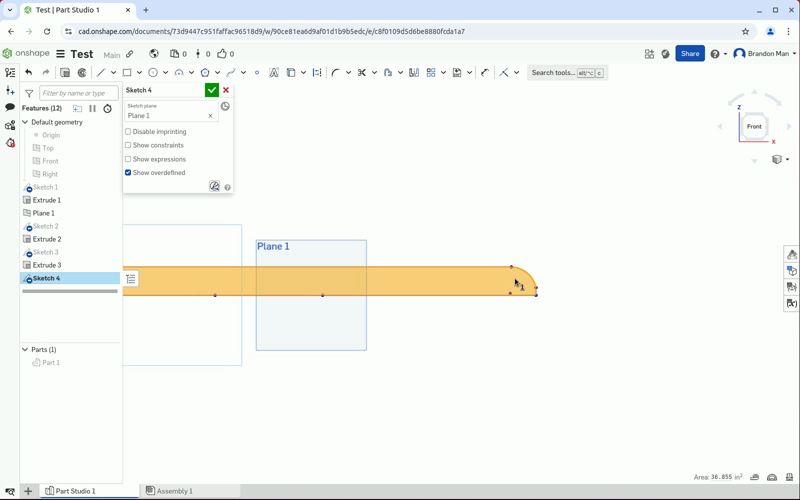
scroll(-6)
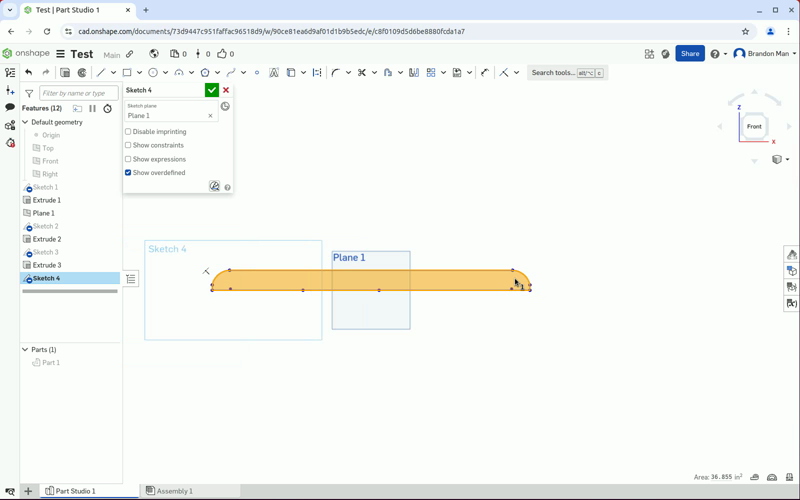
scroll(-6)
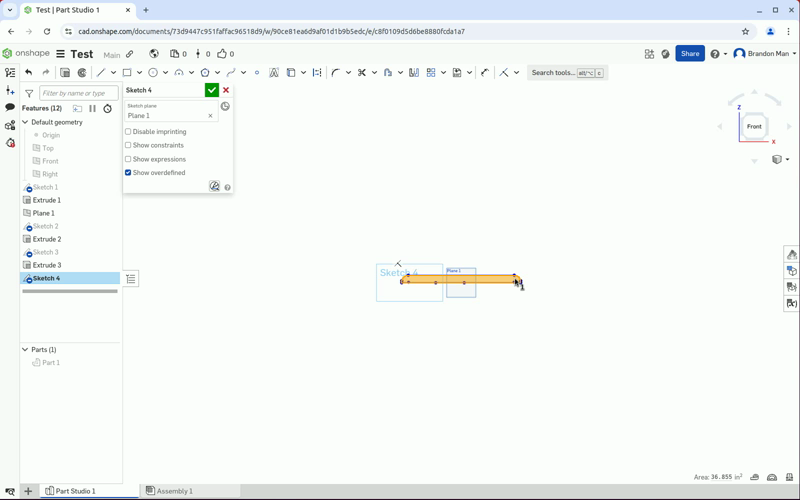
mouse_move(73, 352)
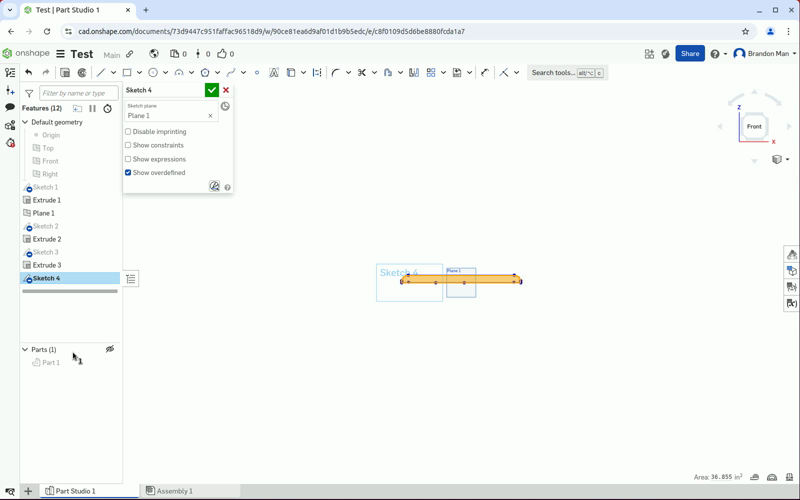
key(shift+y)
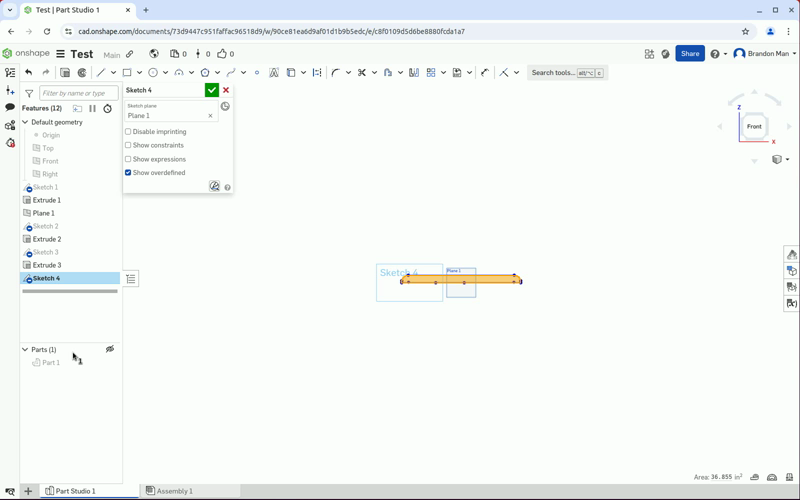
key(shift+e)
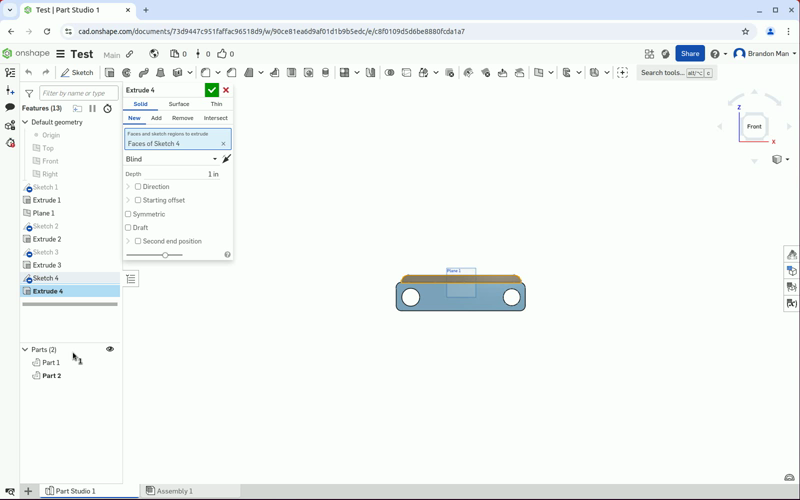
mouse_move(143, 106)
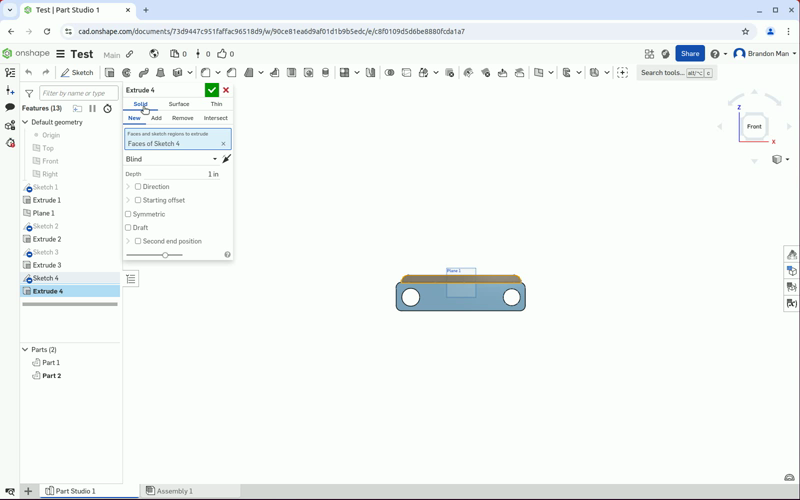
click(143, 106)
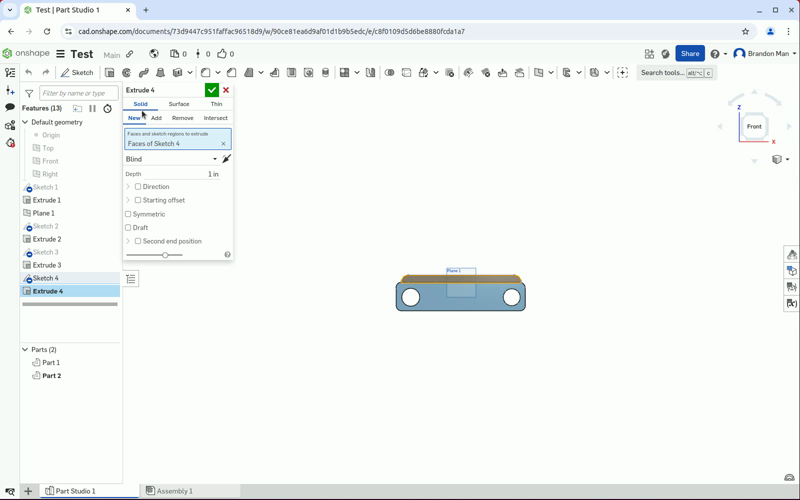
mouse_move(137, 120)
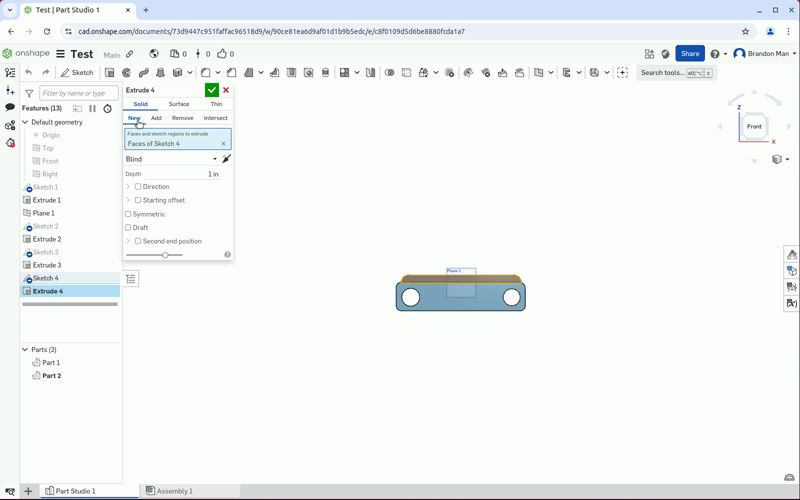
click(137, 120)
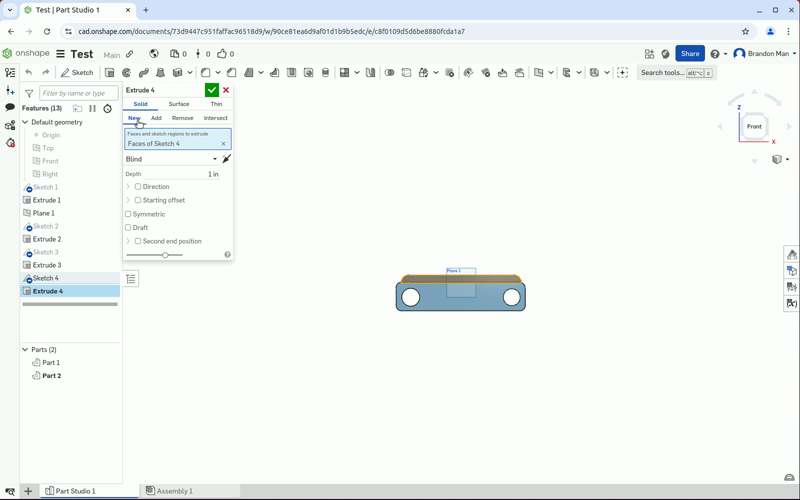
key(tab, 4)
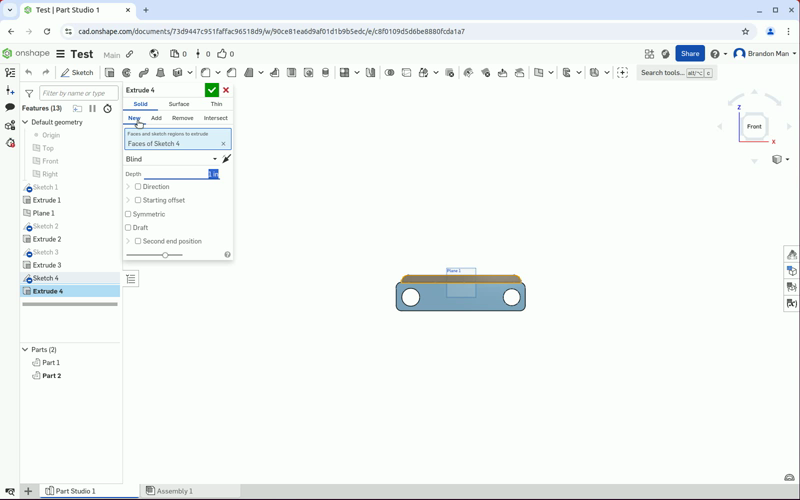
text(21.423)
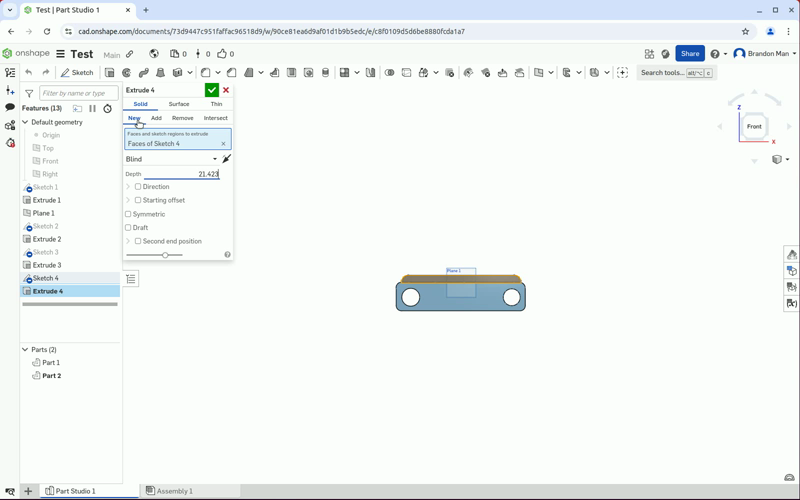
key(tab, 3)
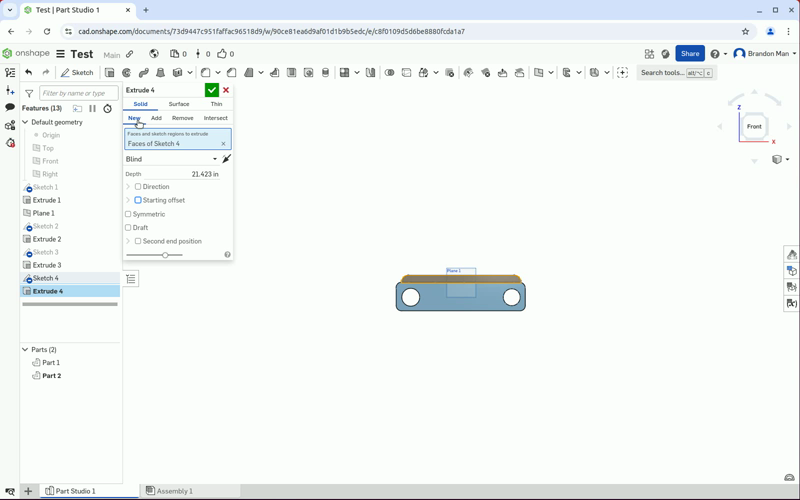
key(tab, 2)
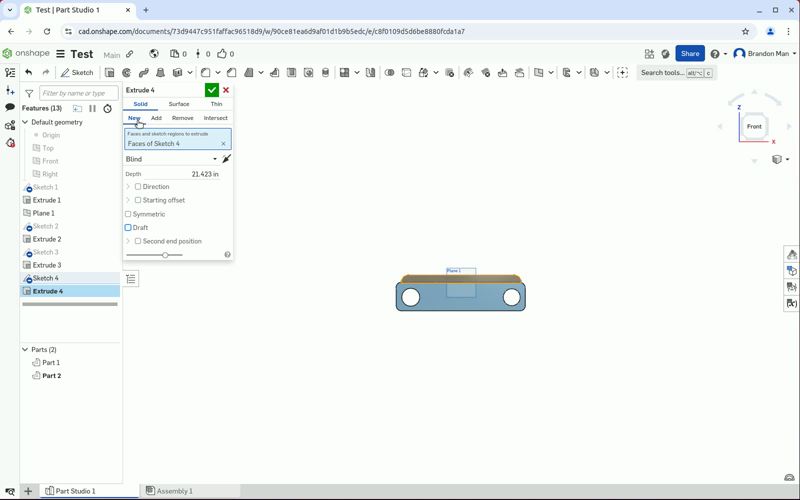
key(space)
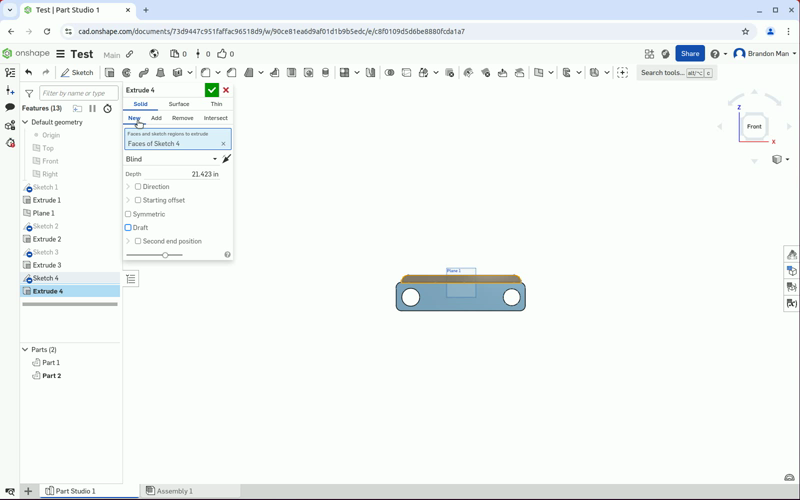
key(tab, 3)
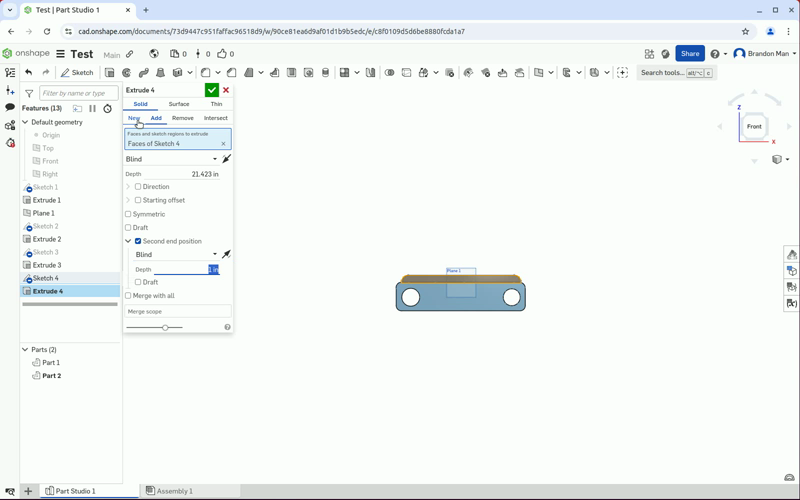
text(1.685)
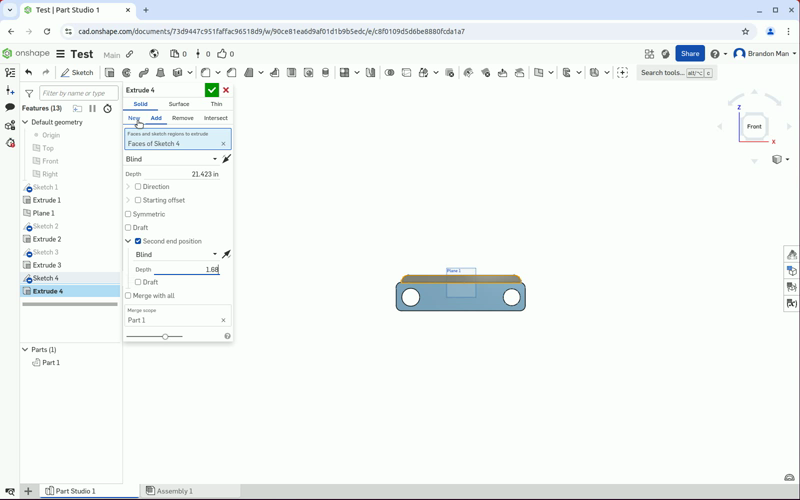
key(enter)
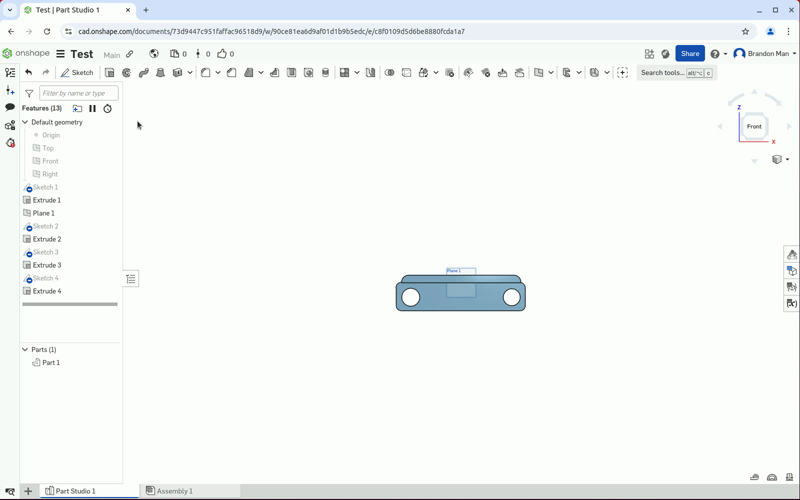
key(shift+h)
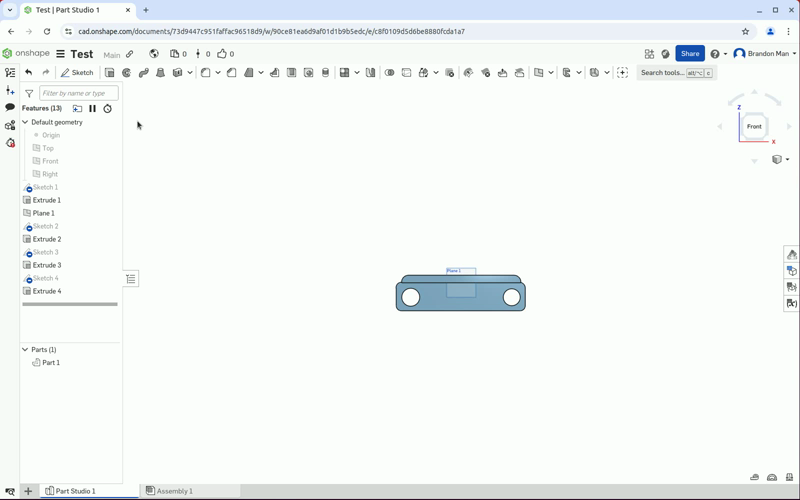
key(shift+h)
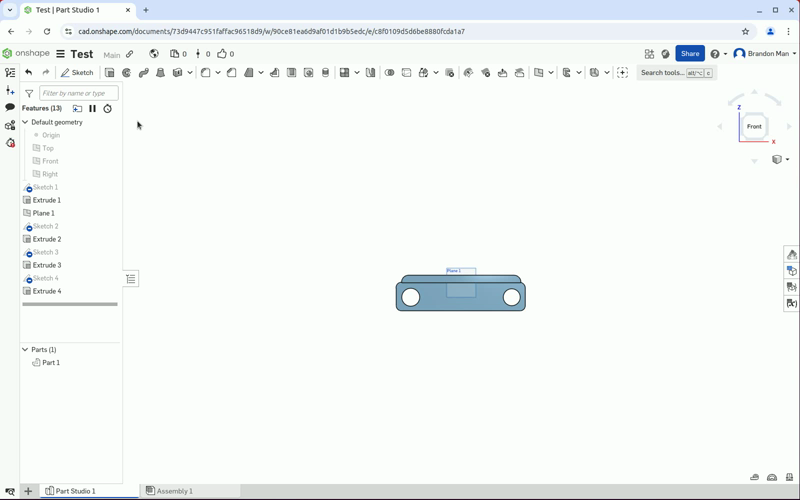
mouse_move(73, 189)
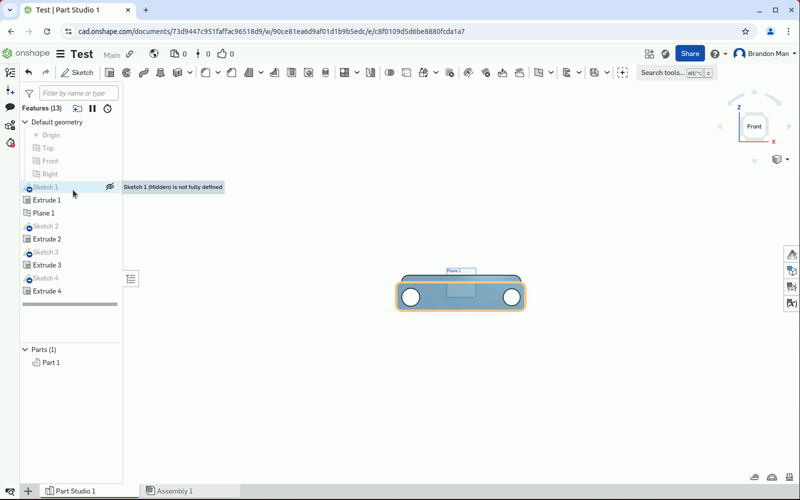
click(73, 189)
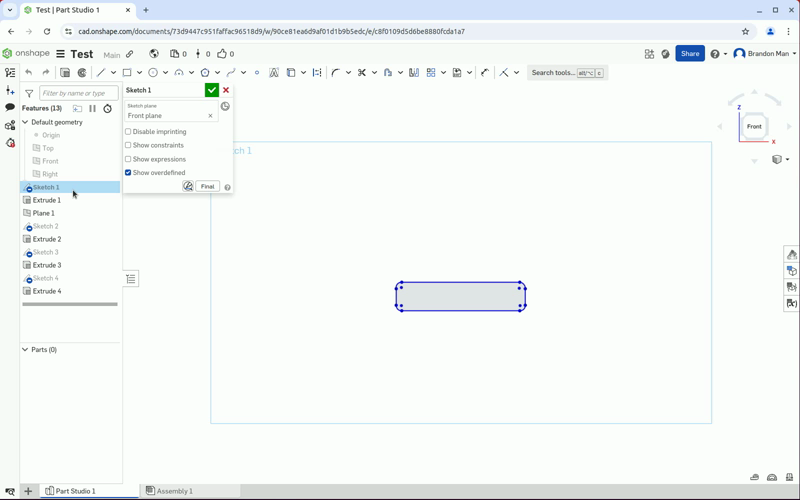
mouse_move(229, 92)
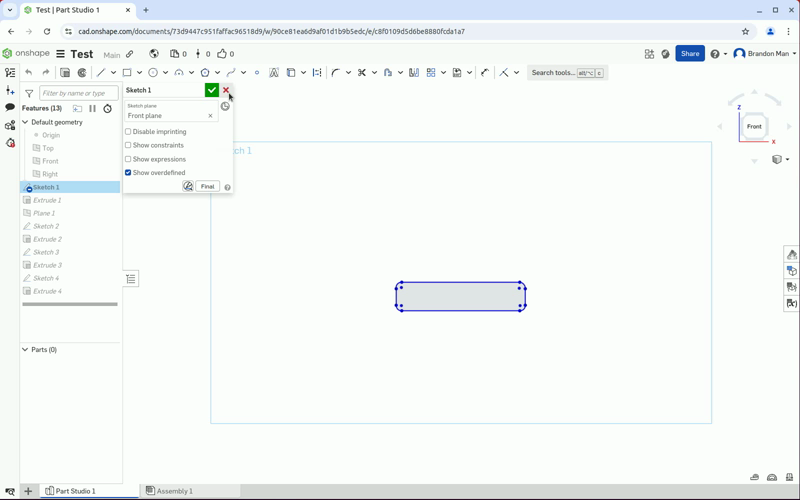
click(229, 92)
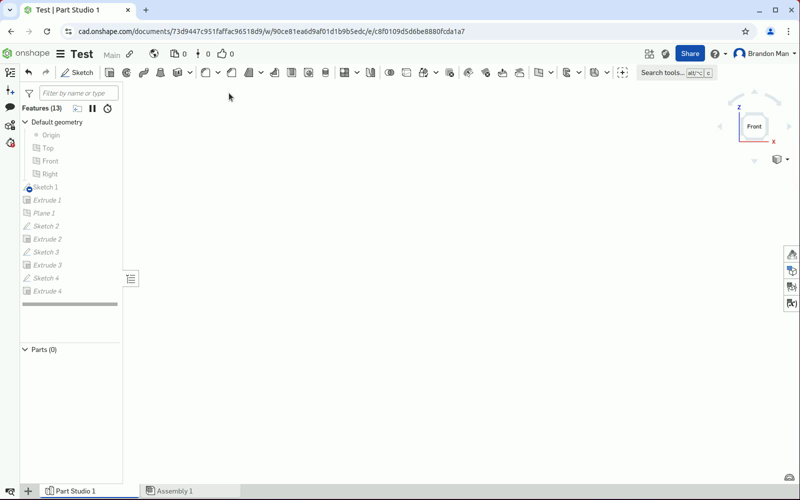
key(shift+s)
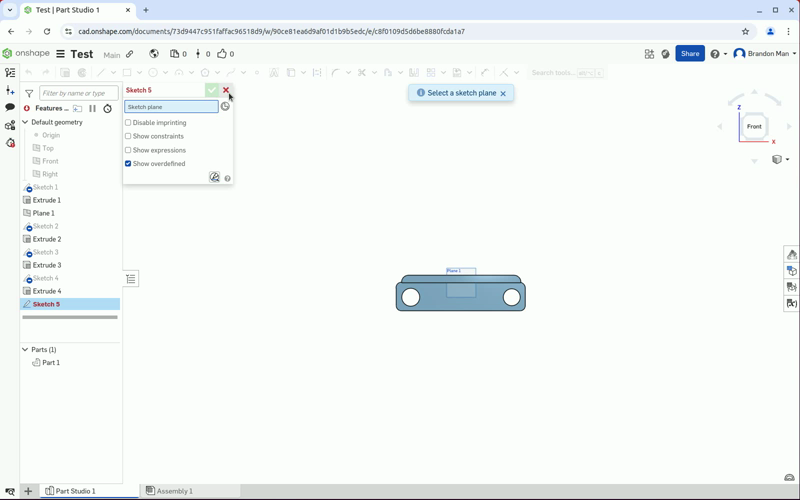
mouse_move(73, 215)
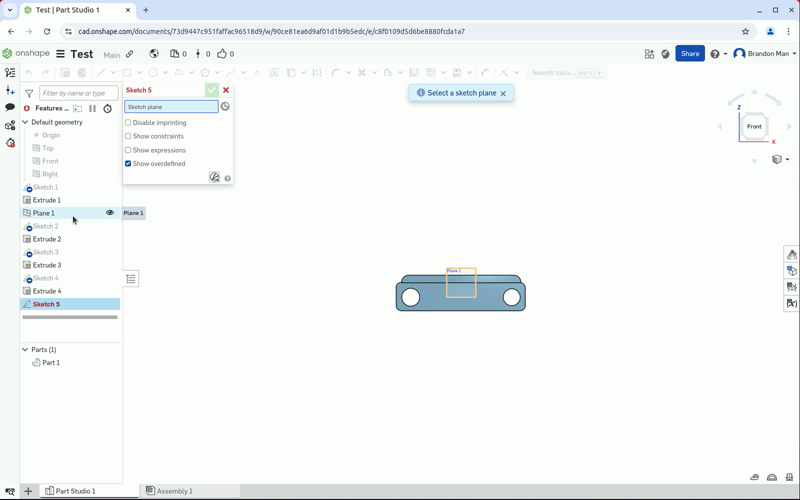
click(73, 215)
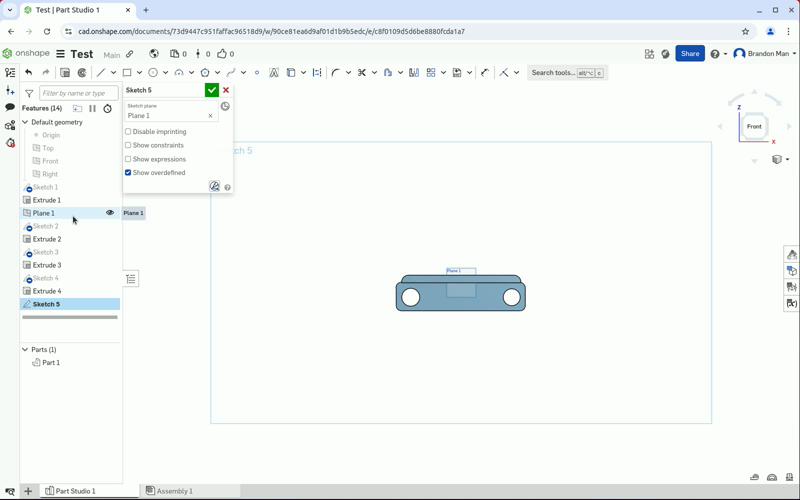
mouse_move(73, 352)
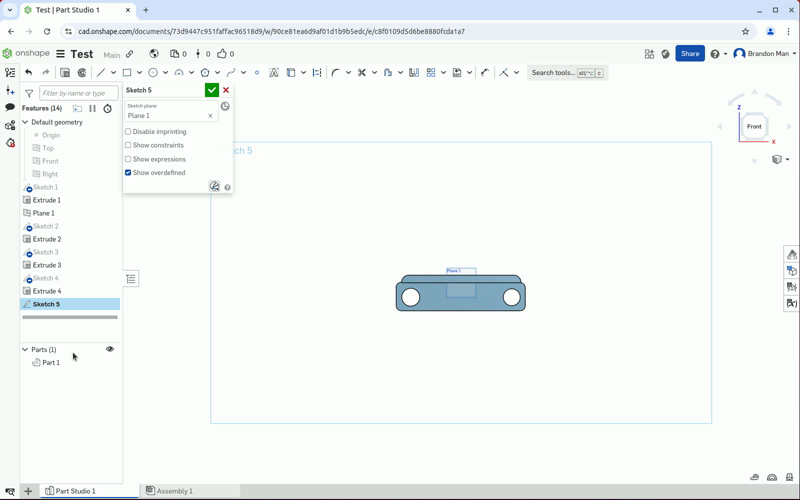
key(y)
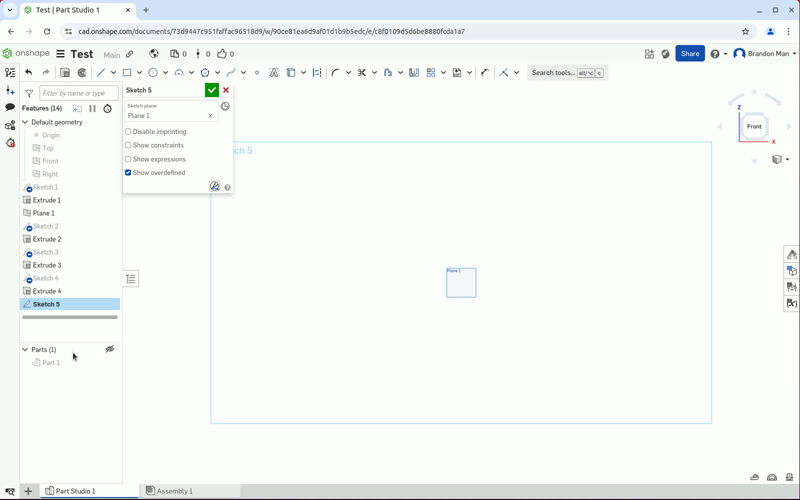
key(l)
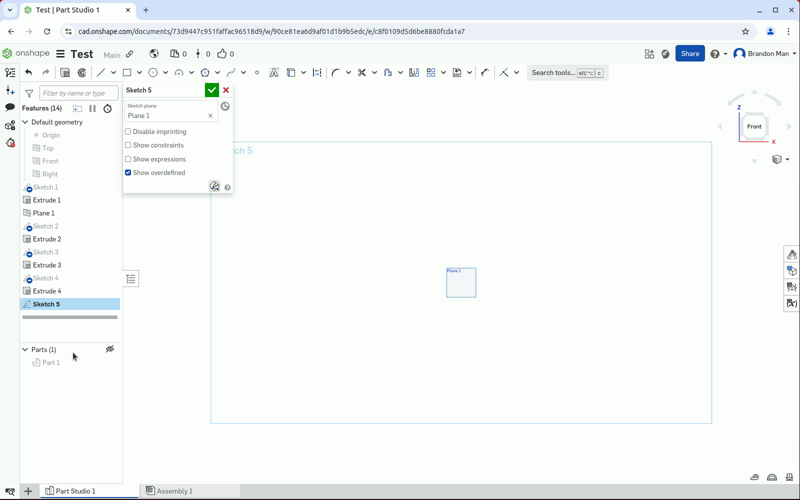
key_down(shift)
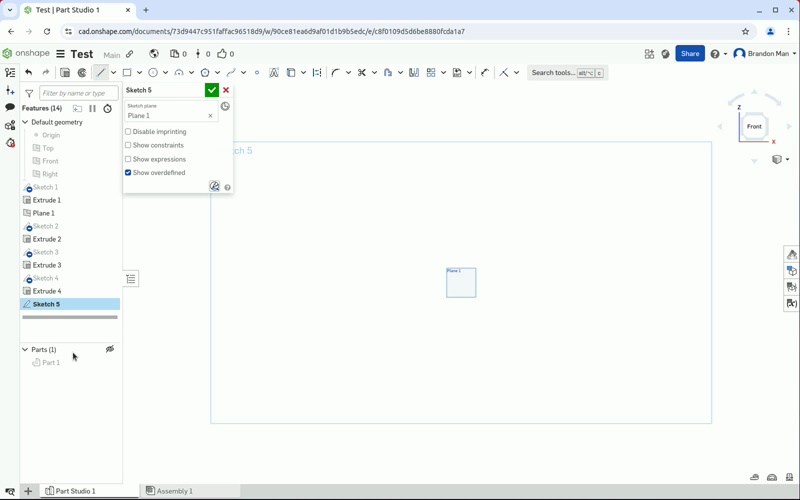
mouse_move(434, 311)
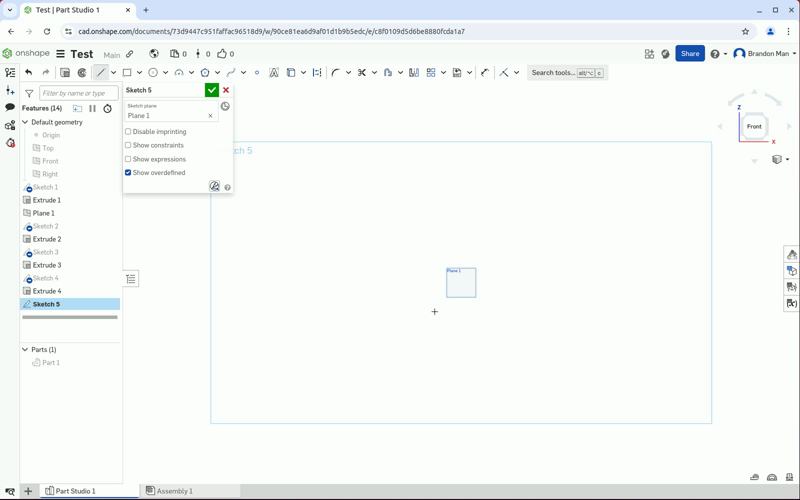
click(434, 311)
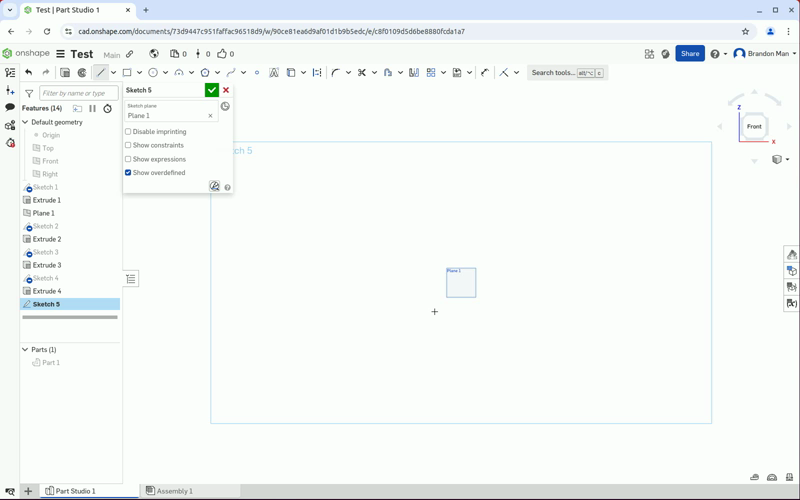
key_up(shift)
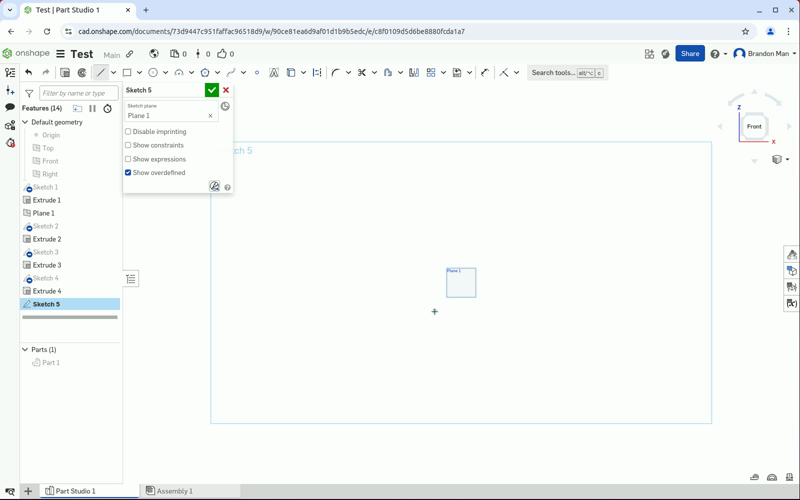
key_down(shift)
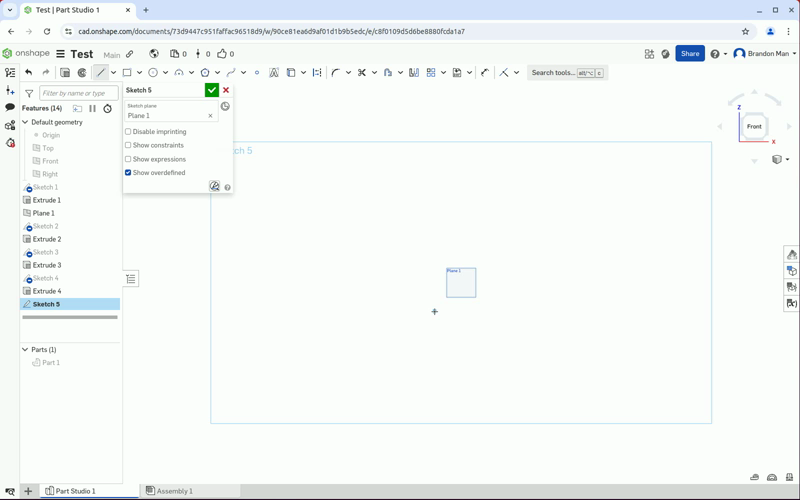
mouse_move(464, 311)
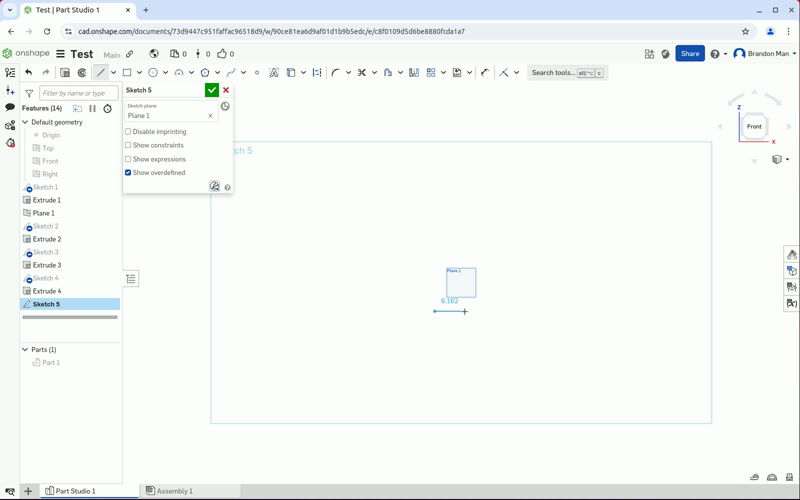
mouse_move(464, 311)
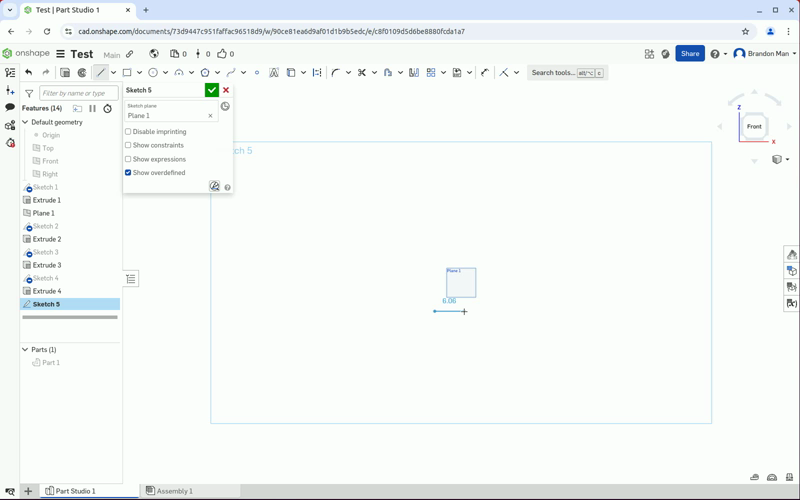
click(464, 311)
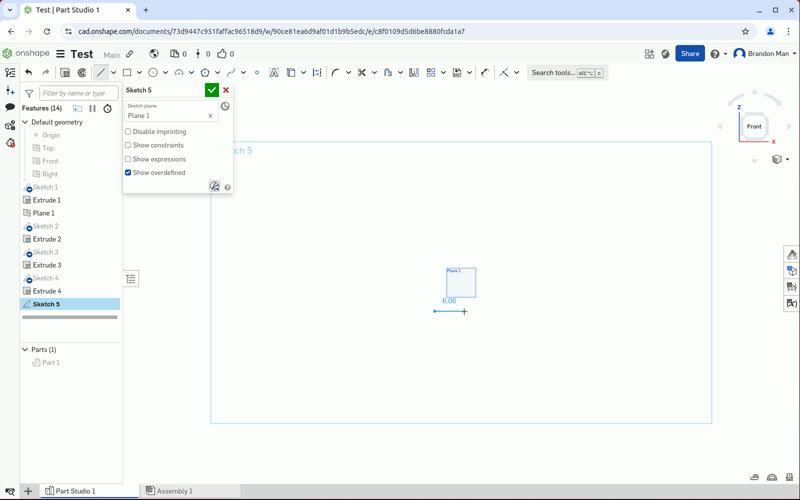
key_up(shift)
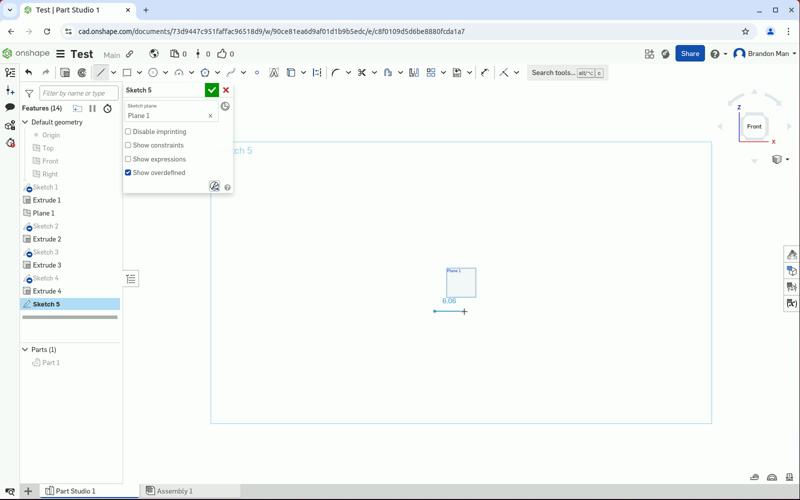
key_down(shift)
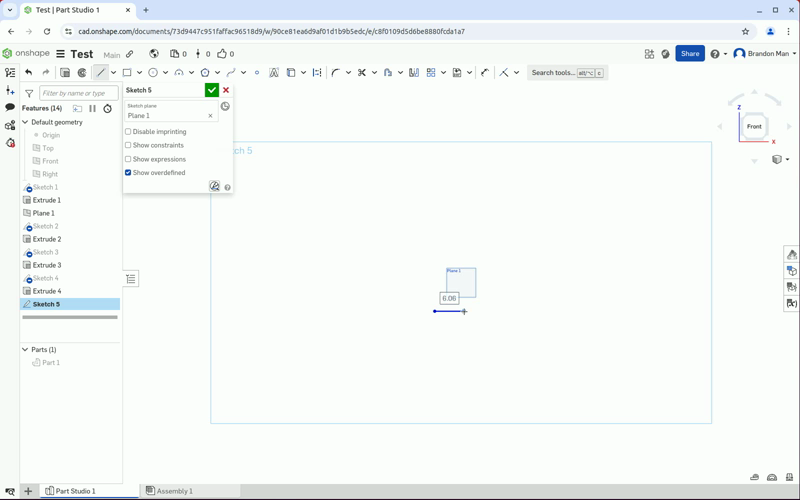
mouse_move(494, 311)
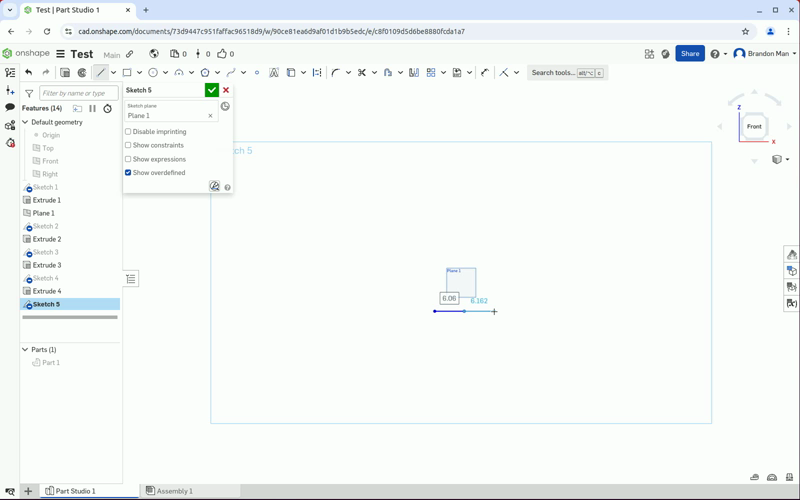
mouse_move(464, 282)
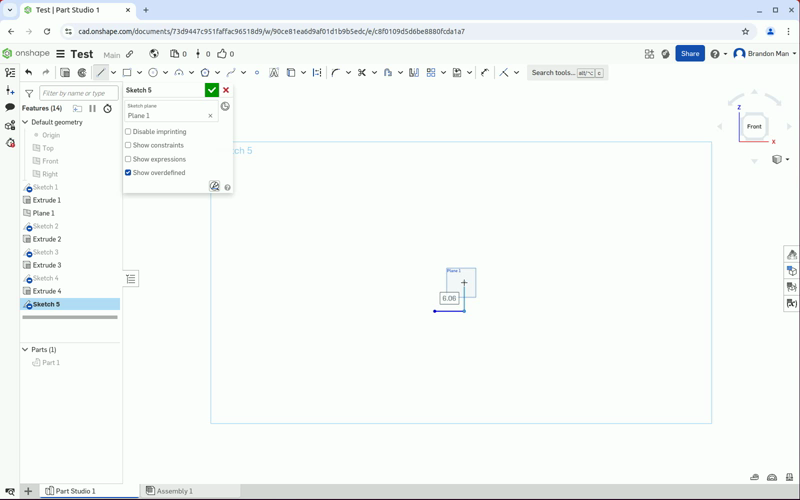
click(464, 282)
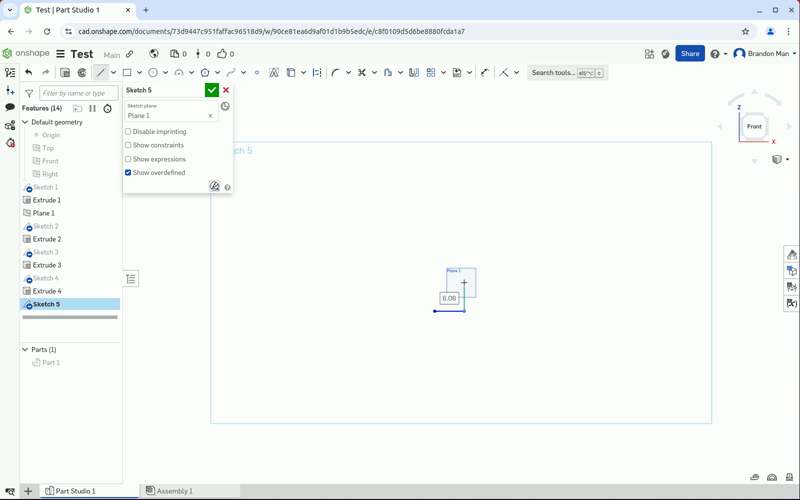
key_up(shift)
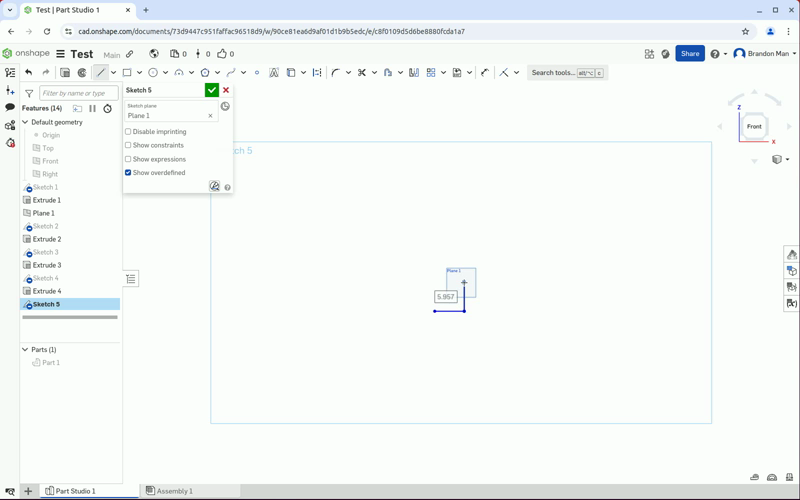
key_down(shift)
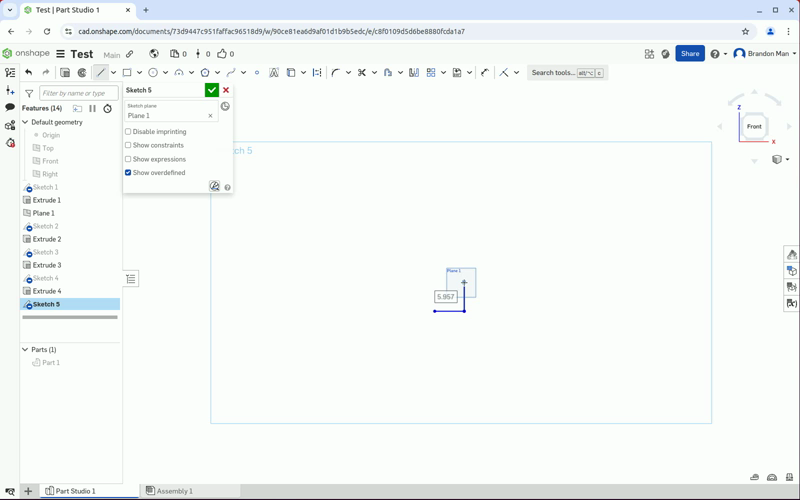
mouse_move(494, 282)
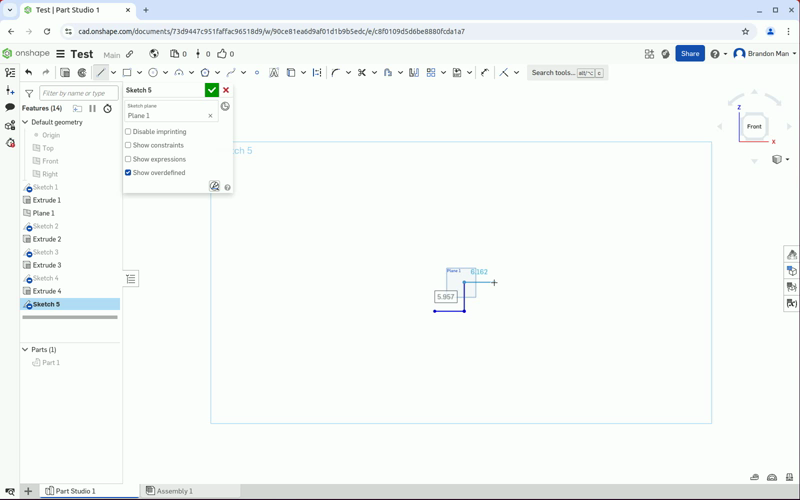
mouse_move(434, 282)
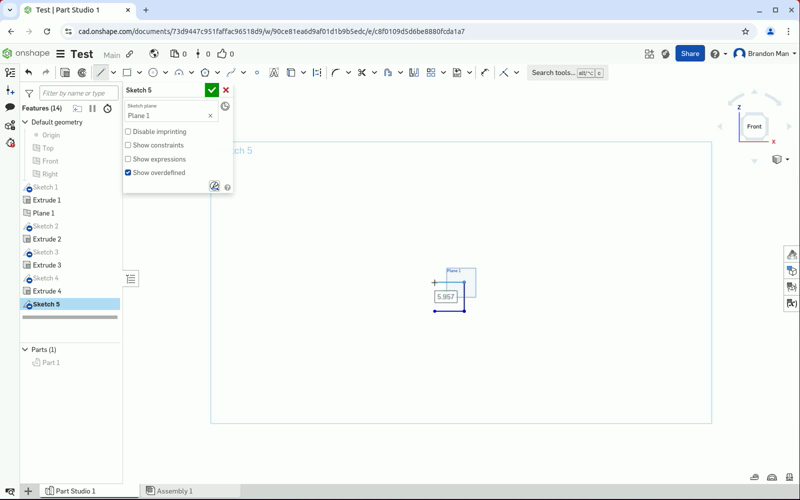
click(434, 282)
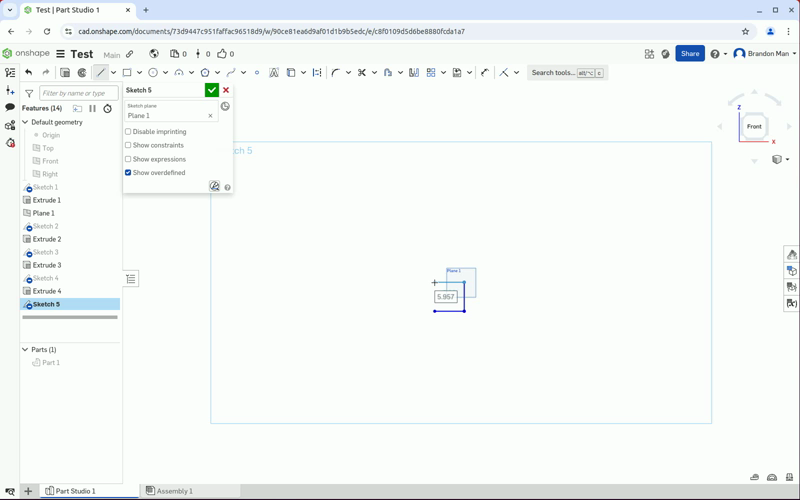
key_up(shift)
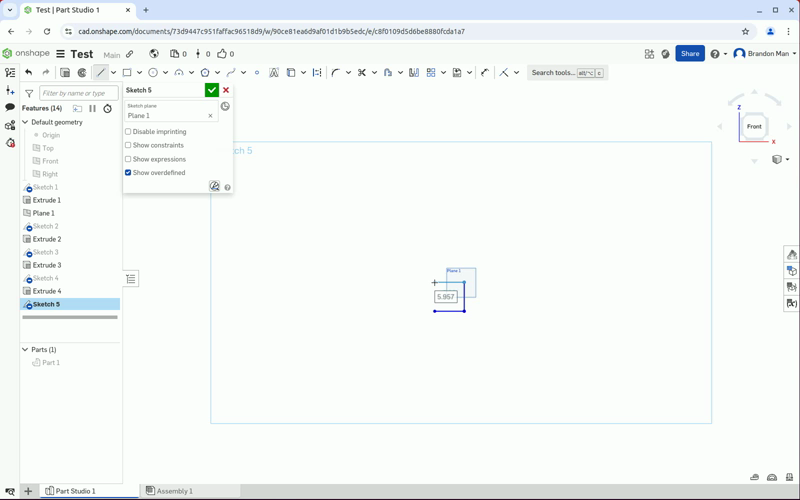
mouse_move(464, 282)
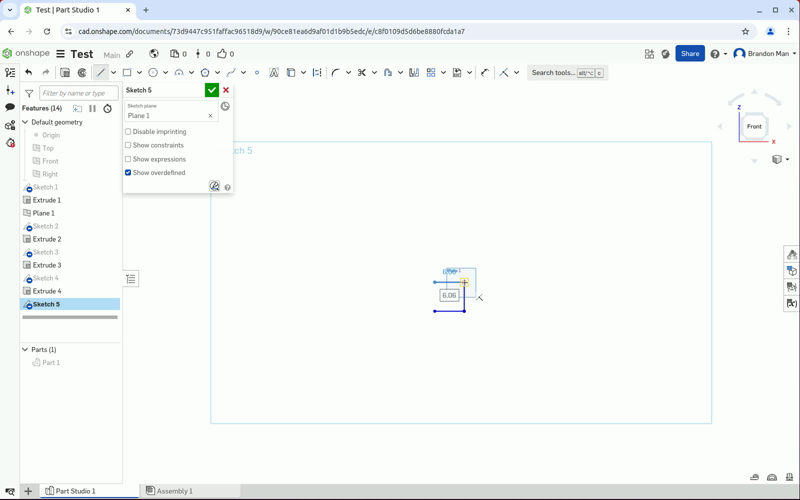
key_down(shift)
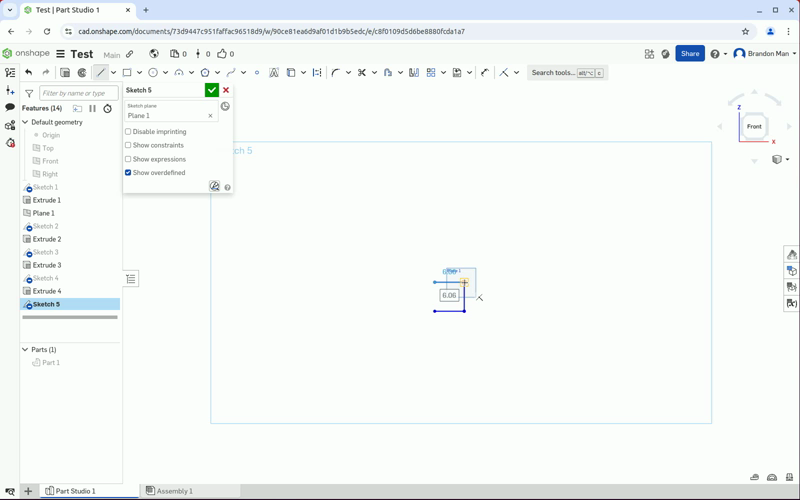
mouse_move(434, 311)
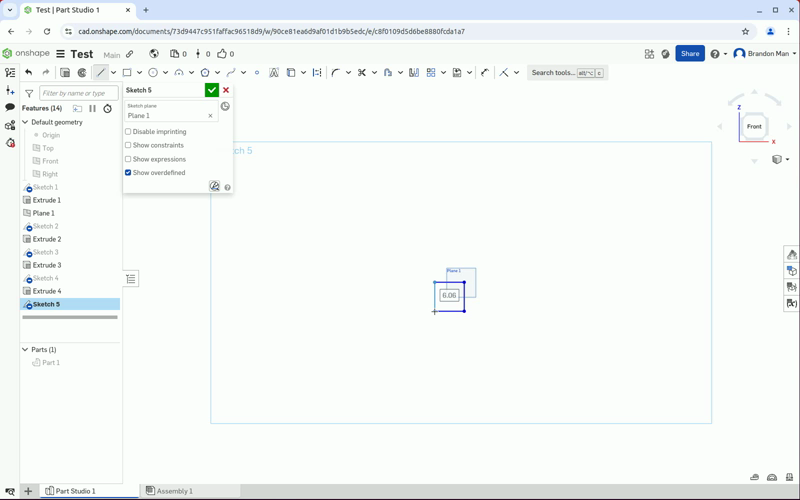
key_up(shift)
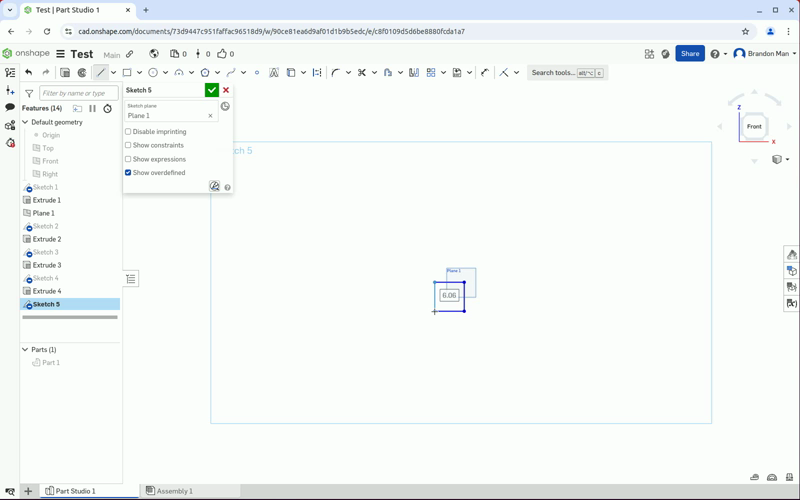
click(434, 311)
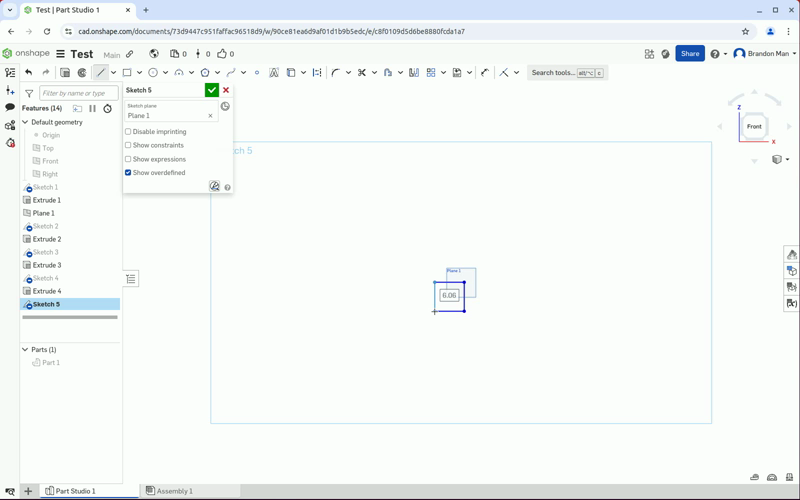
key(esc)
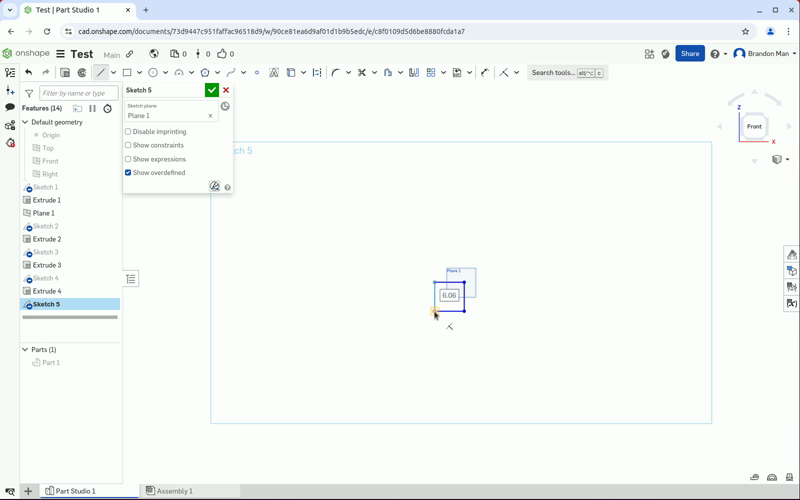
mouse_move(440, 299)
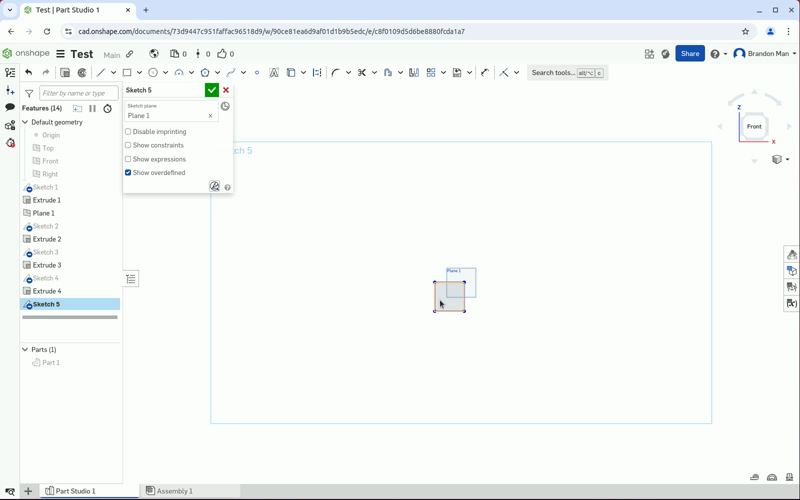
scroll(6)
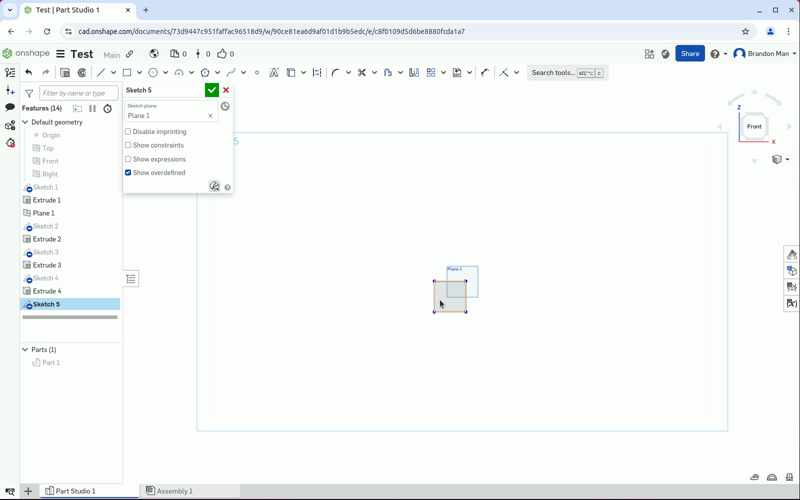
scroll(6)
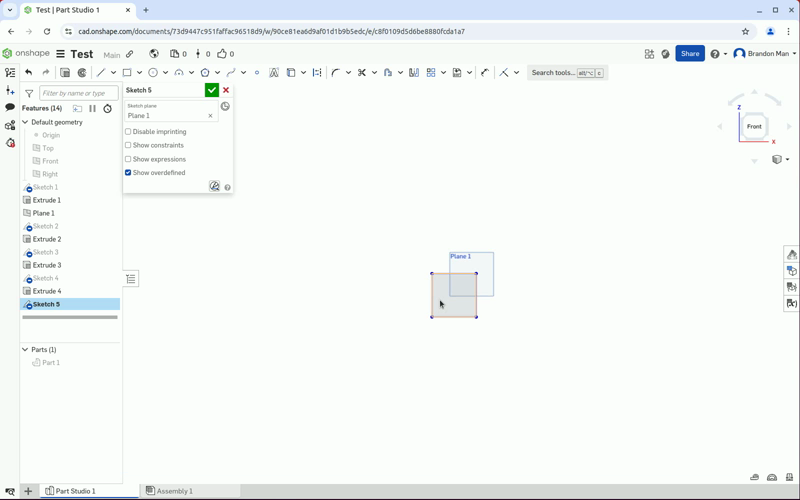
scroll(6)
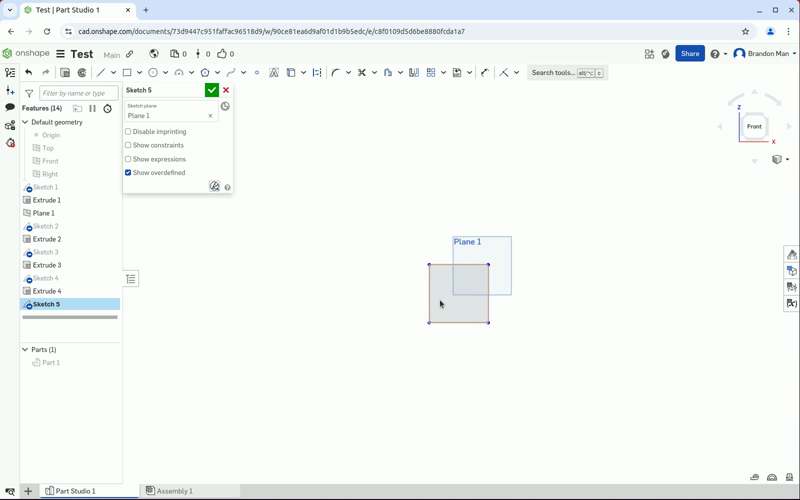
scroll(6)
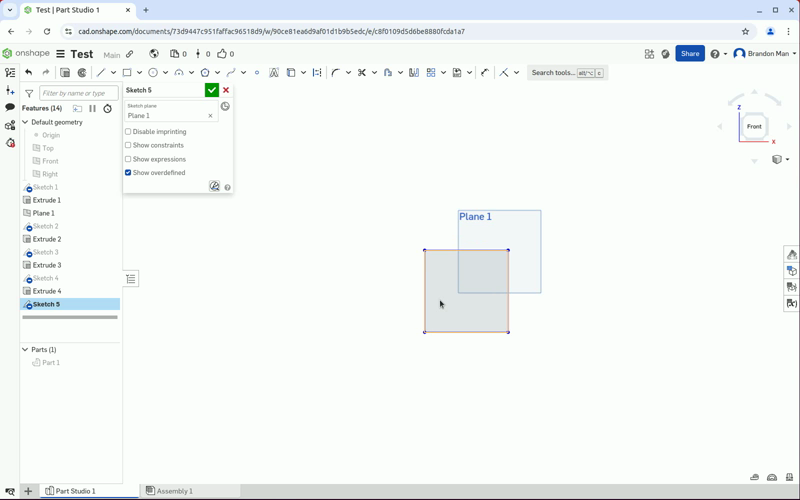
scroll(6)
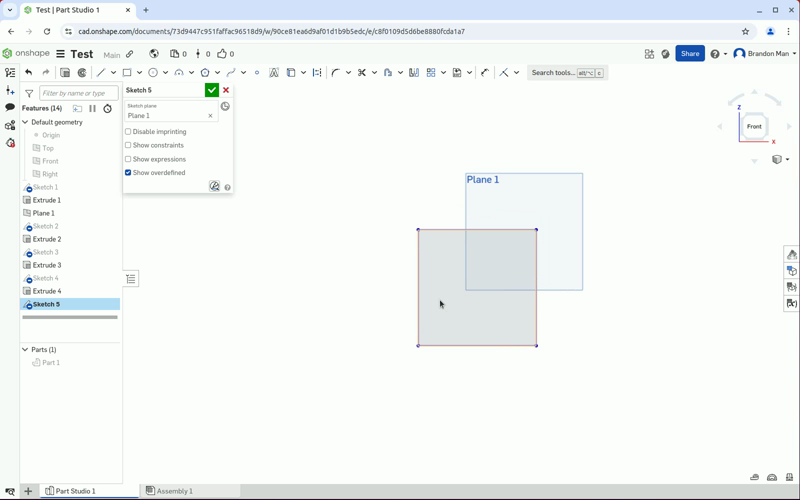
scroll(6)
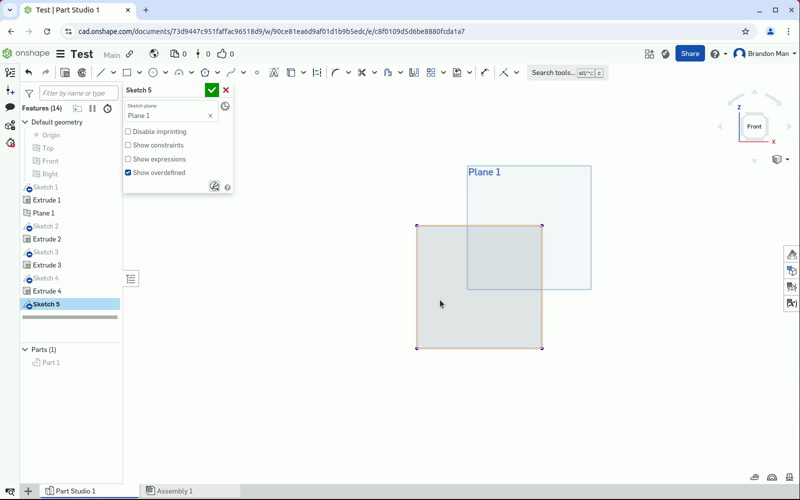
scroll(6)
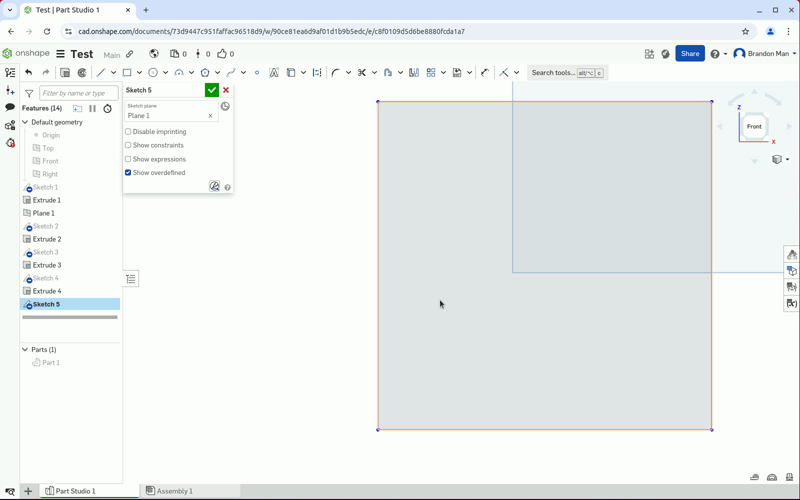
click(440, 299)
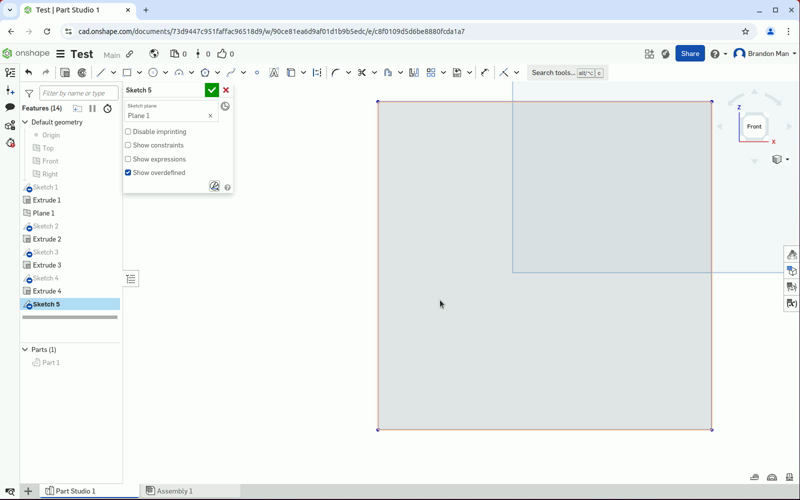
scroll(-6)
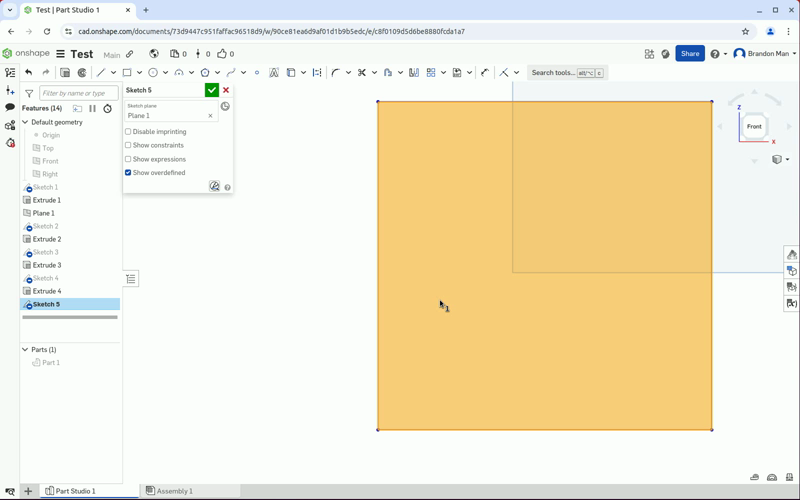
scroll(-6)
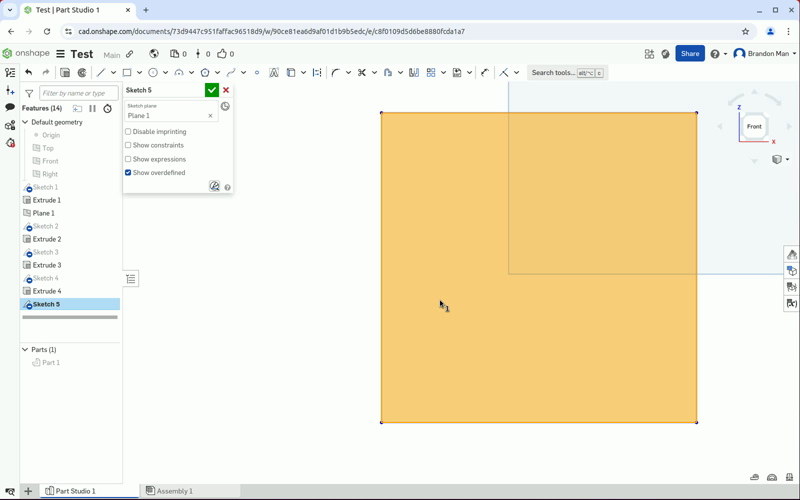
scroll(-6)
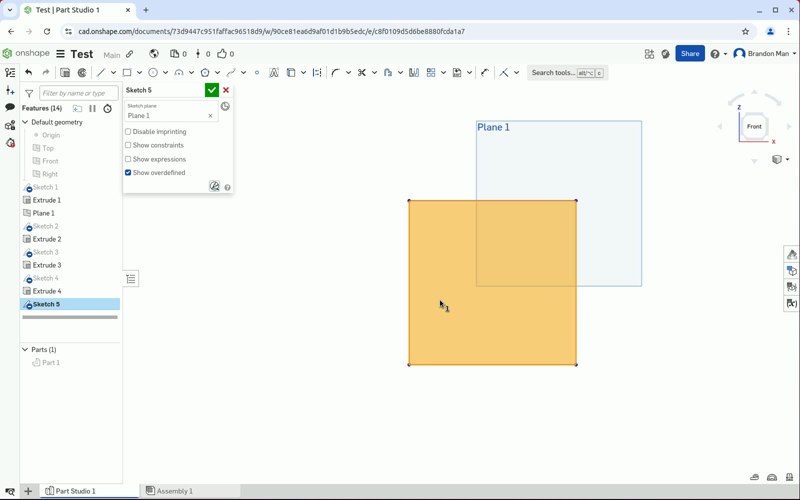
scroll(-6)
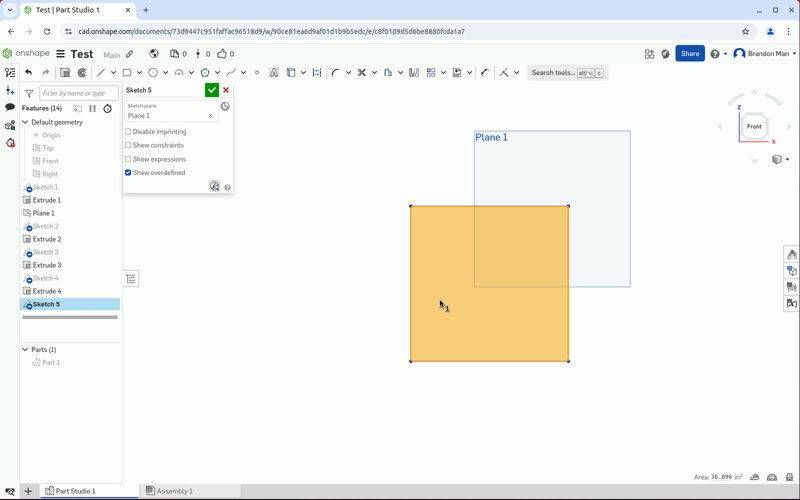
scroll(-6)
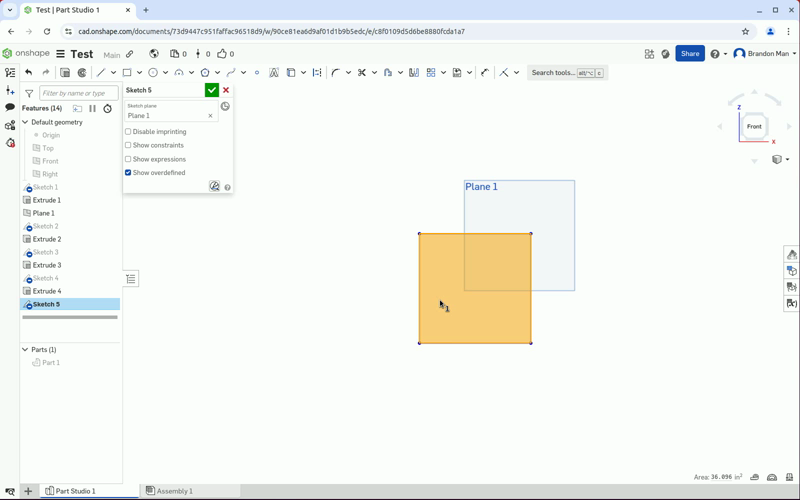
scroll(-6)
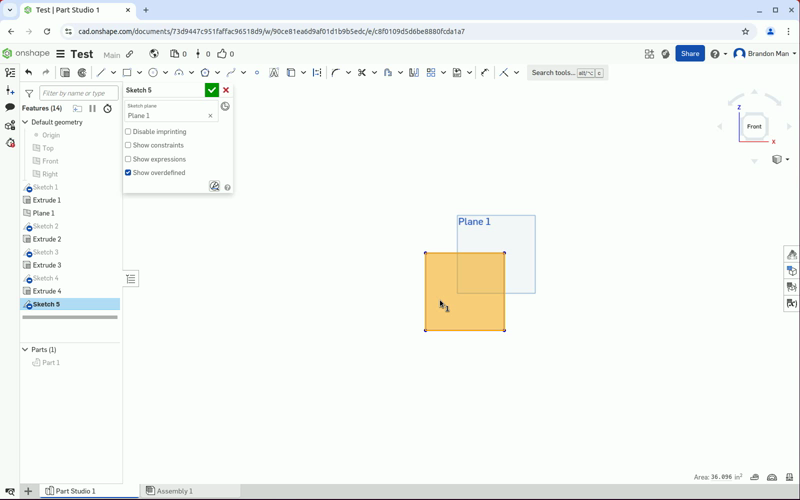
scroll(-6)
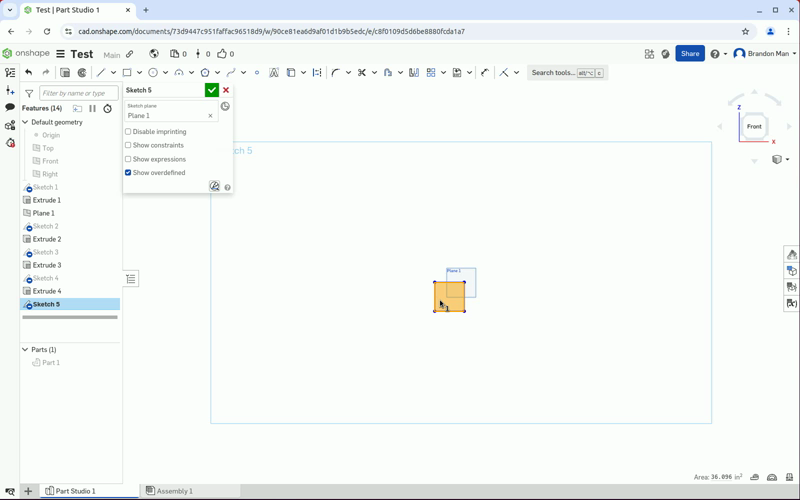
mouse_move(73, 352)
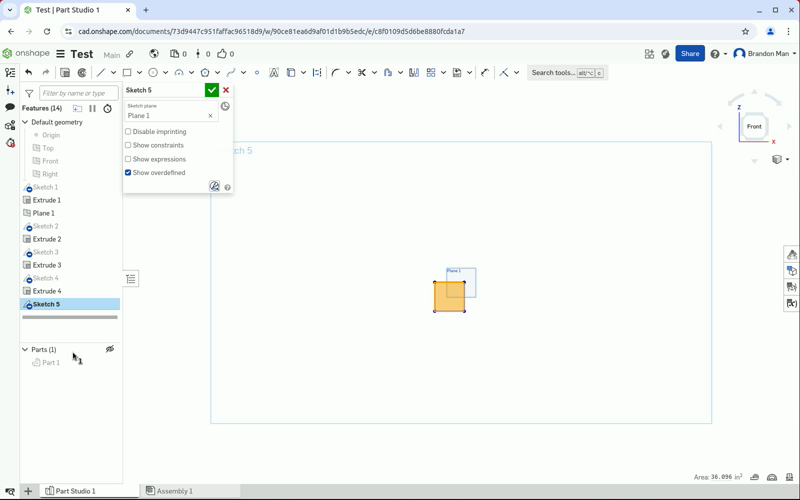
key(shift+y)
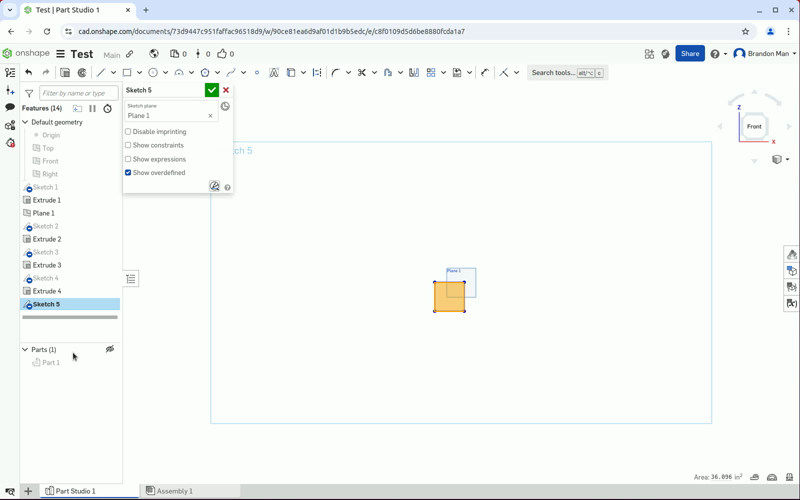
key(shift+e)
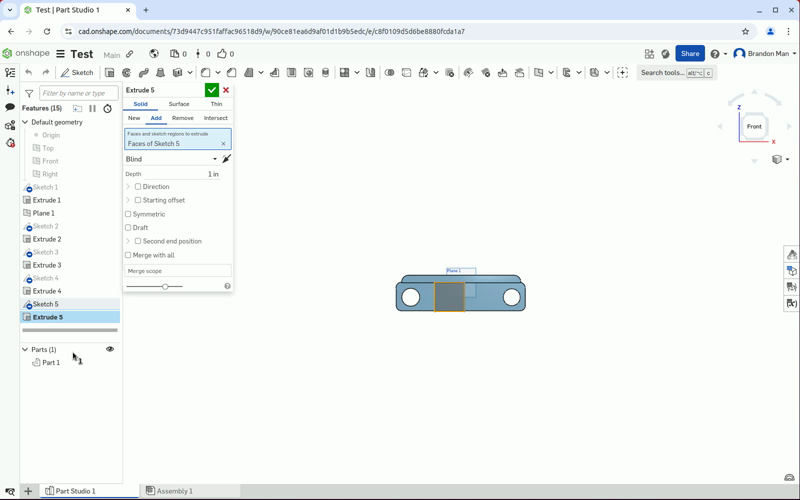
mouse_move(143, 106)
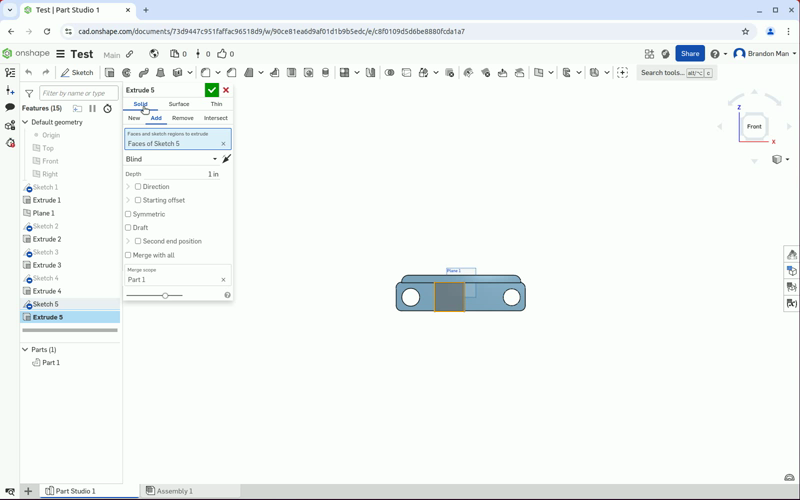
click(143, 106)
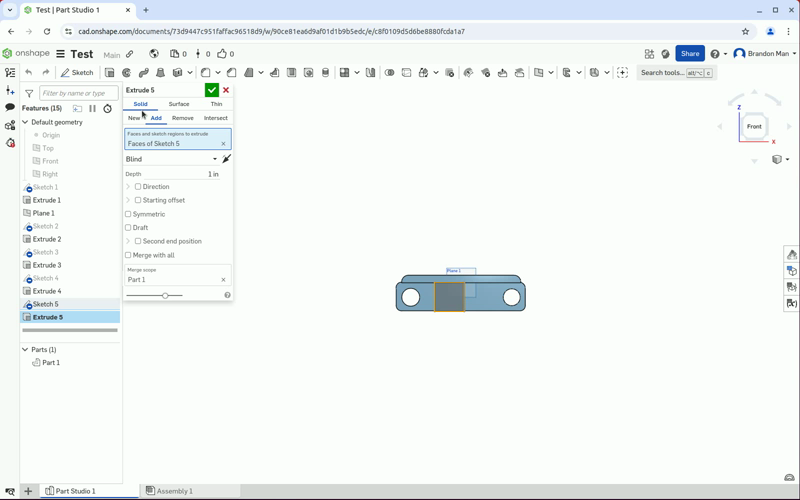
mouse_move(137, 120)
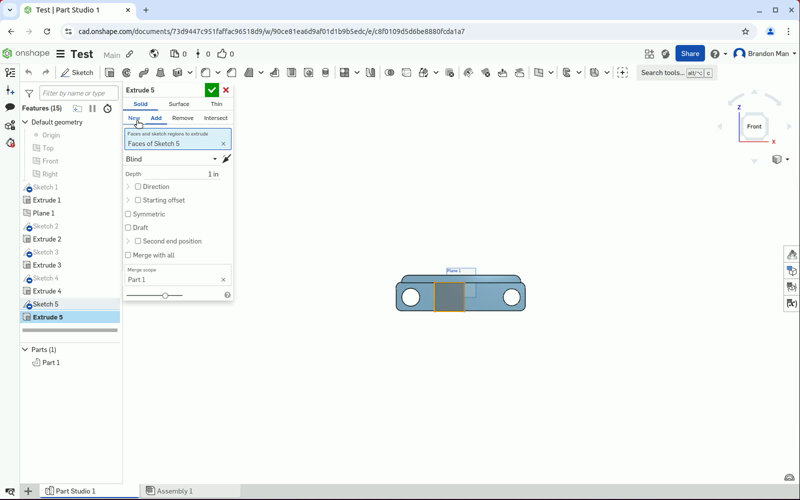
click(137, 120)
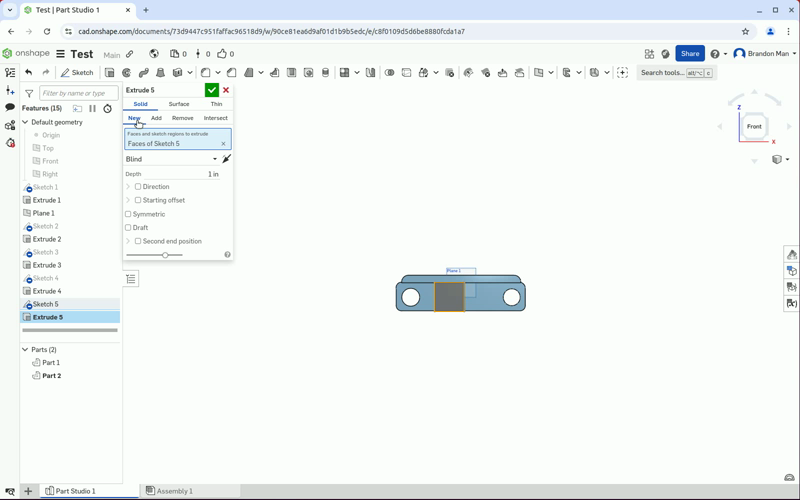
key(tab, 4)
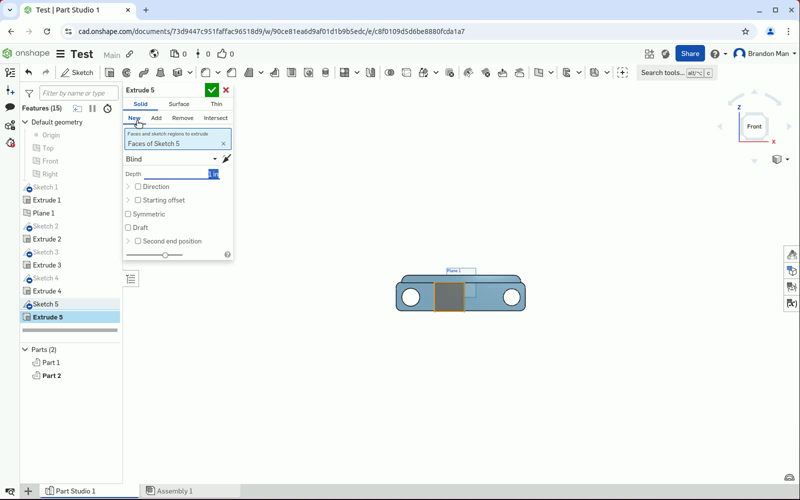
text(21.423)
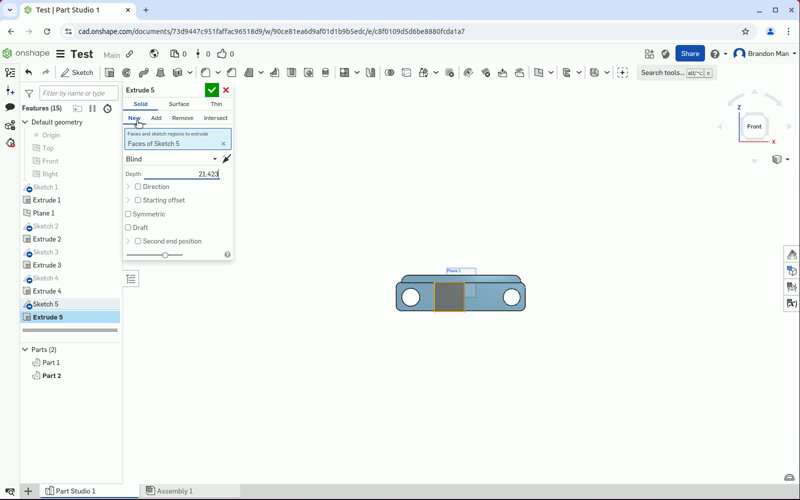
key(tab, 3)
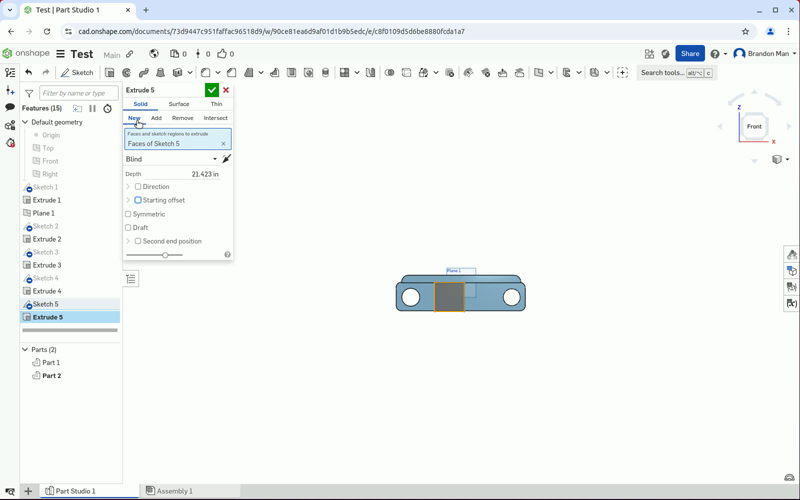
key(tab, 2)
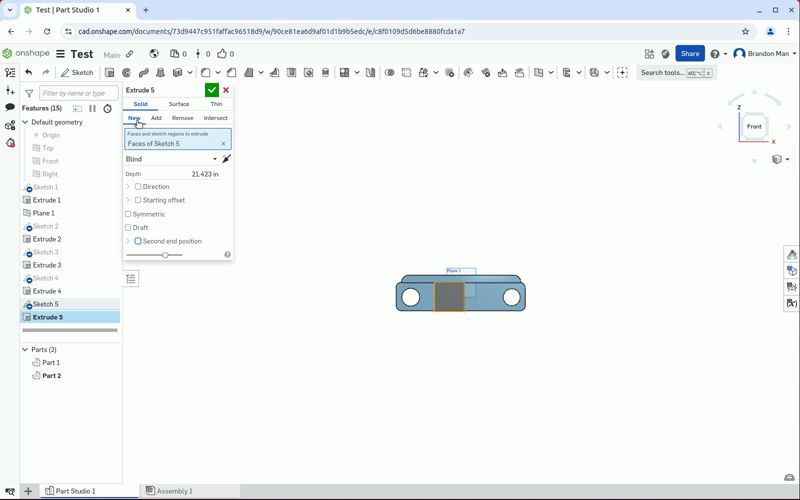
key(space)
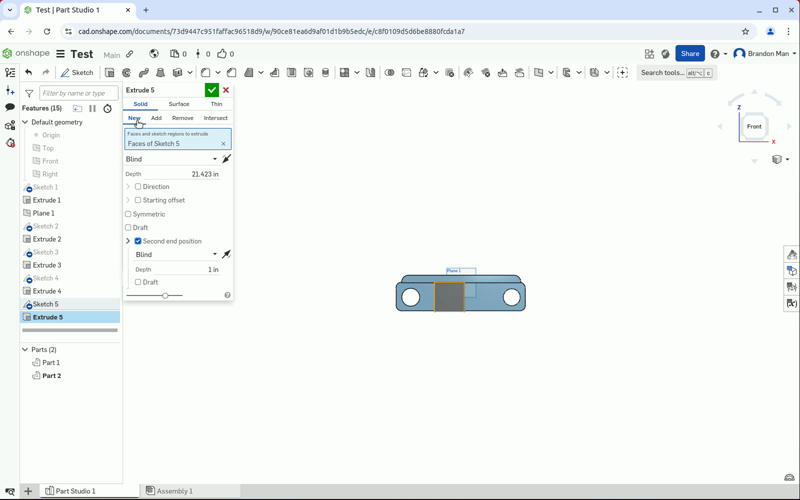
key(tab, 3)
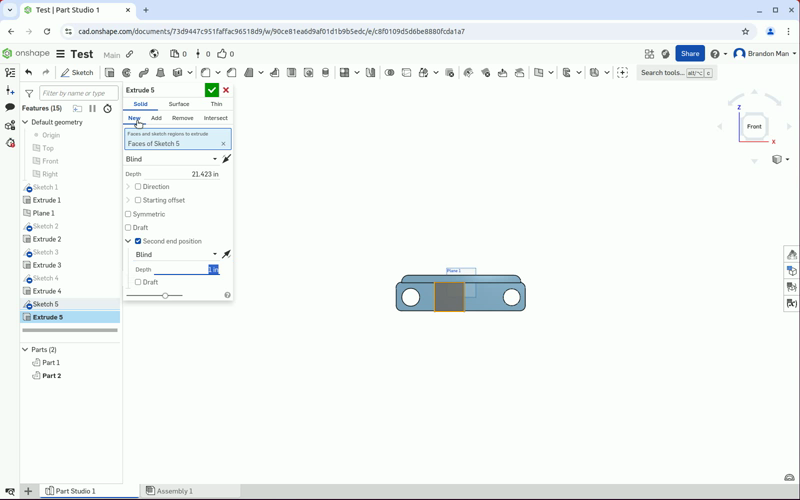
text(1.685)
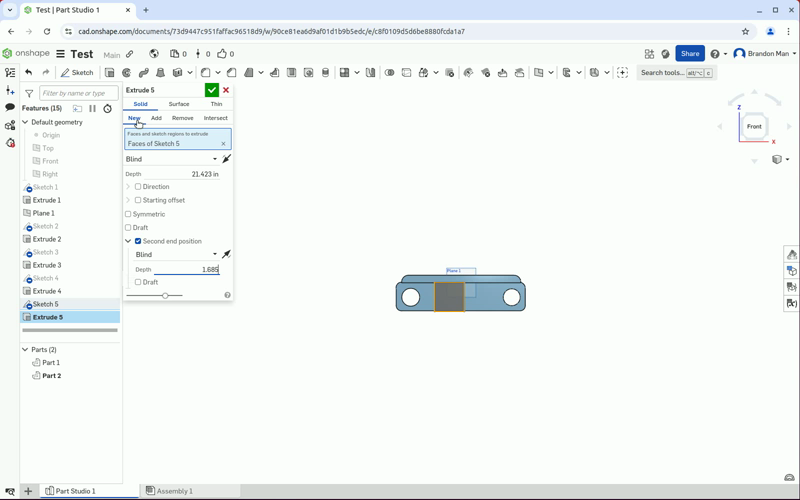
key(enter)
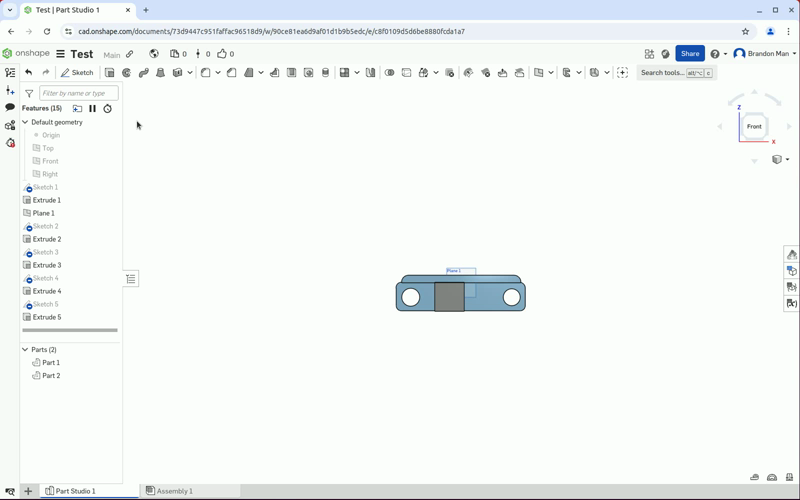
key(shift+h)
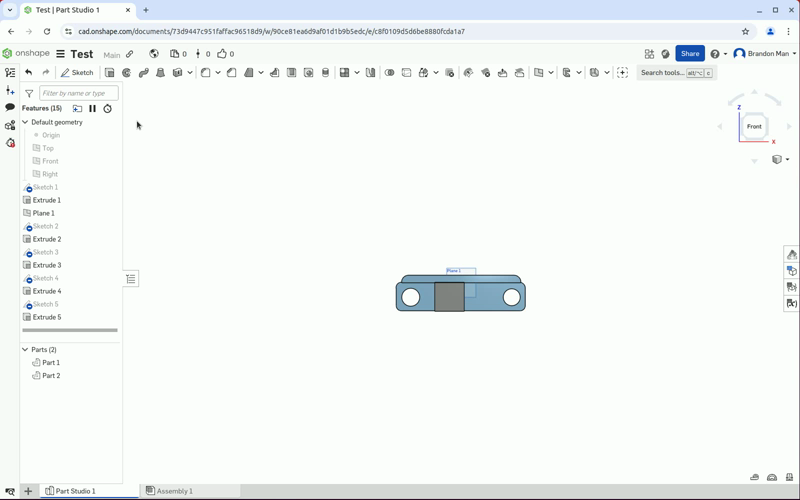
key(shift+h)
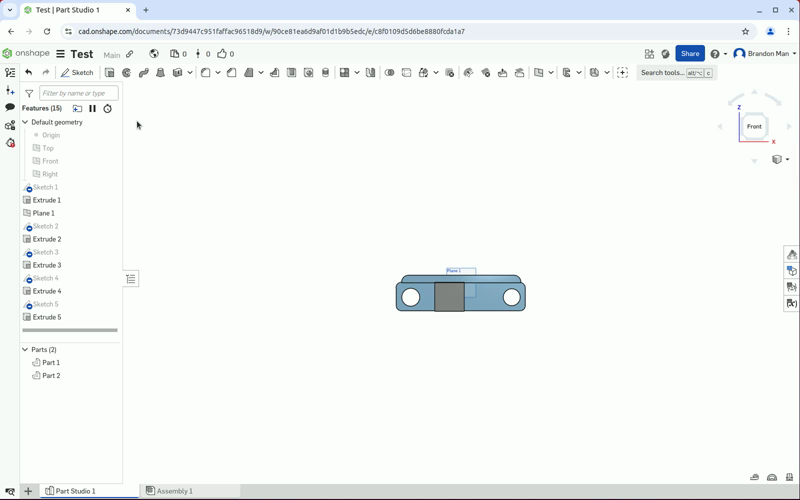
mouse_move(73, 189)
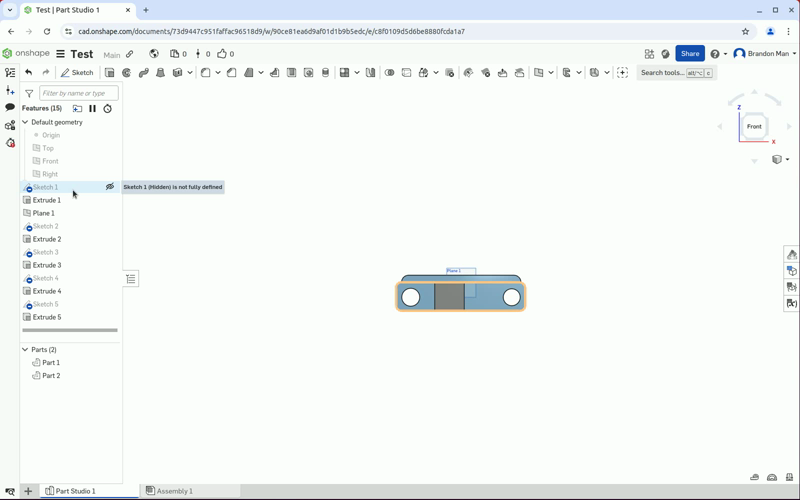
click(73, 189)
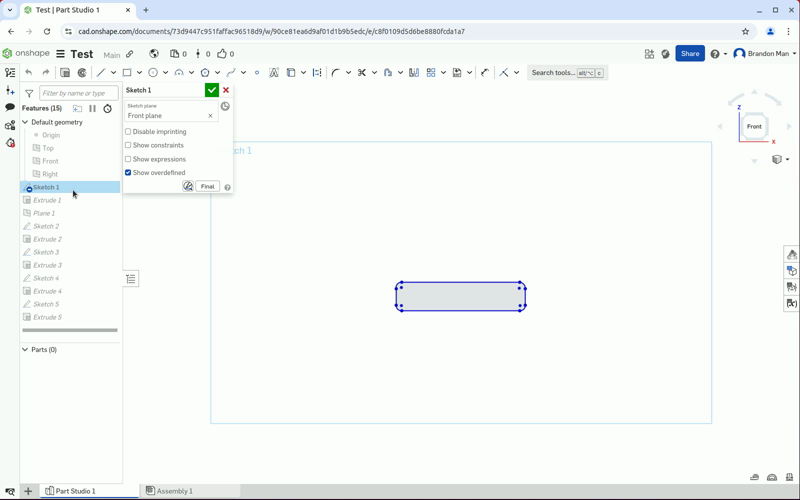
mouse_move(229, 92)
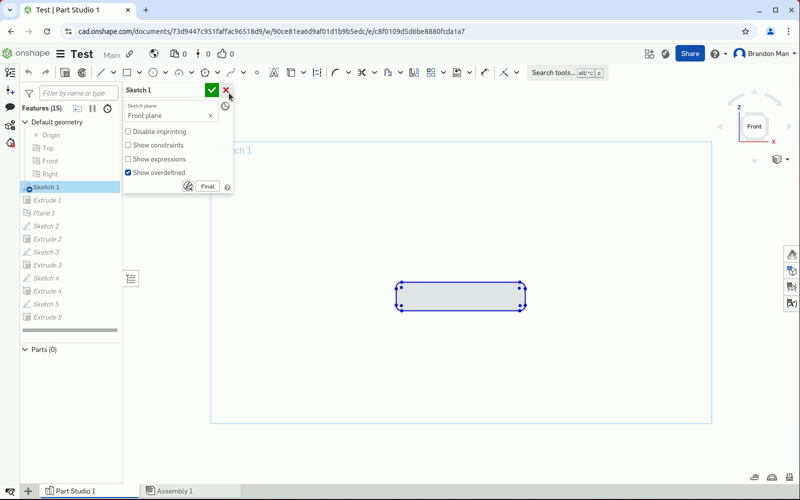
click(229, 92)
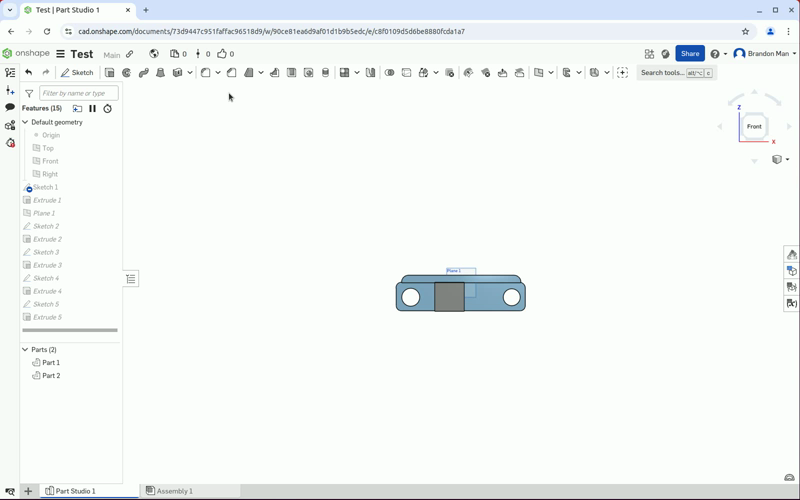
mouse_move(73, 352)
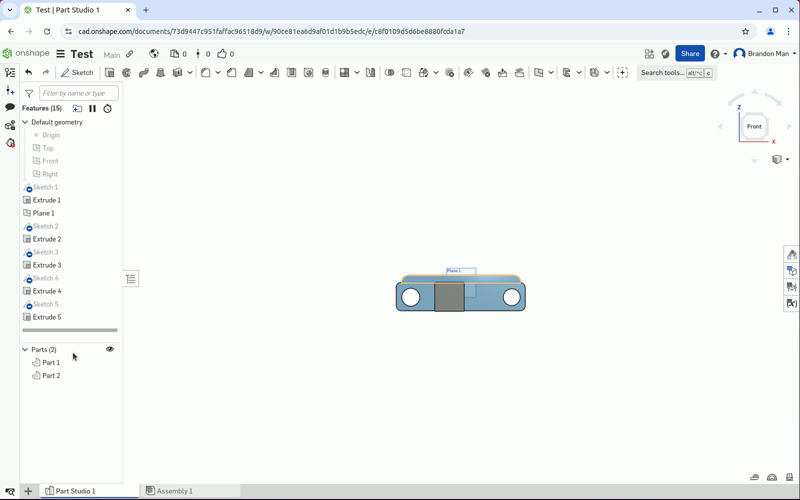
key(y)
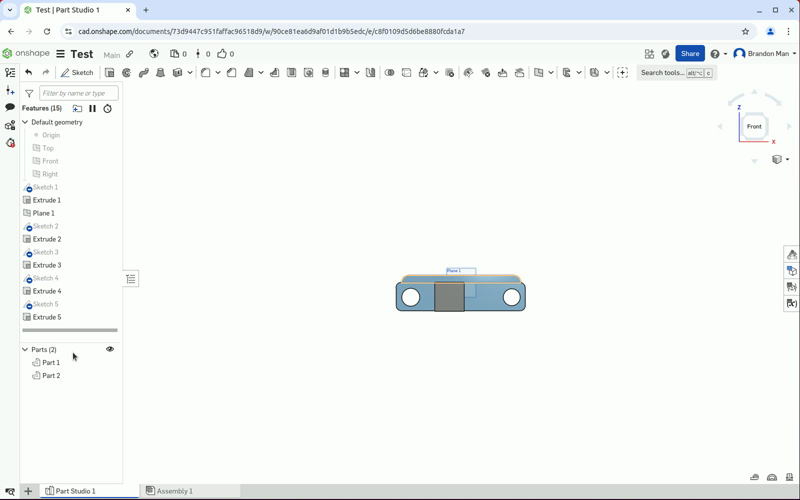
key(shift+p)
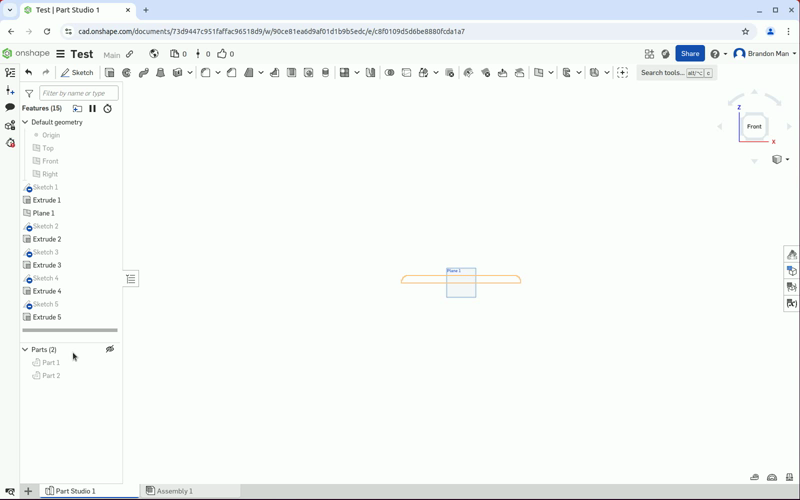
key(space)
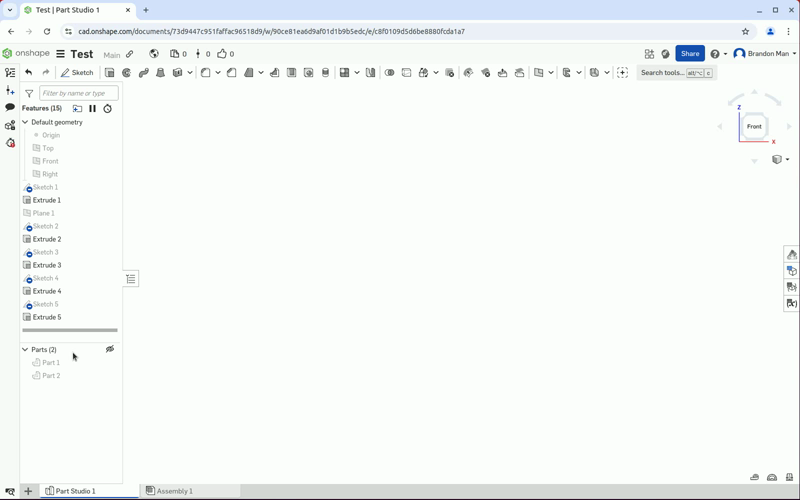
key_down(shift)
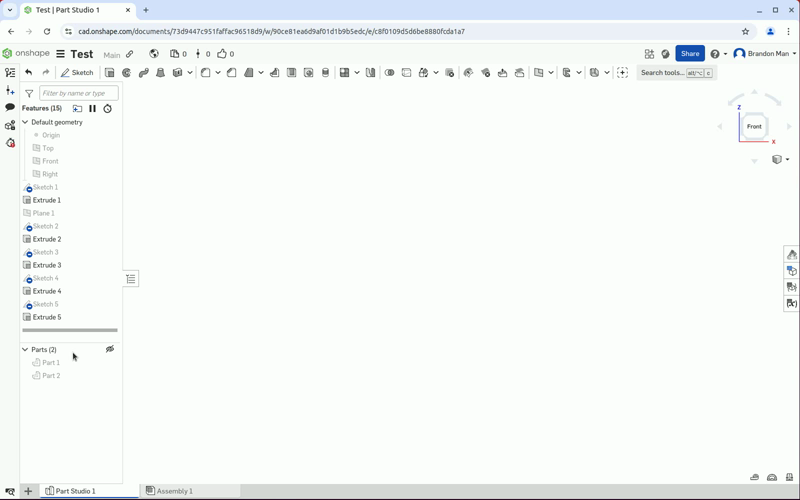
key(left)
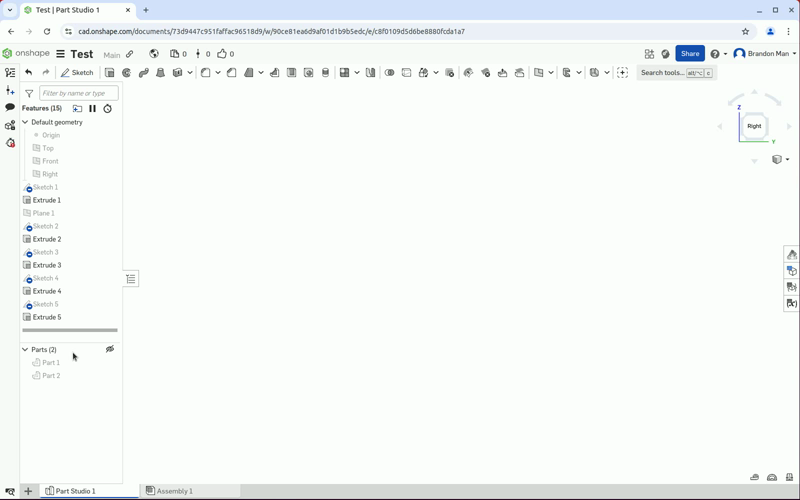
key_up(shift)
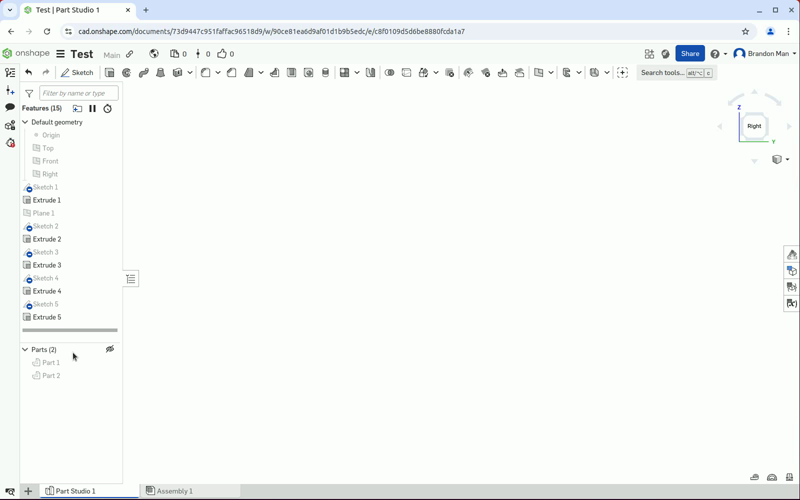
mouse_move(73, 352)
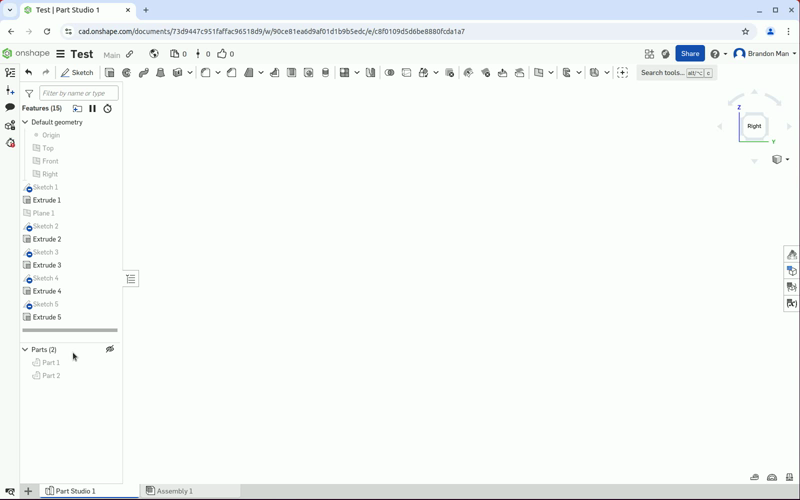
key(shift+y)
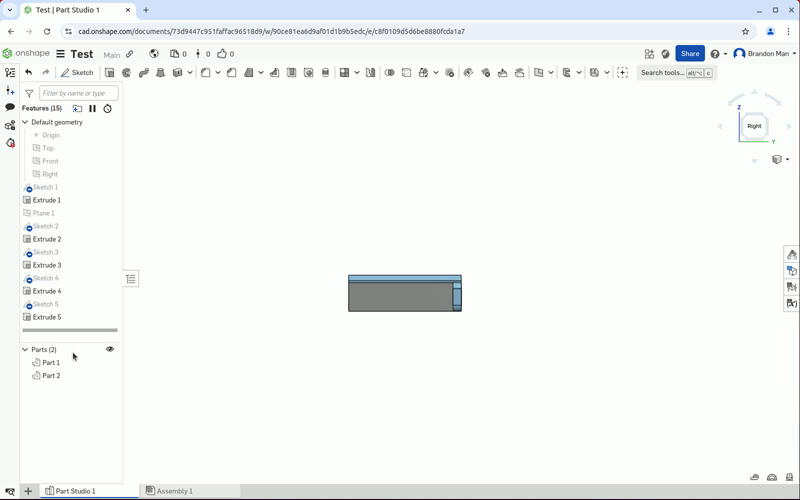
mouse_move(541, 75)
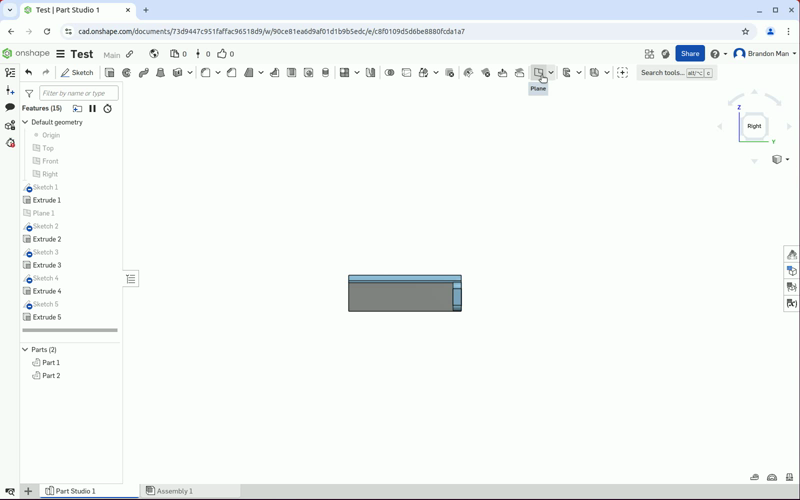
click(541, 75)
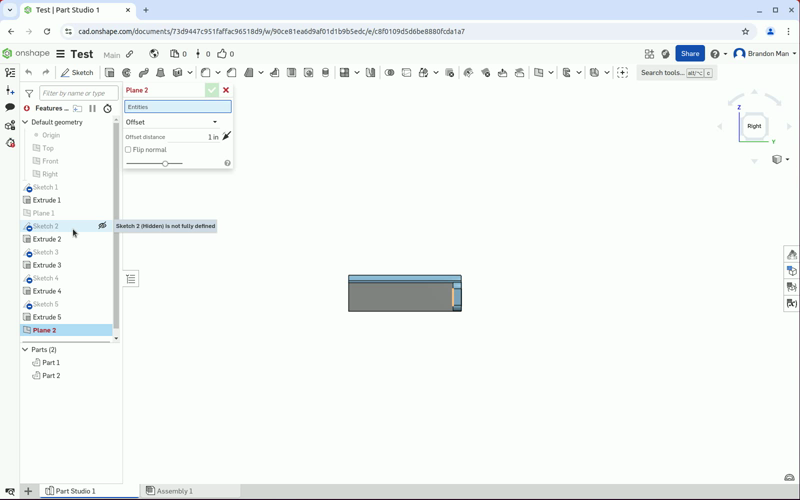
scroll(3)
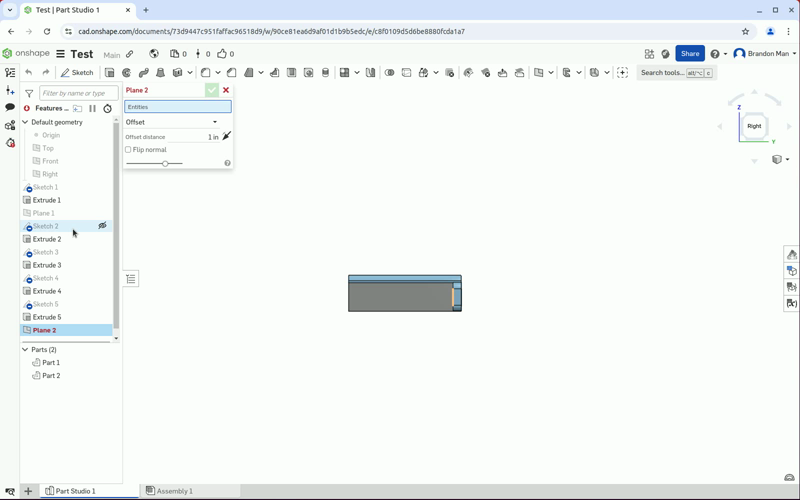
mouse_move(69, 176)
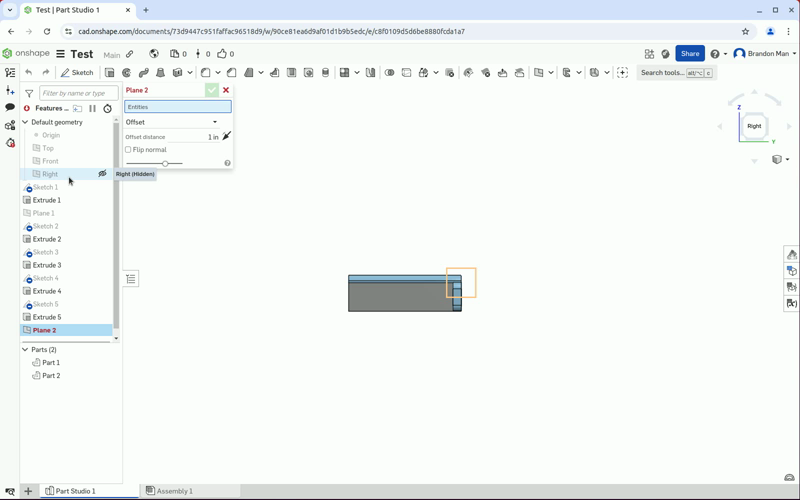
click(69, 176)
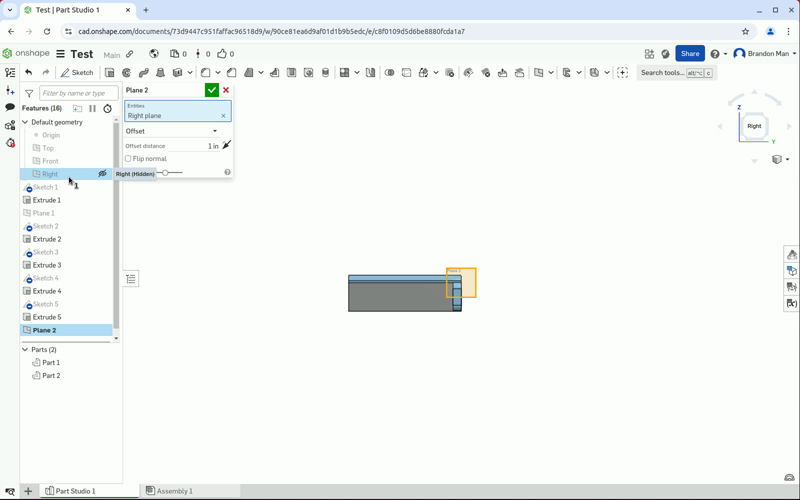
key(tab, 2)
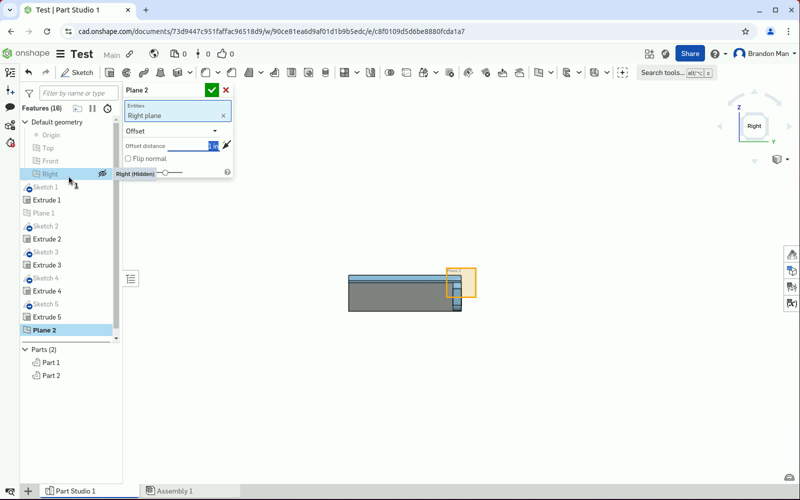
text(0.493)
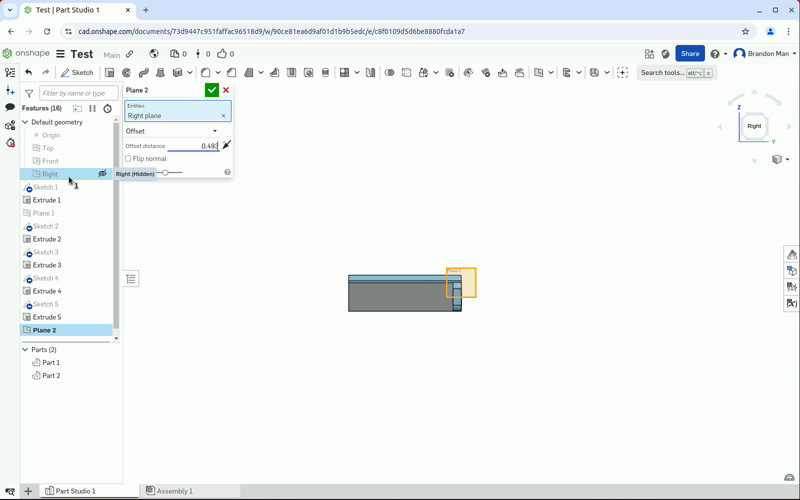
key(enter, 2)
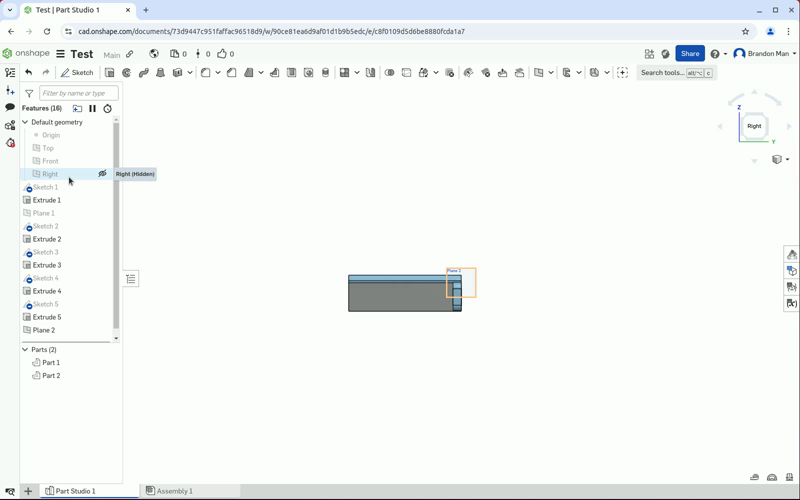
key(shift+s)
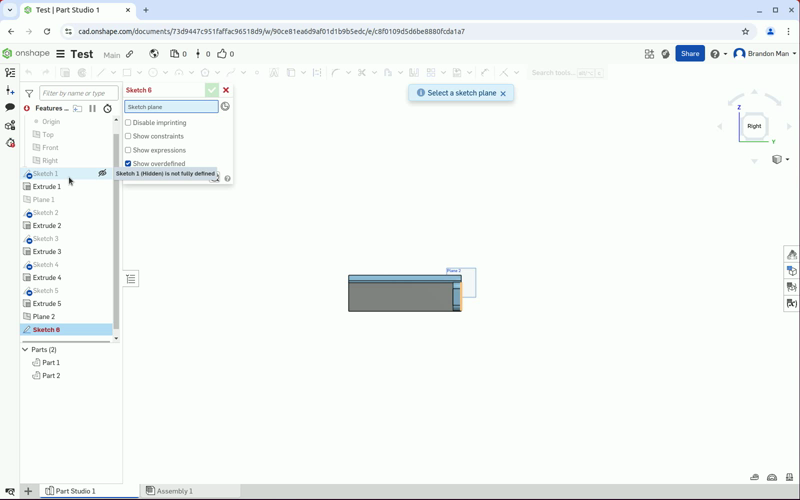
mouse_move(69, 319)
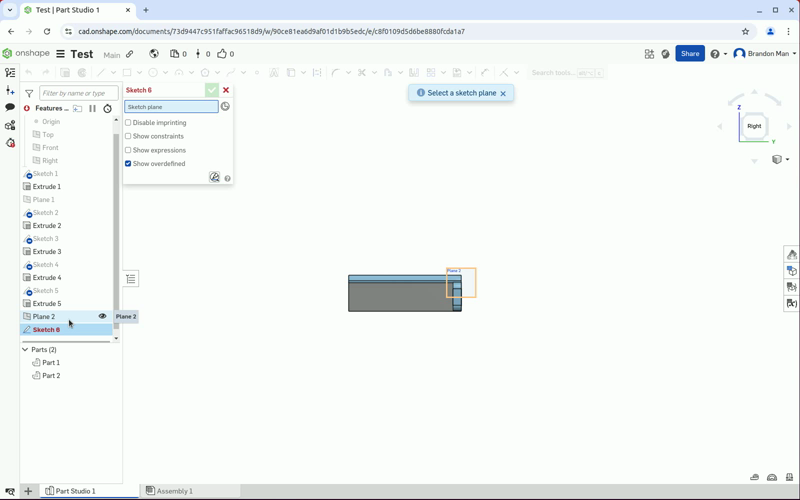
click(69, 319)
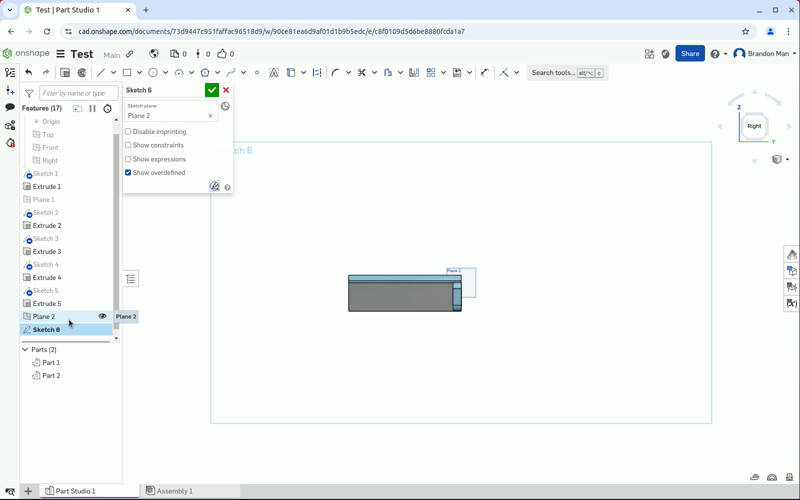
mouse_move(73, 352)
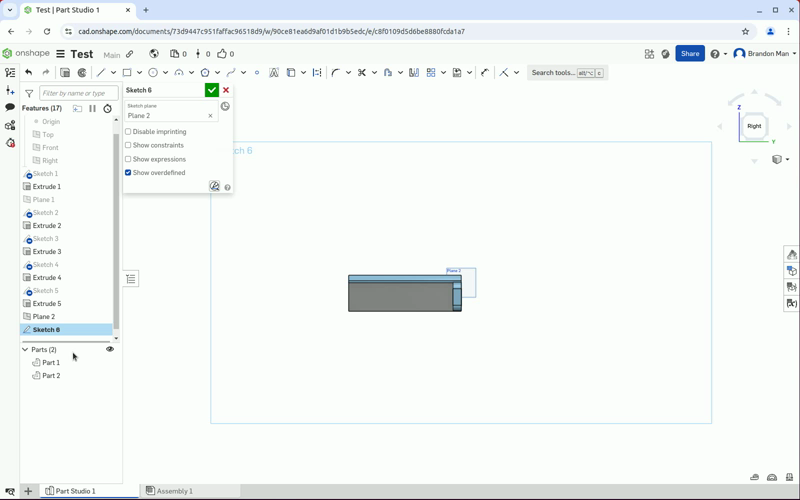
key(y)
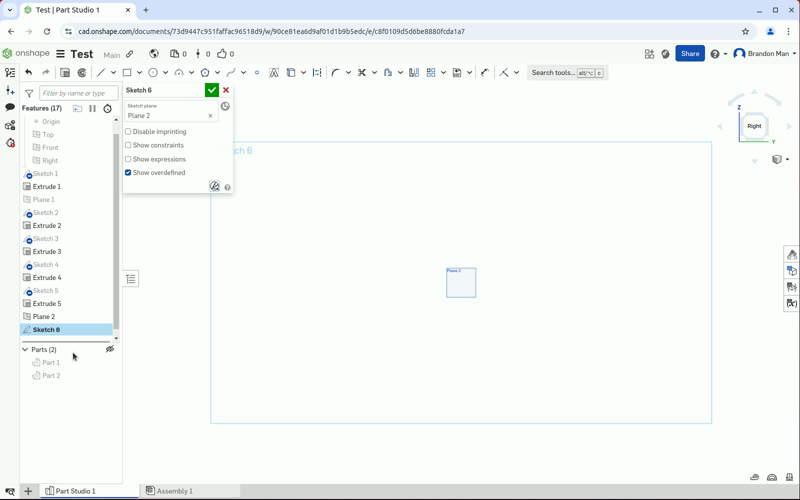
key(l)
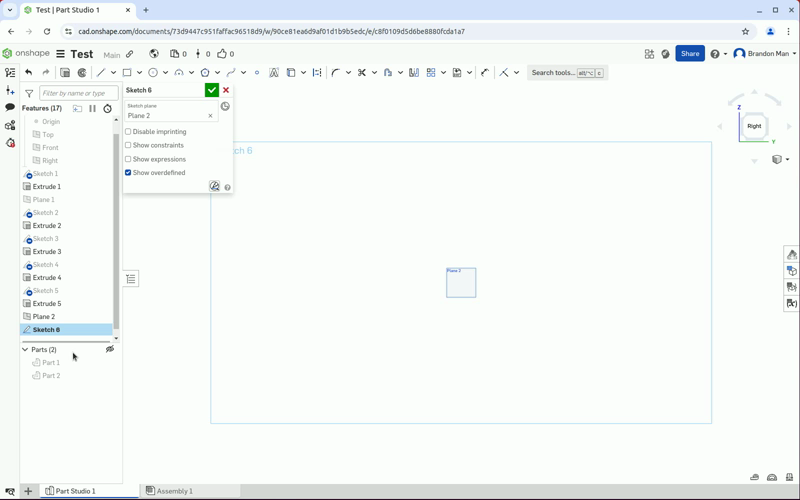
key_down(shift)
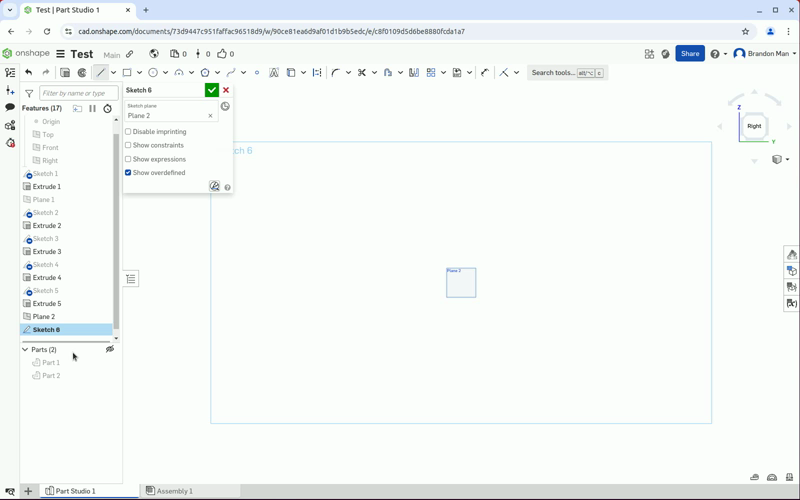
mouse_move(348, 311)
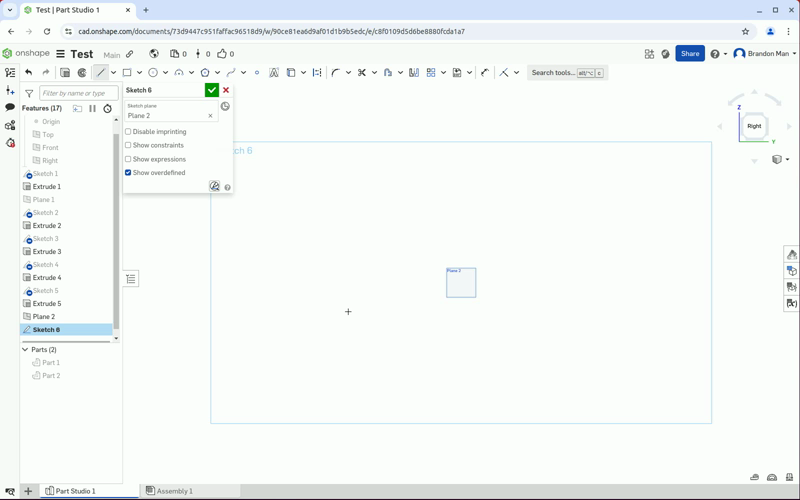
click(348, 311)
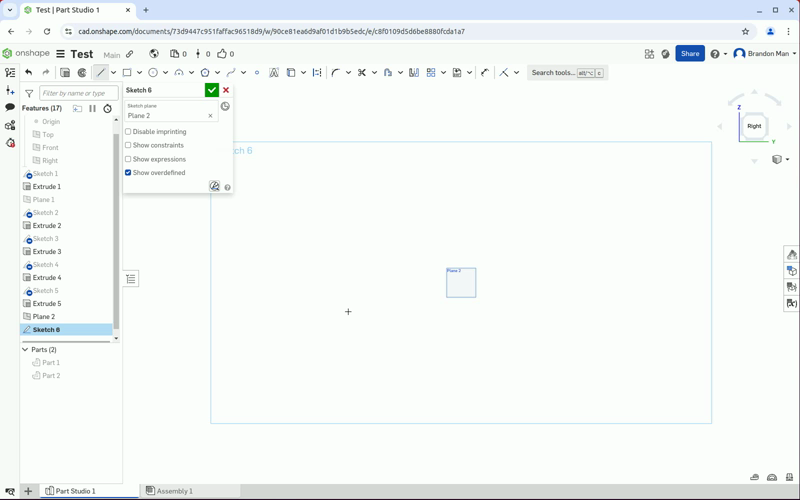
key_up(shift)
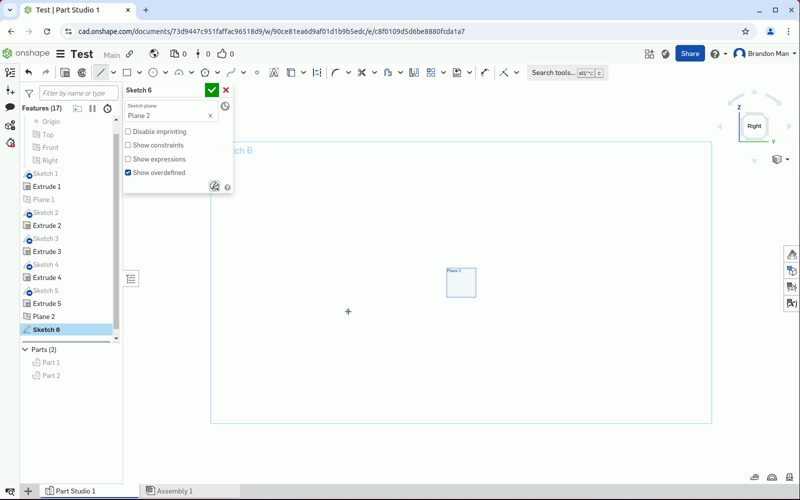
key_down(shift)
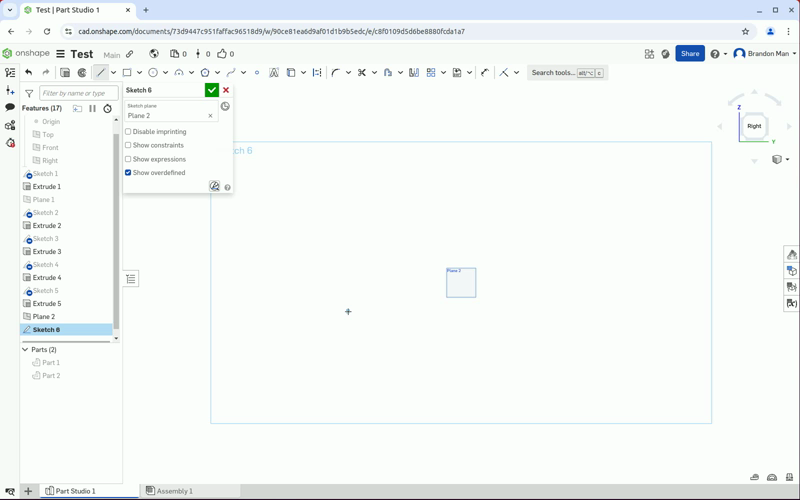
mouse_move(452, 311)
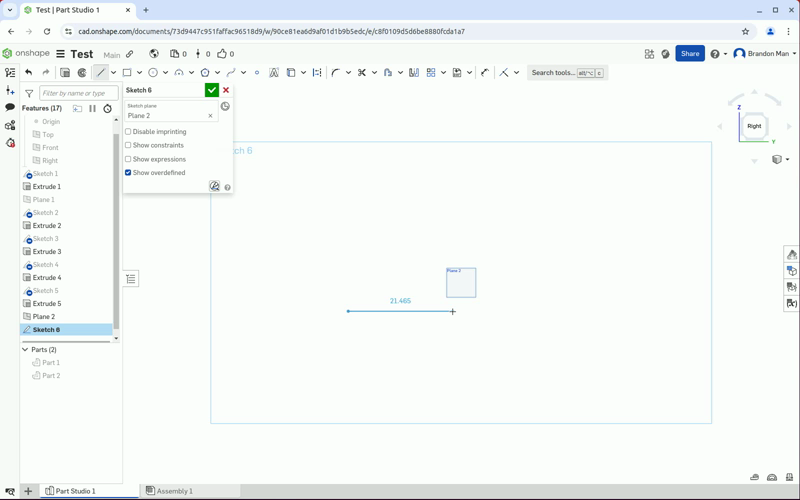
click(452, 311)
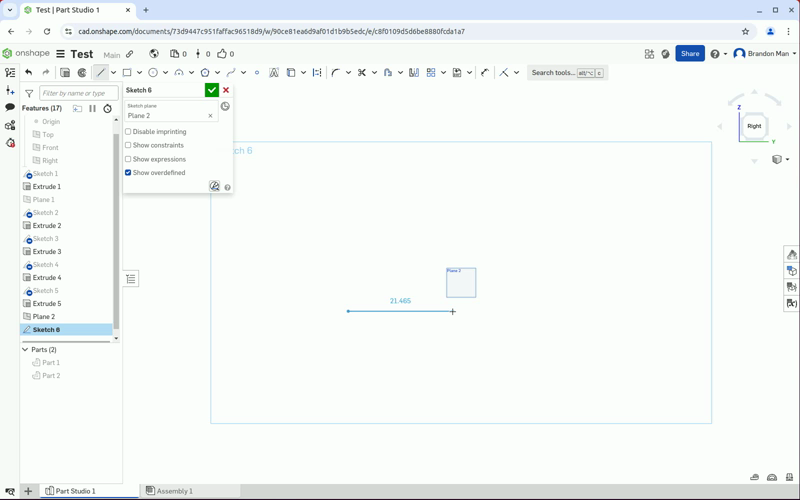
key_up(shift)
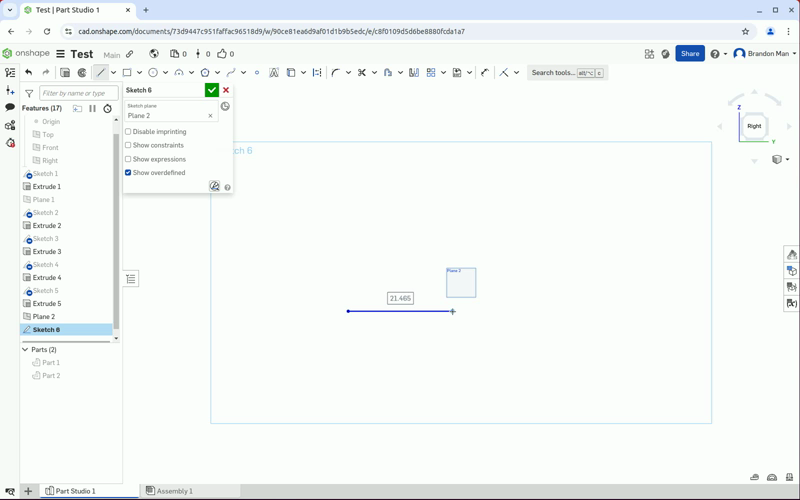
key_down(shift)
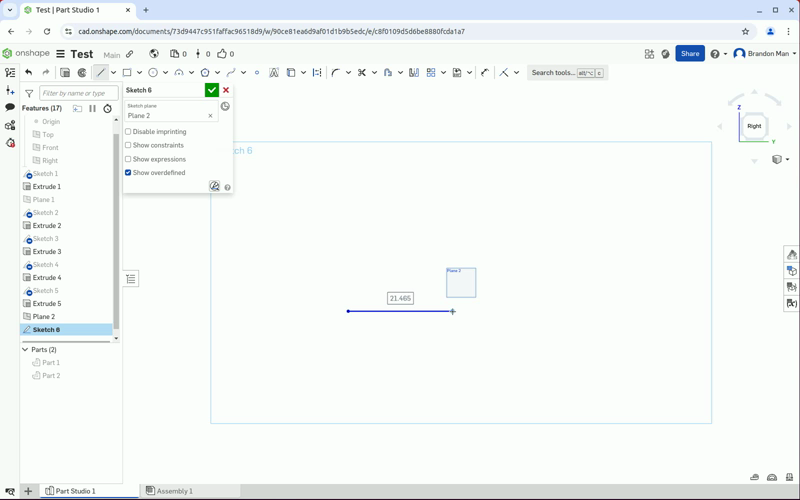
mouse_move(348, 282)
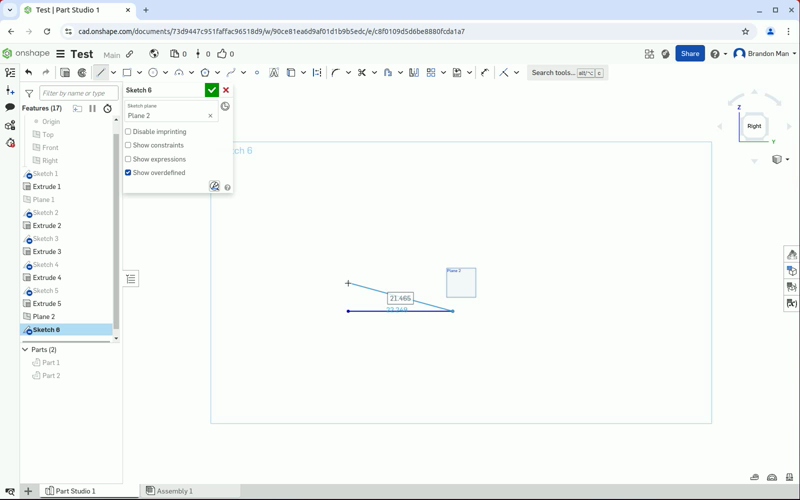
click(348, 282)
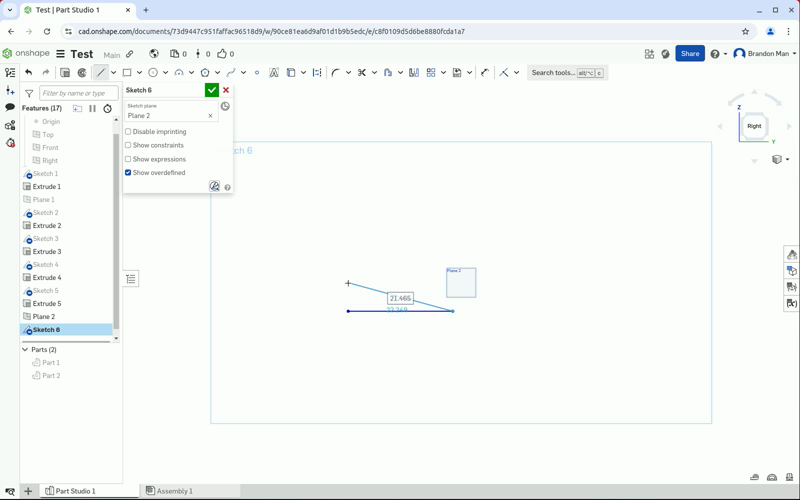
key_up(shift)
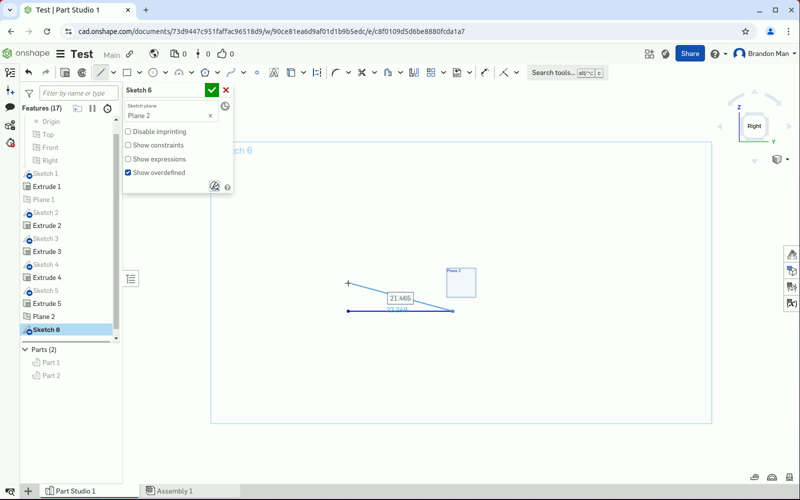
mouse_move(378, 282)
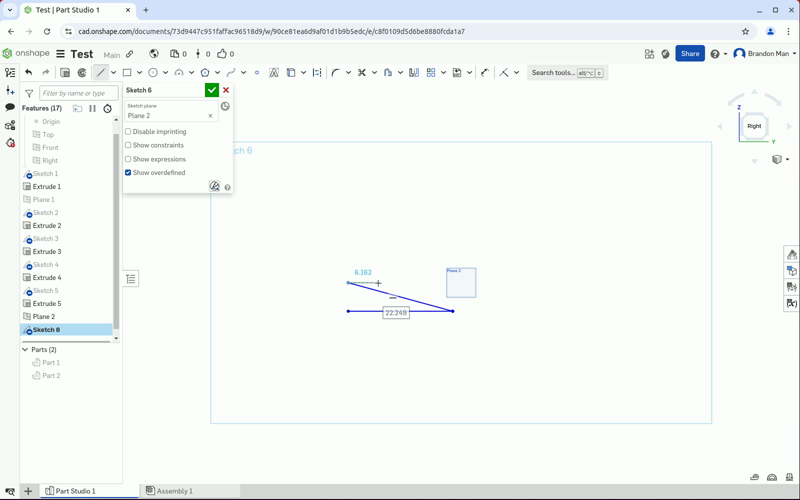
key_down(shift)
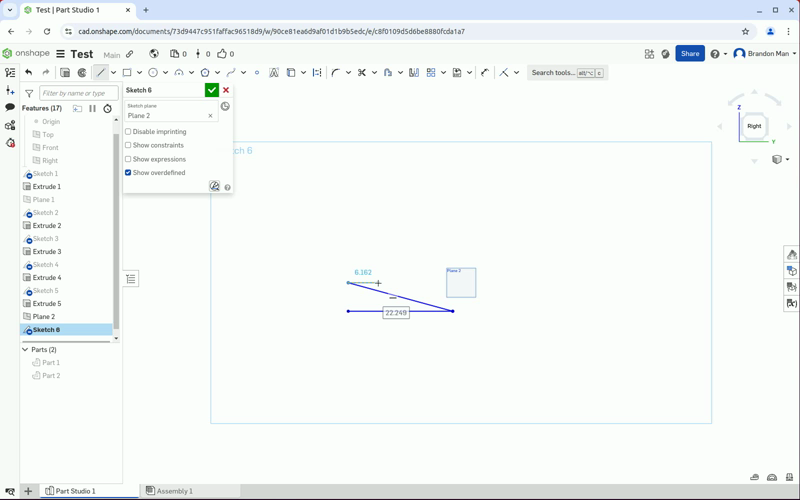
mouse_move(348, 311)
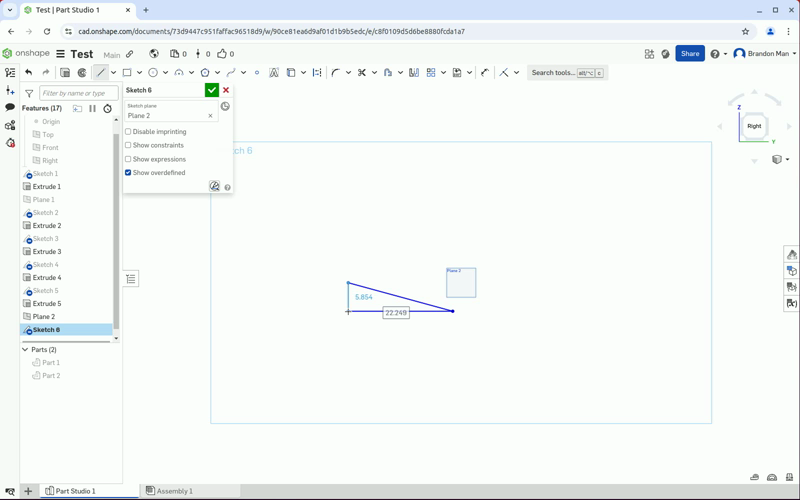
key_up(shift)
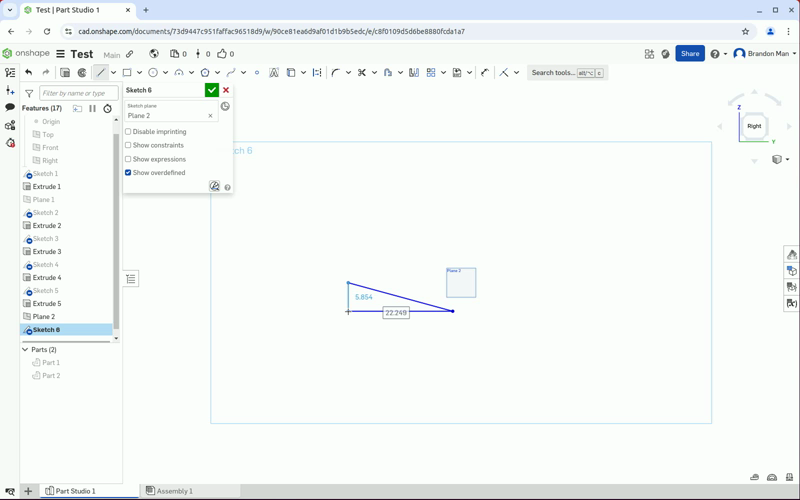
click(348, 311)
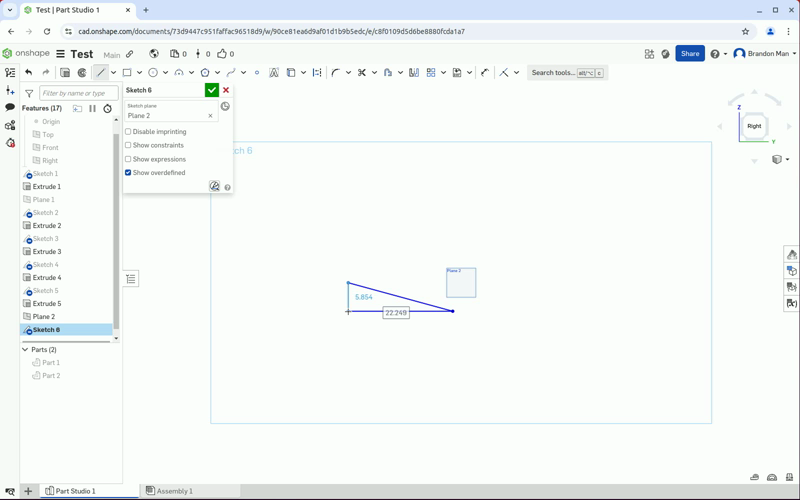
key(esc)
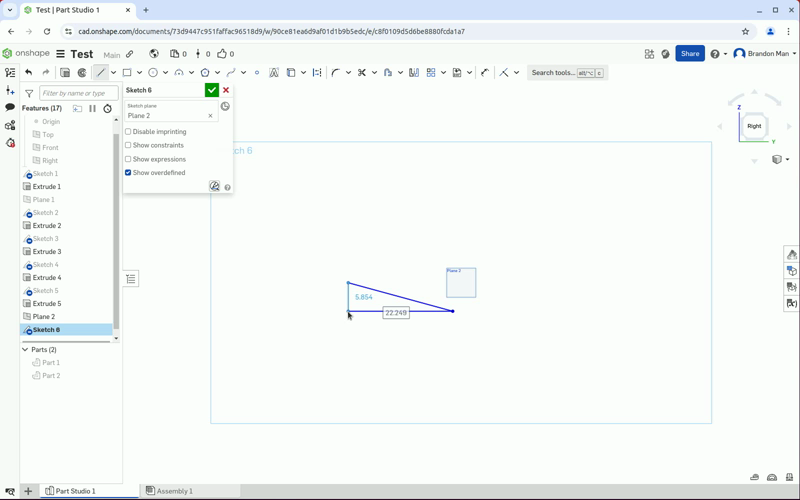
mouse_move(417, 306)
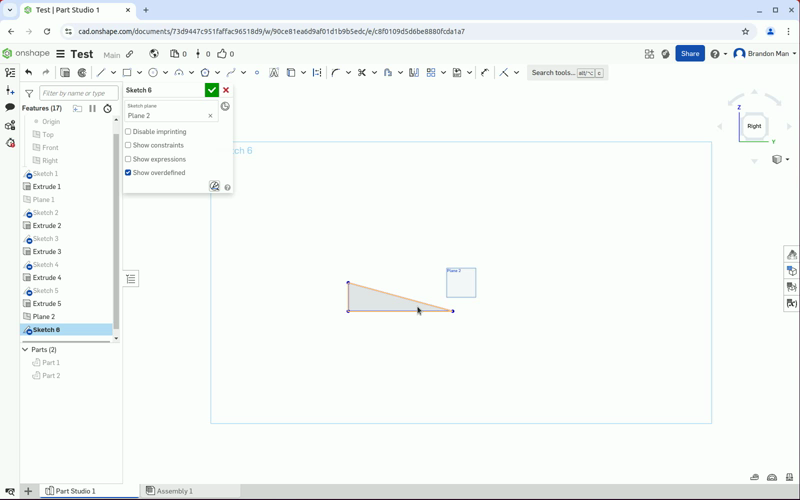
scroll(6)
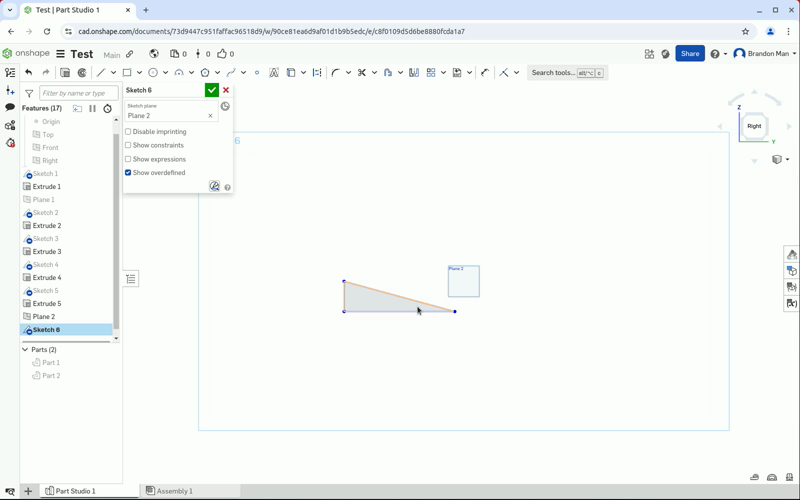
scroll(6)
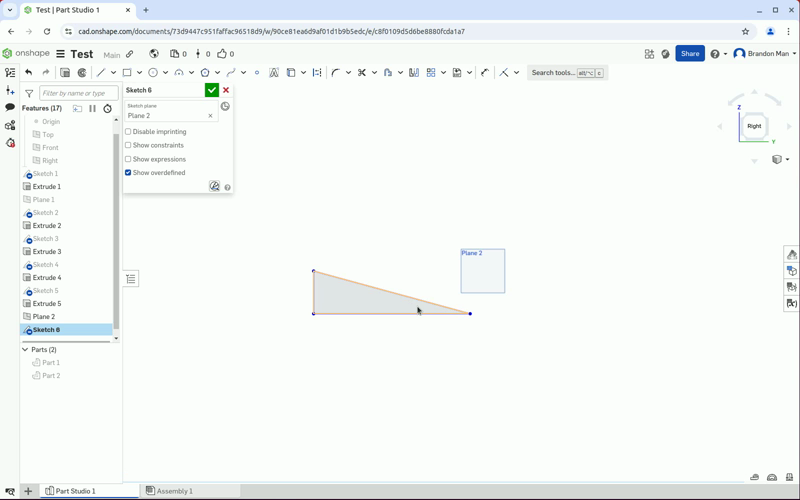
scroll(6)
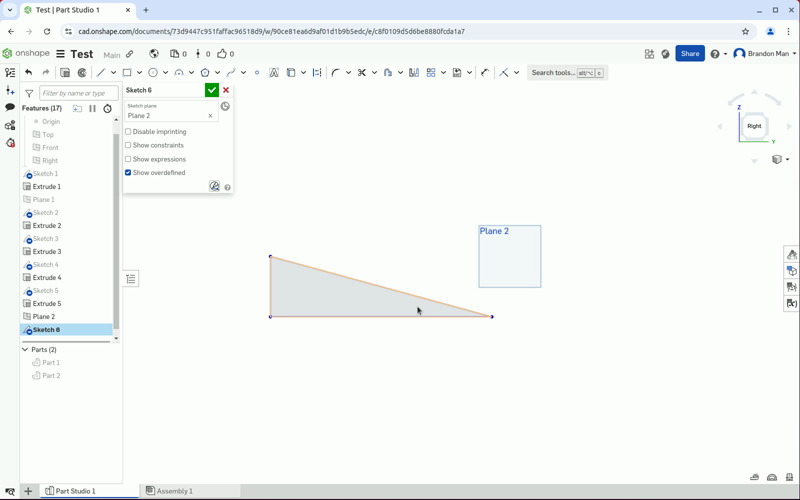
scroll(6)
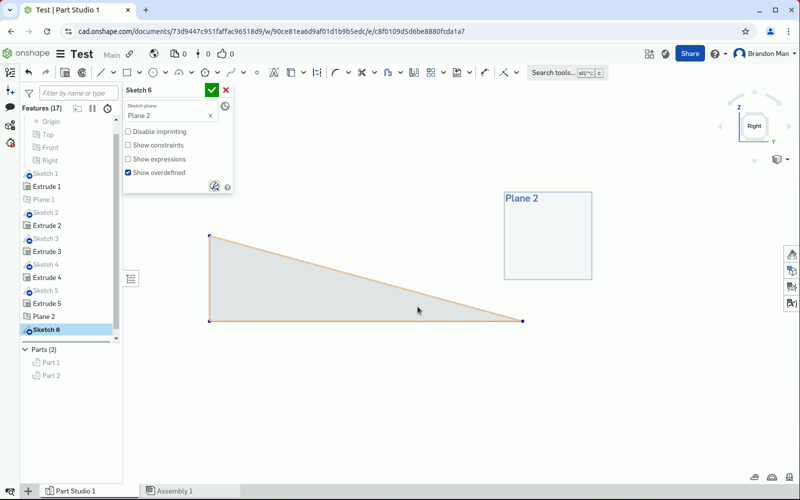
scroll(6)
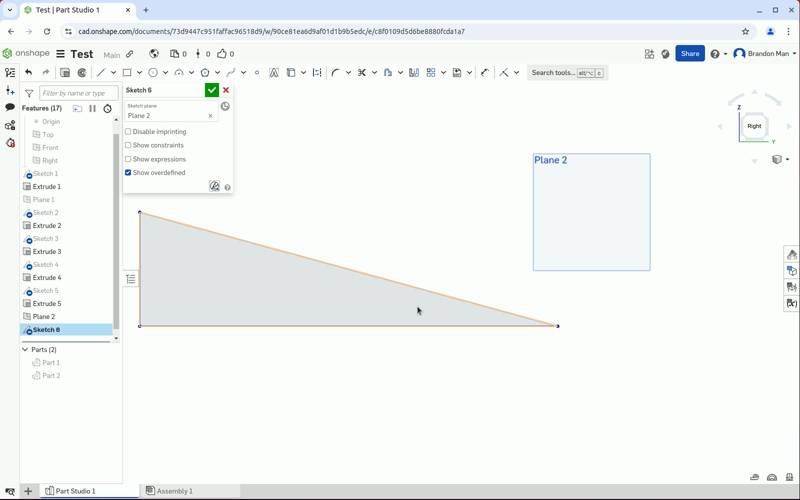
scroll(6)
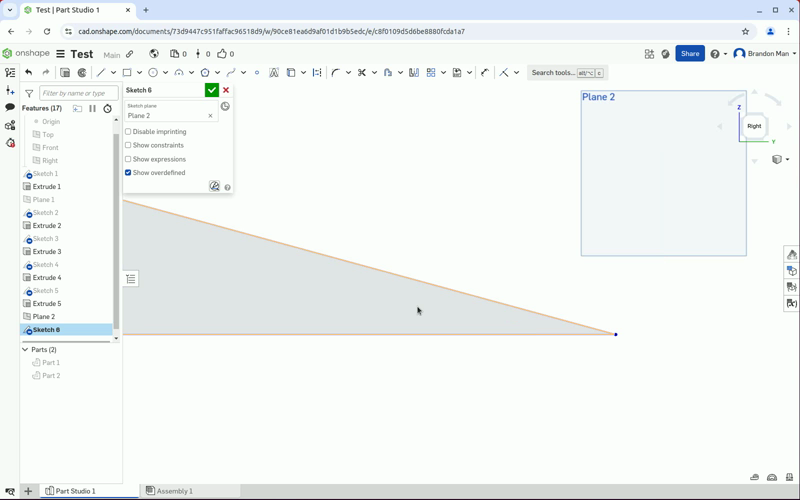
scroll(6)
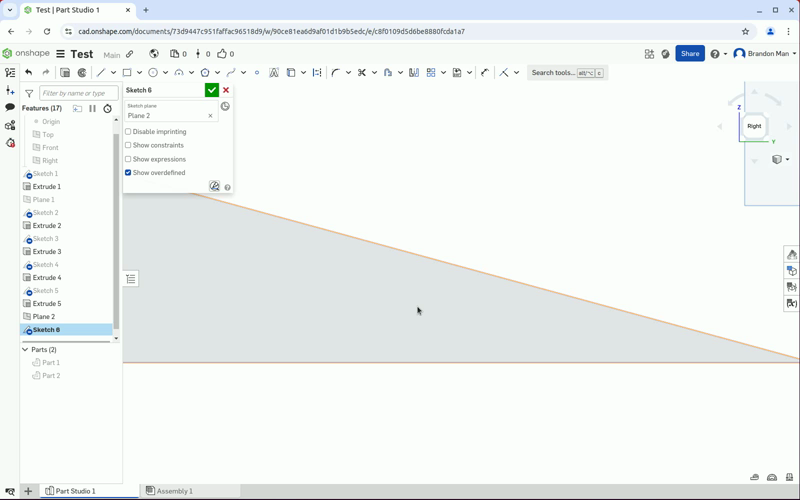
click(417, 306)
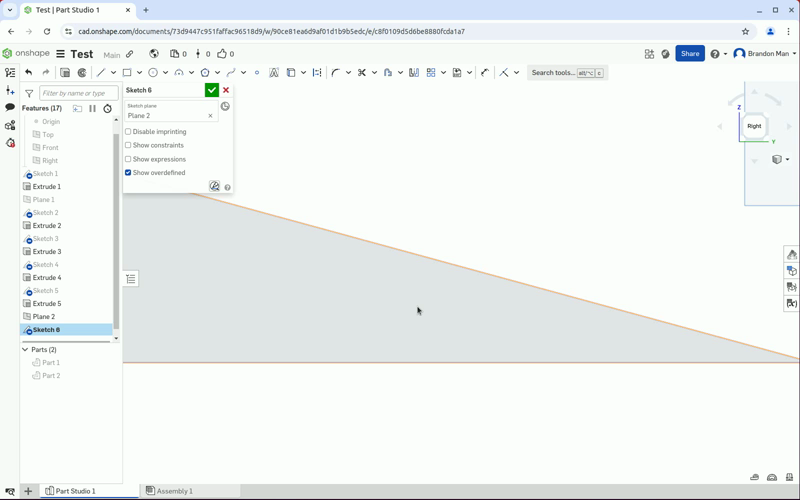
scroll(-6)
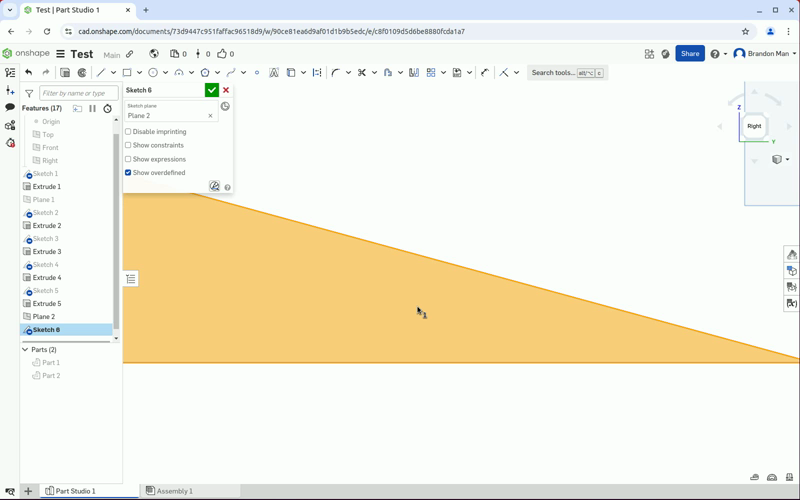
scroll(-6)
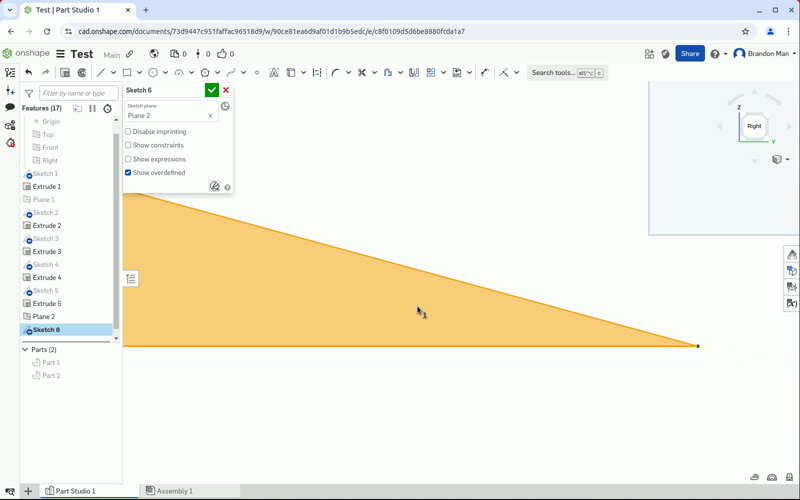
scroll(-6)
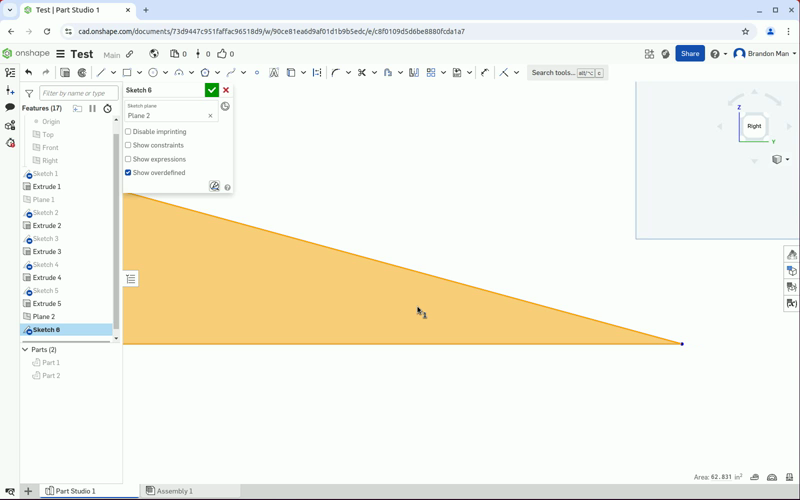
scroll(-6)
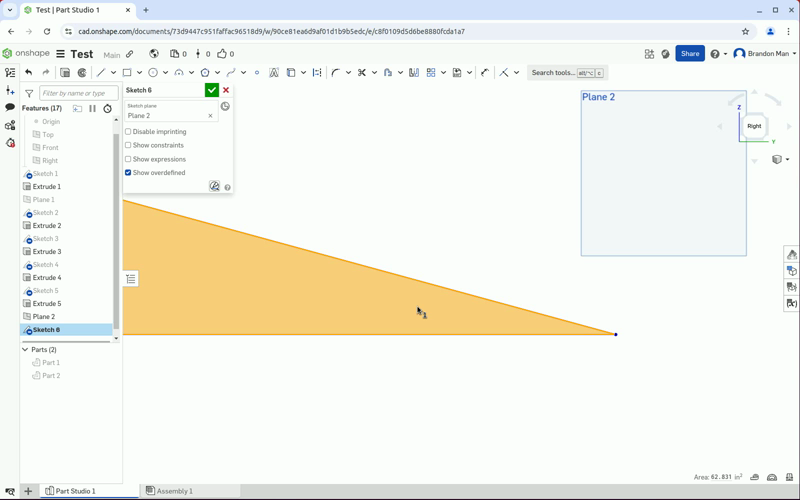
scroll(-6)
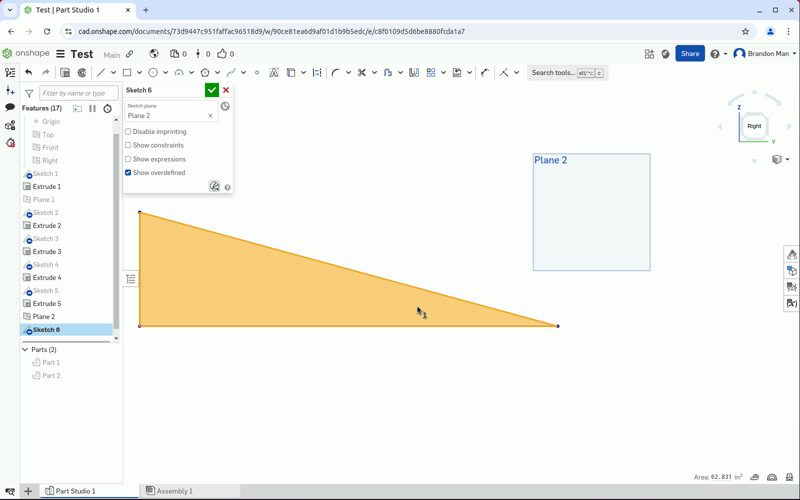
scroll(-6)
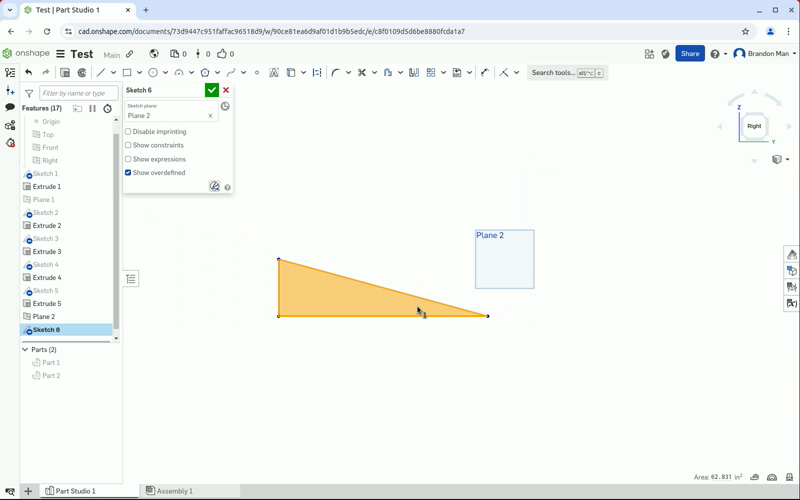
scroll(-6)
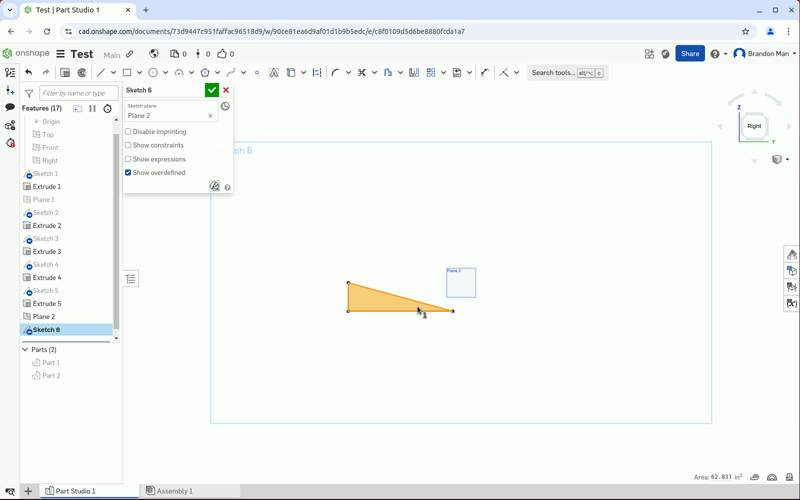
mouse_move(73, 352)
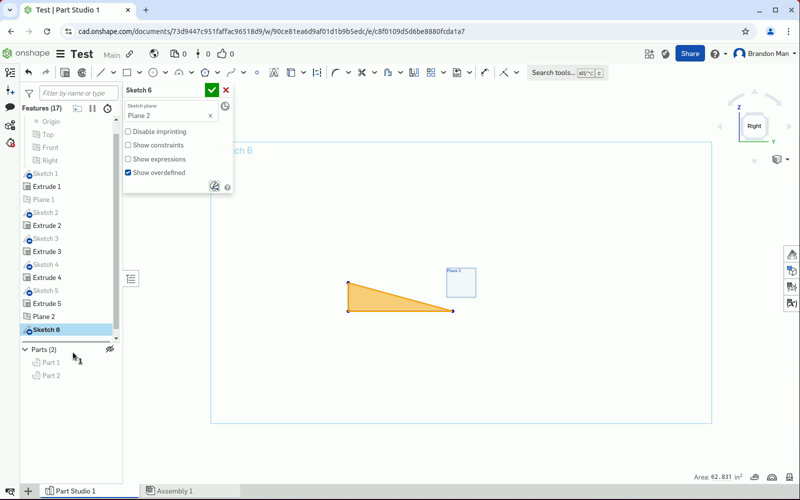
key(shift+y)
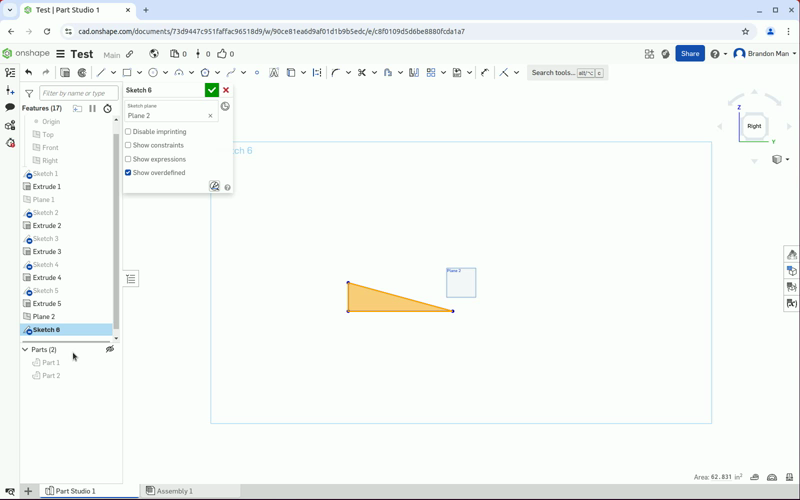
key(shift+e)
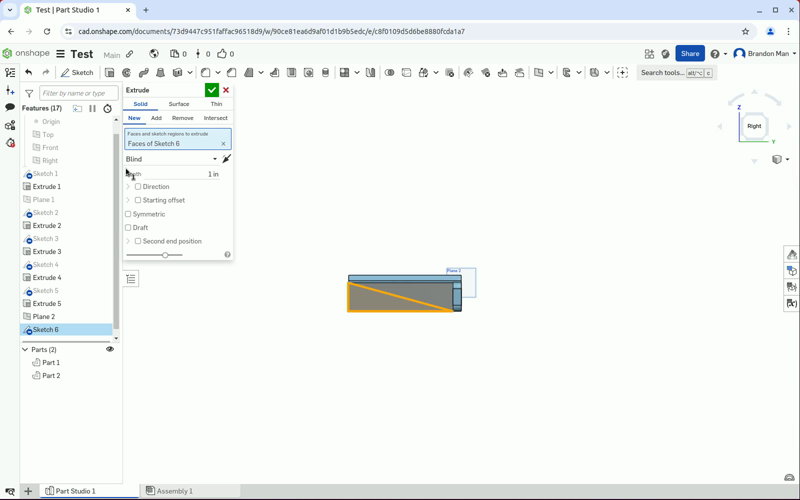
mouse_move(143, 106)
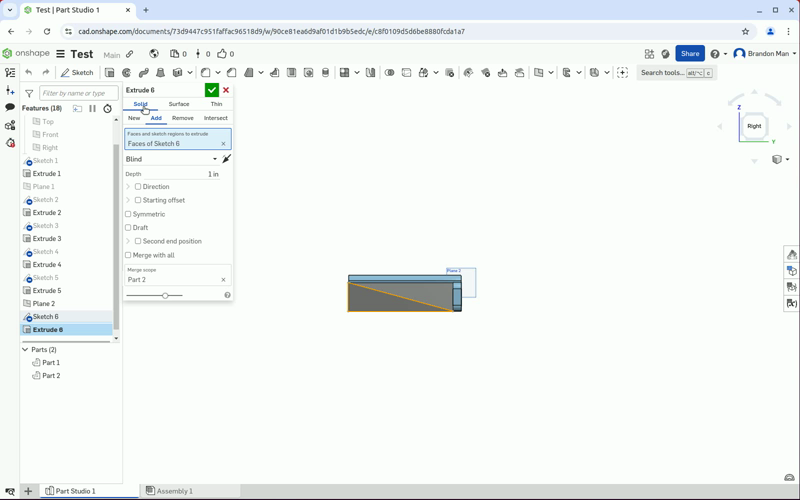
click(143, 106)
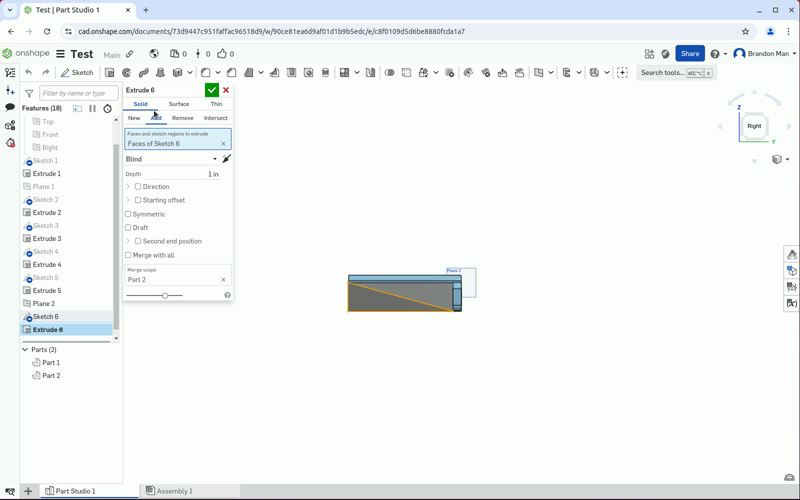
mouse_move(186, 120)
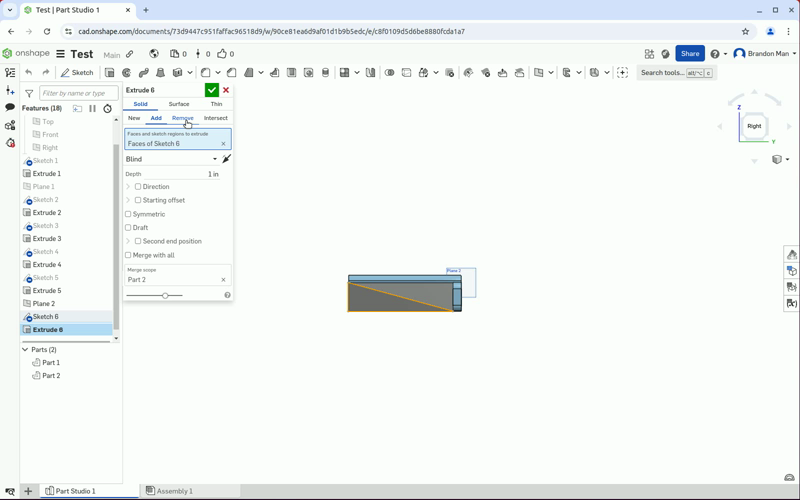
click(186, 120)
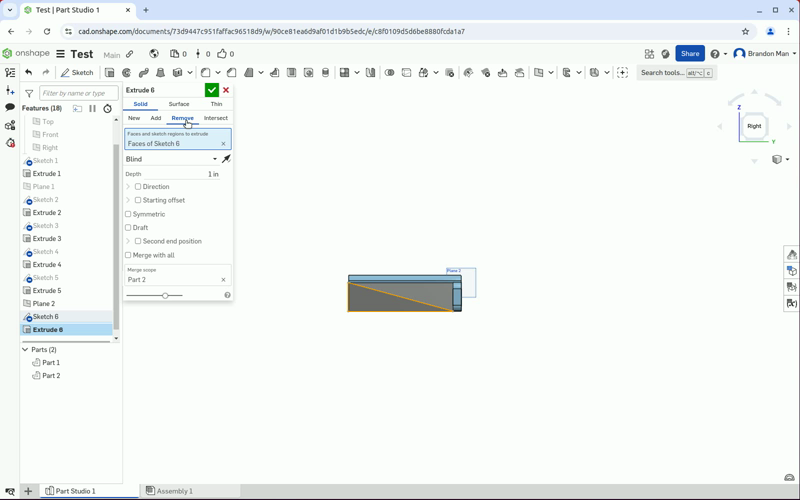
key(tab, 4)
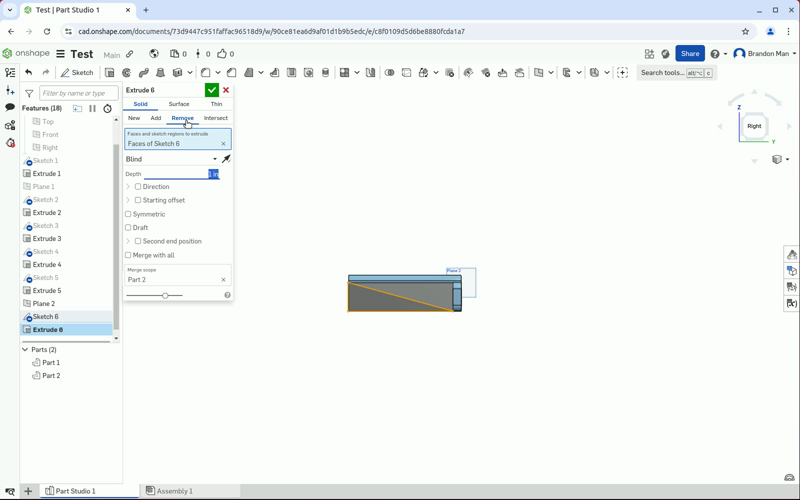
text(14.443)
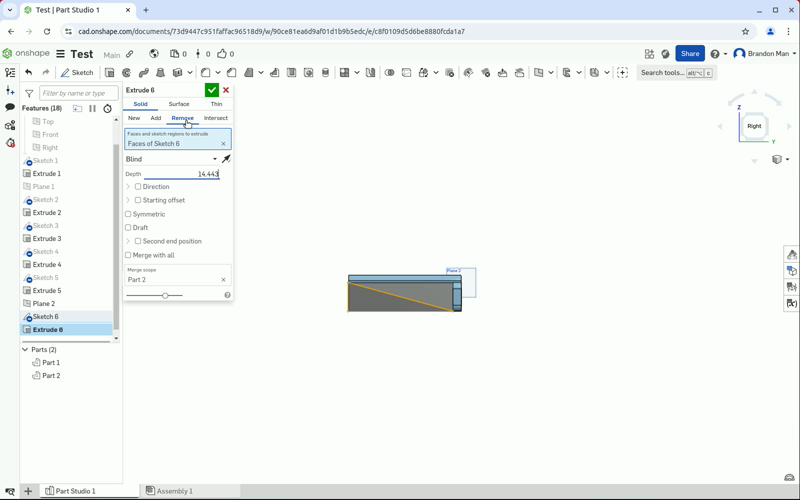
key(tab, 6)
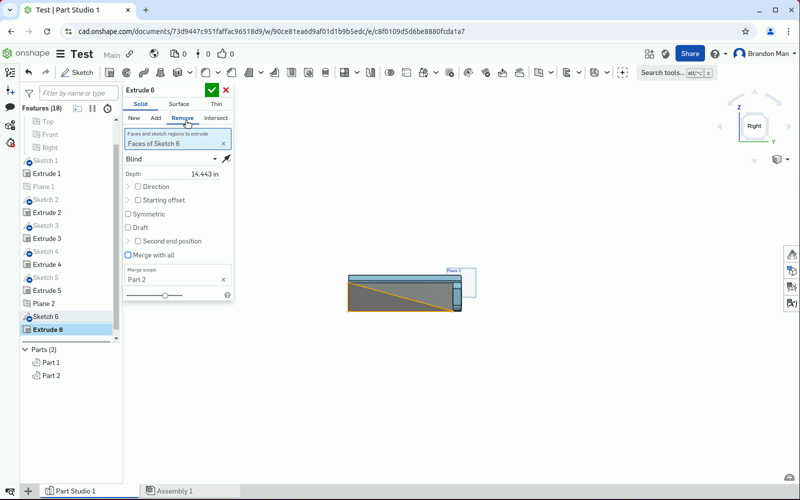
key(space)
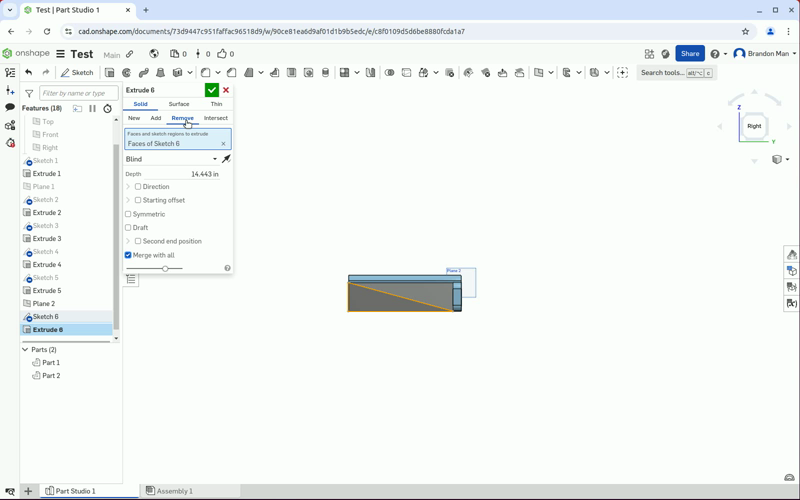
key(enter)
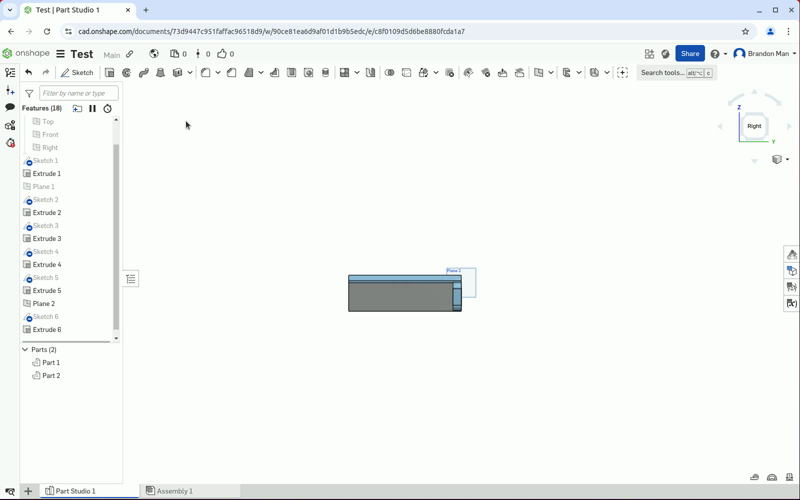
key(shift+h)
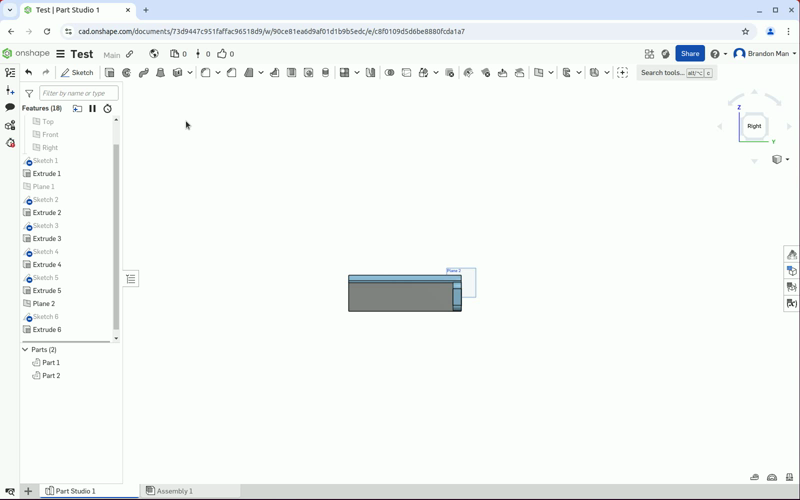
key(shift+h)
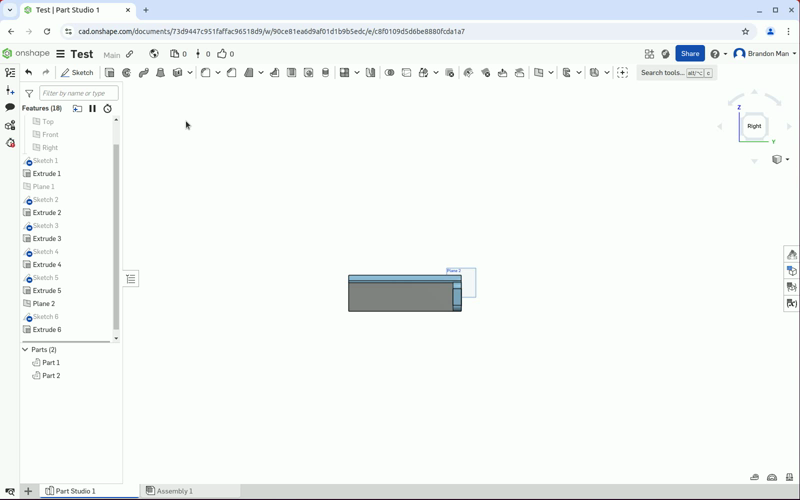
mouse_move(69, 163)
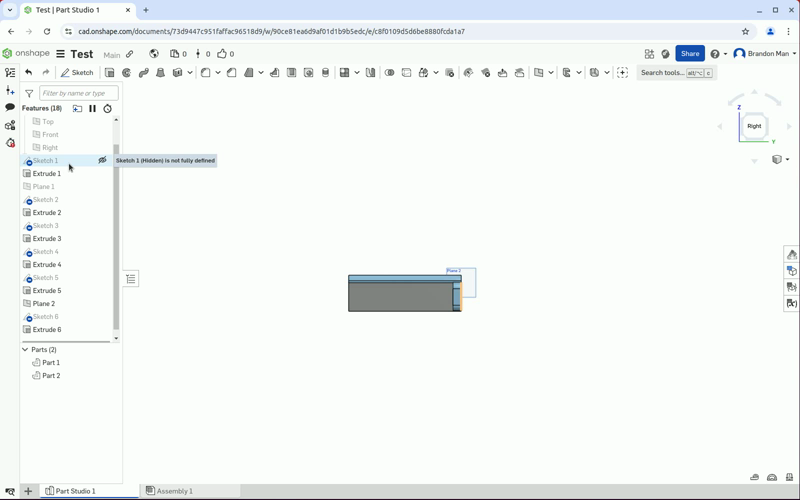
click(69, 163)
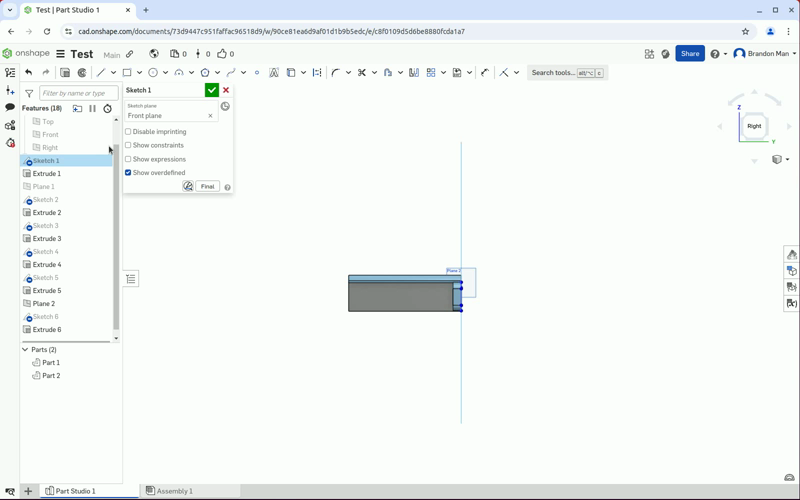
mouse_move(229, 92)
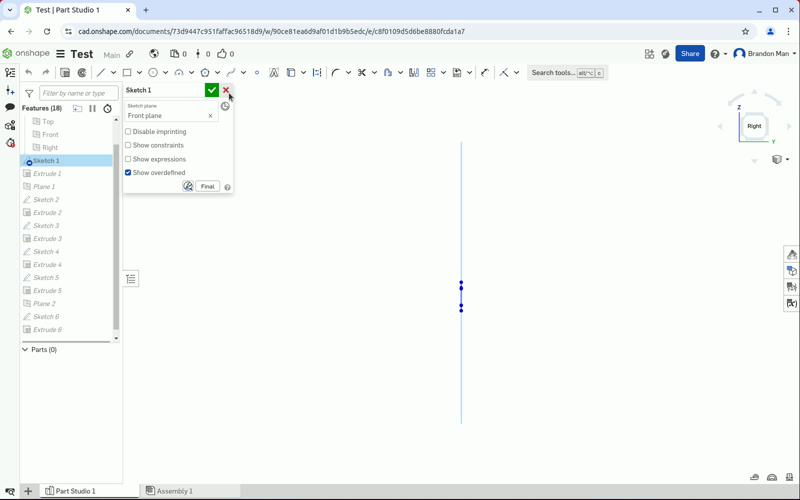
click(229, 92)
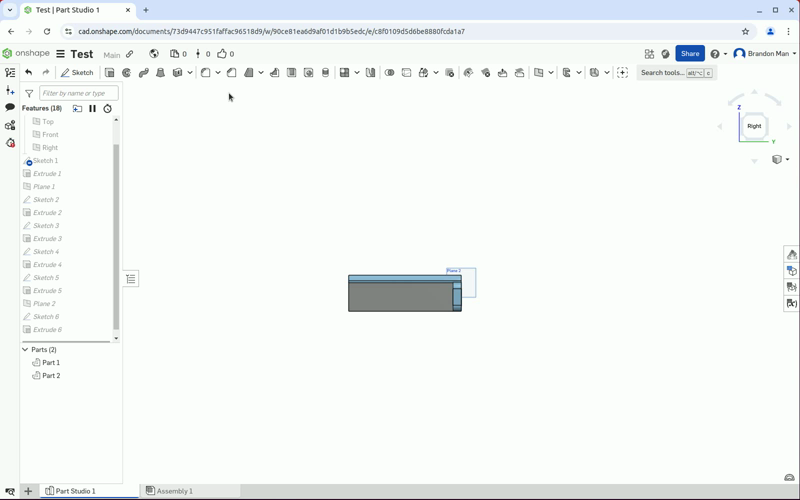
mouse_move(73, 352)
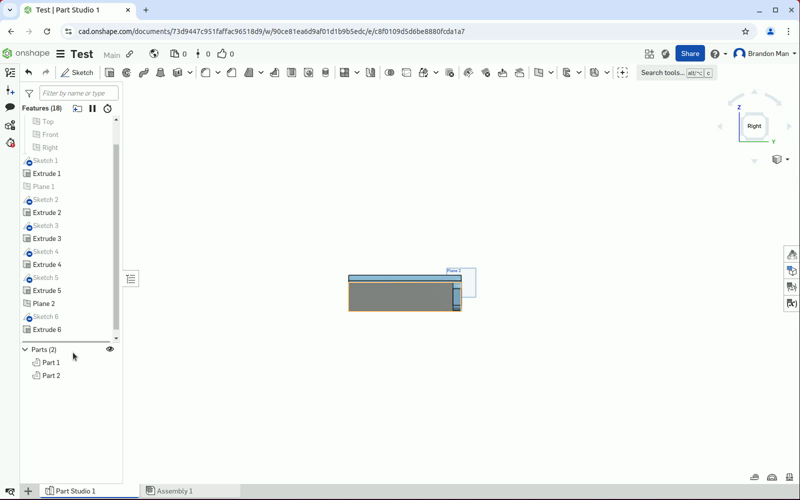
key(y)
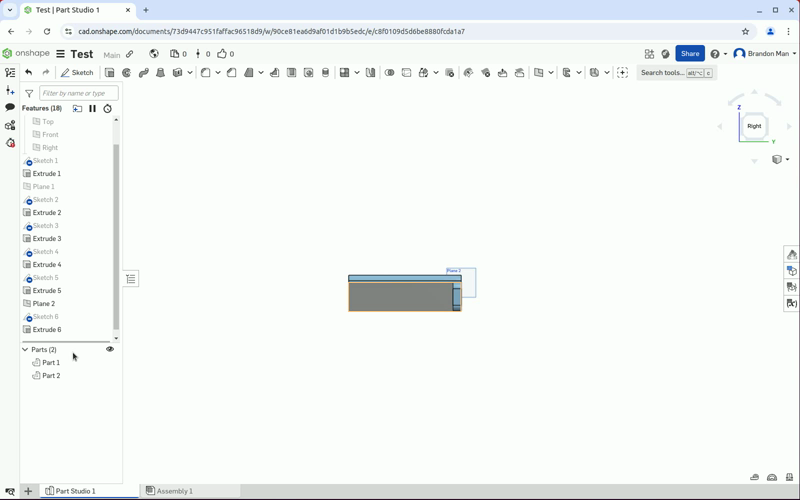
key(shift+p)
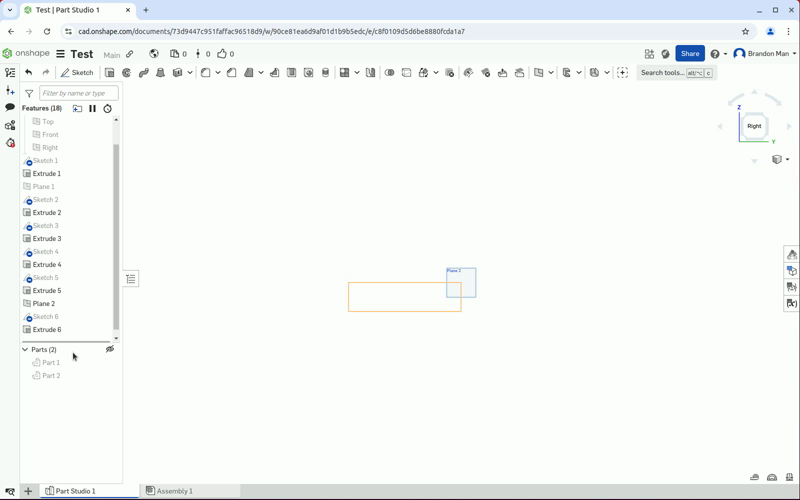
key(space)
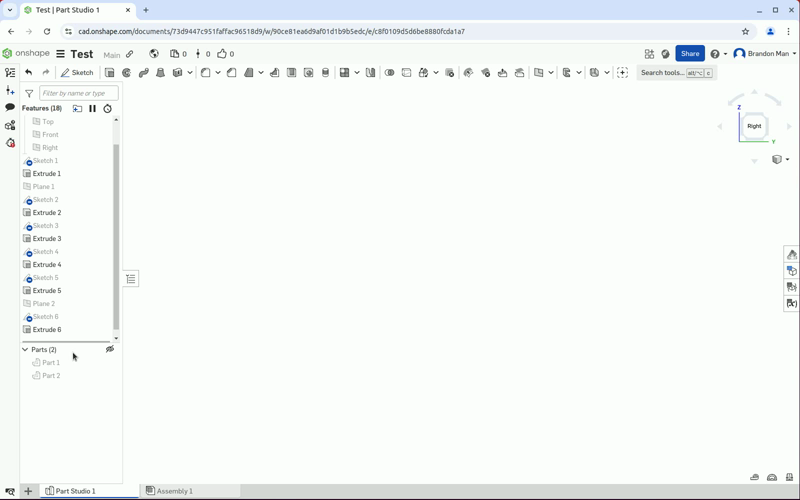
key_down(shift)
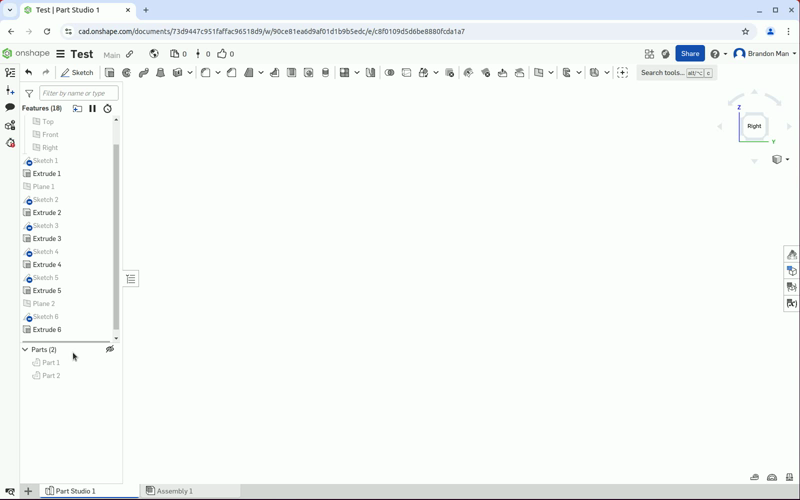
key(right)
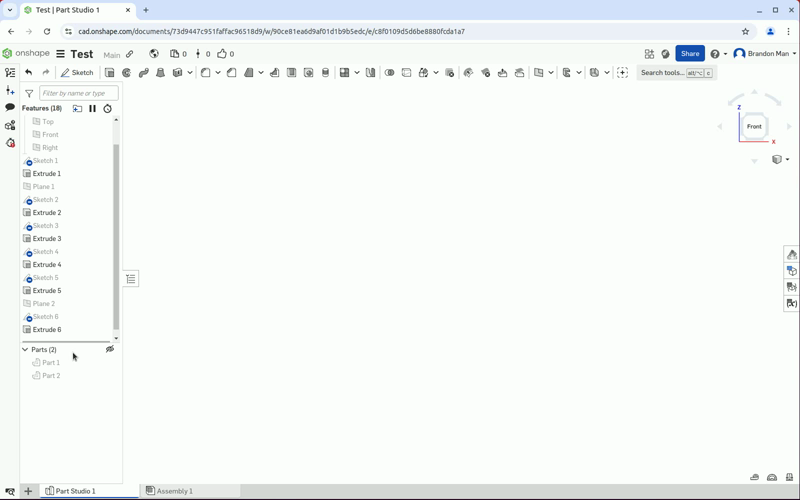
key_up(shift)
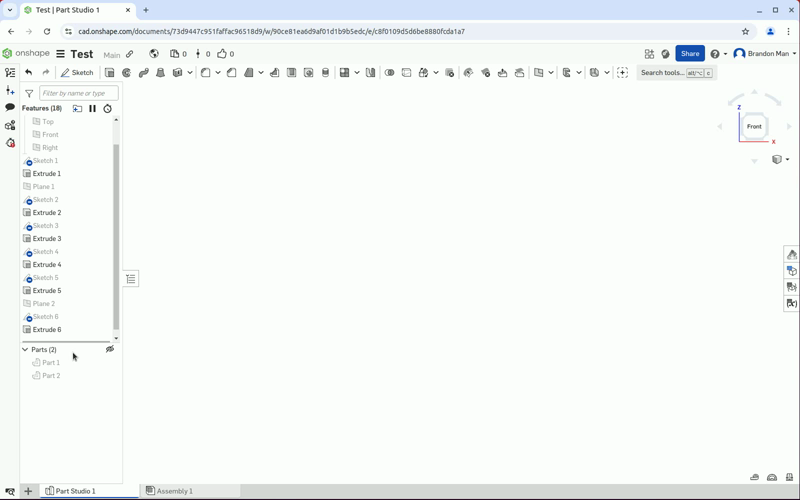
key(space)
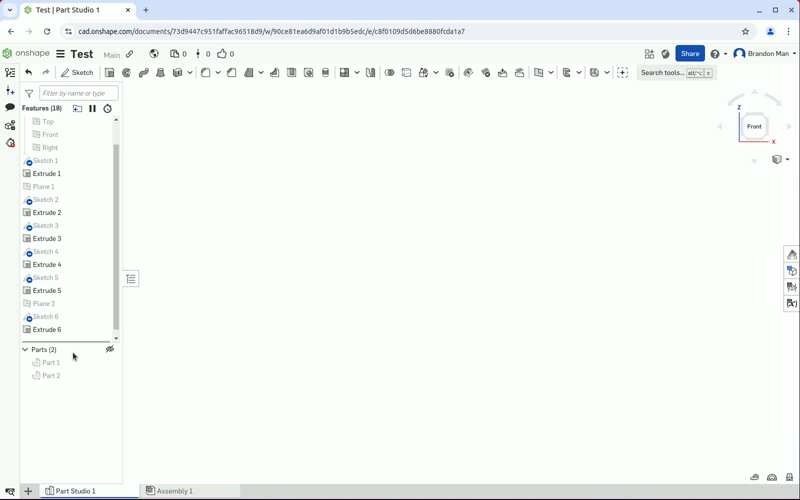
key_down(shift)
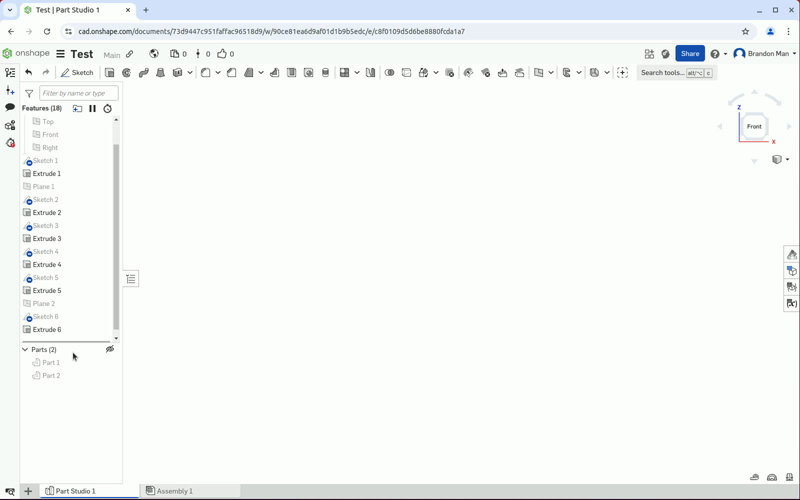
key(down)
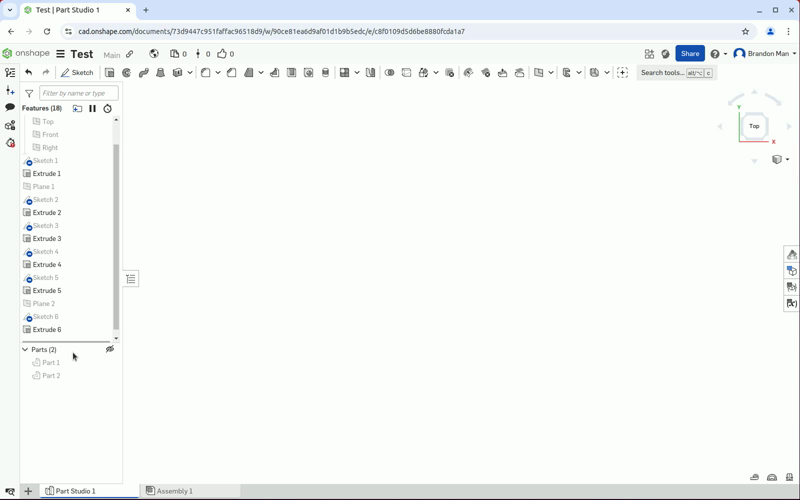
key_up(shift)
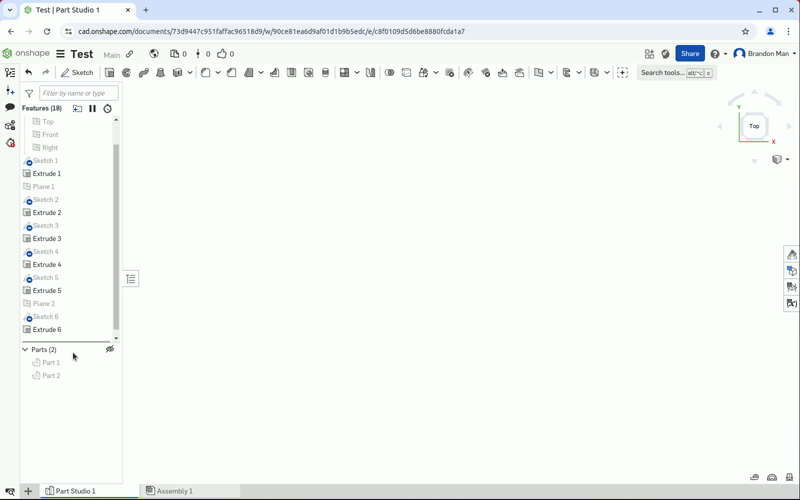
mouse_move(73, 352)
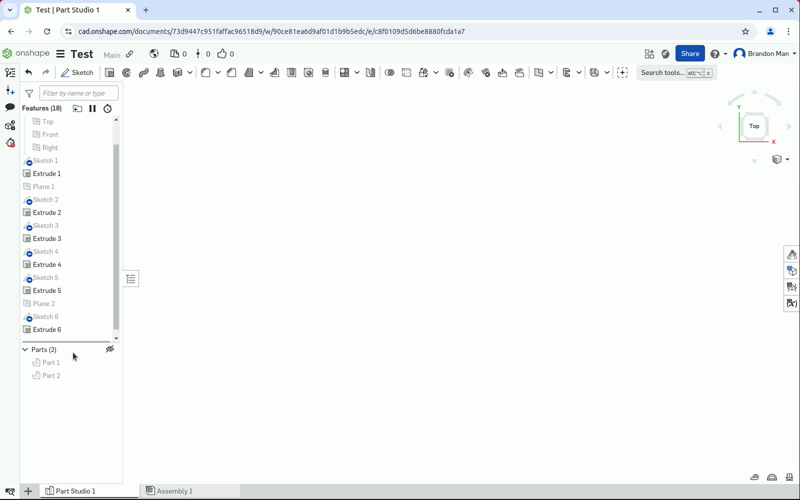
key(shift+y)
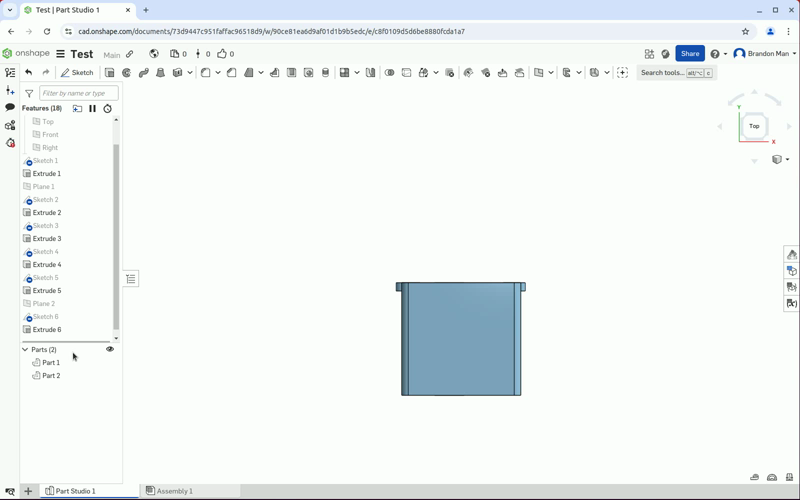
mouse_move(541, 75)
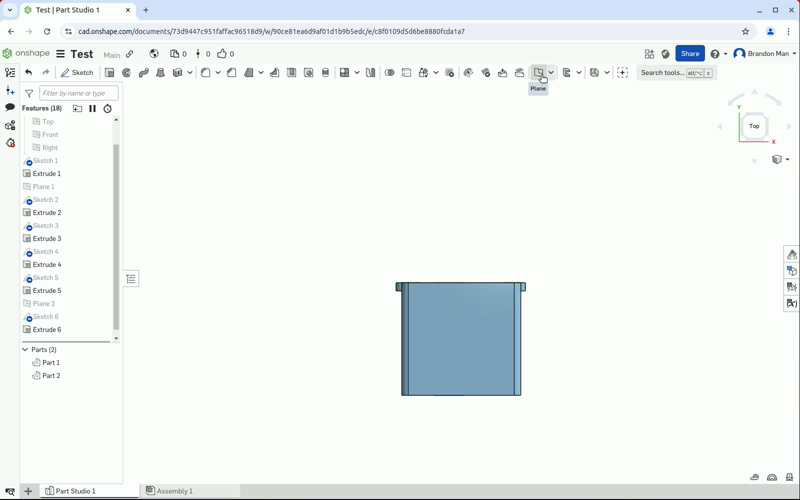
click(541, 75)
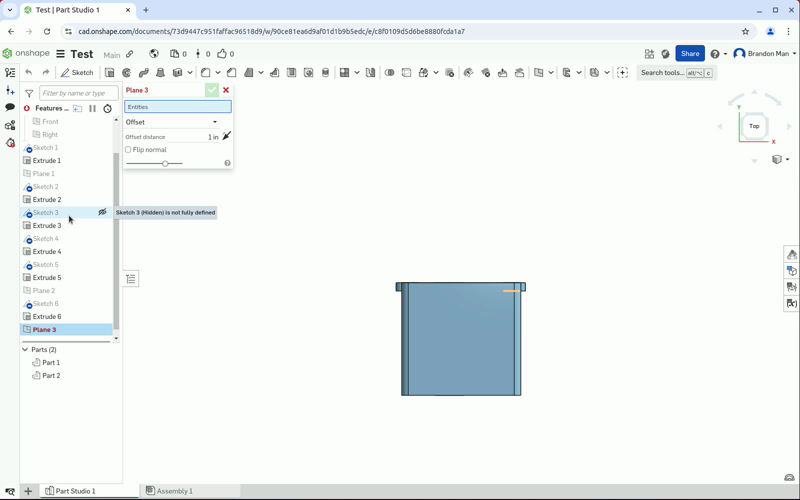
scroll(3)
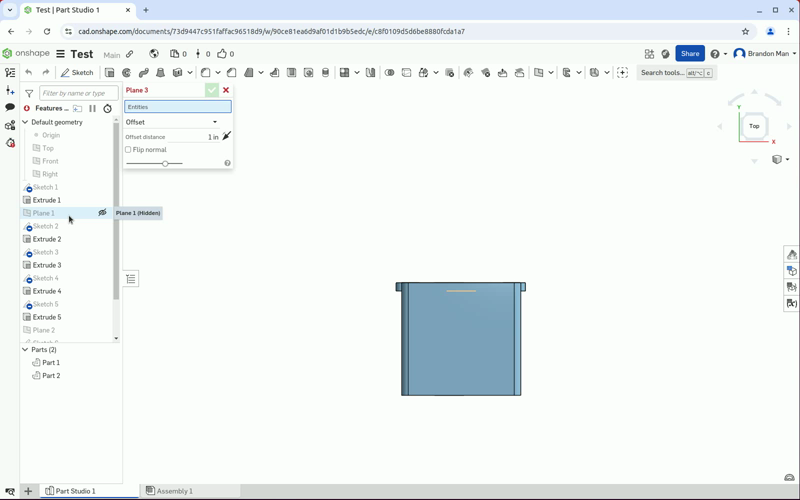
mouse_move(69, 150)
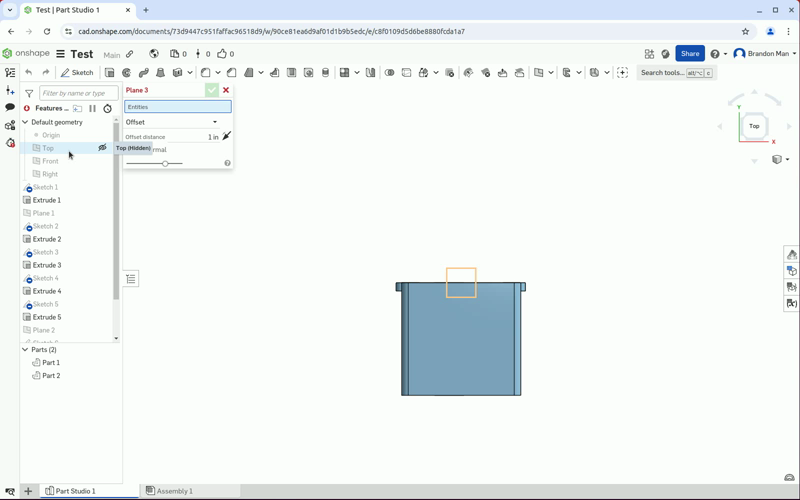
click(69, 150)
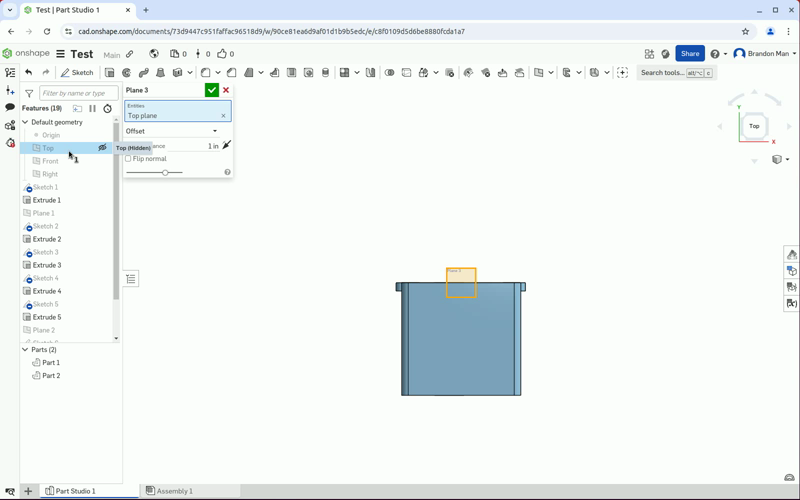
key(tab, 2)
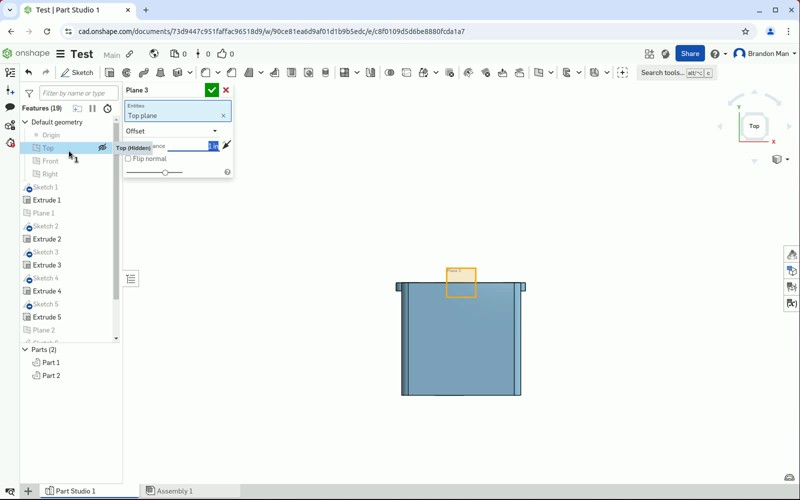
text(1.695)
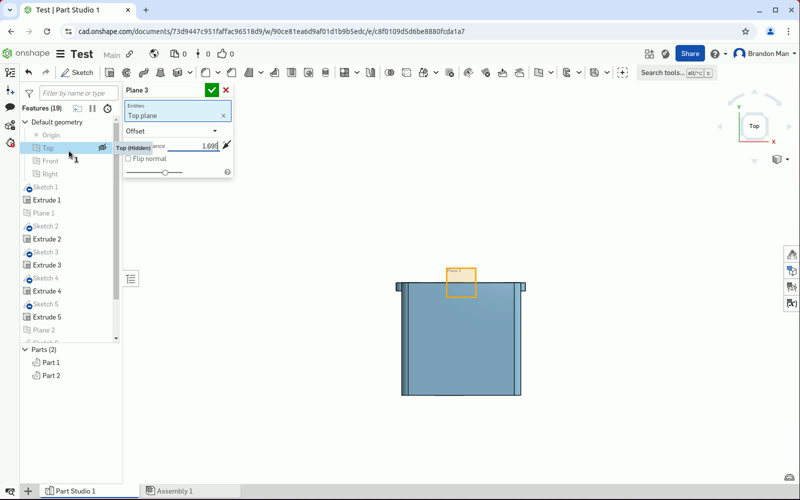
key(enter, 2)
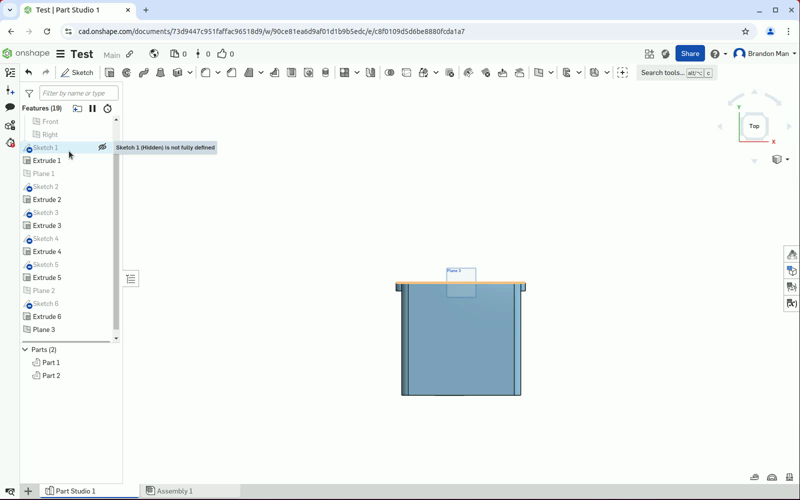
key(shift+s)
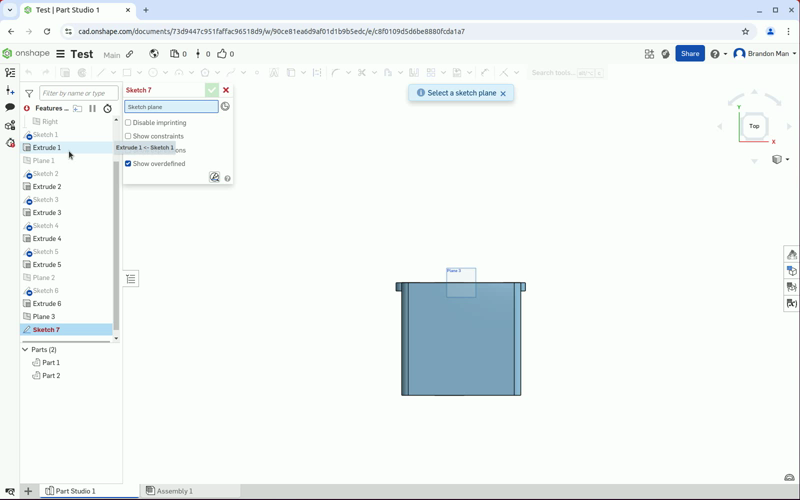
mouse_move(69, 319)
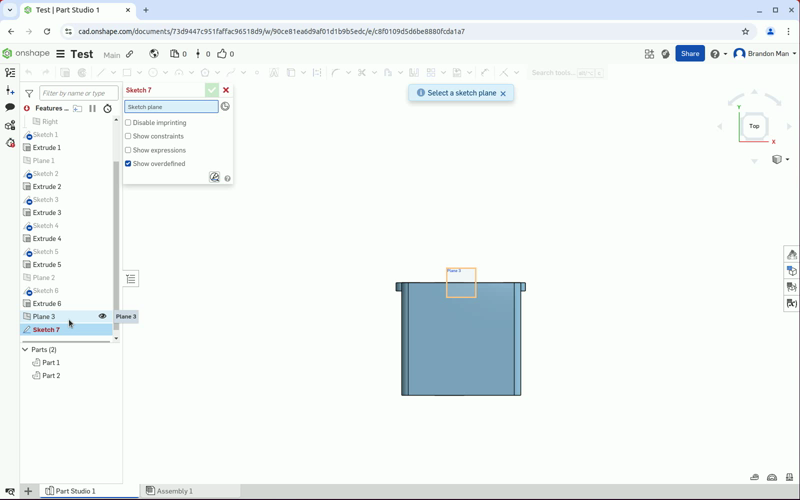
click(69, 319)
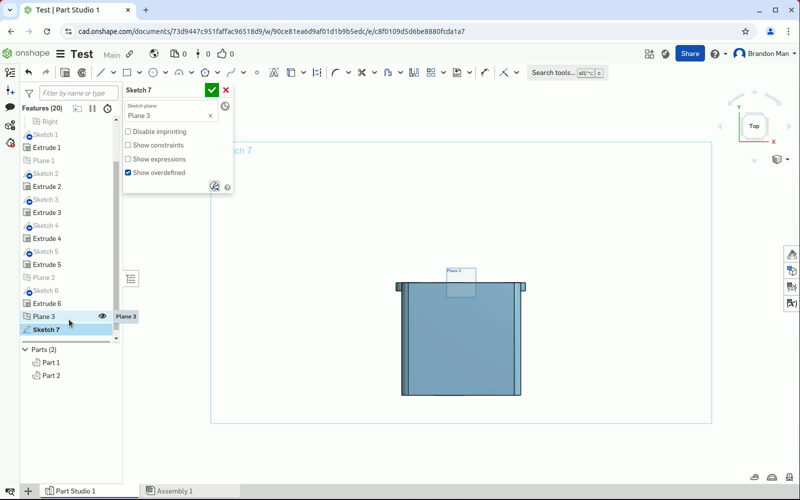
mouse_move(73, 352)
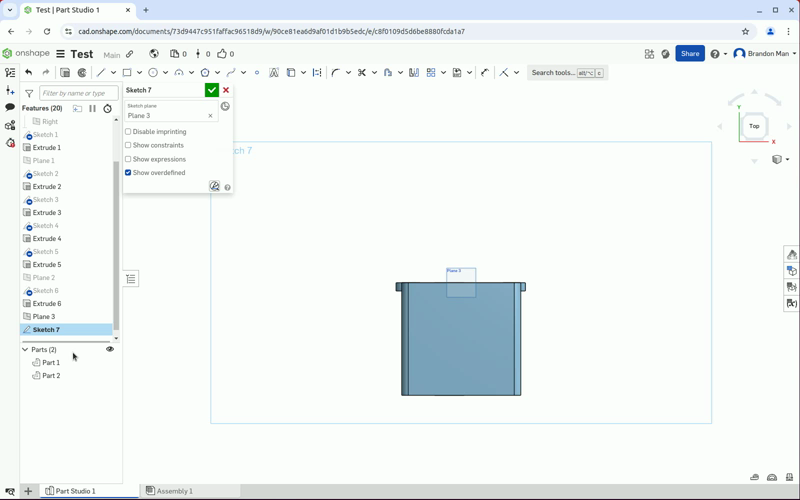
key(y)
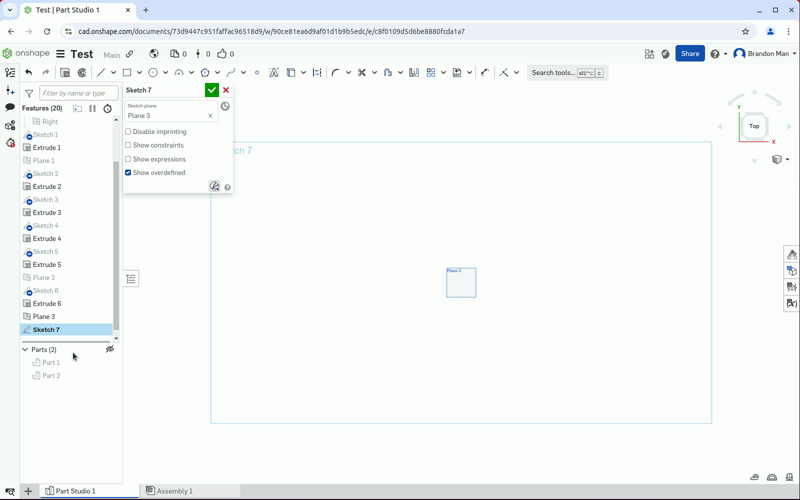
key(c)
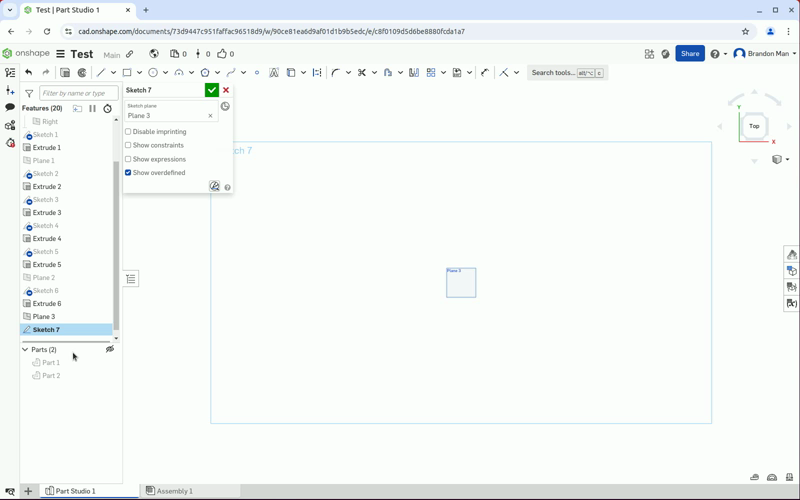
key_down(shift)
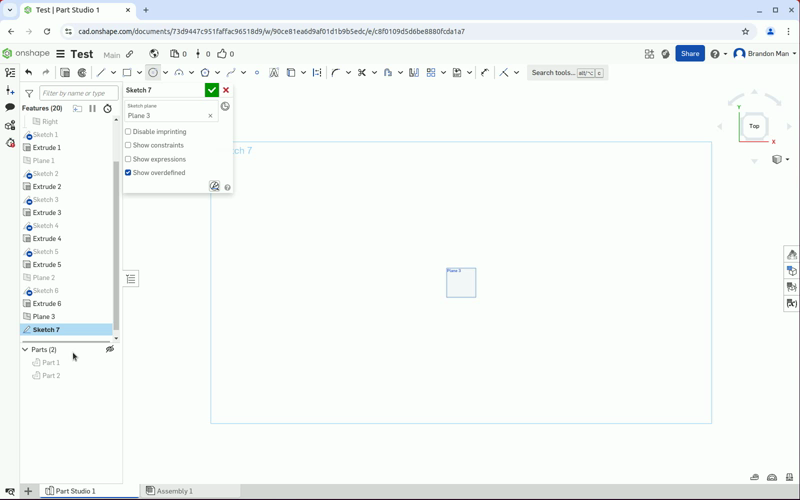
mouse_move(505, 337)
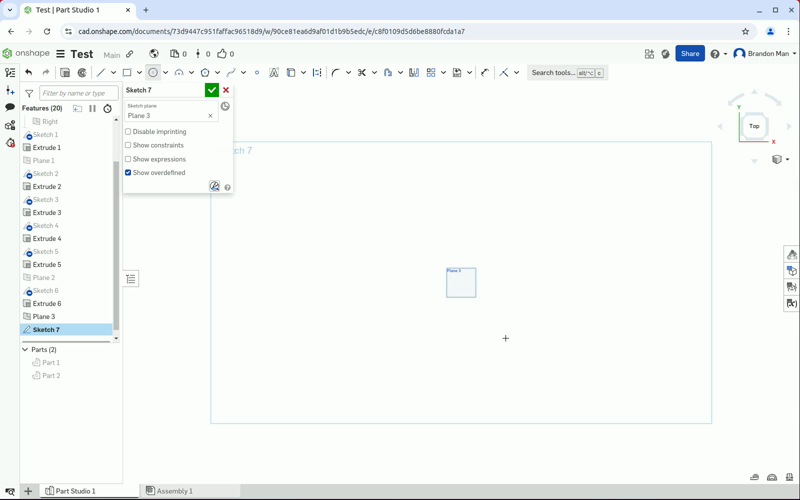
click(505, 337)
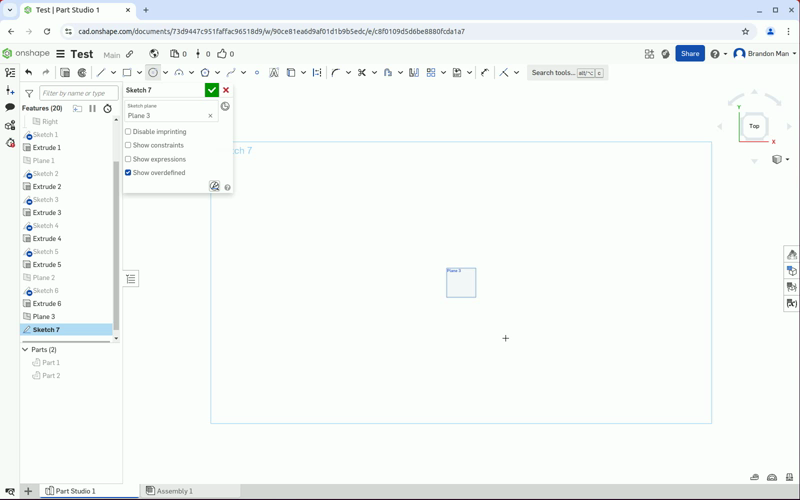
key_up(shift)
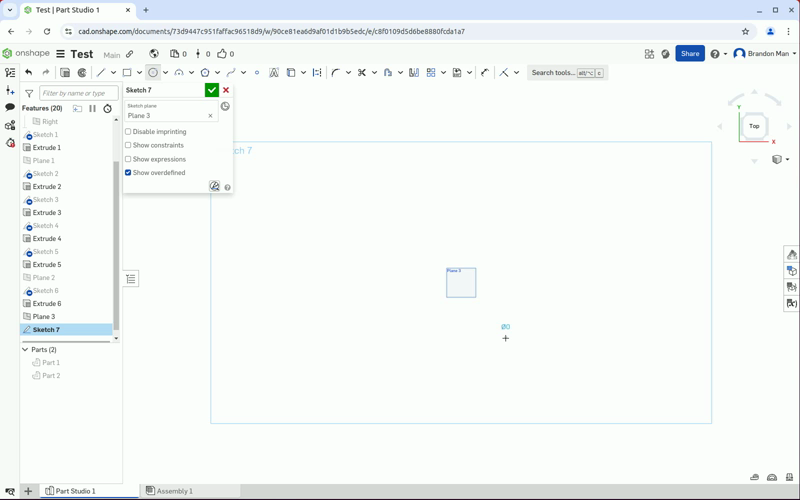
mouse_move(512, 337)
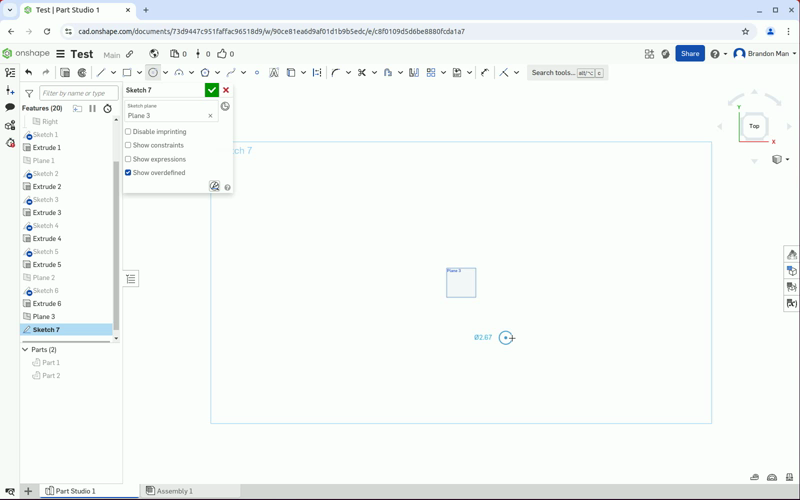
click(512, 337)
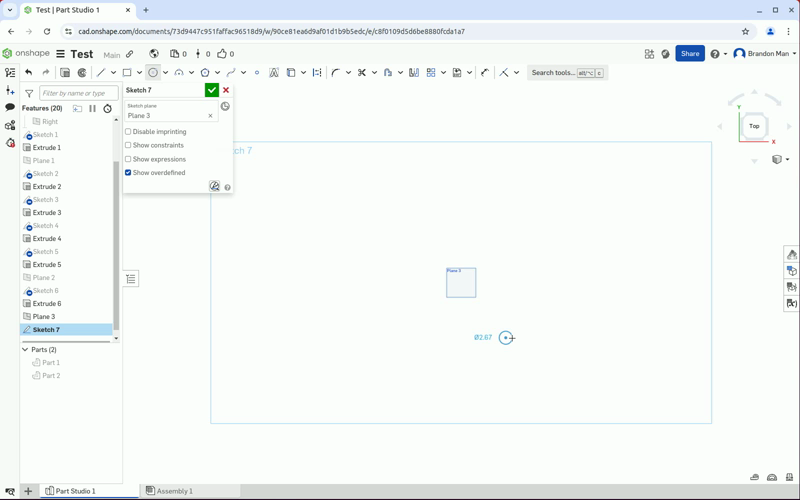
key(esc)
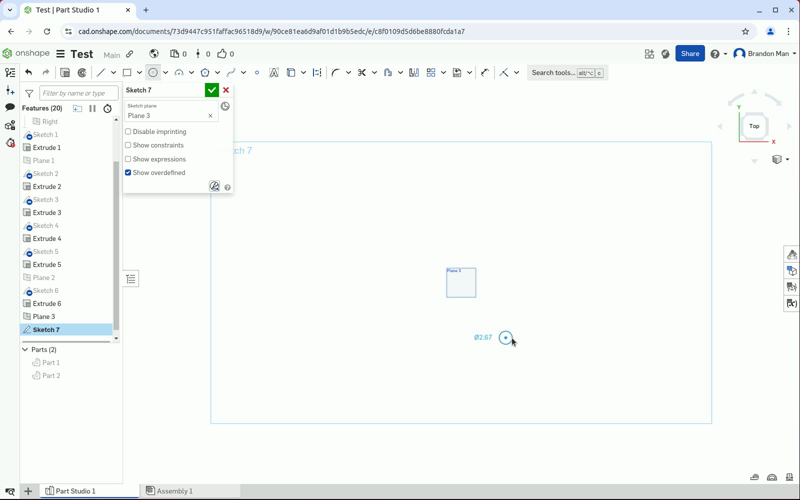
mouse_move(504, 343)
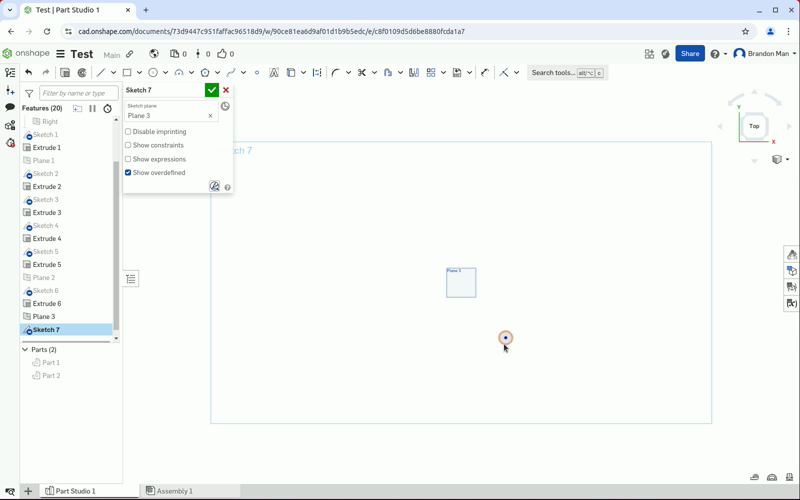
scroll(6)
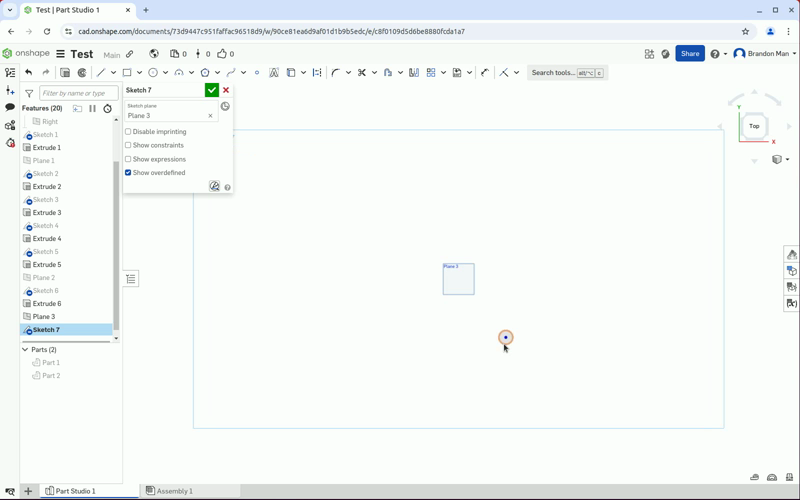
scroll(6)
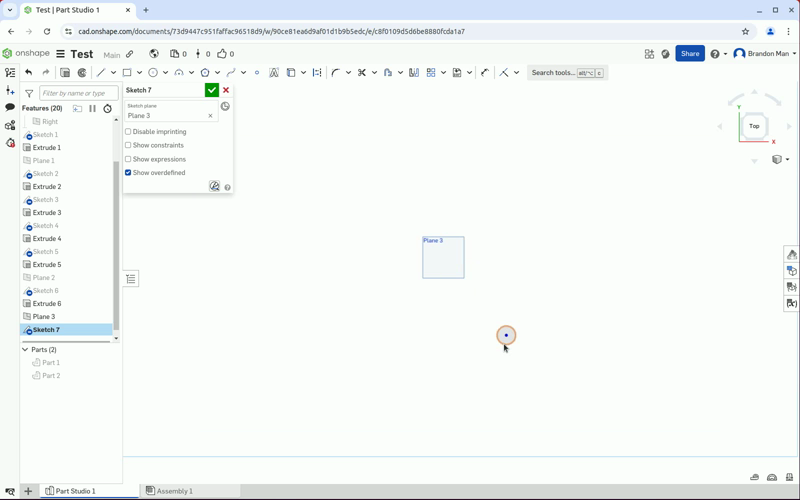
scroll(6)
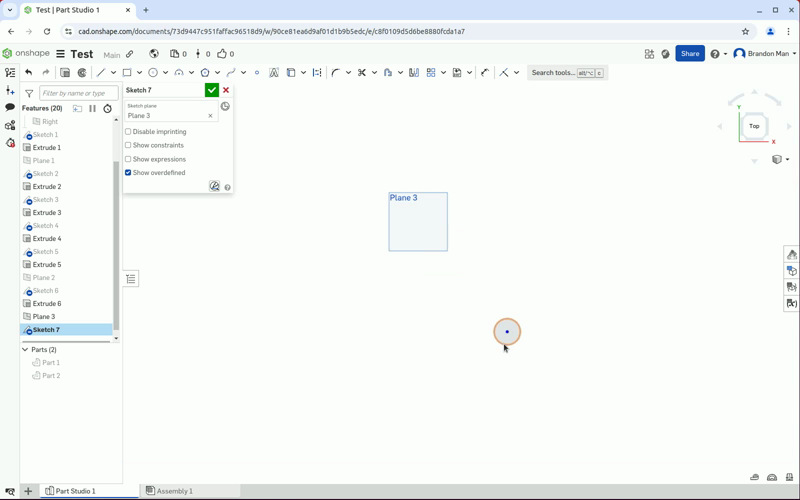
scroll(6)
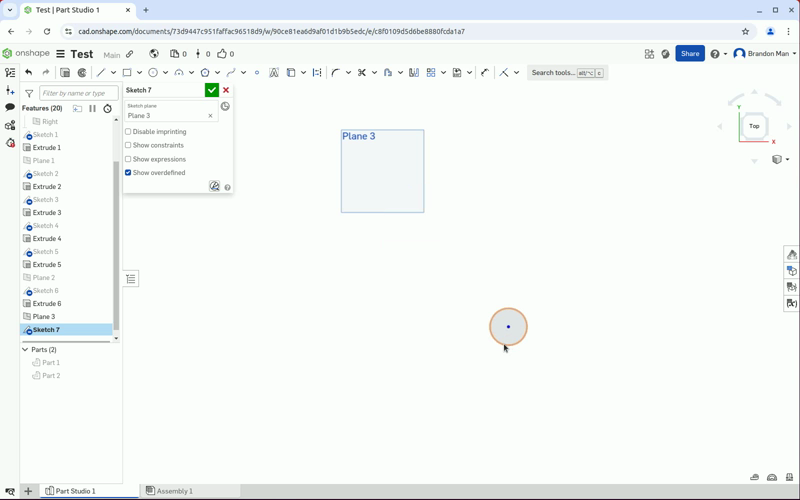
scroll(6)
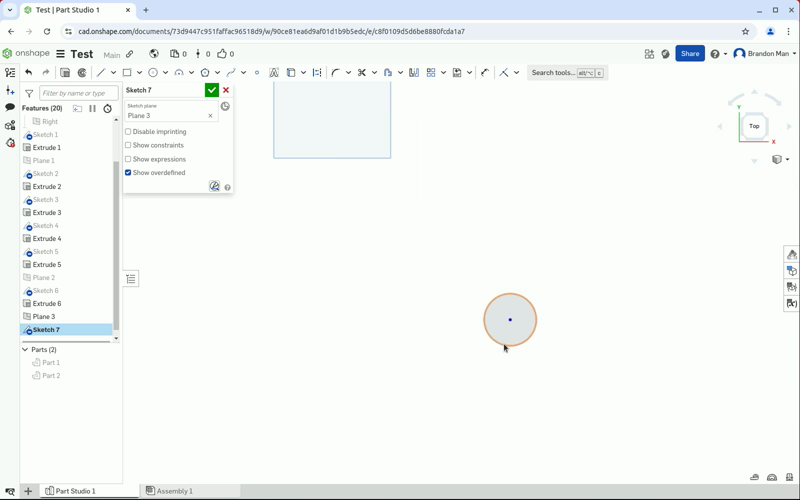
scroll(6)
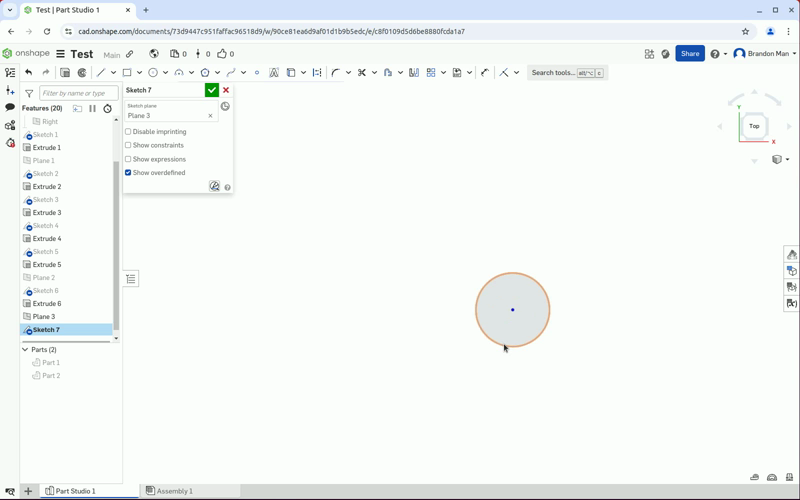
scroll(6)
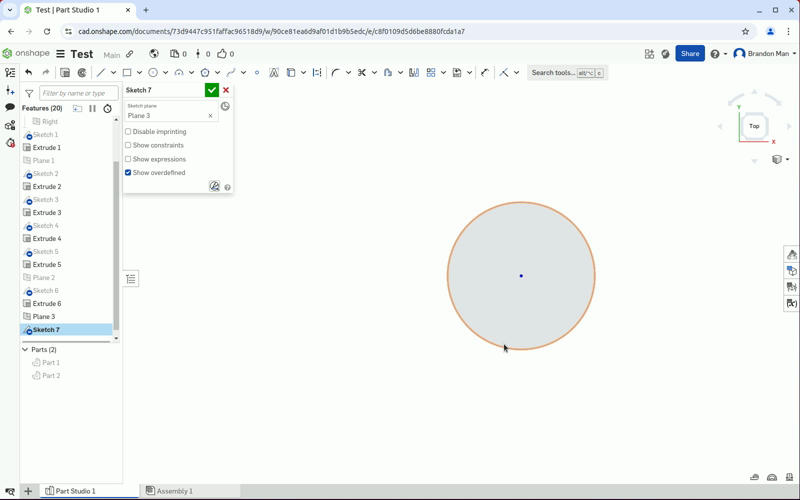
click(504, 343)
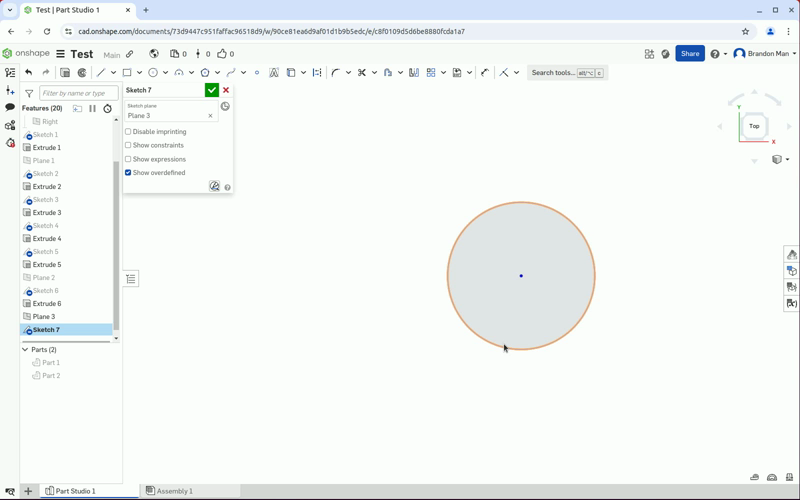
scroll(-6)
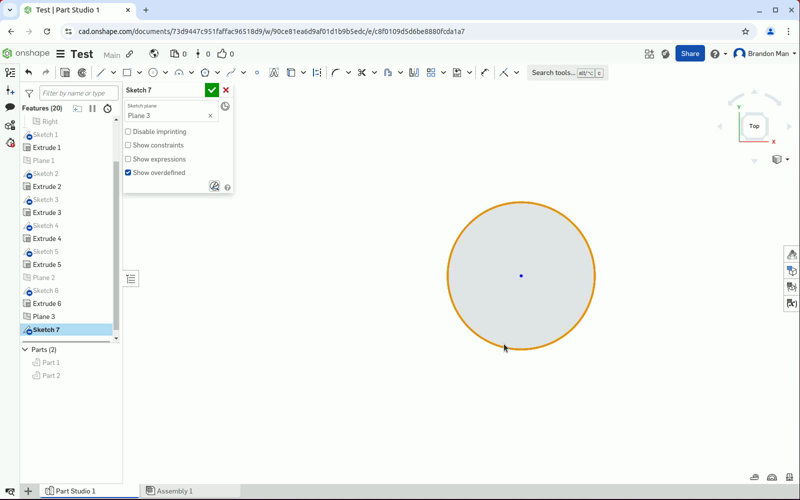
scroll(-6)
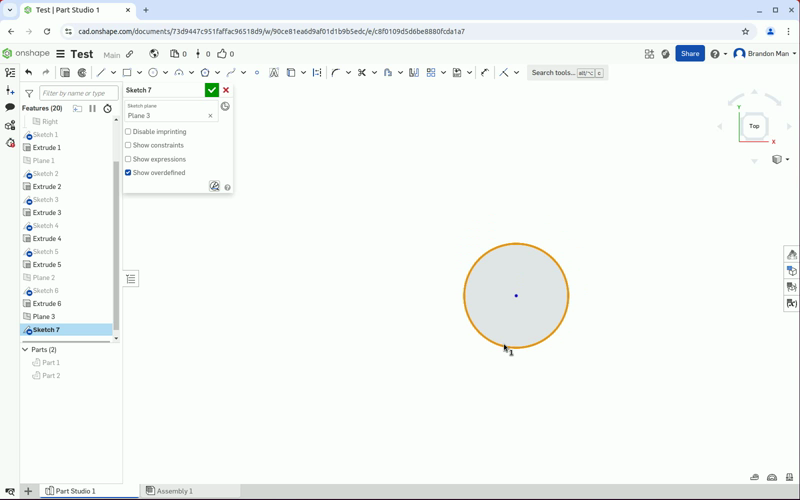
scroll(-6)
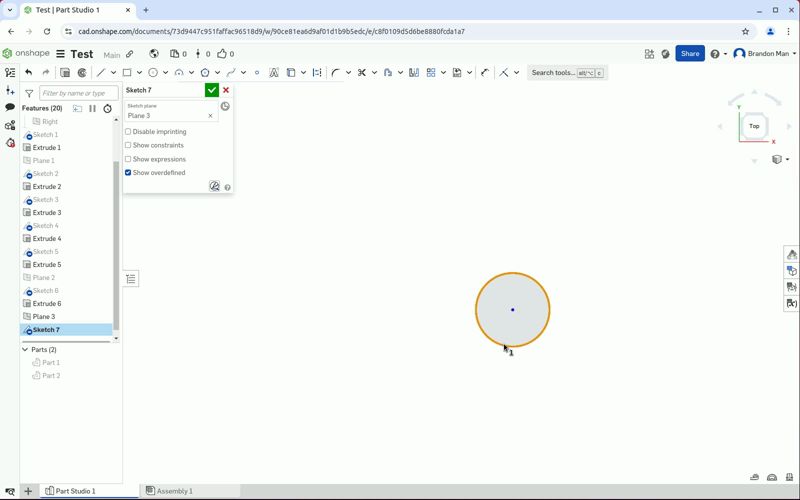
scroll(-6)
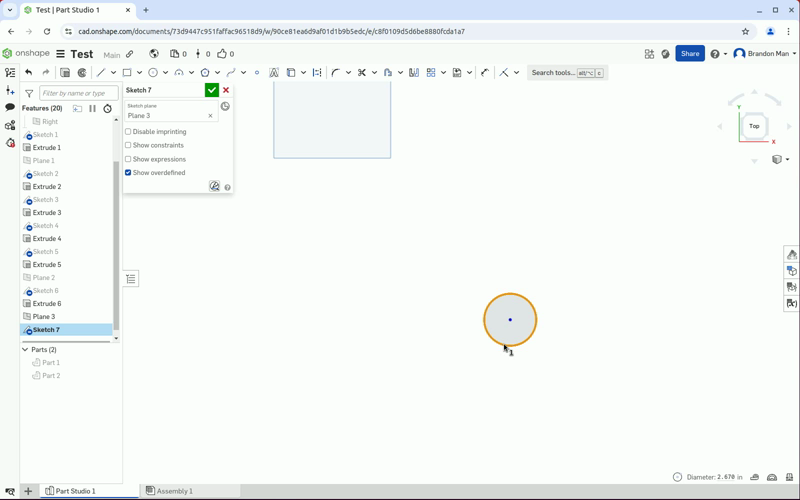
scroll(-6)
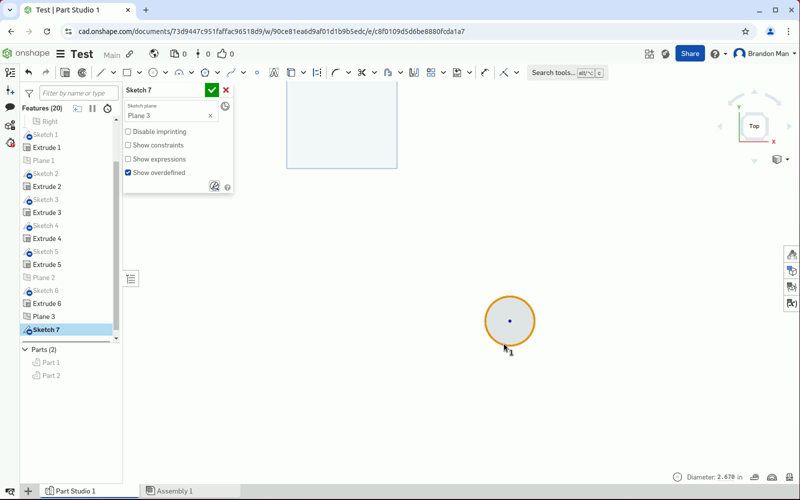
scroll(-6)
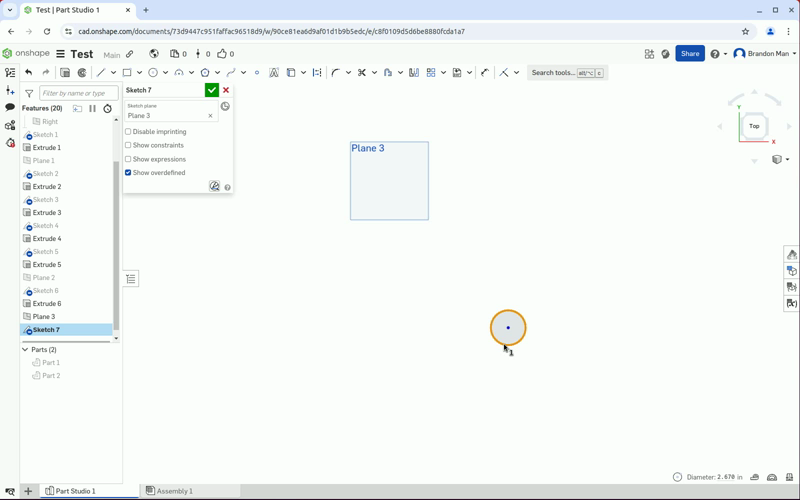
scroll(-6)
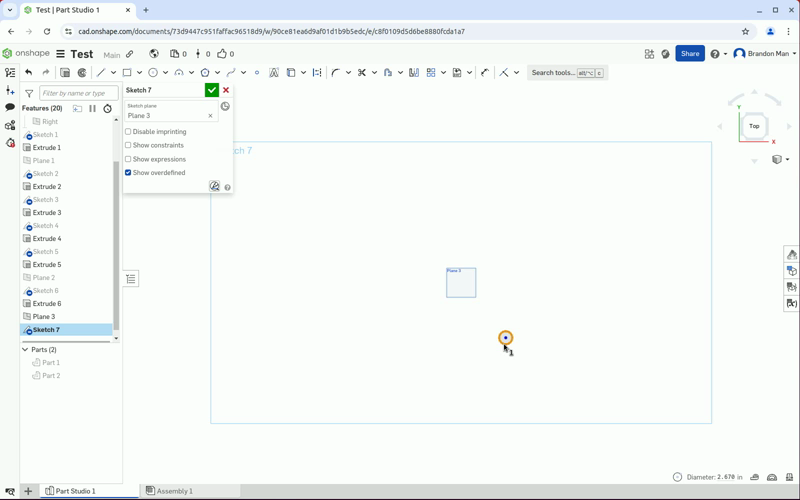
mouse_move(73, 352)
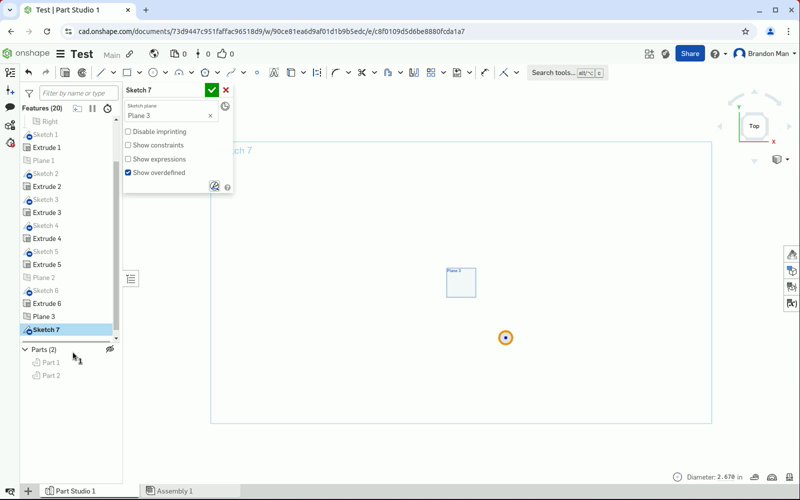
key(shift+y)
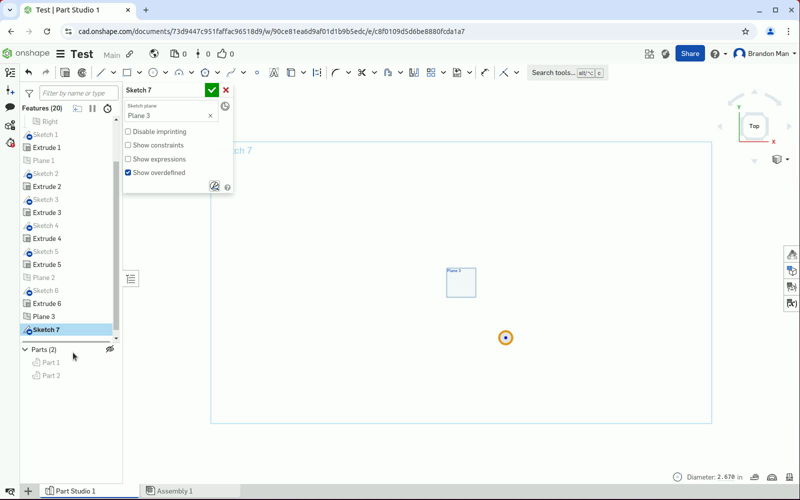
key(shift+e)
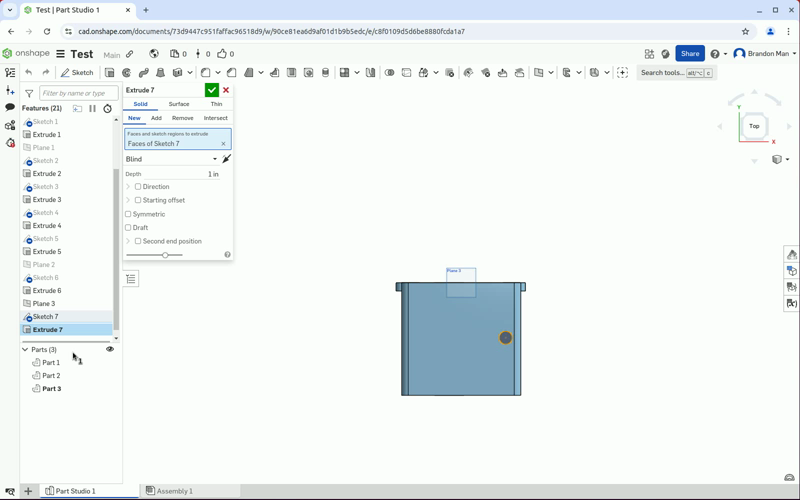
mouse_move(143, 106)
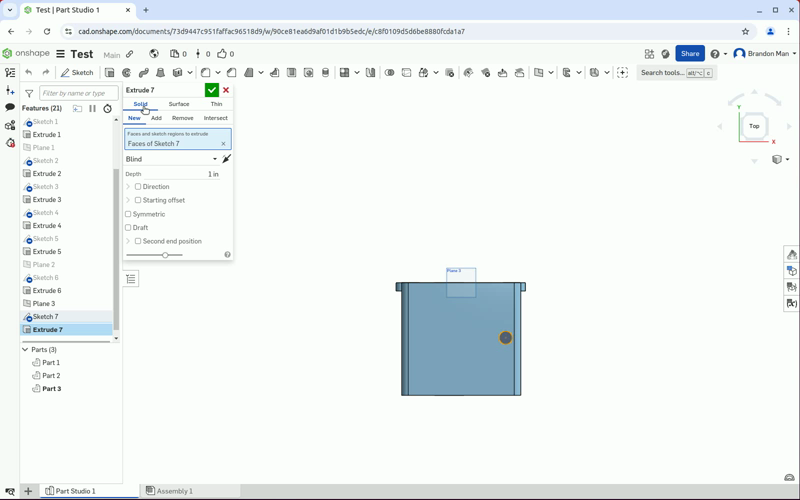
click(143, 106)
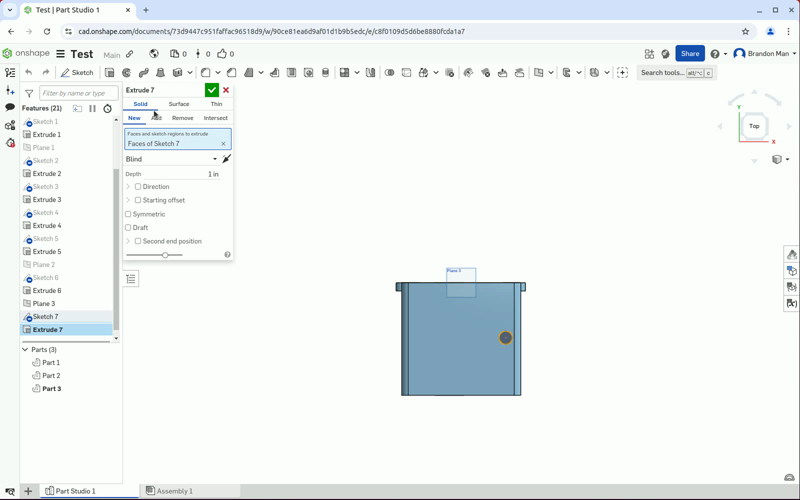
mouse_move(186, 120)
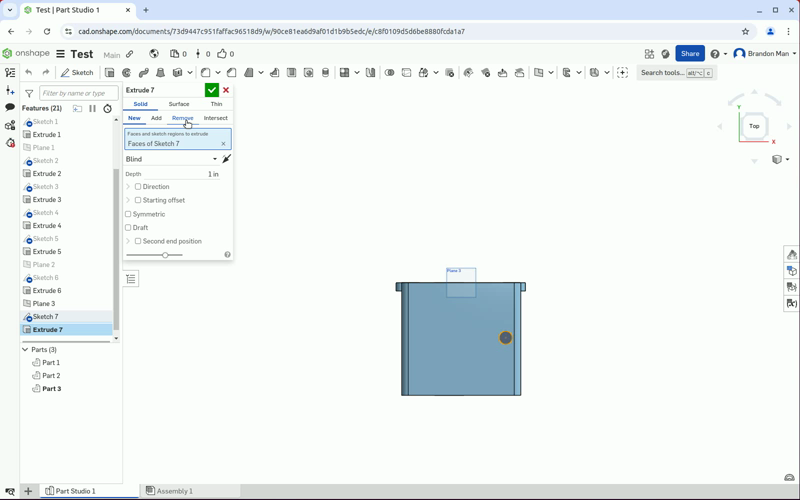
click(186, 120)
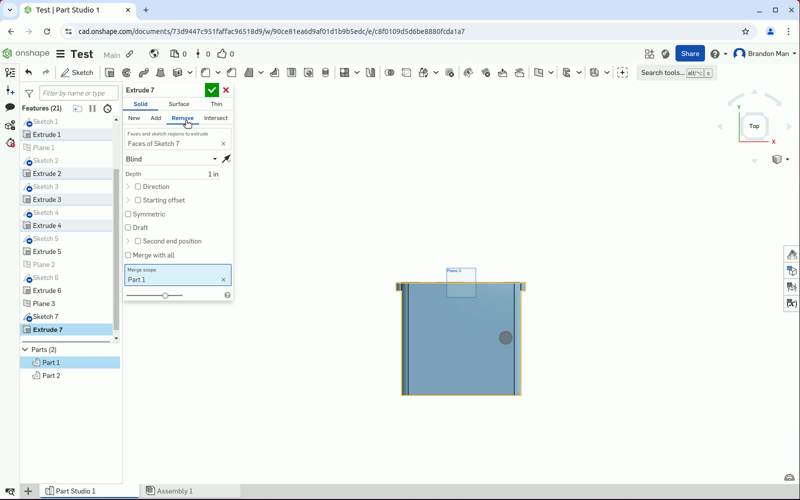
key(tab, 4)
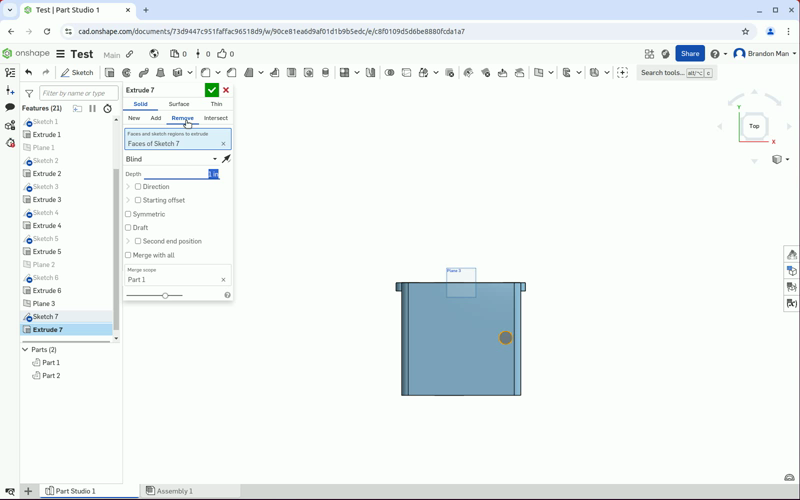
text(14.443)
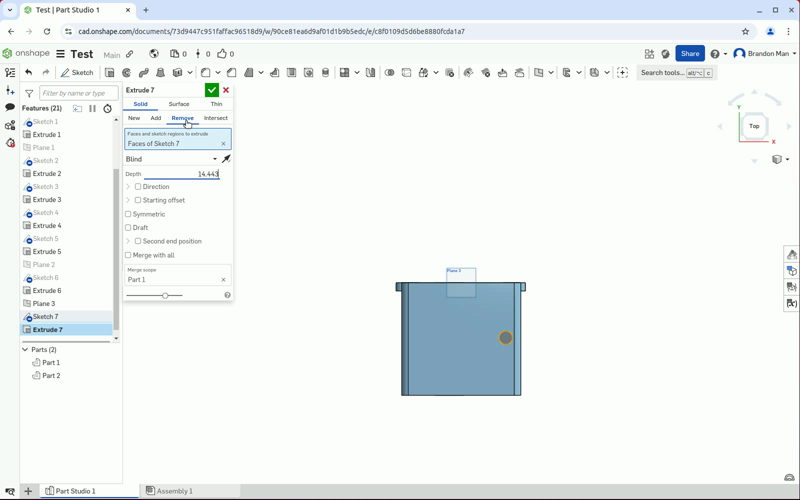
key(tab, 6)
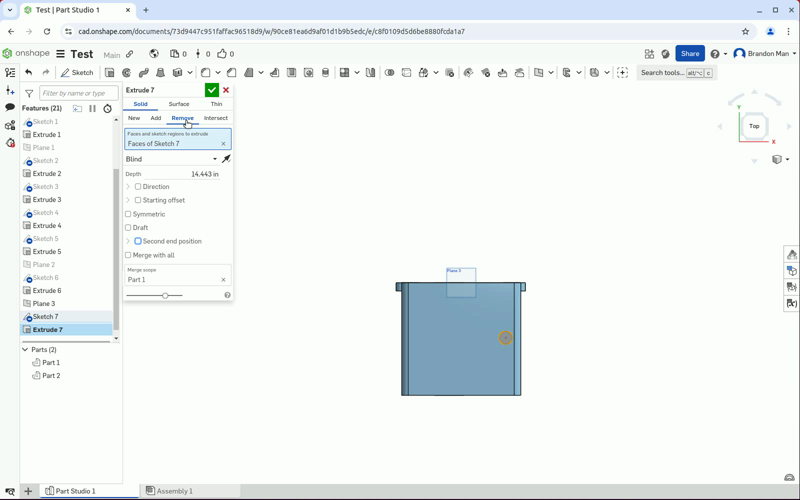
key(space)
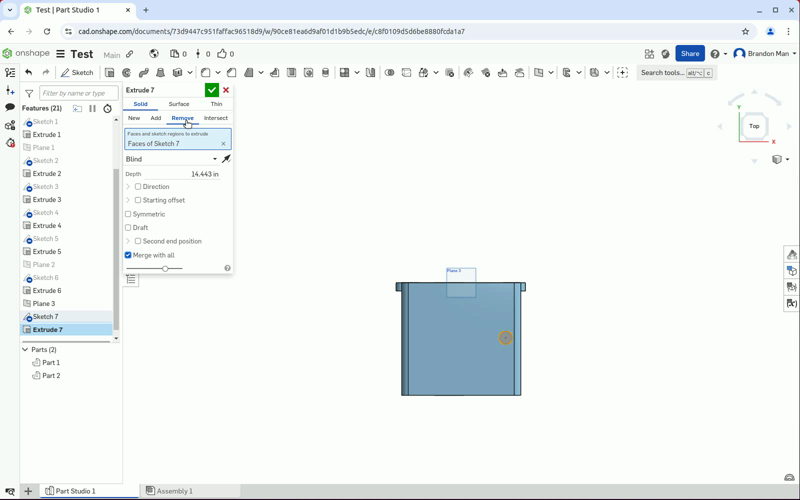
key(enter)
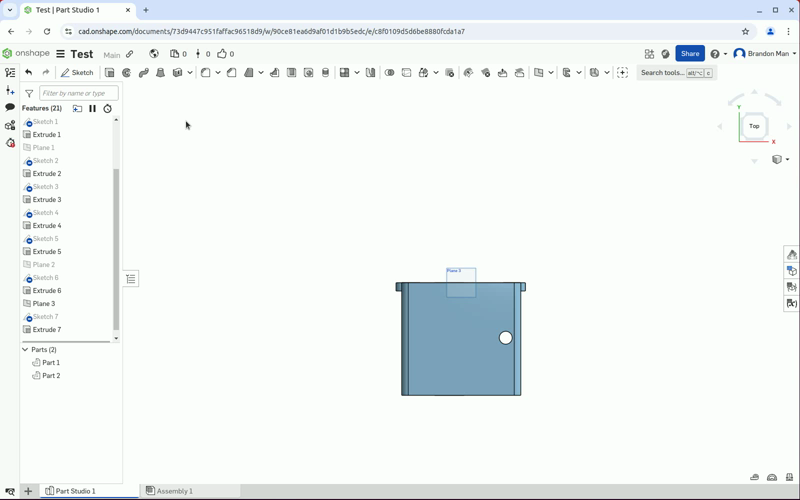
key(shift+h)
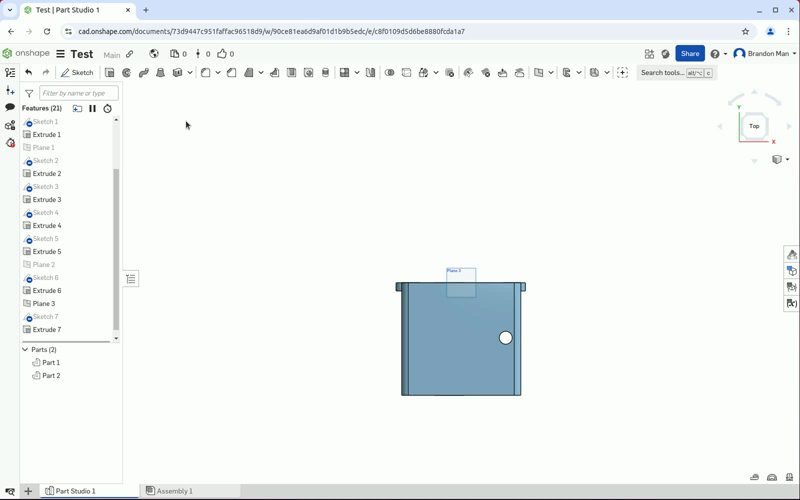
key(shift+h)
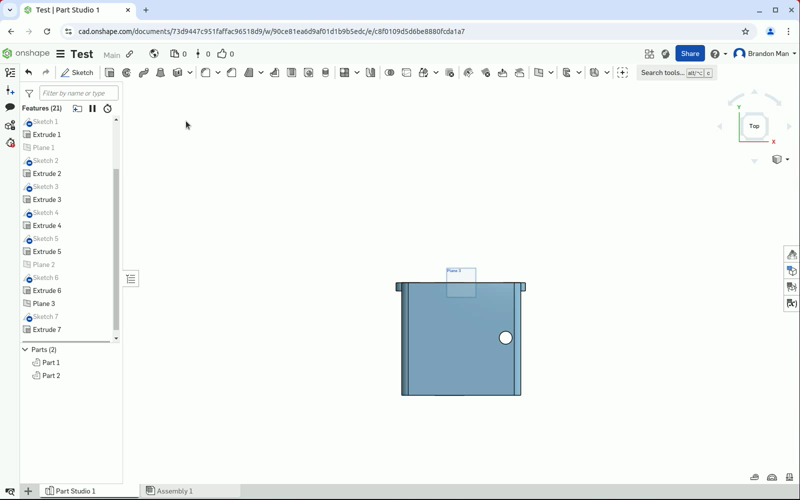
mouse_move(69, 124)
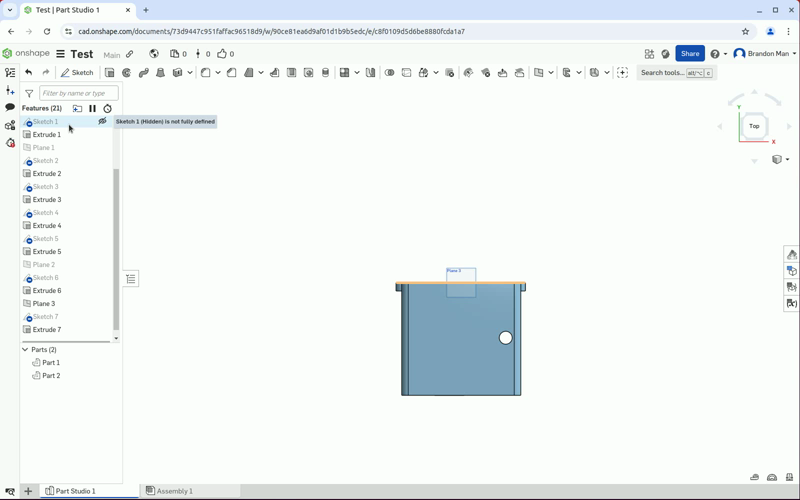
click(69, 124)
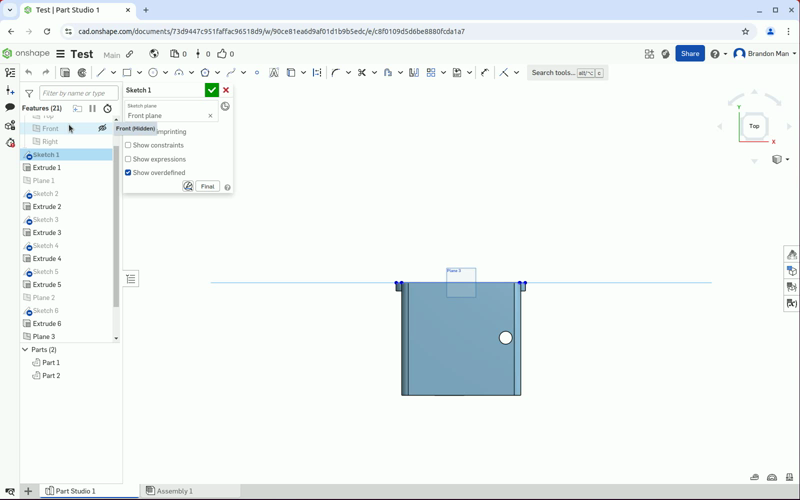
mouse_move(229, 92)
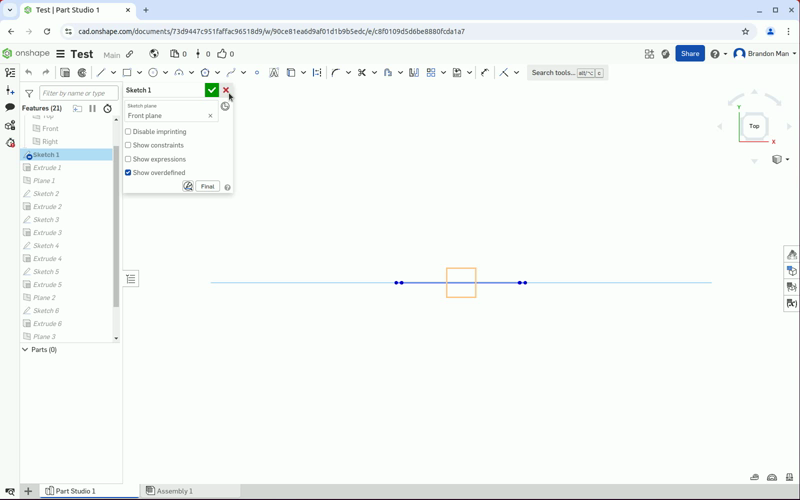
click(229, 92)
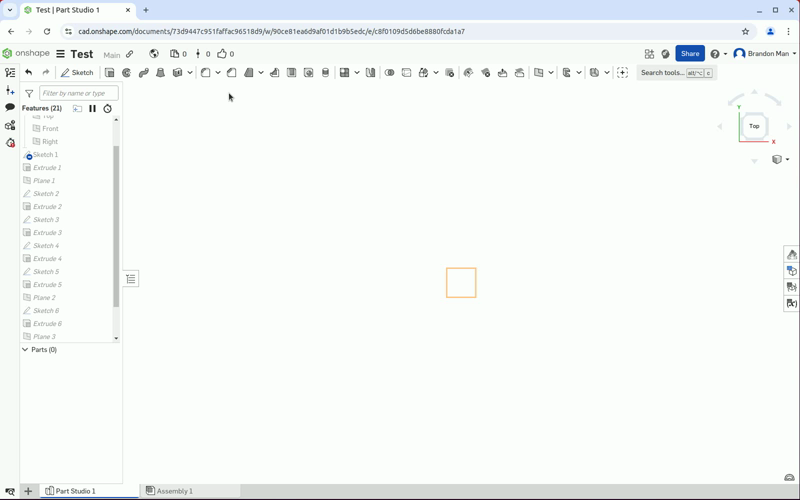
key(shift+s)
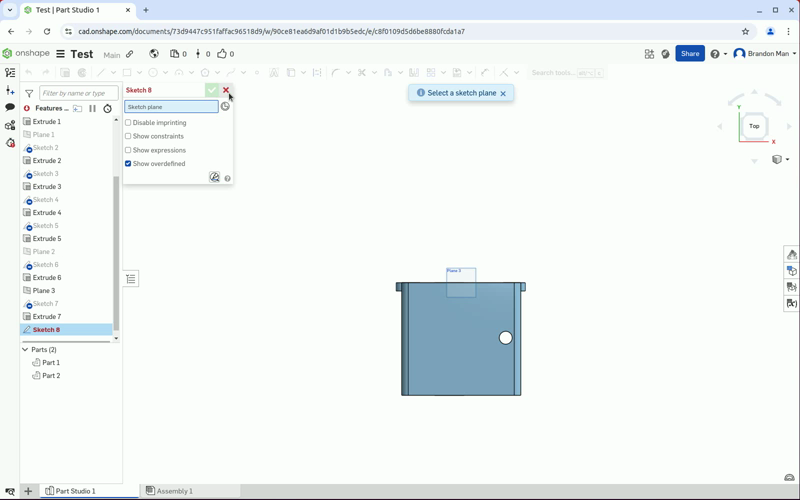
mouse_move(69, 293)
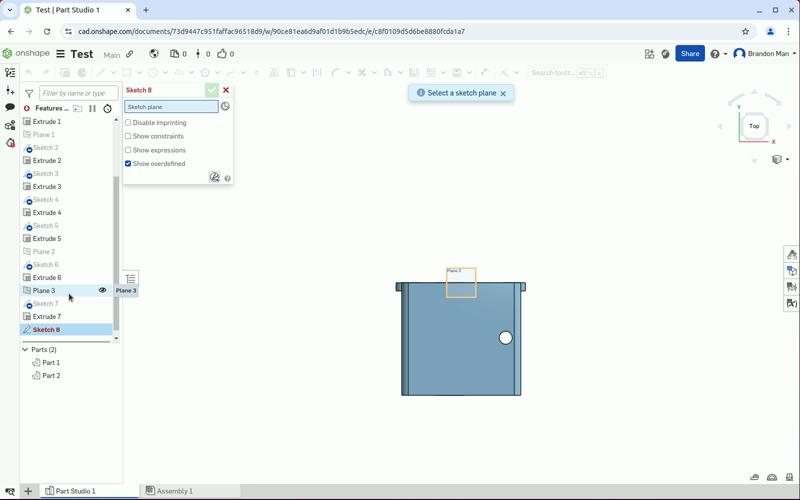
click(69, 293)
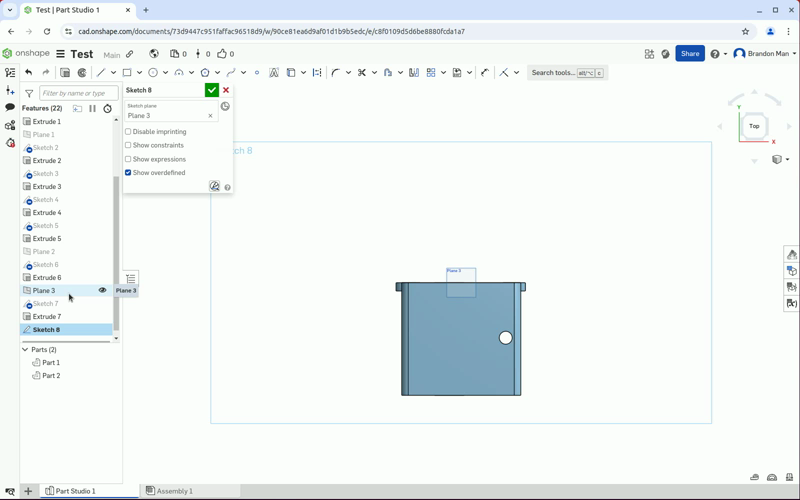
mouse_move(73, 352)
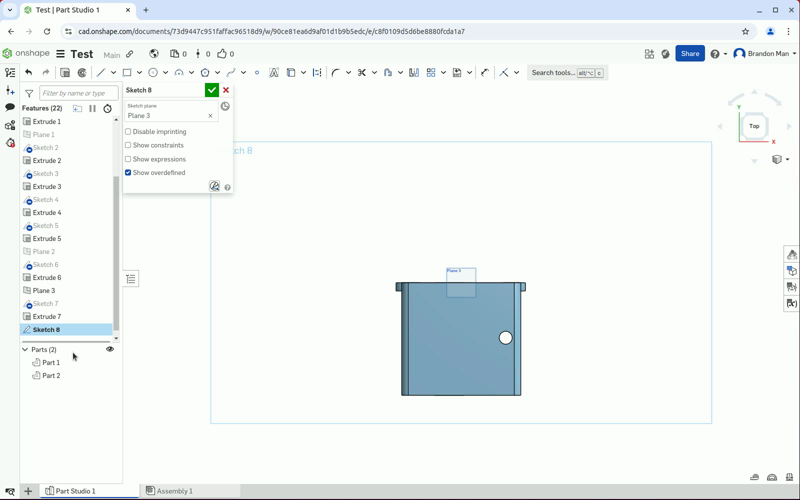
key(y)
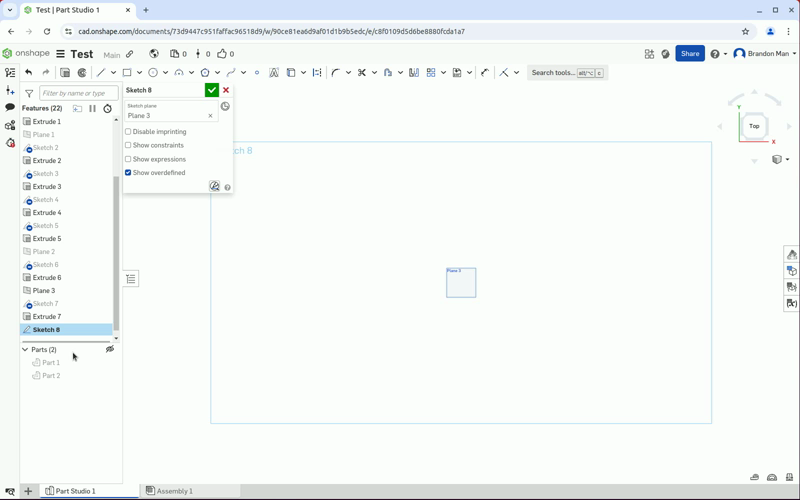
key(c)
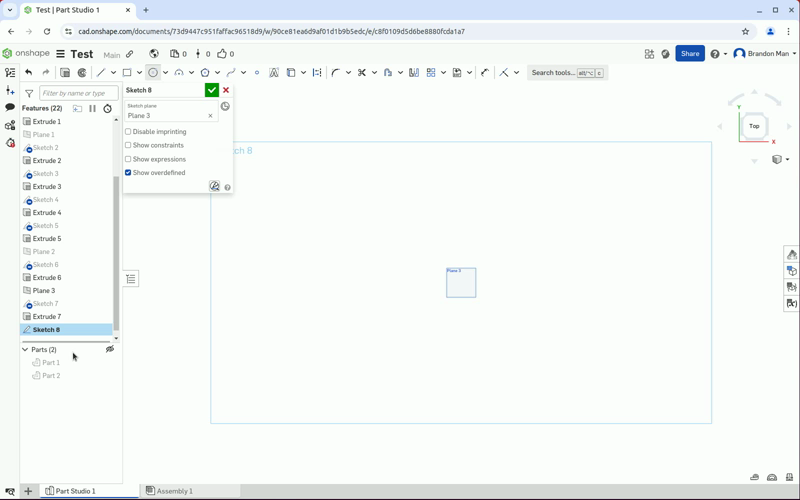
key_down(shift)
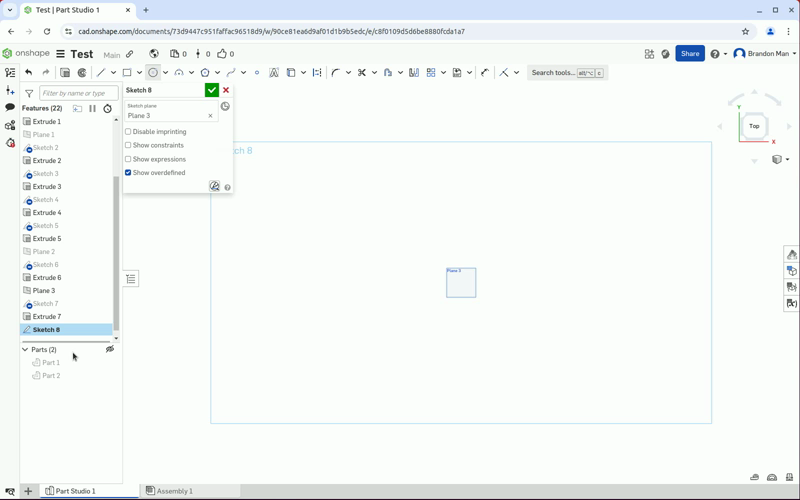
mouse_move(477, 352)
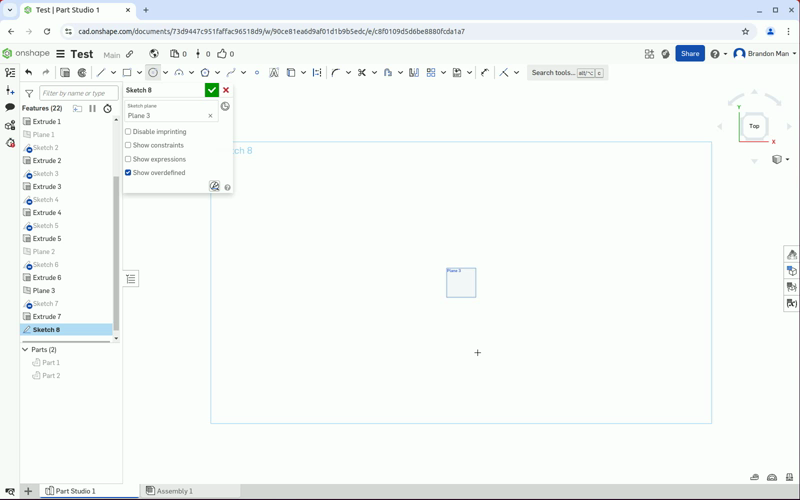
click(477, 352)
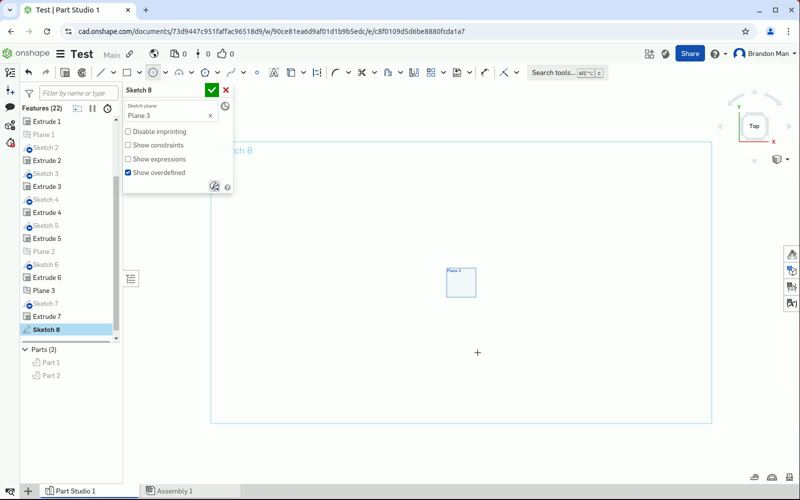
key_up(shift)
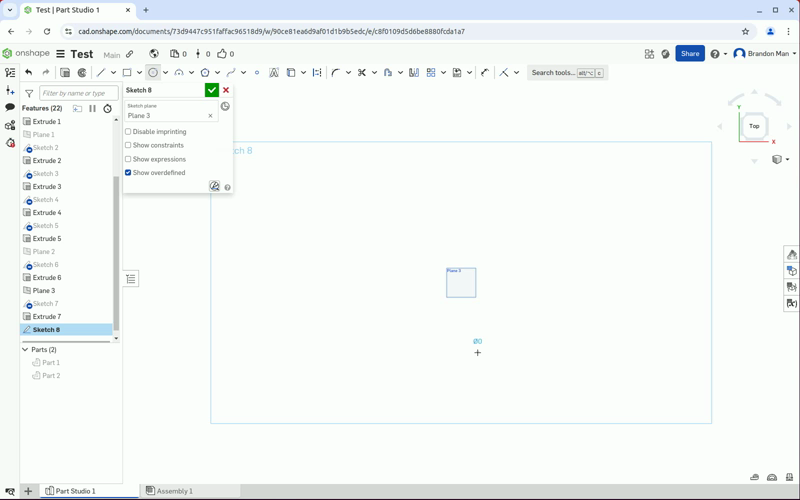
mouse_move(483, 352)
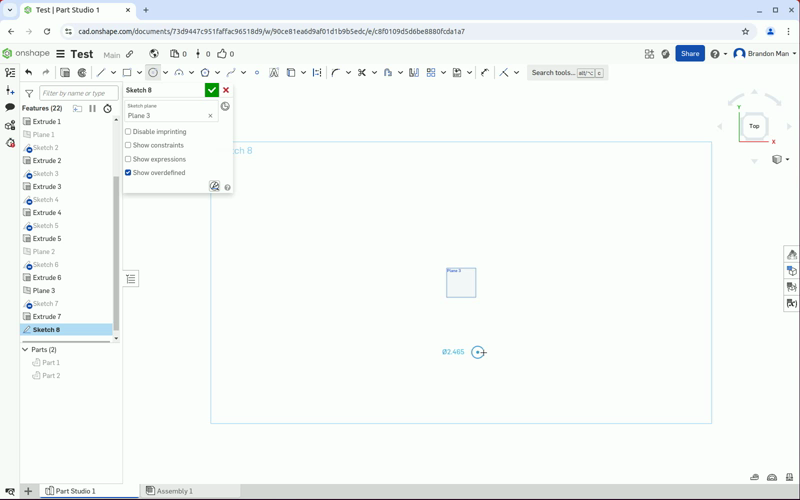
click(483, 352)
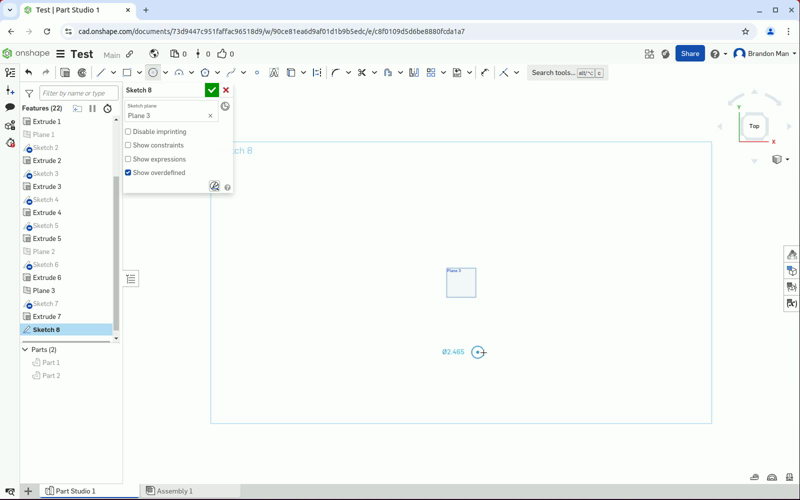
key(esc)
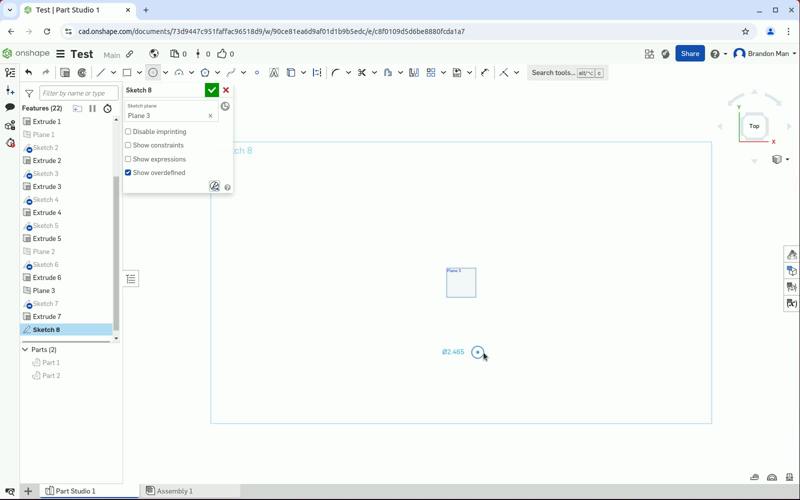
mouse_move(482, 351)
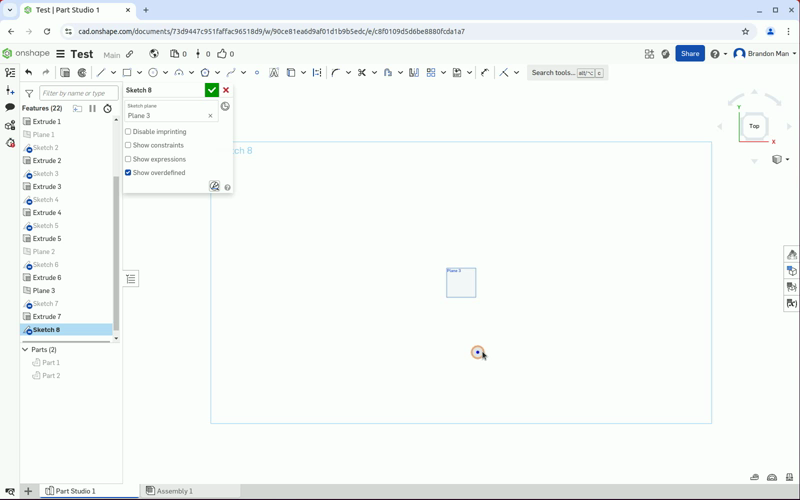
scroll(6)
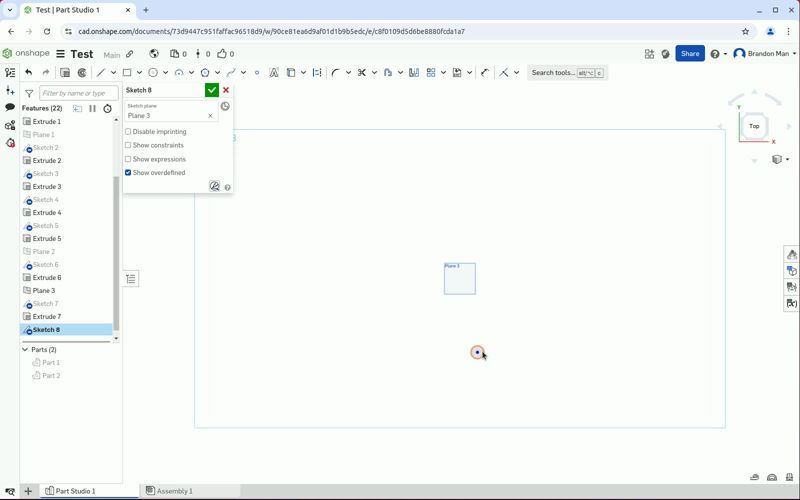
scroll(6)
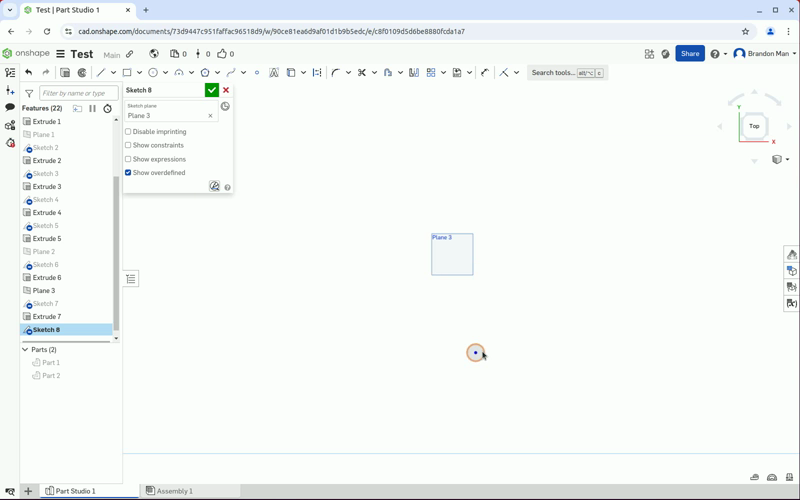
scroll(6)
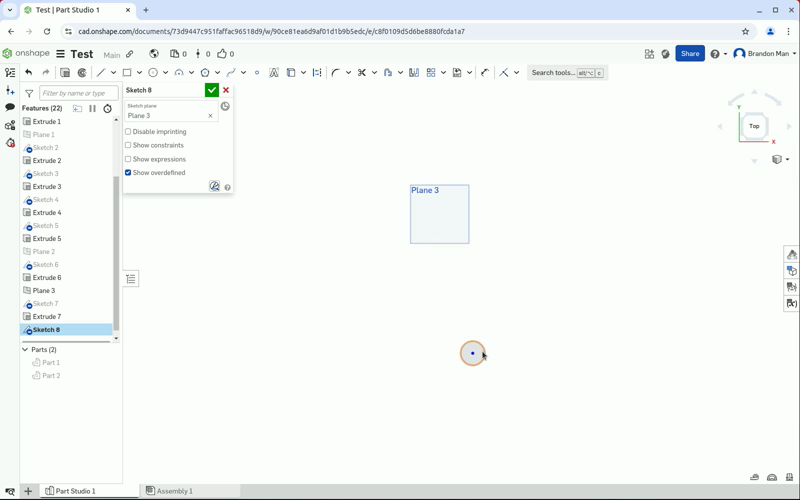
scroll(6)
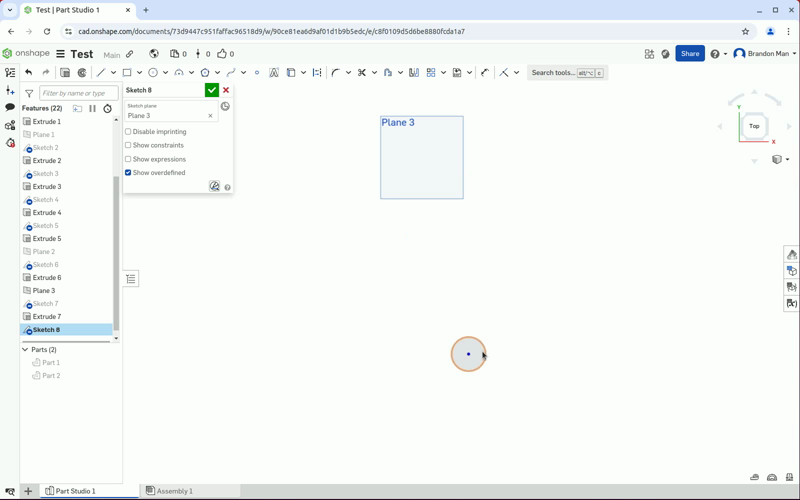
scroll(6)
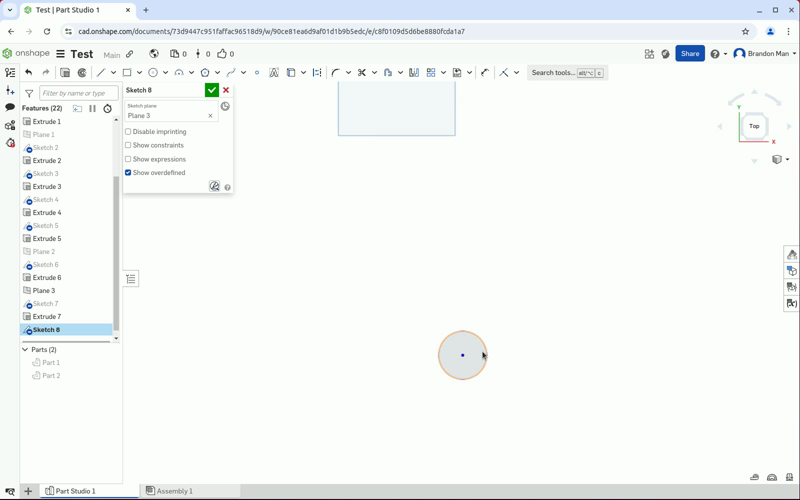
scroll(6)
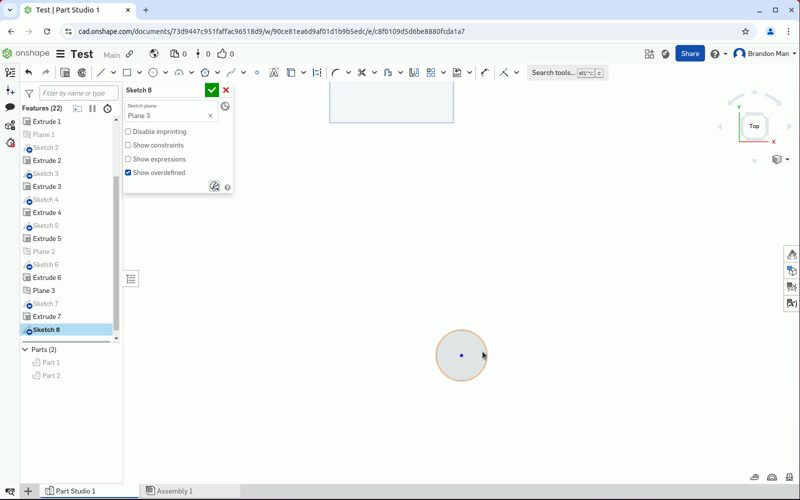
scroll(6)
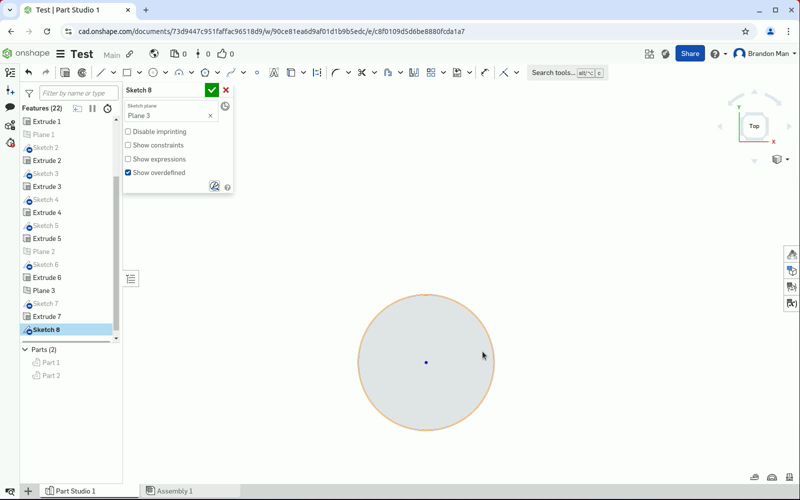
click(482, 351)
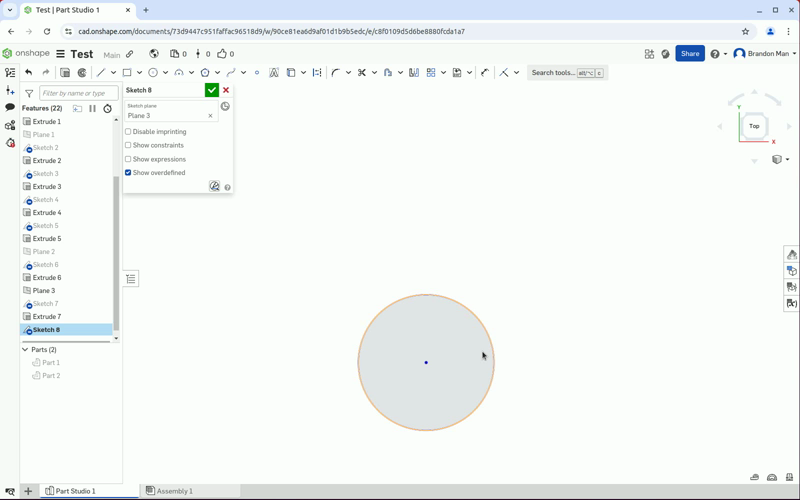
scroll(-6)
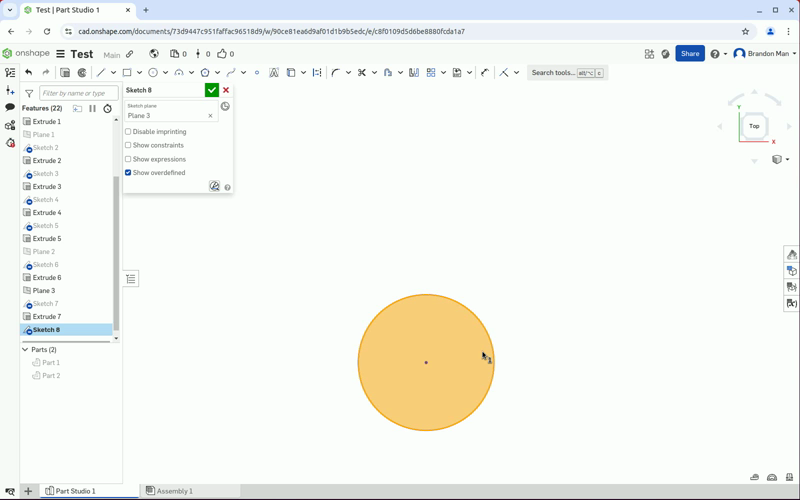
scroll(-6)
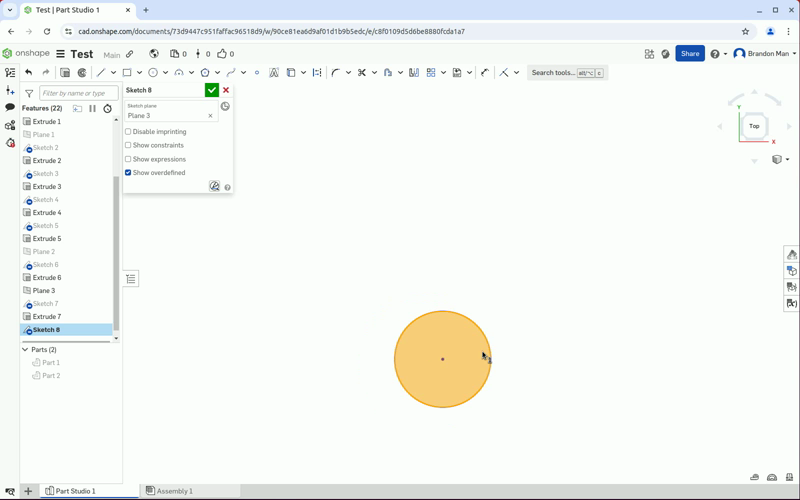
scroll(-6)
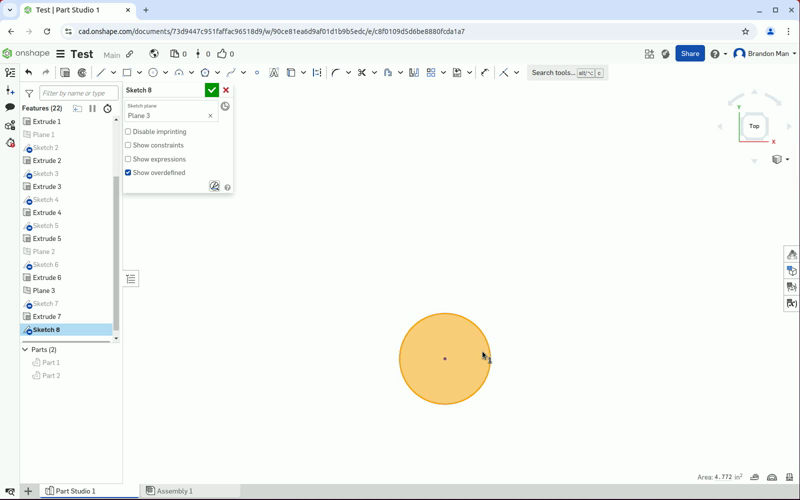
scroll(-6)
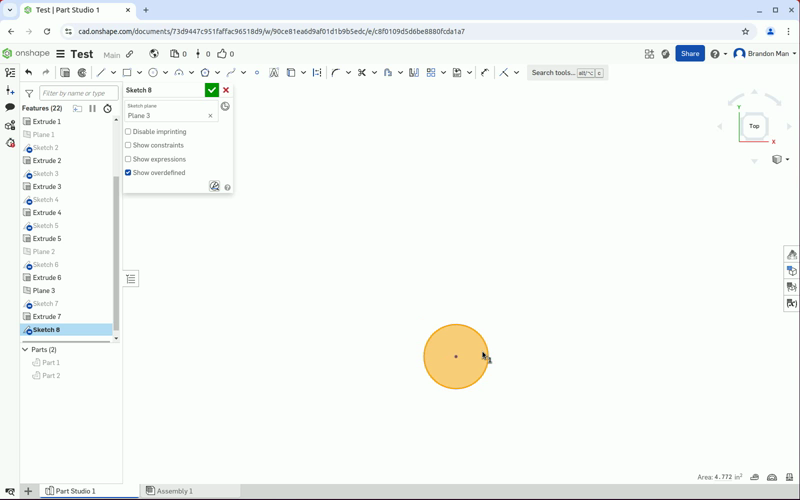
scroll(-6)
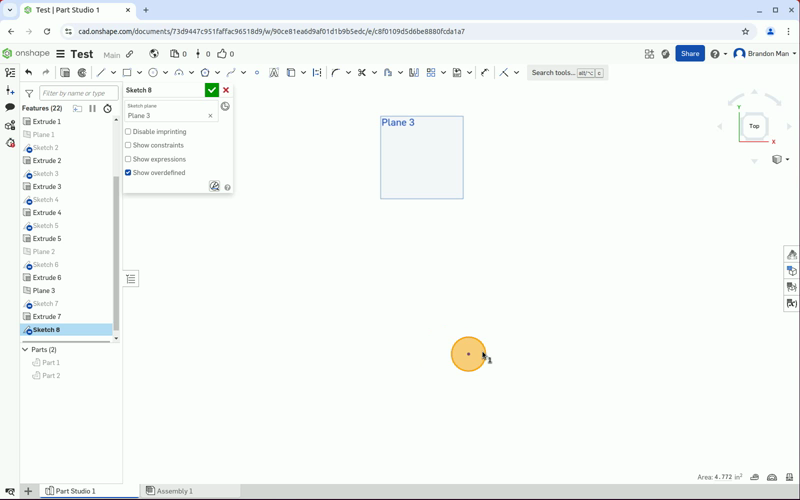
scroll(-6)
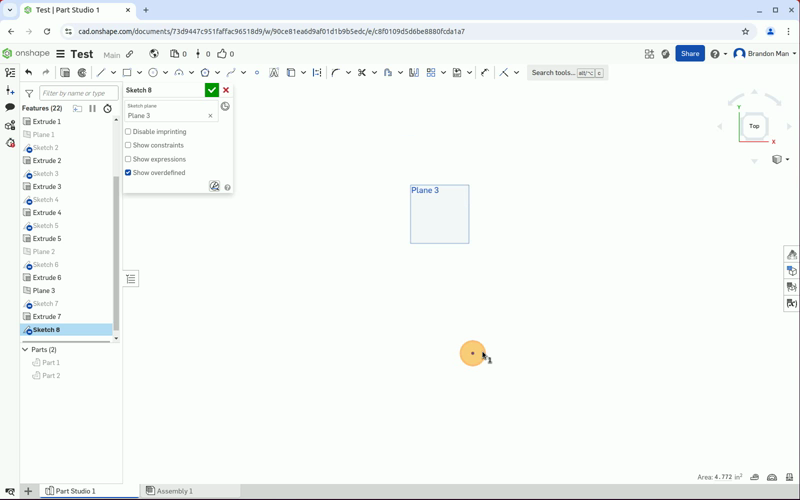
scroll(-6)
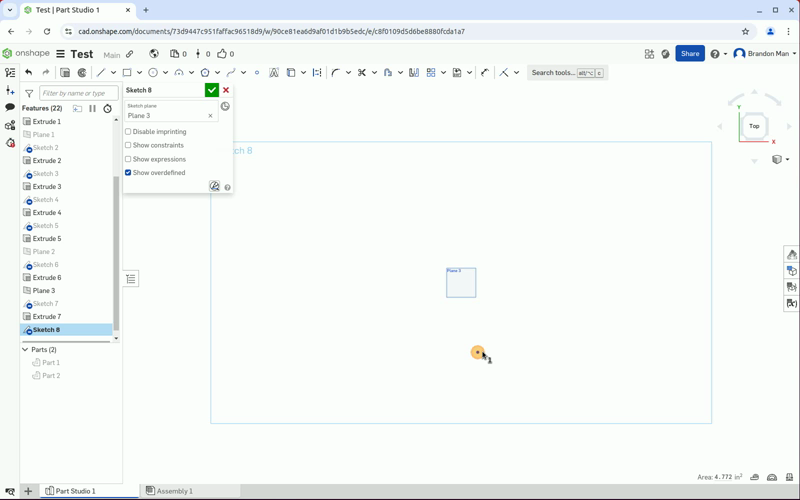
mouse_move(73, 352)
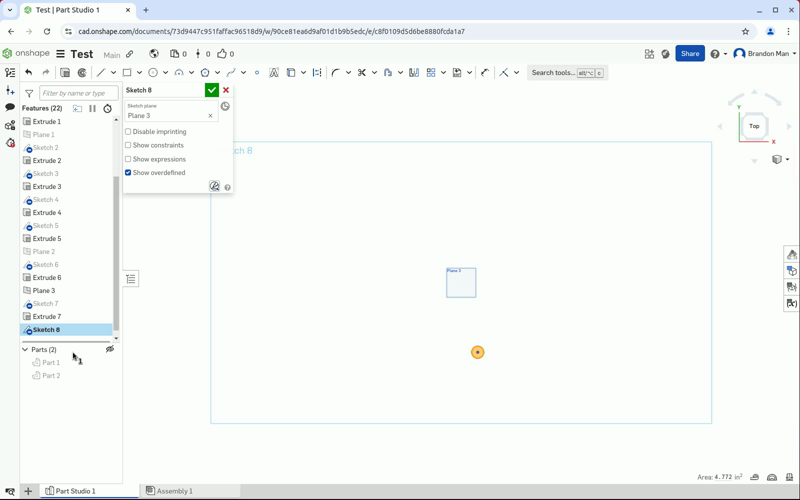
key(shift+y)
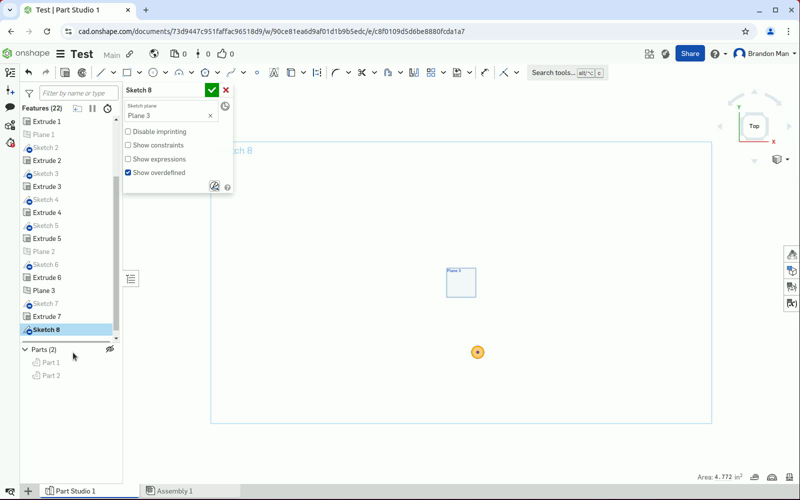
key(shift+e)
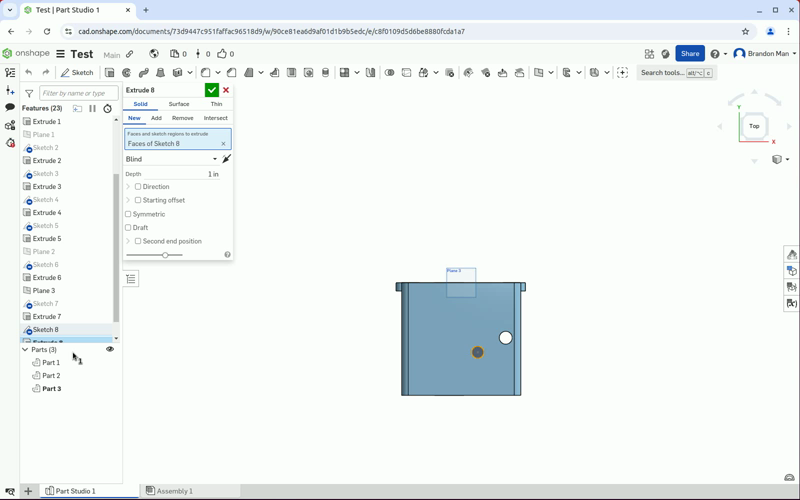
mouse_move(143, 106)
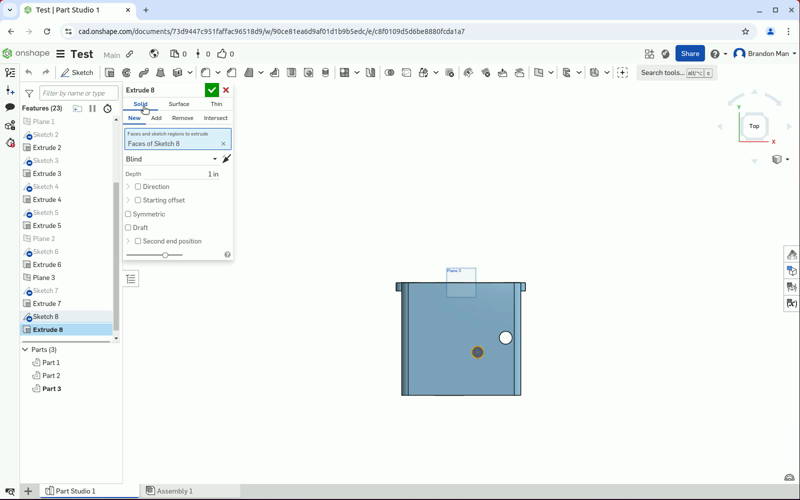
click(143, 106)
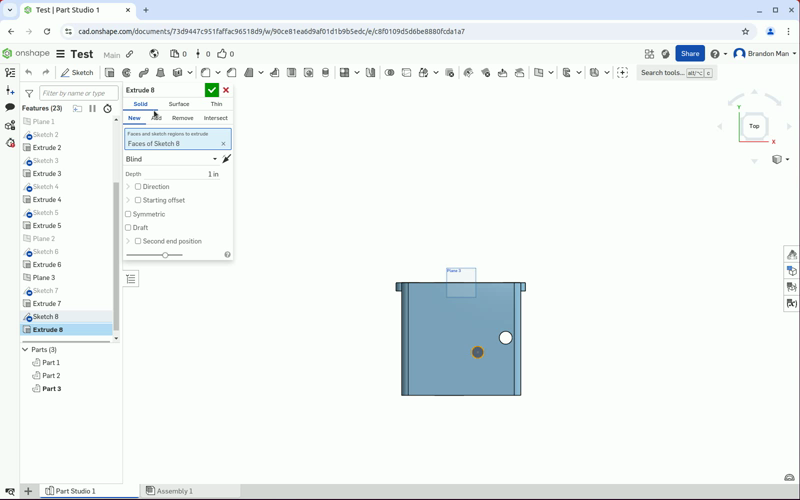
mouse_move(186, 120)
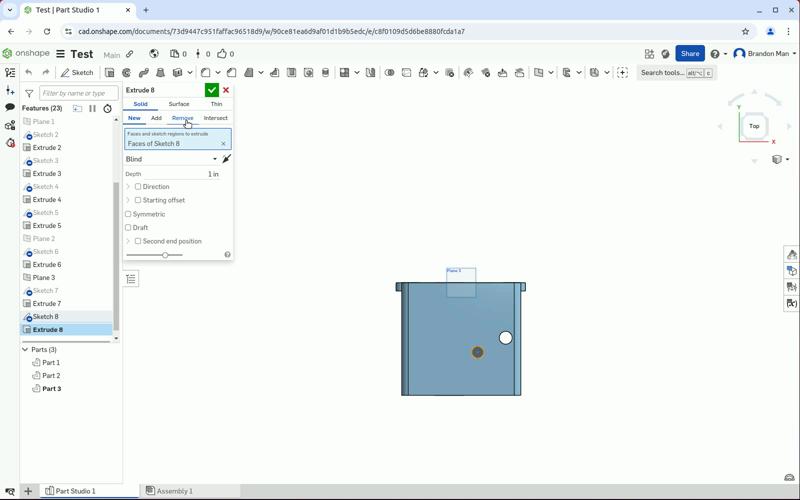
click(186, 120)
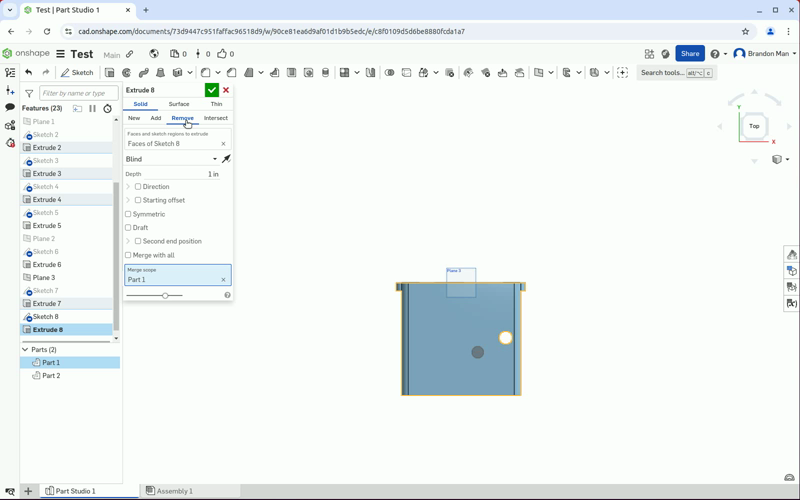
key(tab, 4)
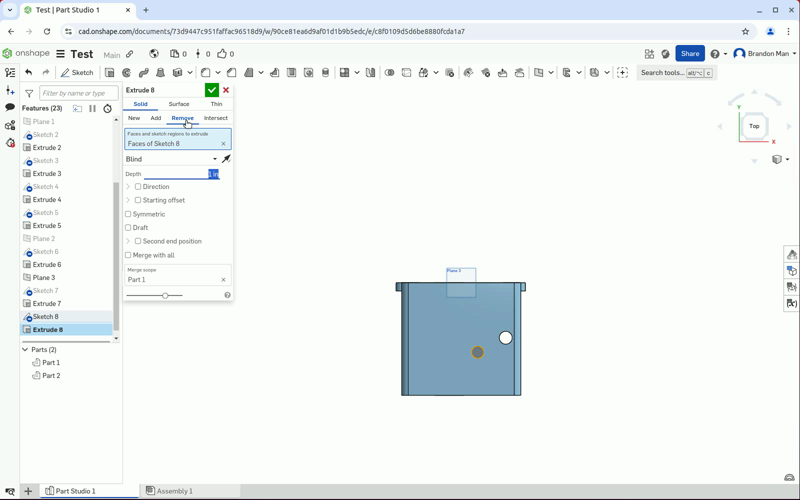
text(14.443)
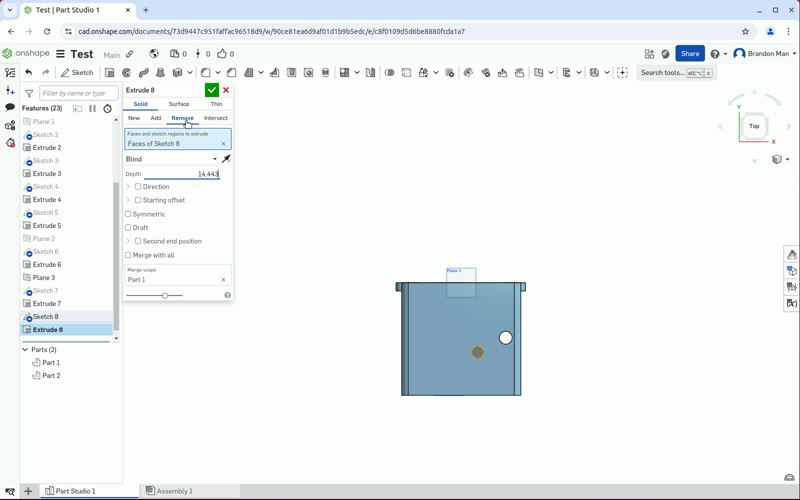
key(tab, 6)
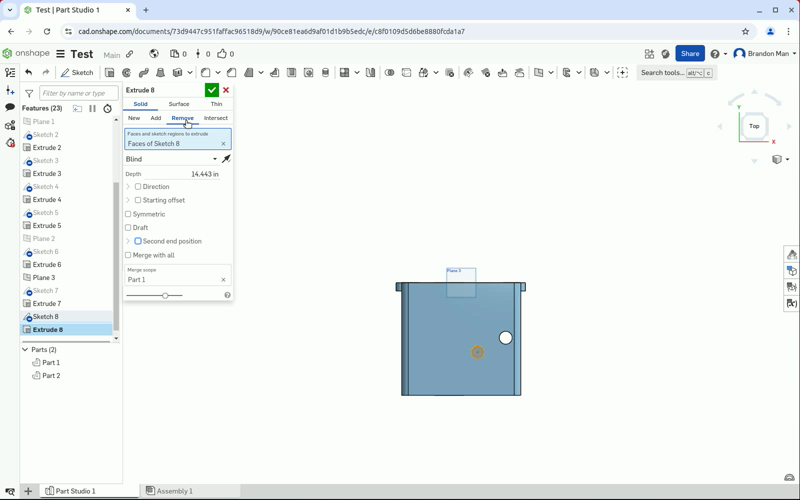
key(space)
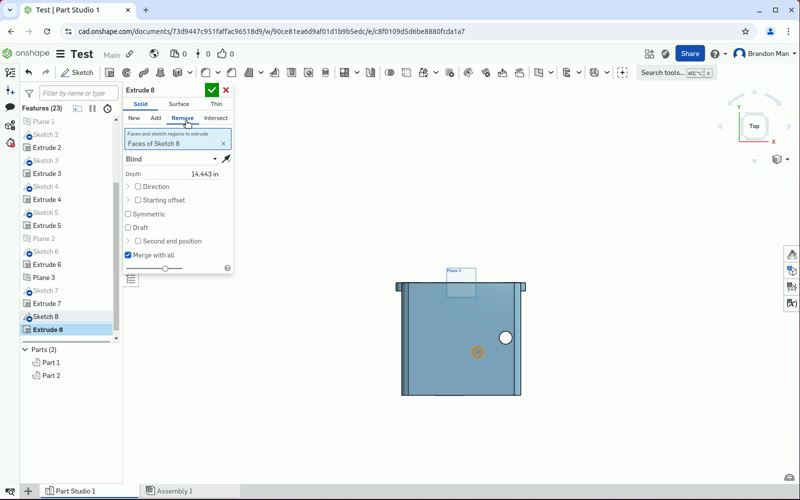
key(enter)
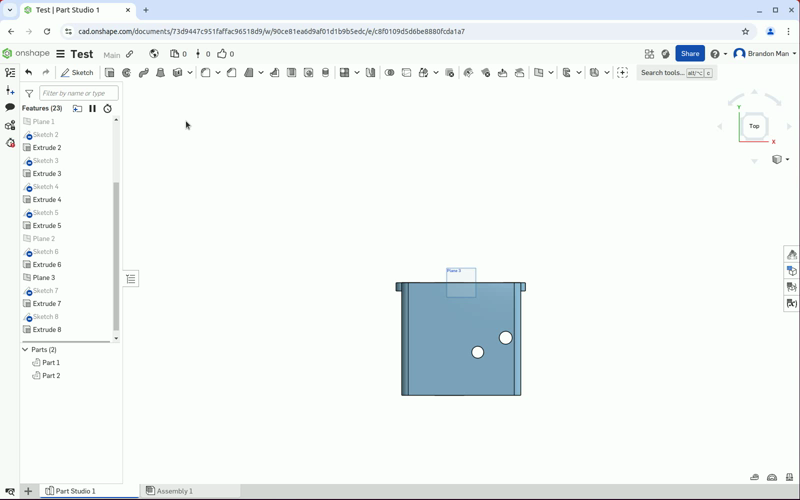
key(shift+h)
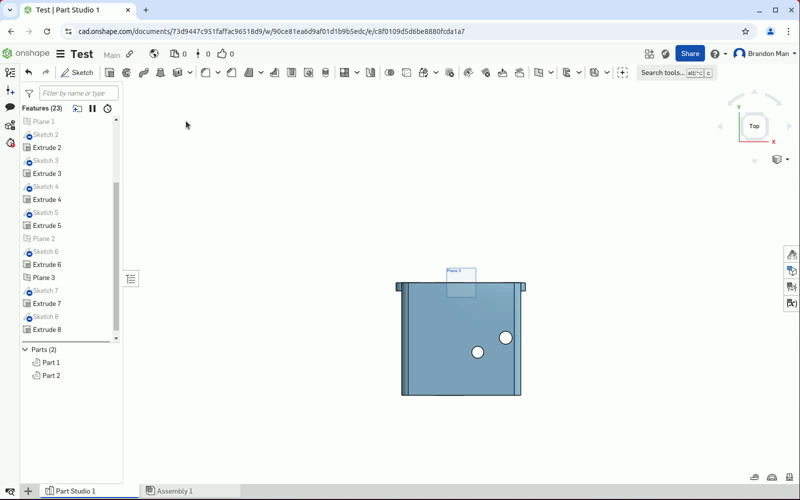
key(shift+h)
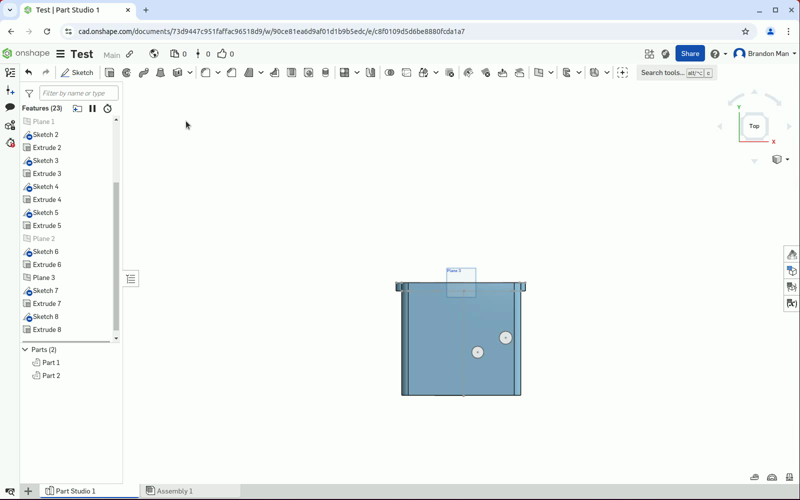
key(shift+7)
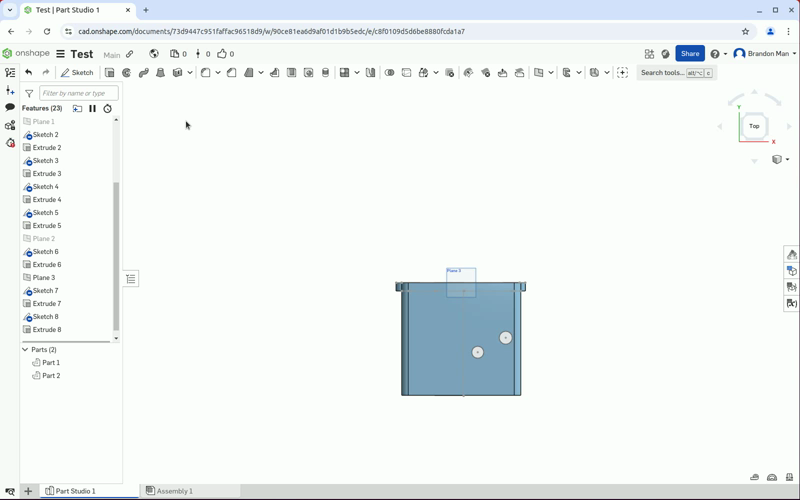
key(up, 3)
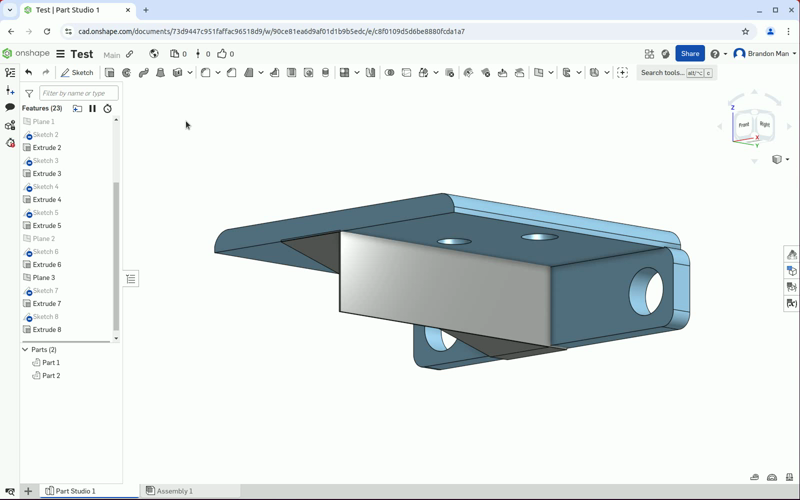
key(left, 3)
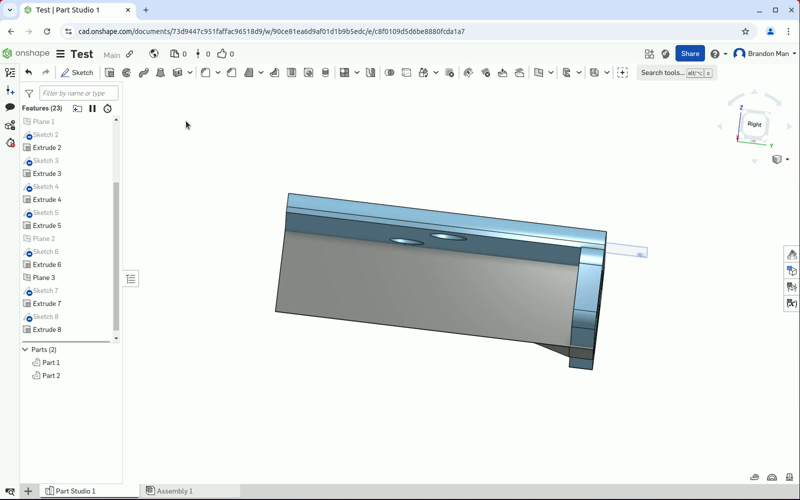
key(right, 3)
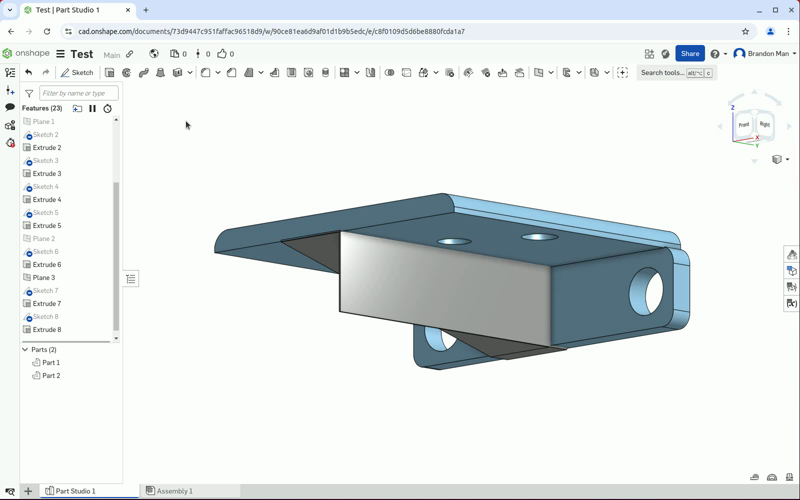
key(down, 3)
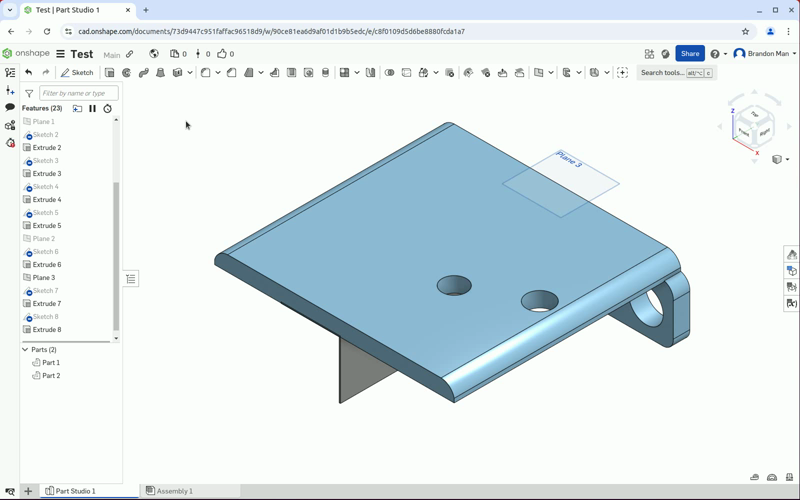
mouse_move(69, 98)
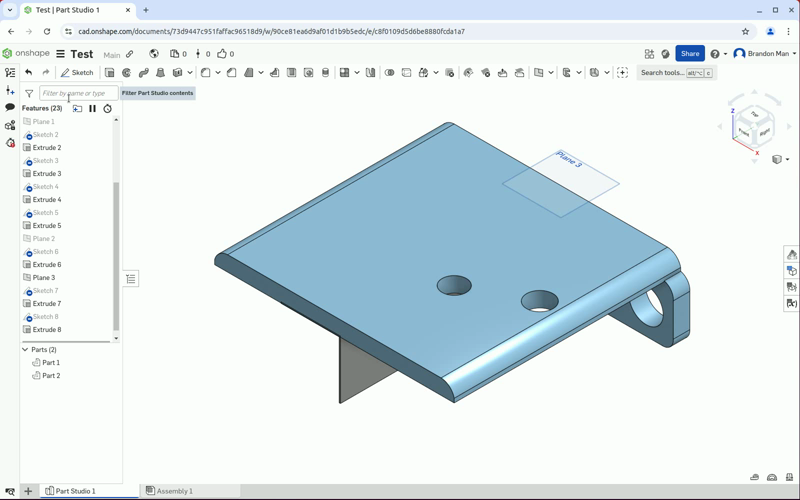
click(69, 98)